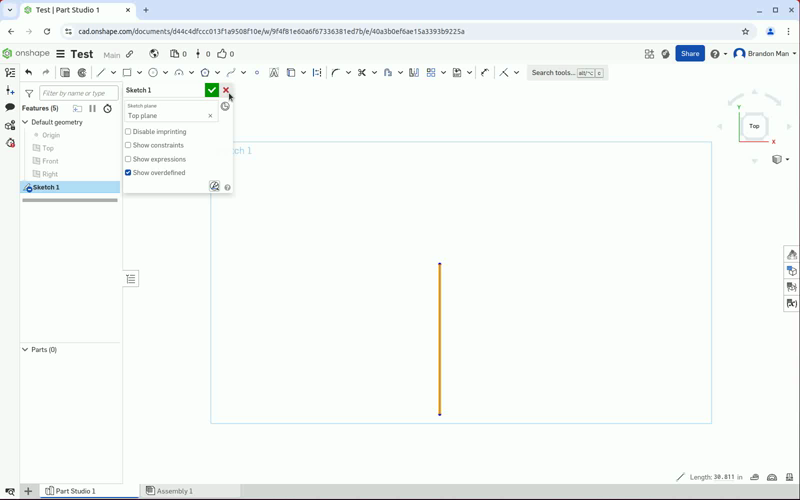
key(shift+h)
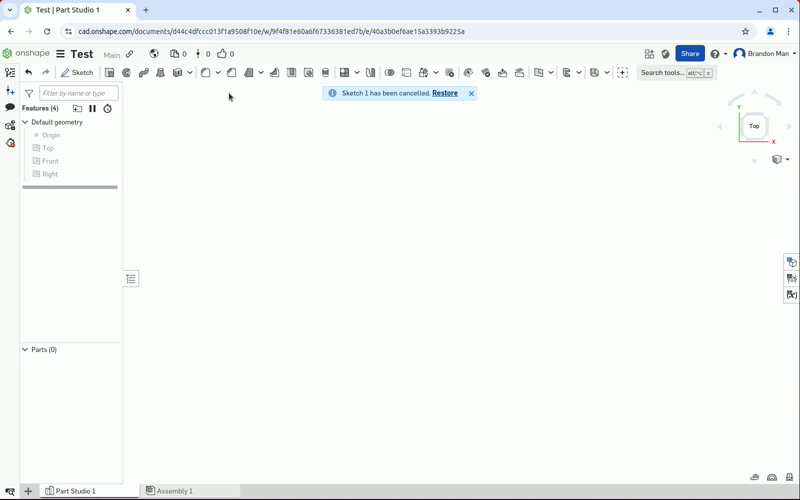
mouse_move(73, 352)
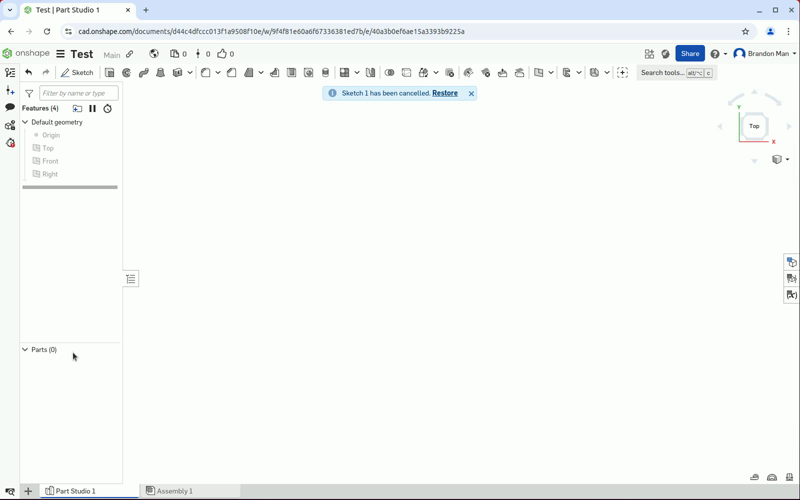
key(y)
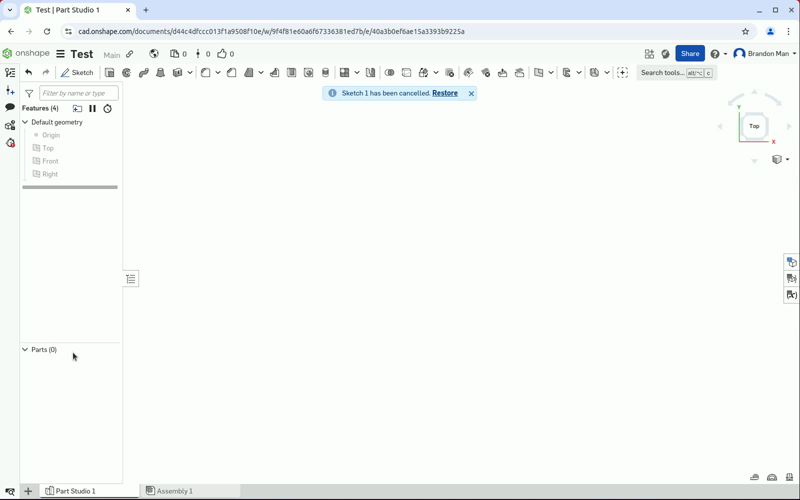
key(shift+p)
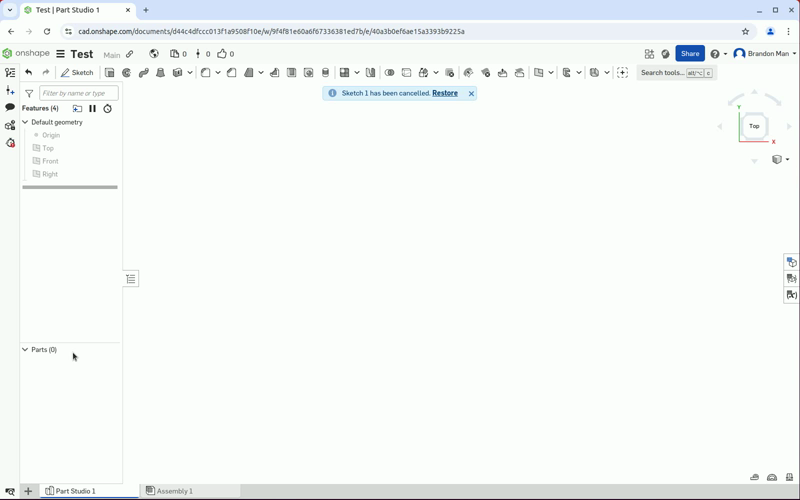
key(space)
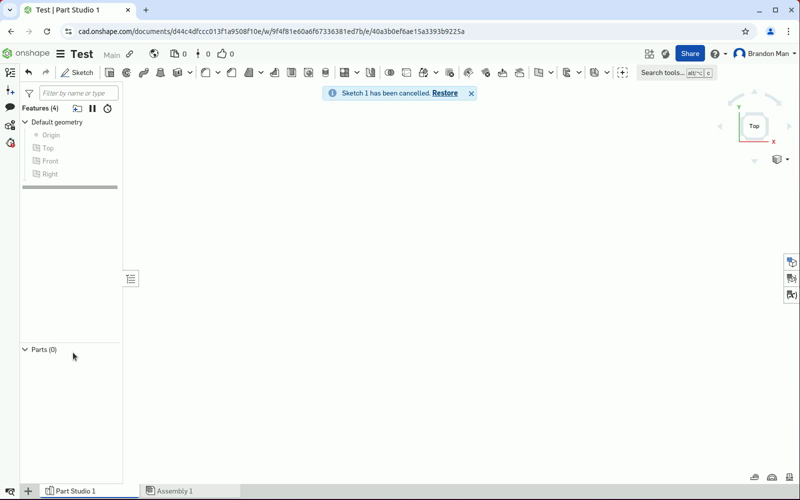
key_down(shift)
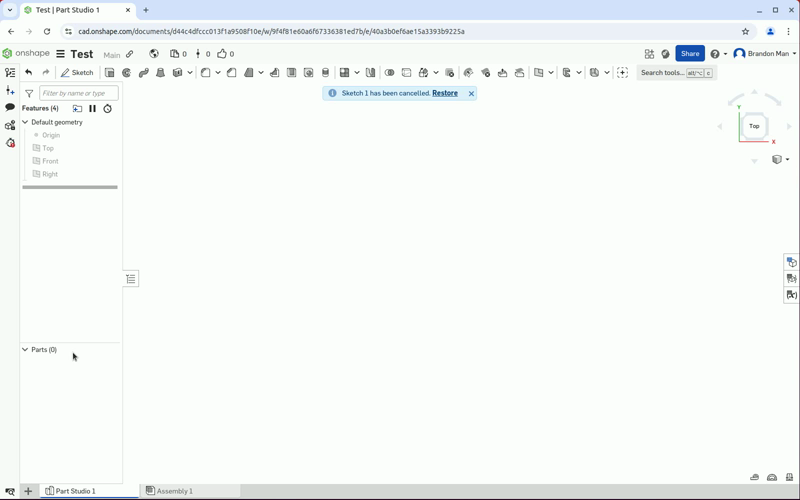
key(up)
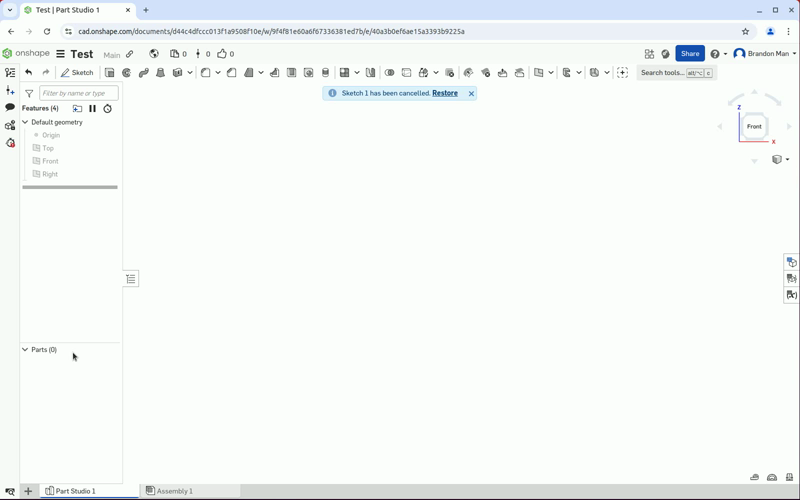
key_up(shift)
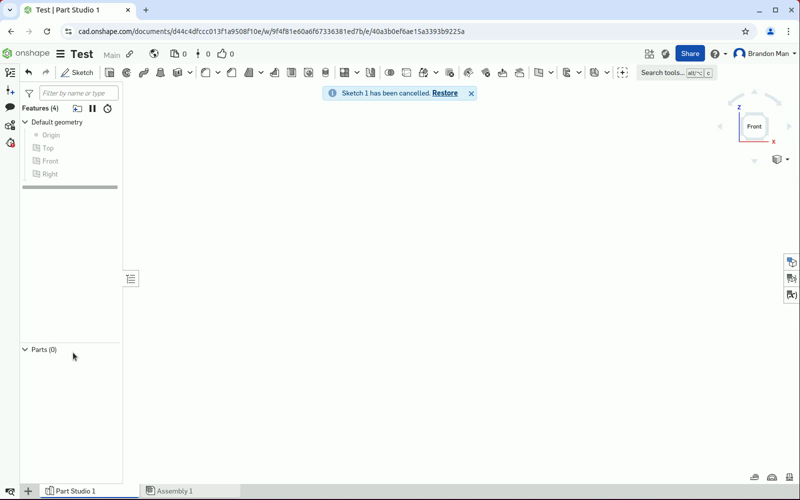
mouse_move(73, 352)
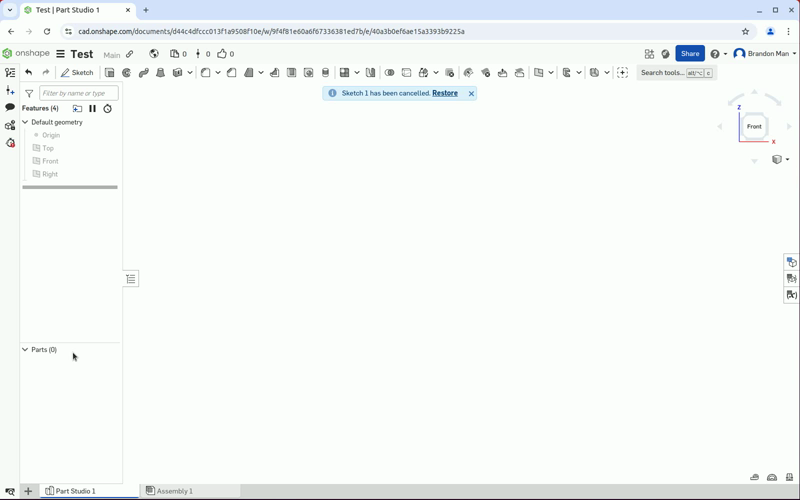
key(shift+y)
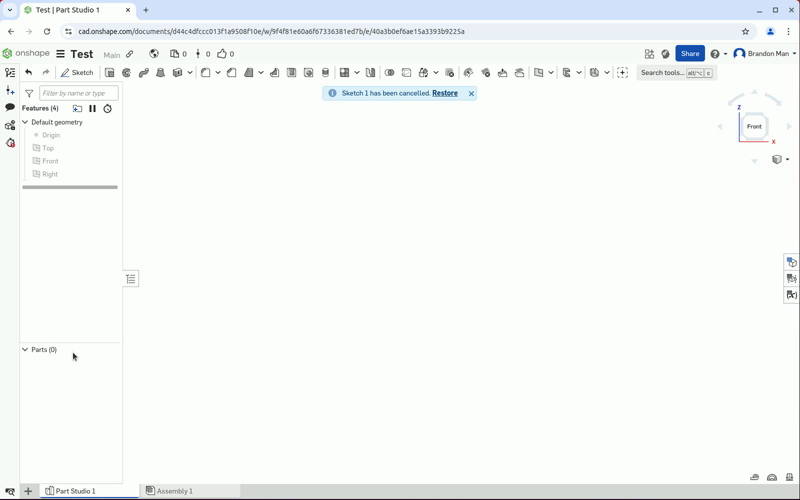
key(shift+s)
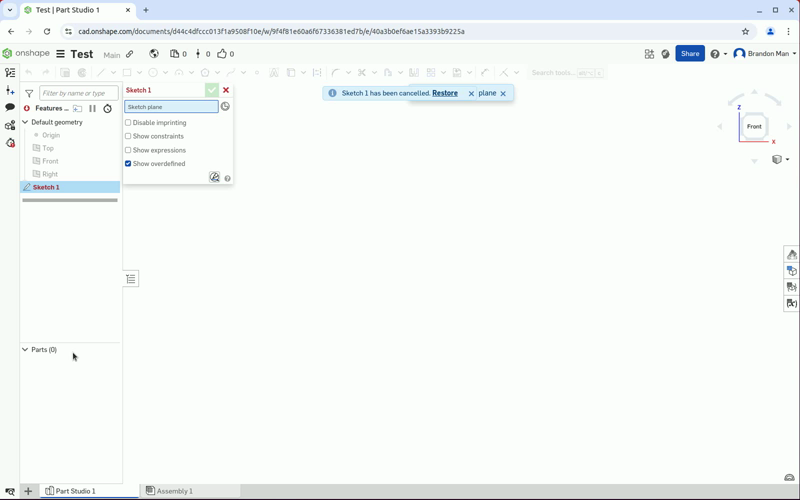
mouse_move(73, 163)
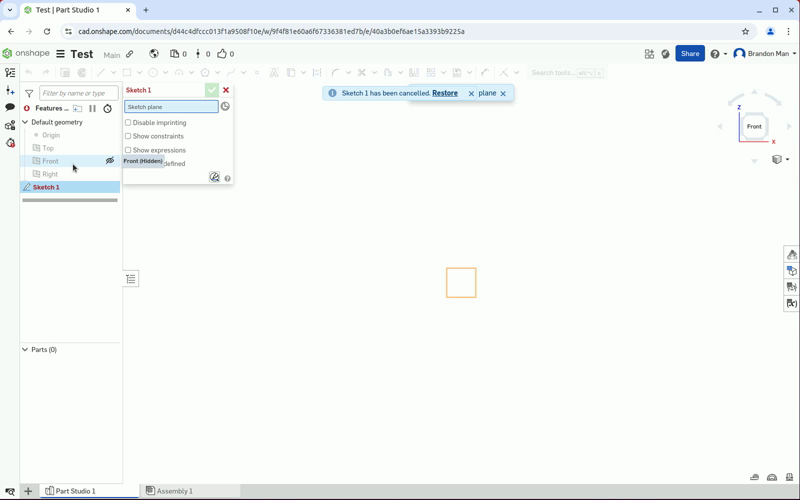
click(73, 163)
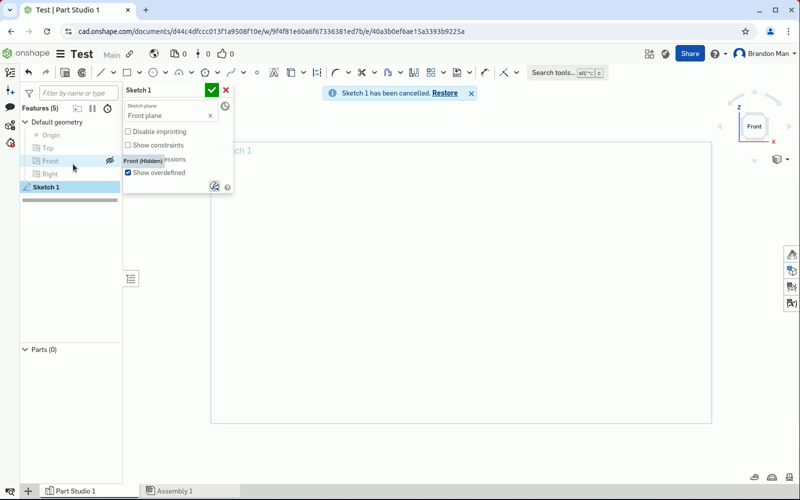
mouse_move(73, 352)
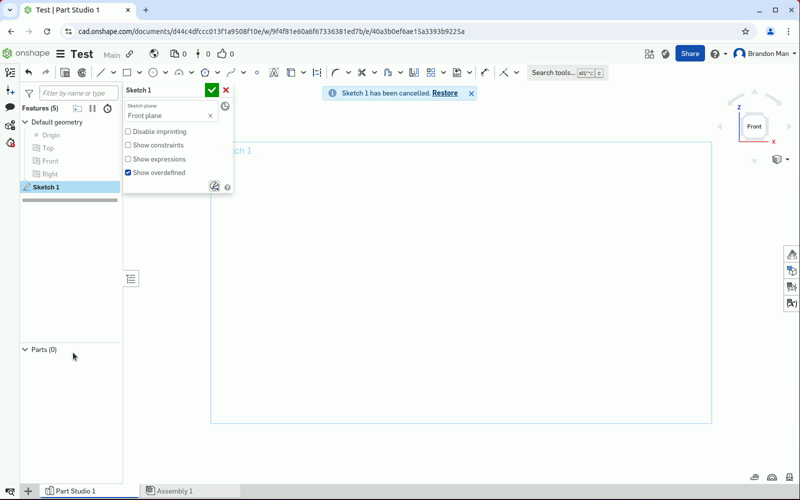
key(y)
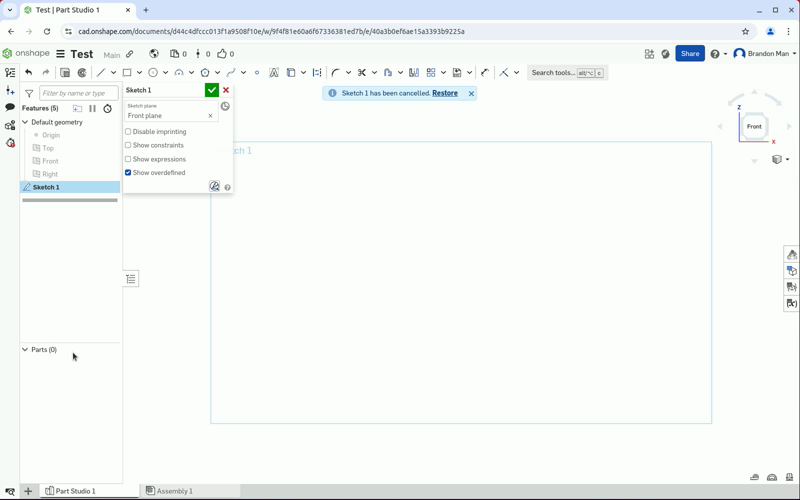
key(a)
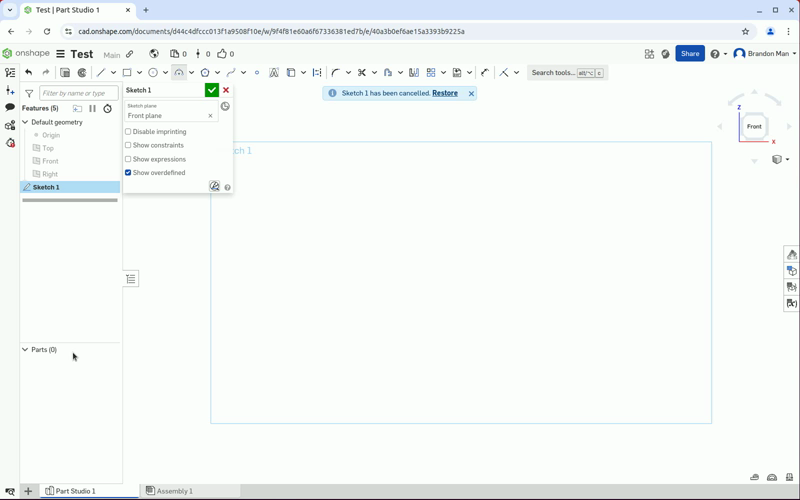
key_down(shift)
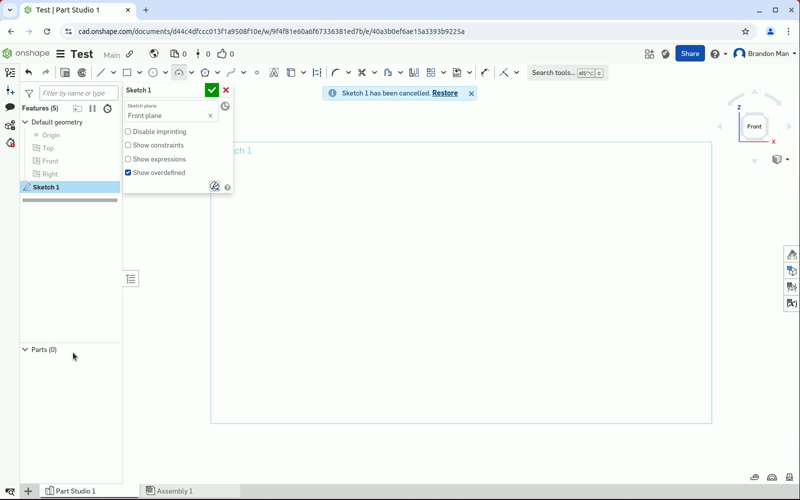
mouse_move(348, 286)
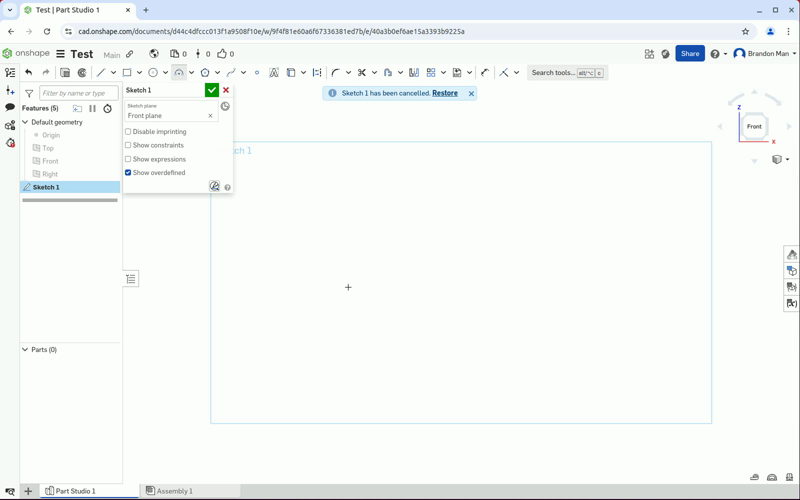
click(348, 286)
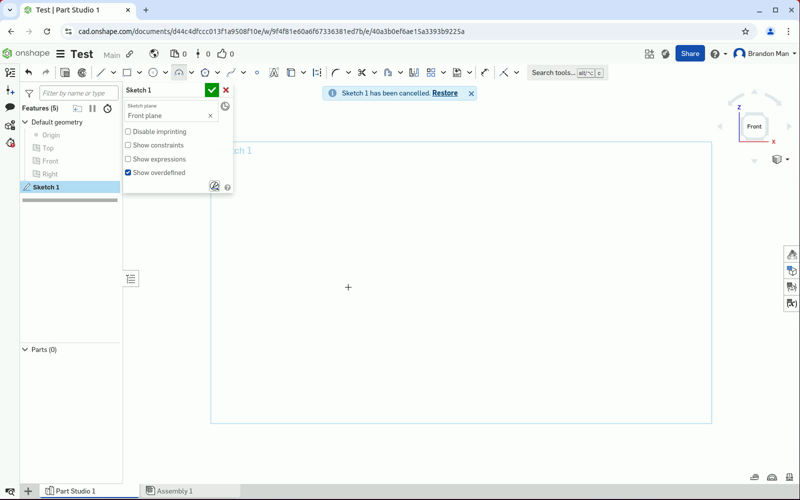
key_up(shift)
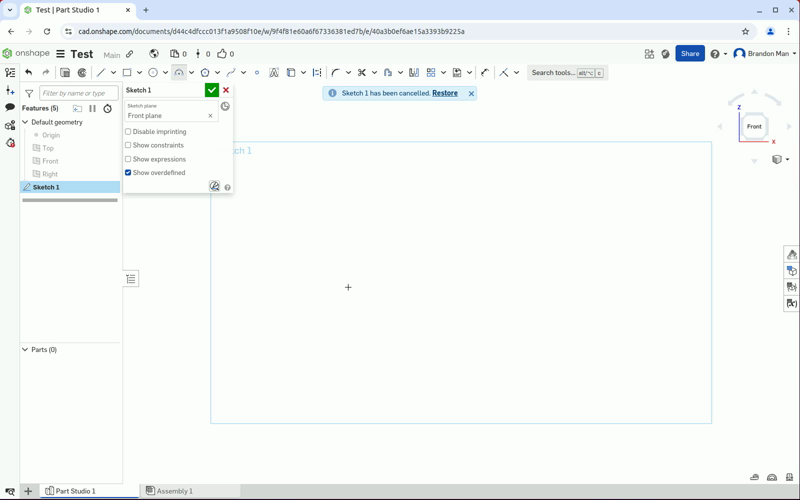
key_down(shift)
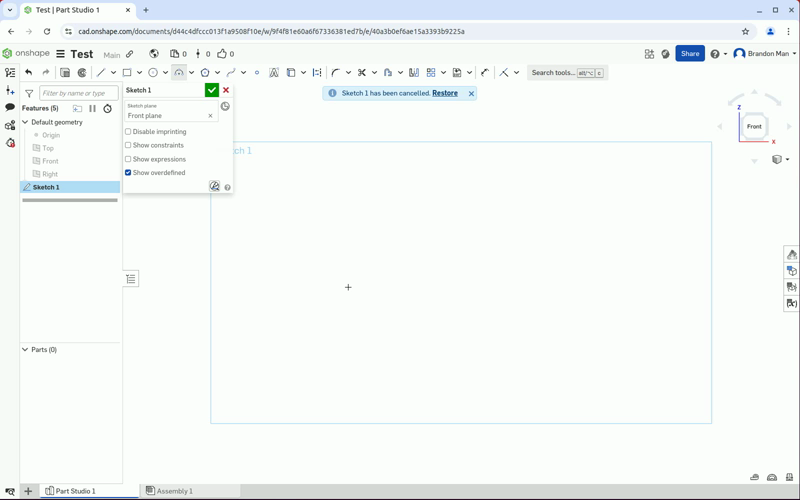
mouse_move(359, 298)
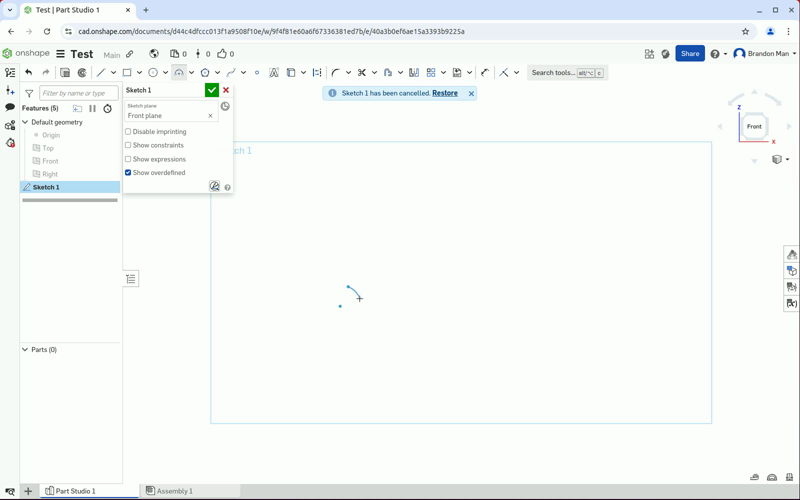
click(359, 298)
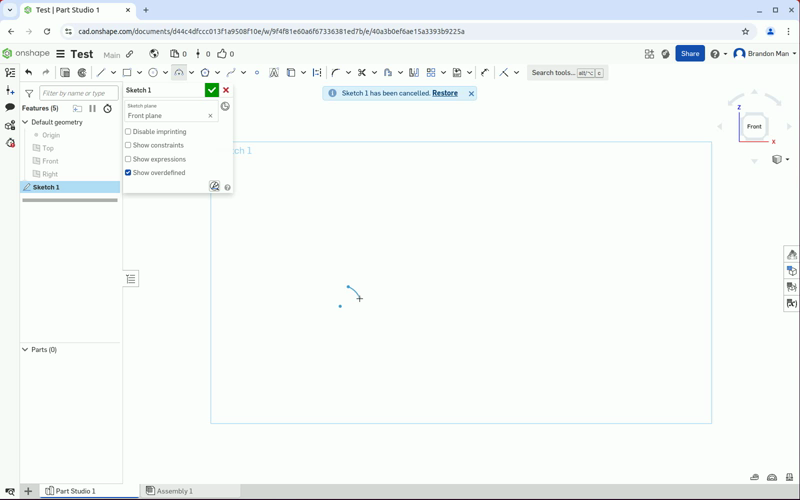
mouse_move(351, 294)
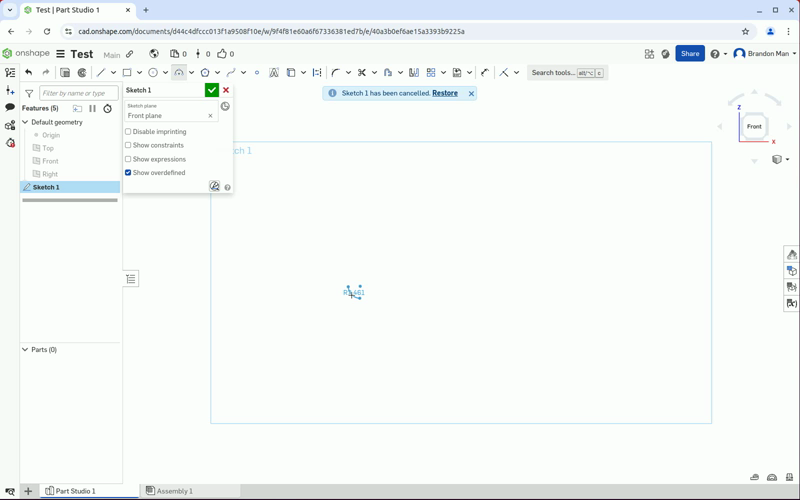
click(351, 294)
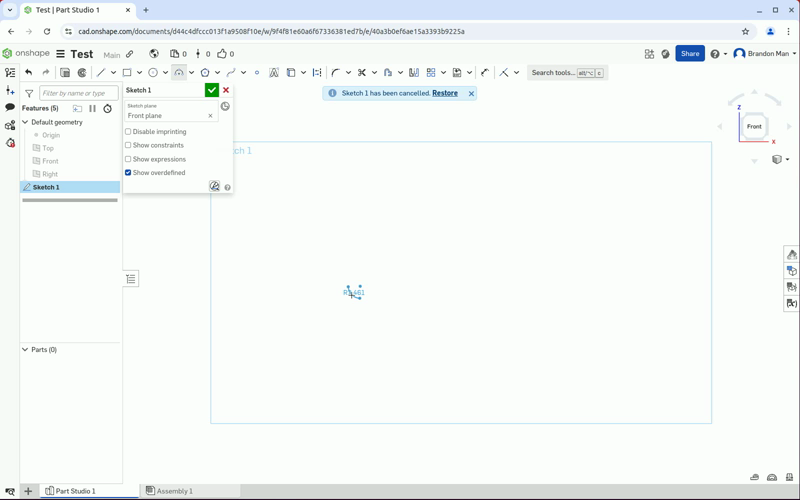
key_up(shift)
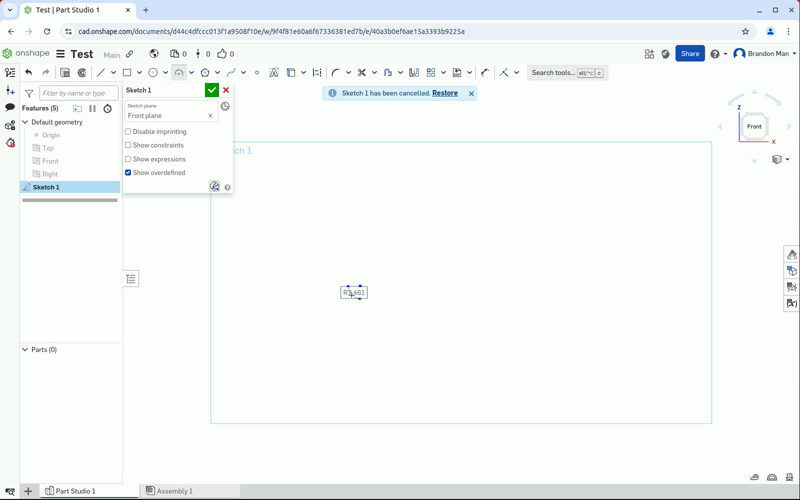
key(esc)
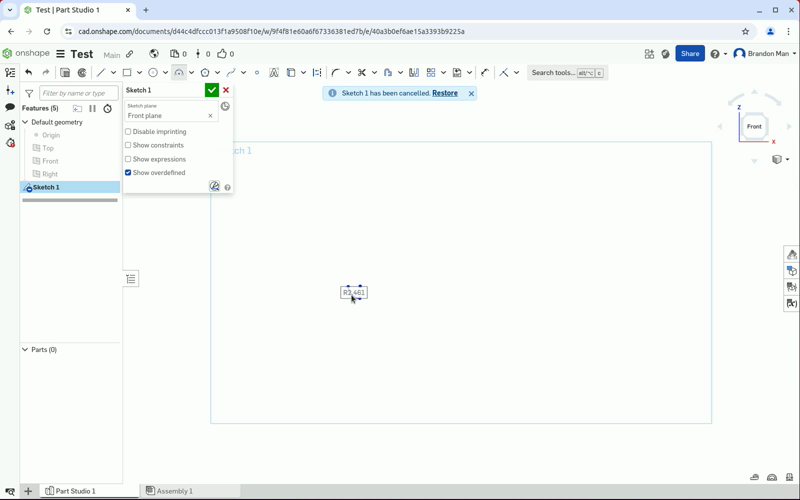
key(l)
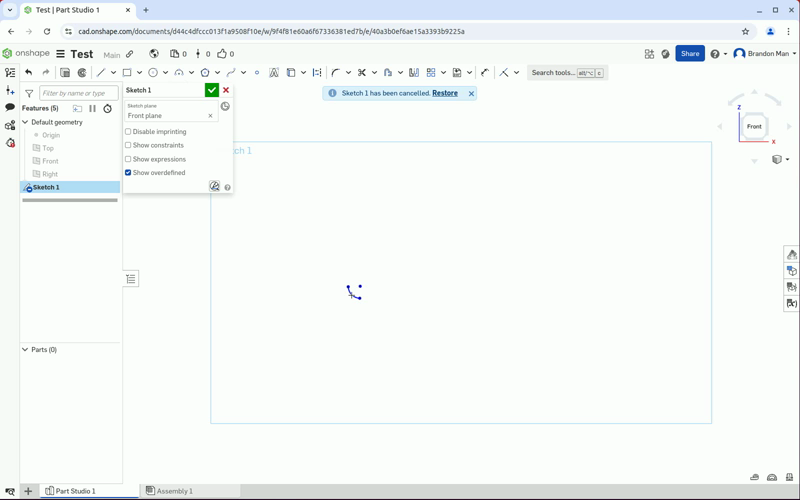
mouse_move(359, 298)
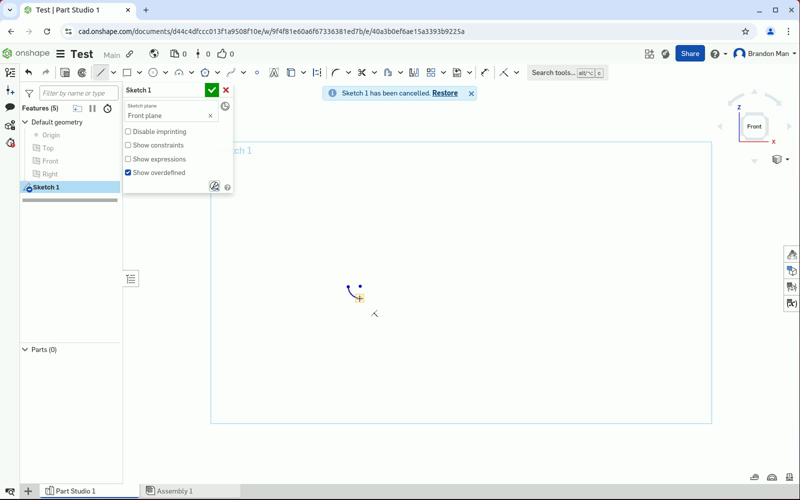
click(359, 298)
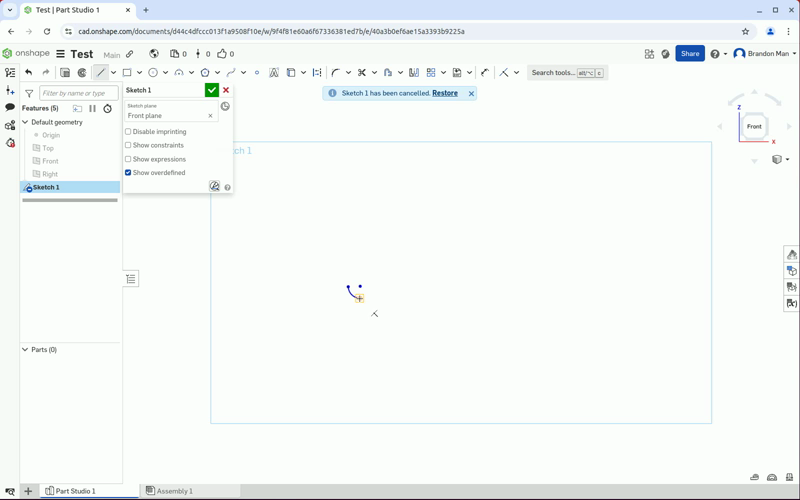
key_down(shift)
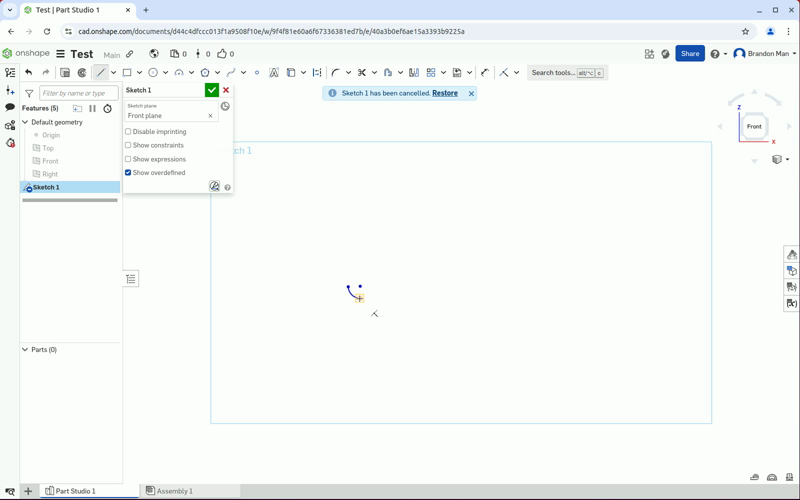
mouse_move(461, 298)
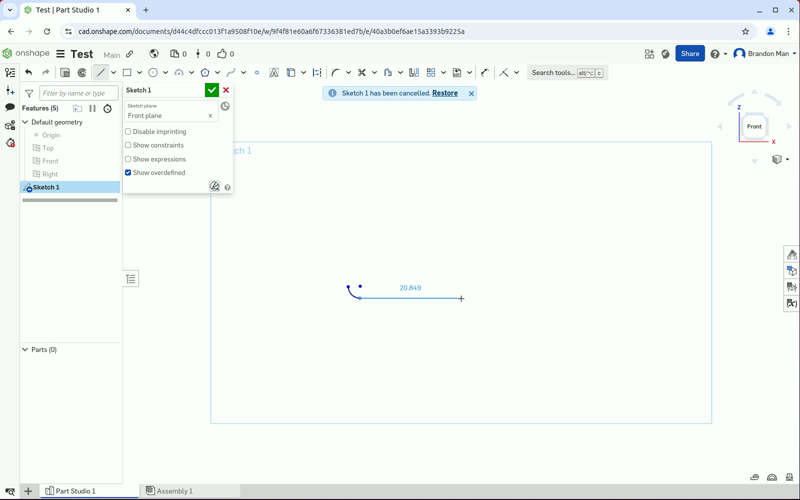
click(461, 298)
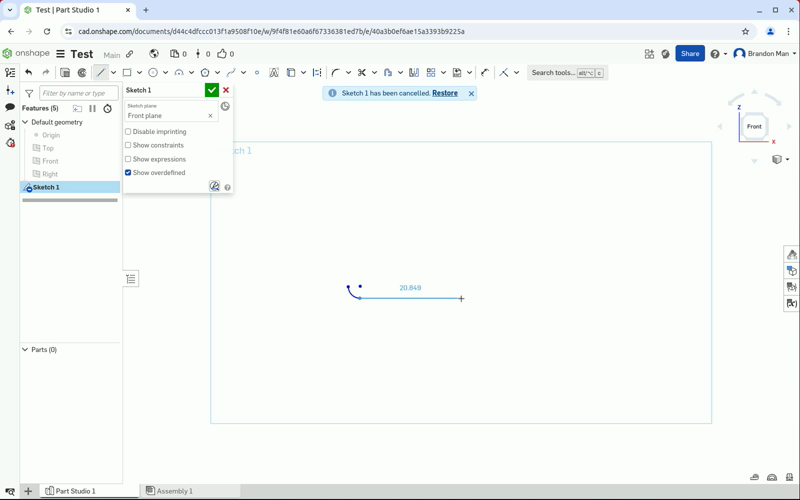
key_up(shift)
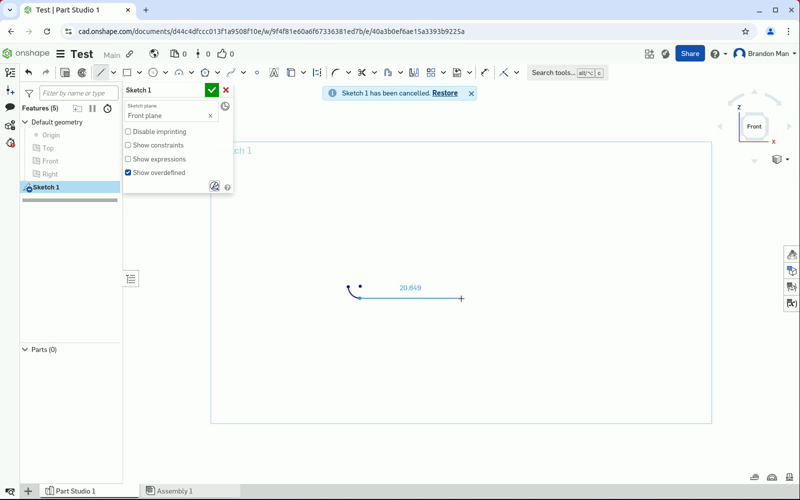
key_down(shift)
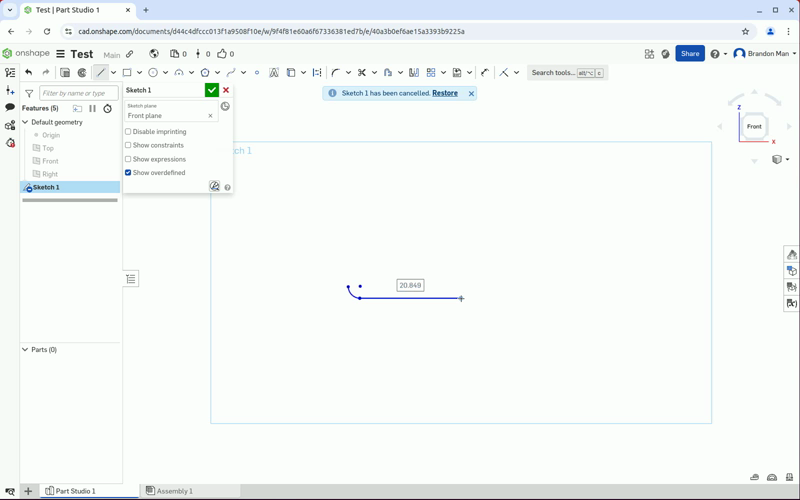
mouse_move(560, 298)
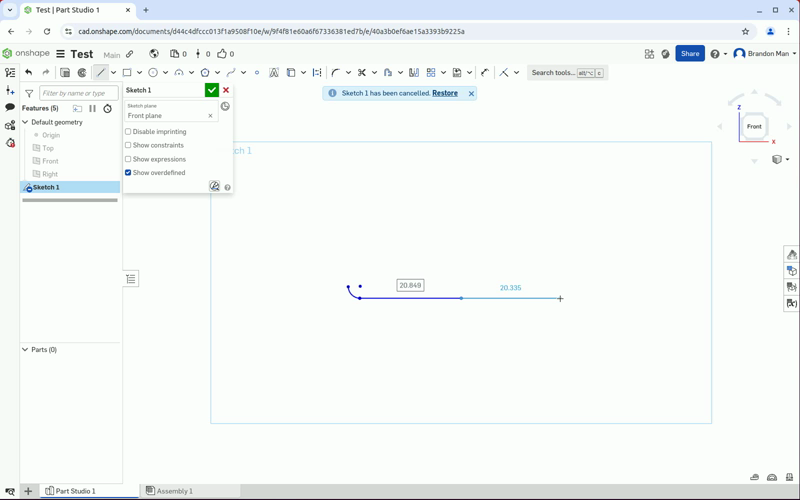
click(560, 298)
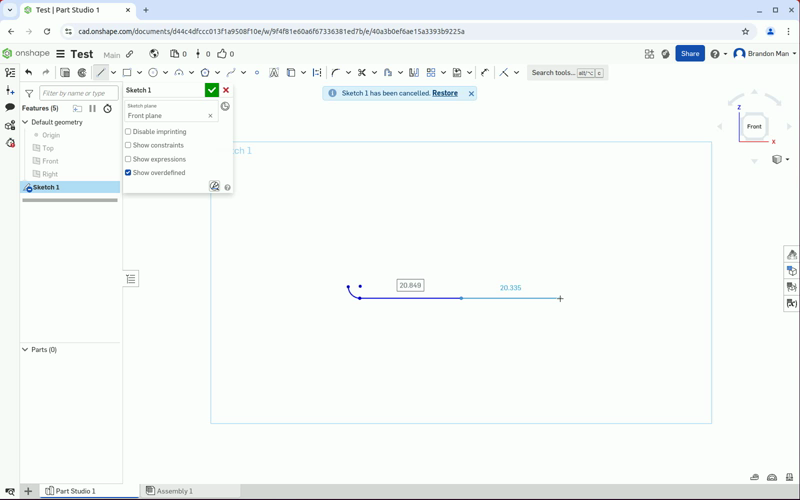
key_up(shift)
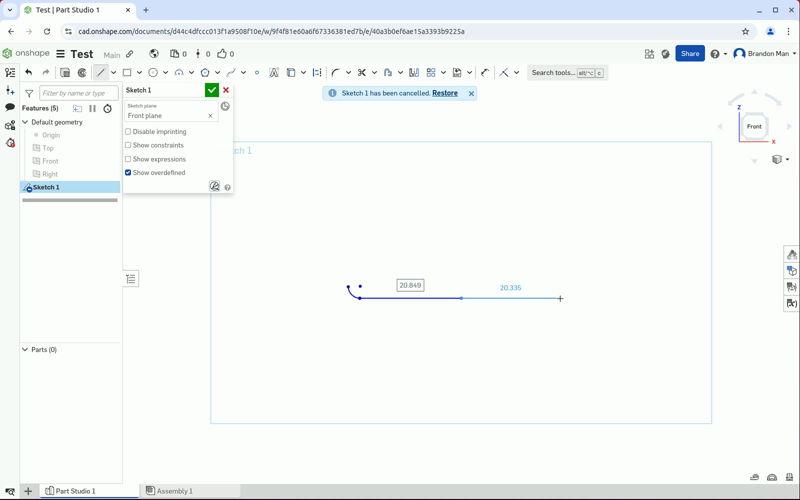
key(esc)
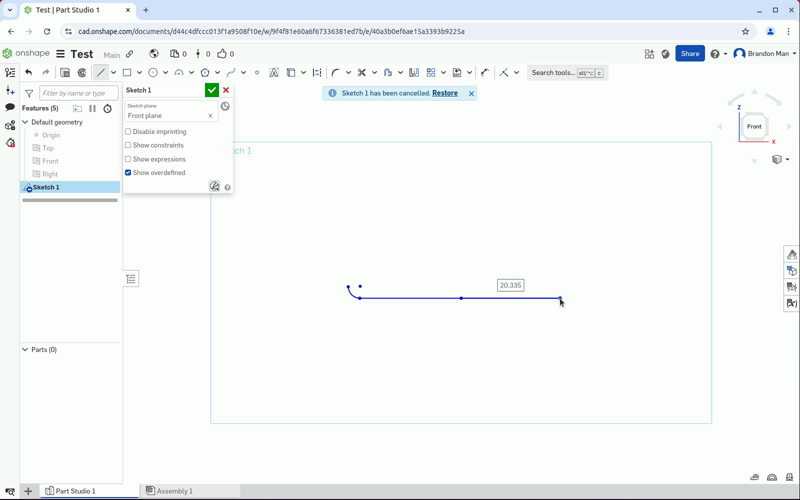
key(a)
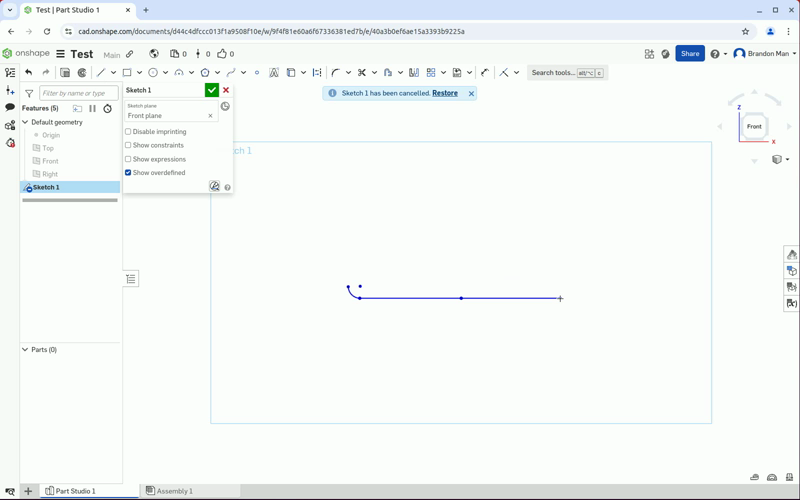
mouse_move(560, 298)
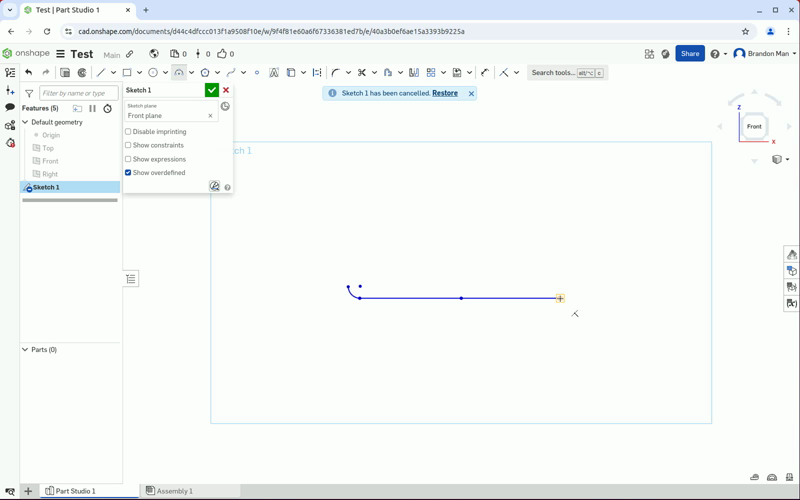
click(560, 298)
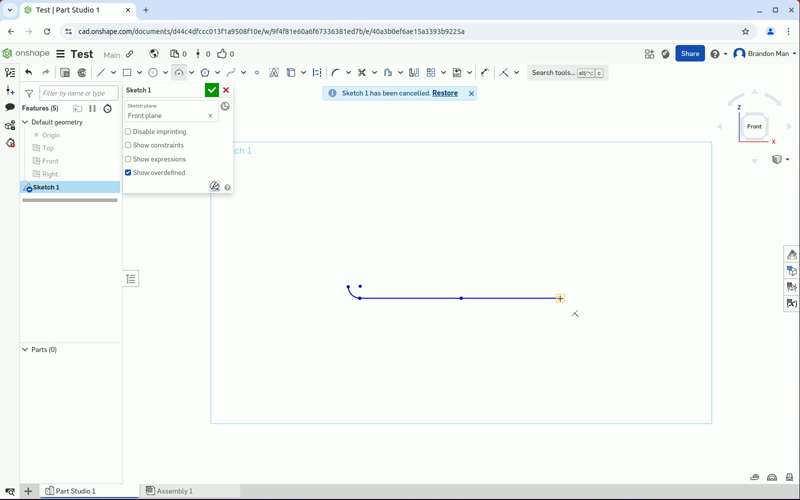
key_down(shift)
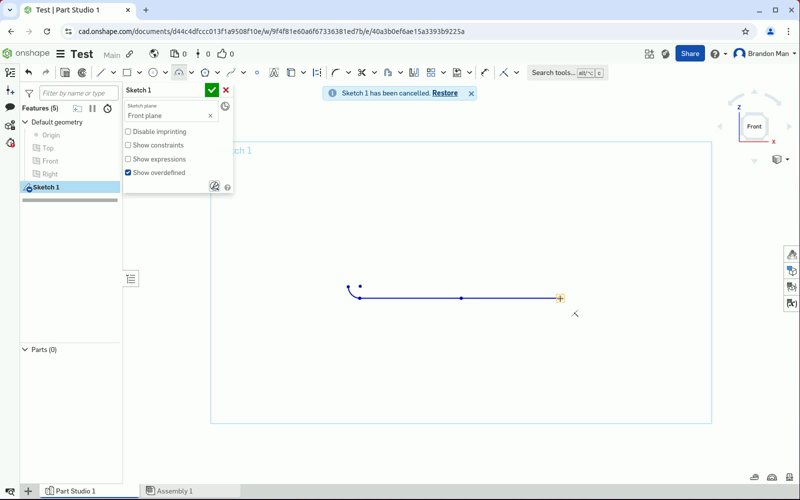
mouse_move(572, 286)
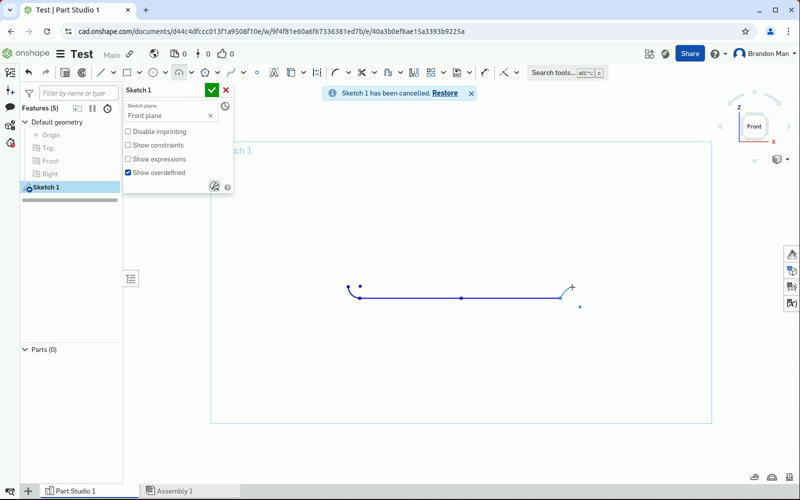
click(572, 286)
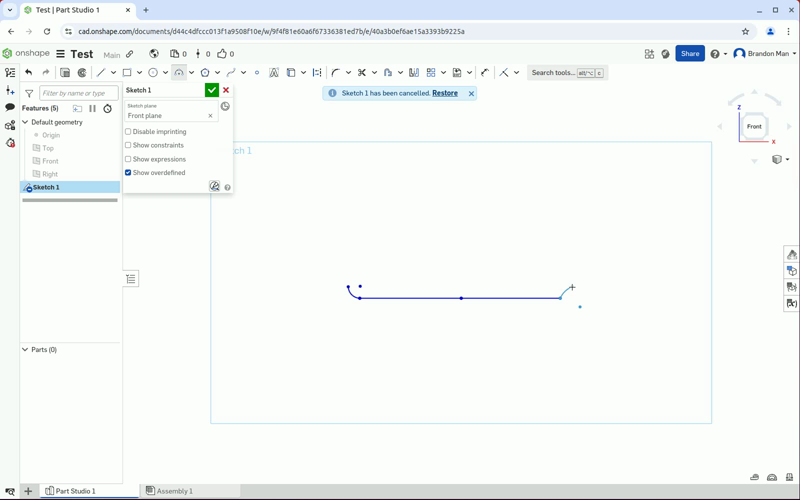
mouse_move(568, 294)
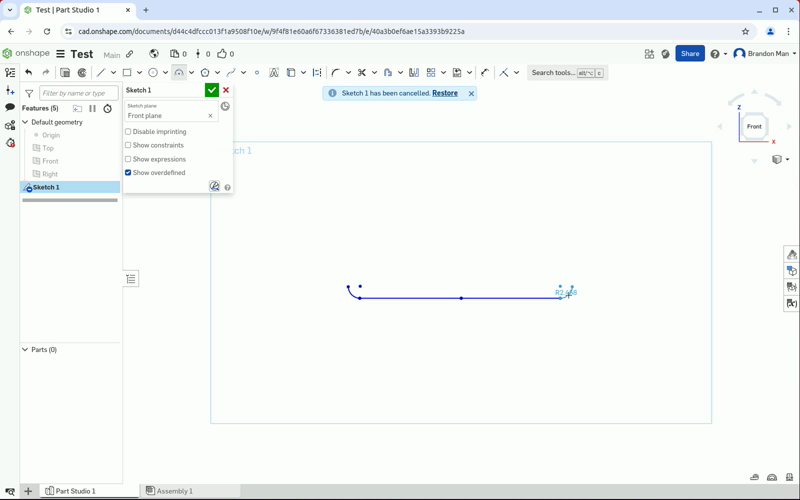
click(568, 294)
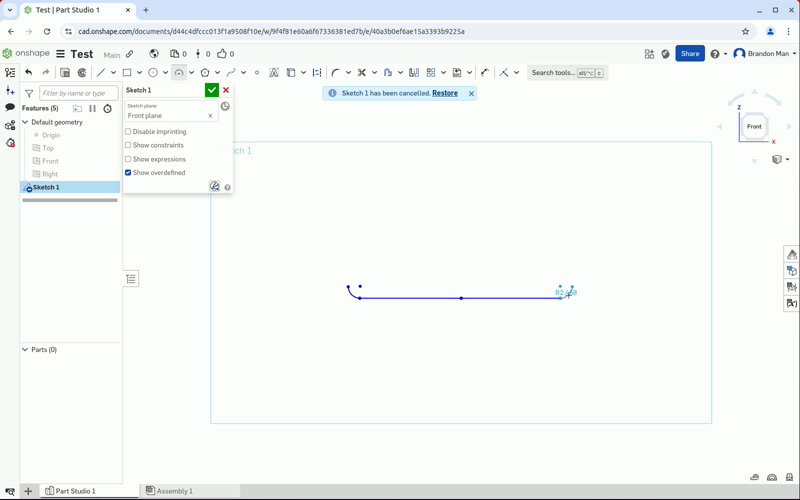
key_up(shift)
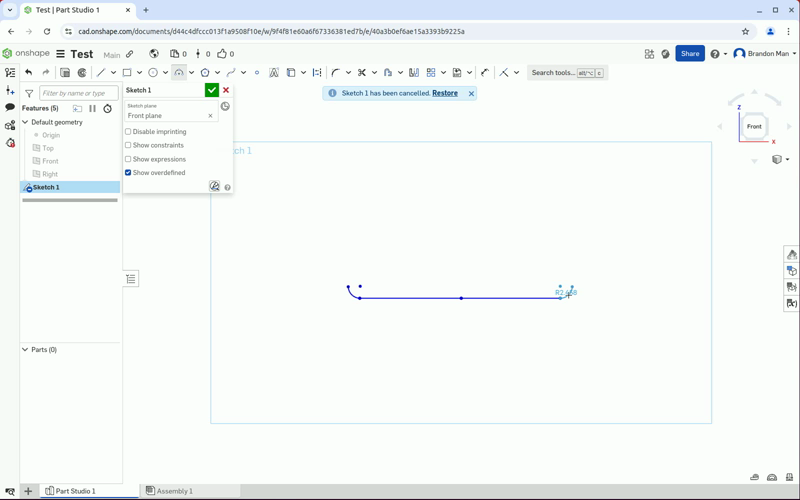
key(esc)
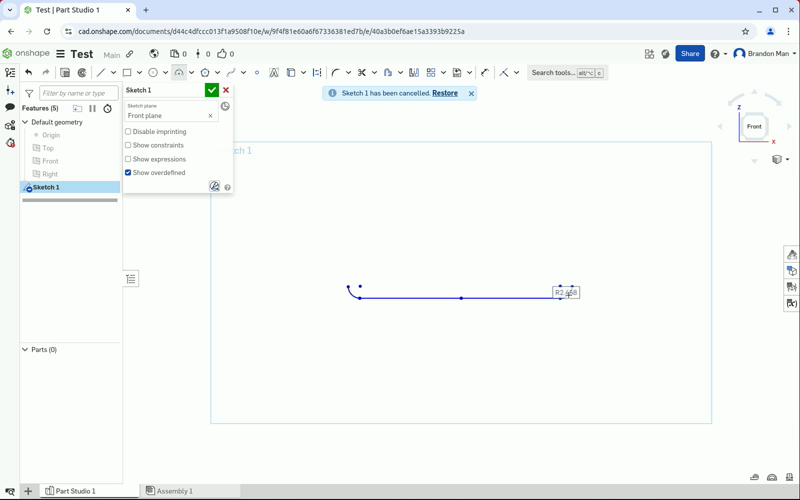
key(l)
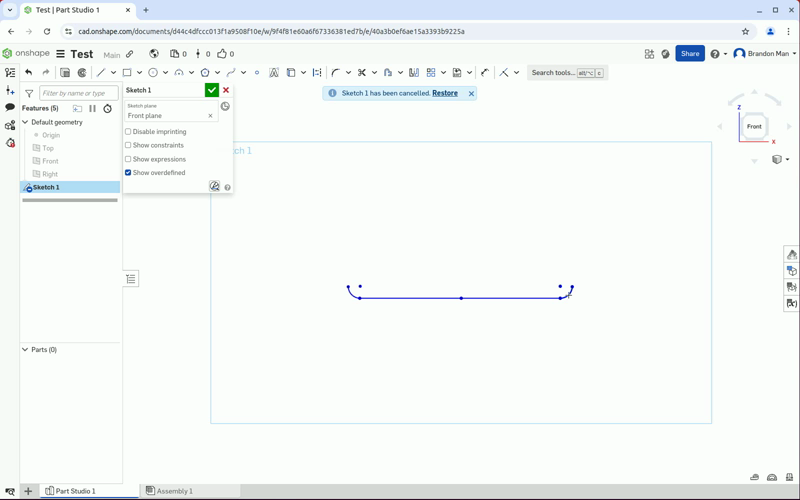
mouse_move(572, 286)
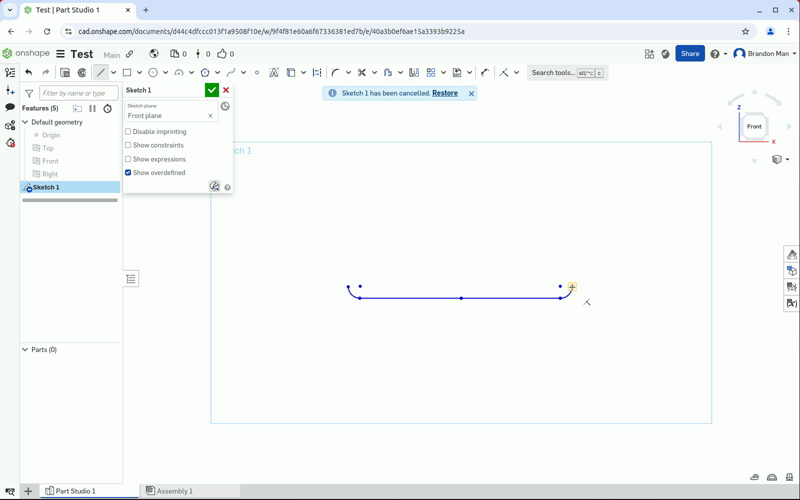
click(572, 286)
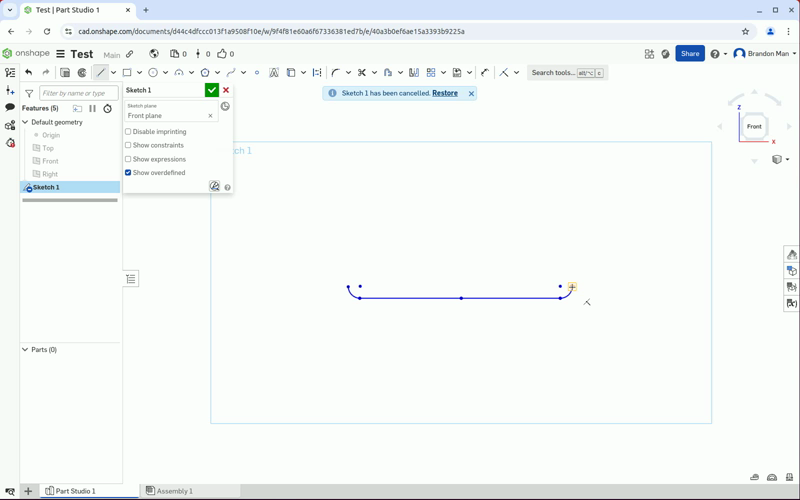
key_down(shift)
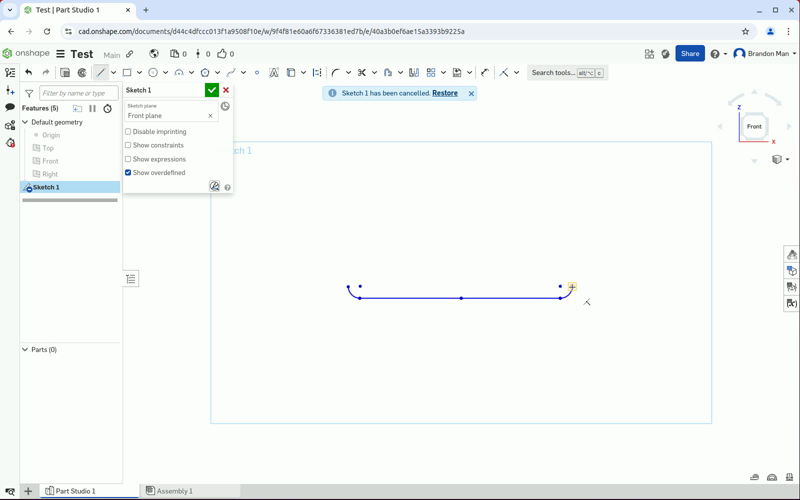
mouse_move(589, 286)
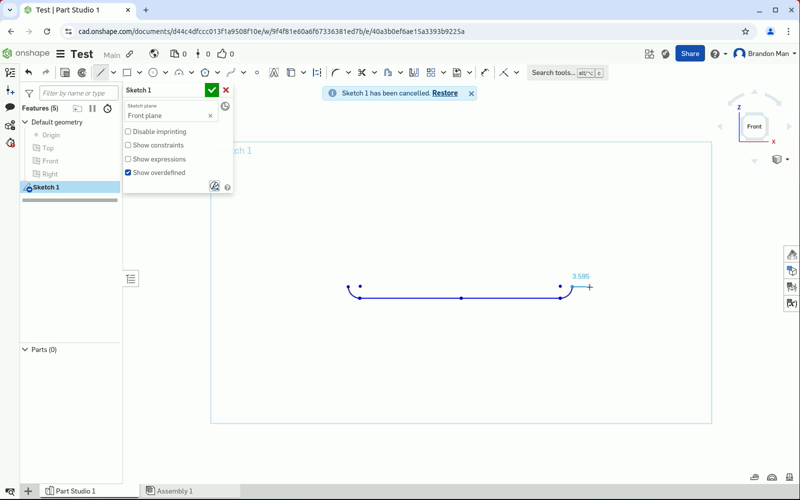
mouse_move(564, 286)
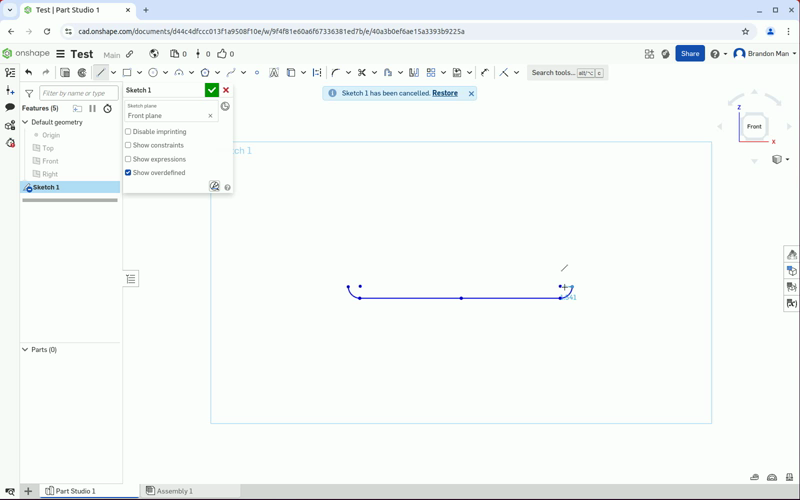
scroll(6)
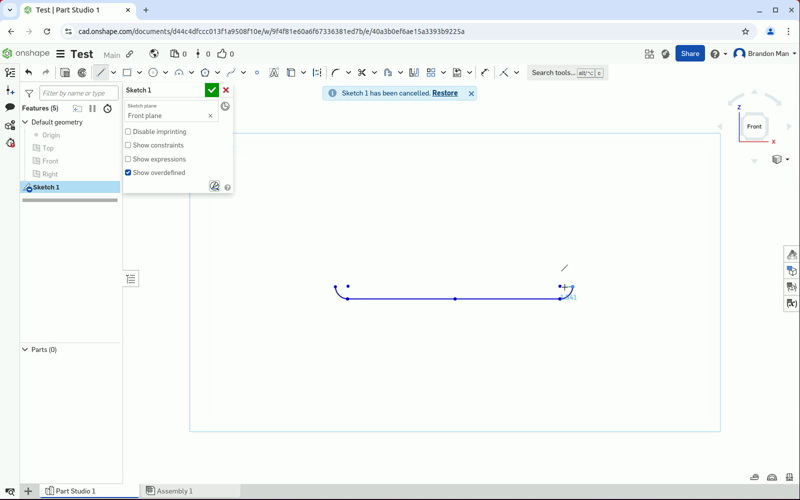
scroll(6)
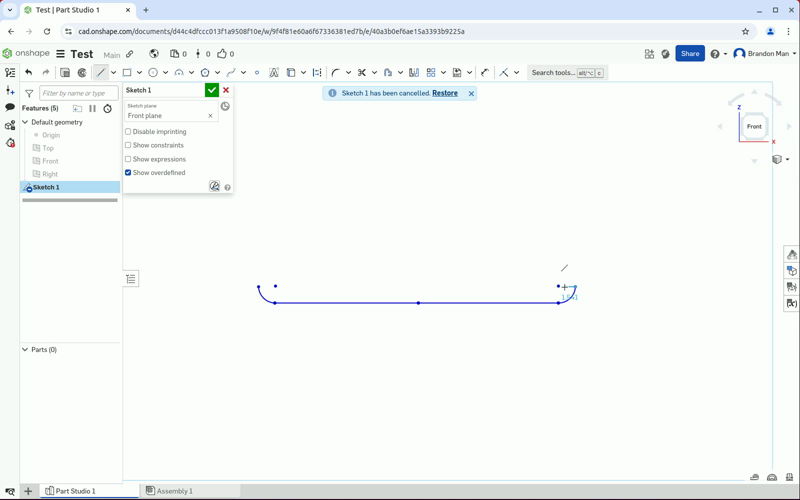
scroll(6)
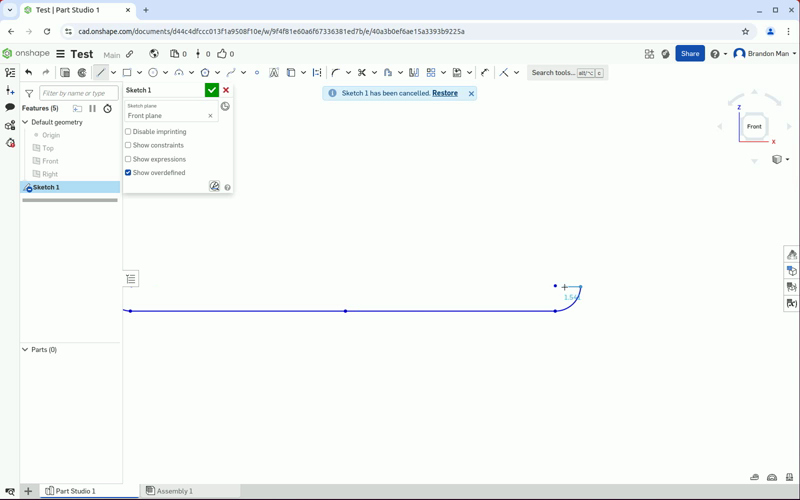
scroll(6)
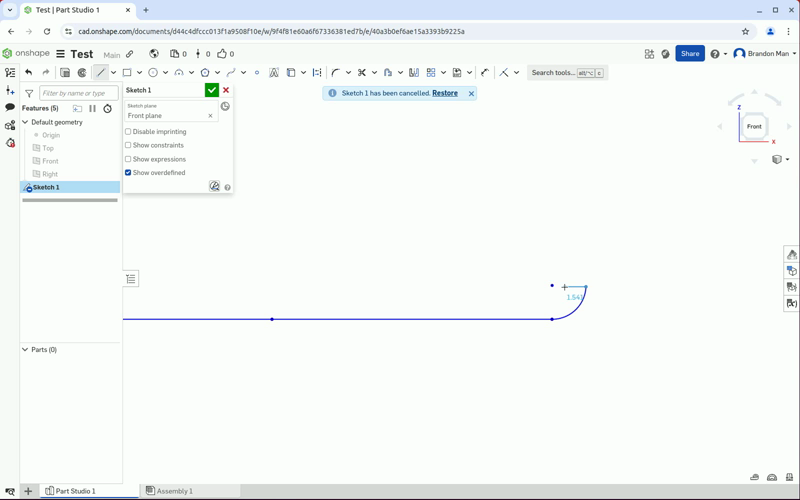
scroll(6)
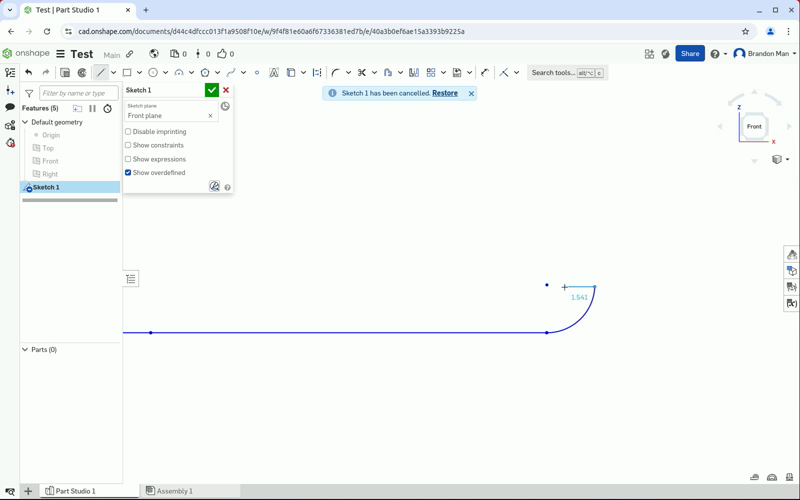
scroll(6)
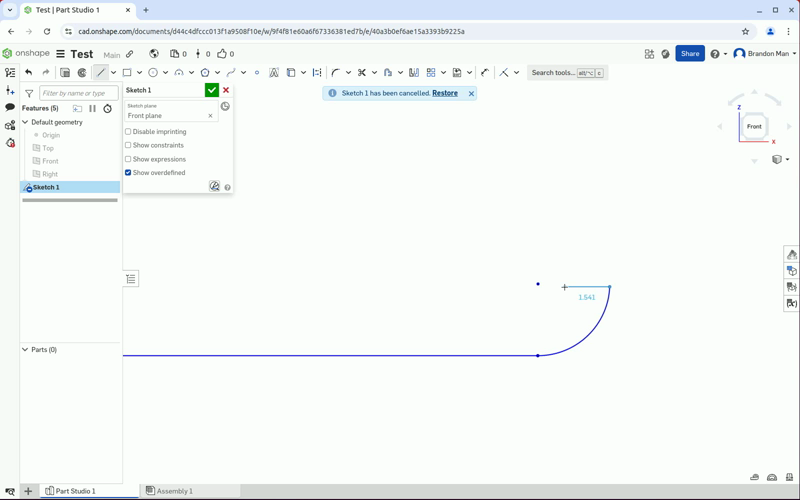
scroll(6)
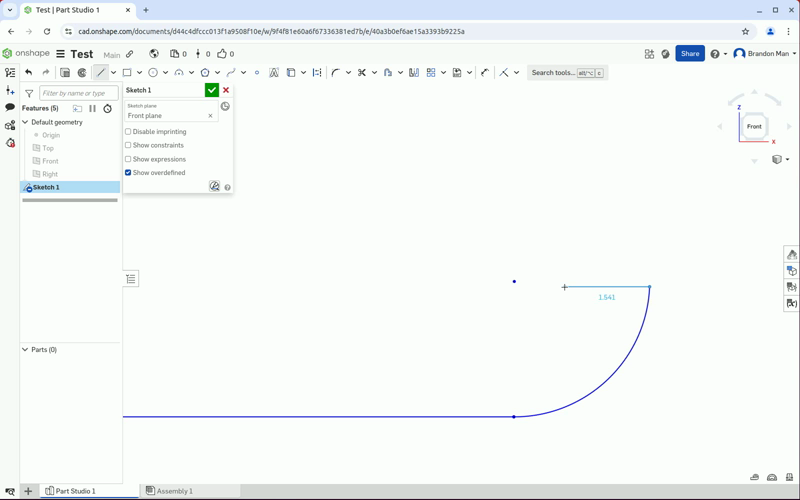
click(564, 286)
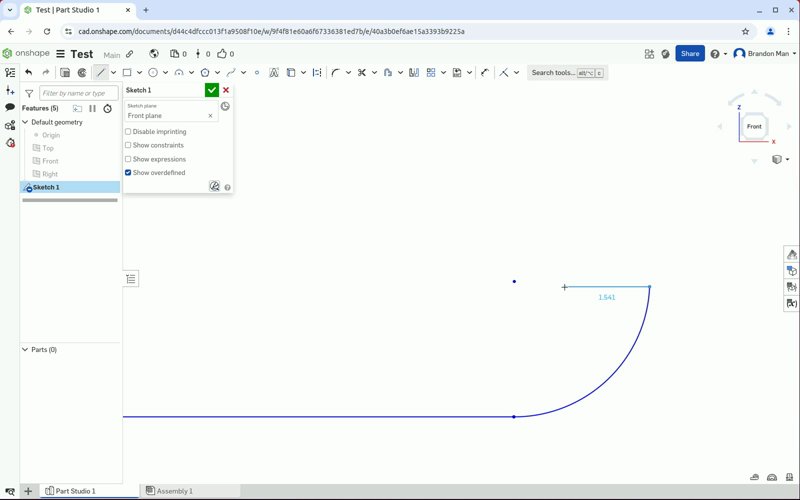
scroll(-6)
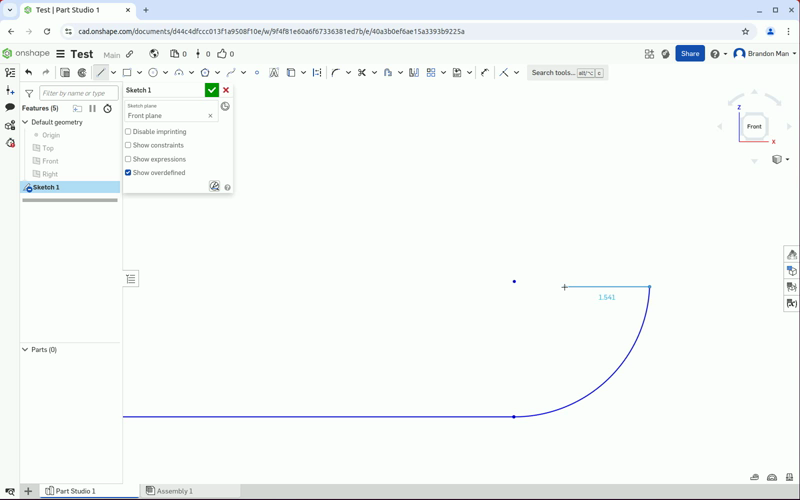
scroll(-6)
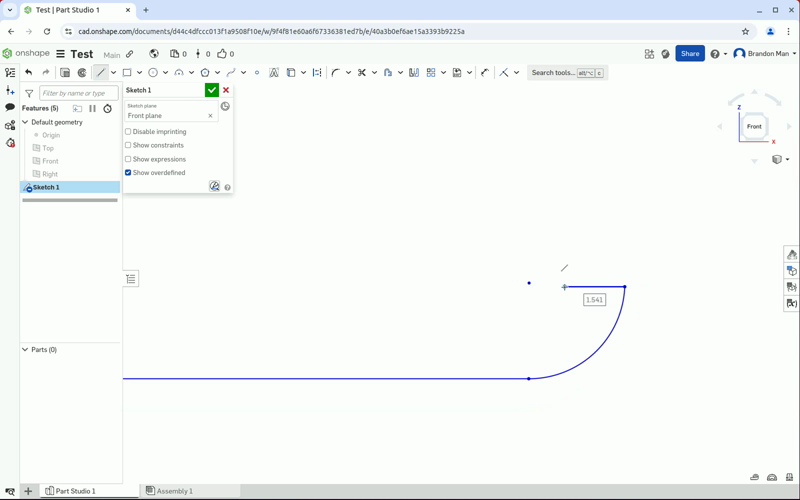
scroll(-6)
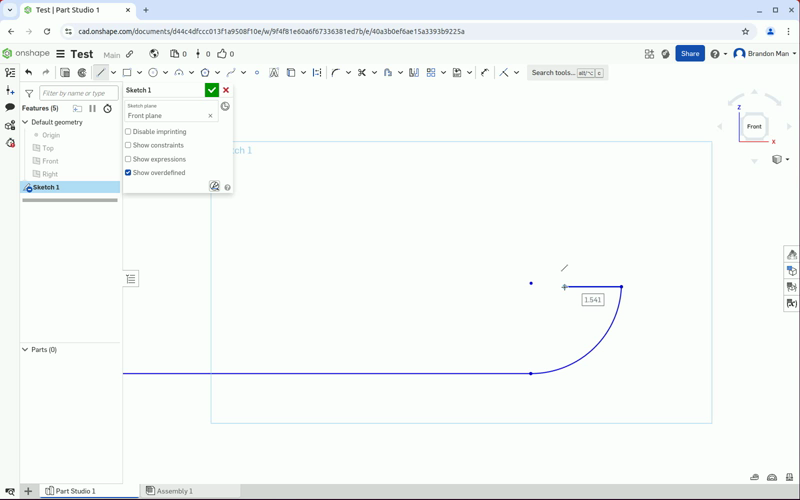
scroll(-6)
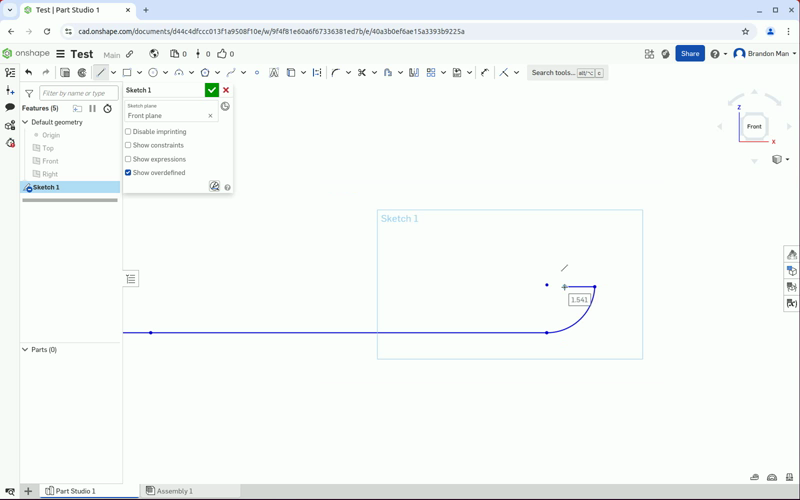
scroll(-6)
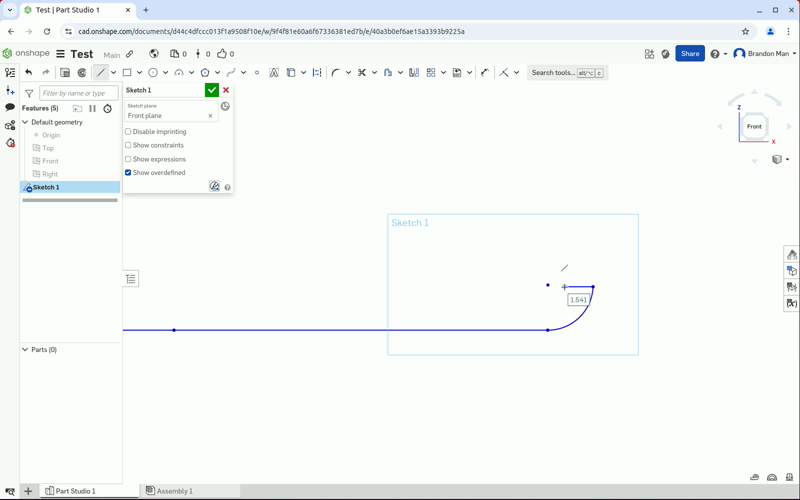
scroll(-6)
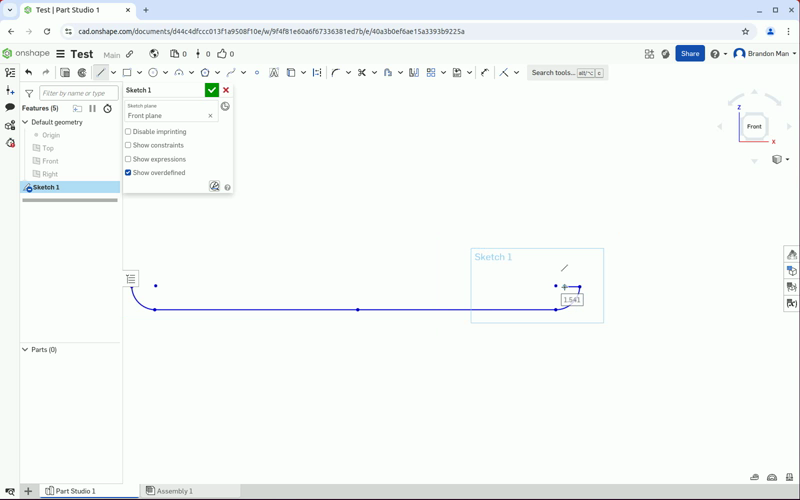
scroll(-6)
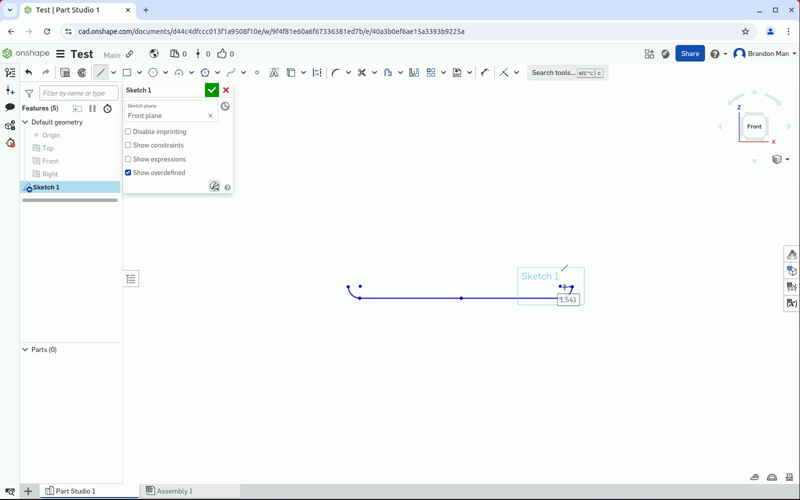
key_up(shift)
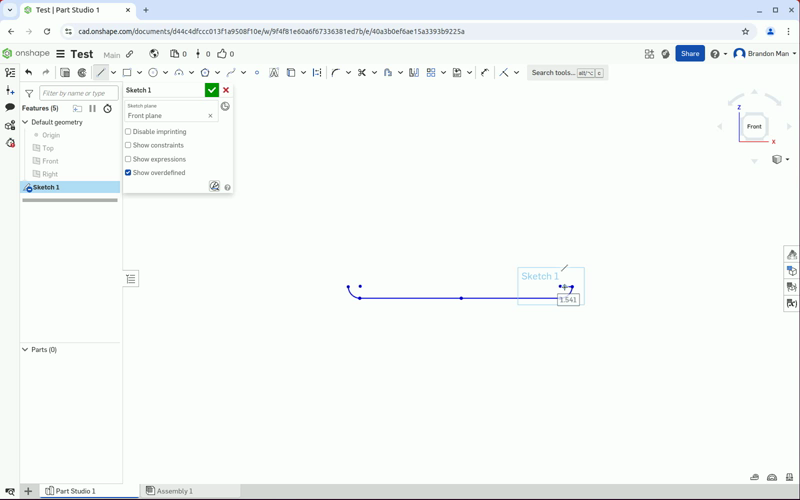
key_down(shift)
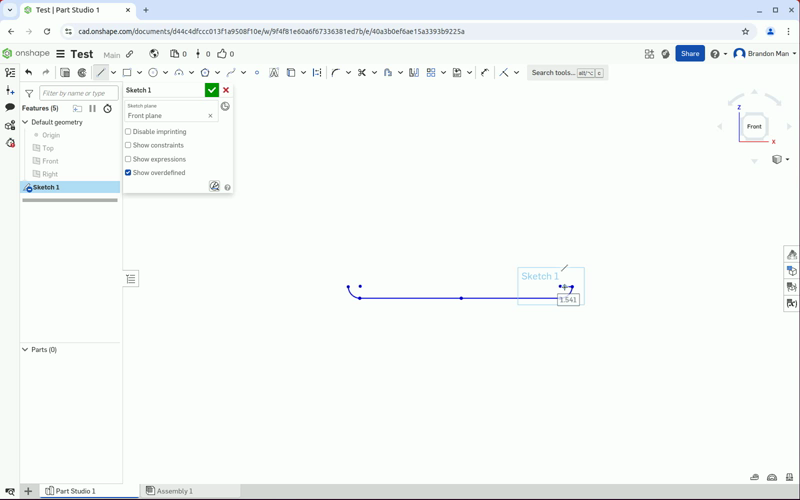
mouse_move(589, 286)
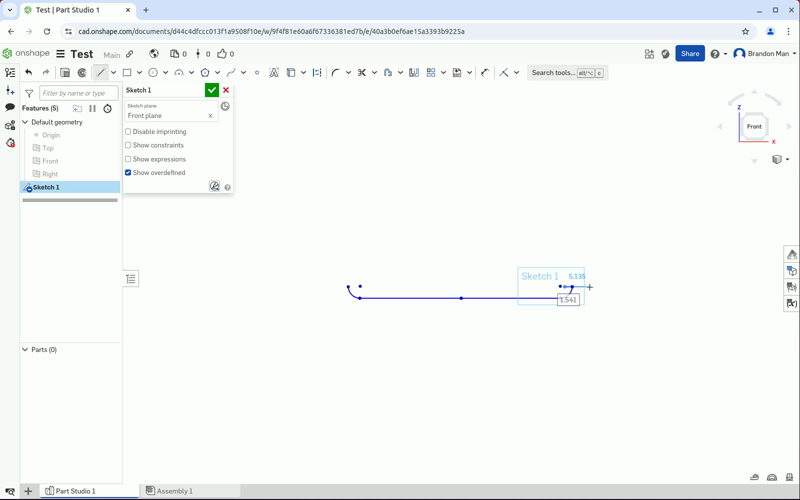
mouse_move(564, 279)
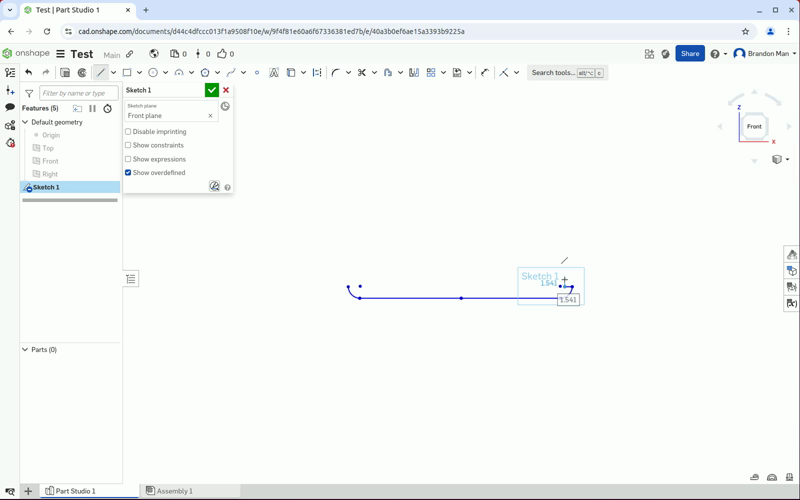
scroll(6)
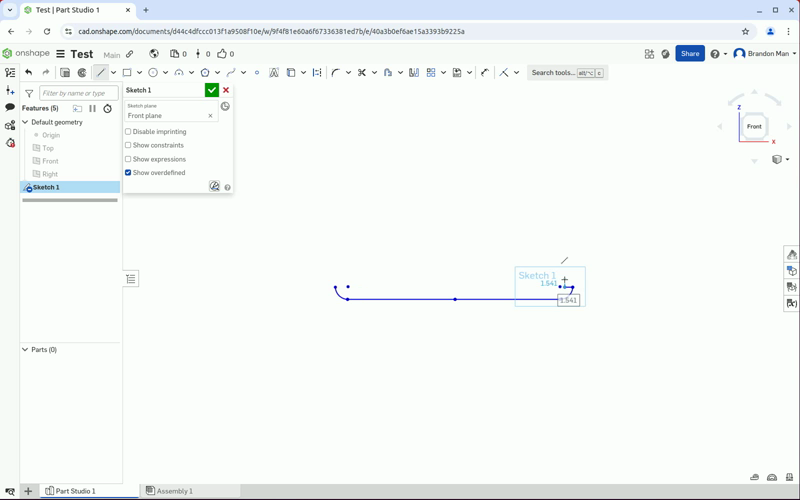
scroll(6)
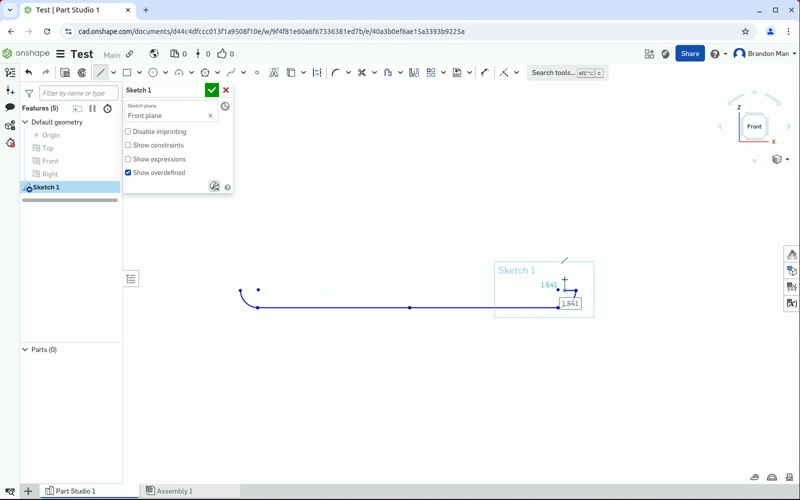
scroll(6)
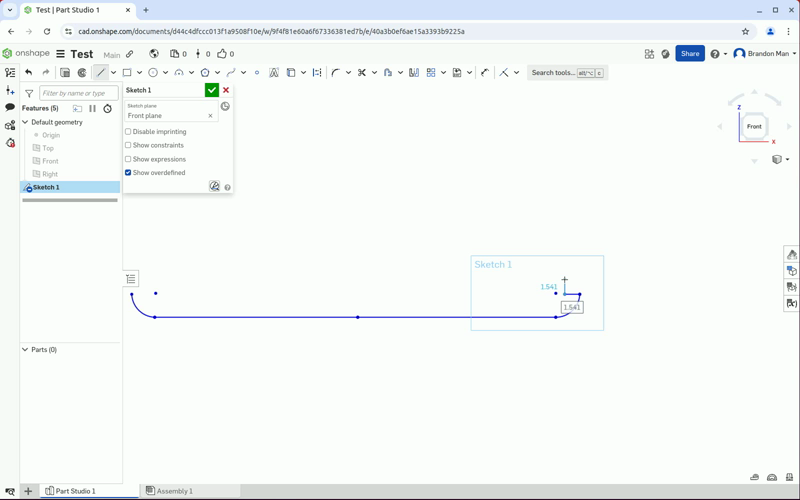
scroll(6)
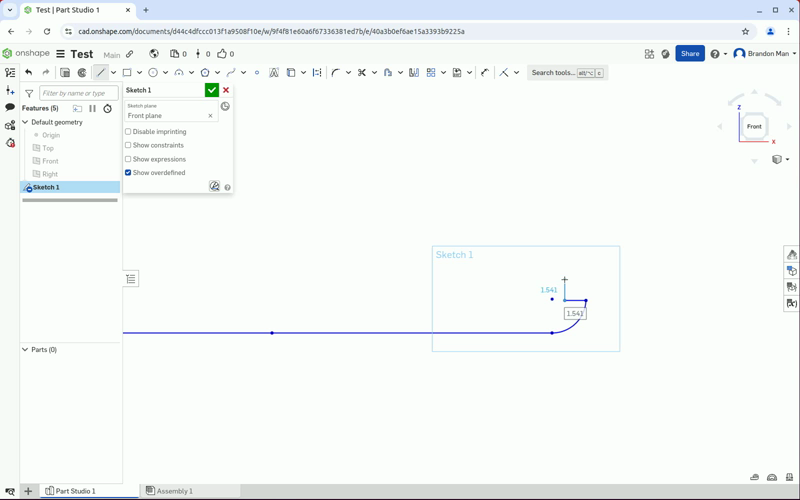
scroll(6)
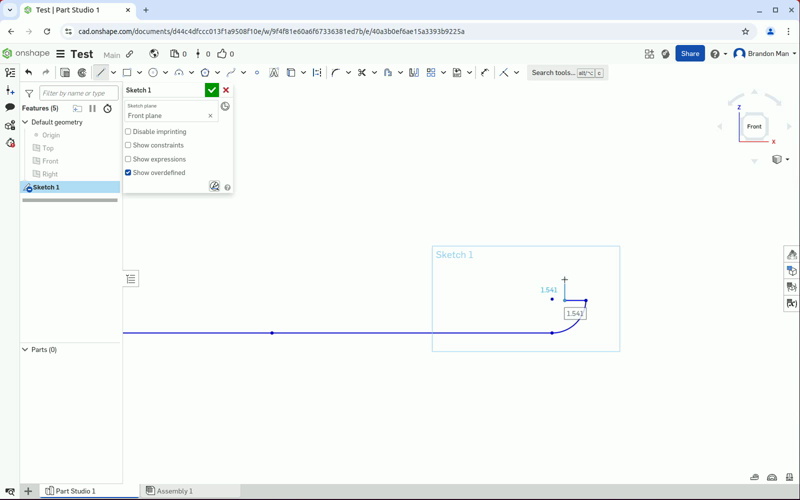
scroll(6)
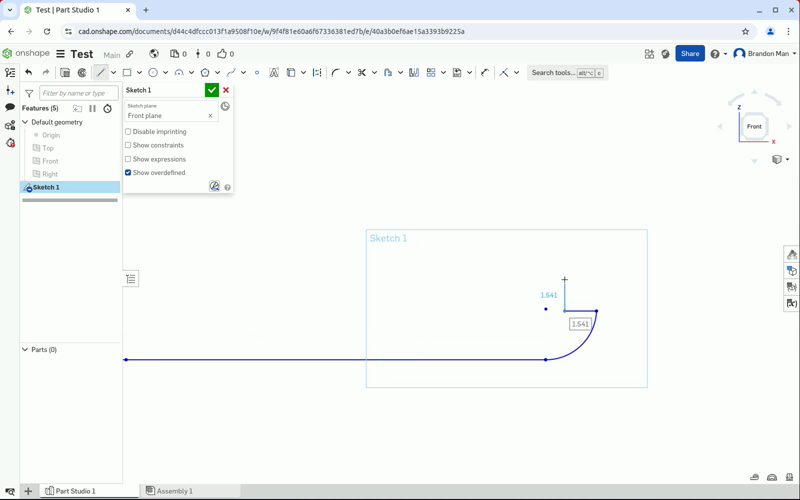
scroll(6)
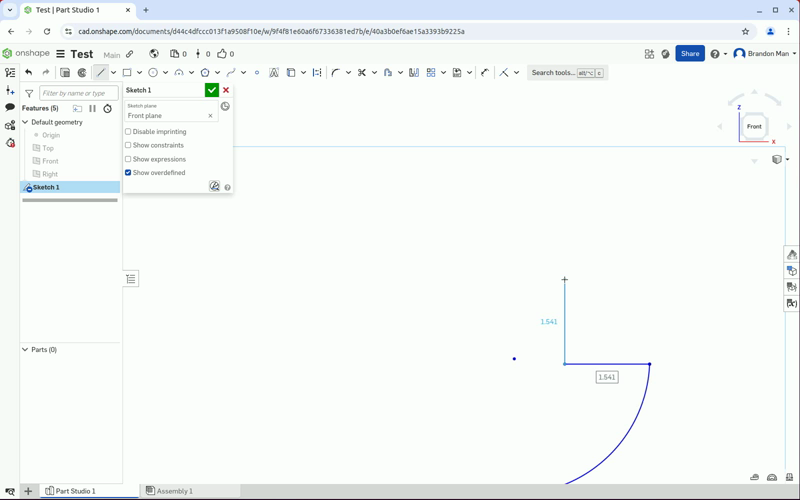
click(564, 279)
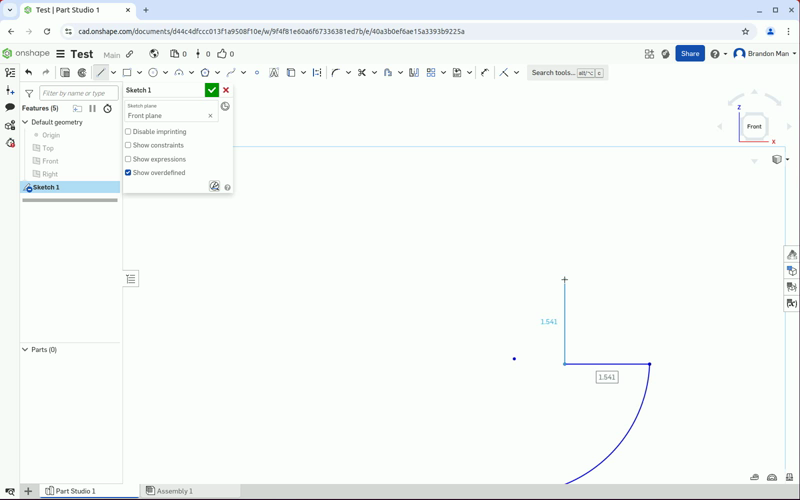
scroll(-6)
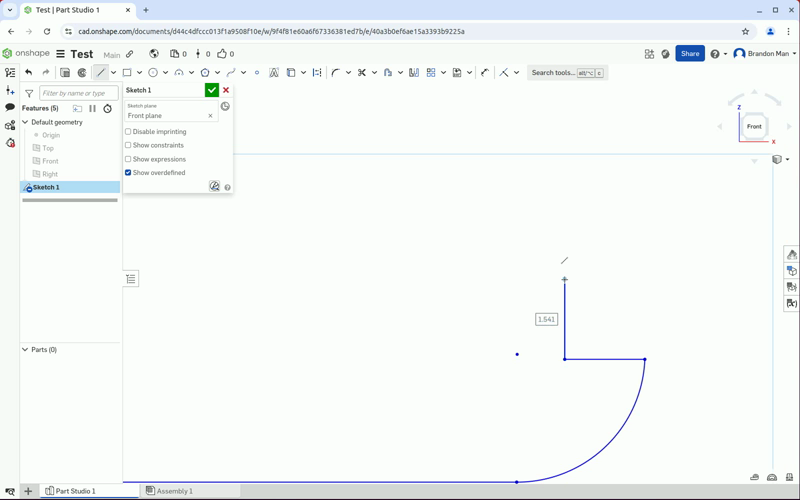
scroll(-6)
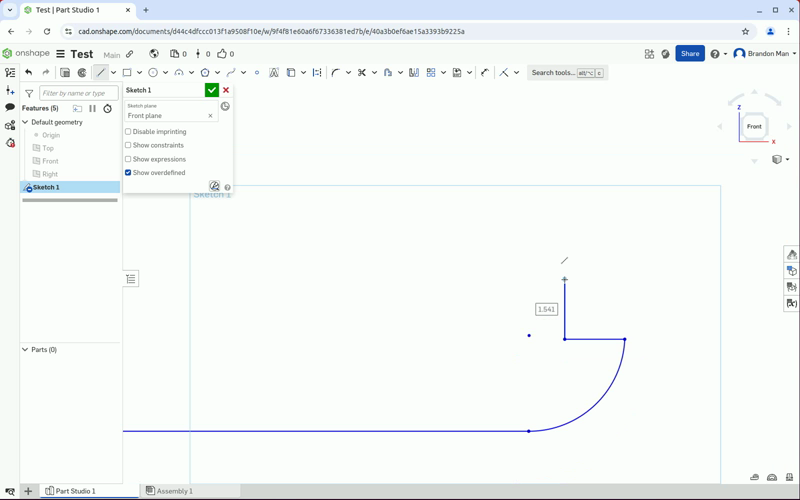
scroll(-6)
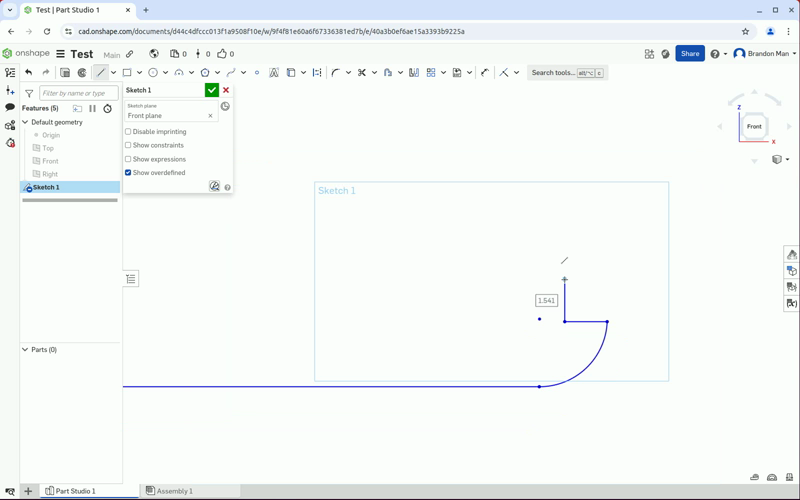
scroll(-6)
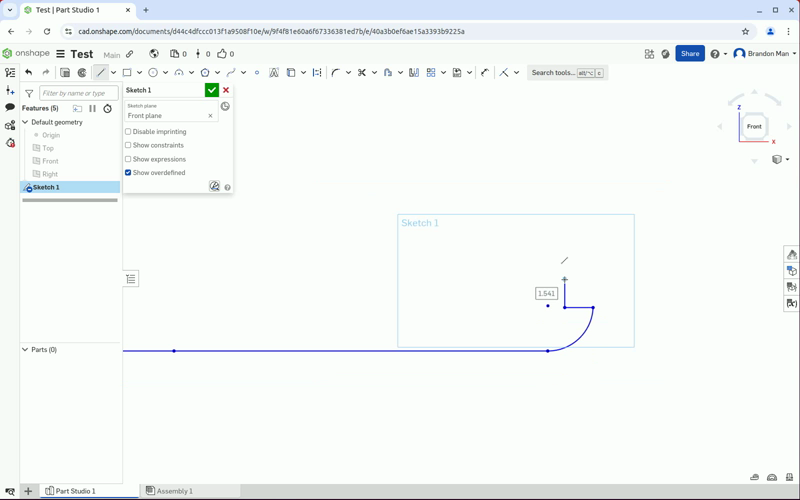
scroll(-6)
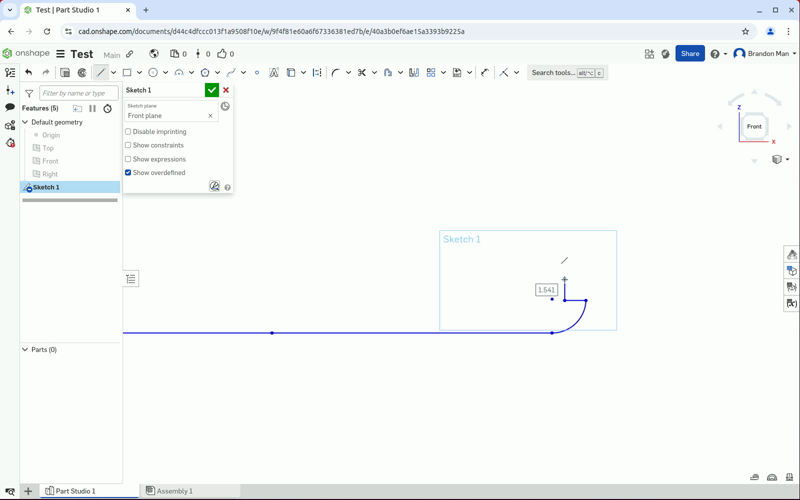
scroll(-6)
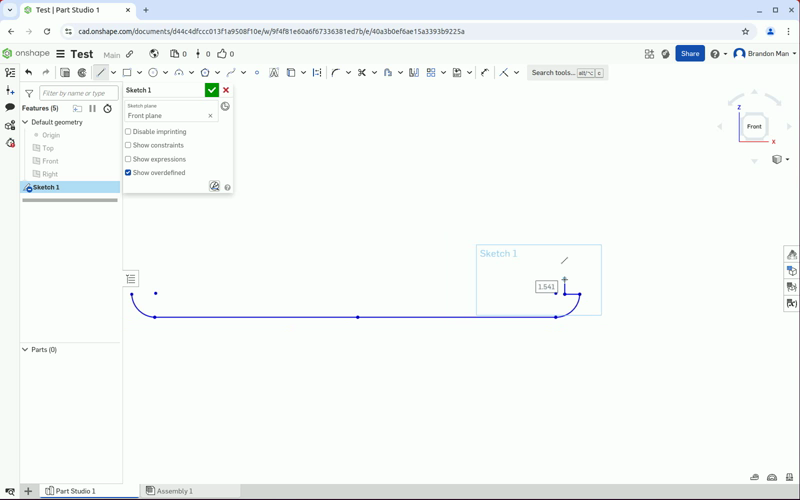
scroll(-6)
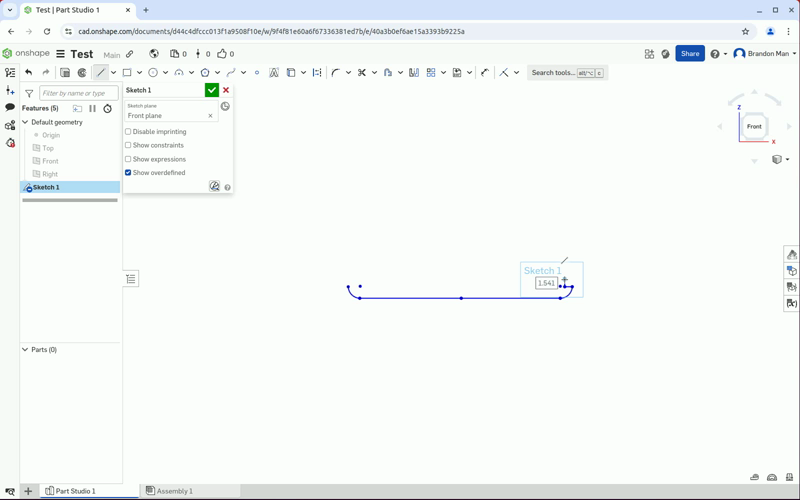
key_up(shift)
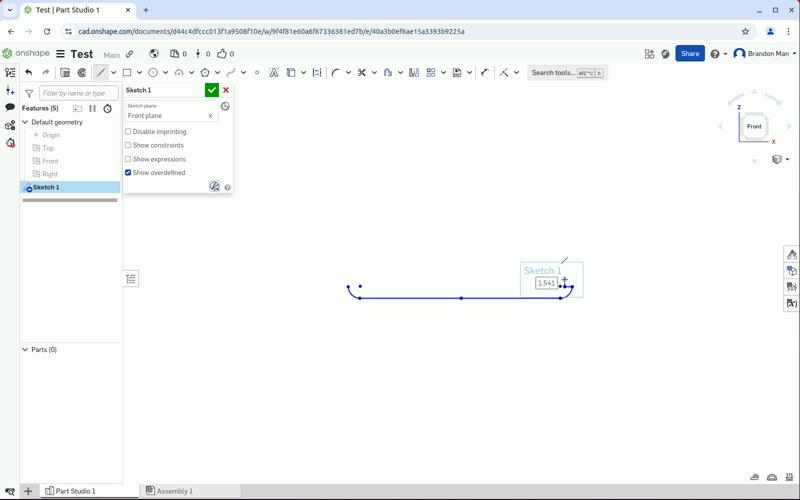
key_down(shift)
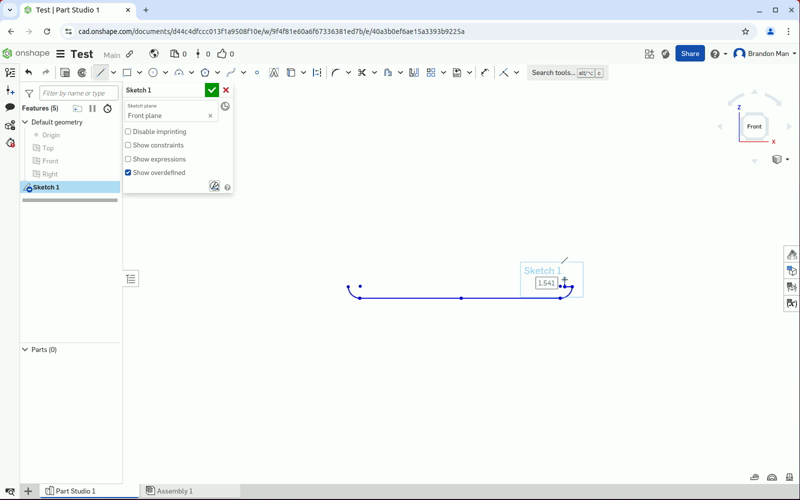
mouse_move(589, 279)
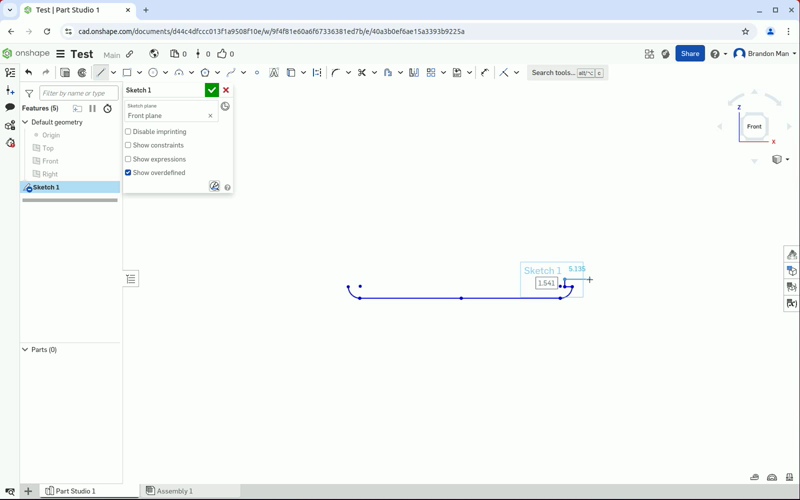
mouse_move(572, 279)
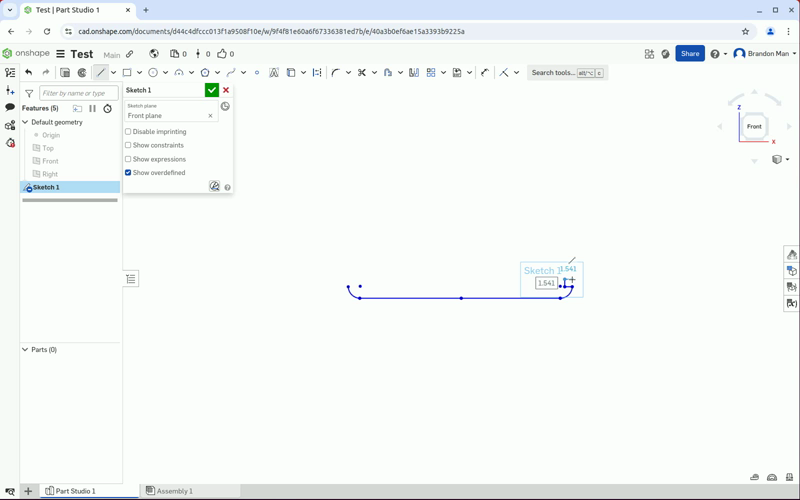
scroll(6)
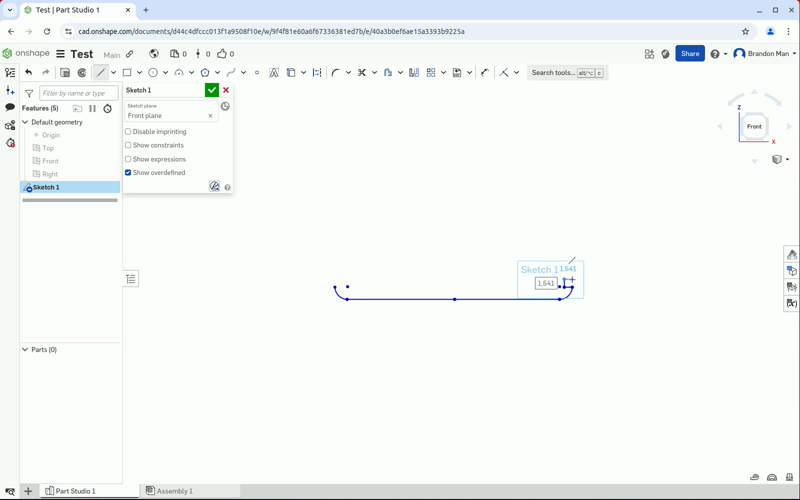
scroll(6)
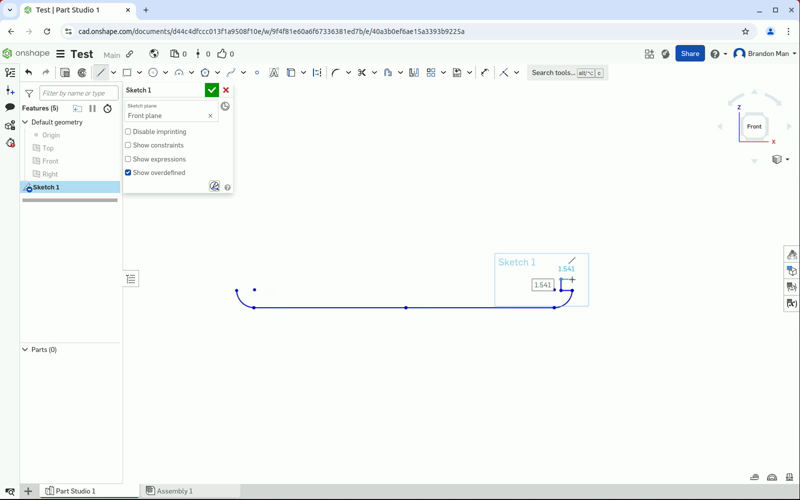
scroll(6)
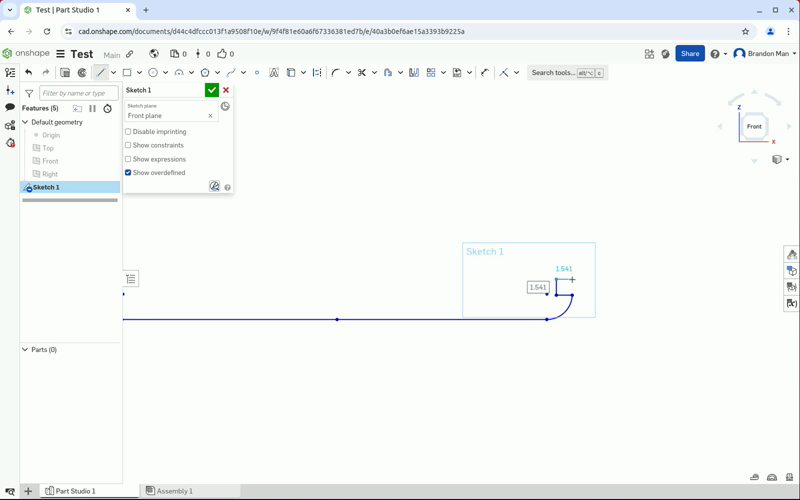
scroll(6)
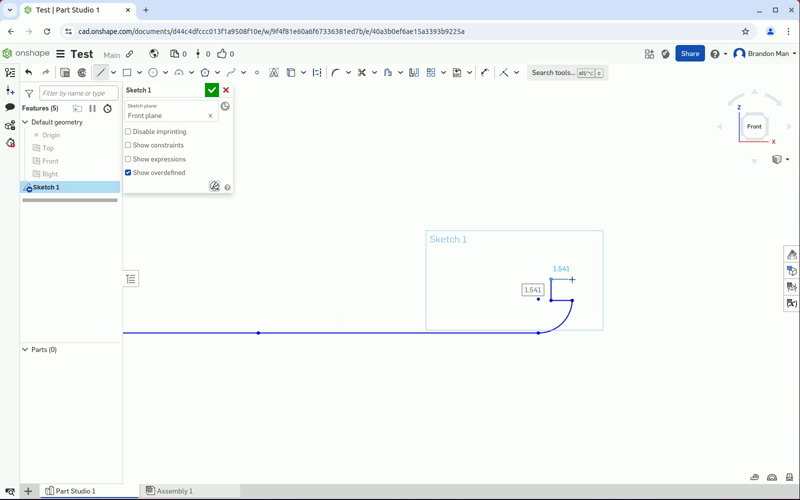
scroll(6)
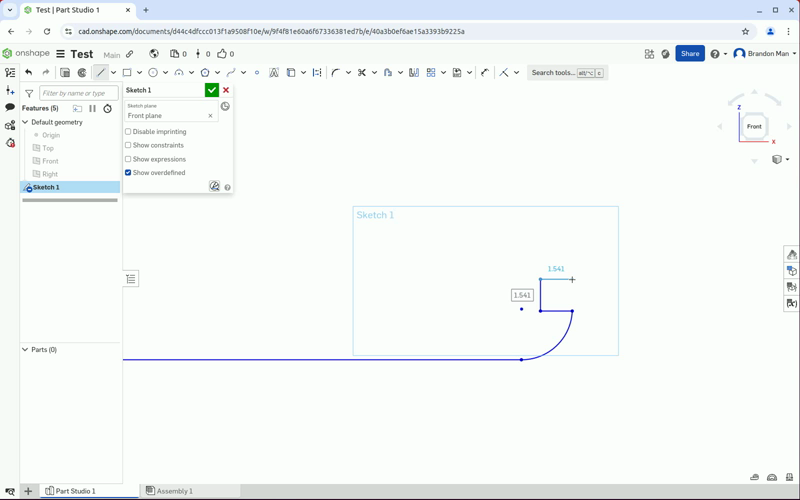
scroll(6)
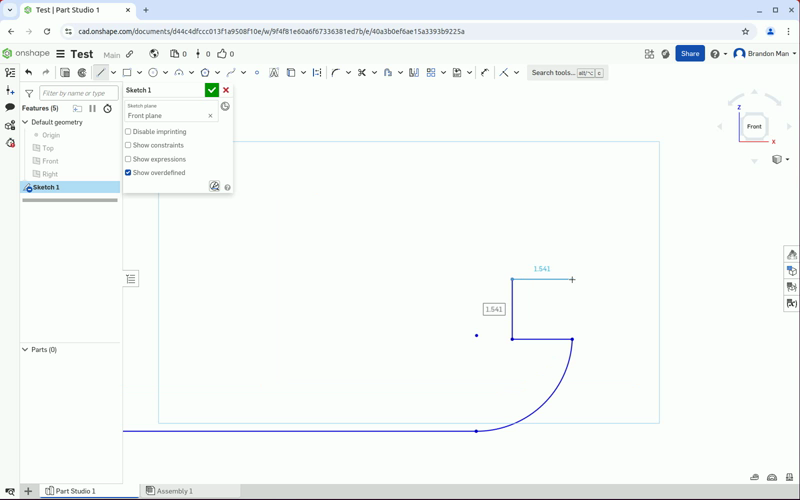
scroll(6)
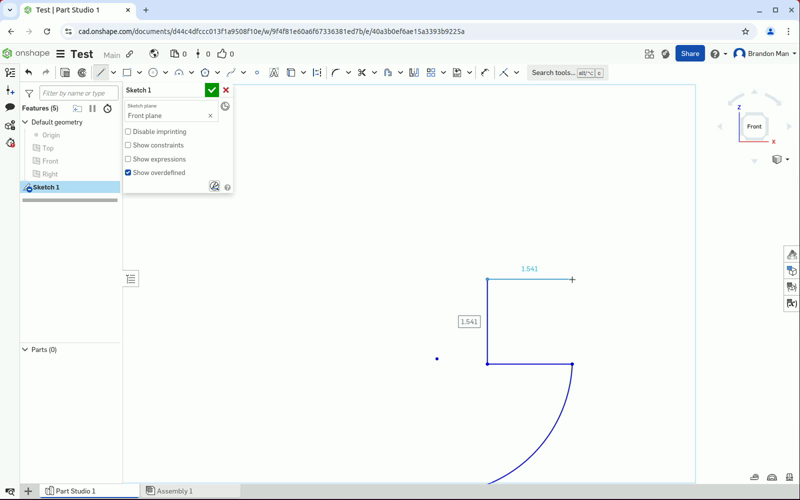
click(572, 279)
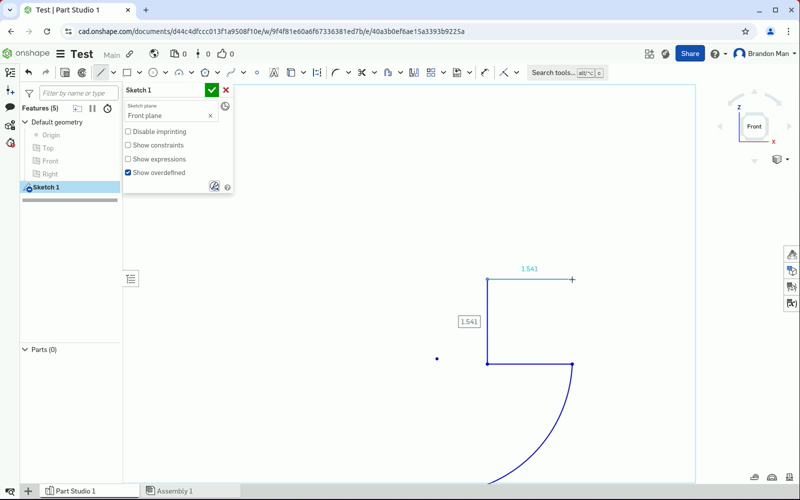
scroll(-6)
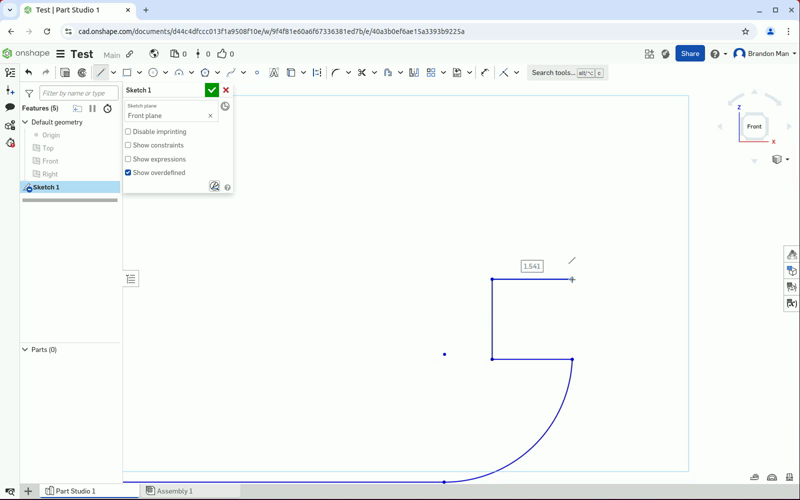
scroll(-6)
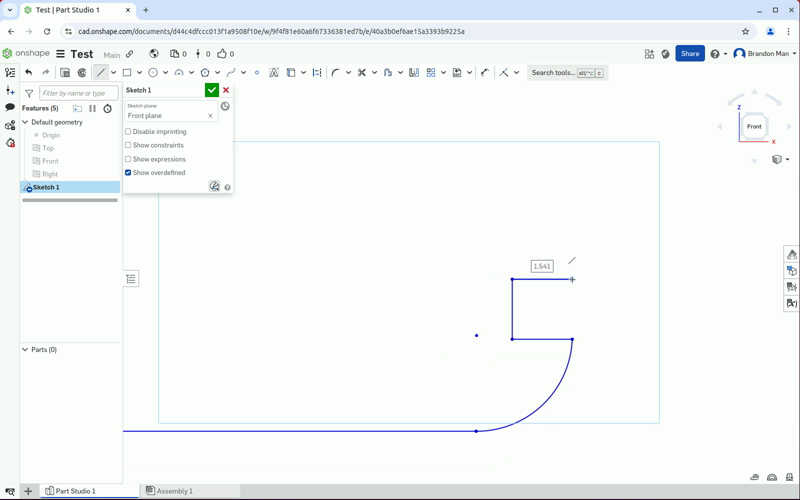
scroll(-6)
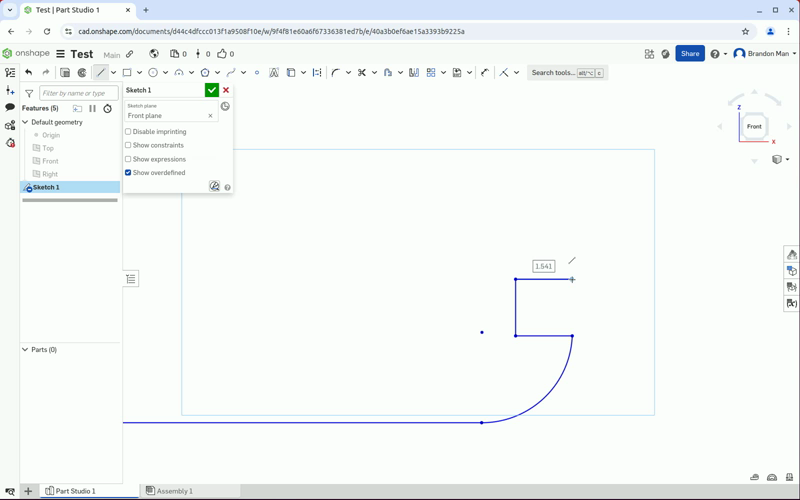
scroll(-6)
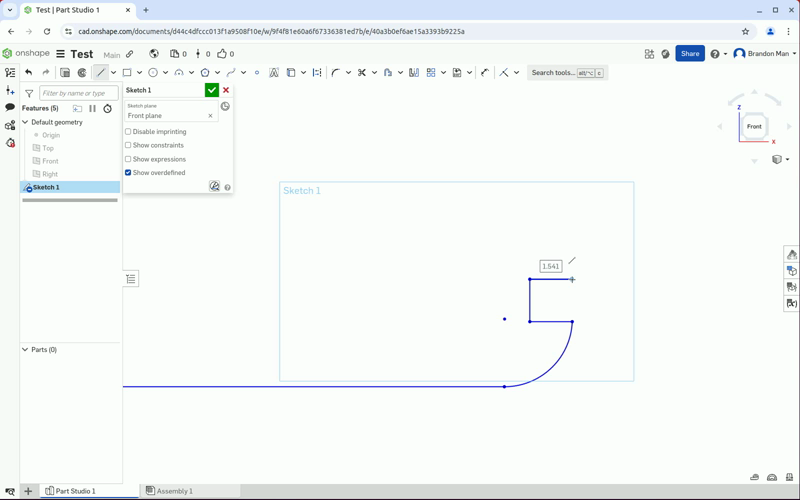
scroll(-6)
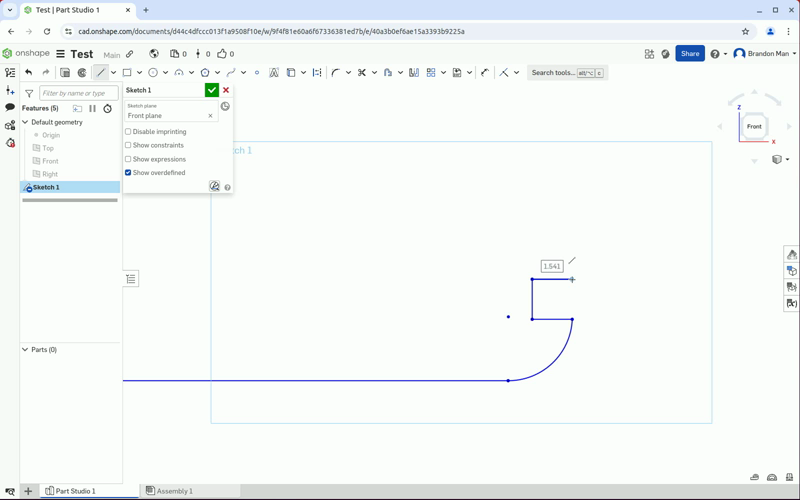
scroll(-6)
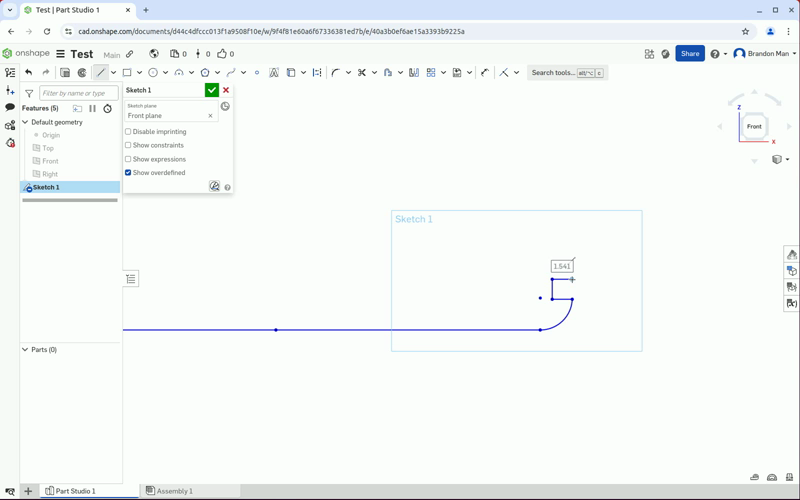
scroll(-6)
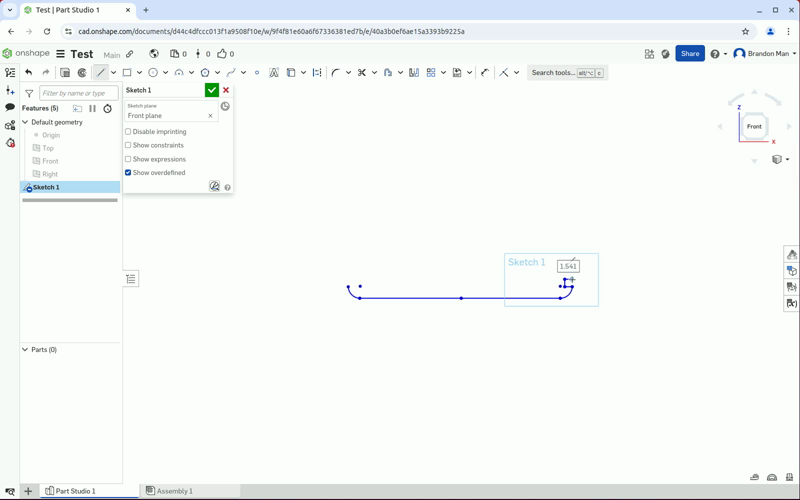
key_up(shift)
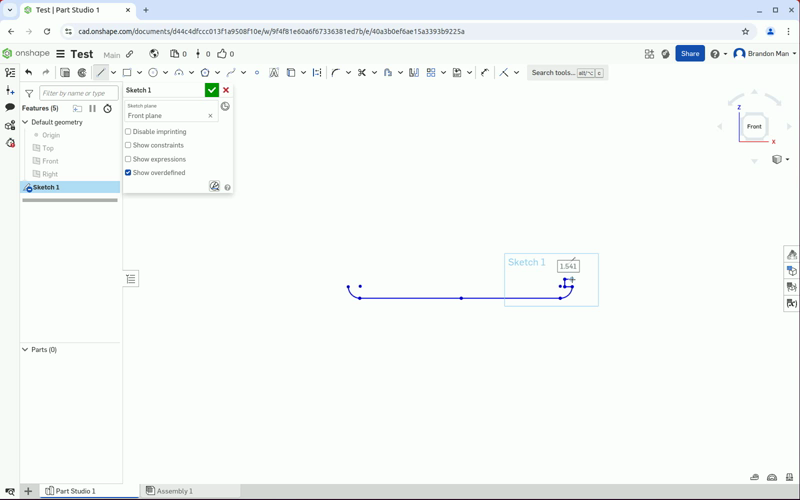
key(esc)
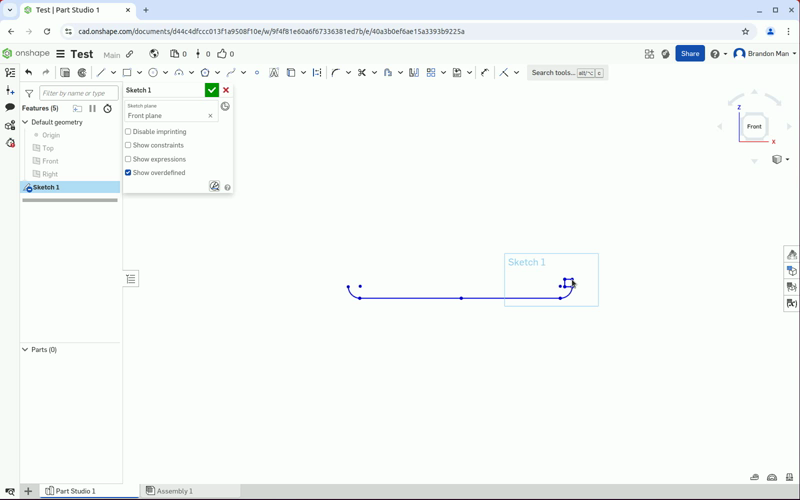
key(a)
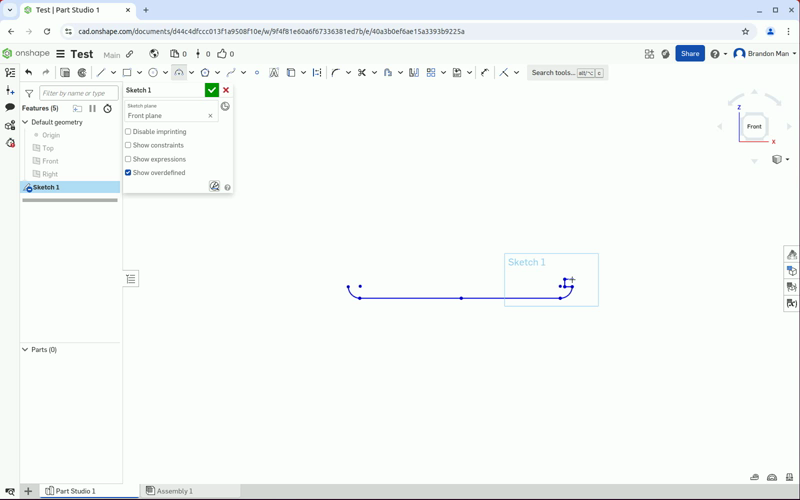
mouse_move(572, 279)
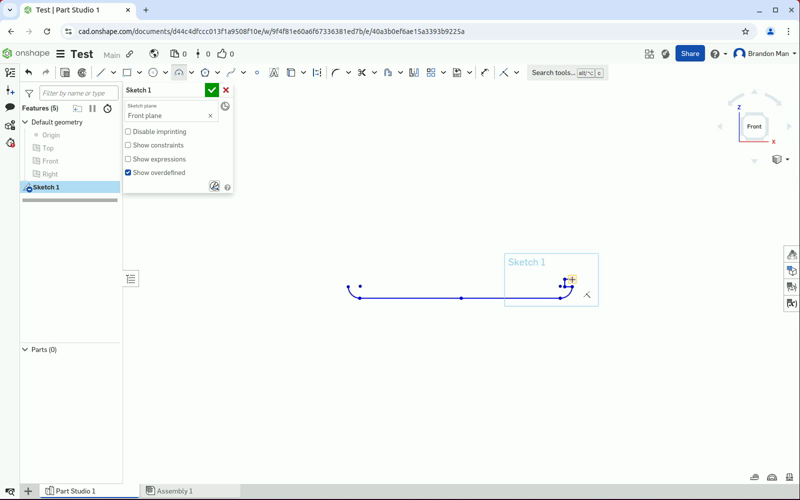
click(572, 279)
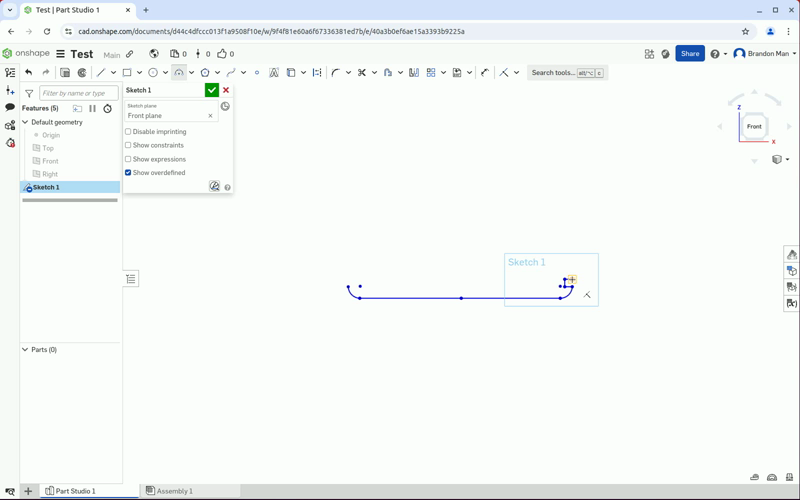
key_down(shift)
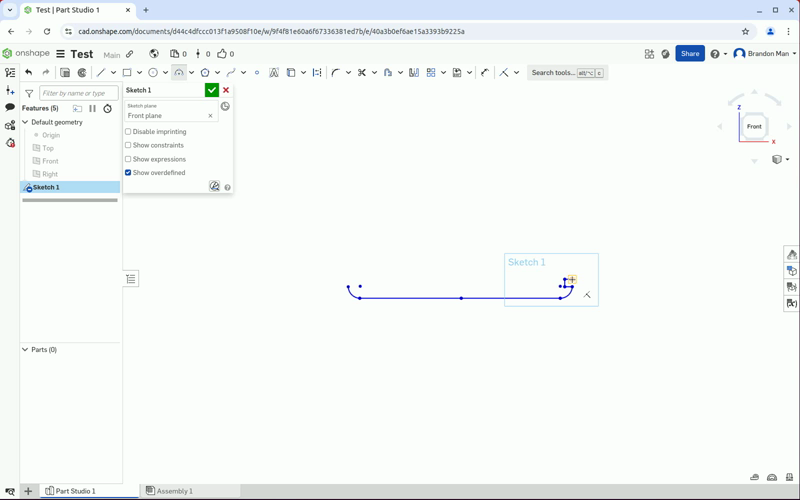
mouse_move(560, 267)
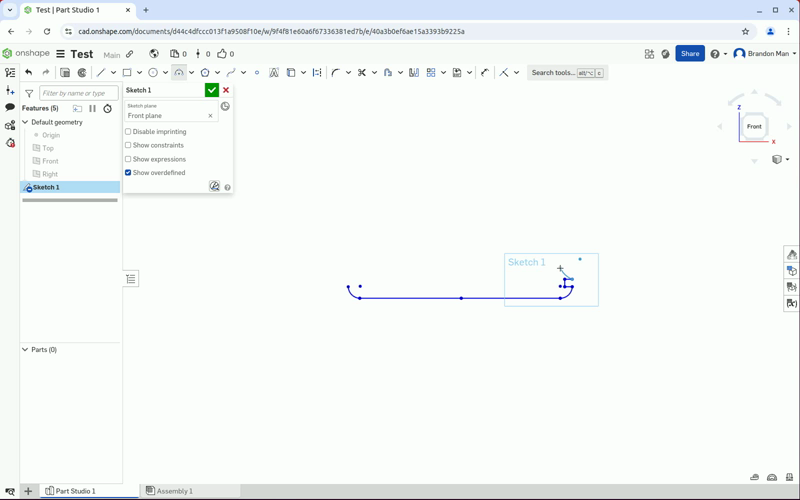
click(560, 267)
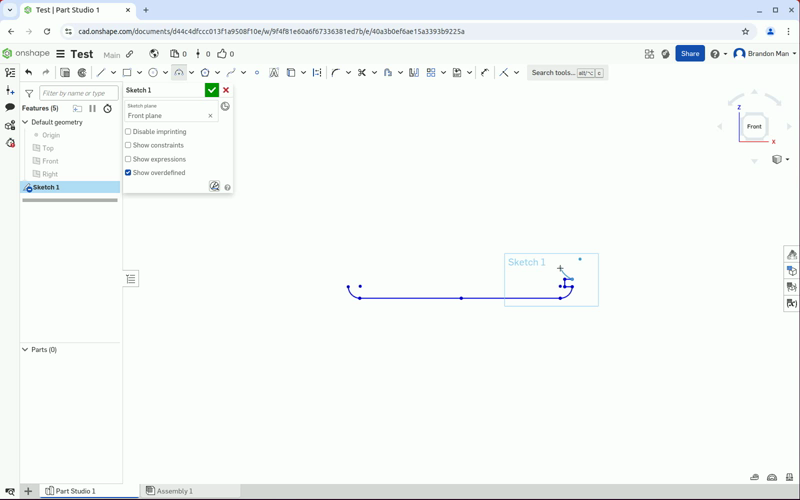
mouse_move(568, 270)
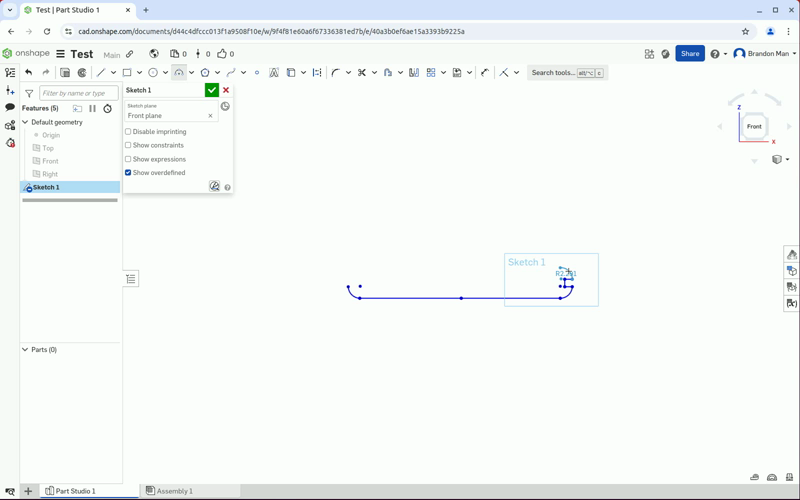
click(568, 270)
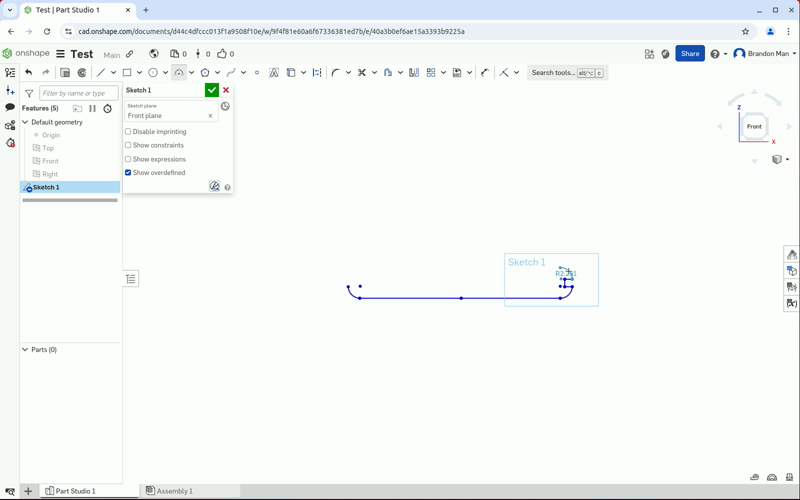
key_up(shift)
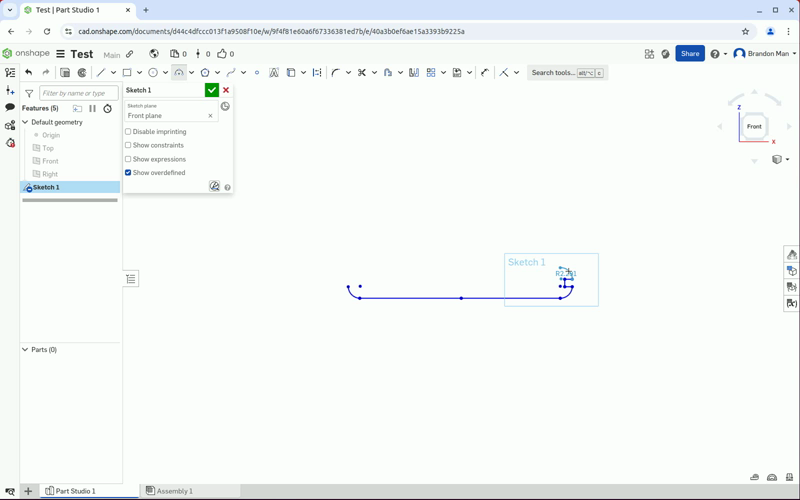
key(esc)
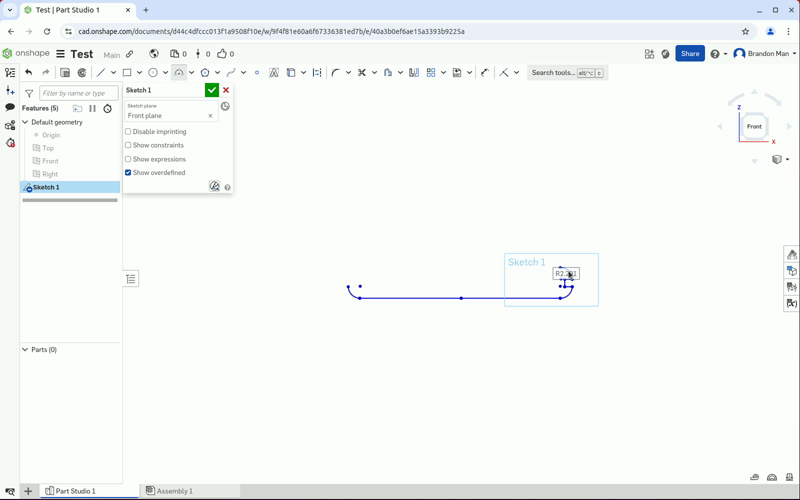
key(l)
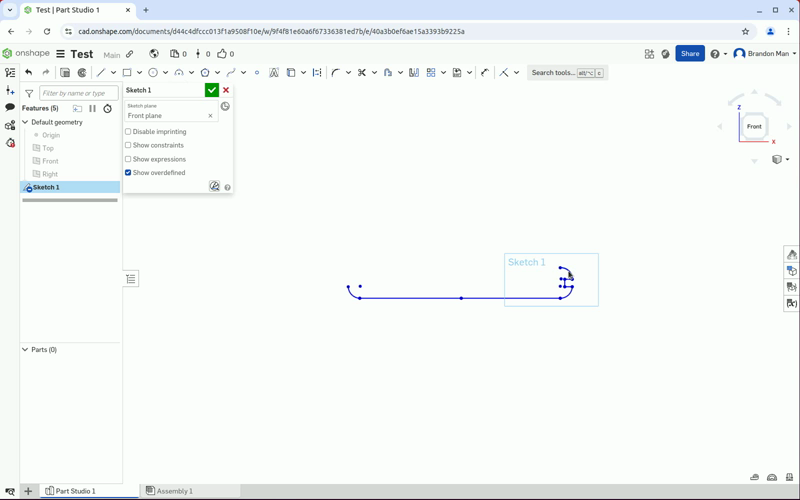
mouse_move(560, 267)
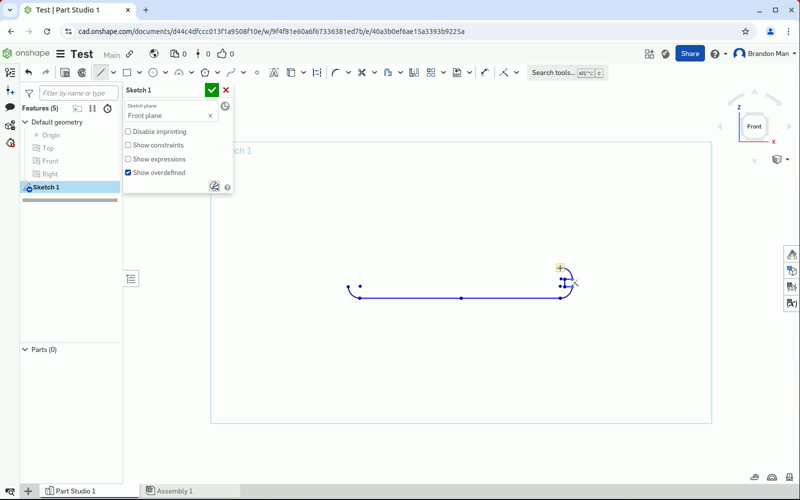
click(560, 267)
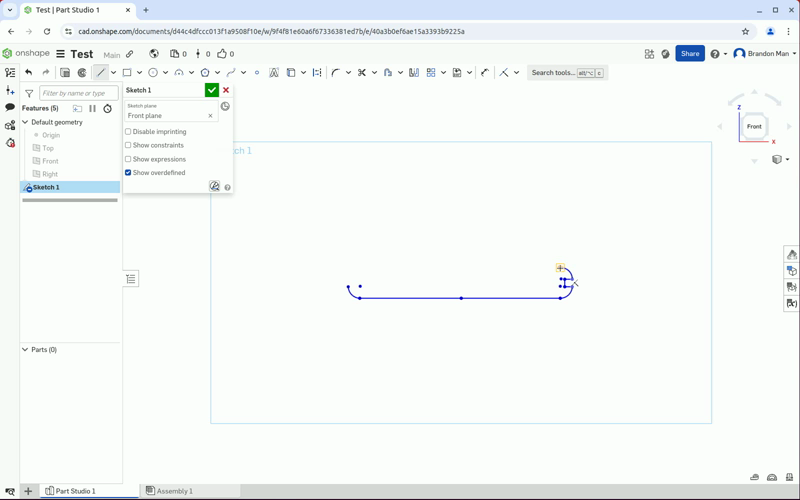
key_down(shift)
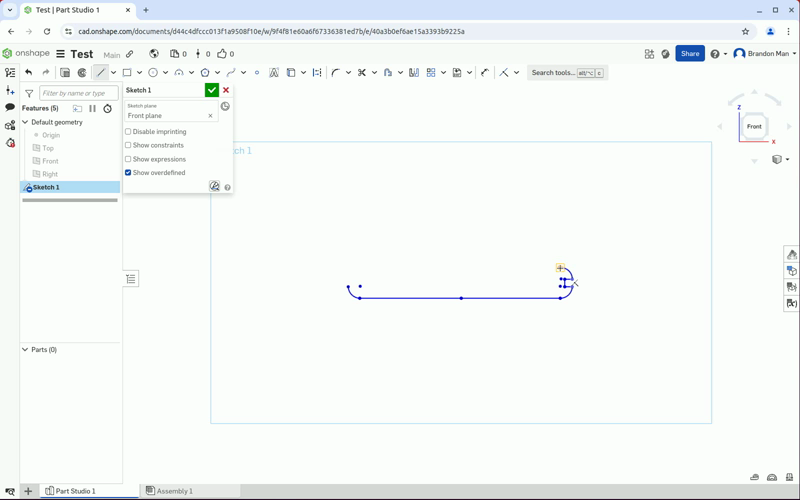
mouse_move(461, 267)
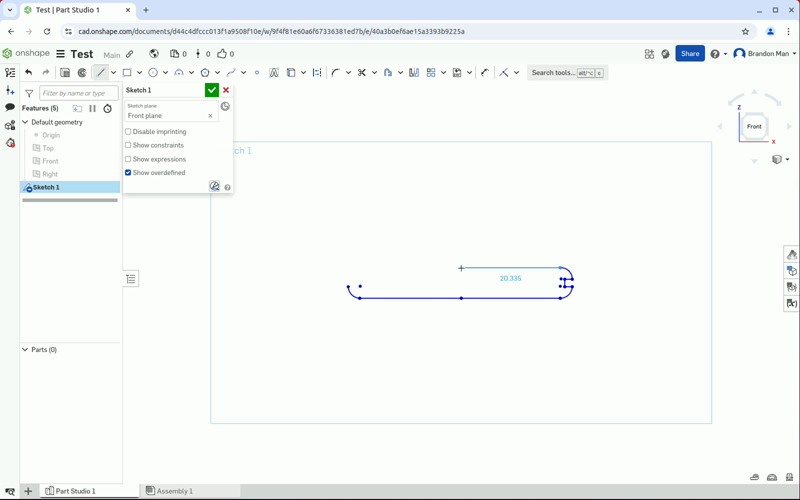
click(461, 267)
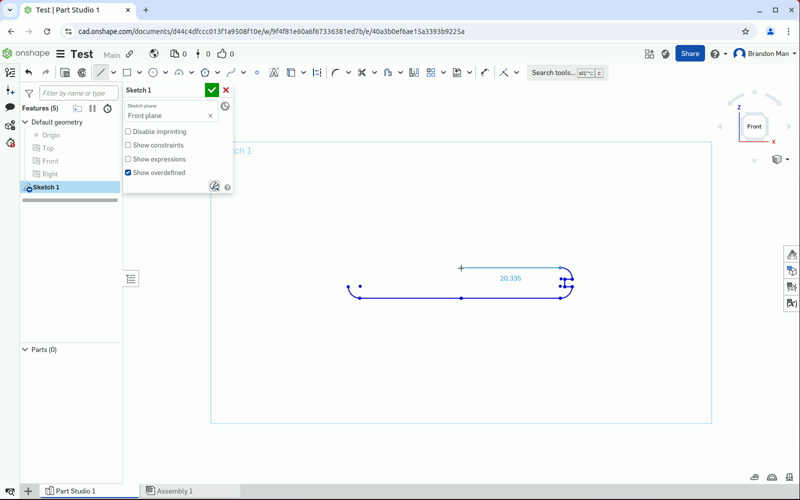
key_up(shift)
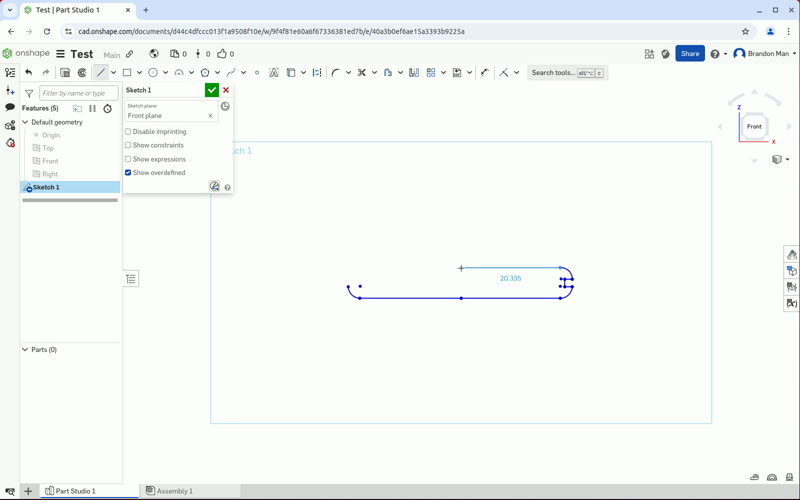
key_down(shift)
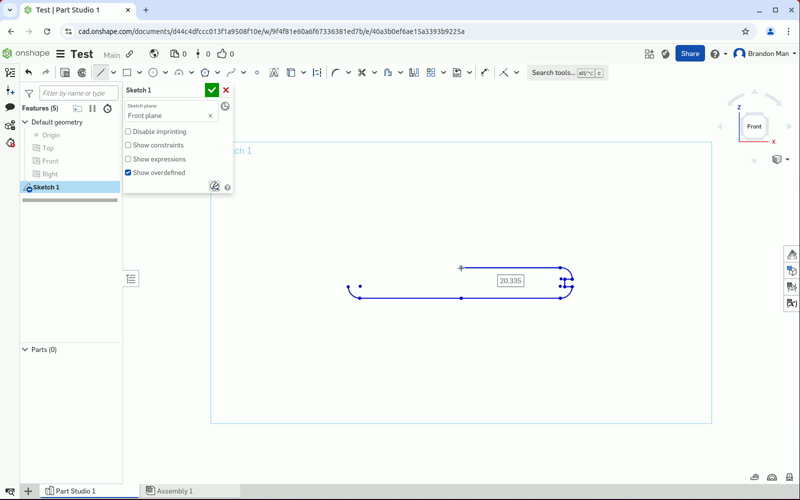
mouse_move(359, 267)
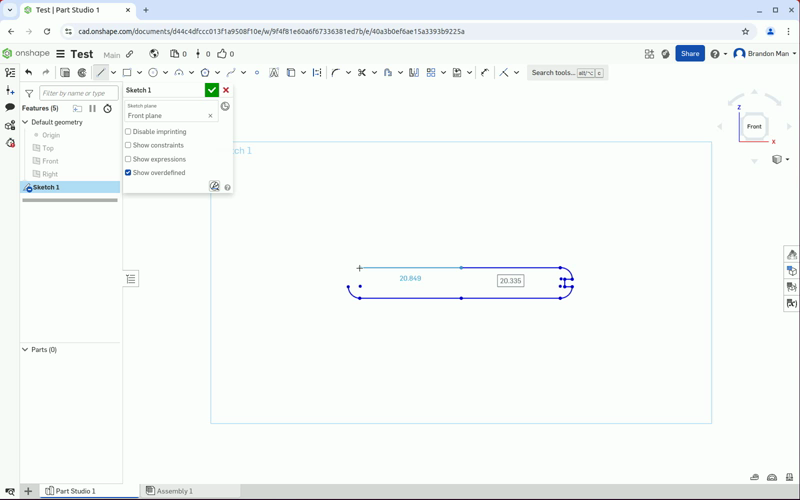
click(359, 267)
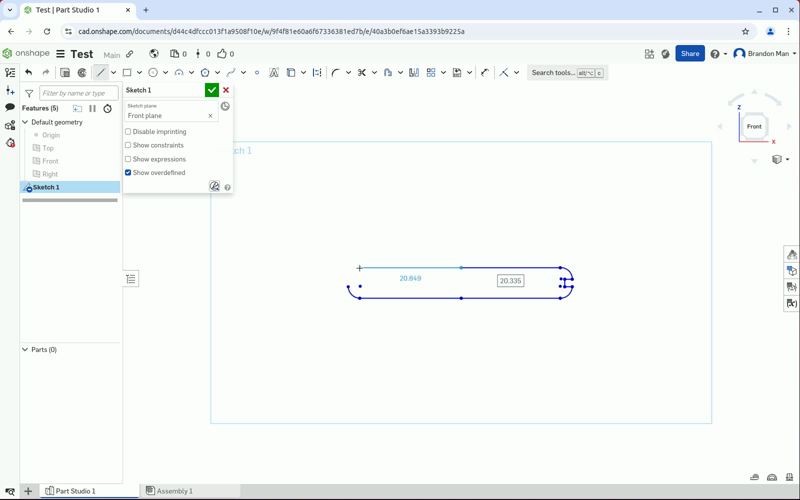
key_up(shift)
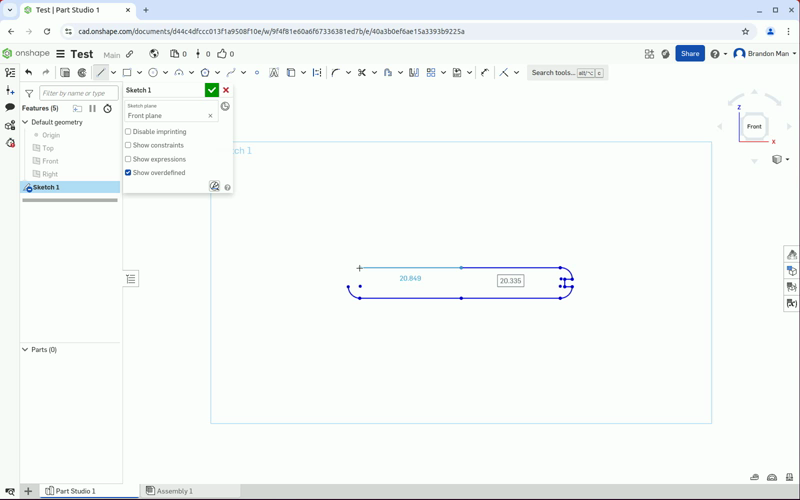
key(esc)
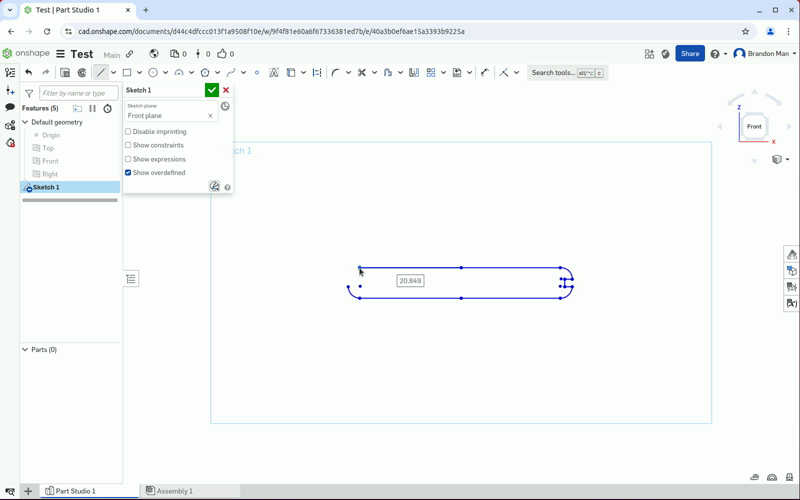
key(a)
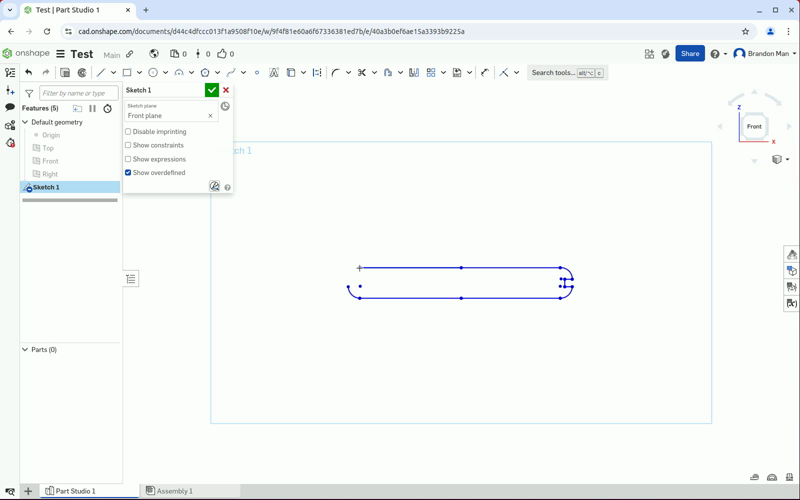
mouse_move(359, 267)
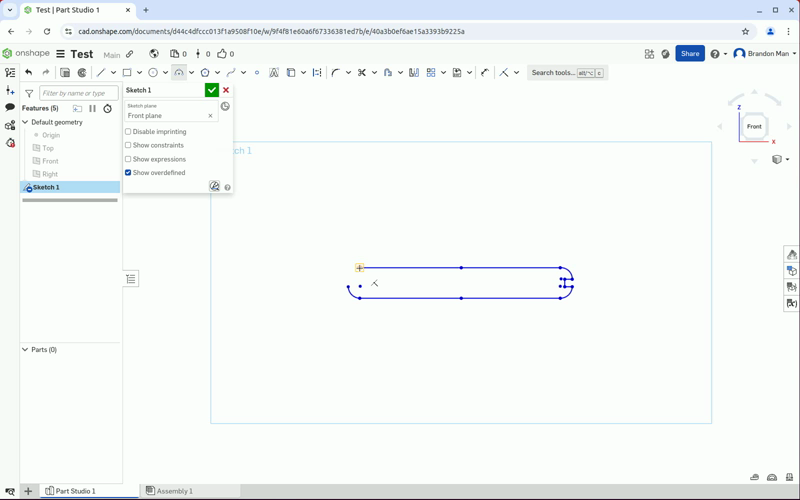
click(359, 267)
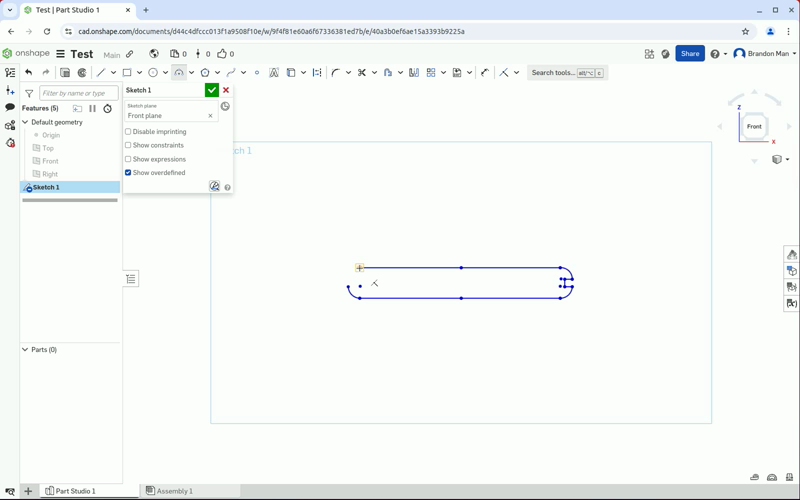
key_down(shift)
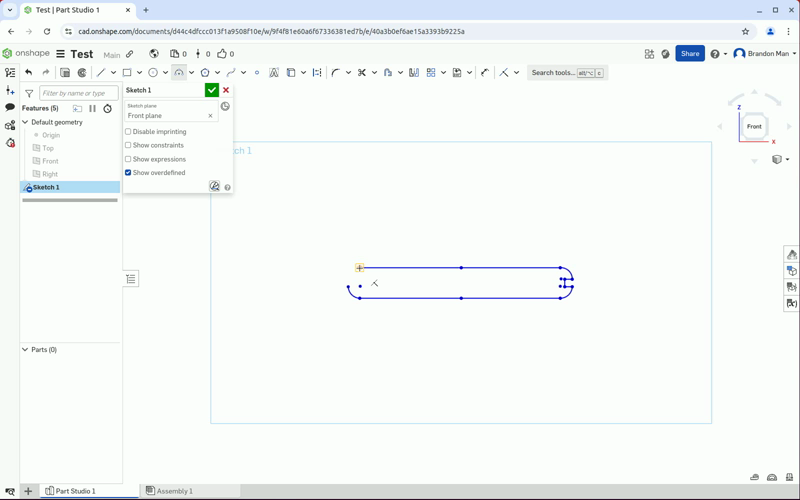
mouse_move(348, 279)
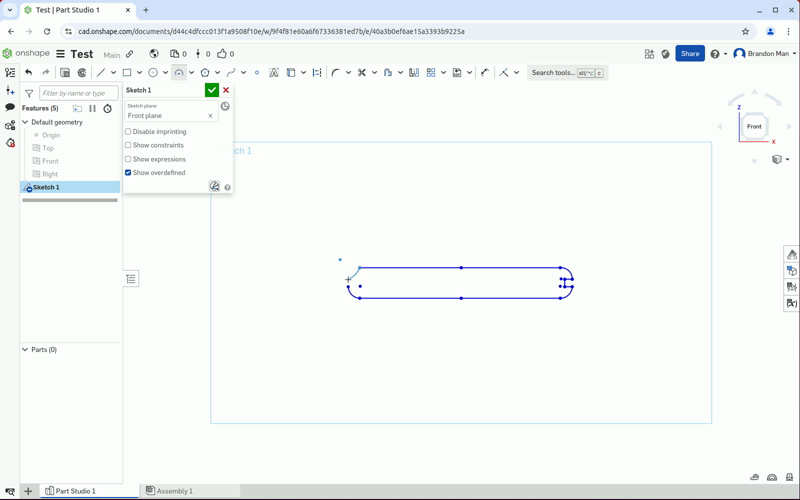
click(348, 279)
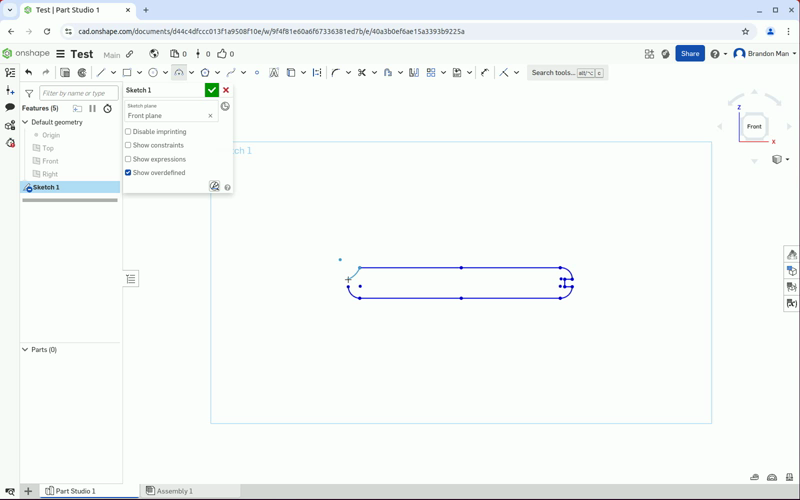
mouse_move(351, 270)
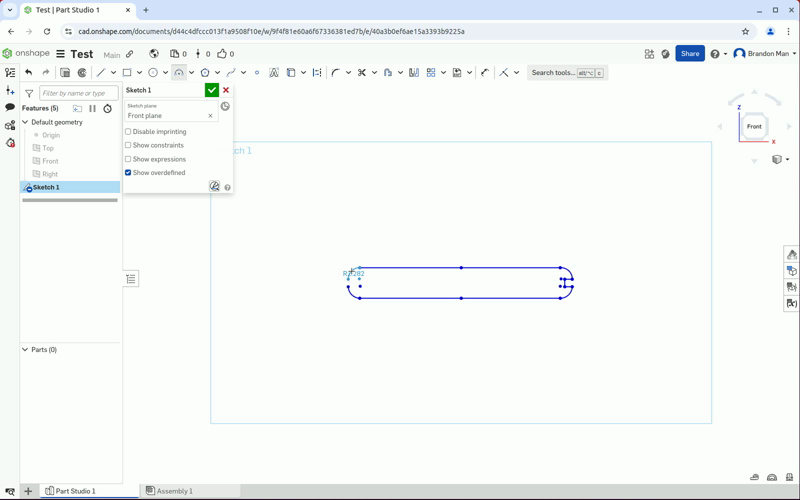
click(351, 270)
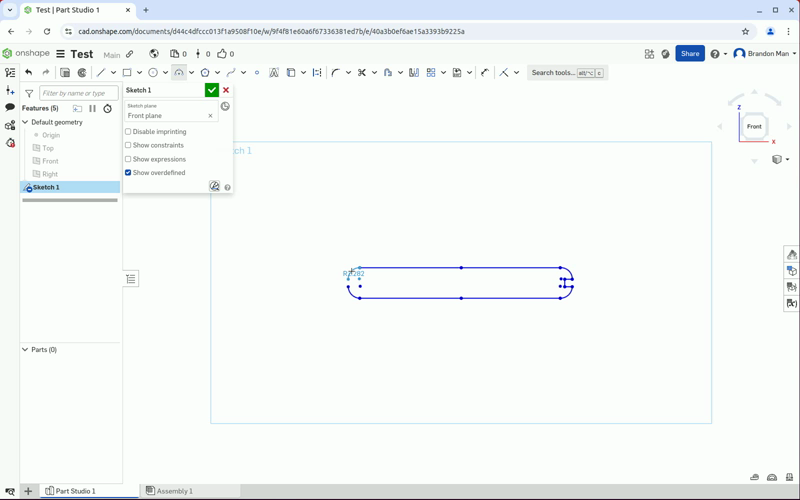
key_up(shift)
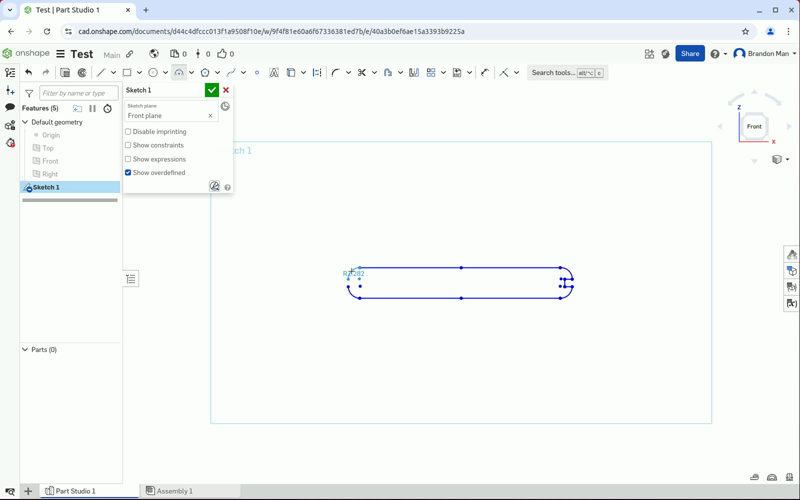
key(esc)
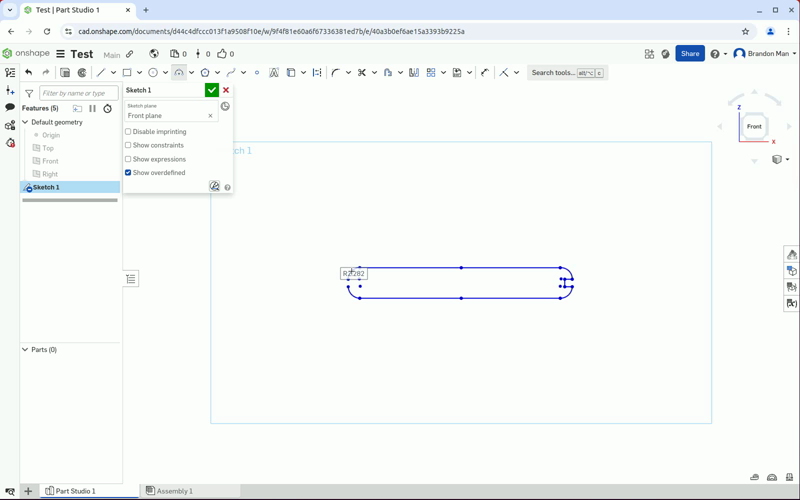
key(l)
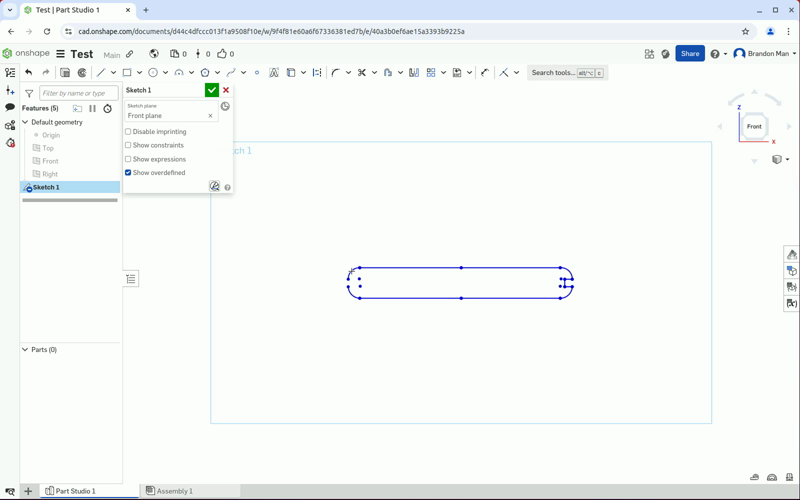
mouse_move(348, 279)
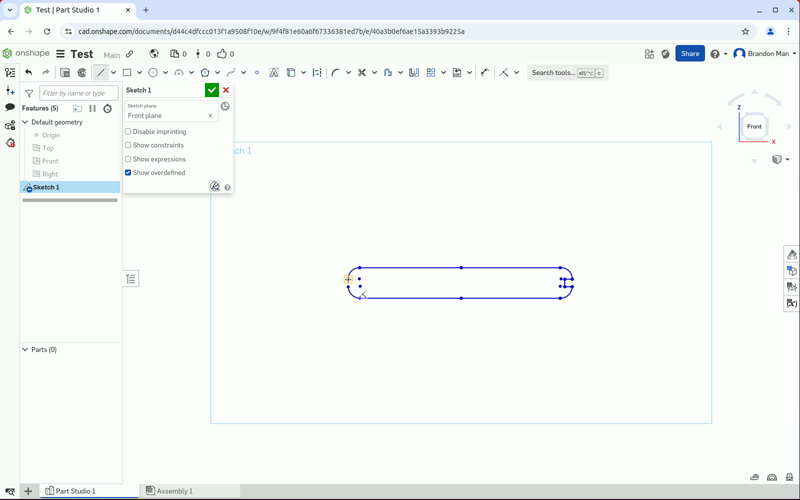
click(348, 279)
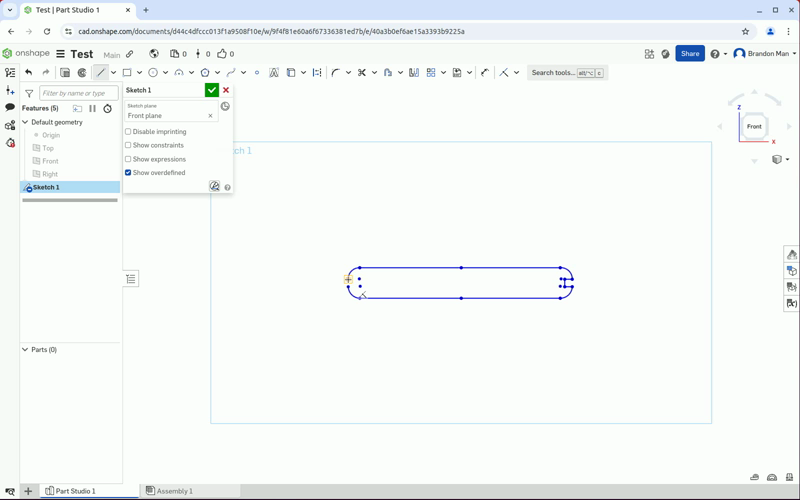
key_down(shift)
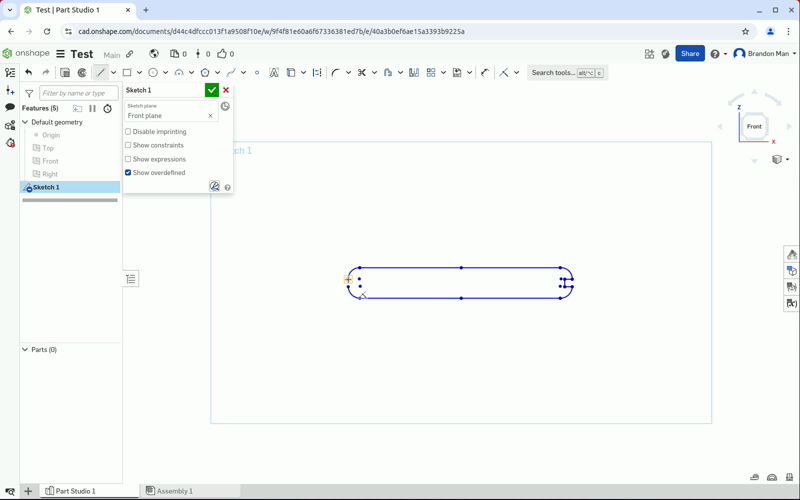
mouse_move(378, 279)
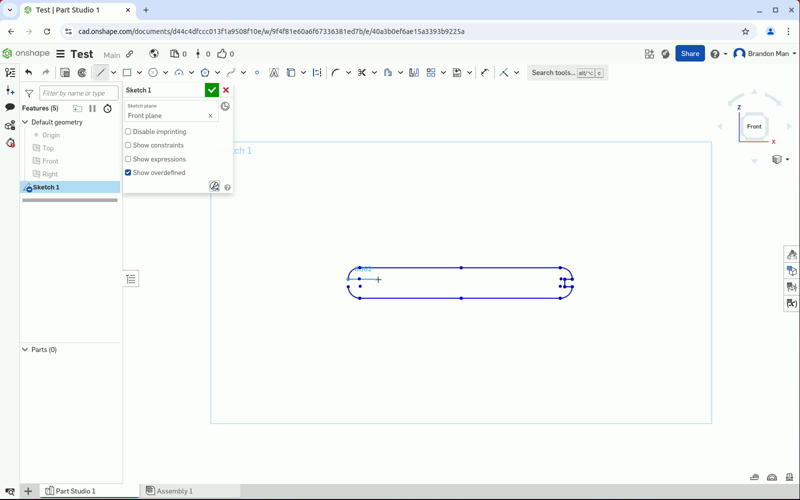
mouse_move(355, 279)
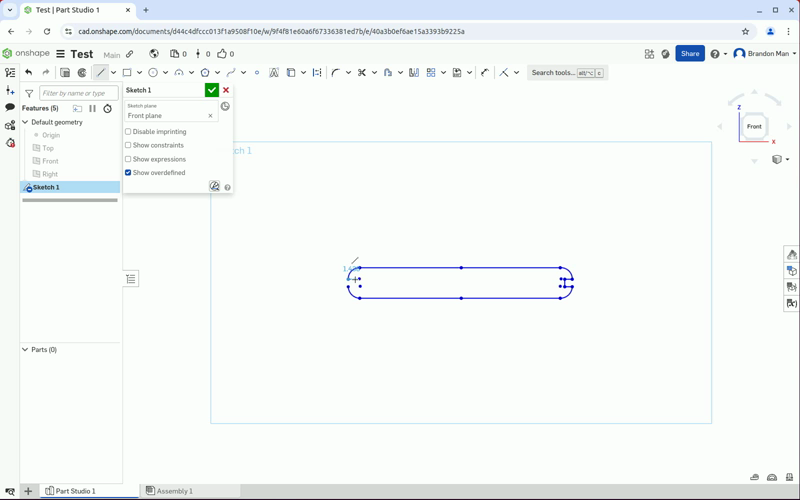
scroll(6)
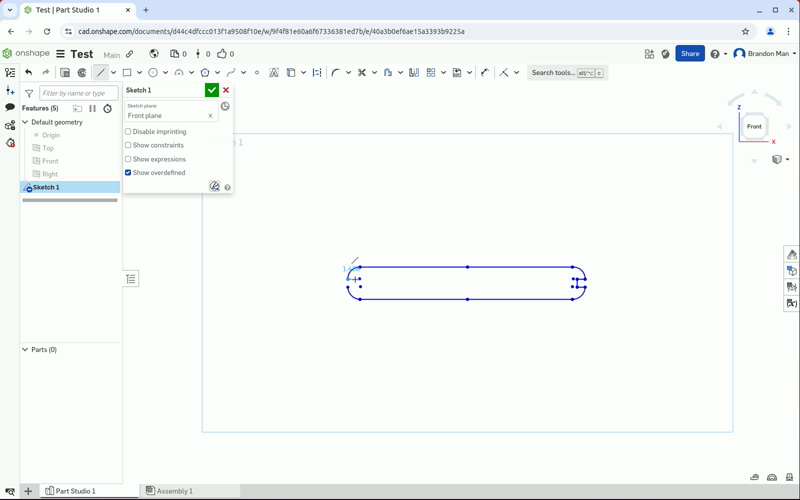
scroll(6)
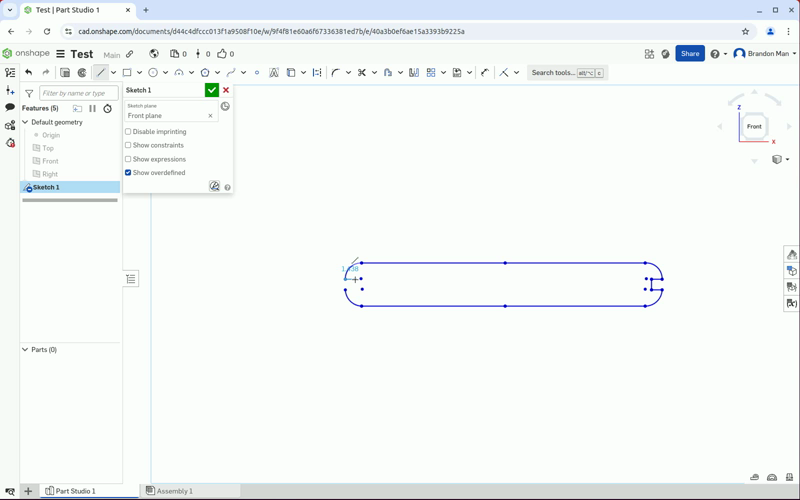
scroll(6)
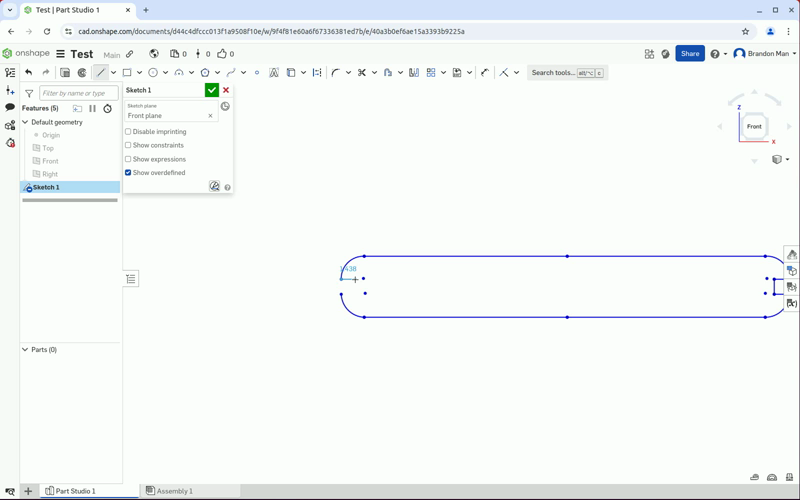
scroll(6)
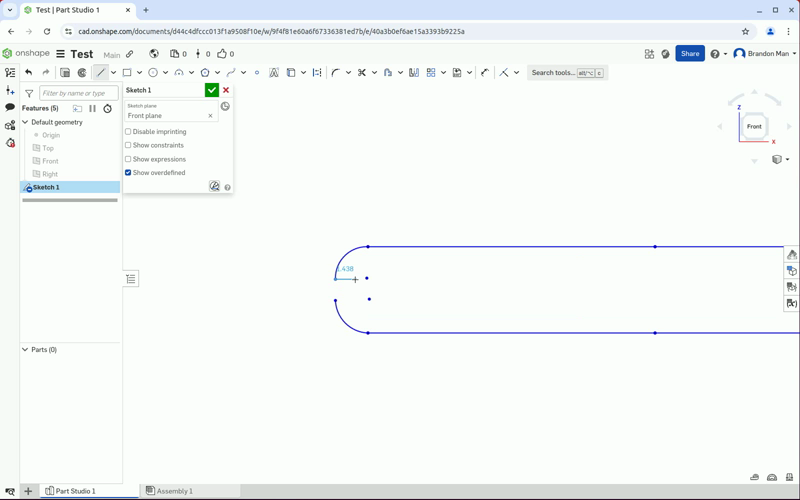
scroll(6)
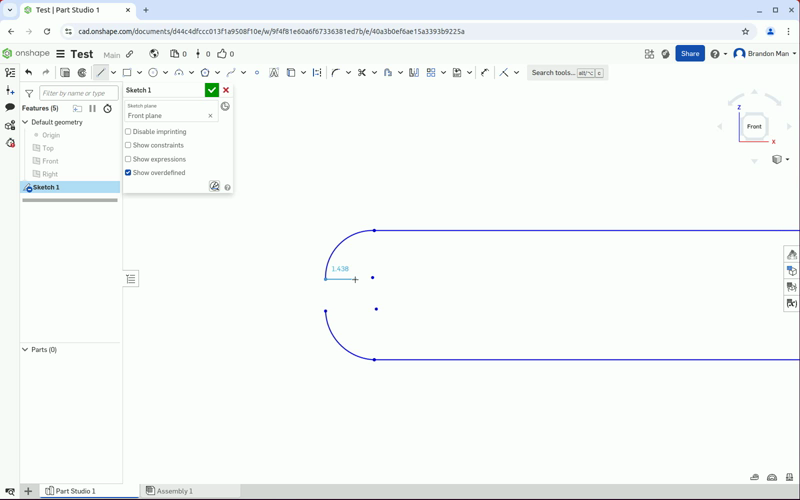
scroll(6)
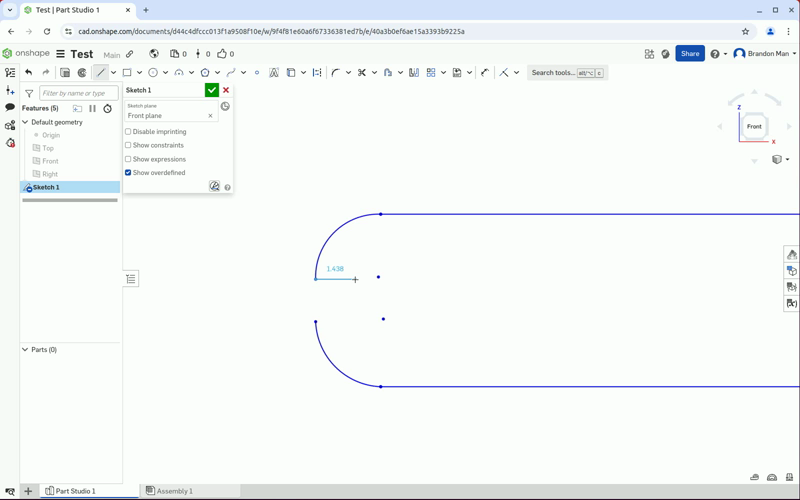
scroll(6)
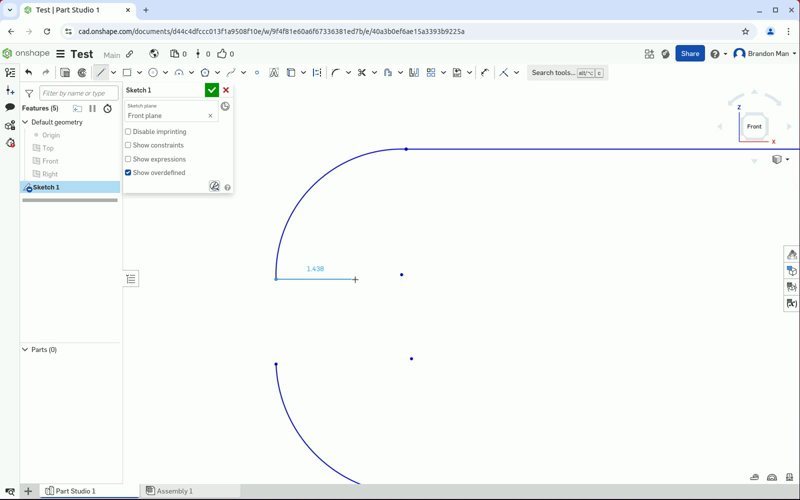
click(355, 279)
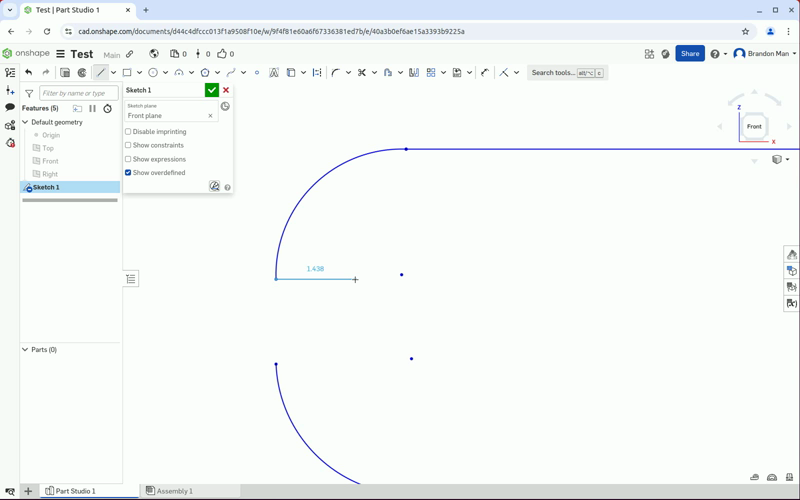
scroll(-6)
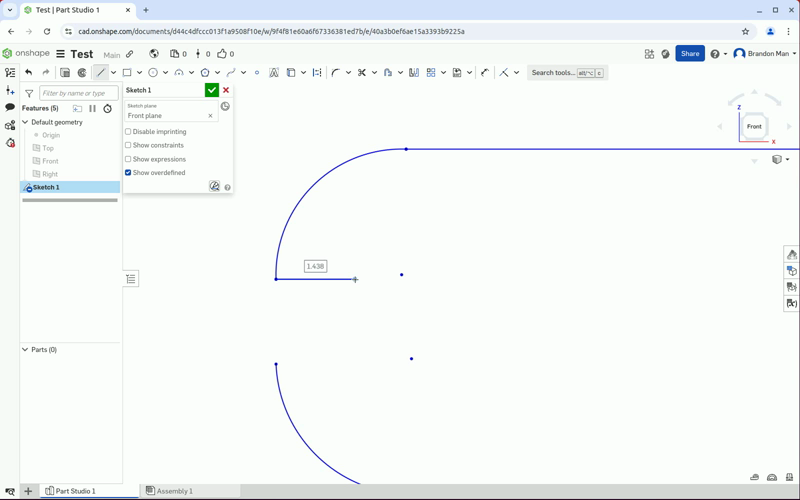
scroll(-6)
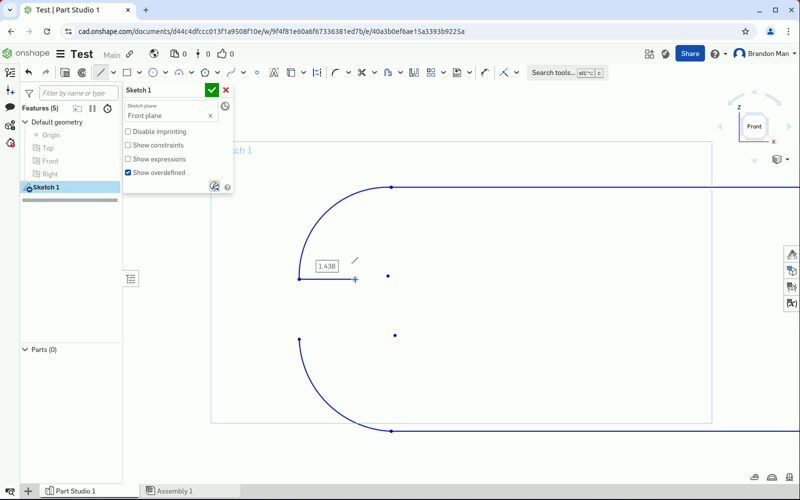
scroll(-6)
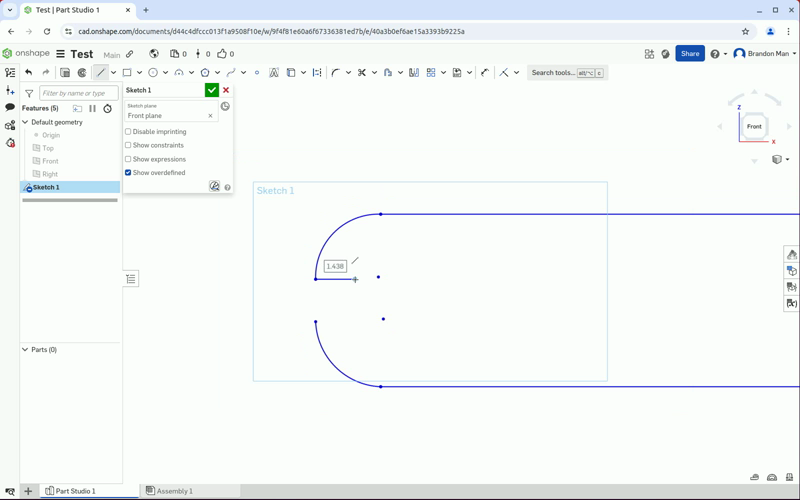
scroll(-6)
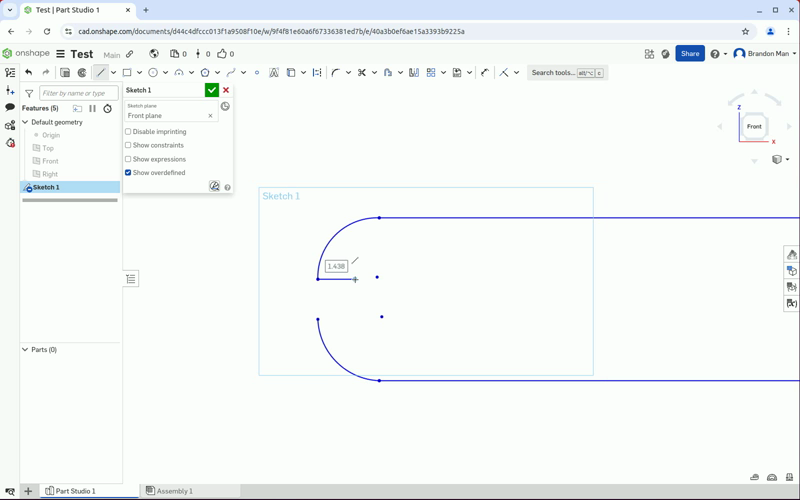
scroll(-6)
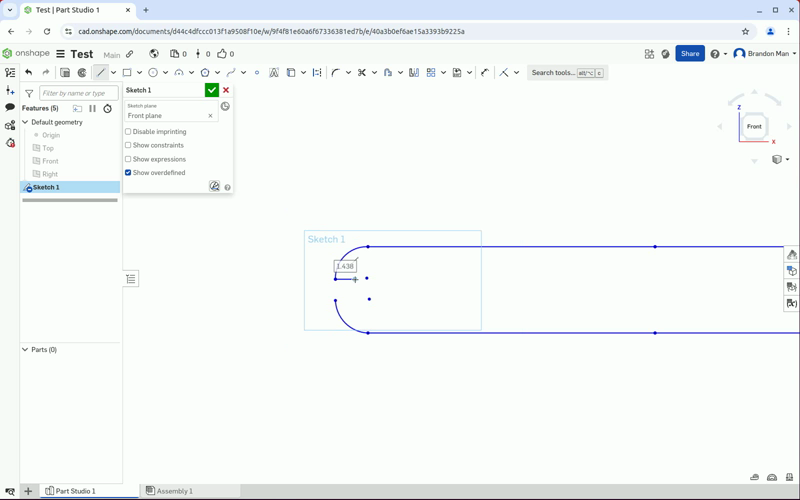
scroll(-6)
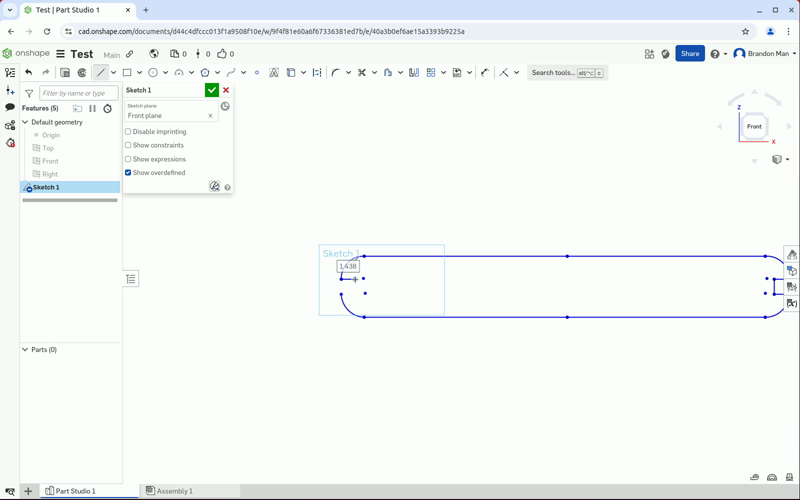
scroll(-6)
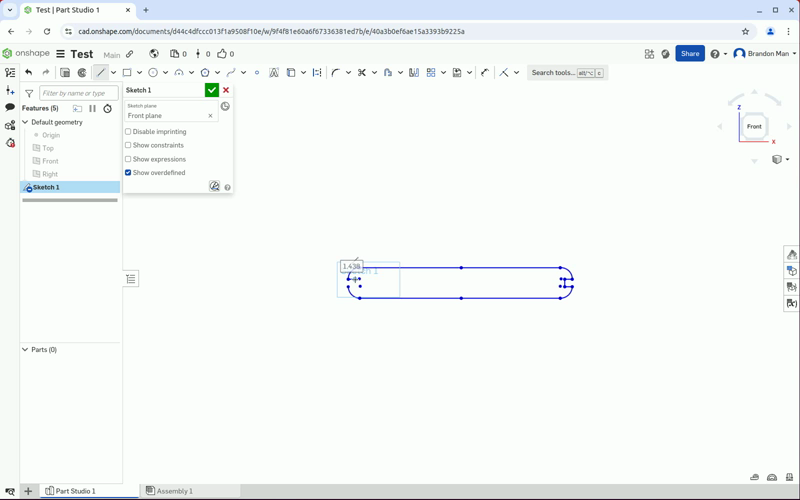
key_up(shift)
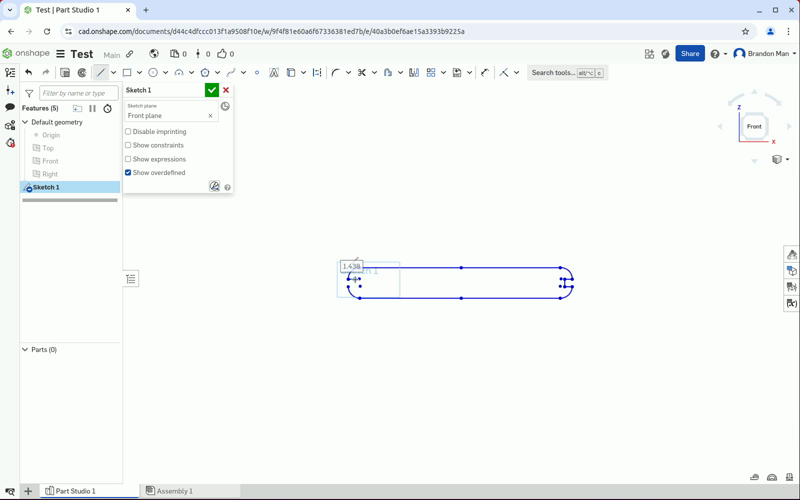
key_down(shift)
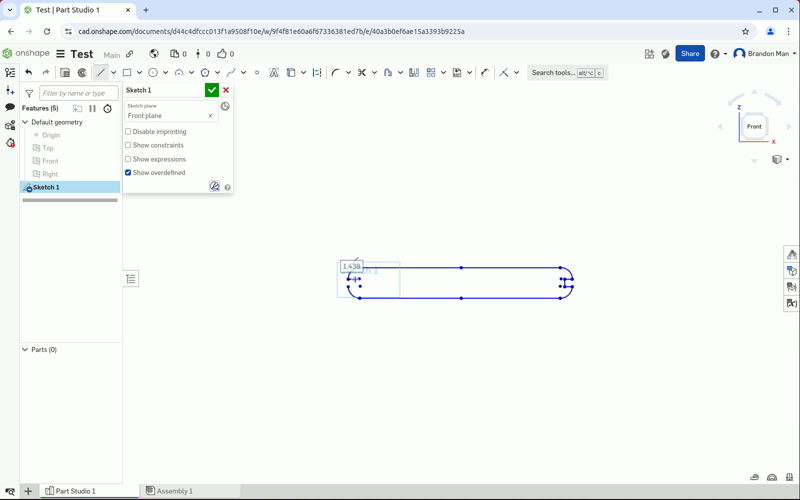
mouse_move(385, 279)
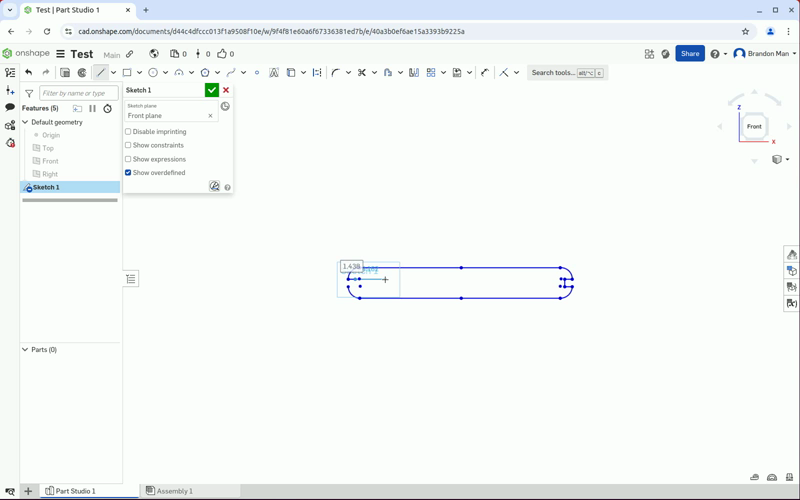
mouse_move(355, 286)
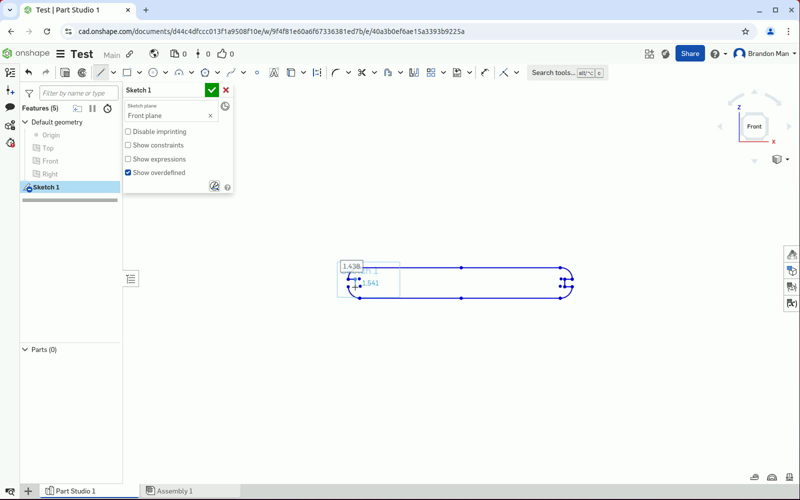
scroll(6)
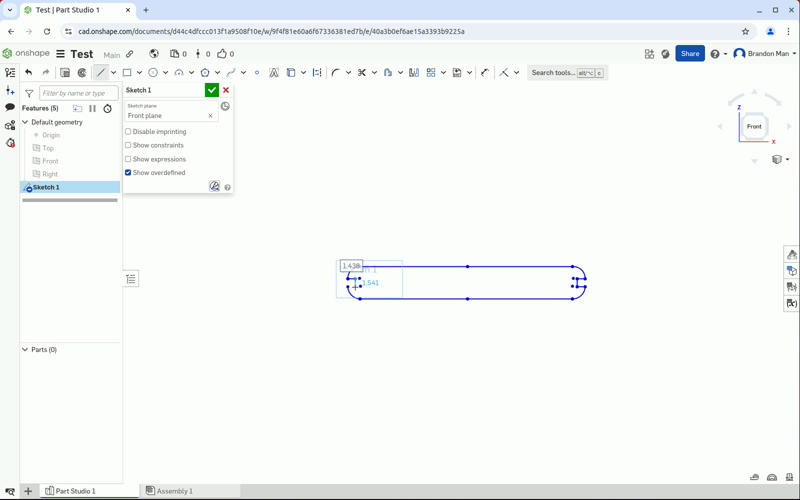
scroll(6)
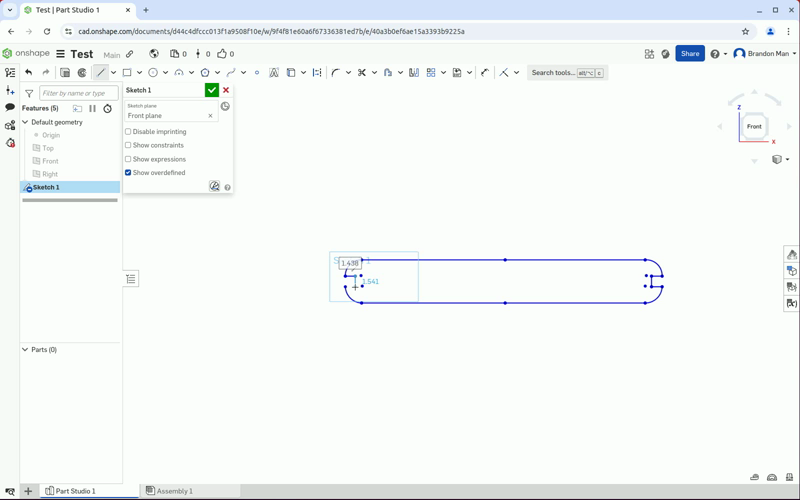
scroll(6)
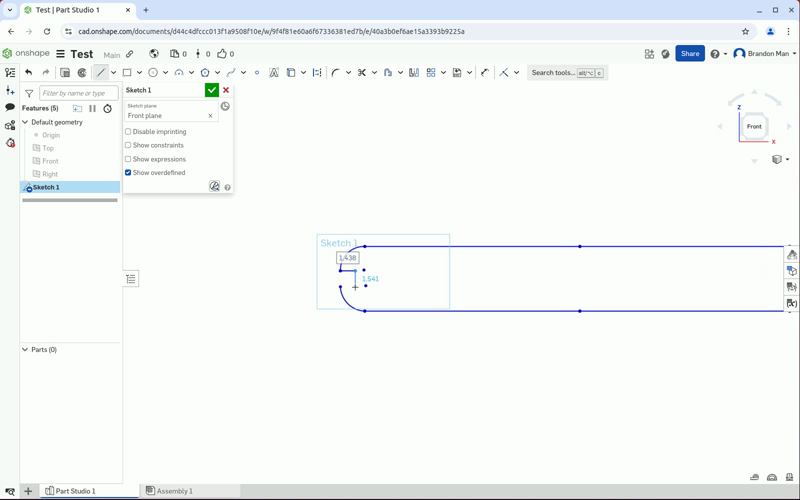
scroll(6)
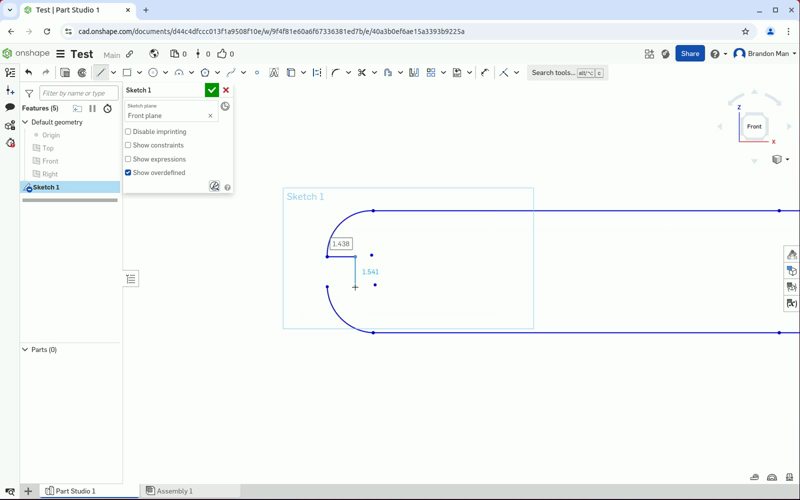
scroll(6)
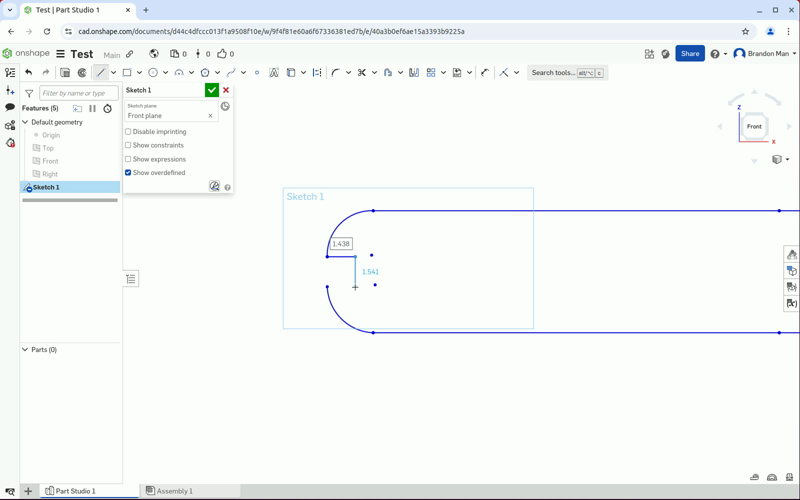
scroll(6)
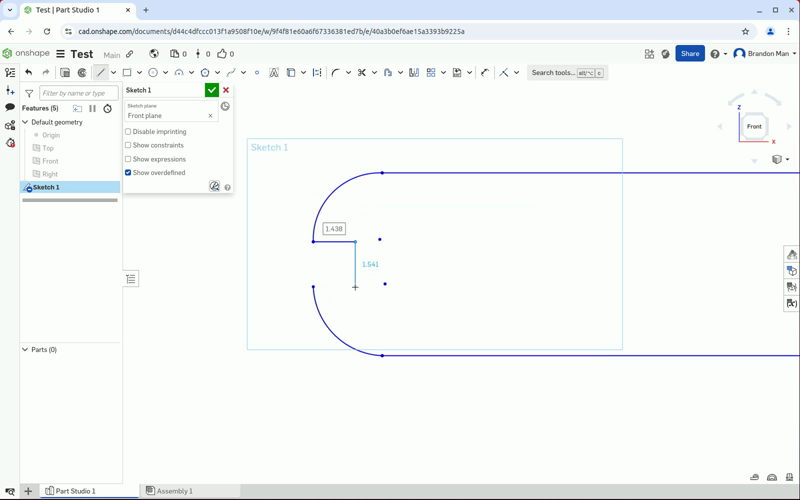
scroll(6)
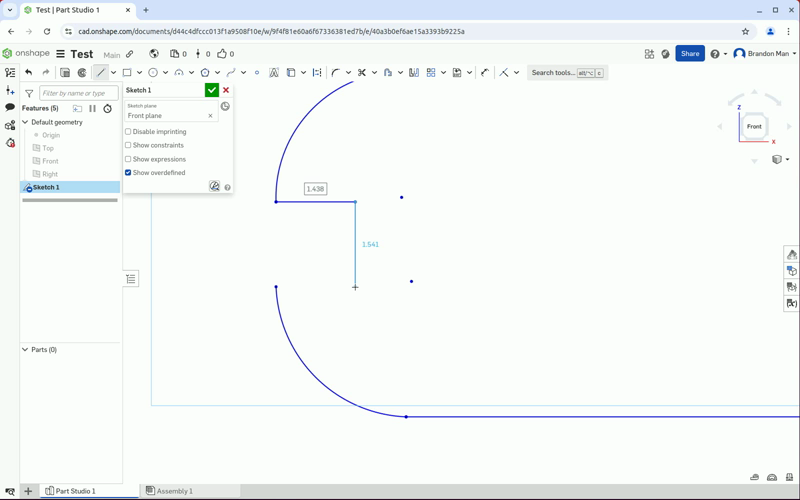
click(355, 286)
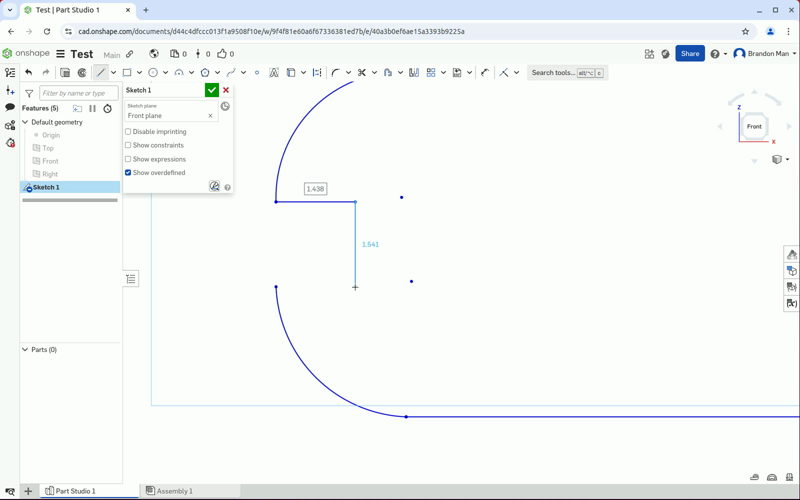
scroll(-6)
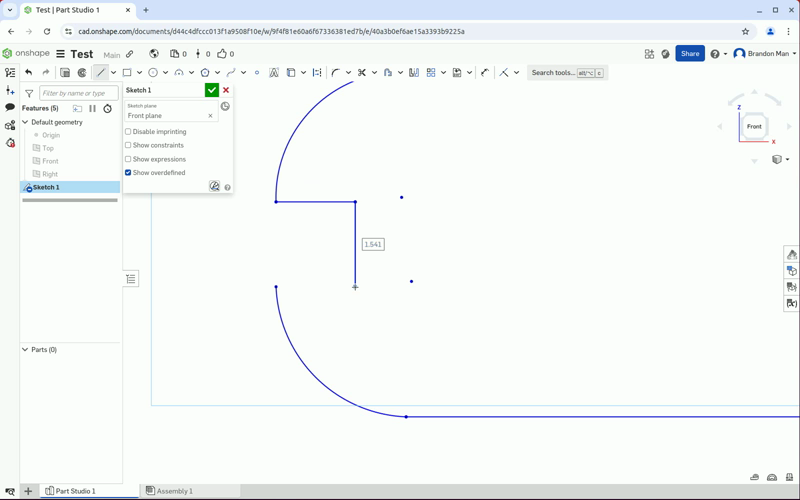
scroll(-6)
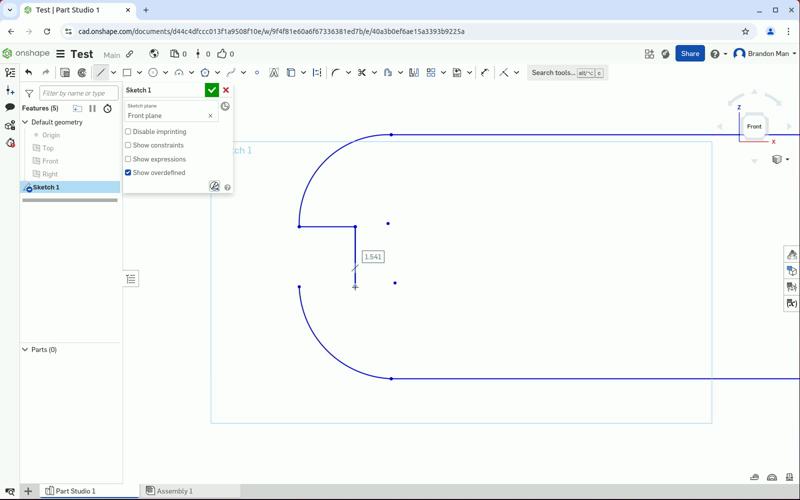
scroll(-6)
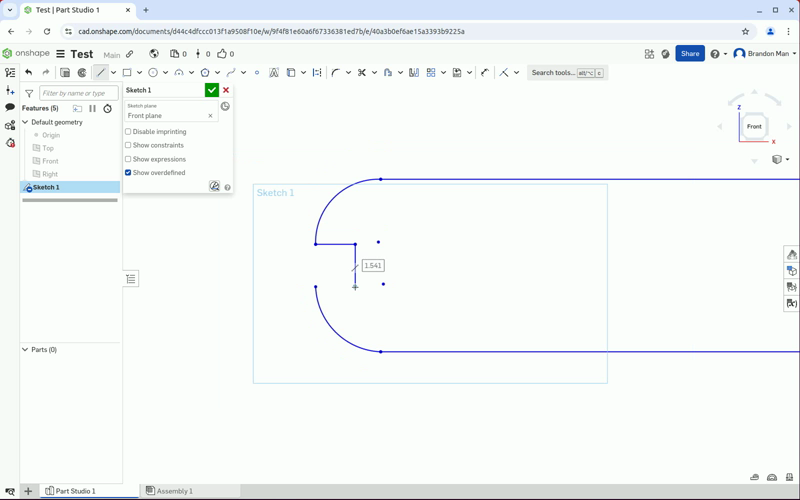
scroll(-6)
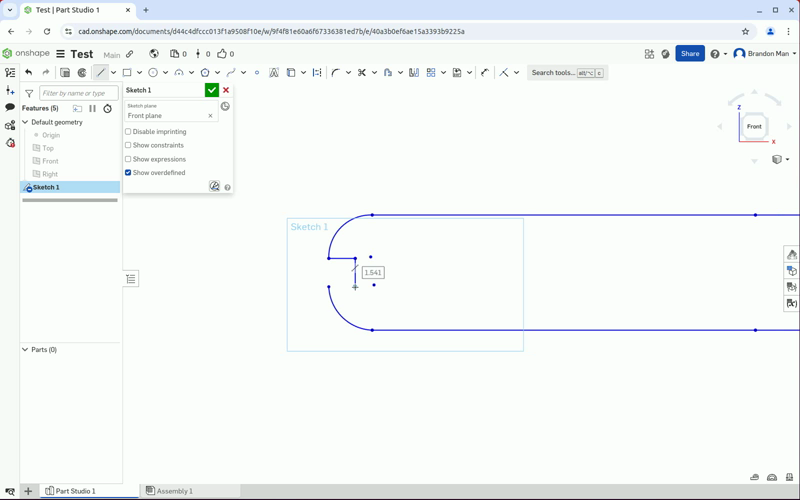
scroll(-6)
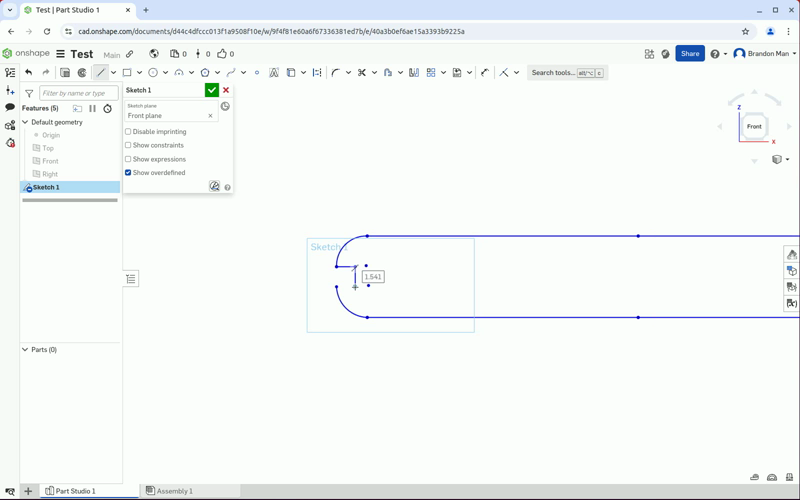
scroll(-6)
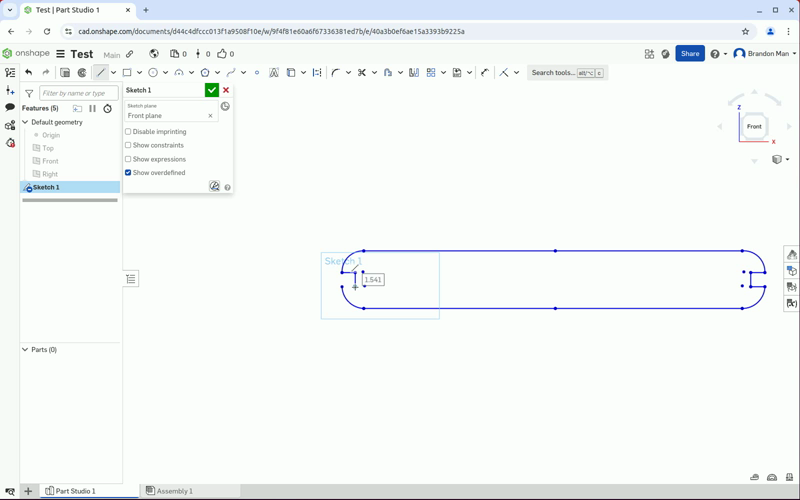
scroll(-6)
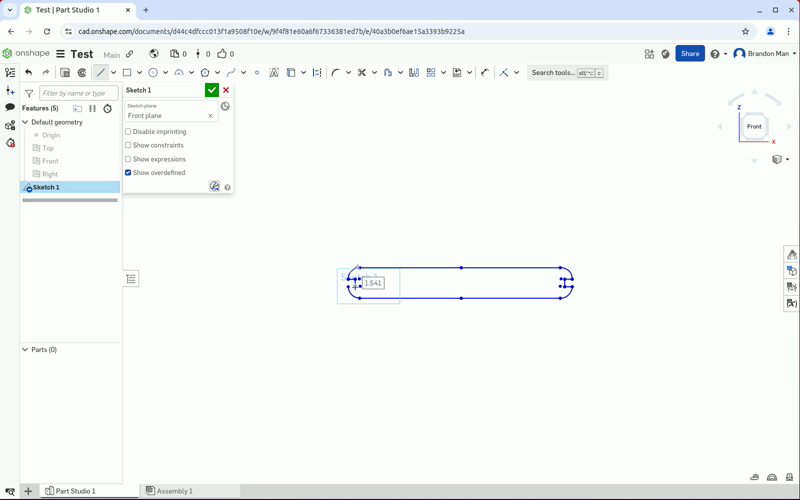
key_up(shift)
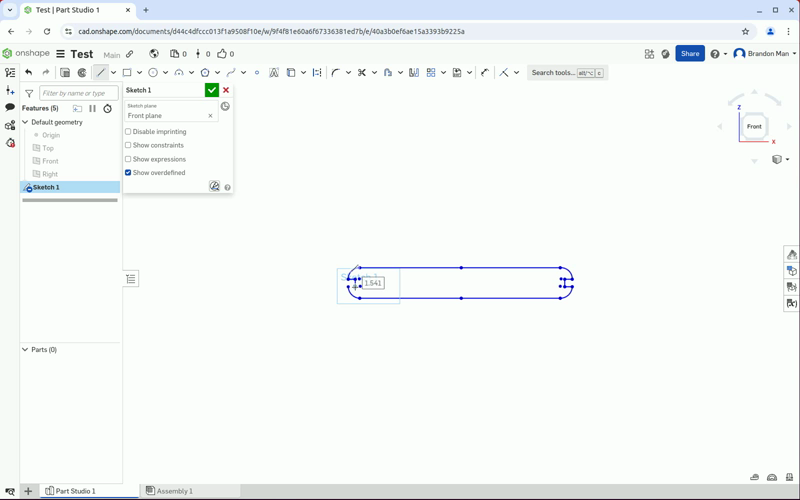
mouse_move(385, 286)
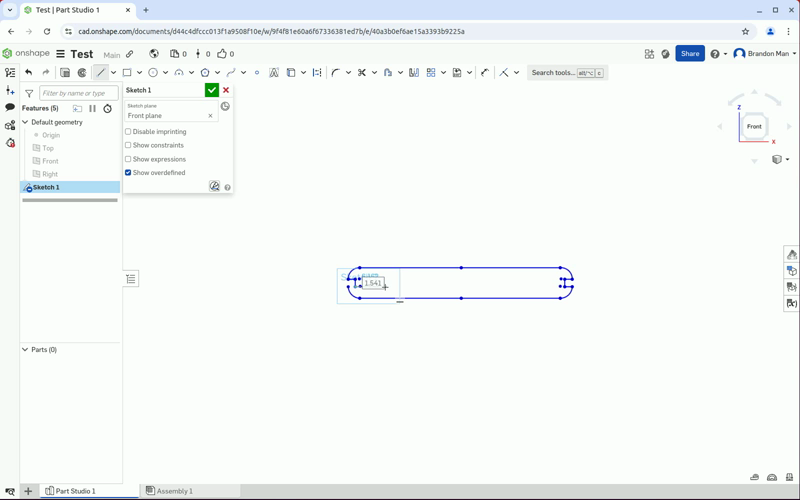
key_down(shift)
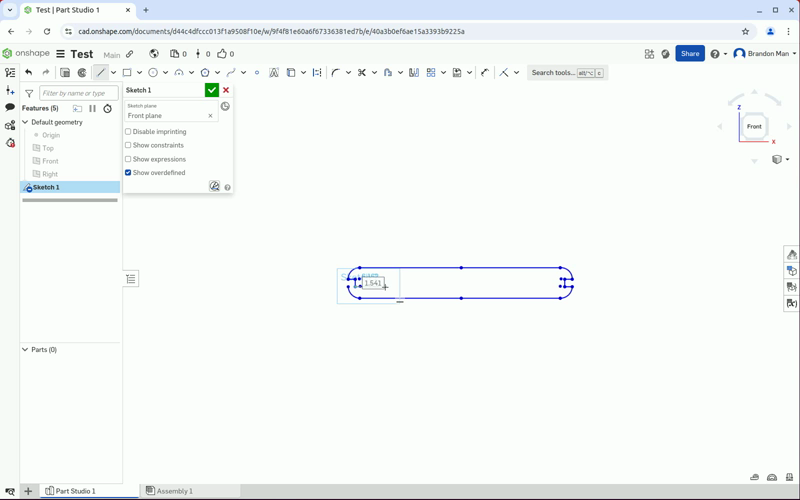
mouse_move(348, 286)
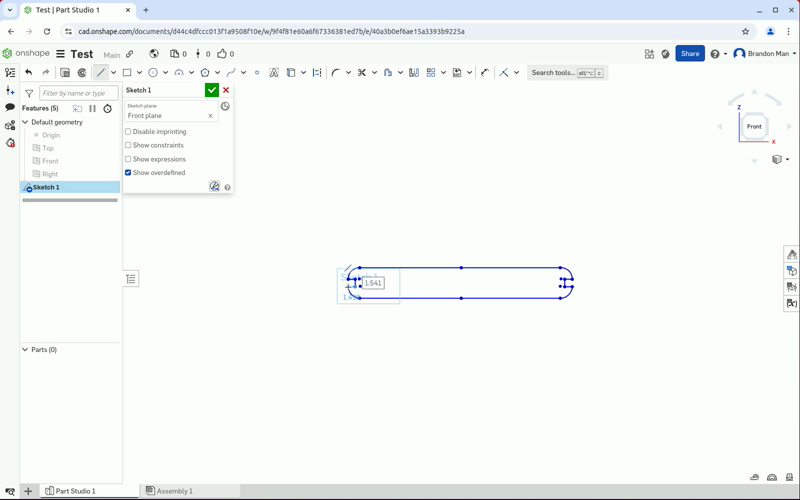
scroll(6)
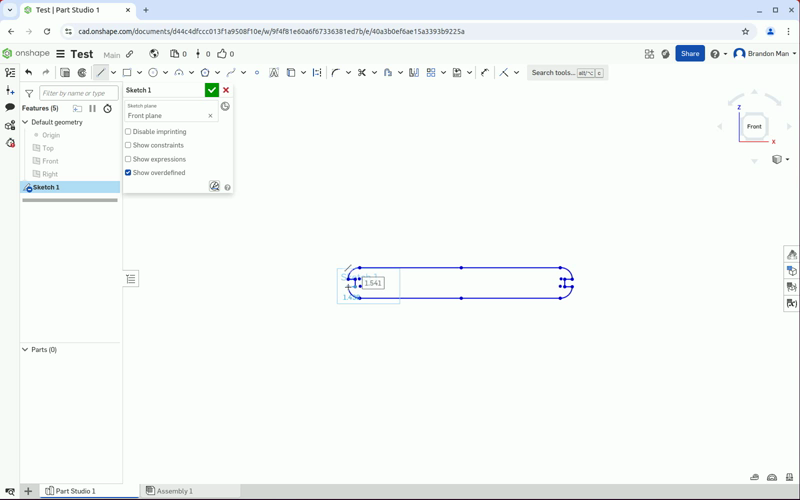
scroll(6)
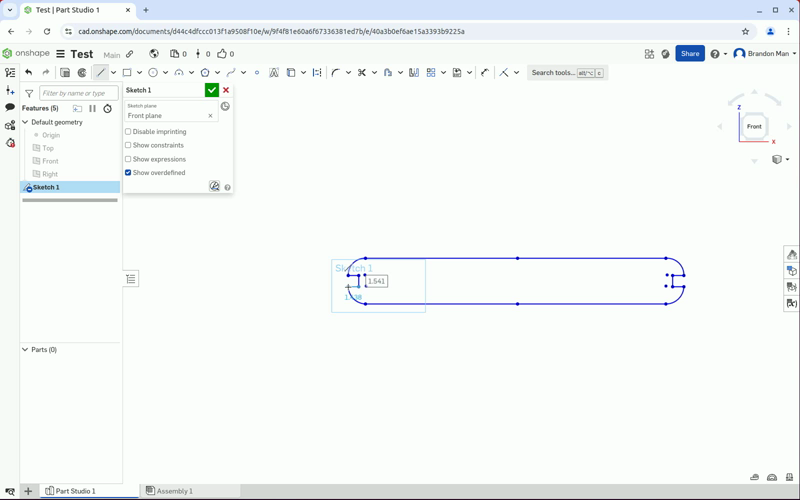
scroll(6)
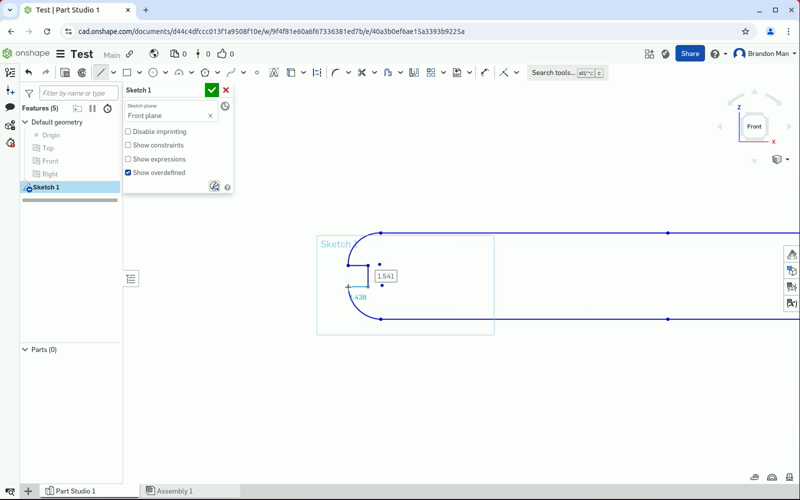
scroll(6)
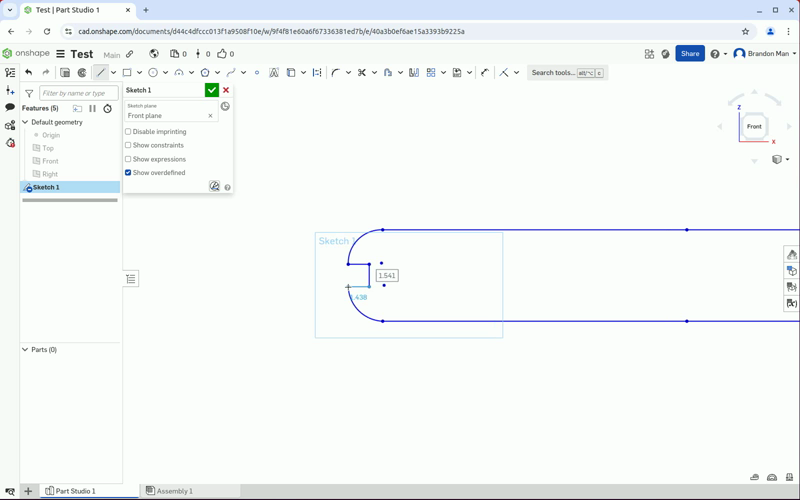
scroll(6)
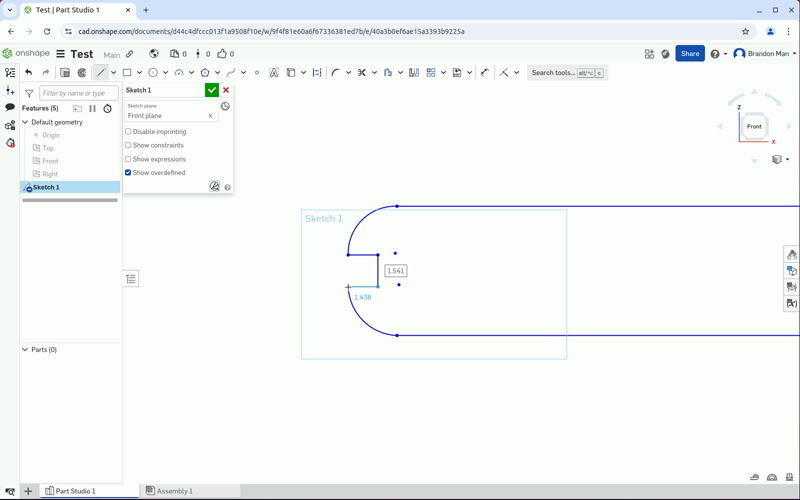
scroll(6)
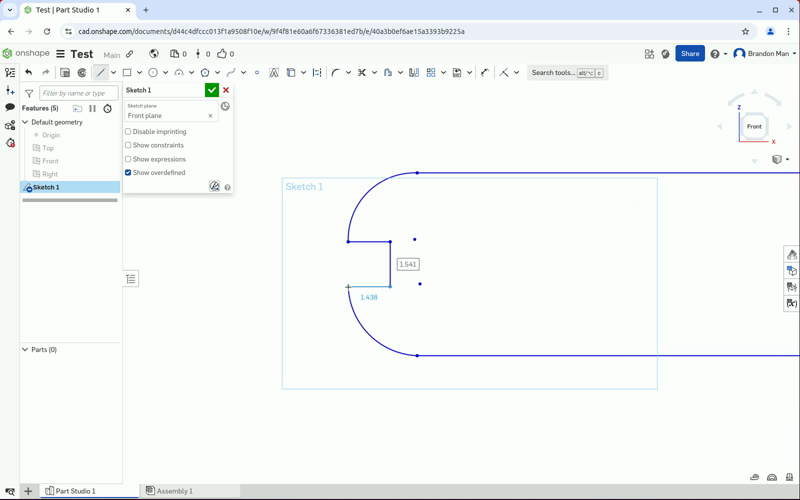
scroll(6)
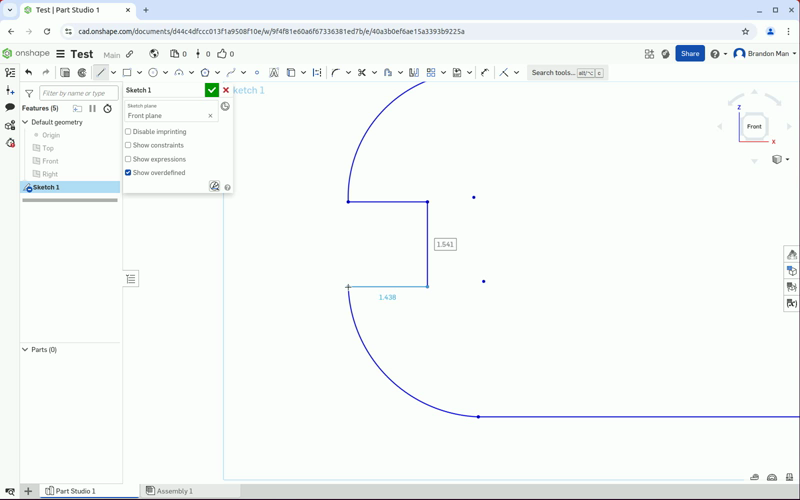
key_up(shift)
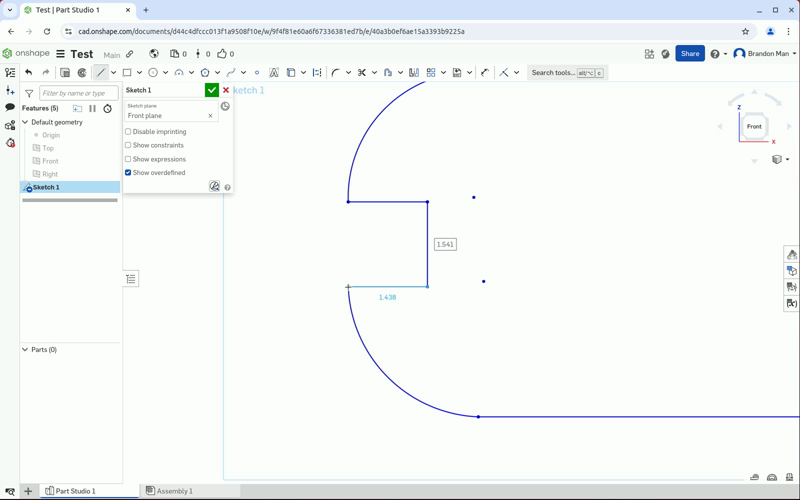
click(348, 286)
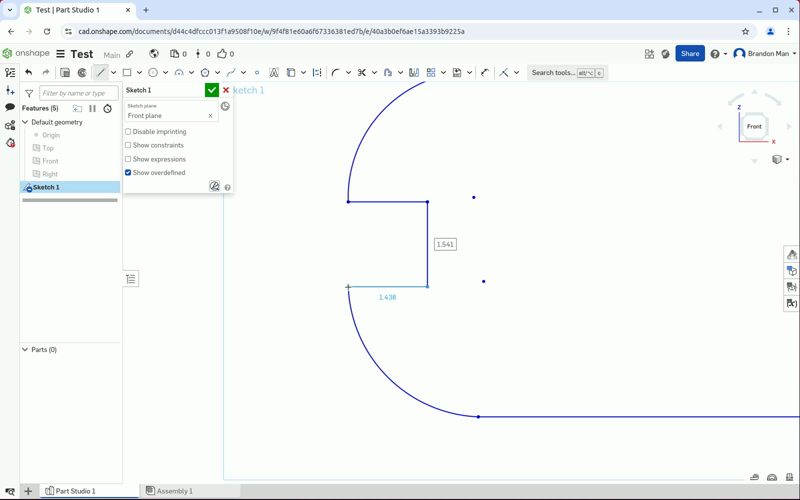
scroll(-6)
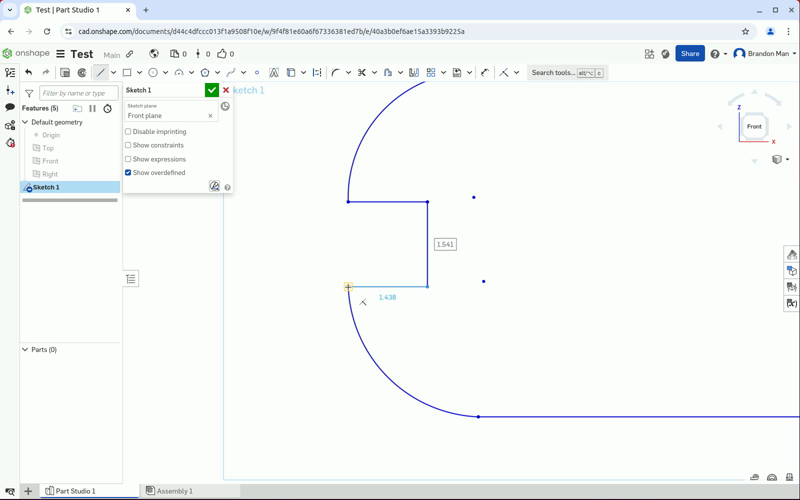
scroll(-6)
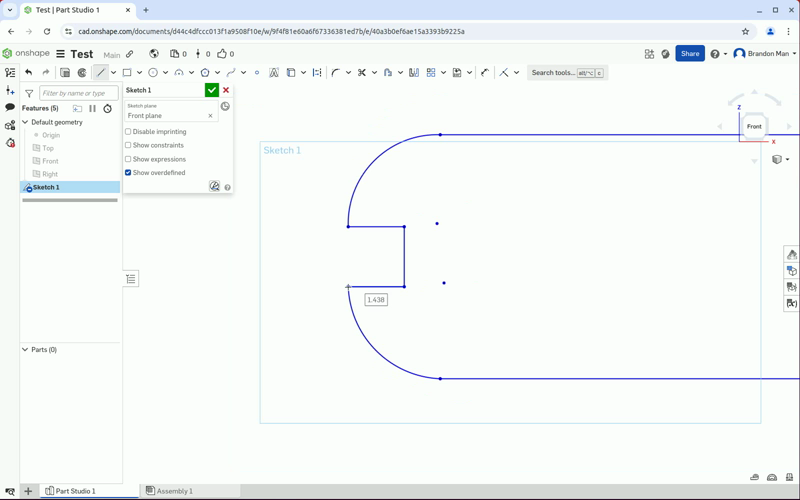
scroll(-6)
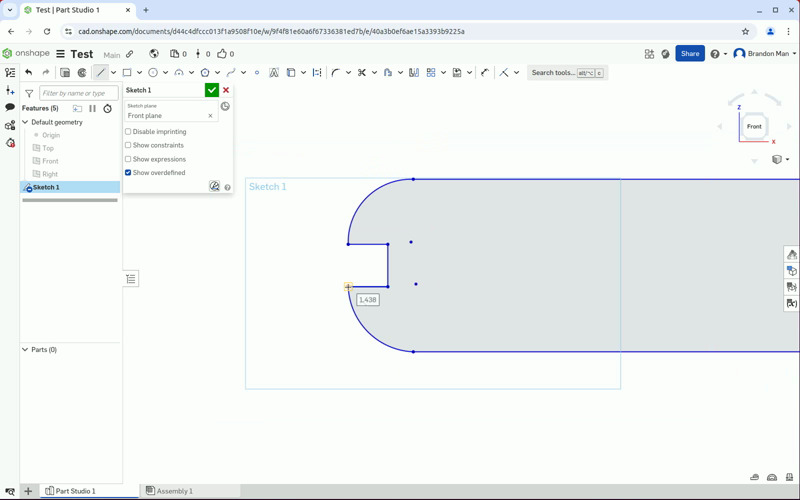
scroll(-6)
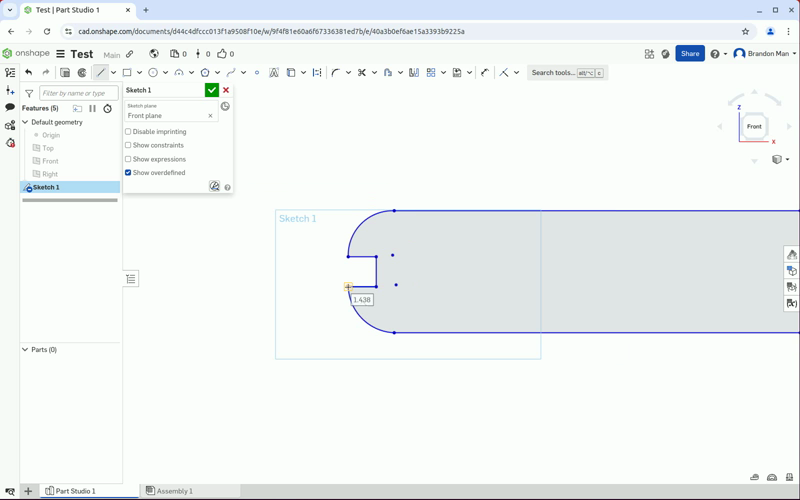
scroll(-6)
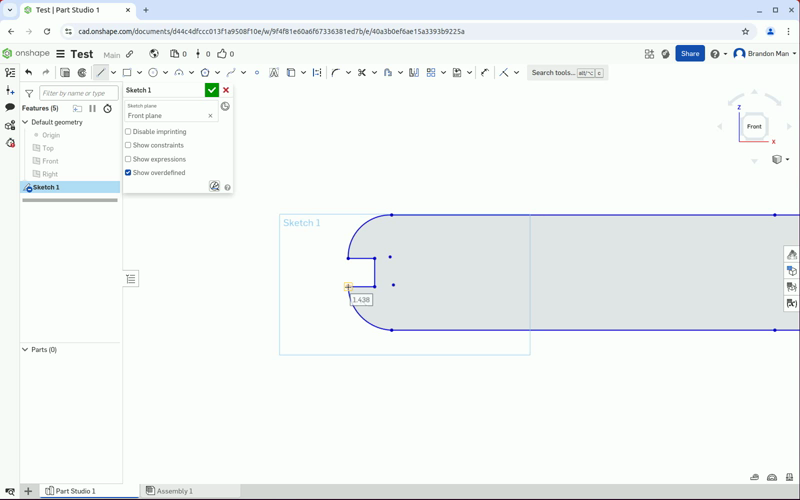
scroll(-6)
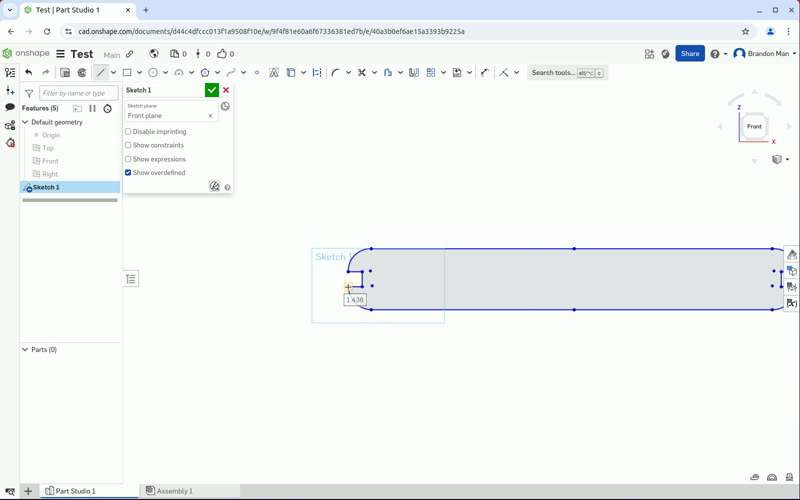
scroll(-6)
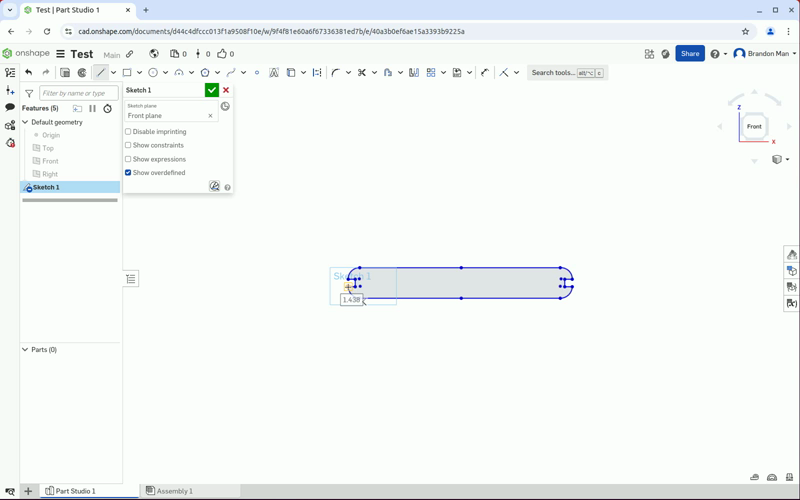
key(esc)
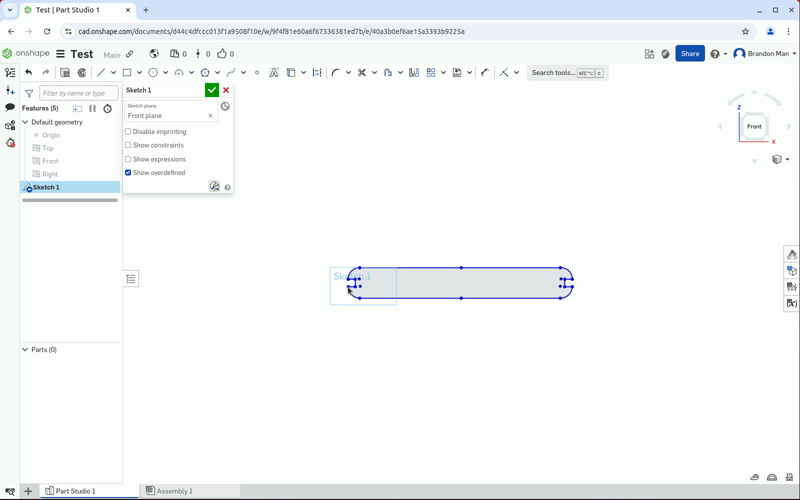
key(a)
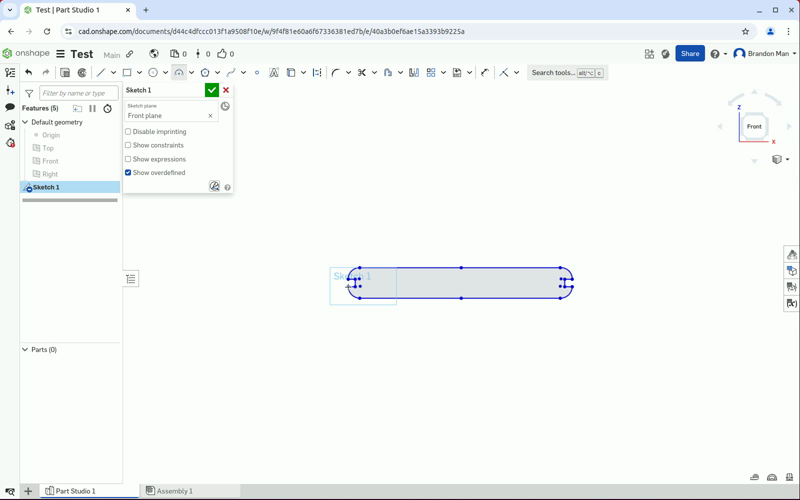
key_down(shift)
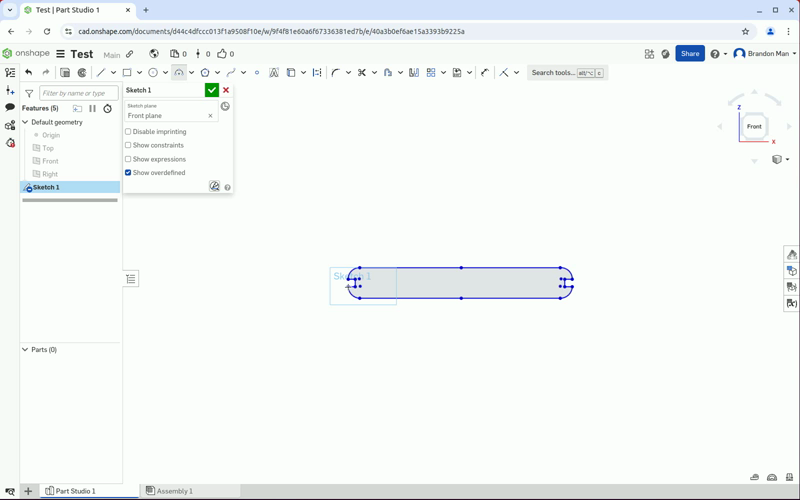
mouse_move(362, 286)
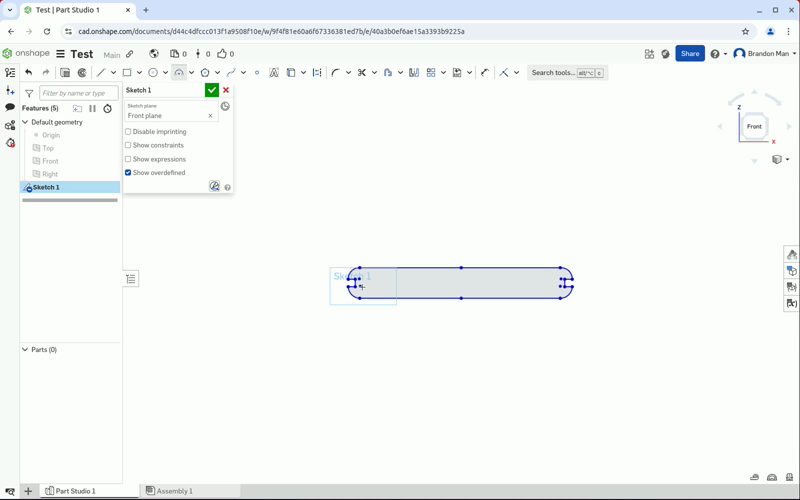
scroll(6)
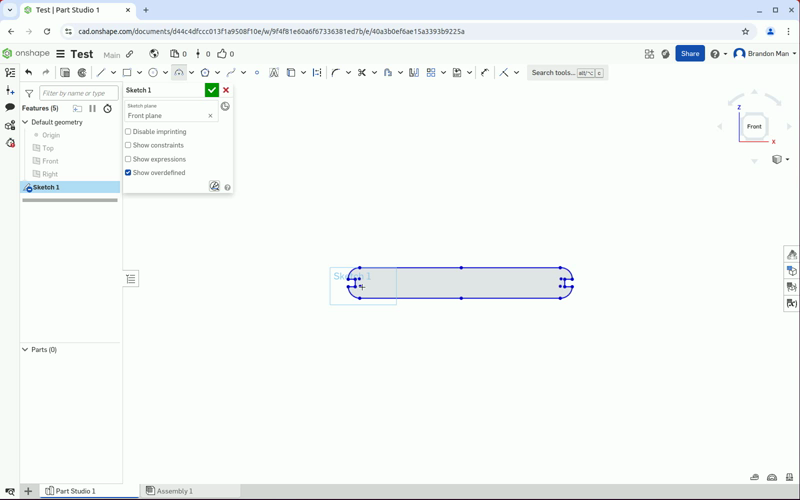
scroll(6)
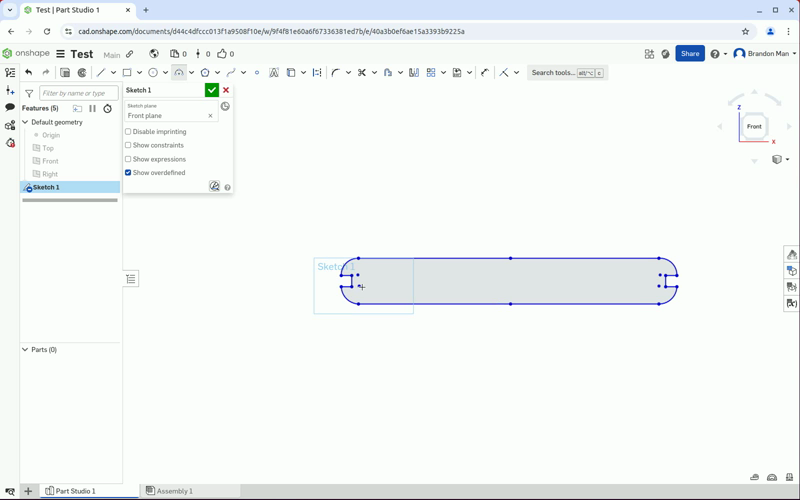
scroll(6)
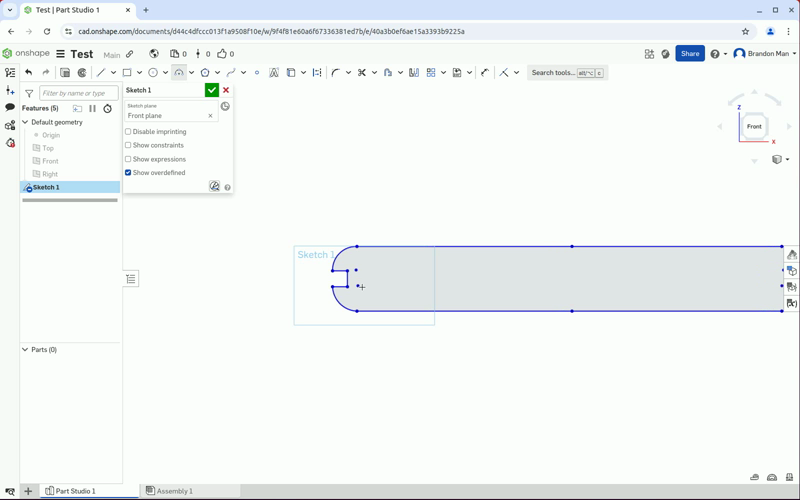
scroll(6)
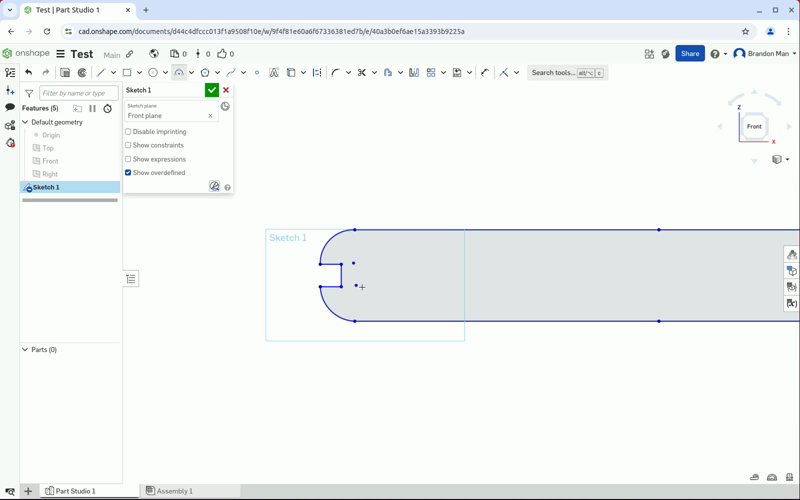
scroll(6)
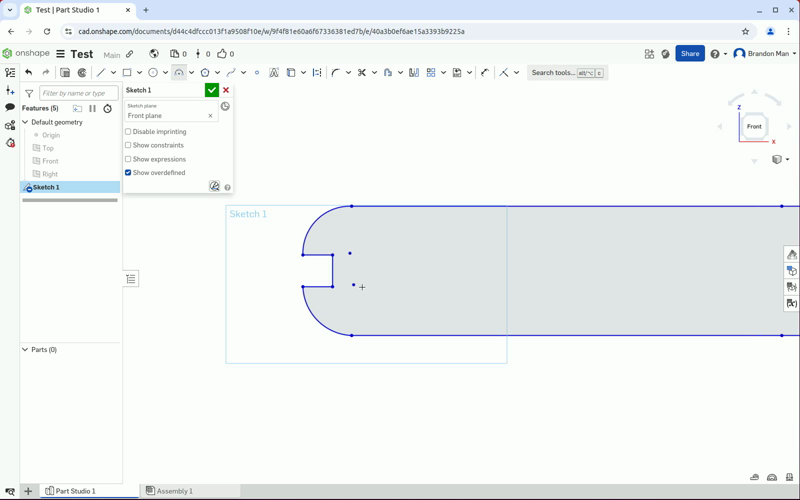
scroll(6)
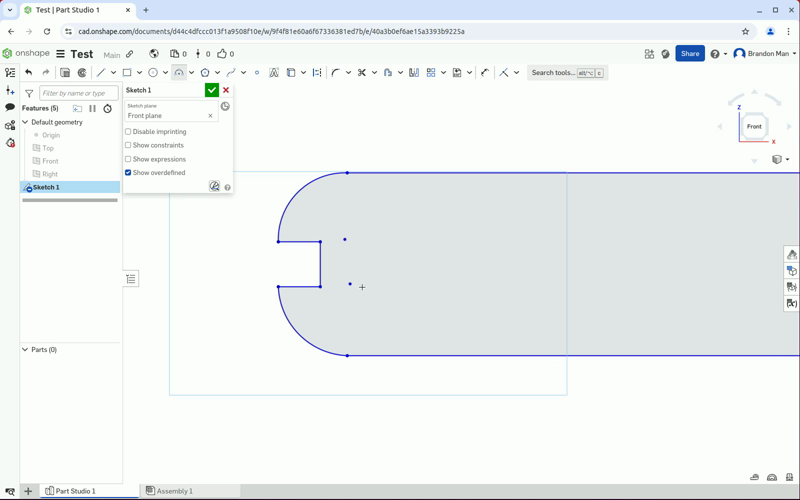
scroll(6)
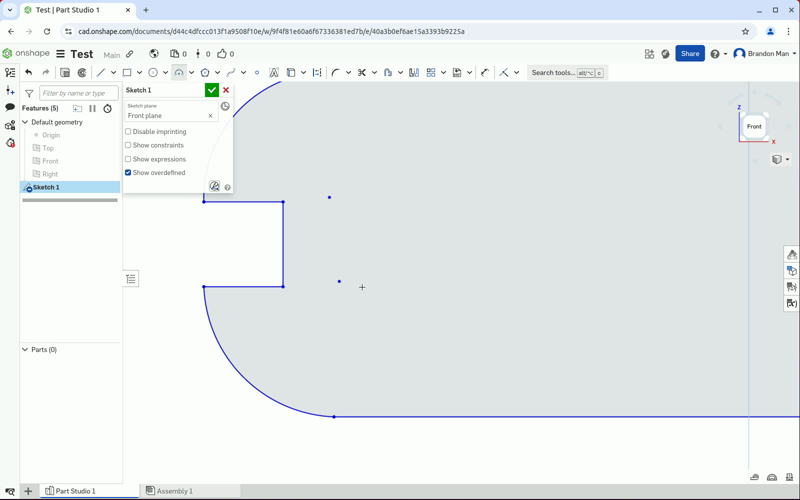
click(362, 286)
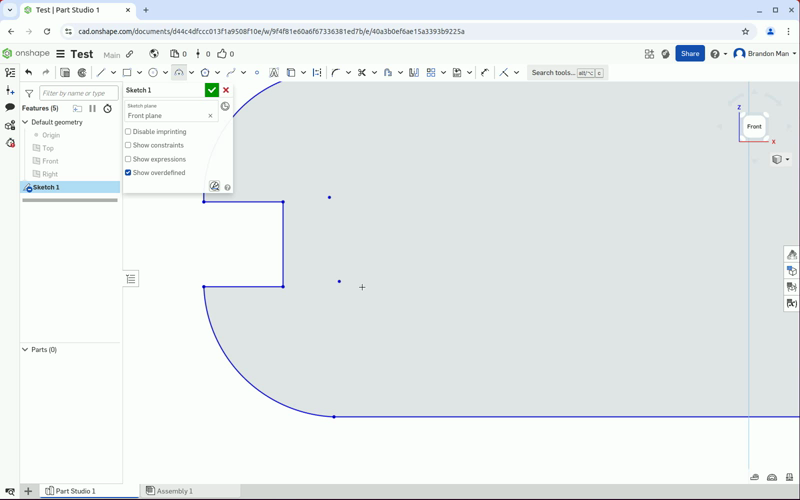
scroll(-6)
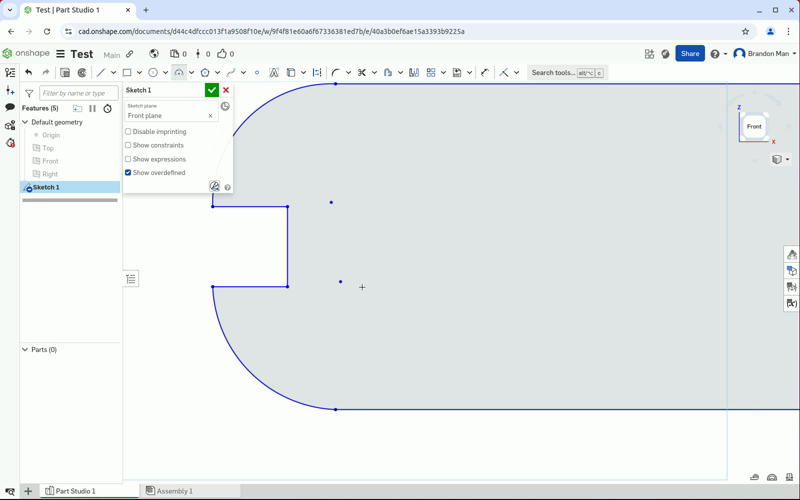
scroll(-6)
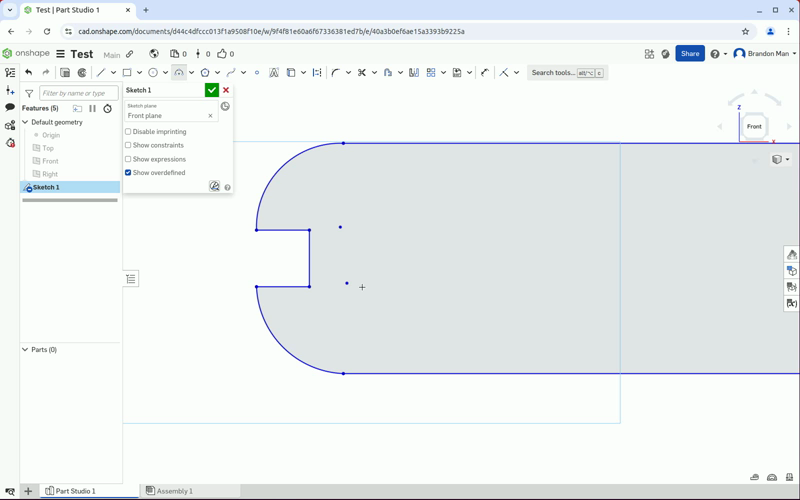
scroll(-6)
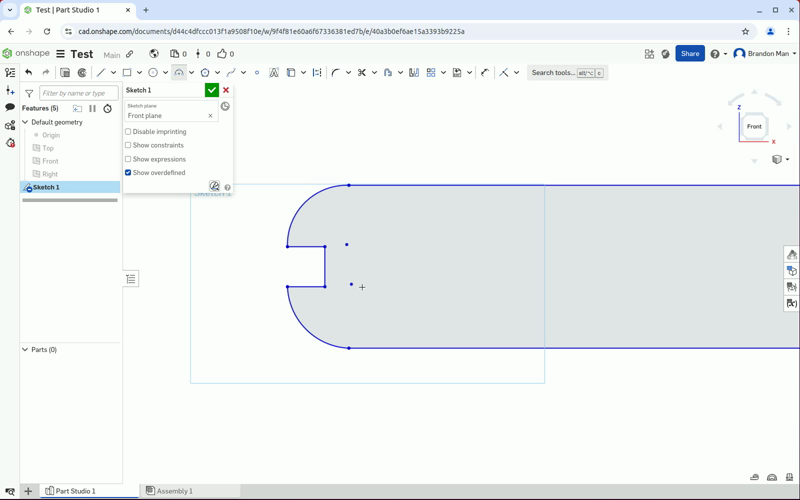
scroll(-6)
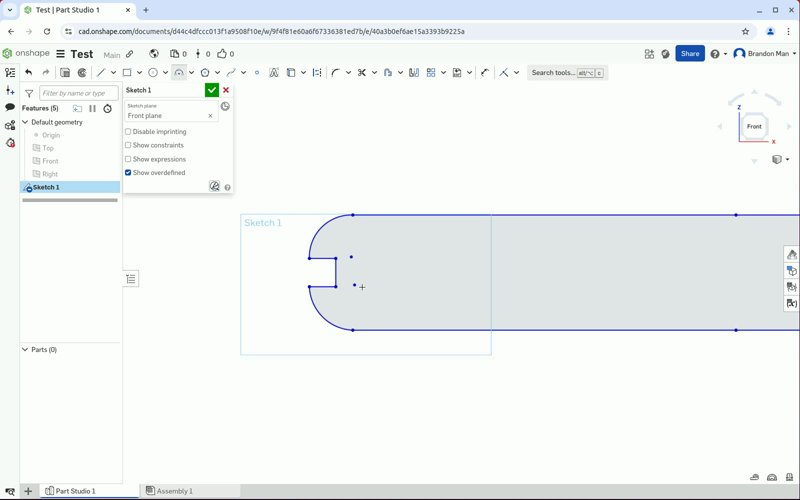
scroll(-6)
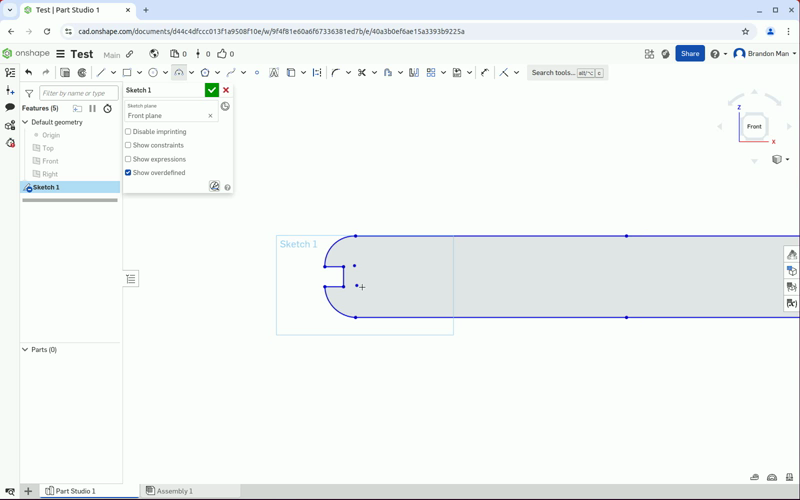
scroll(-6)
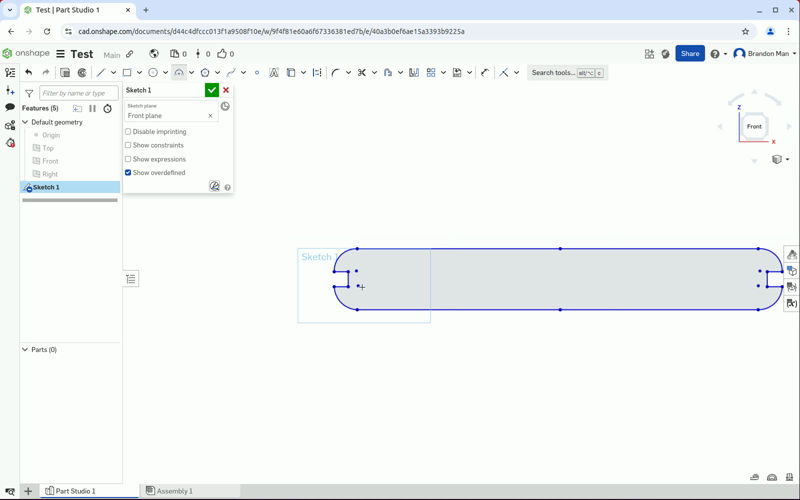
scroll(-6)
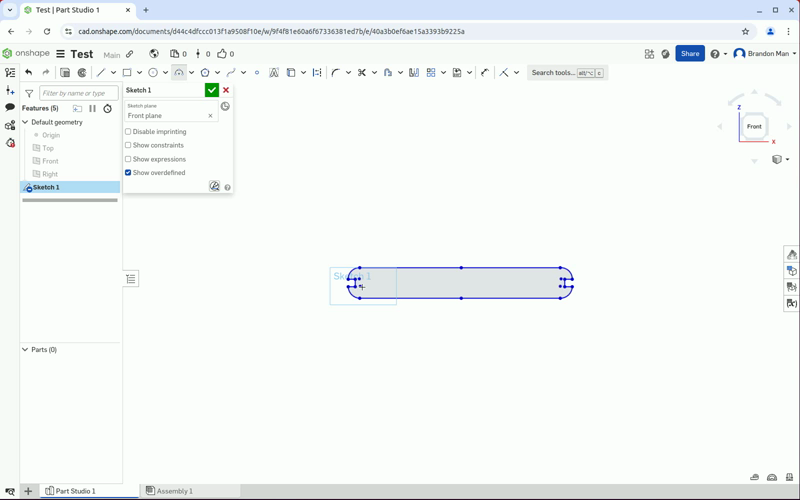
key_up(shift)
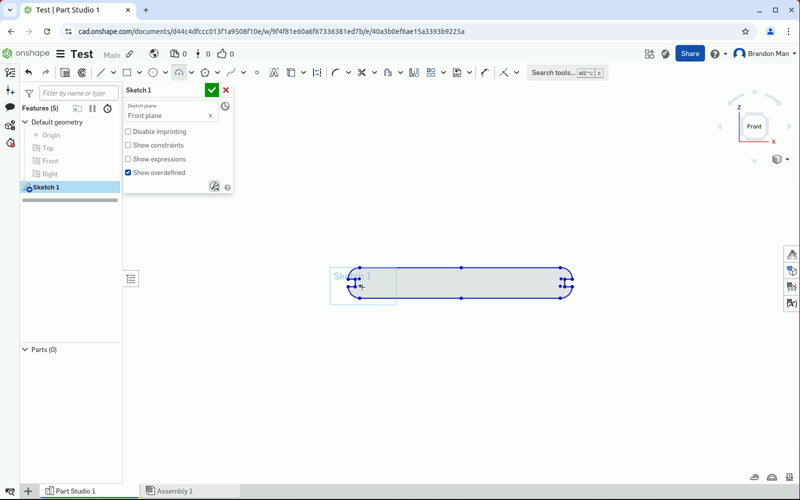
key_down(shift)
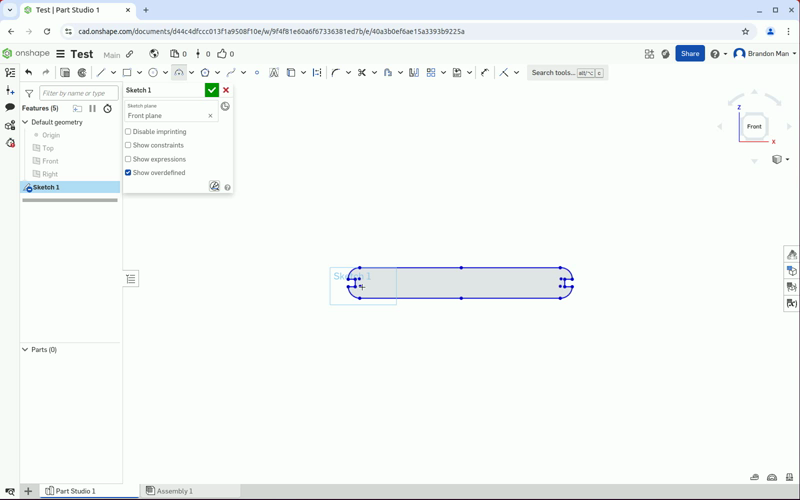
mouse_move(367, 291)
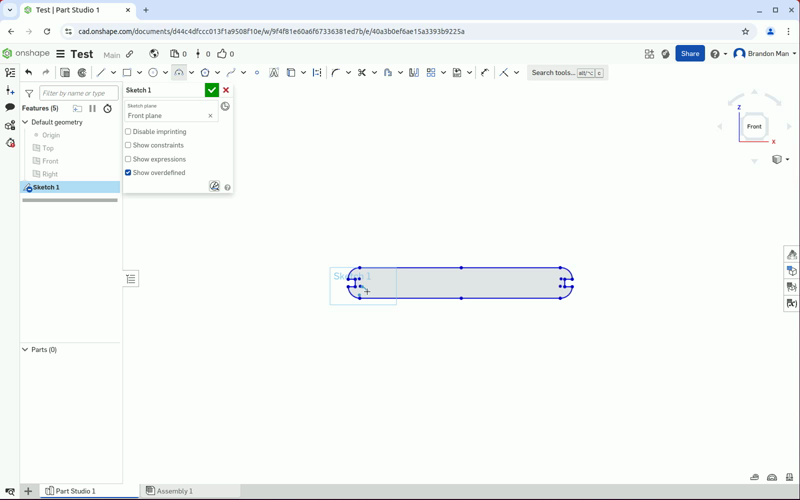
scroll(6)
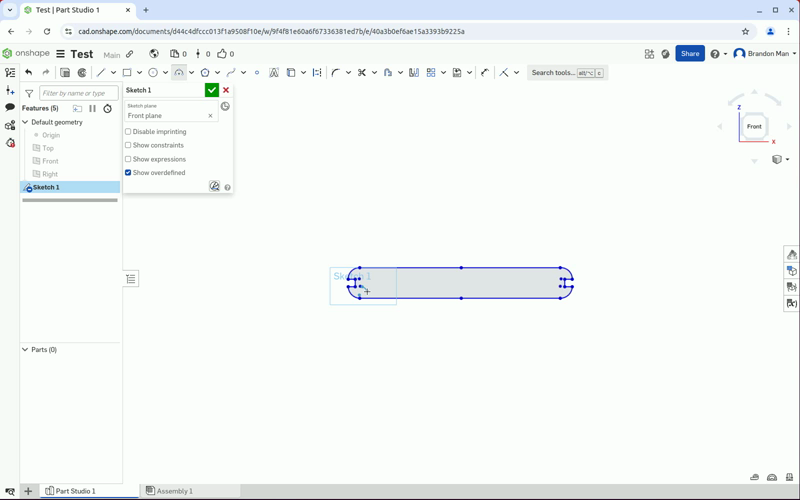
scroll(6)
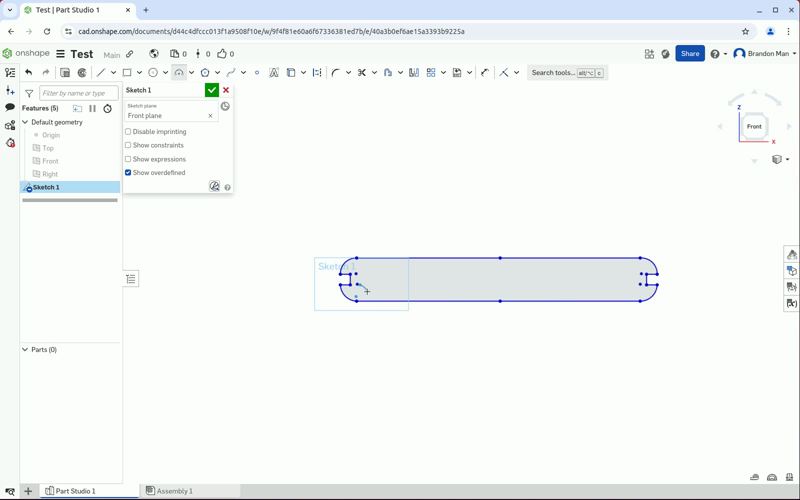
scroll(6)
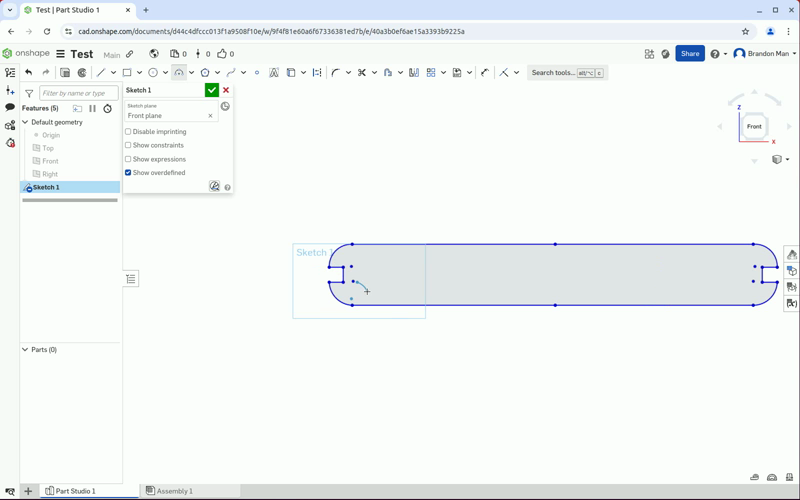
scroll(6)
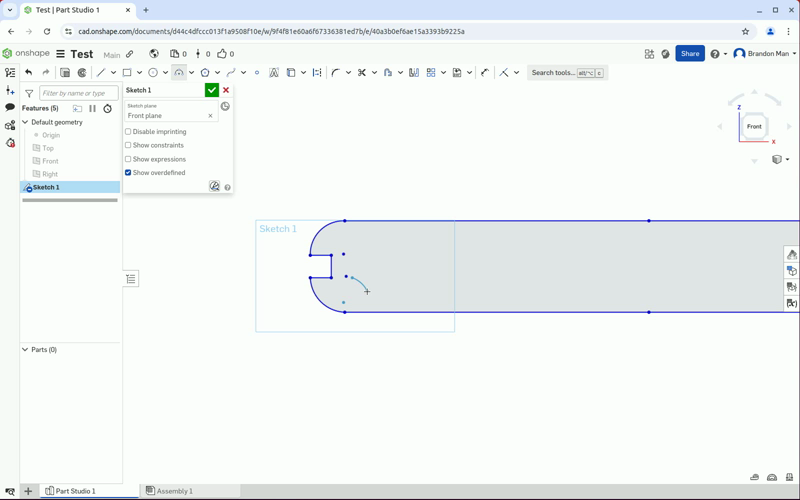
scroll(6)
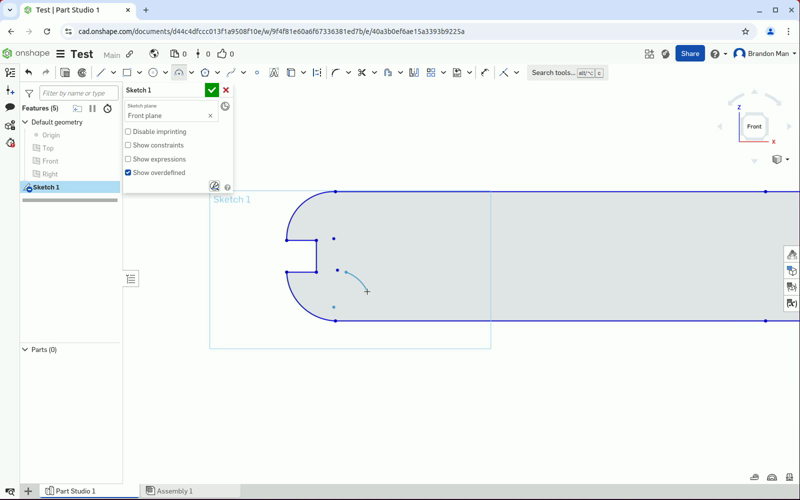
scroll(6)
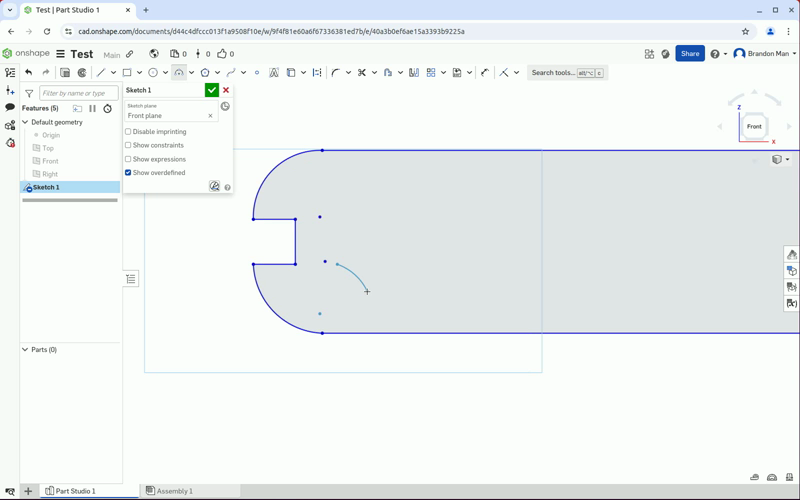
scroll(6)
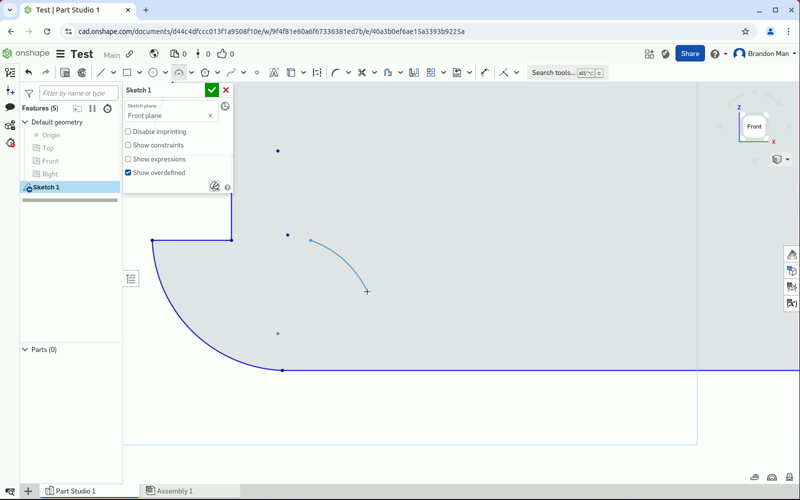
click(367, 291)
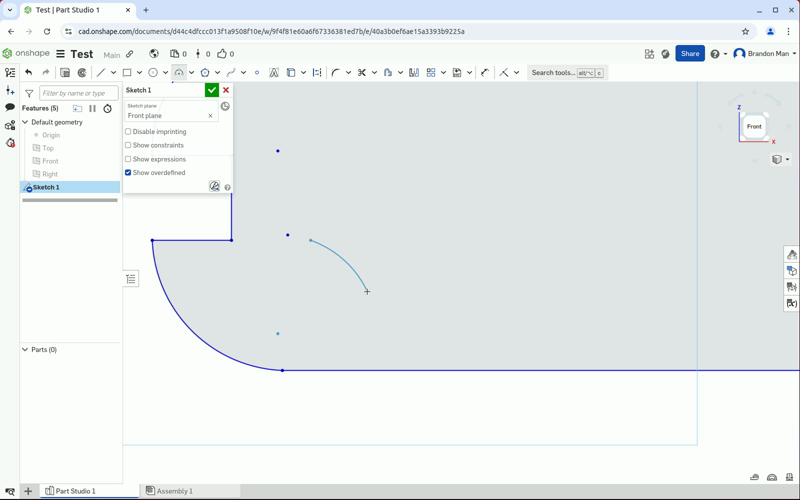
scroll(-6)
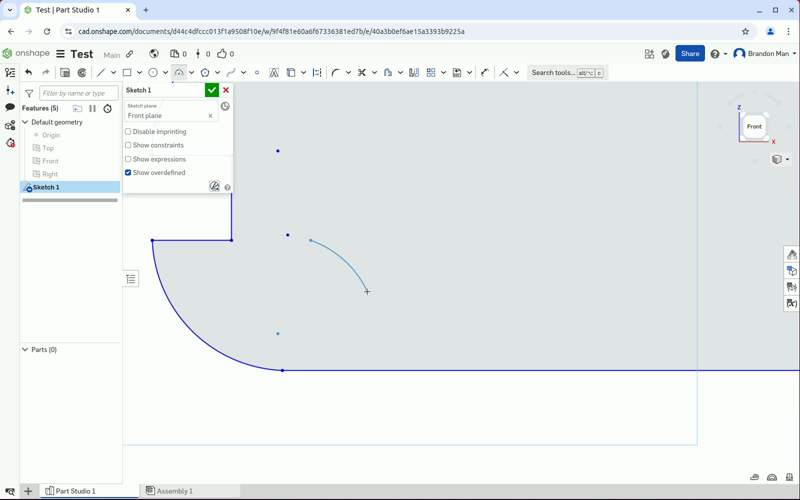
scroll(-6)
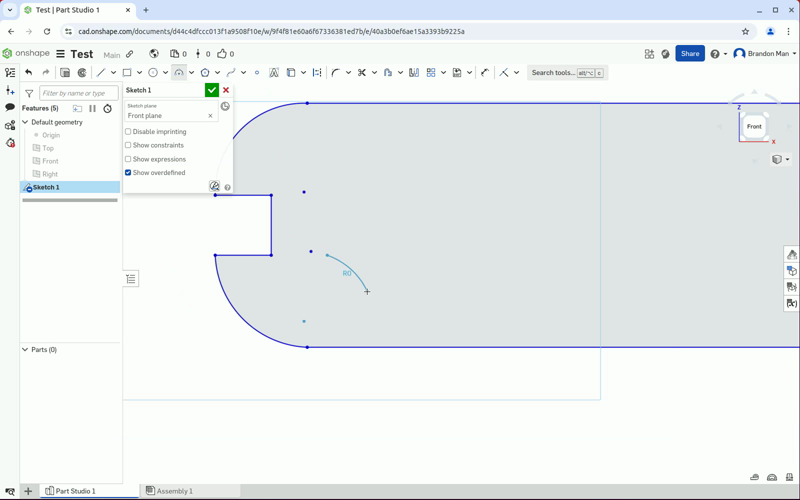
scroll(-6)
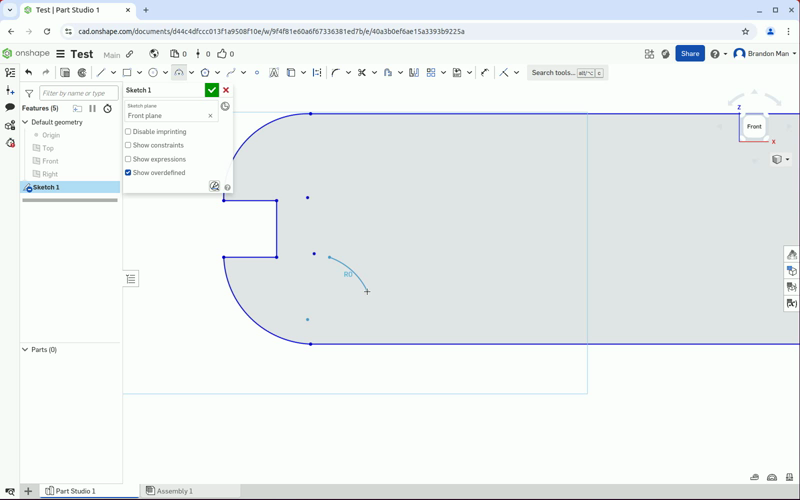
scroll(-6)
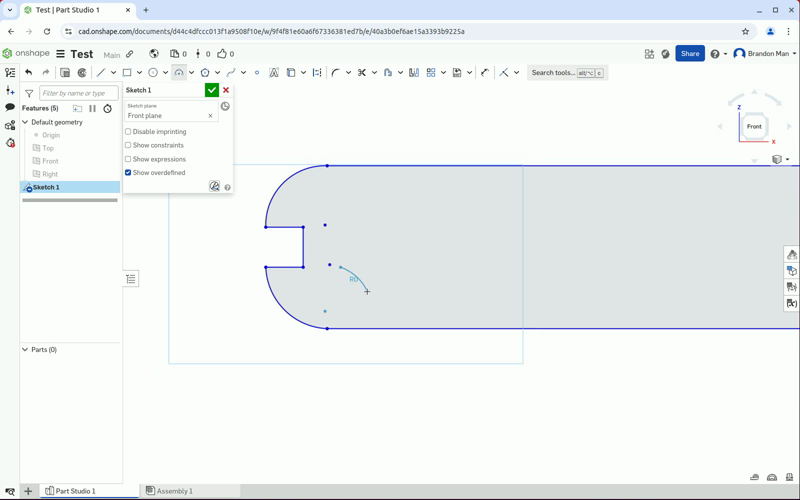
scroll(-6)
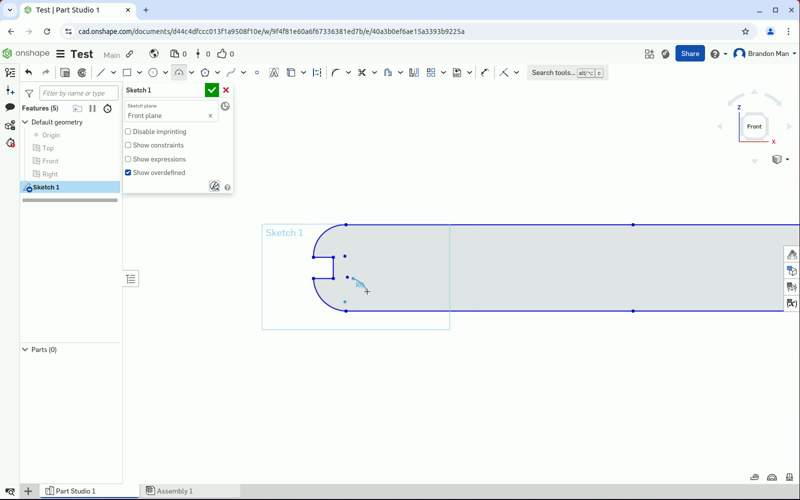
scroll(-6)
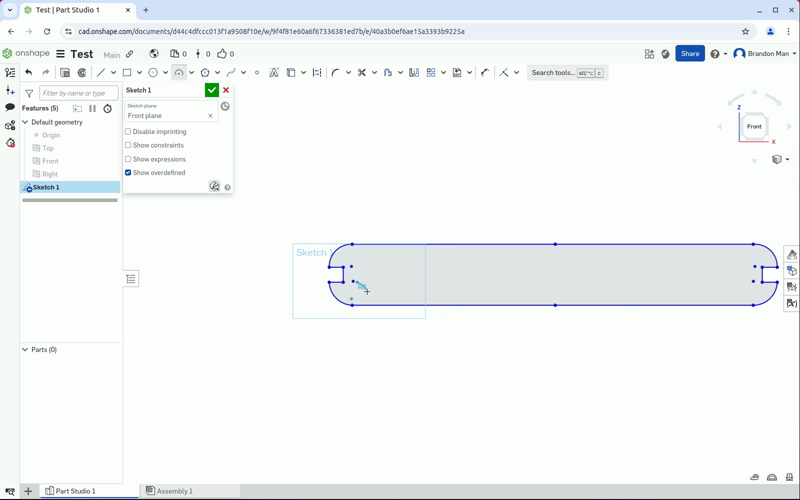
scroll(-6)
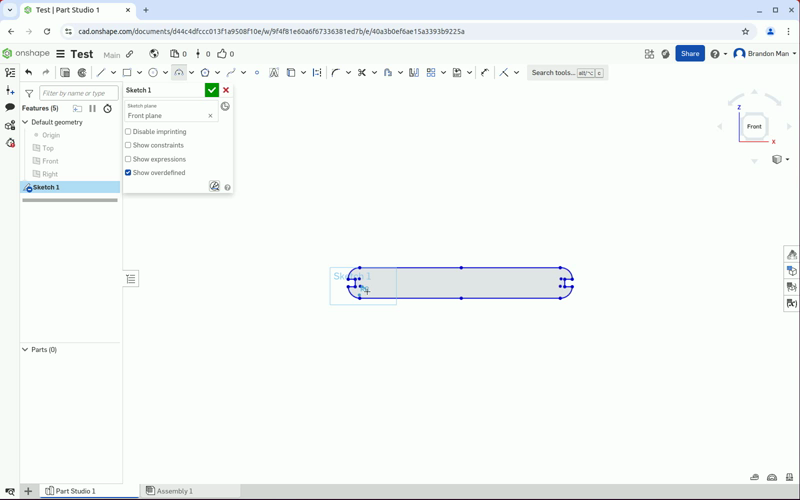
mouse_move(363, 289)
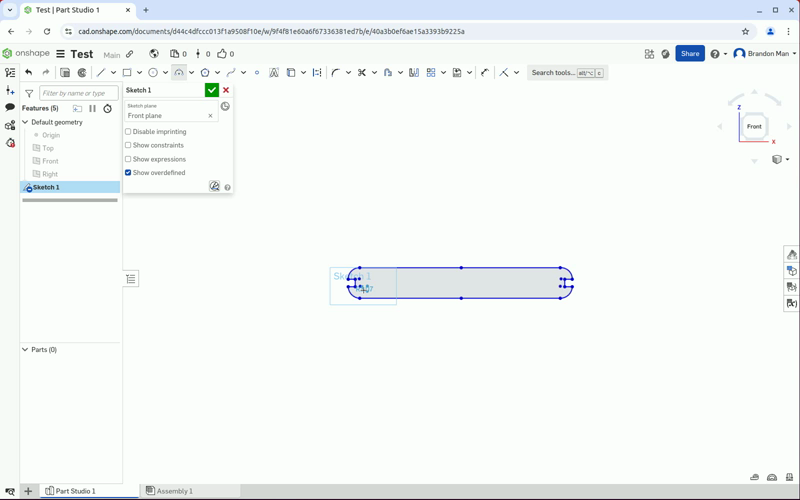
scroll(6)
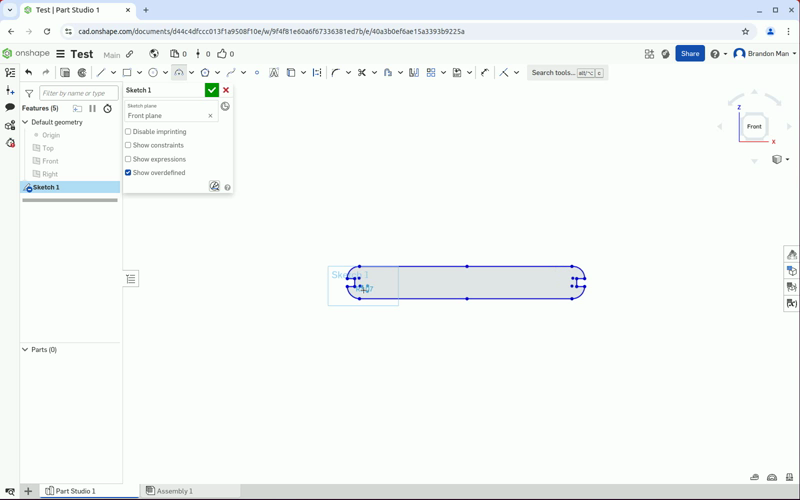
scroll(6)
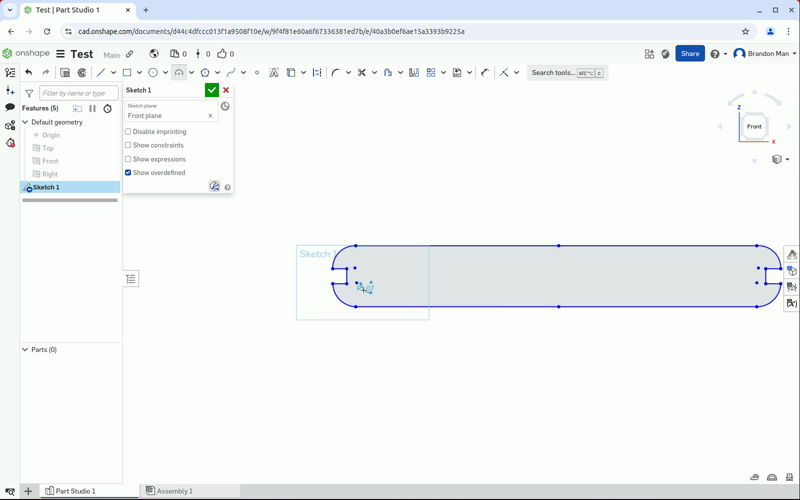
scroll(6)
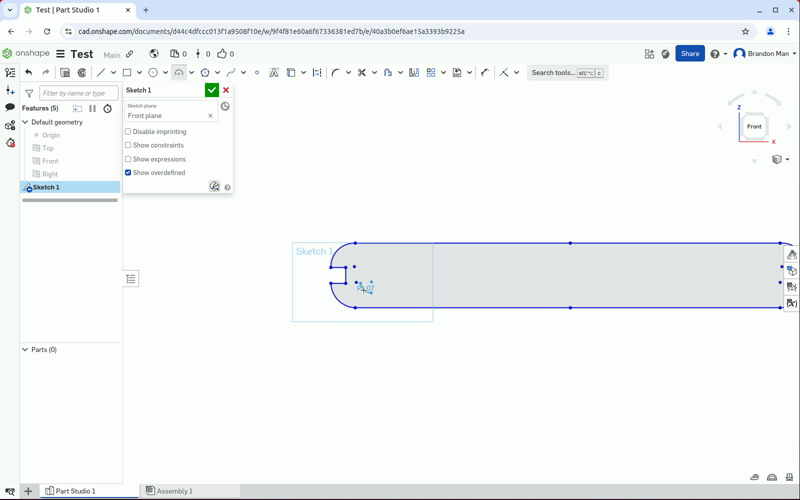
scroll(6)
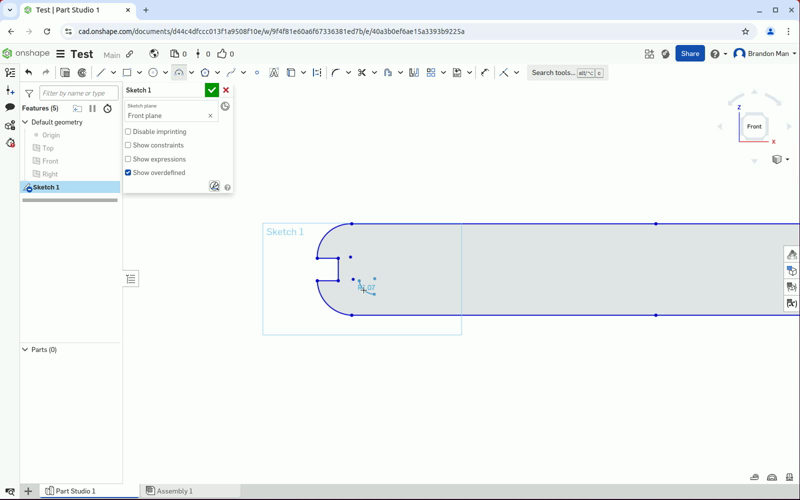
scroll(6)
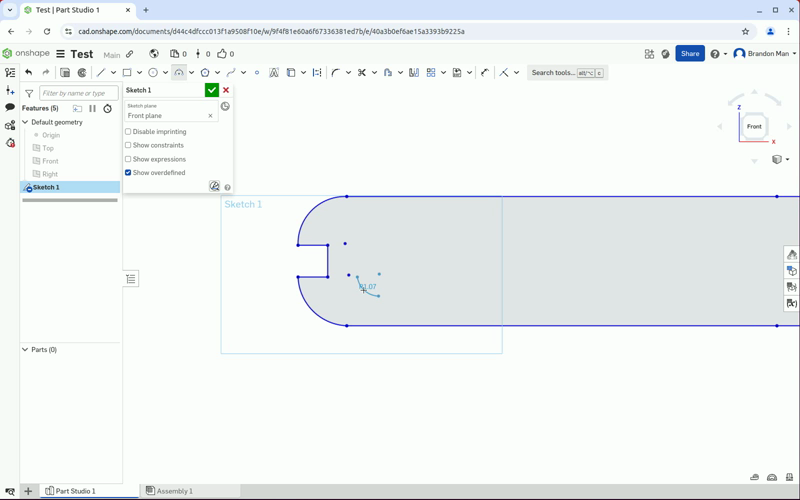
scroll(6)
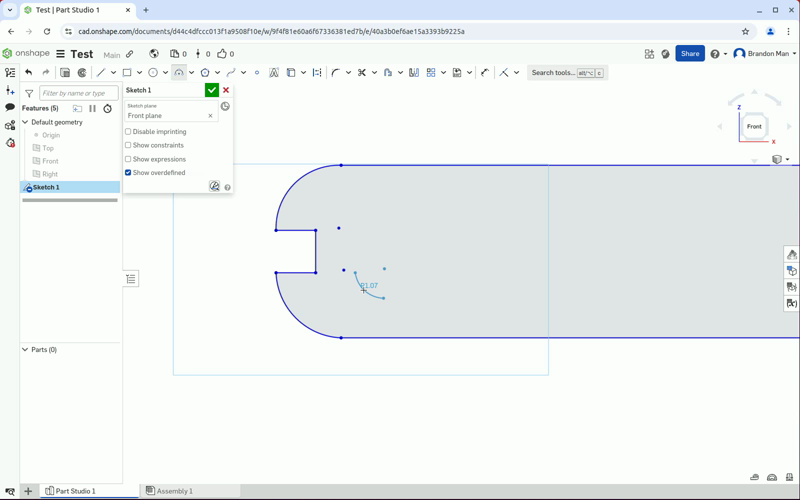
scroll(6)
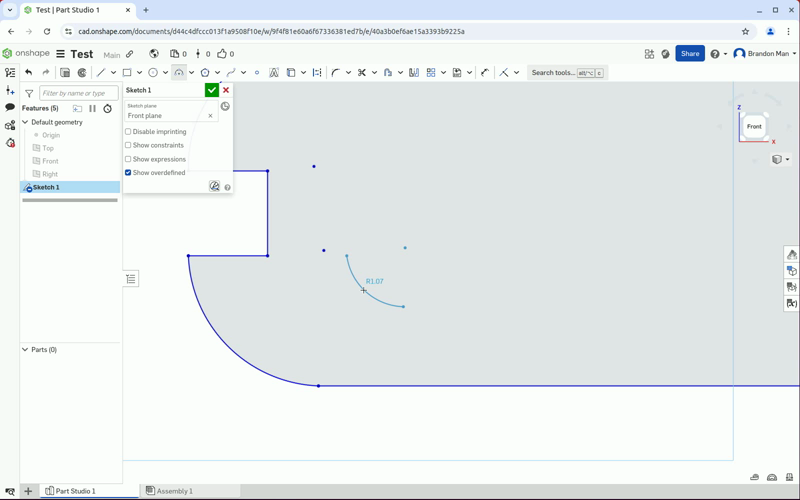
click(363, 289)
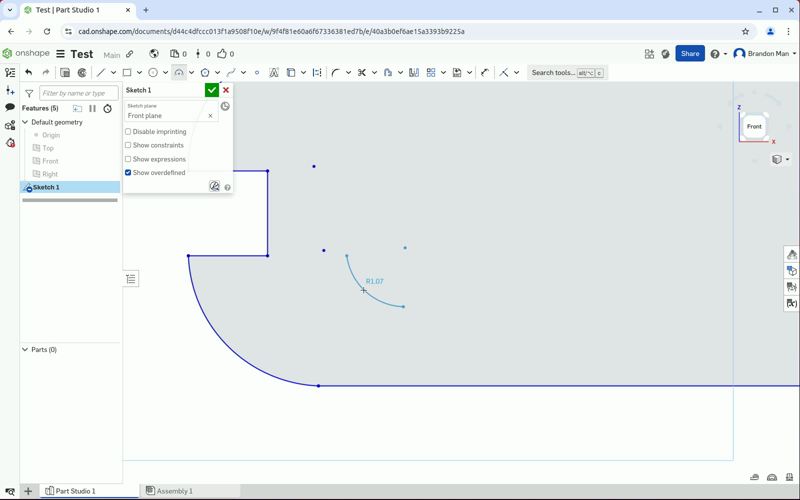
scroll(-6)
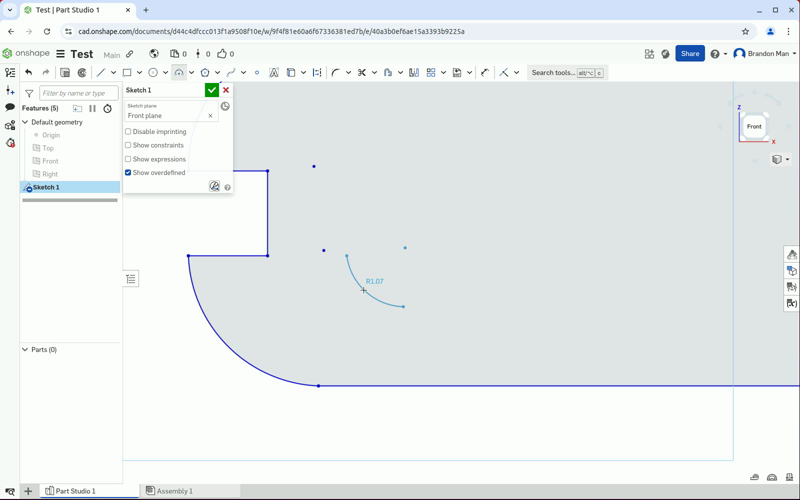
scroll(-6)
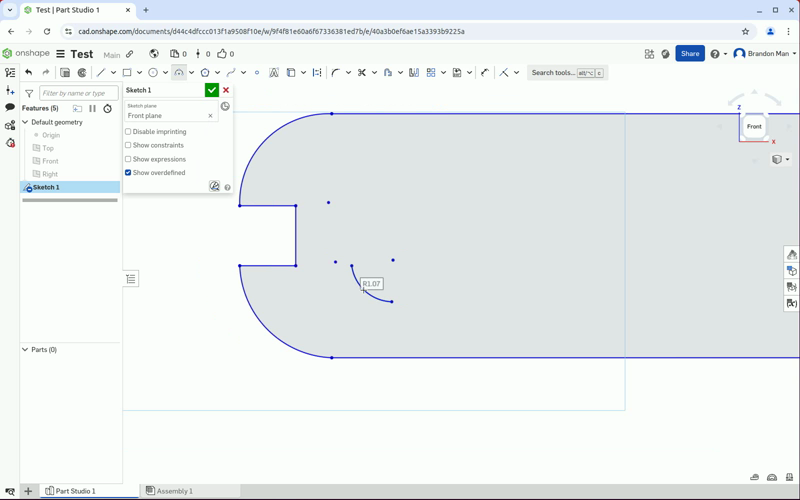
scroll(-6)
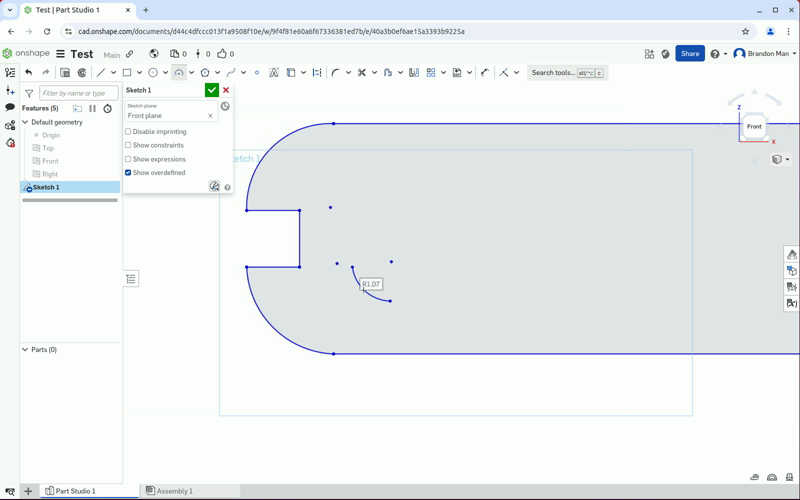
scroll(-6)
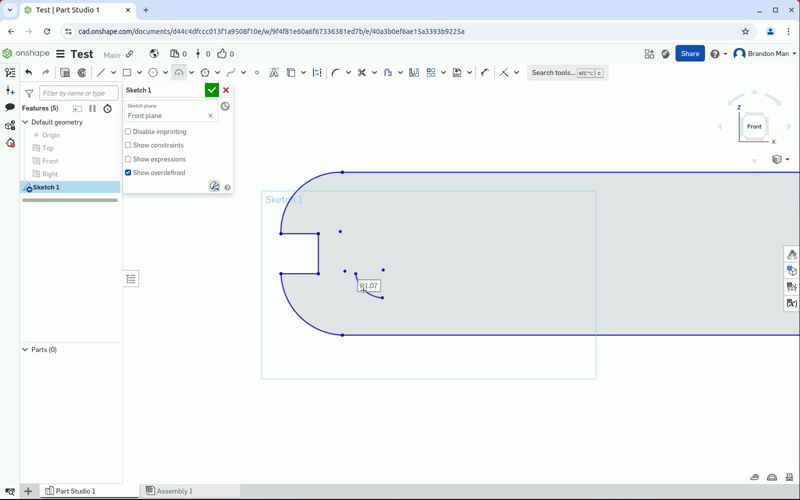
scroll(-6)
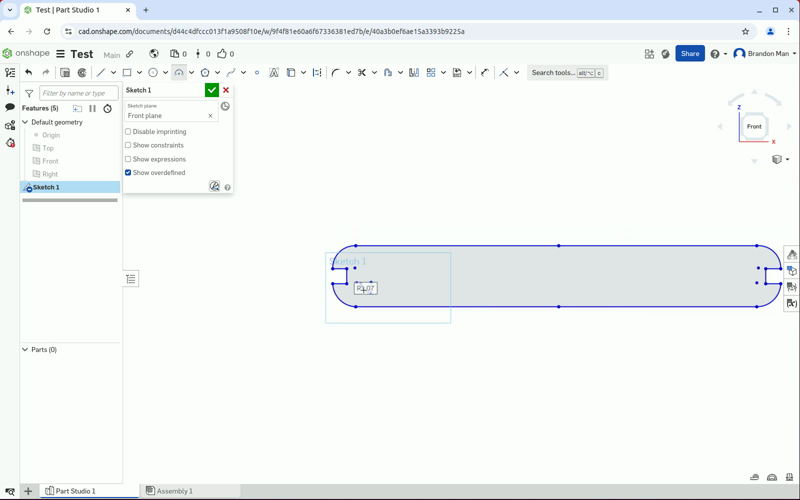
scroll(-6)
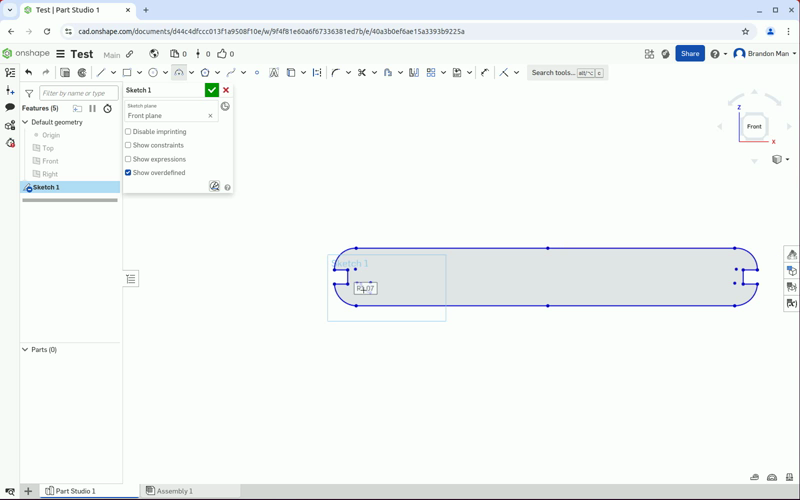
scroll(-6)
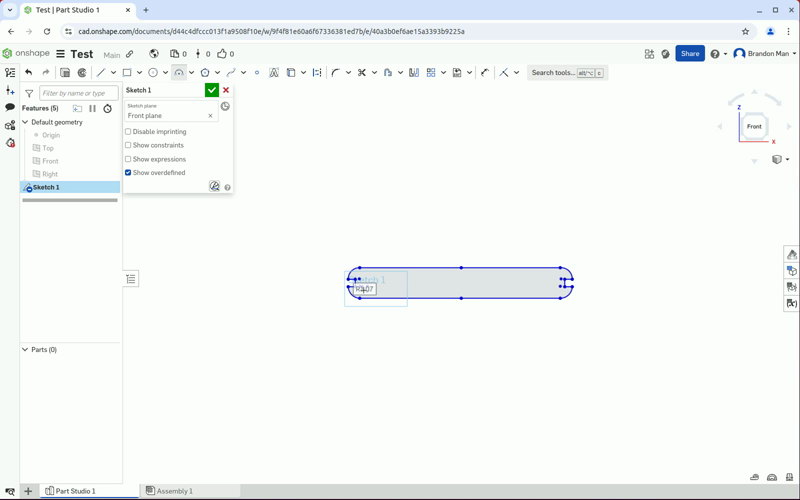
key_up(shift)
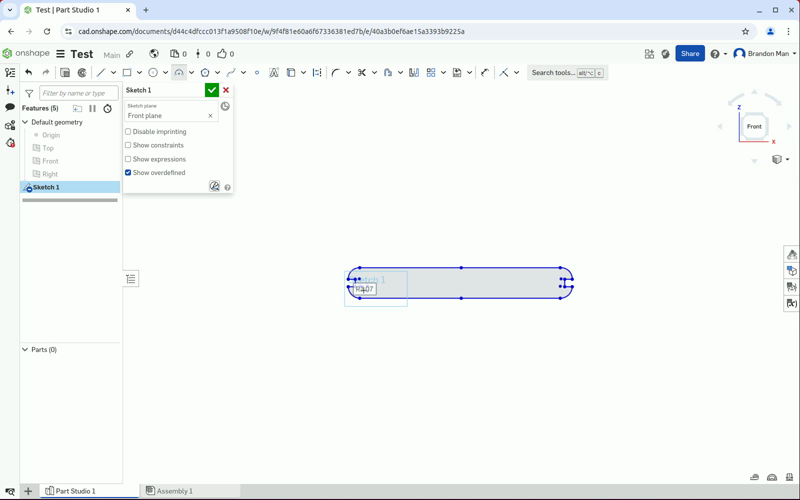
key(esc)
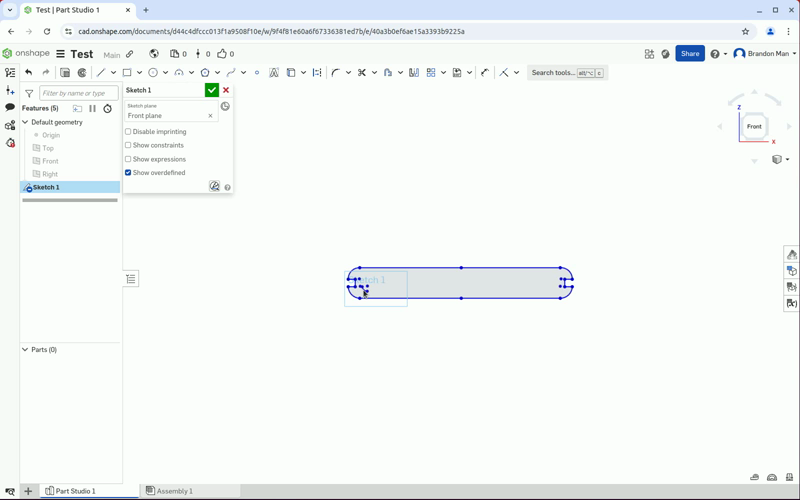
key(l)
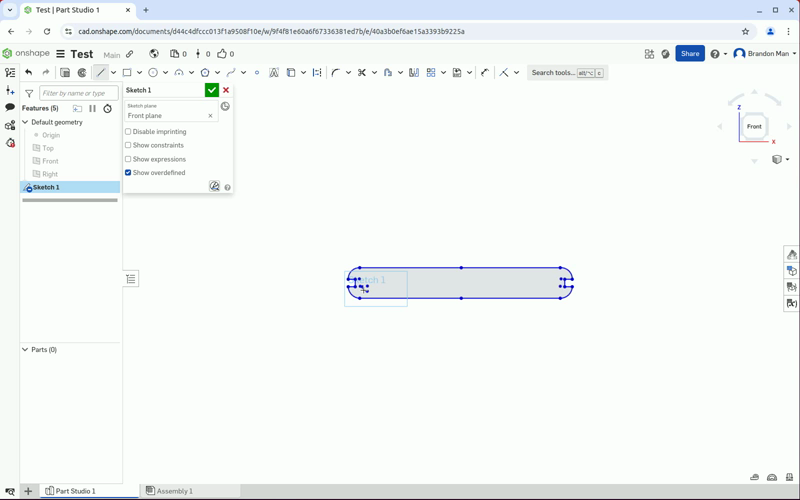
mouse_move(367, 291)
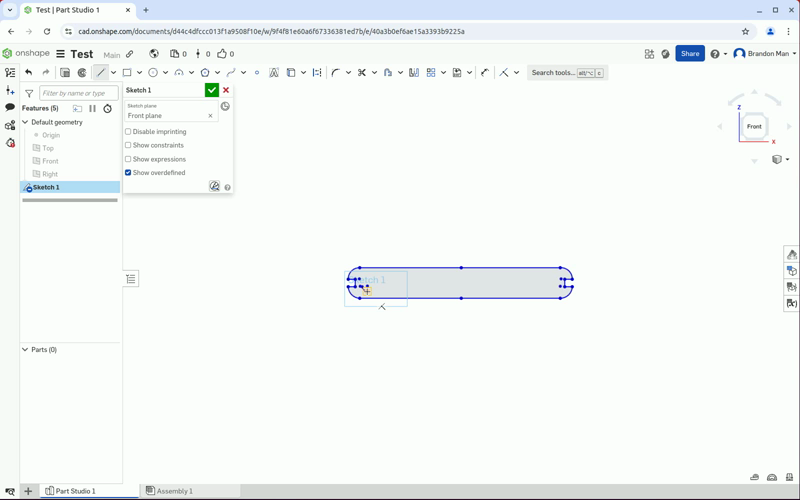
scroll(6)
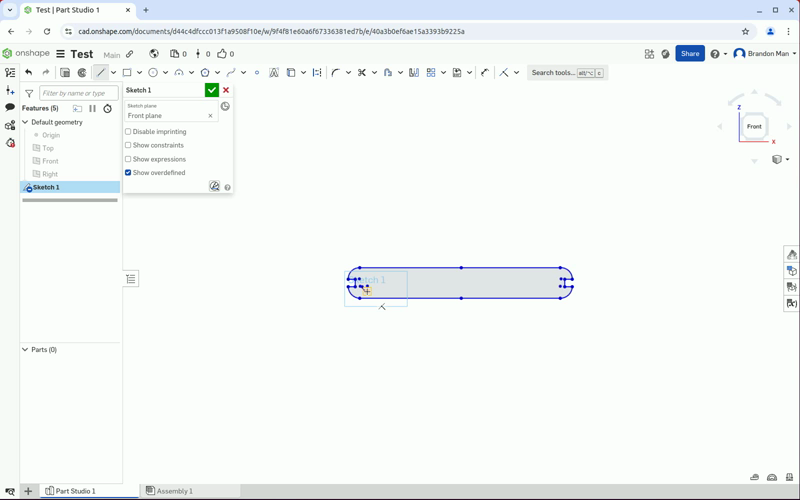
scroll(6)
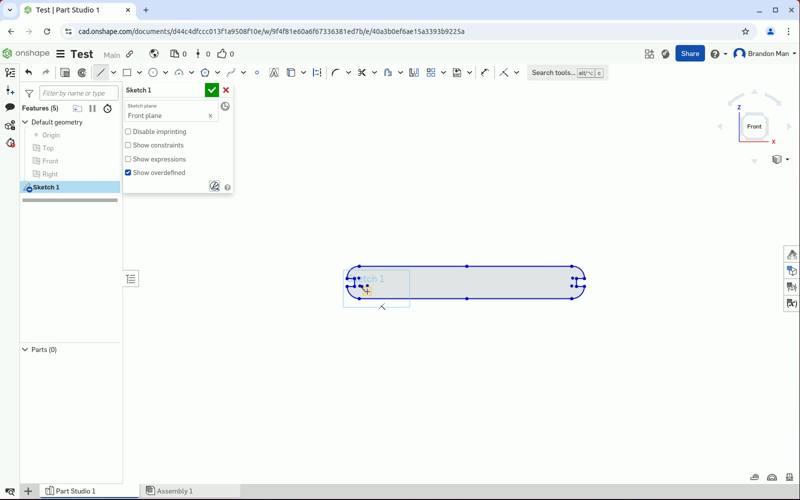
scroll(6)
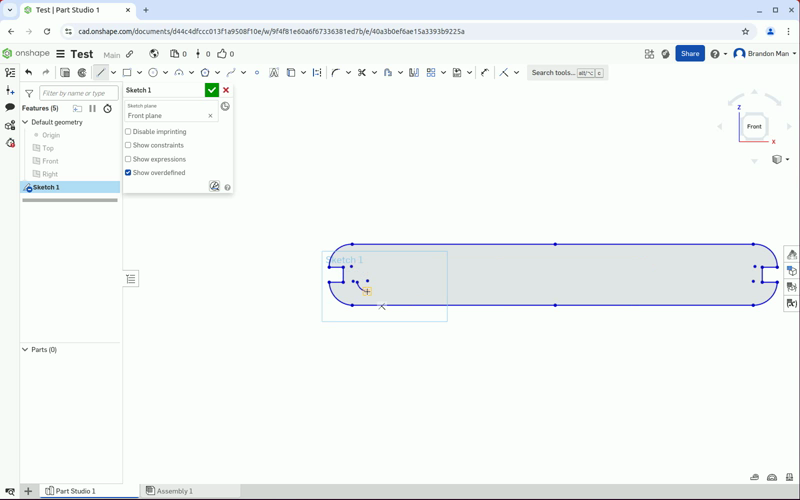
scroll(6)
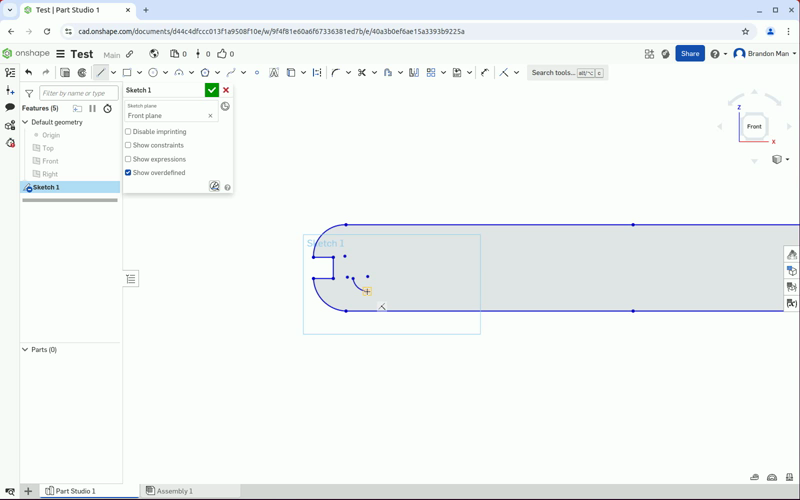
scroll(6)
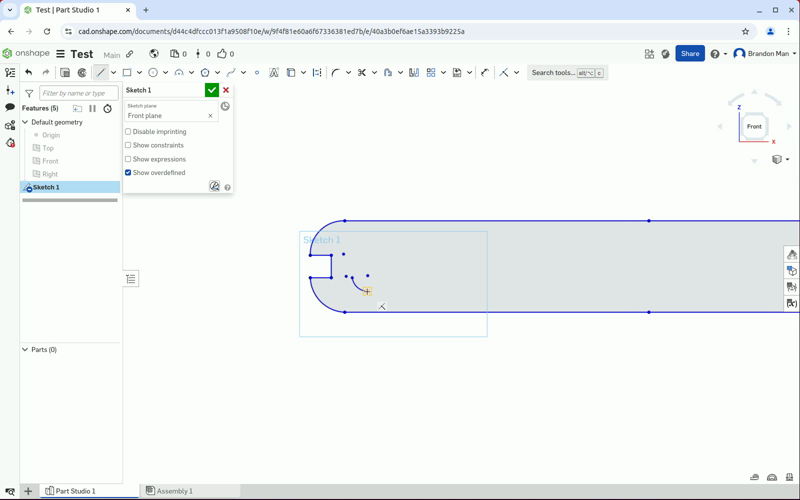
scroll(6)
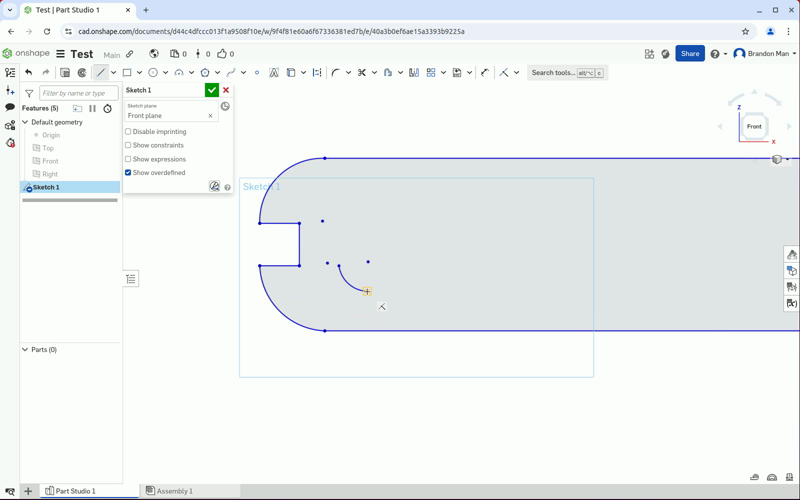
scroll(6)
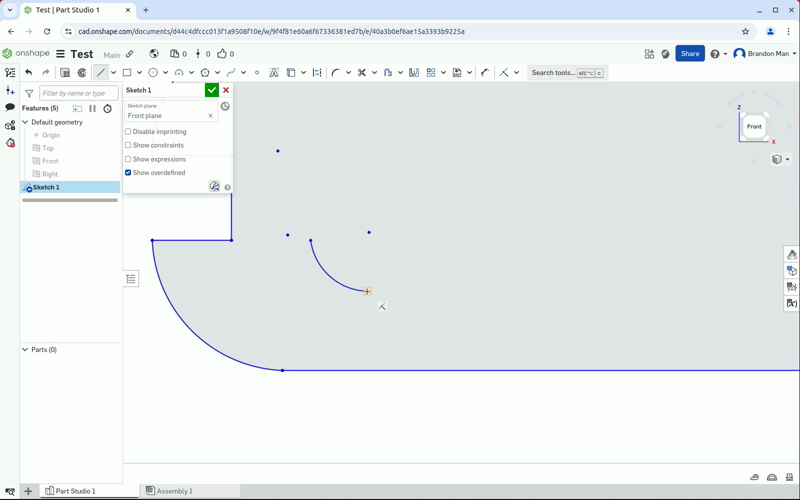
click(367, 291)
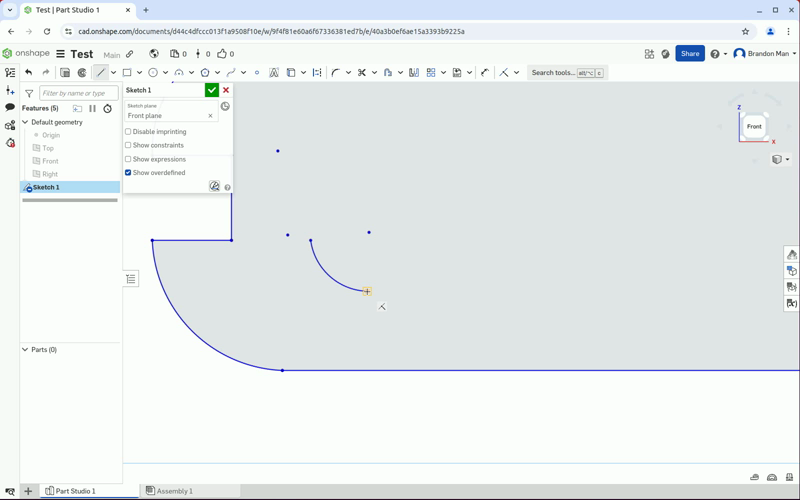
scroll(-6)
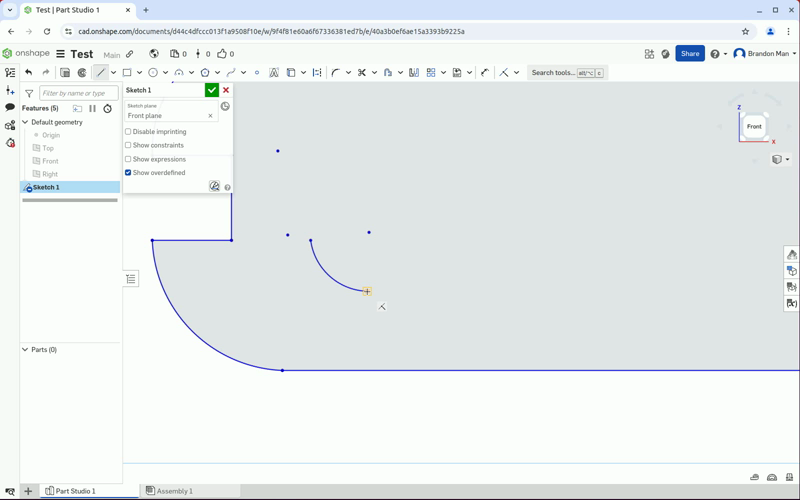
scroll(-6)
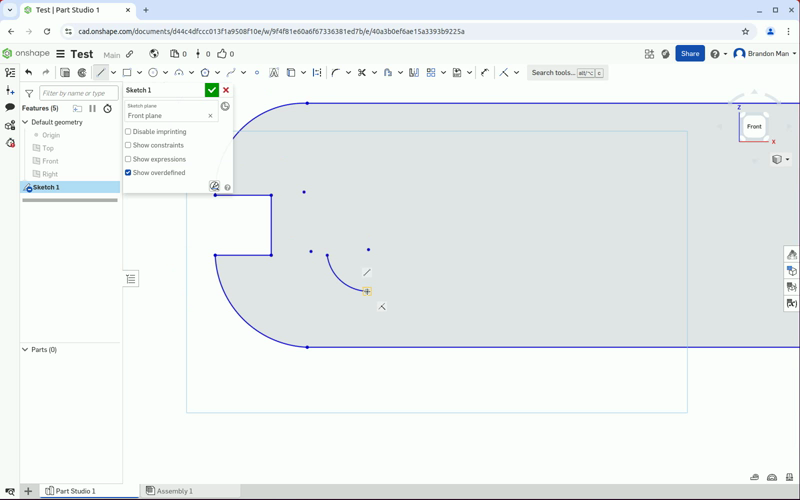
scroll(-6)
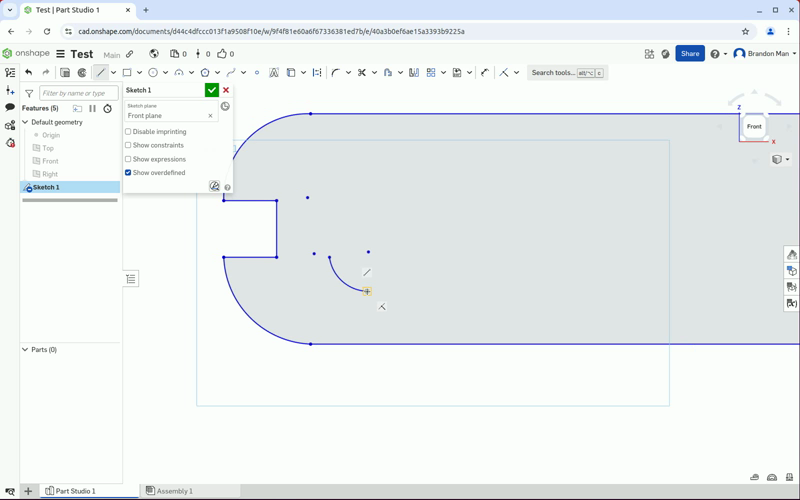
scroll(-6)
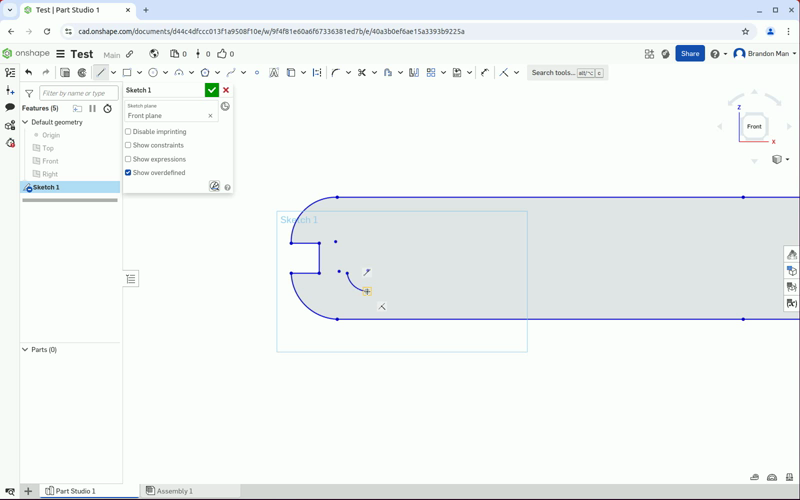
scroll(-6)
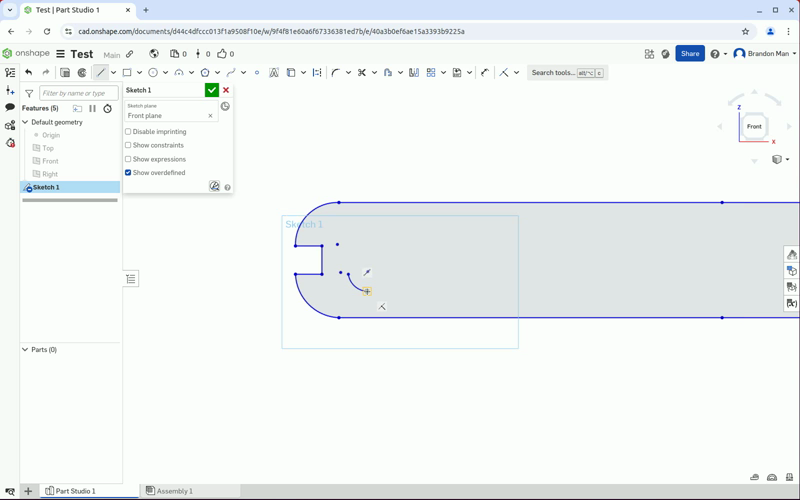
scroll(-6)
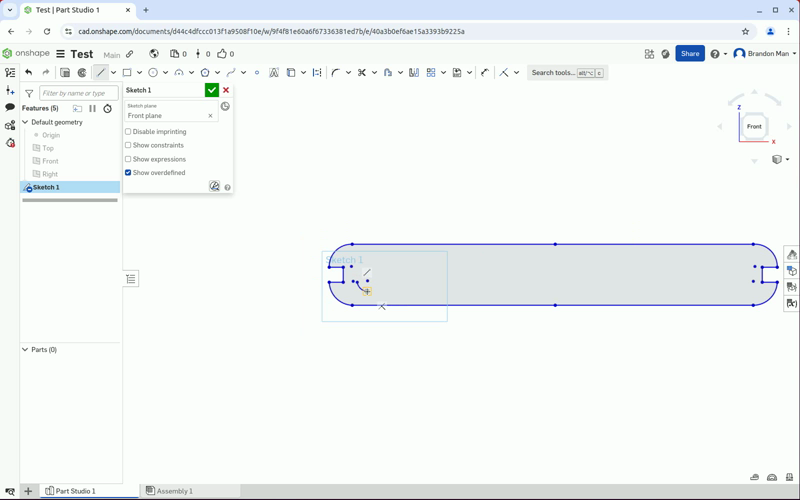
scroll(-6)
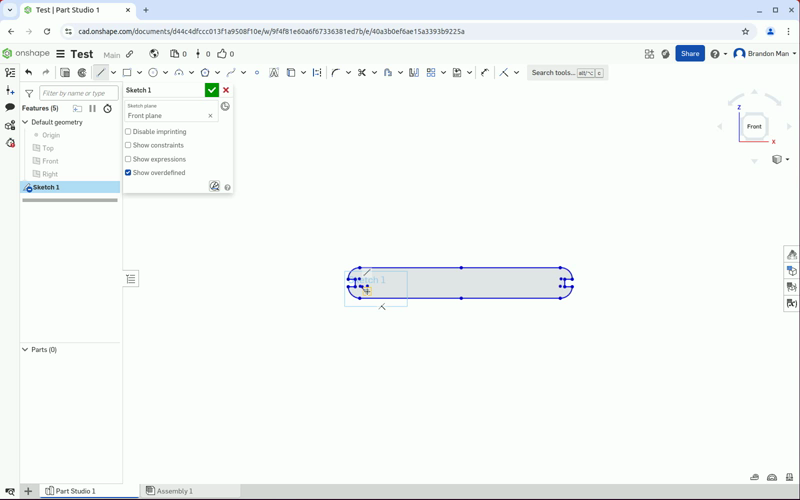
key_down(shift)
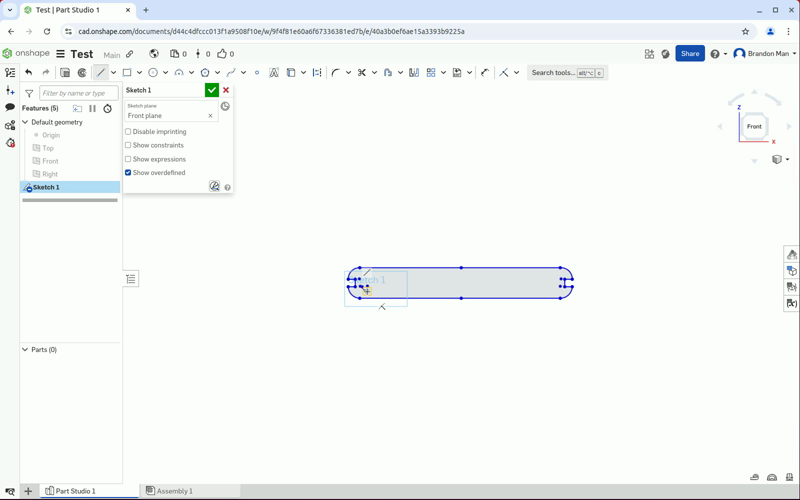
mouse_move(449, 291)
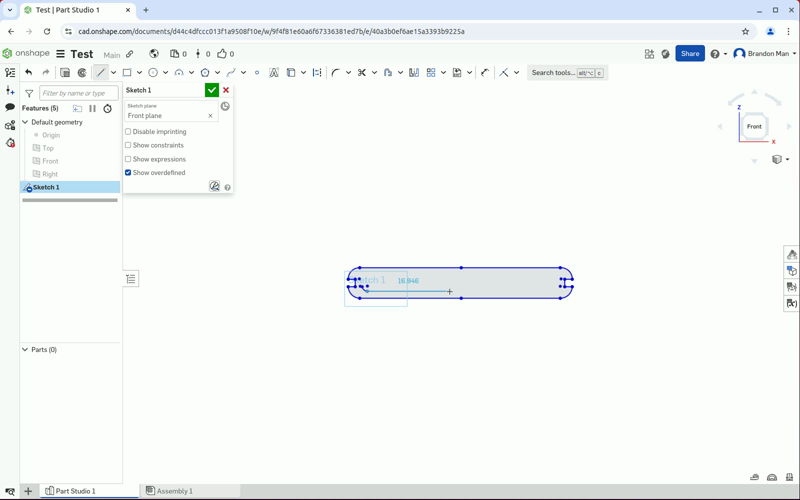
click(449, 291)
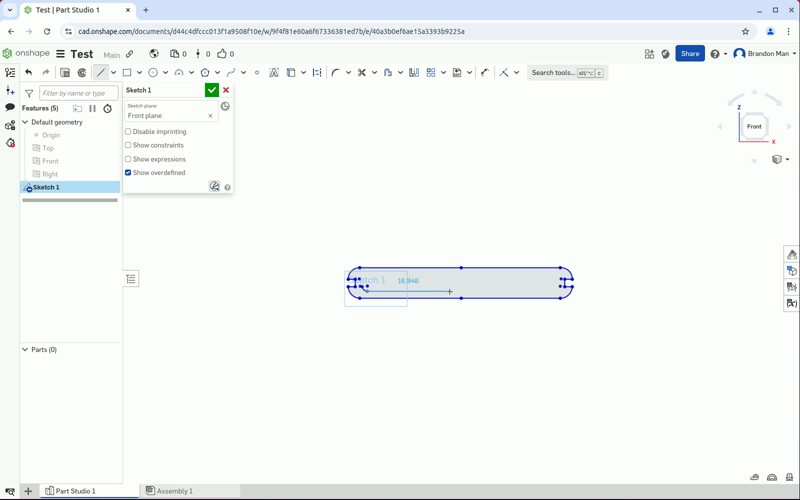
key_up(shift)
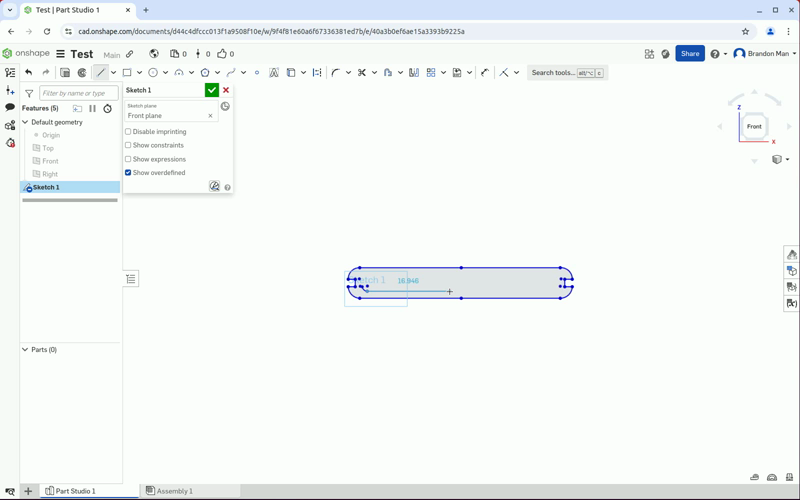
key(esc)
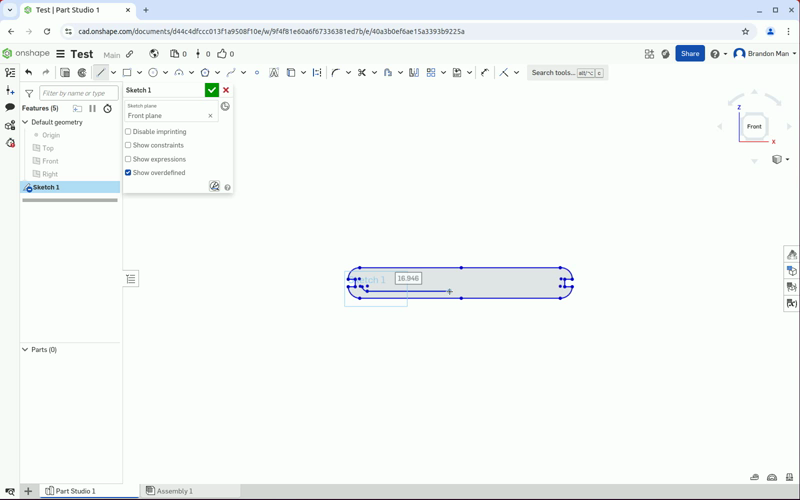
key(a)
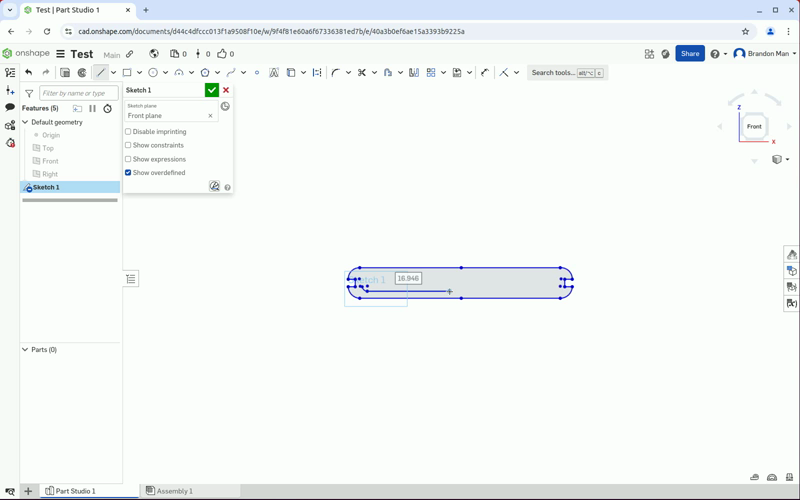
mouse_move(449, 291)
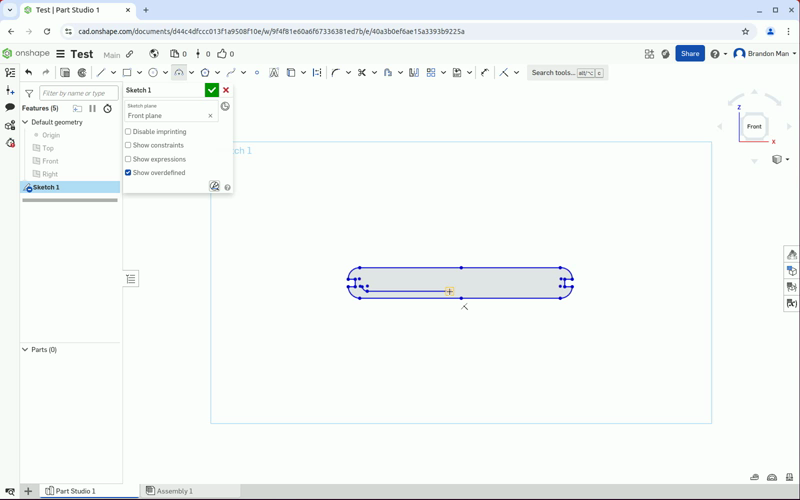
click(449, 291)
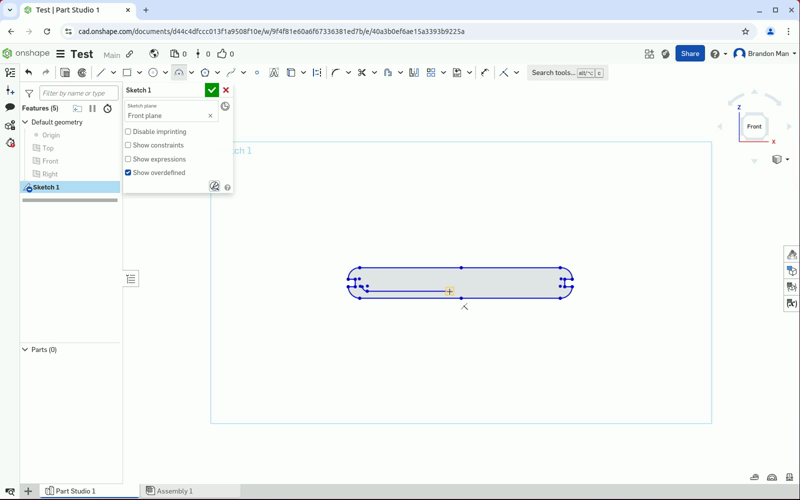
key_down(shift)
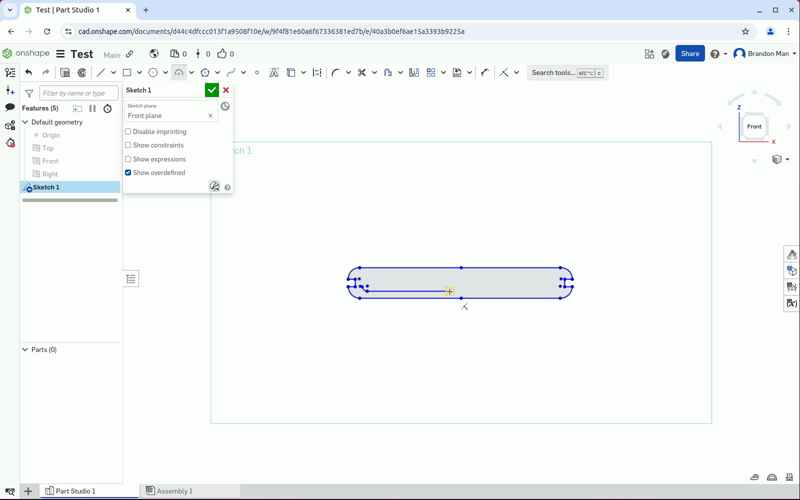
mouse_move(452, 286)
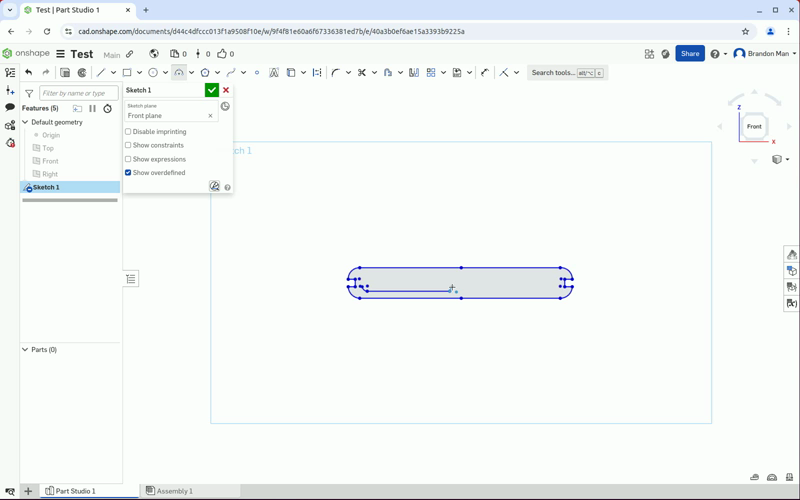
scroll(6)
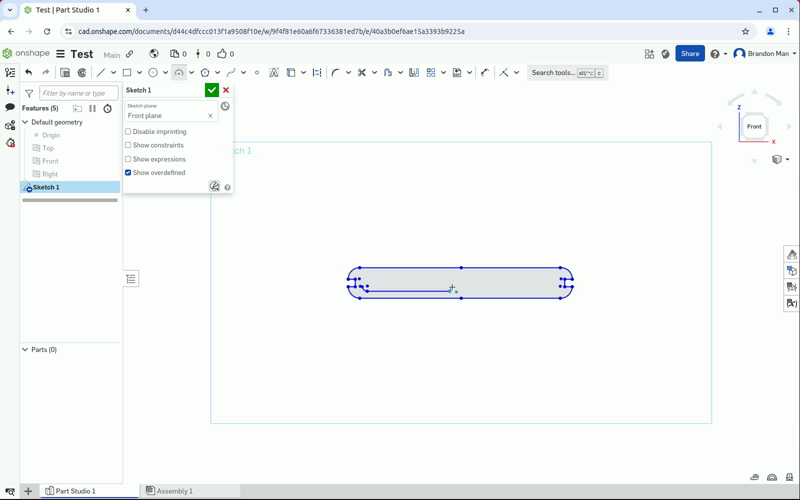
scroll(6)
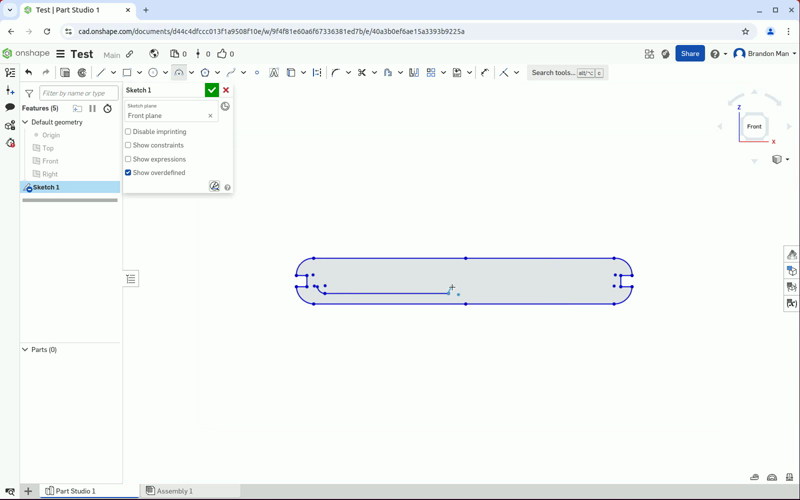
scroll(6)
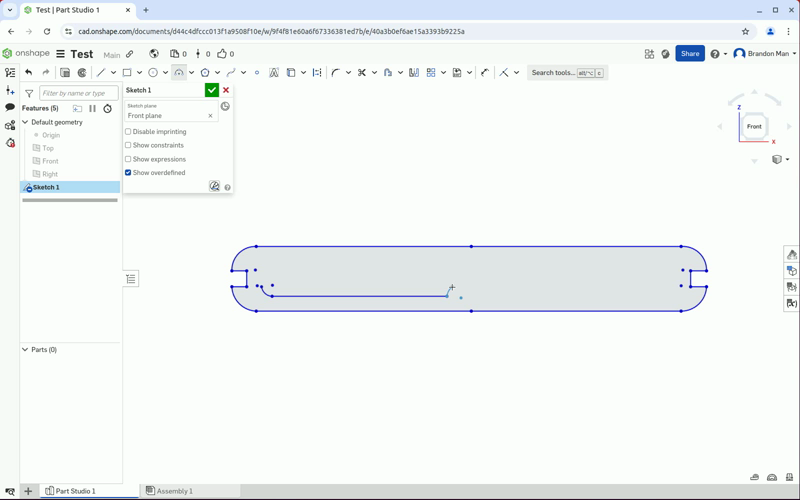
scroll(6)
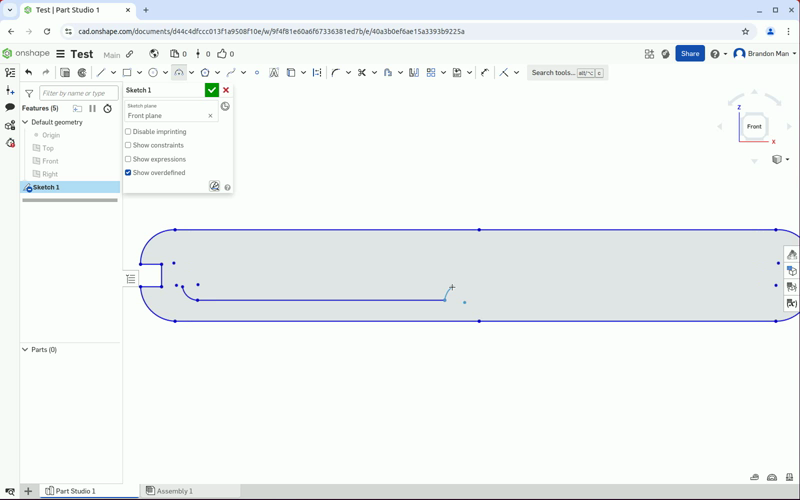
scroll(6)
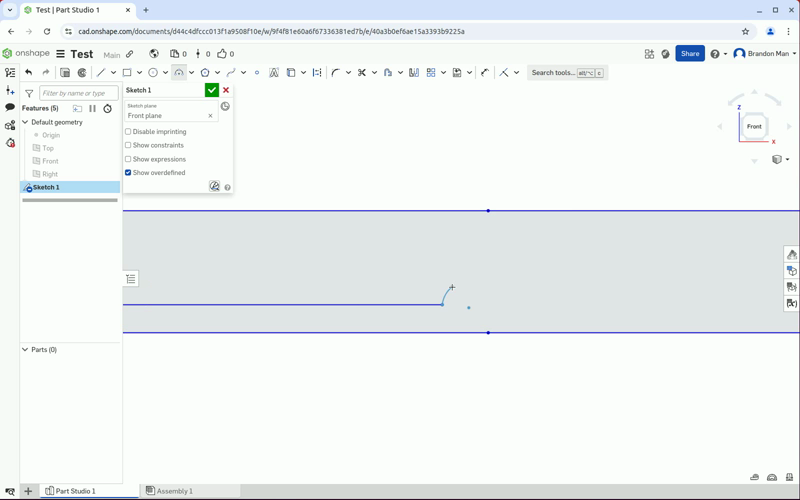
scroll(6)
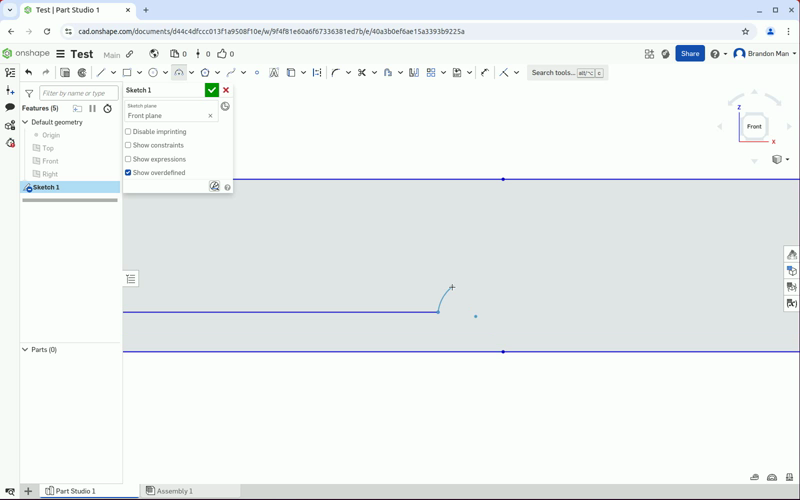
scroll(6)
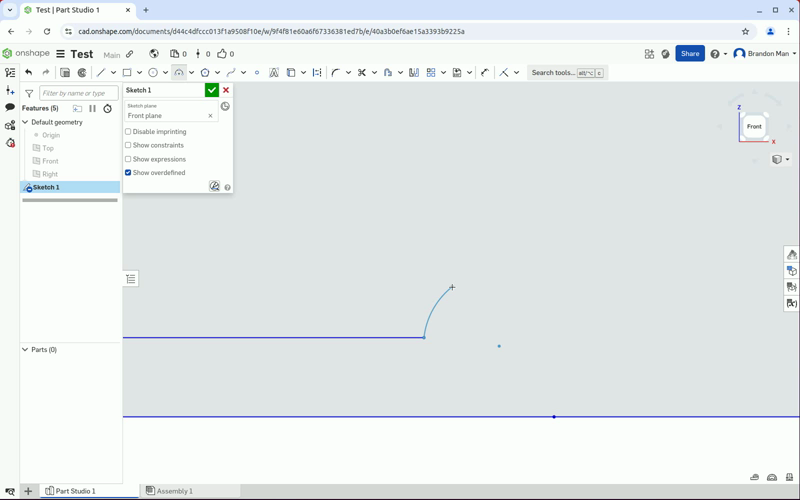
click(452, 286)
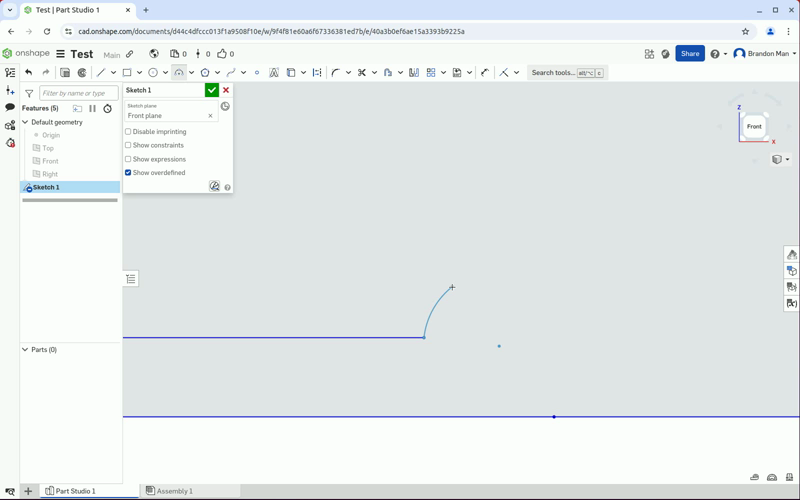
scroll(-6)
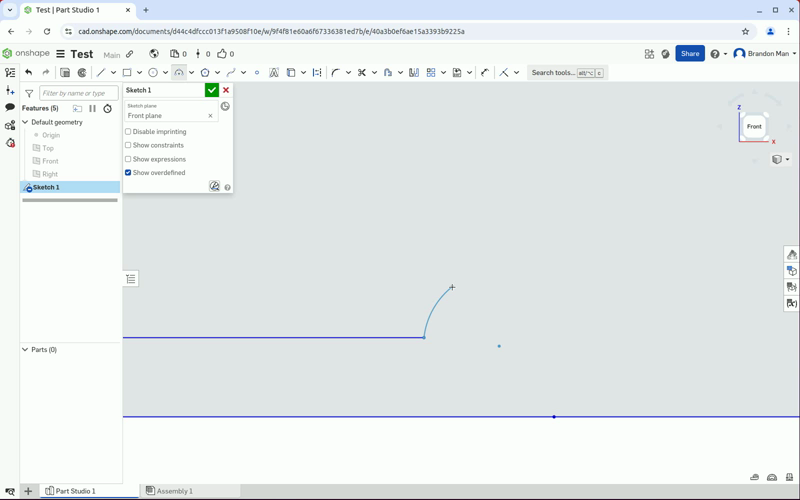
scroll(-6)
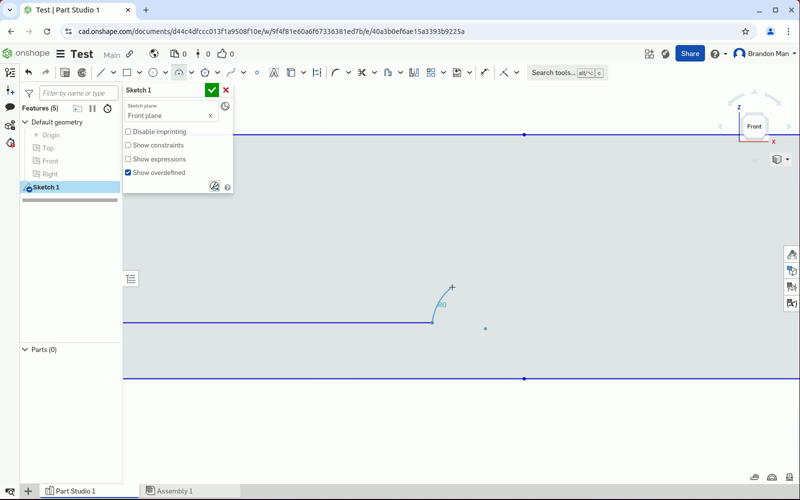
scroll(-6)
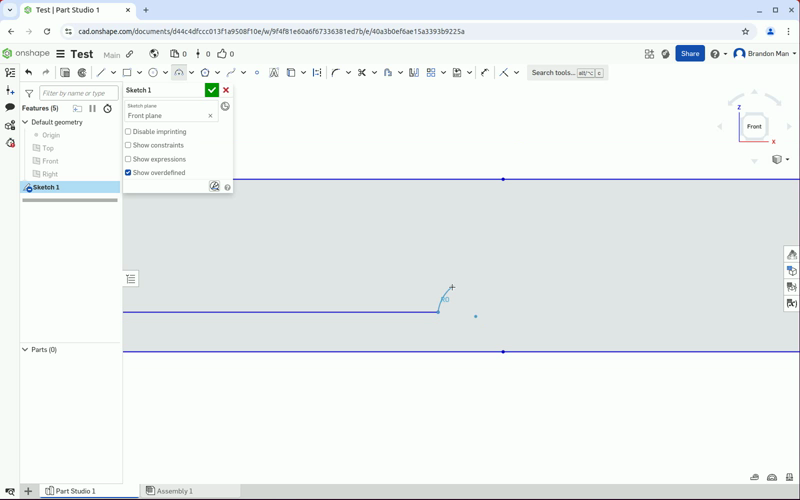
scroll(-6)
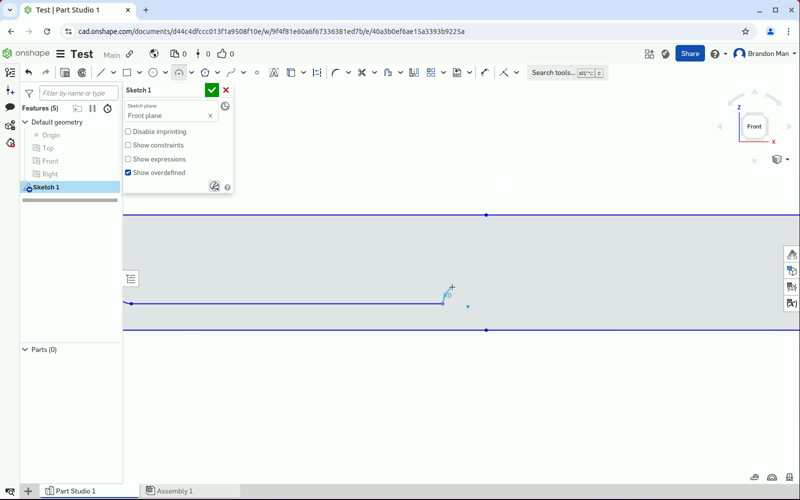
scroll(-6)
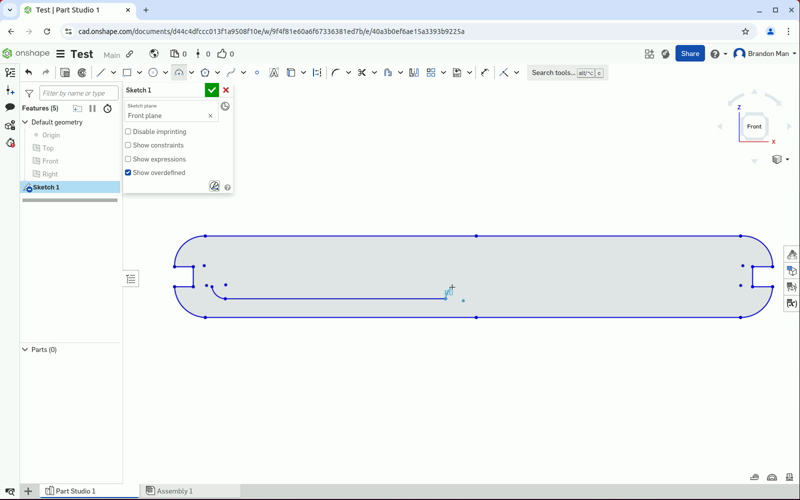
scroll(-6)
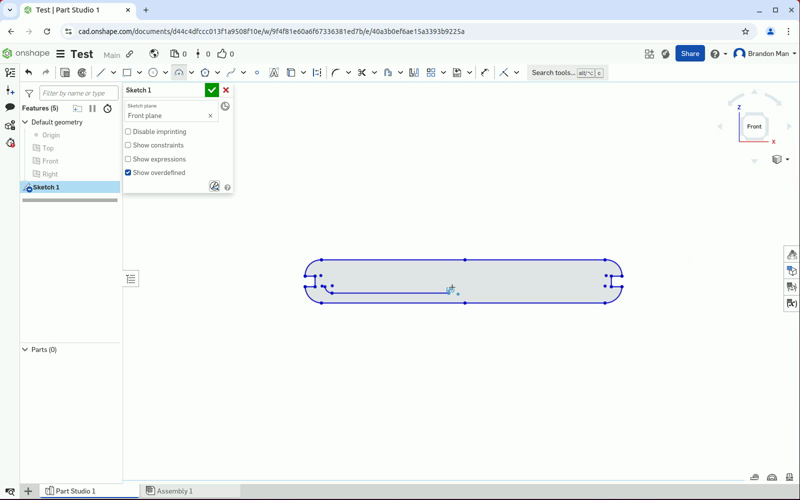
scroll(-6)
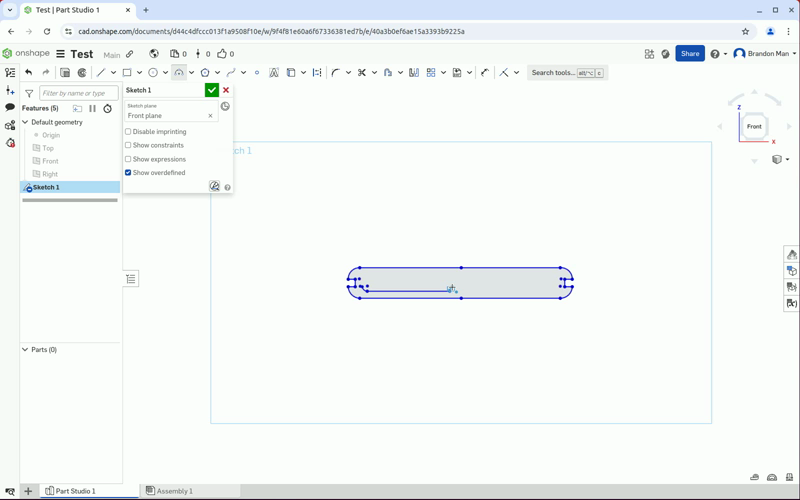
mouse_move(452, 289)
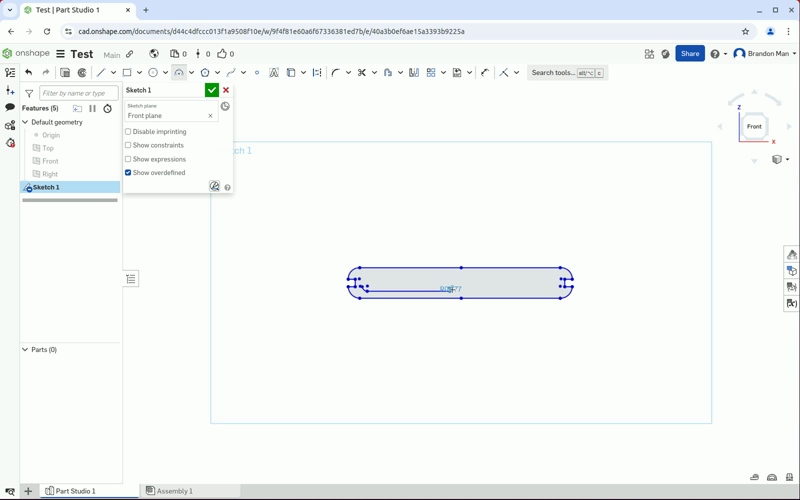
scroll(6)
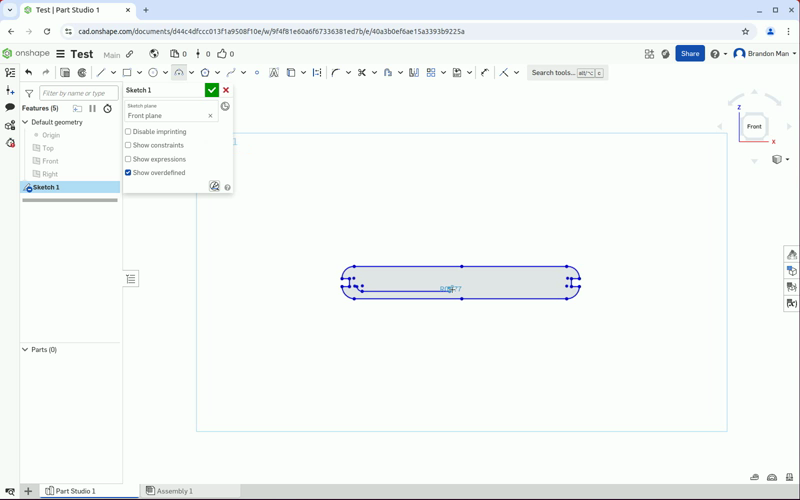
scroll(6)
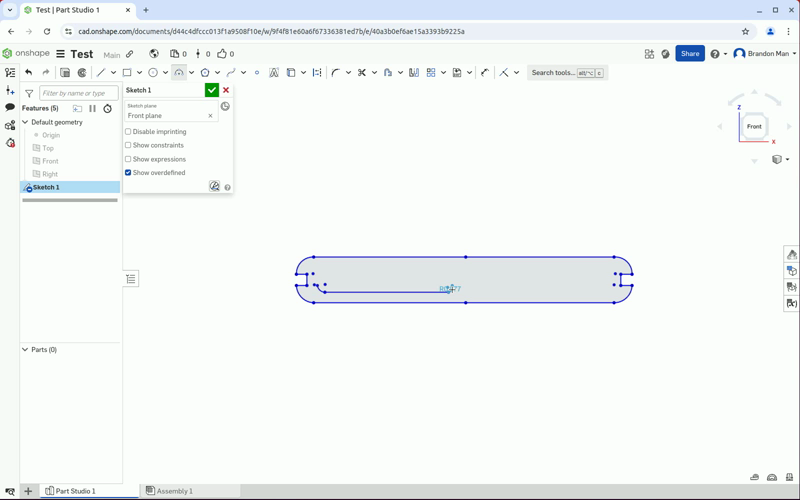
scroll(6)
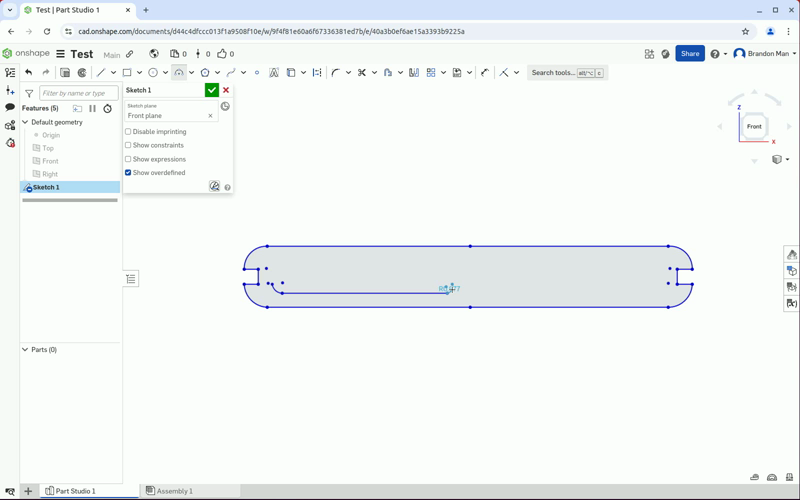
scroll(6)
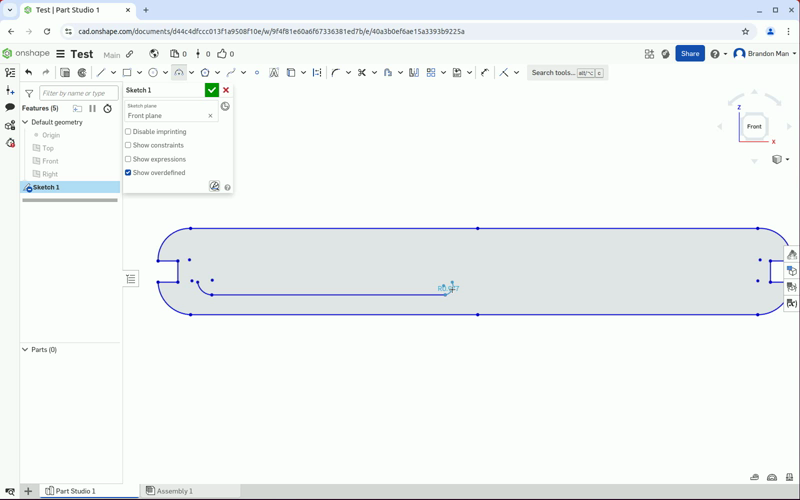
scroll(6)
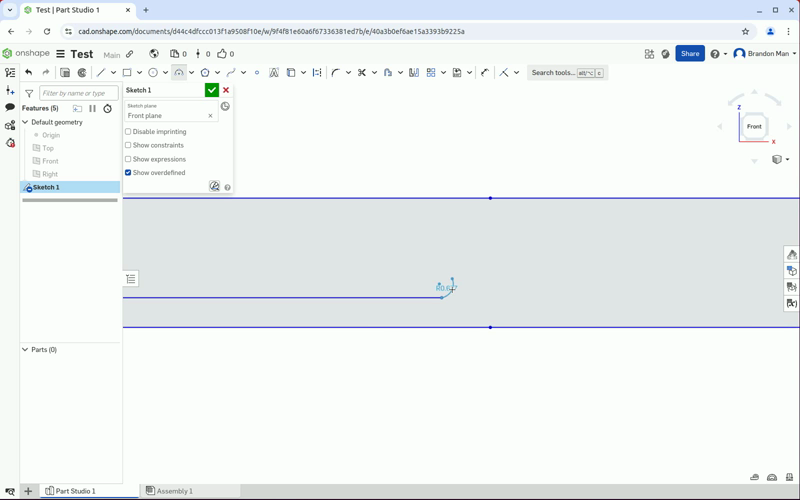
scroll(6)
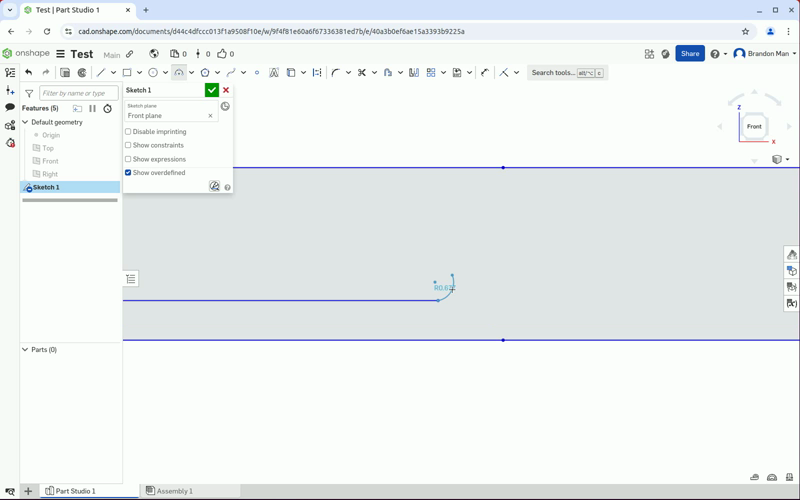
scroll(6)
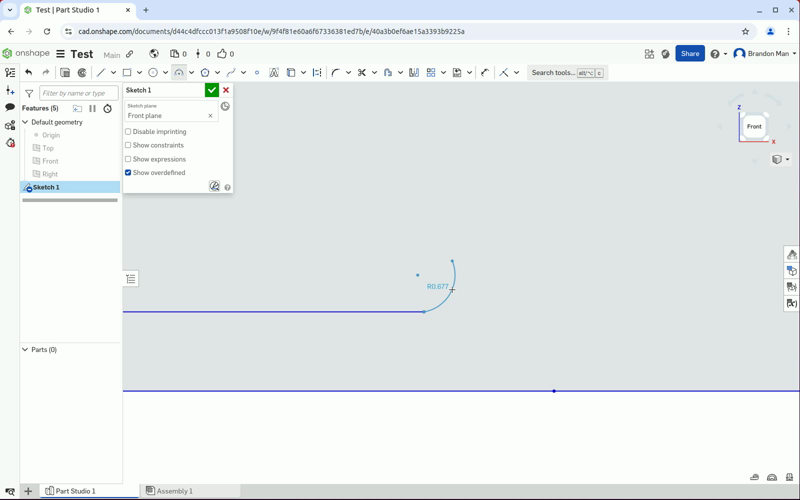
click(452, 289)
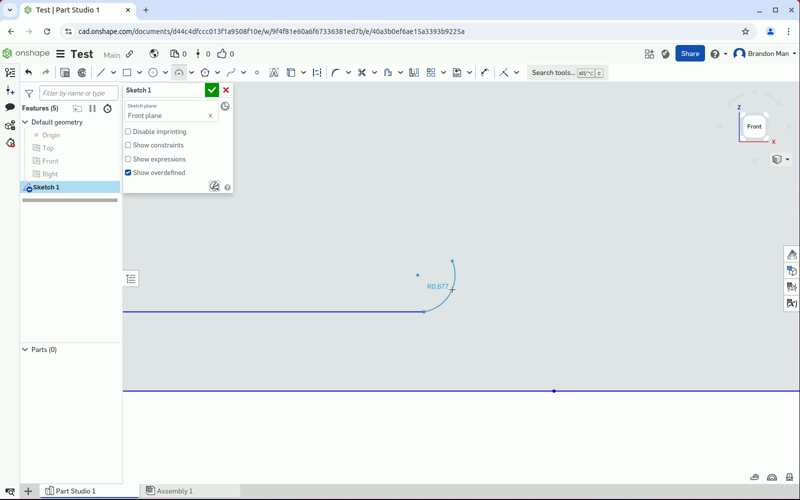
scroll(-6)
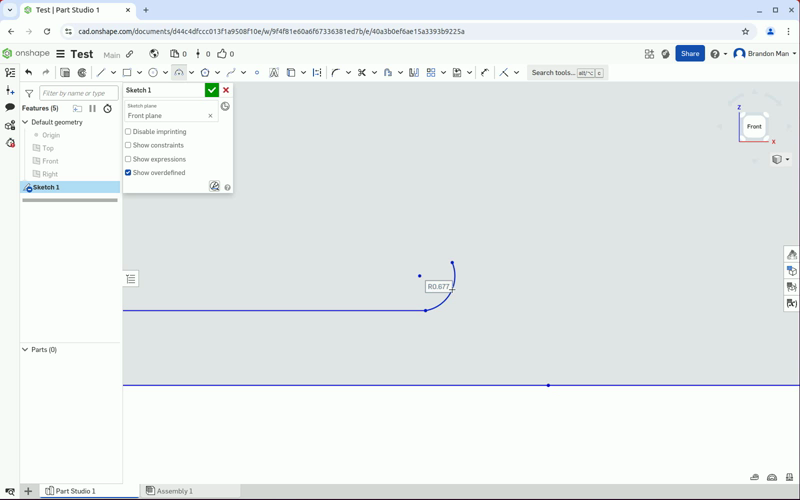
scroll(-6)
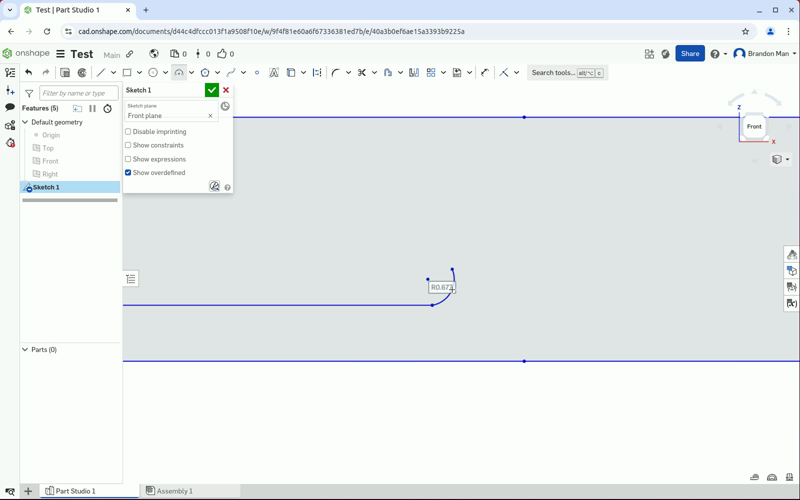
scroll(-6)
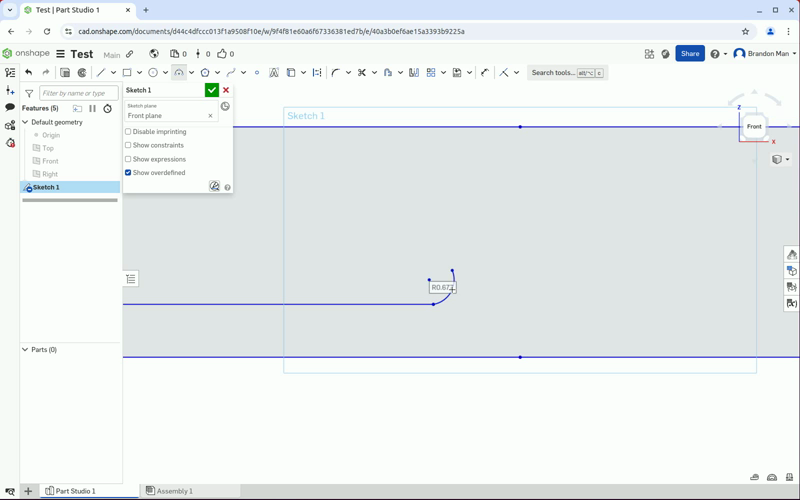
scroll(-6)
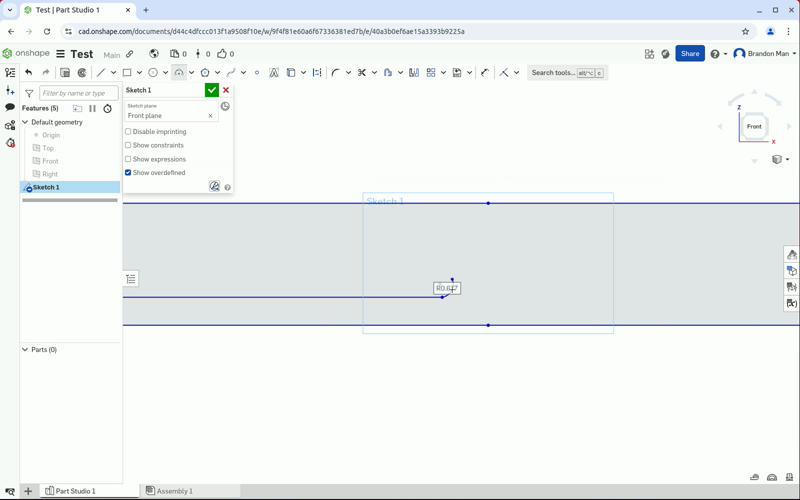
scroll(-6)
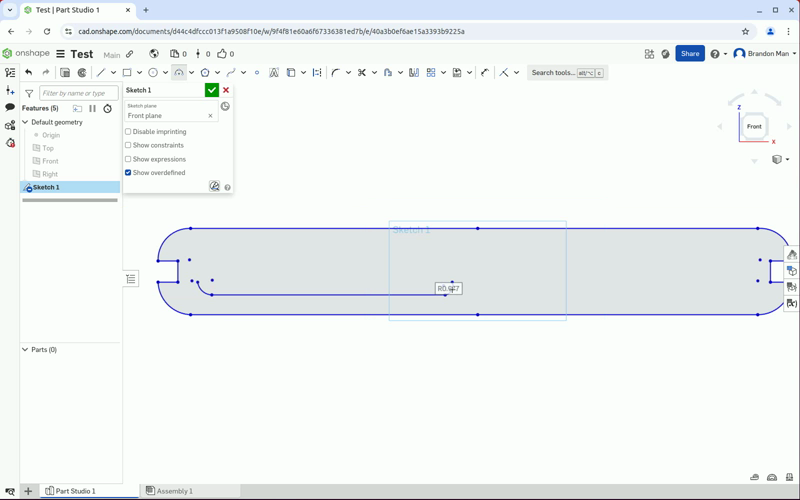
scroll(-6)
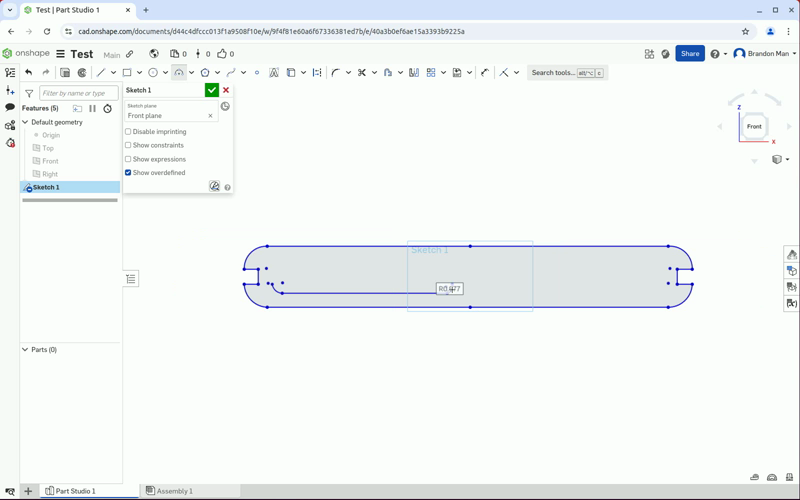
scroll(-6)
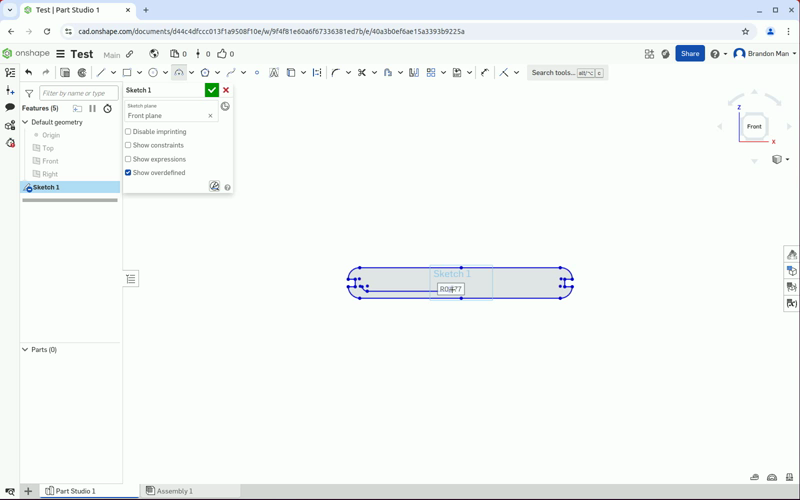
key_up(shift)
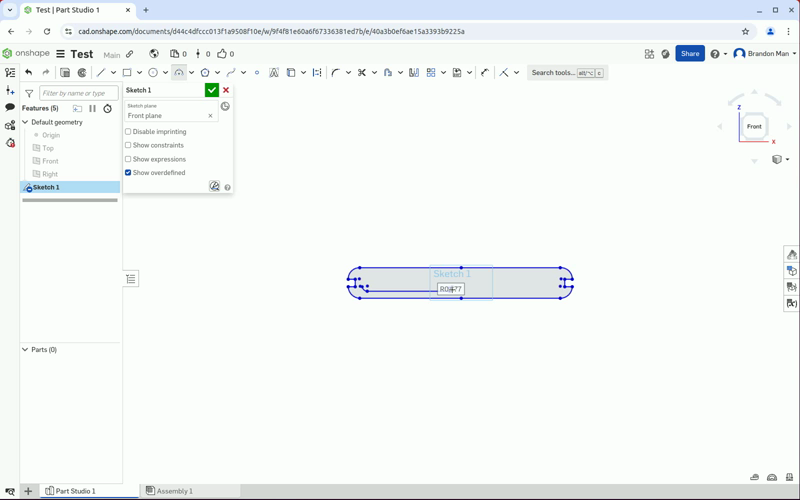
key(esc)
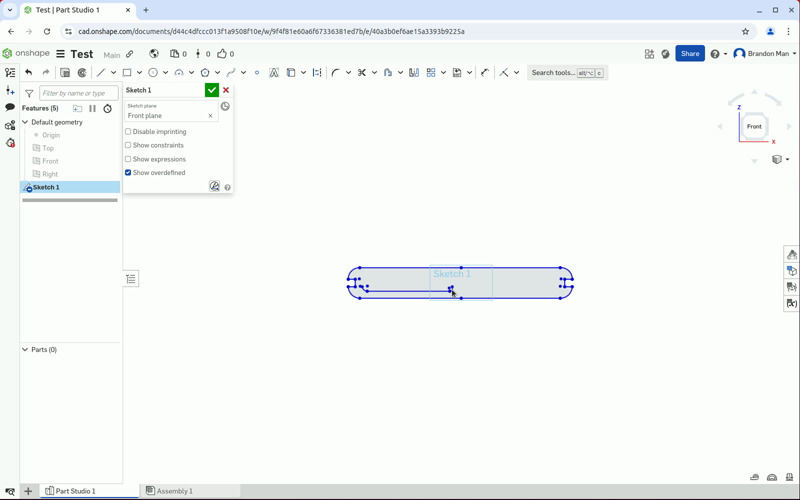
key(l)
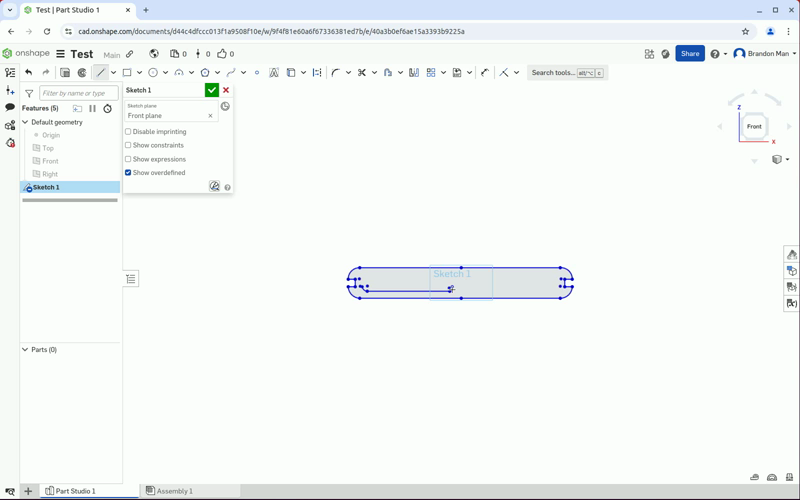
mouse_move(452, 286)
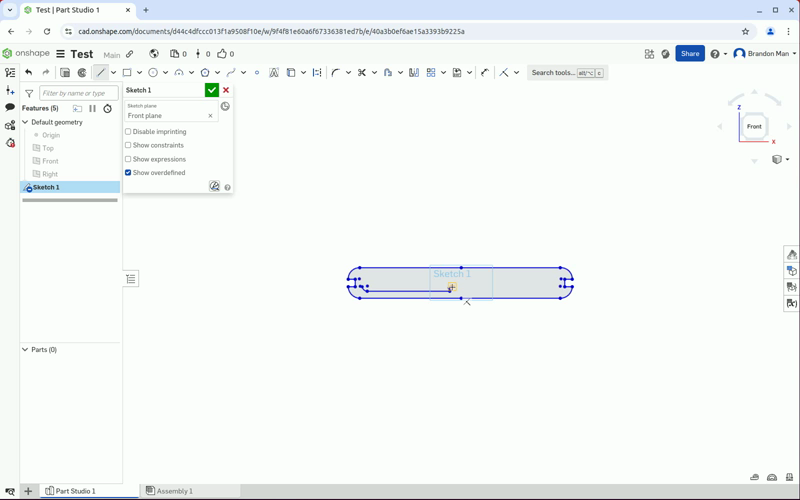
scroll(6)
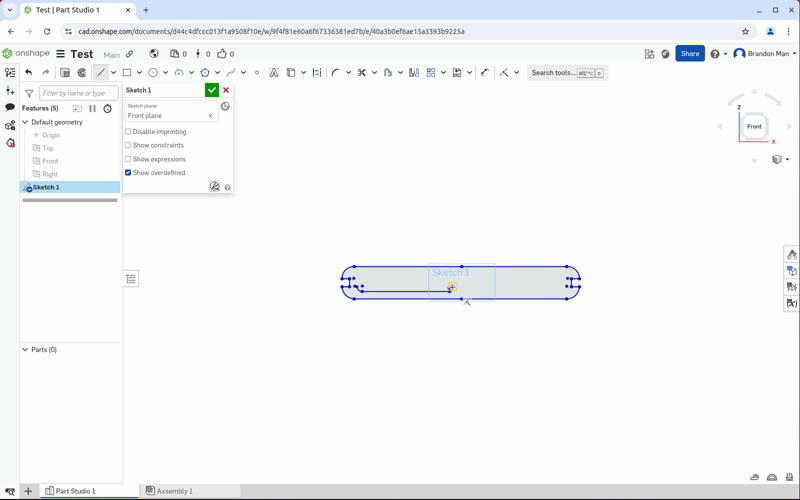
scroll(6)
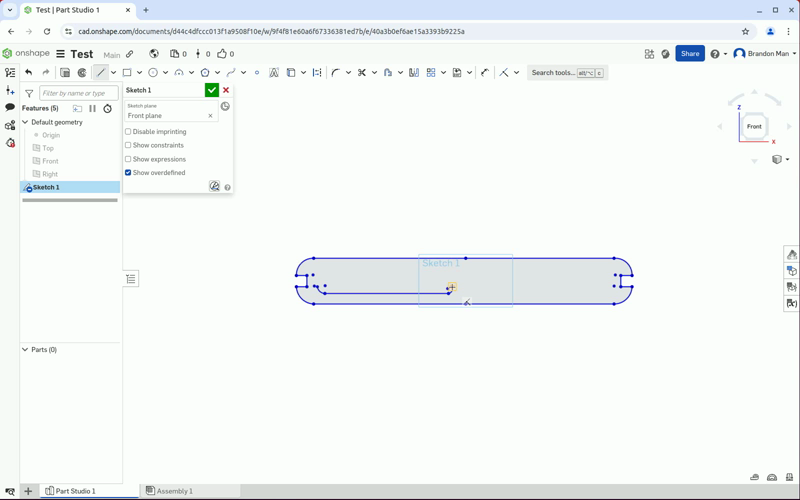
scroll(6)
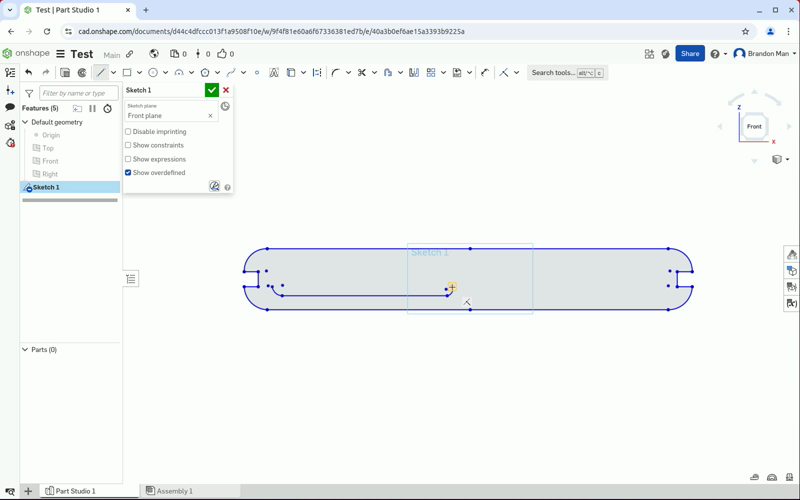
scroll(6)
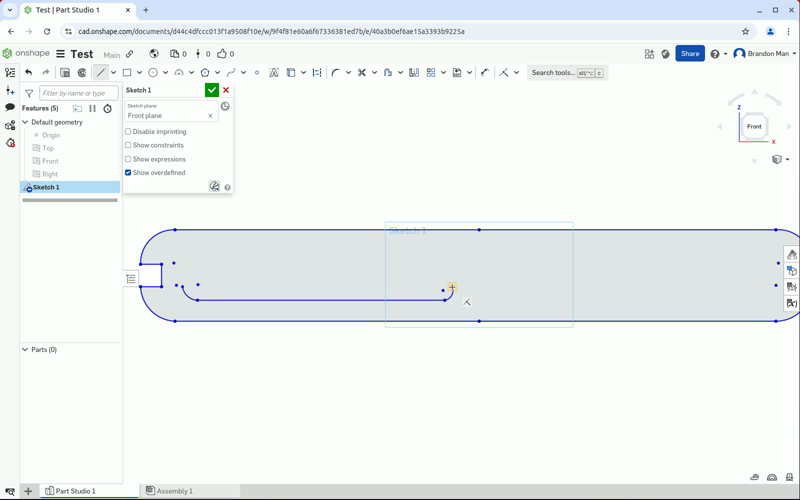
scroll(6)
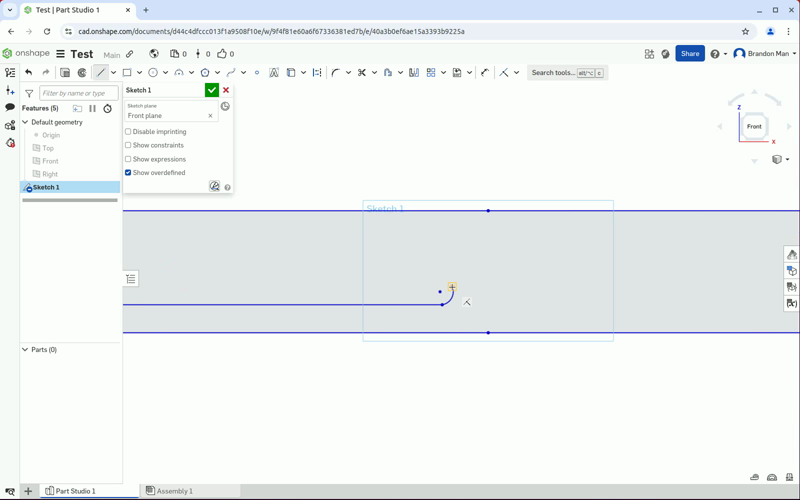
scroll(6)
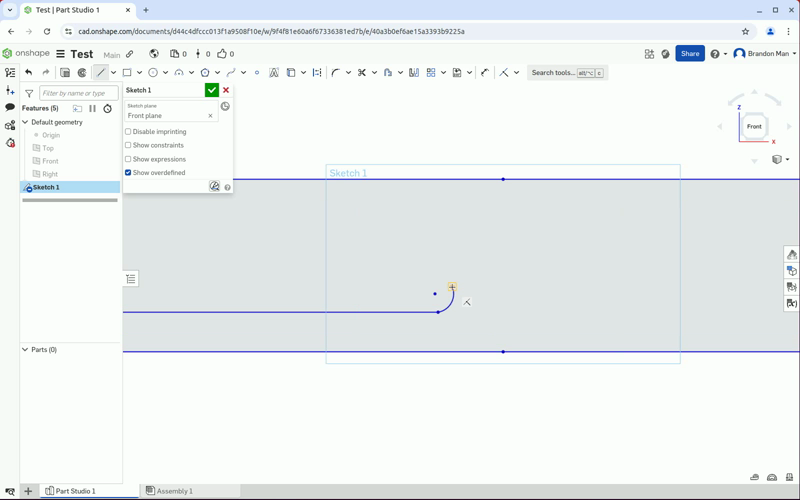
scroll(6)
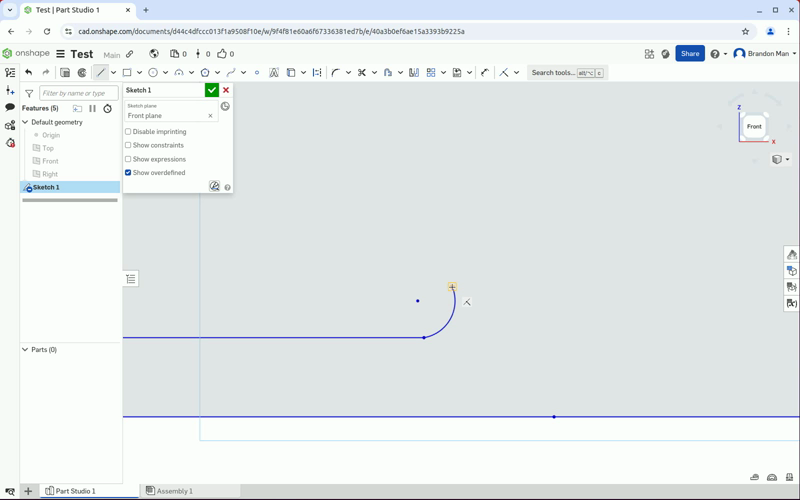
click(452, 286)
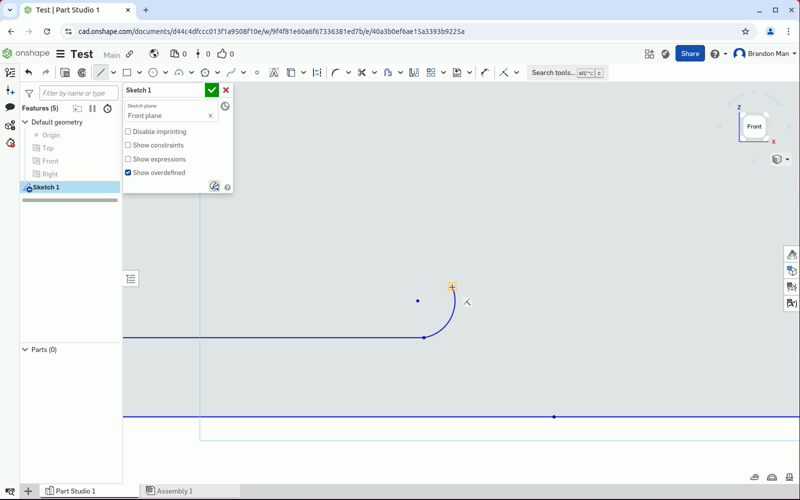
scroll(-6)
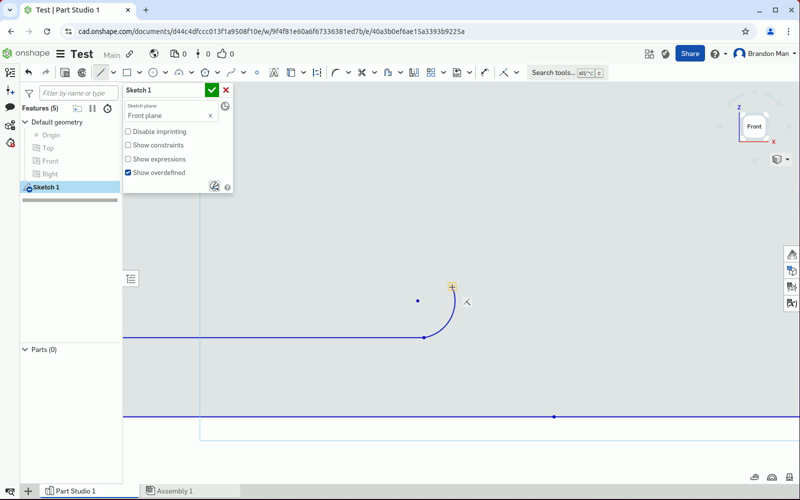
scroll(-6)
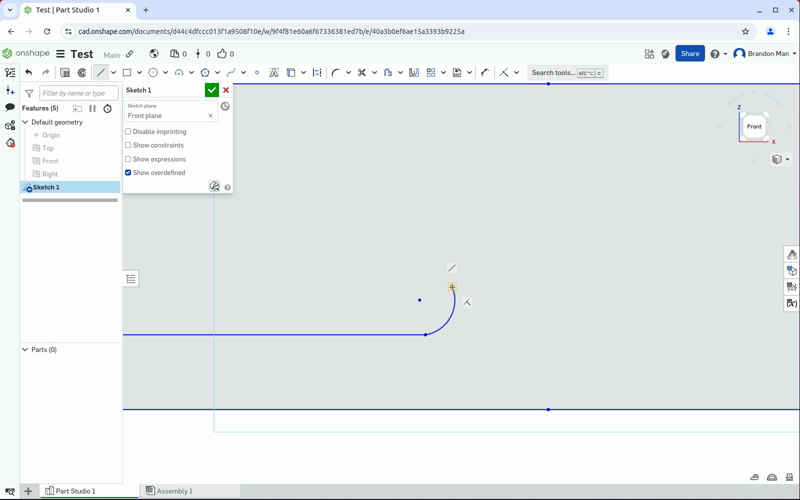
scroll(-6)
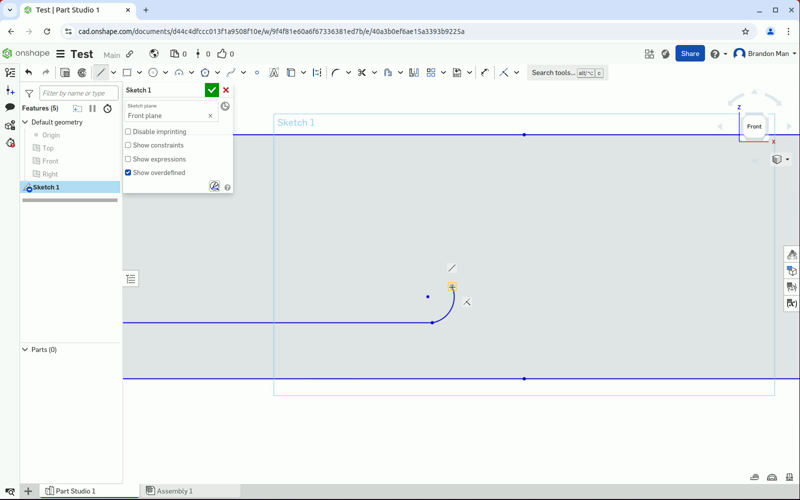
scroll(-6)
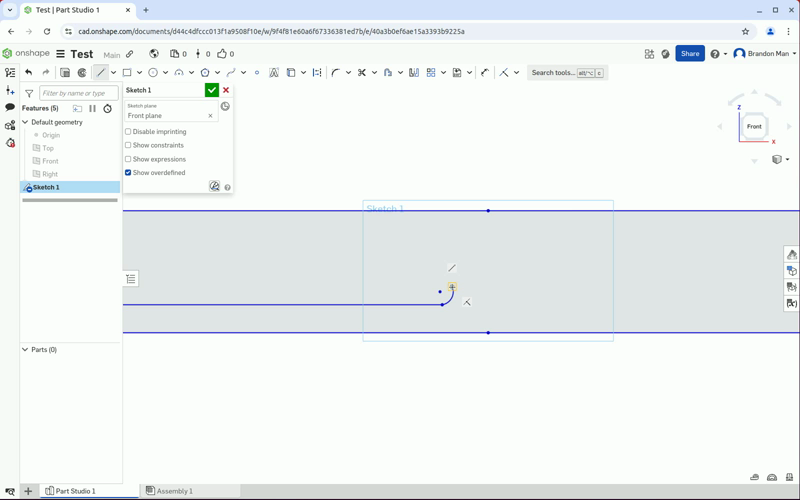
scroll(-6)
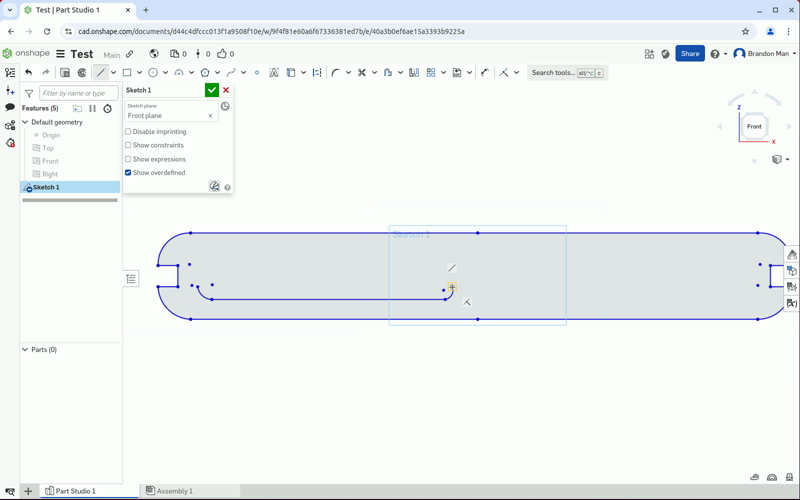
scroll(-6)
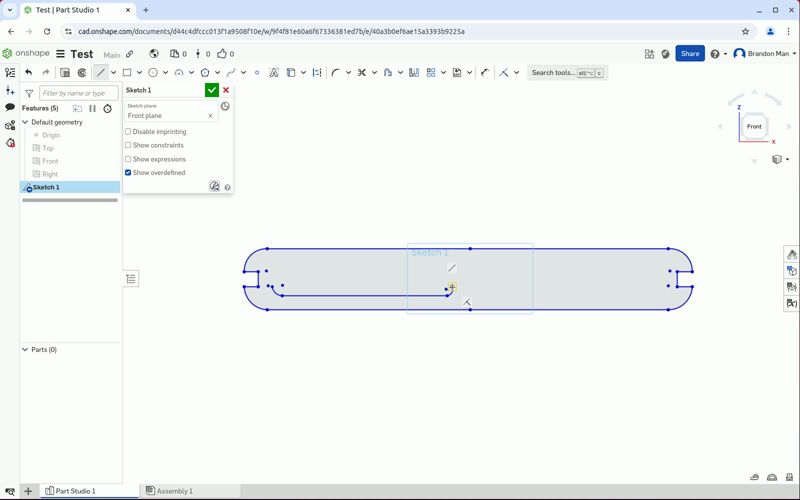
scroll(-6)
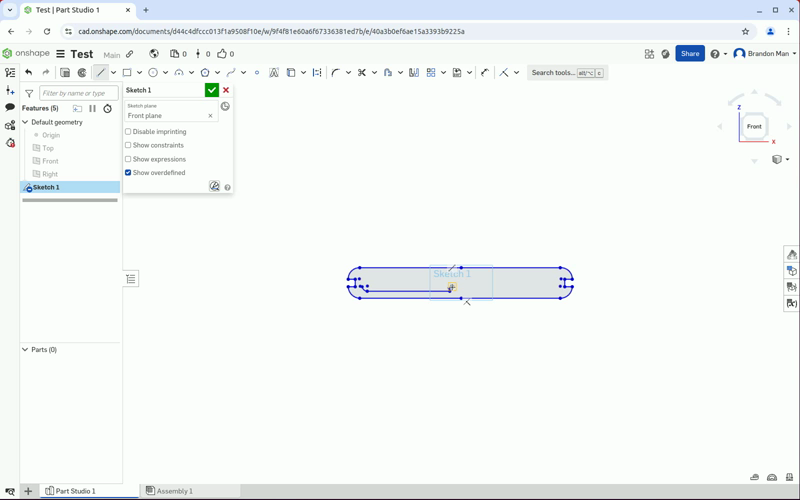
key_down(shift)
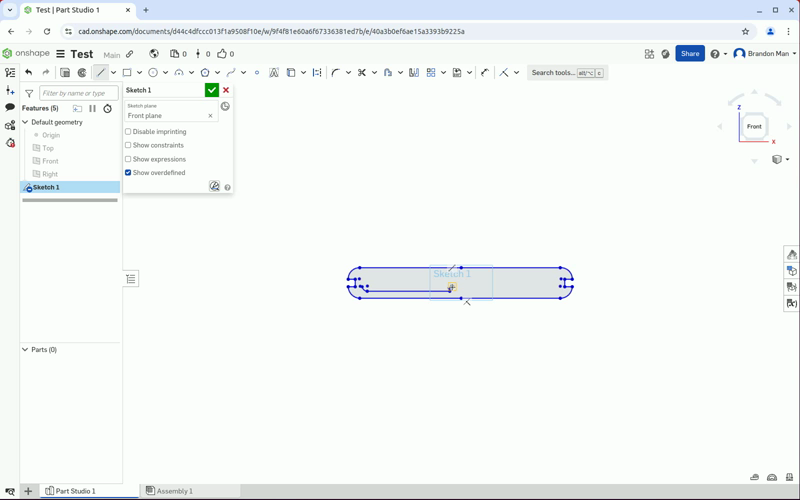
mouse_move(482, 286)
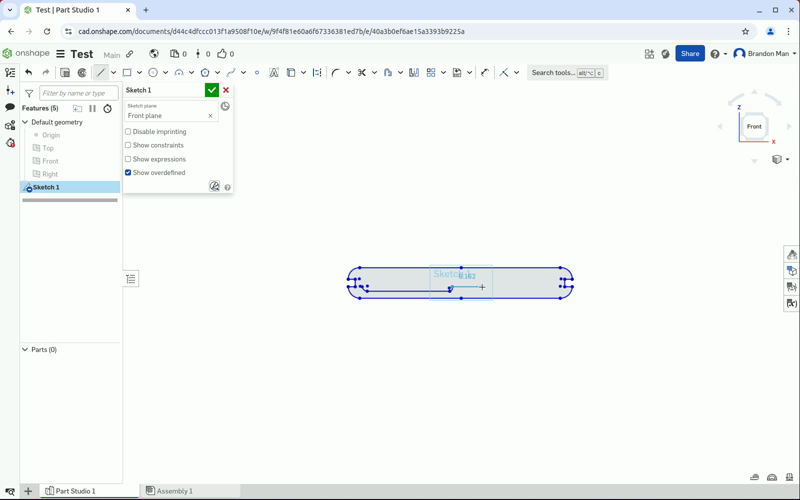
mouse_move(452, 279)
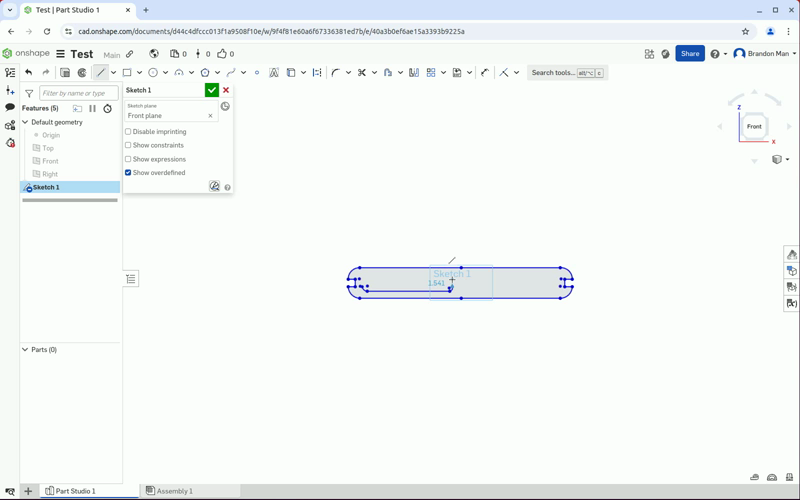
scroll(6)
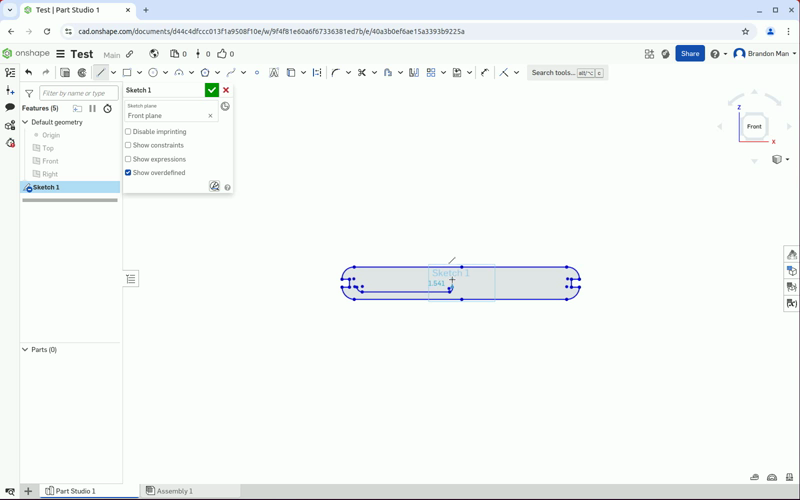
scroll(6)
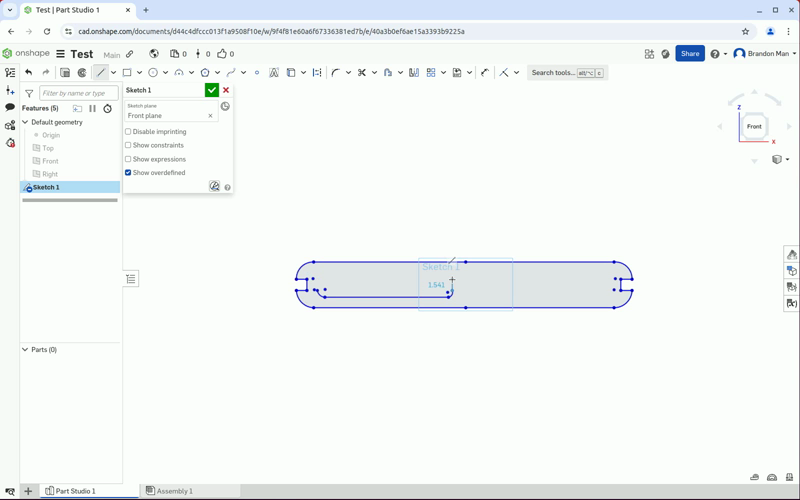
scroll(6)
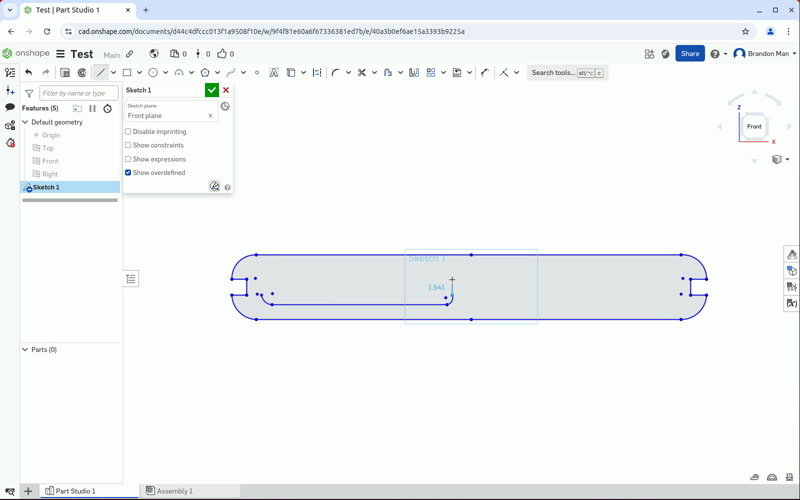
scroll(6)
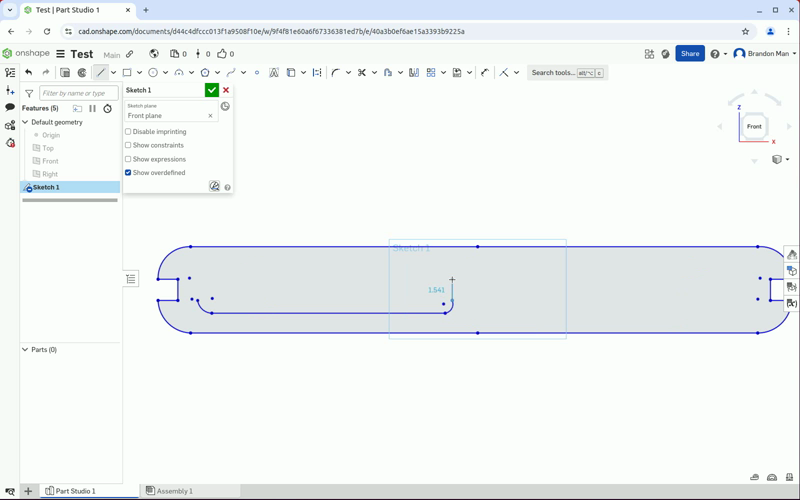
scroll(6)
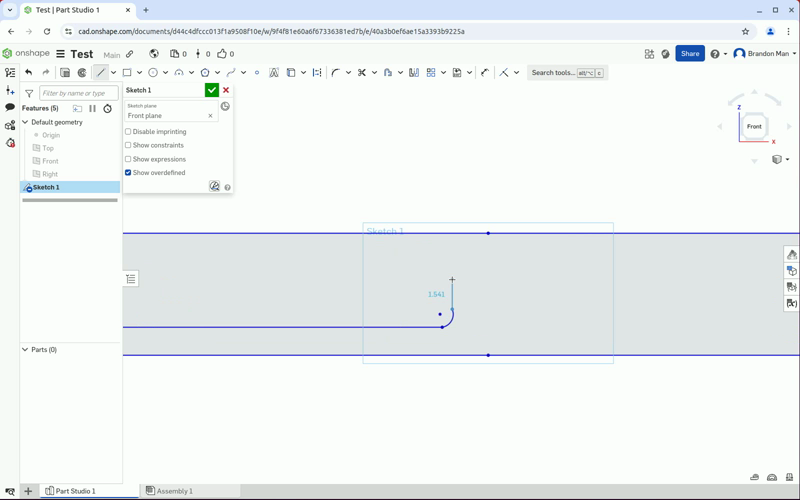
scroll(6)
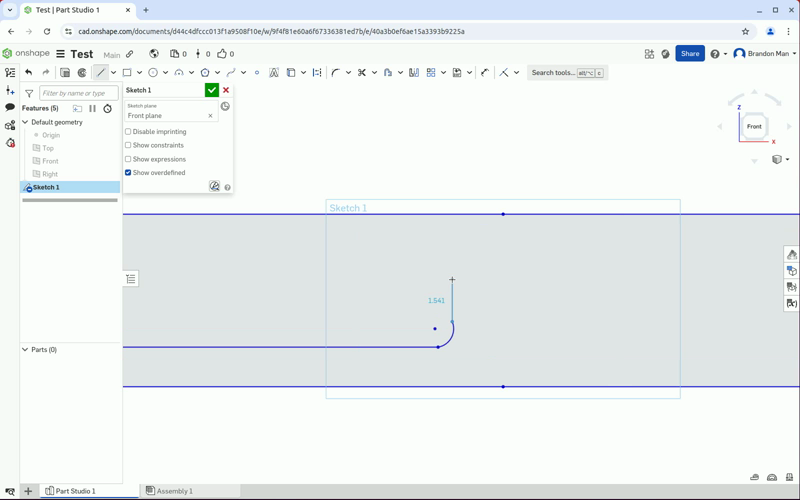
scroll(6)
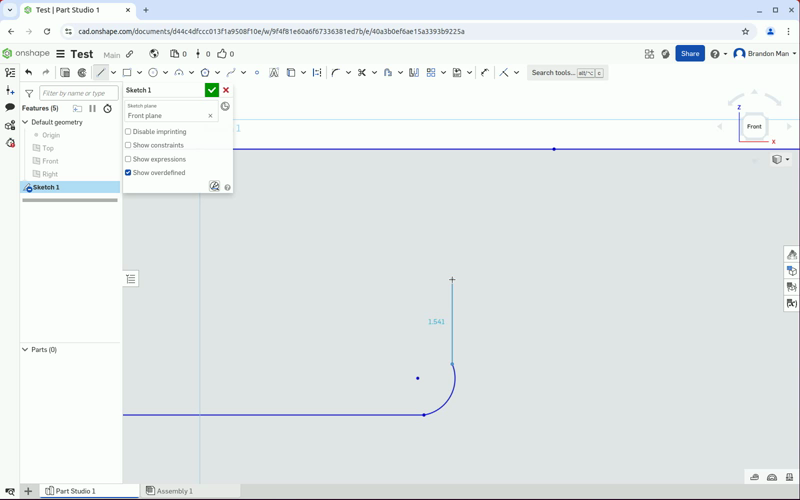
click(452, 279)
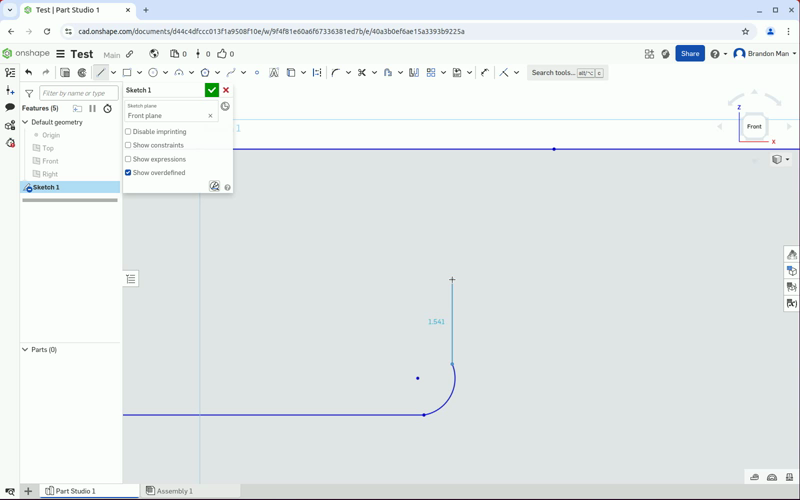
scroll(-6)
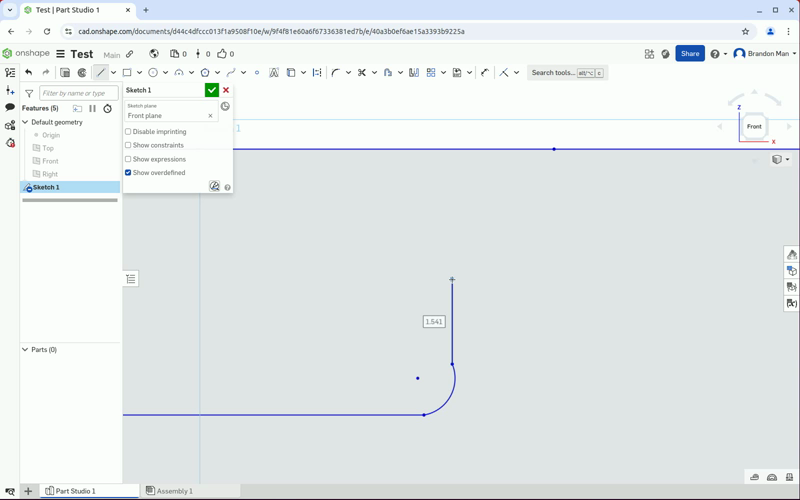
scroll(-6)
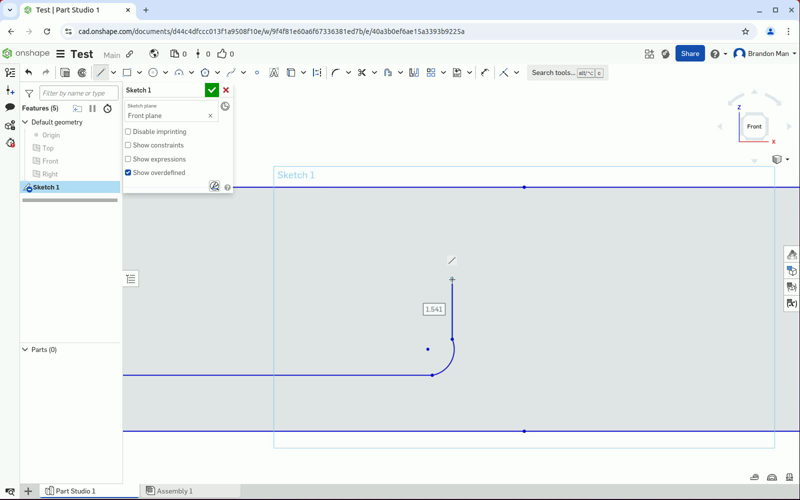
scroll(-6)
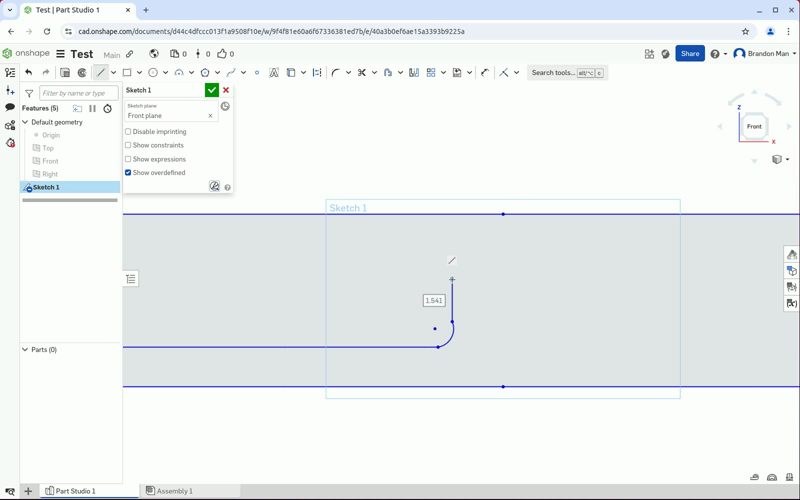
scroll(-6)
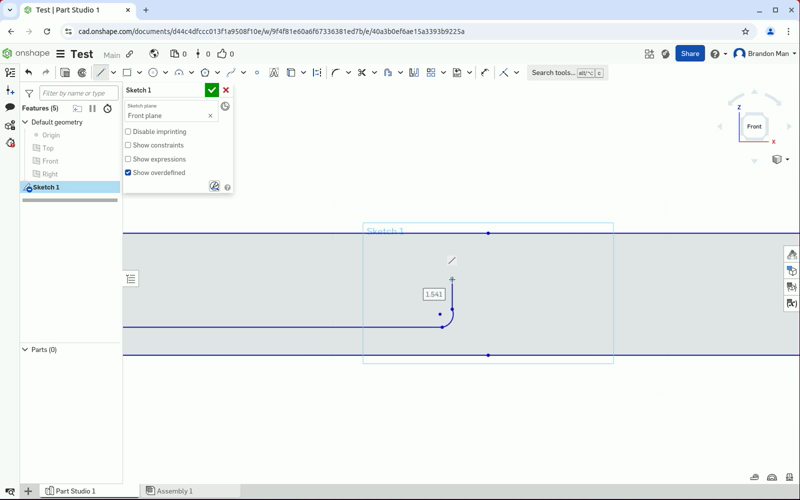
scroll(-6)
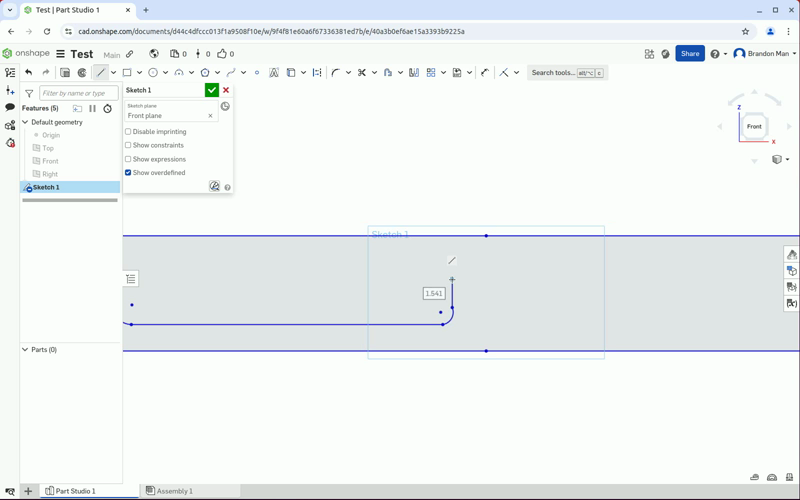
scroll(-6)
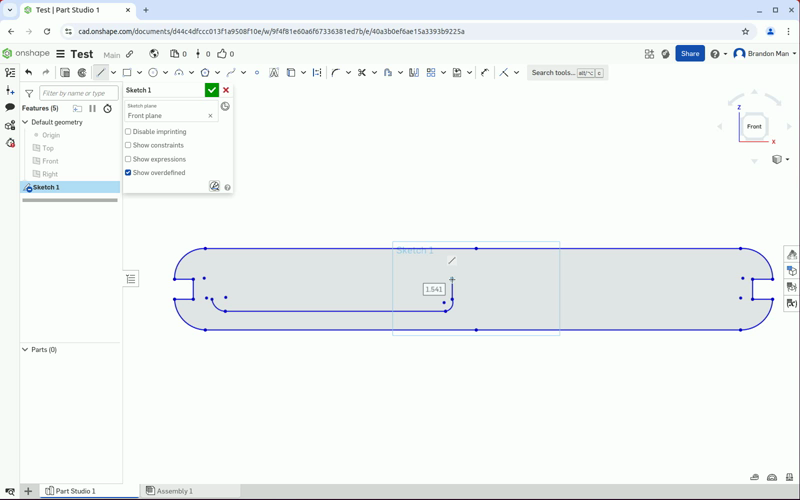
scroll(-6)
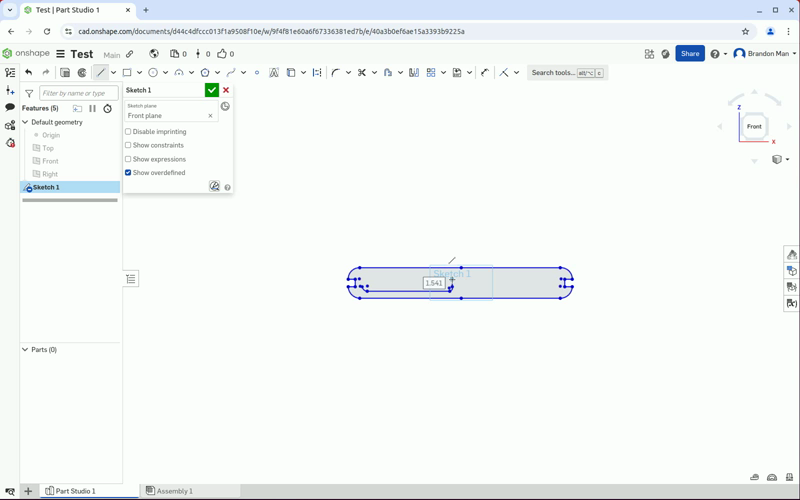
key_up(shift)
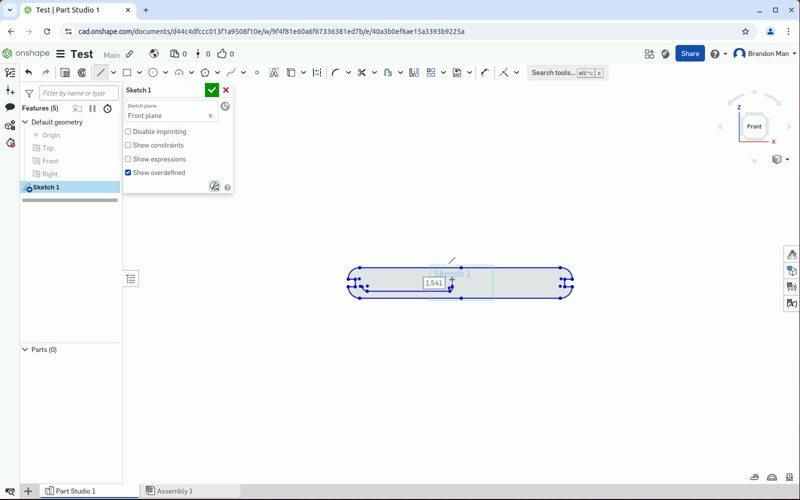
key(esc)
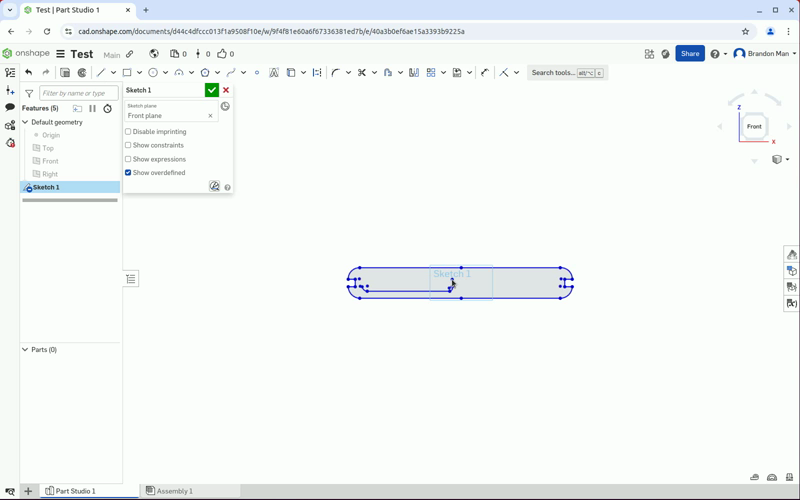
key(a)
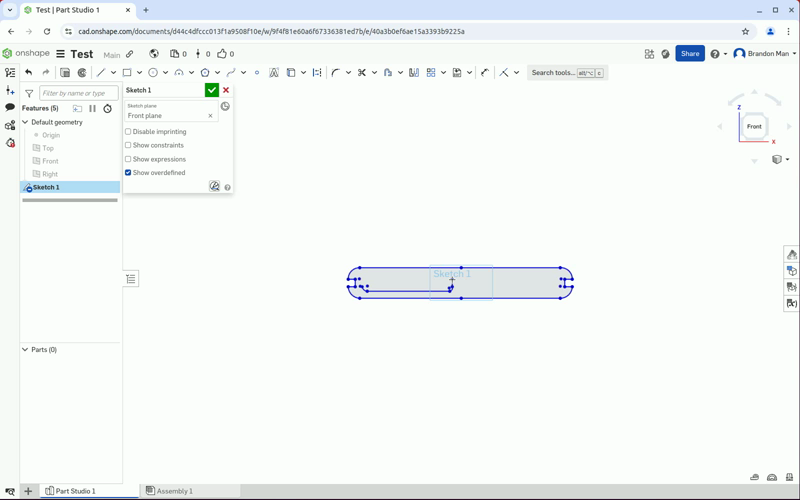
mouse_move(452, 279)
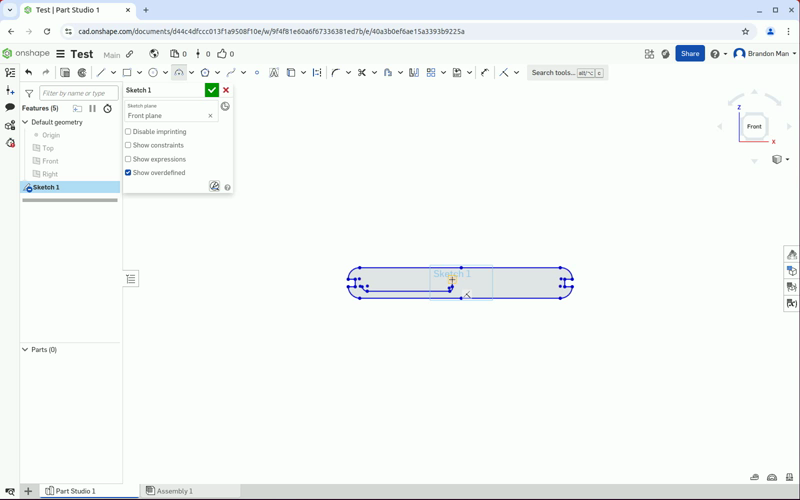
click(452, 279)
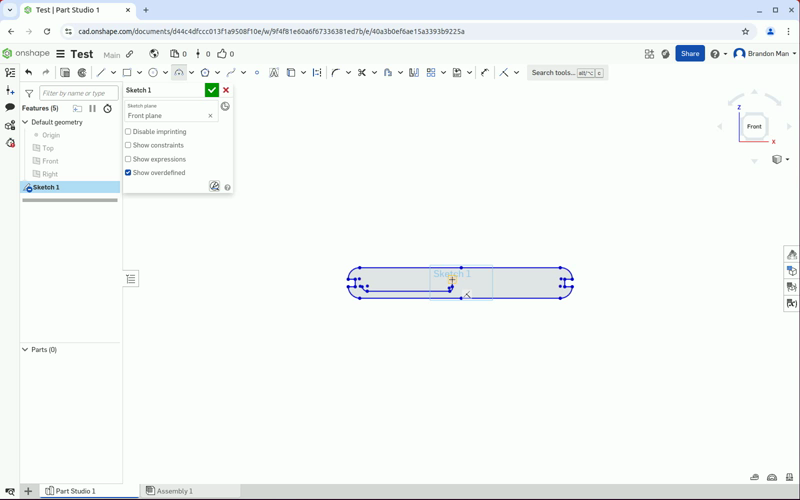
key_down(shift)
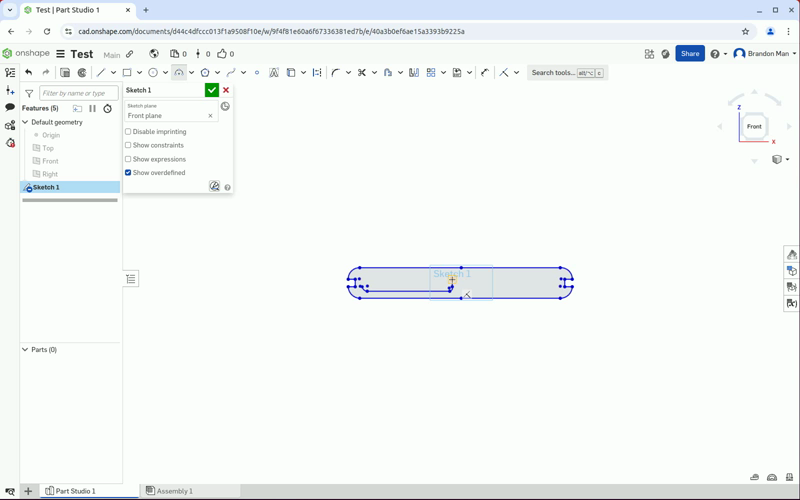
mouse_move(449, 274)
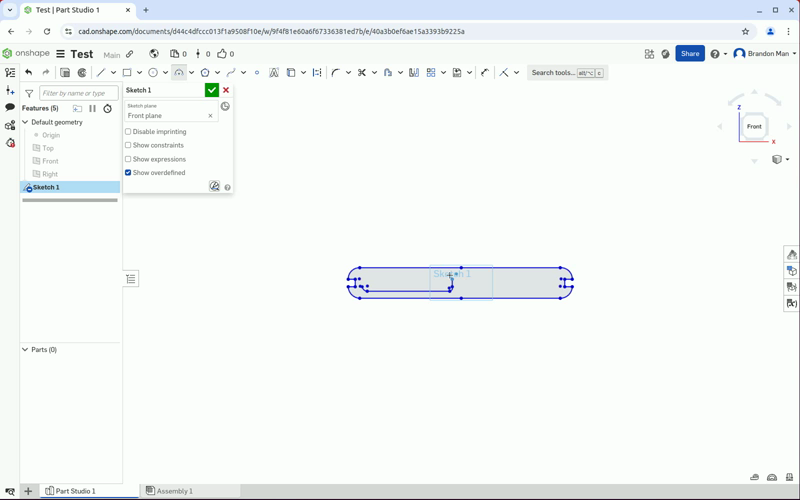
scroll(6)
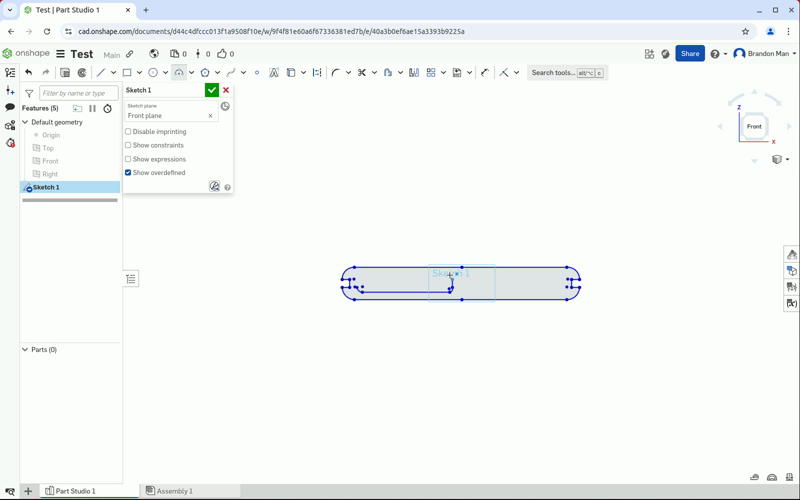
scroll(6)
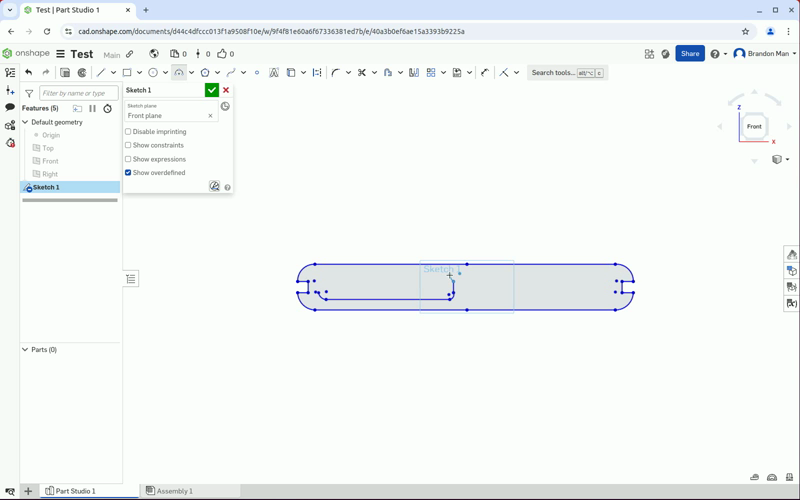
scroll(6)
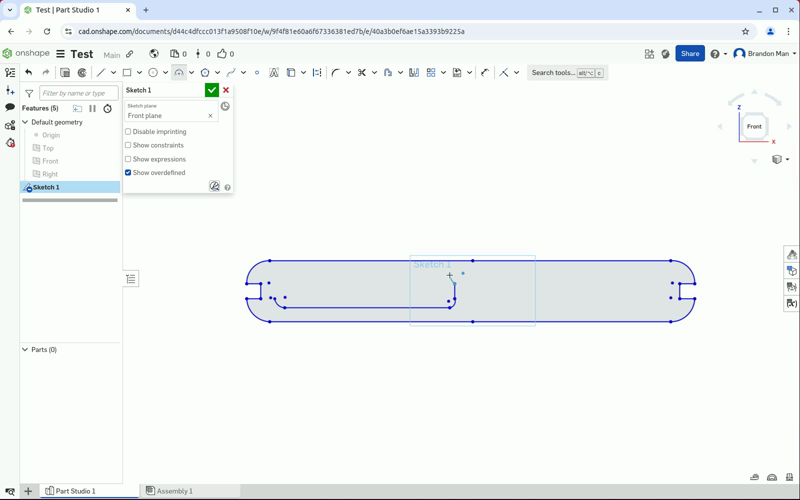
scroll(6)
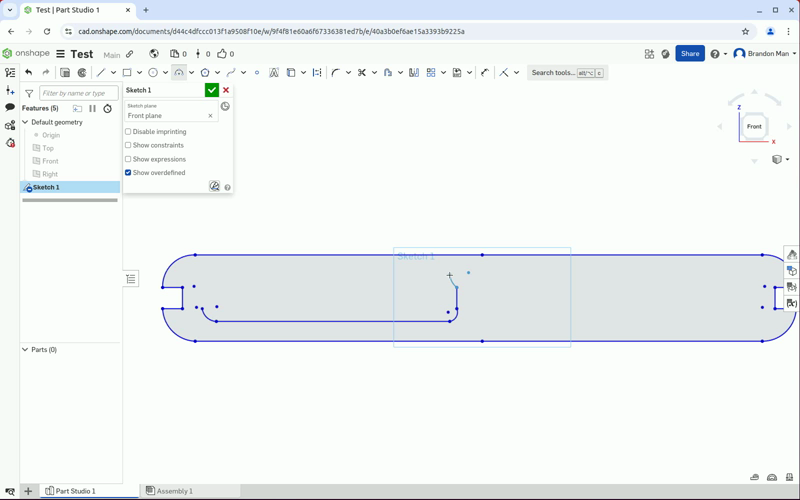
scroll(6)
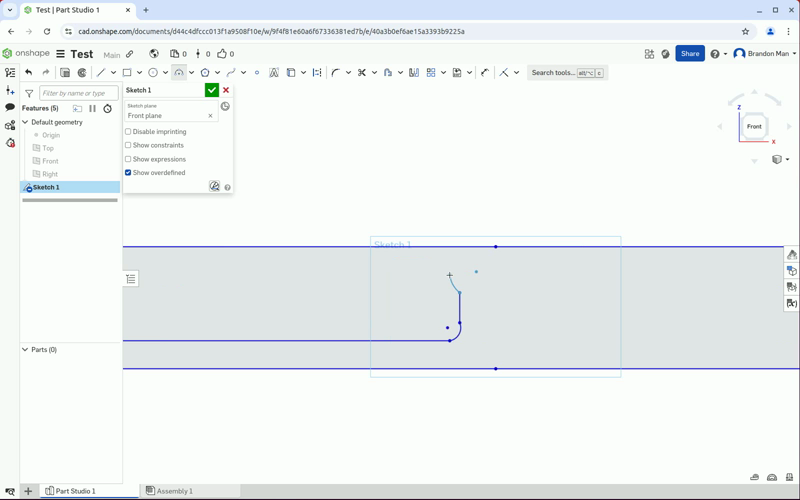
scroll(6)
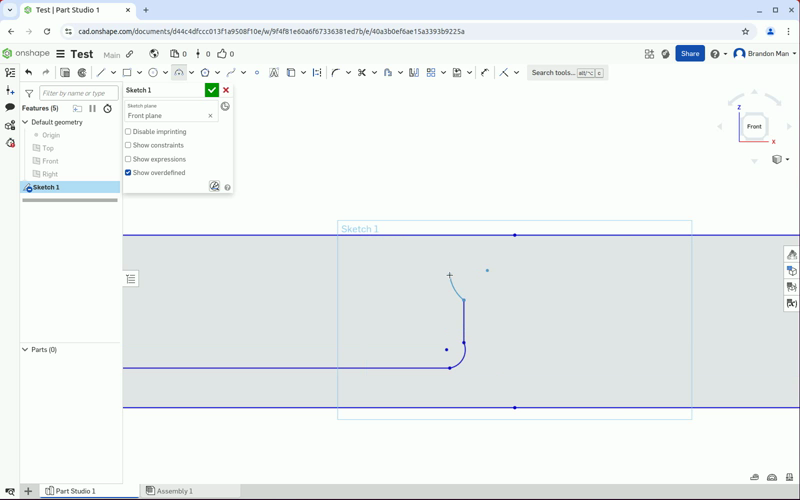
scroll(6)
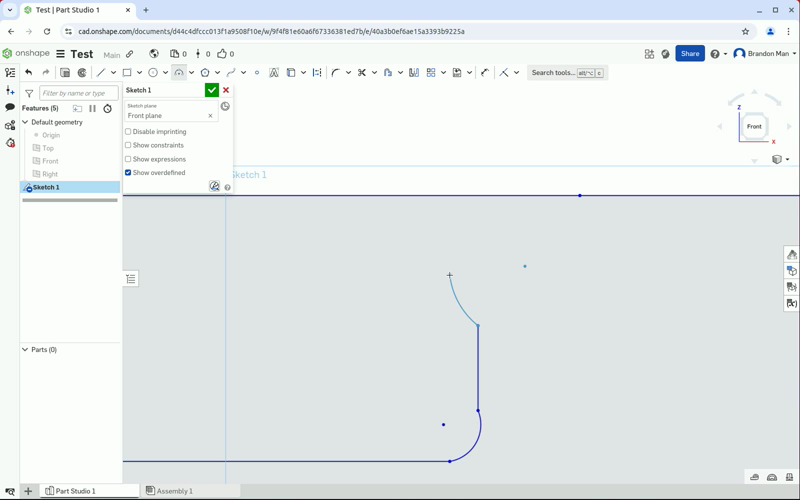
click(449, 274)
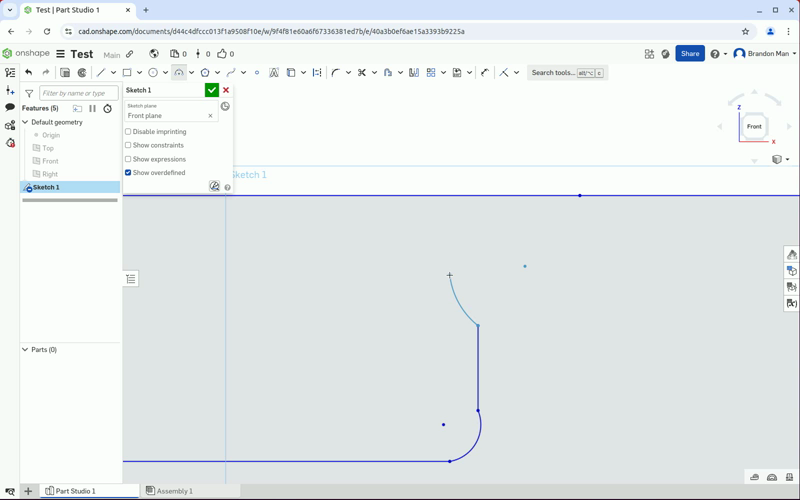
scroll(-6)
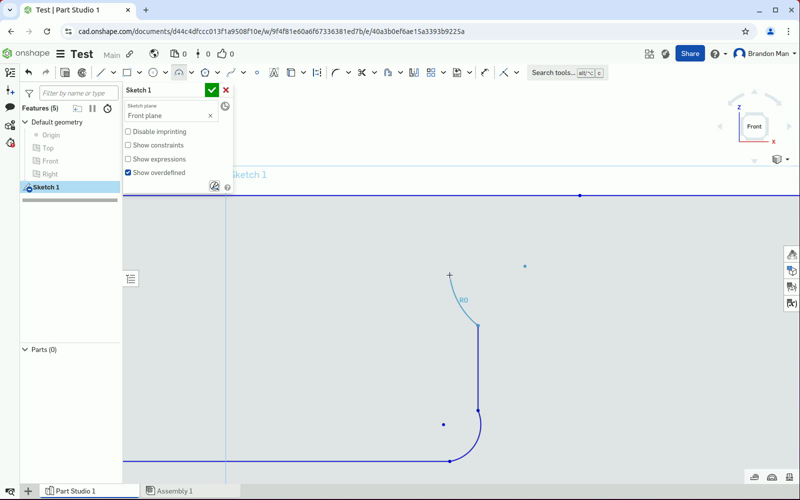
scroll(-6)
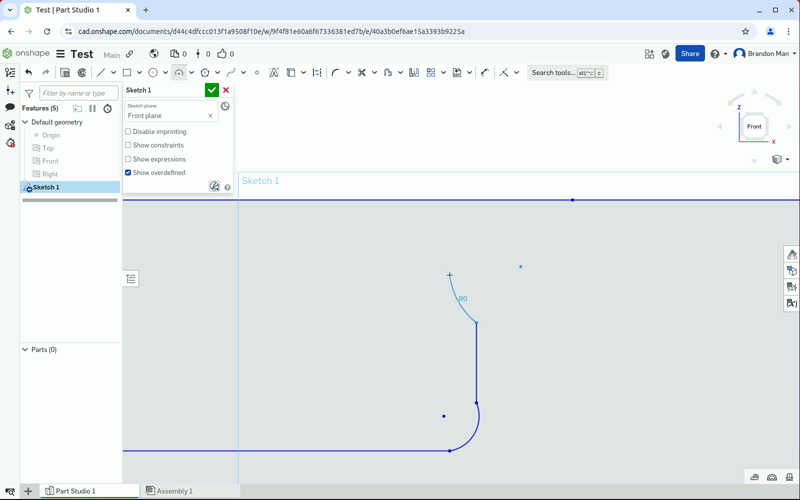
scroll(-6)
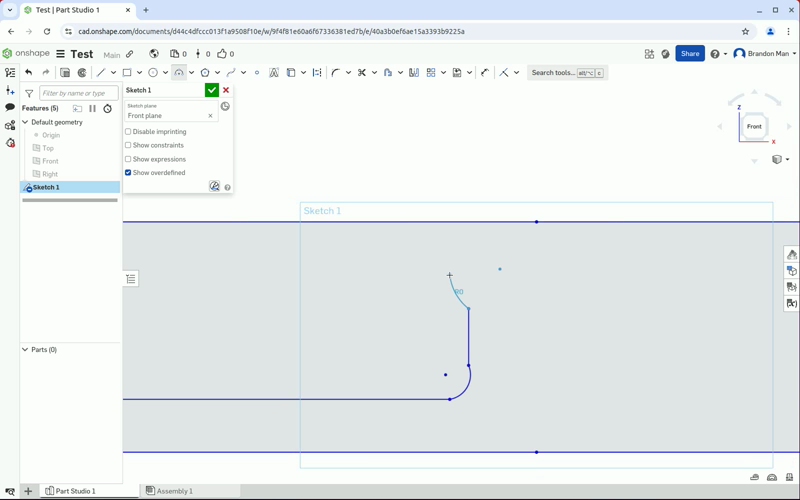
scroll(-6)
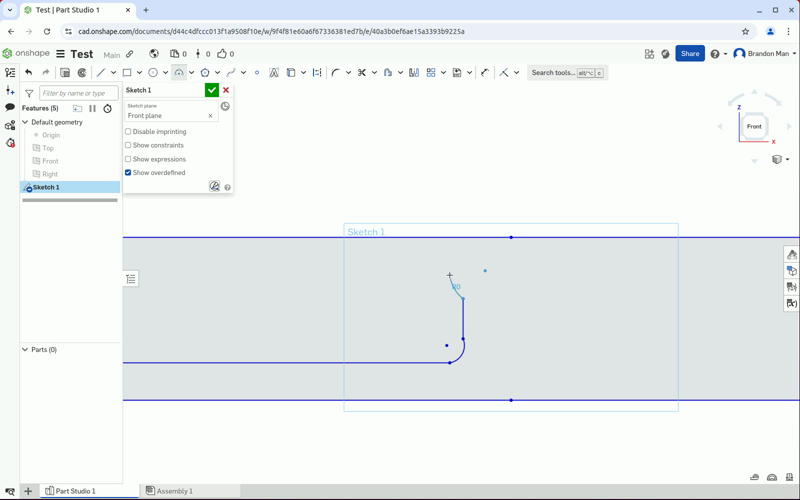
scroll(-6)
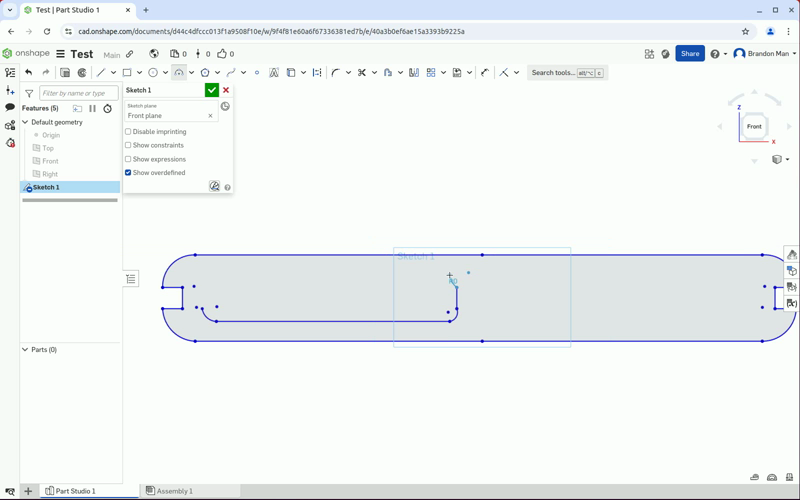
scroll(-6)
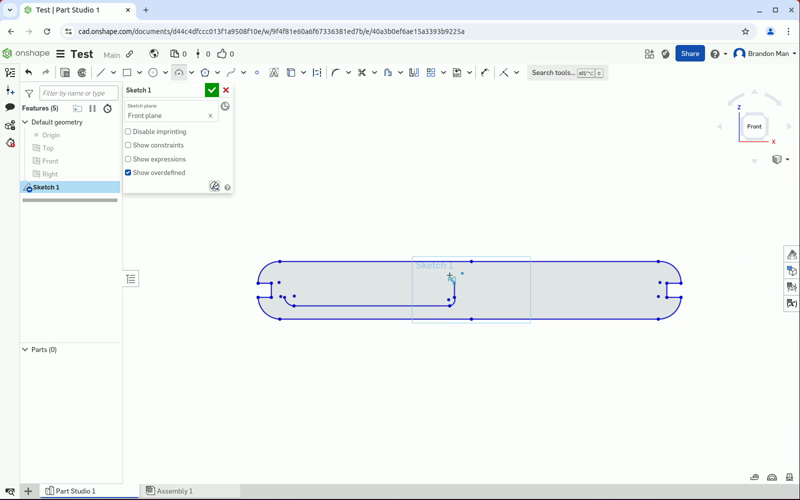
scroll(-6)
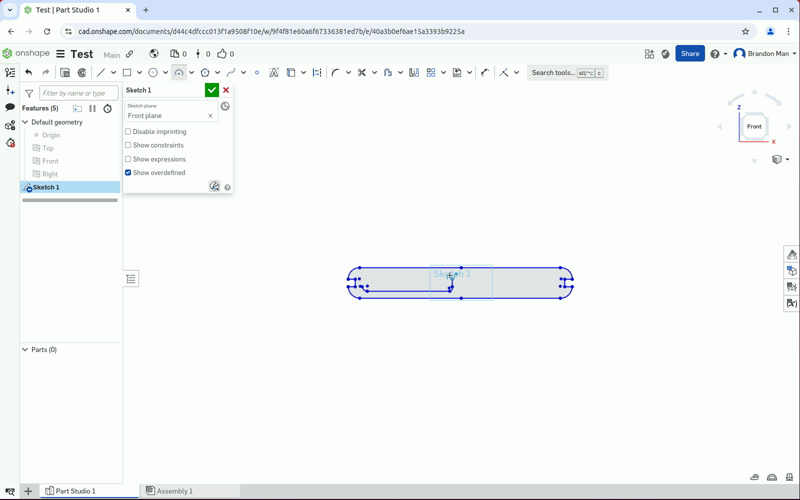
mouse_move(452, 276)
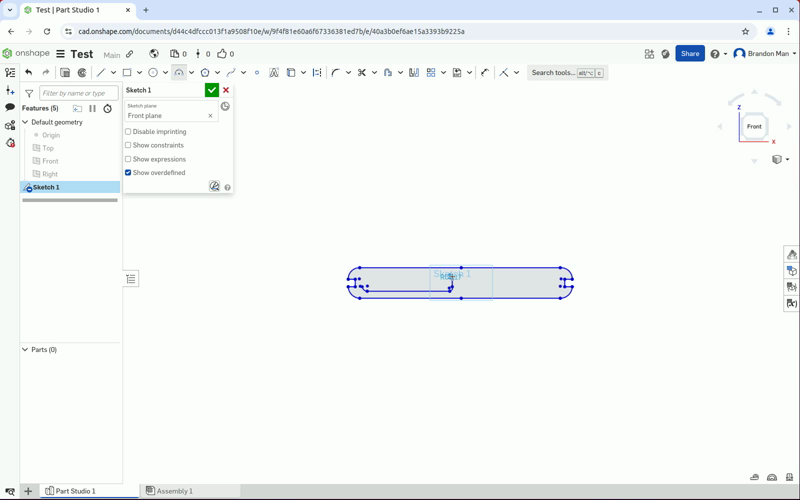
scroll(6)
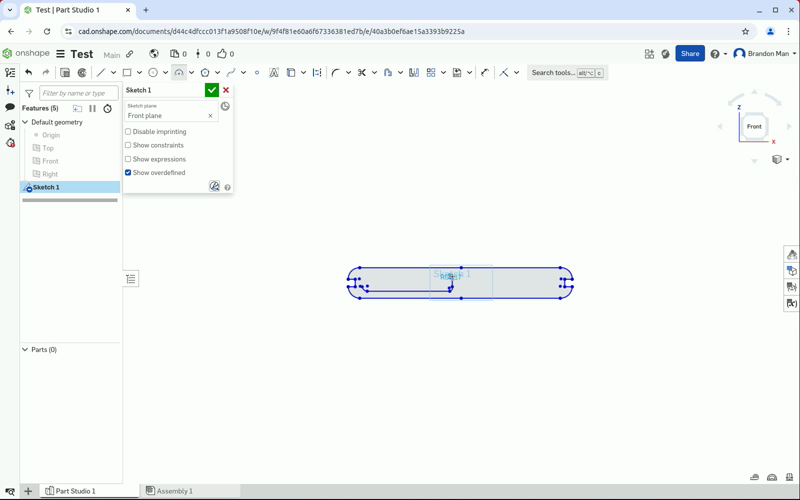
scroll(6)
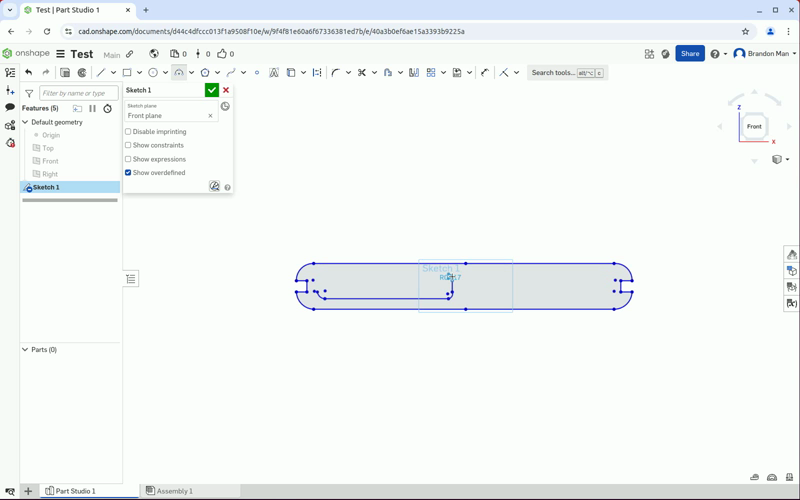
scroll(6)
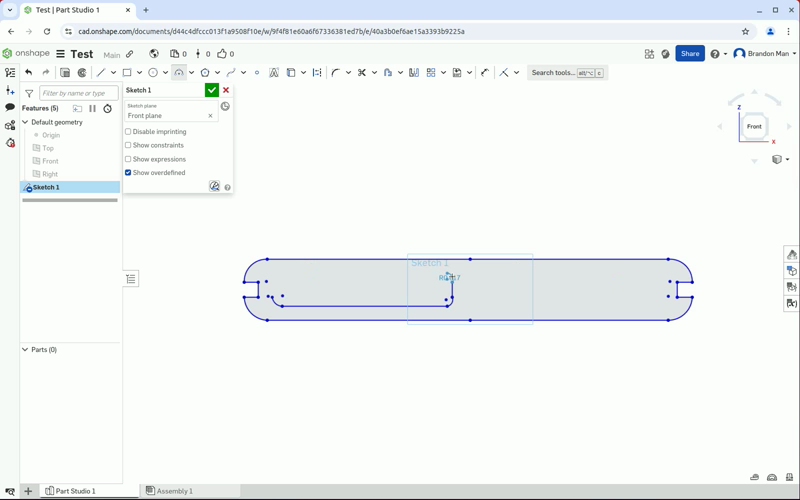
scroll(6)
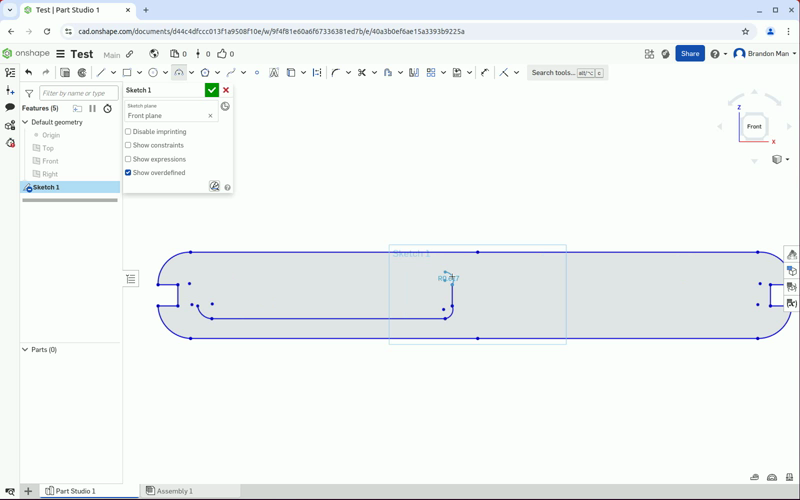
scroll(6)
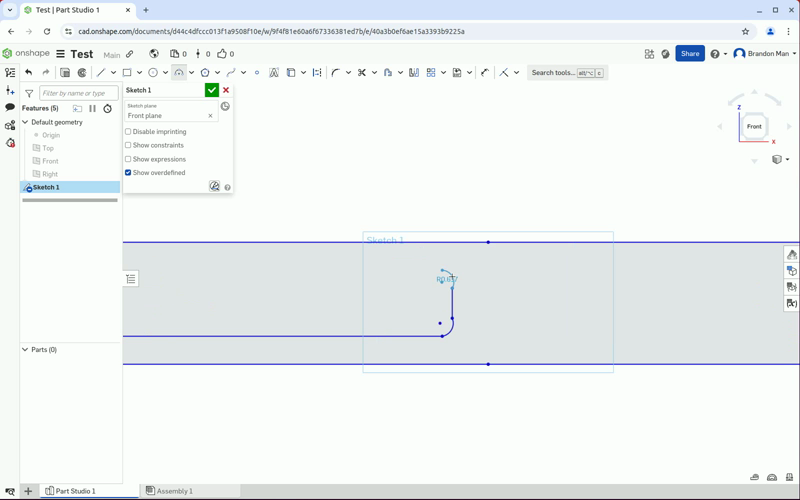
scroll(6)
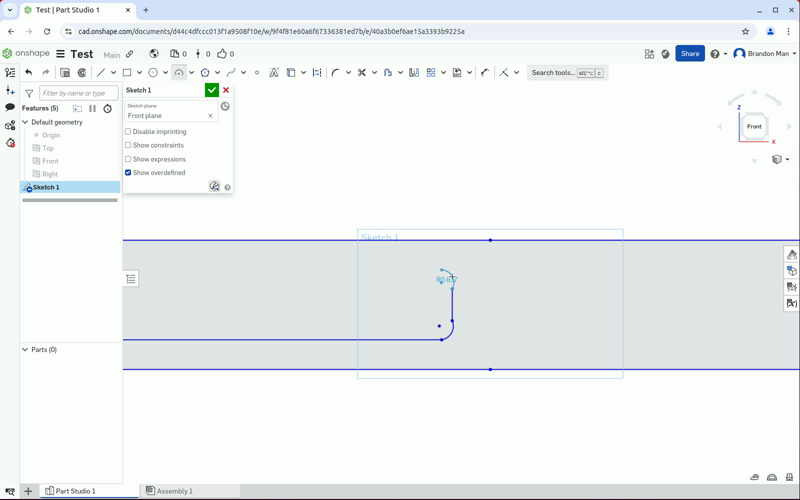
scroll(6)
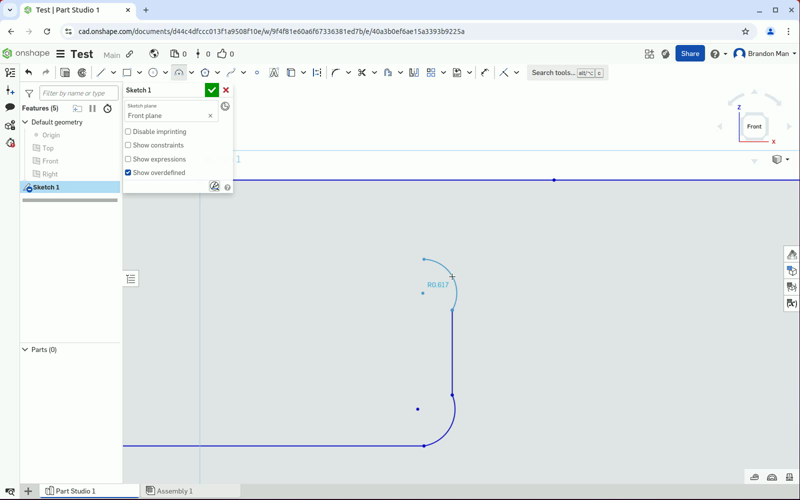
click(452, 276)
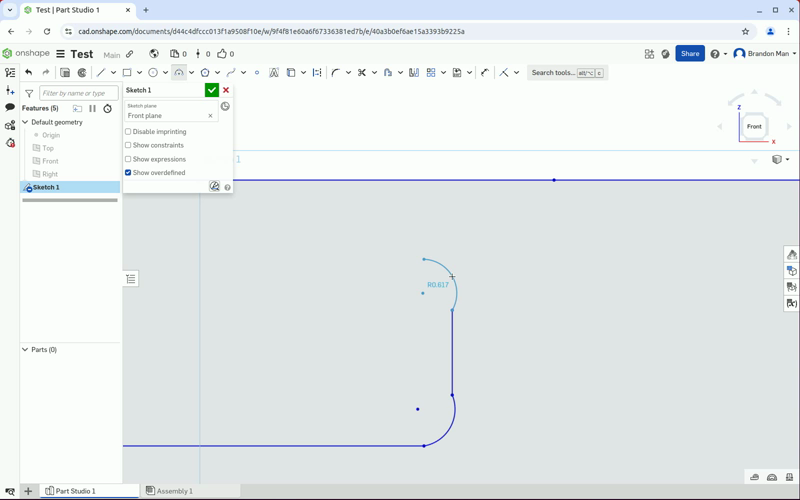
scroll(-6)
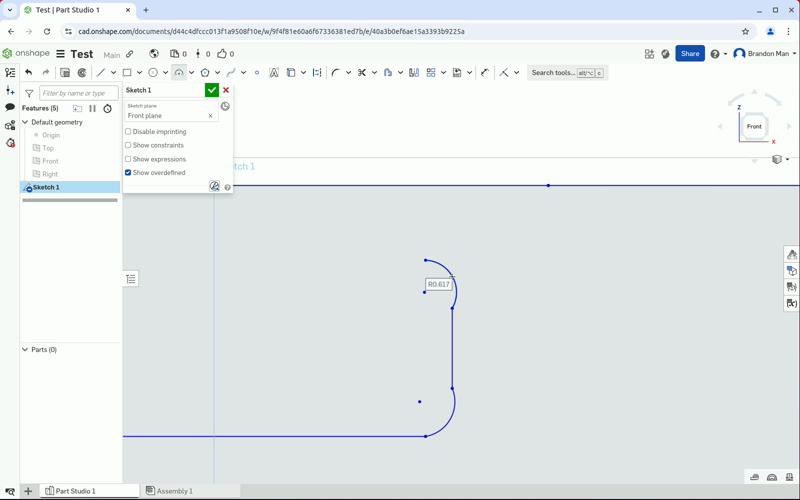
scroll(-6)
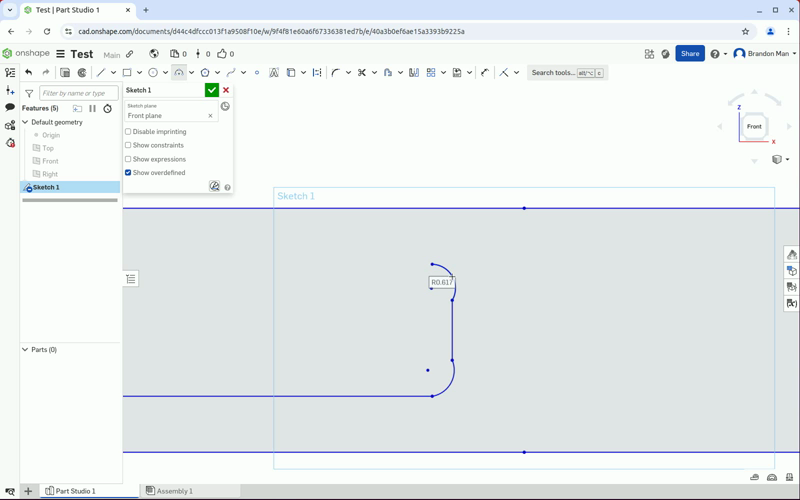
scroll(-6)
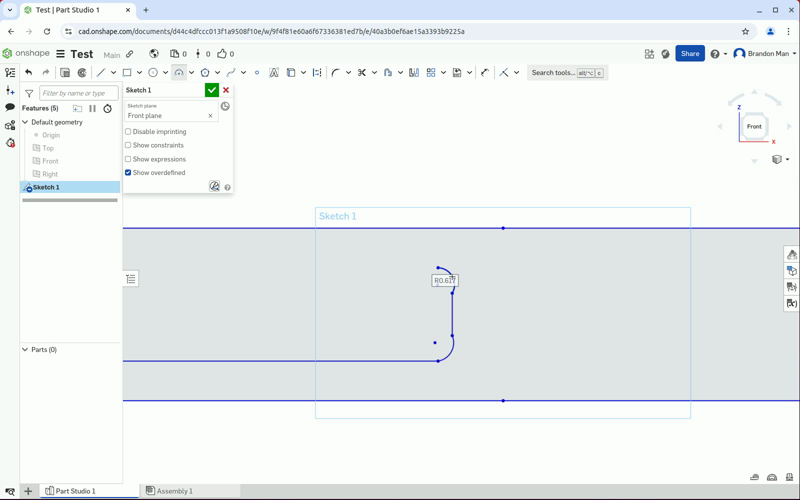
scroll(-6)
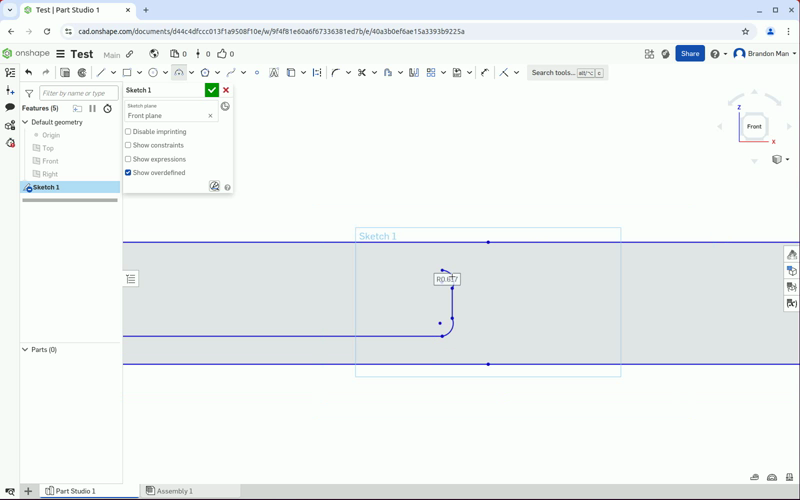
scroll(-6)
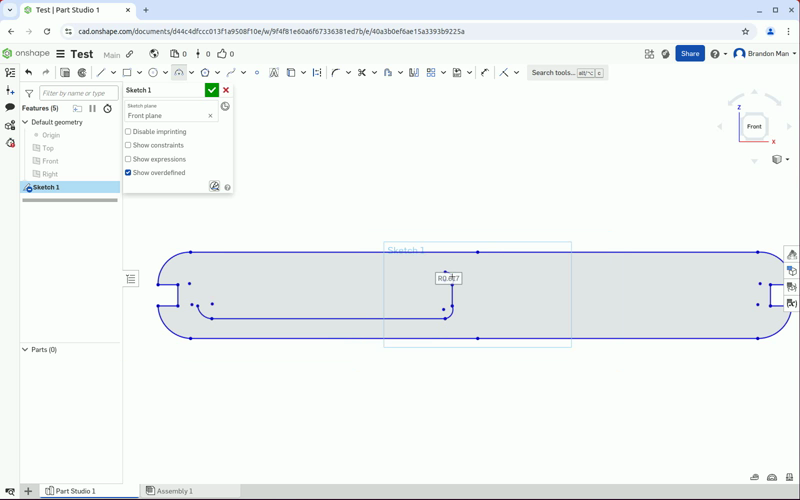
scroll(-6)
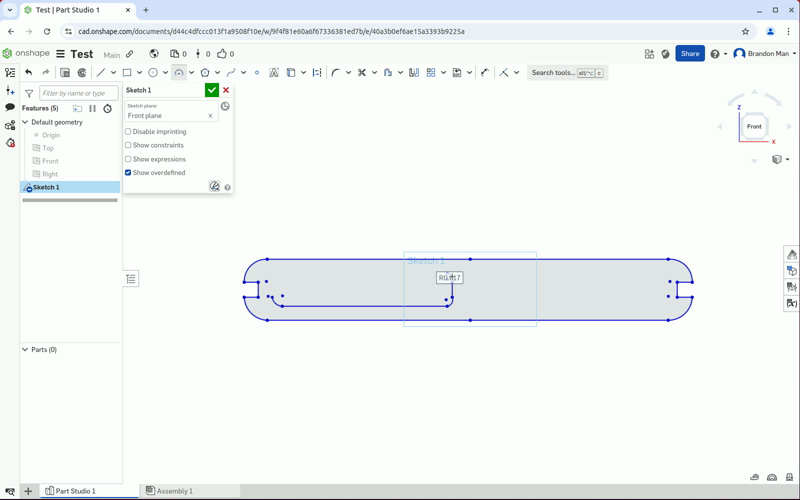
scroll(-6)
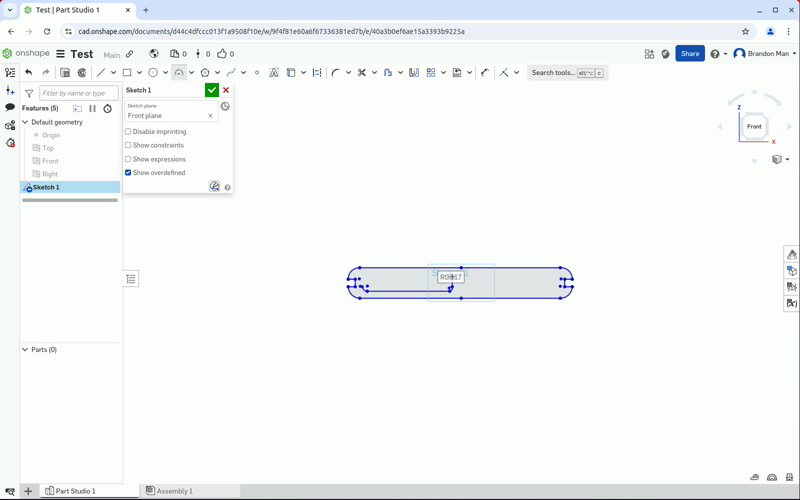
key_up(shift)
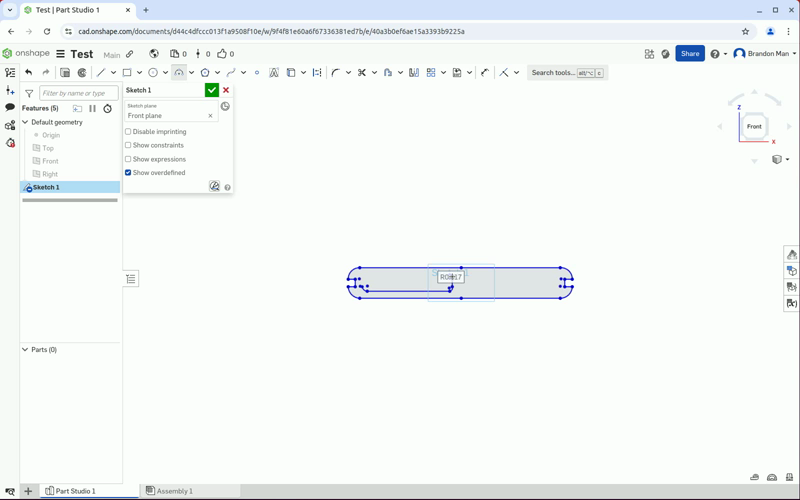
key(esc)
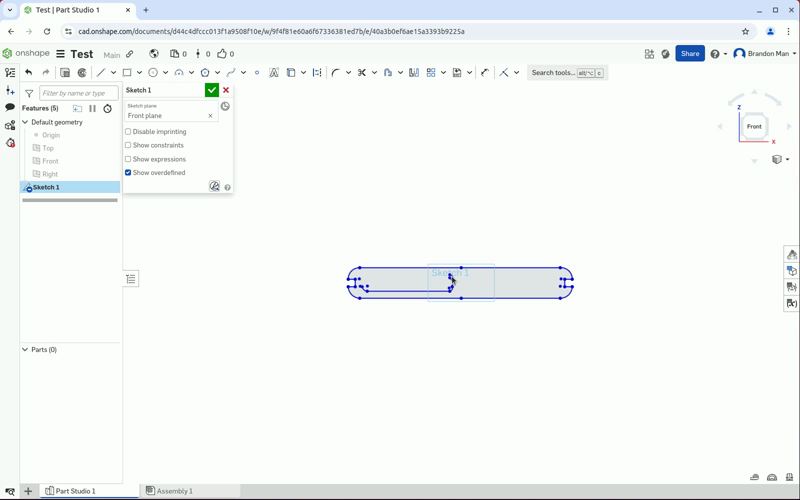
key(l)
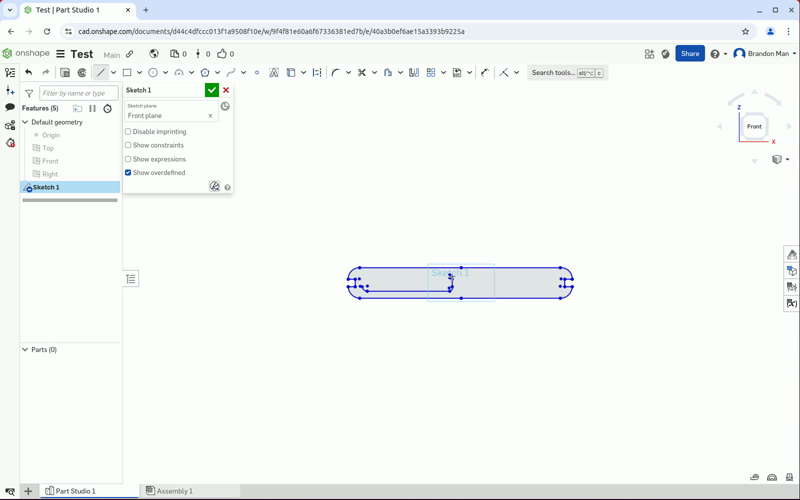
mouse_move(449, 274)
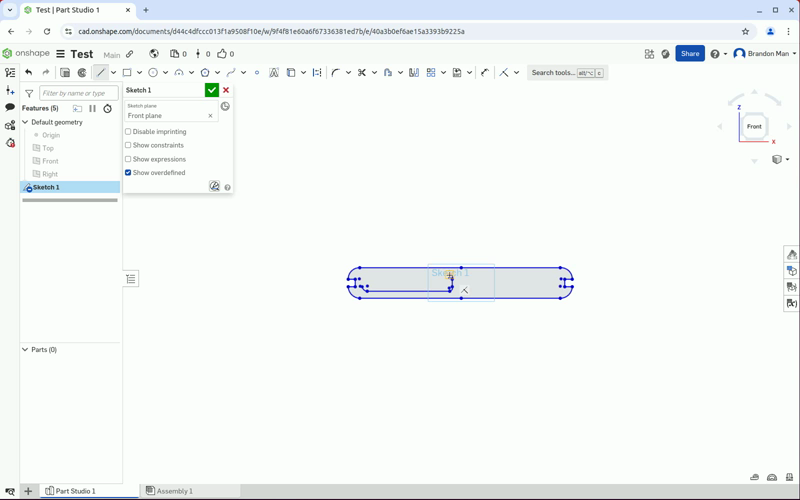
scroll(6)
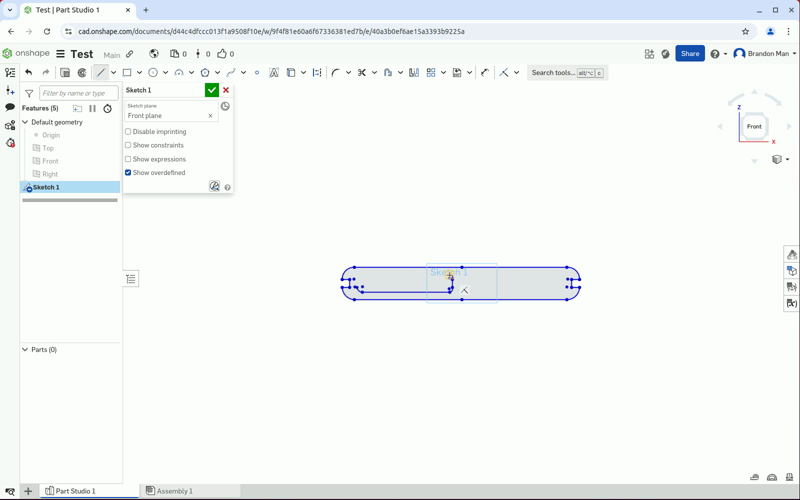
scroll(6)
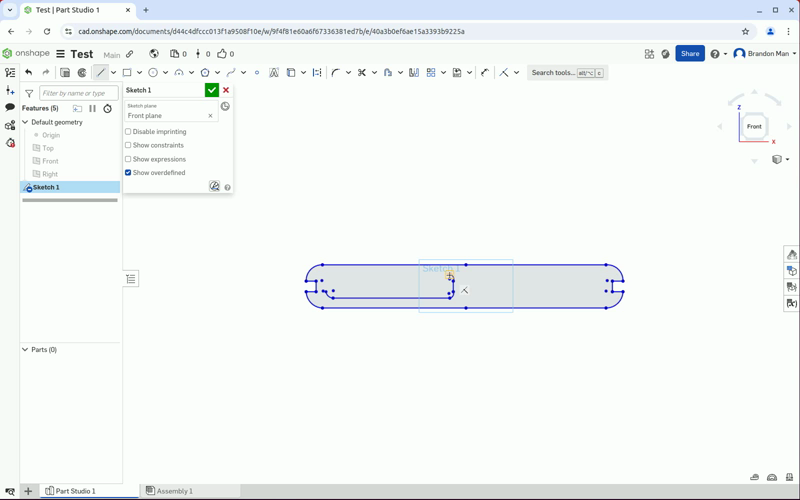
scroll(6)
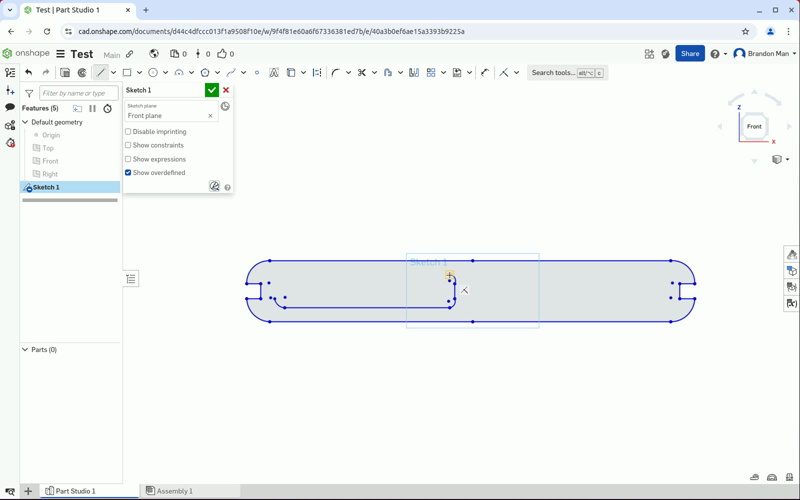
scroll(6)
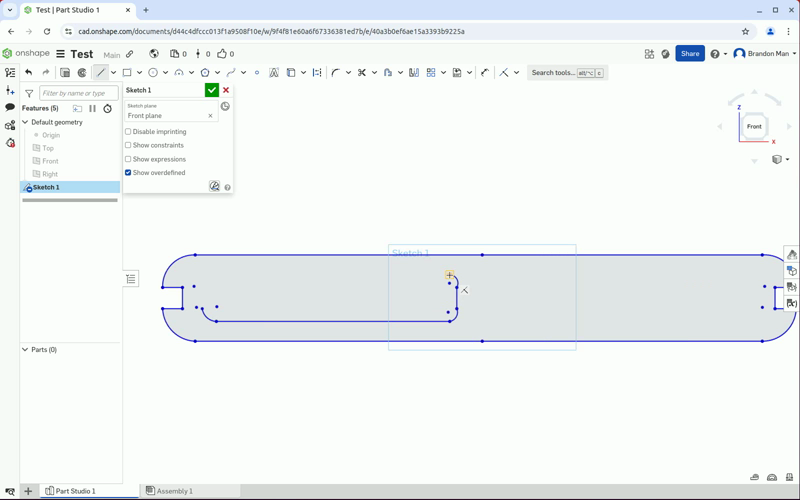
scroll(6)
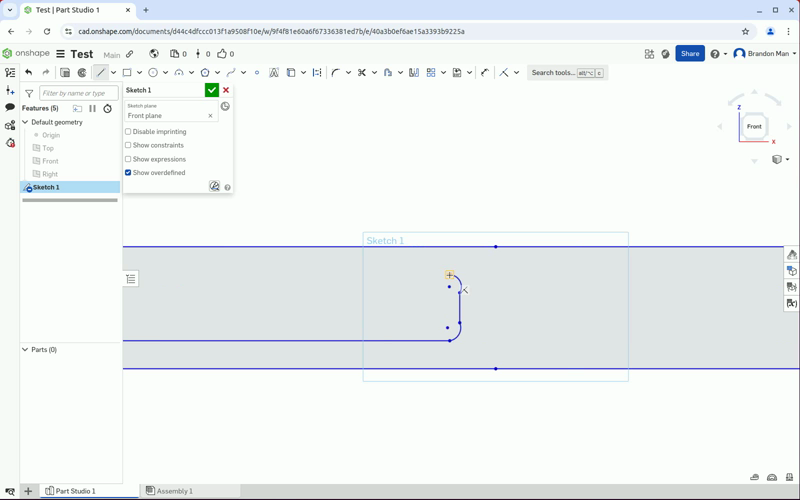
scroll(6)
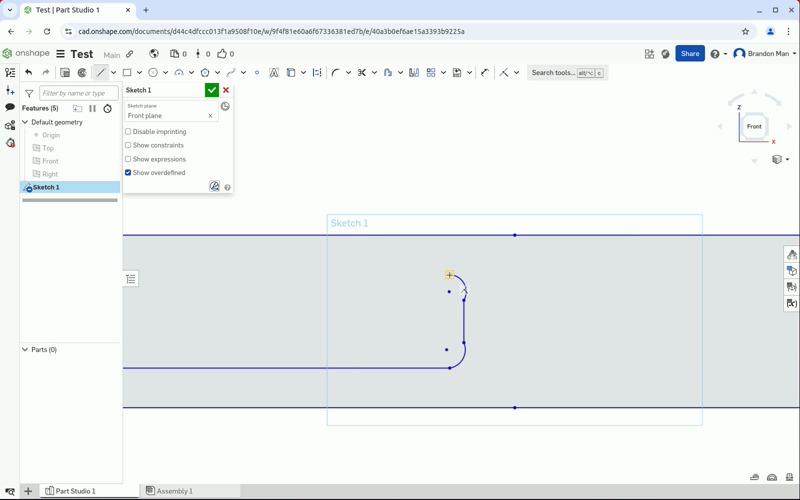
scroll(6)
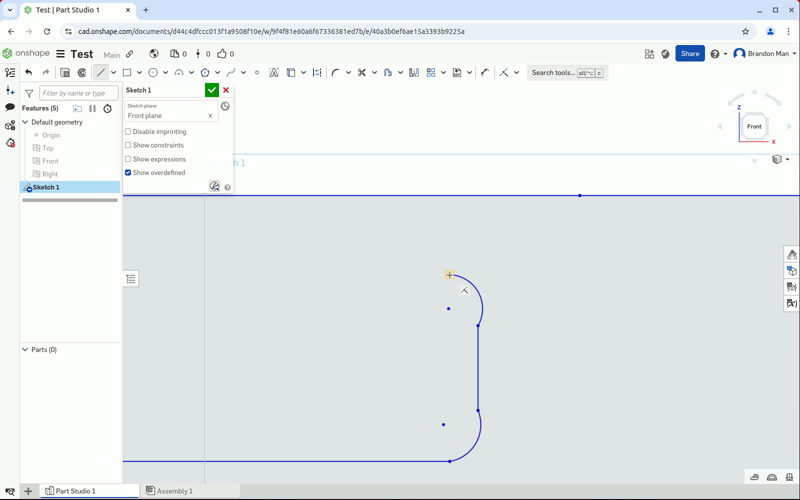
click(449, 274)
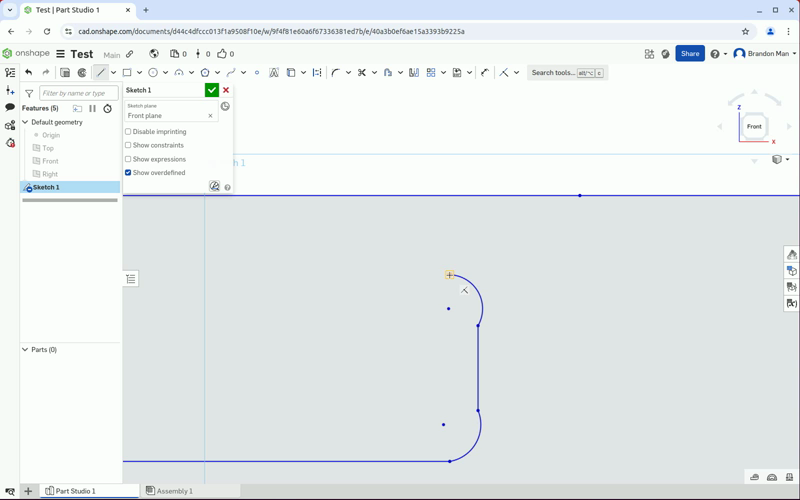
scroll(-6)
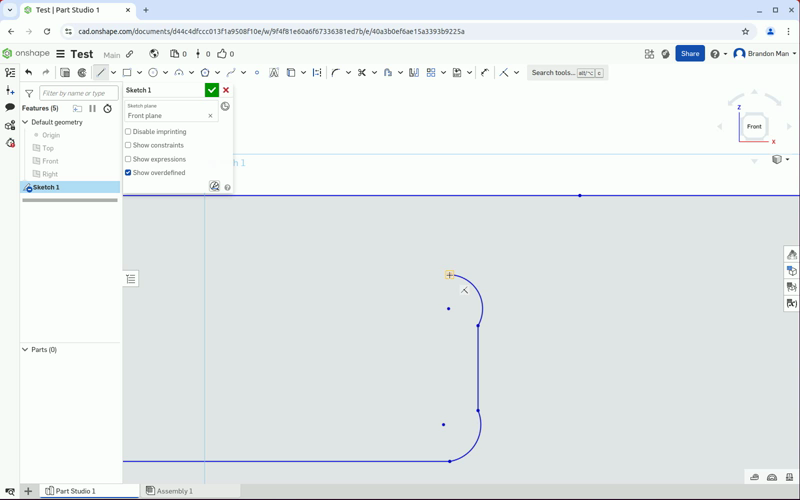
scroll(-6)
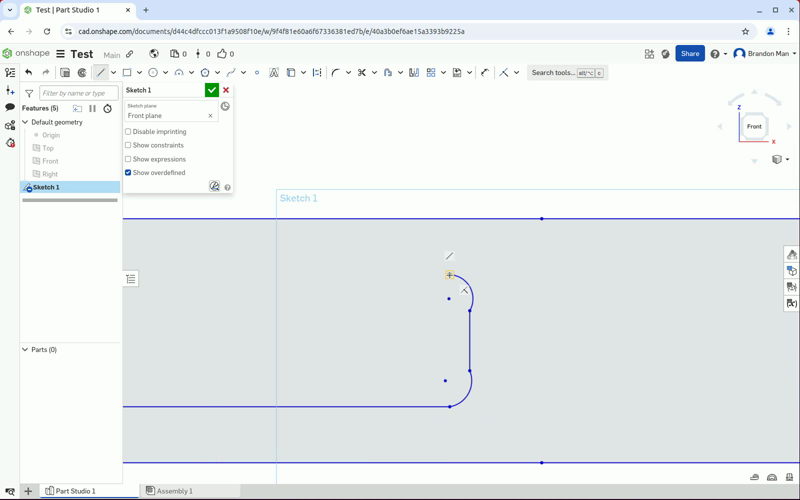
scroll(-6)
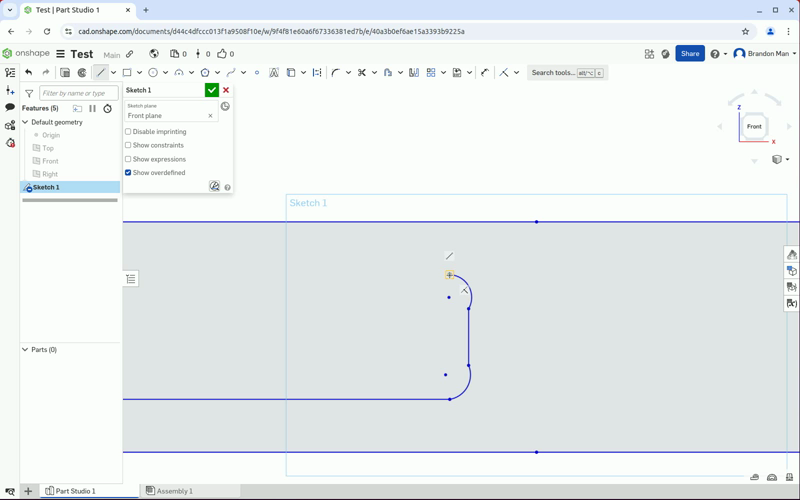
scroll(-6)
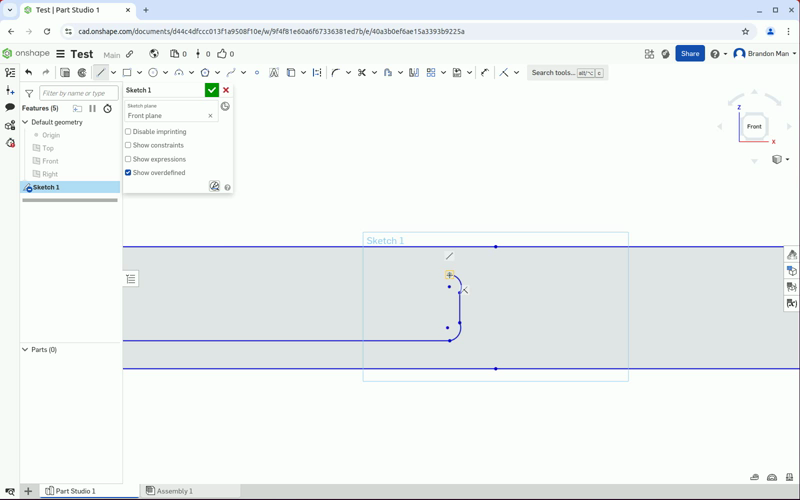
scroll(-6)
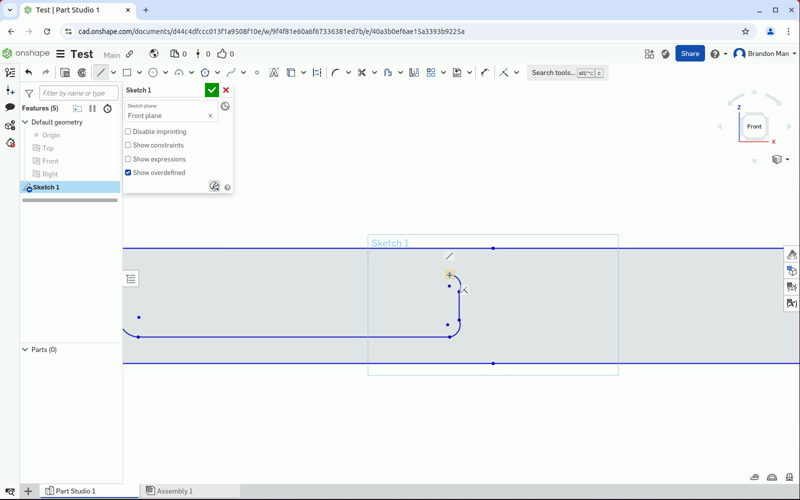
scroll(-6)
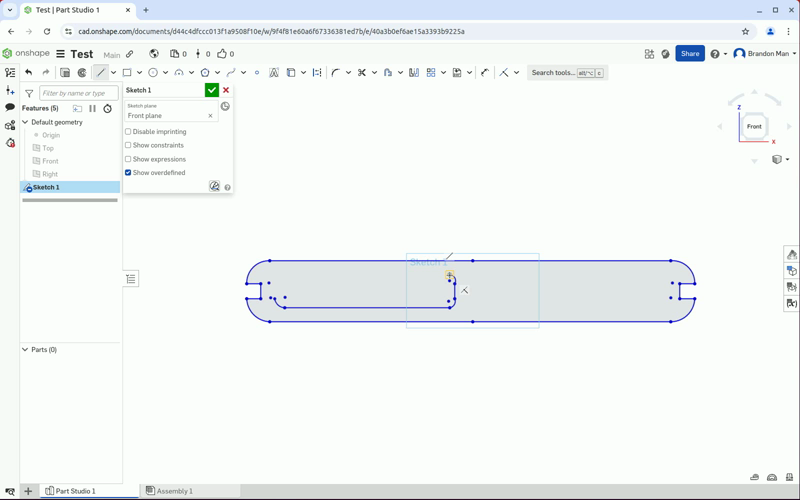
scroll(-6)
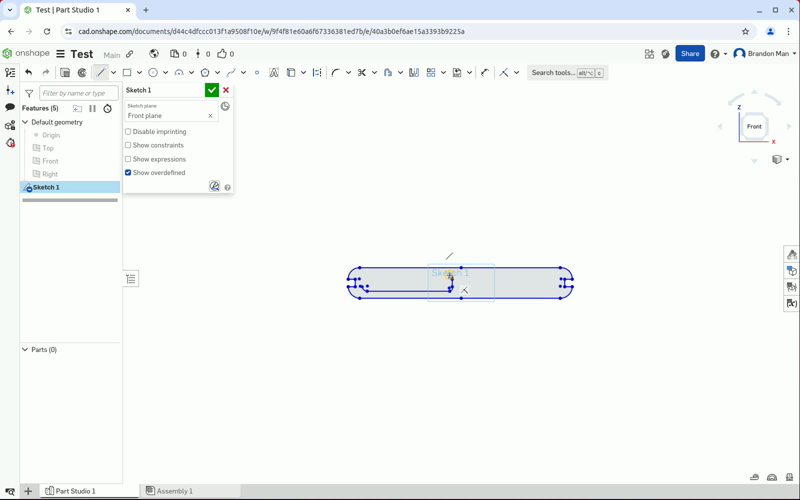
key_down(shift)
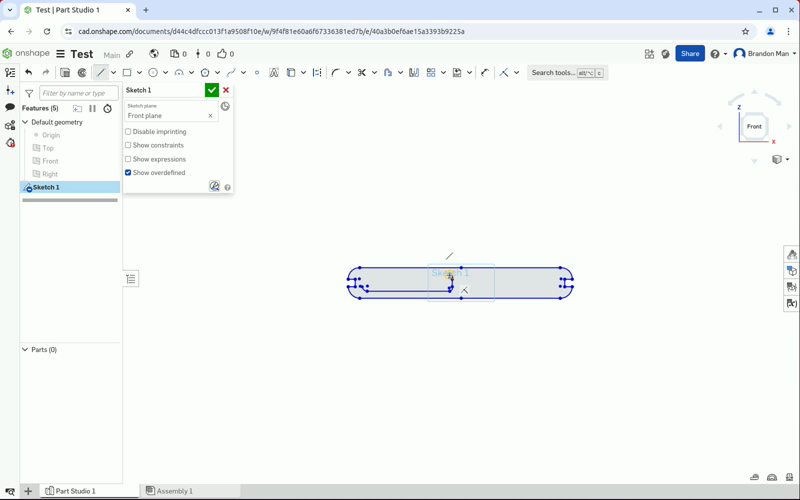
mouse_move(367, 274)
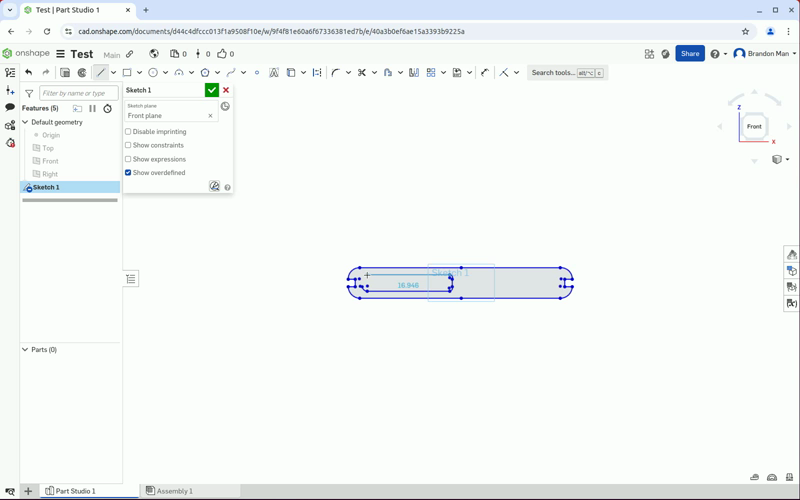
click(367, 274)
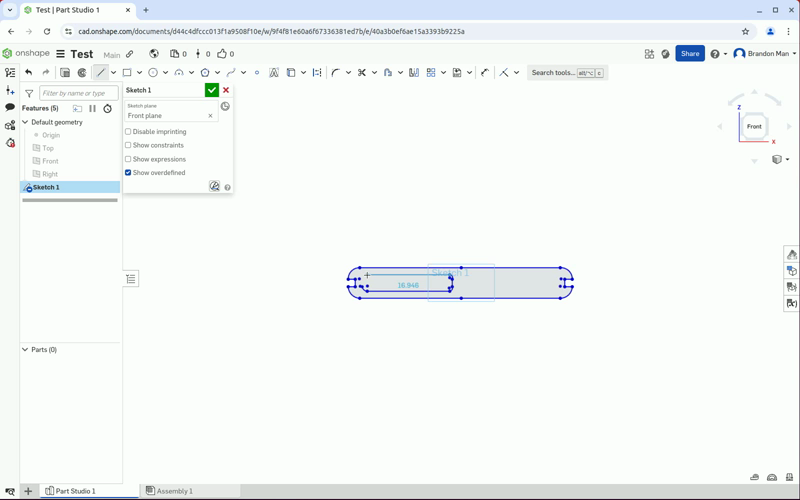
key_up(shift)
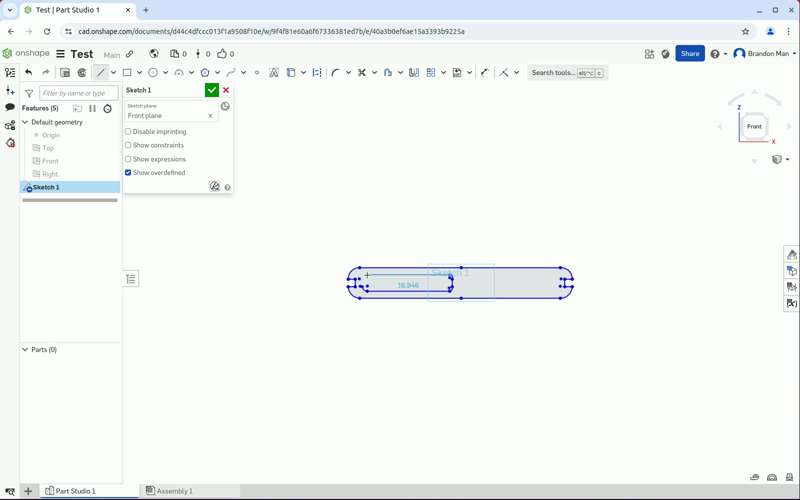
key(esc)
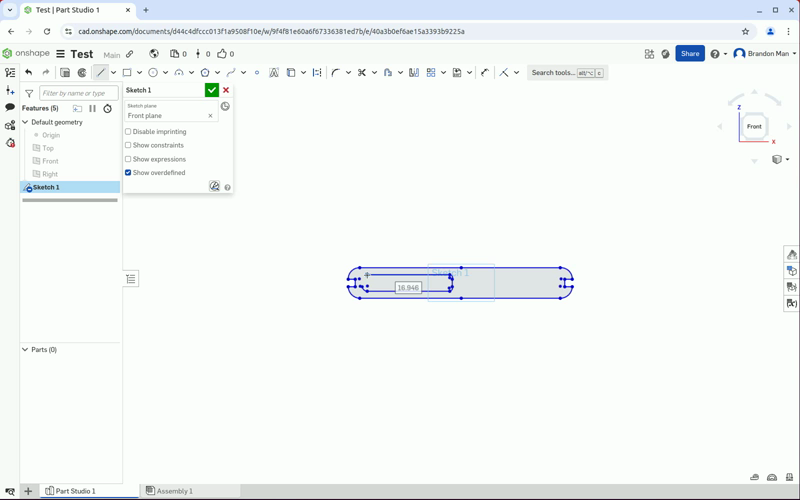
key(a)
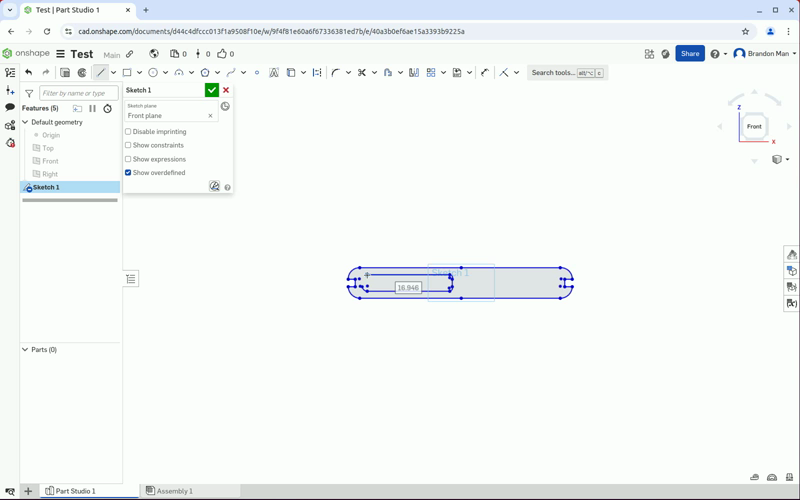
mouse_move(367, 274)
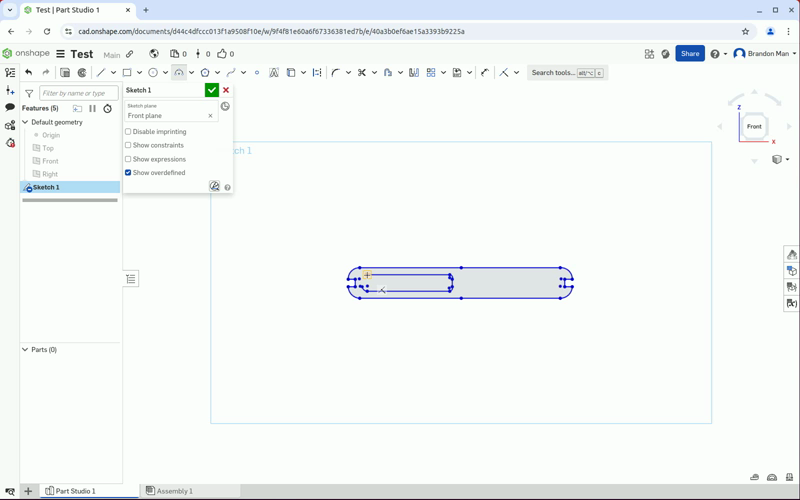
click(367, 274)
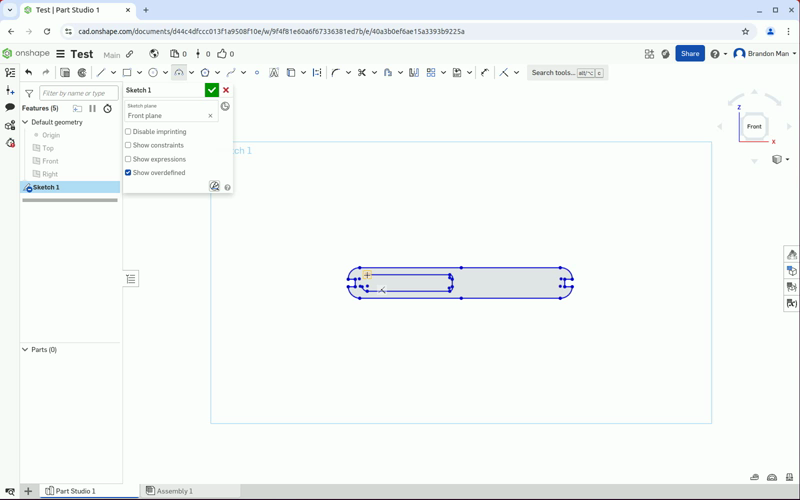
key_down(shift)
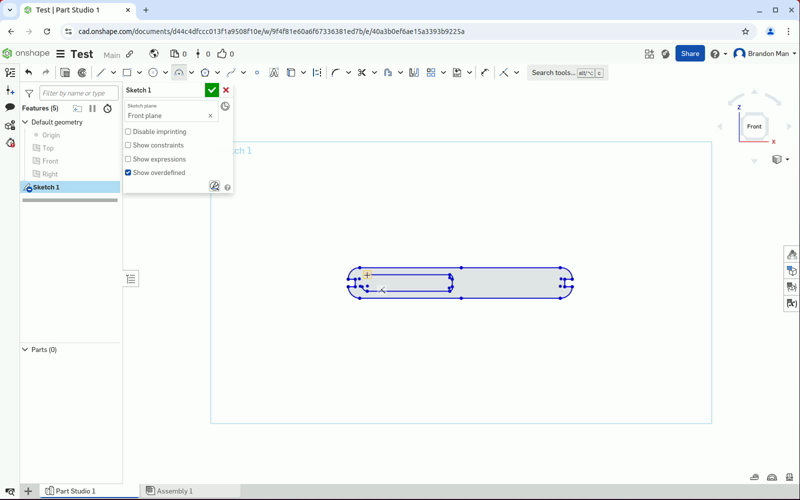
mouse_move(362, 279)
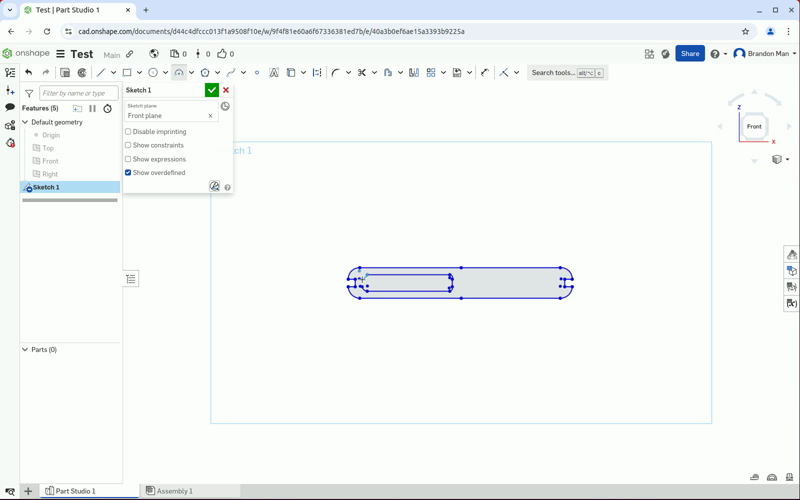
scroll(6)
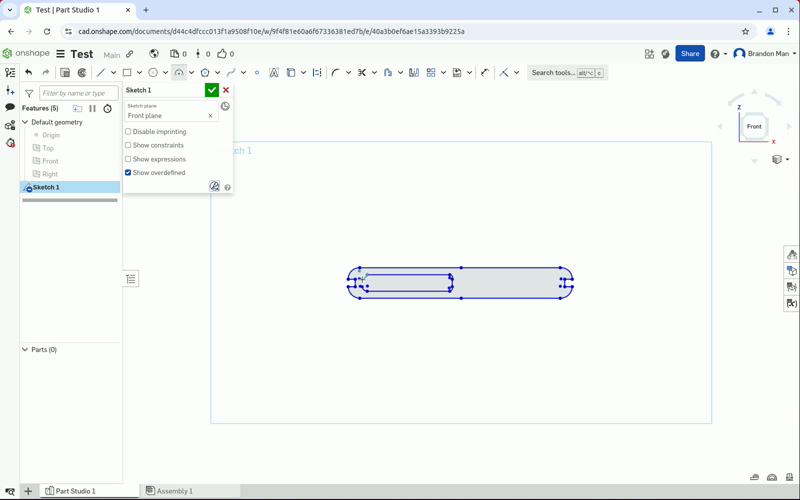
scroll(6)
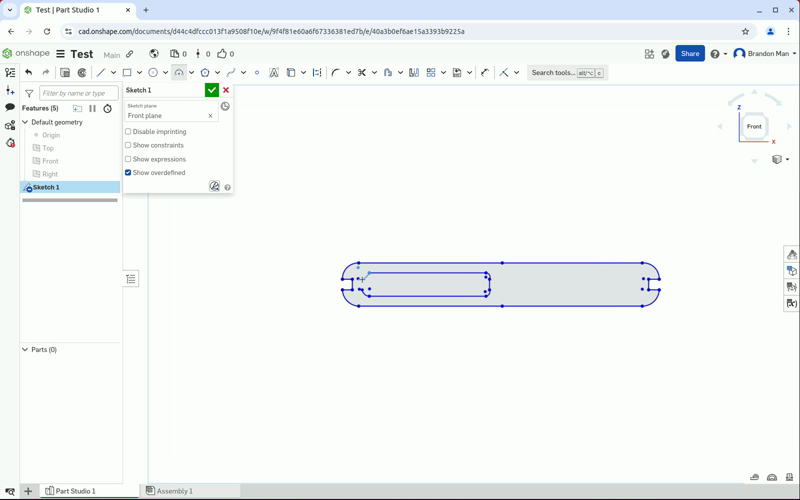
scroll(6)
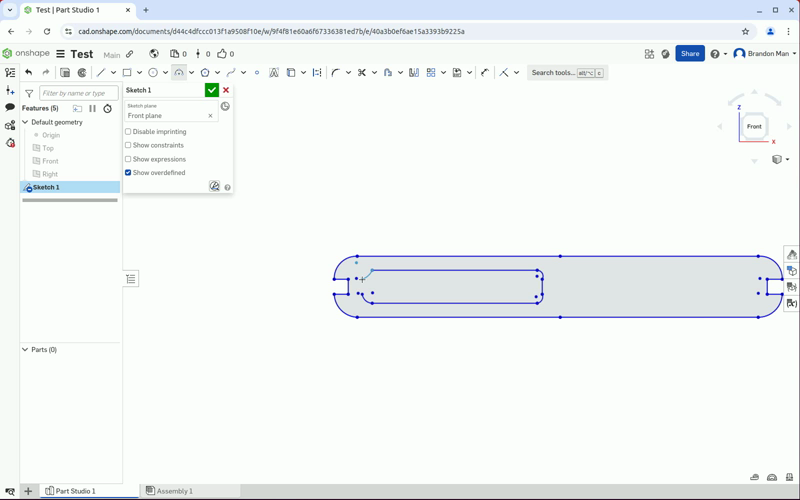
scroll(6)
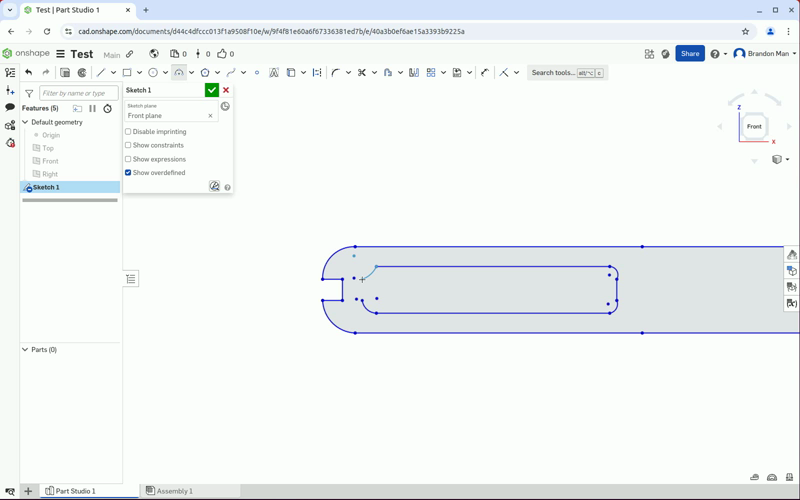
scroll(6)
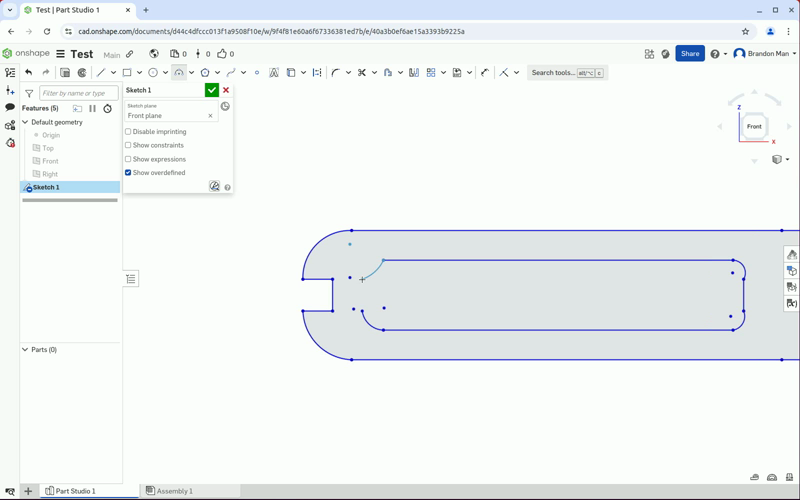
scroll(6)
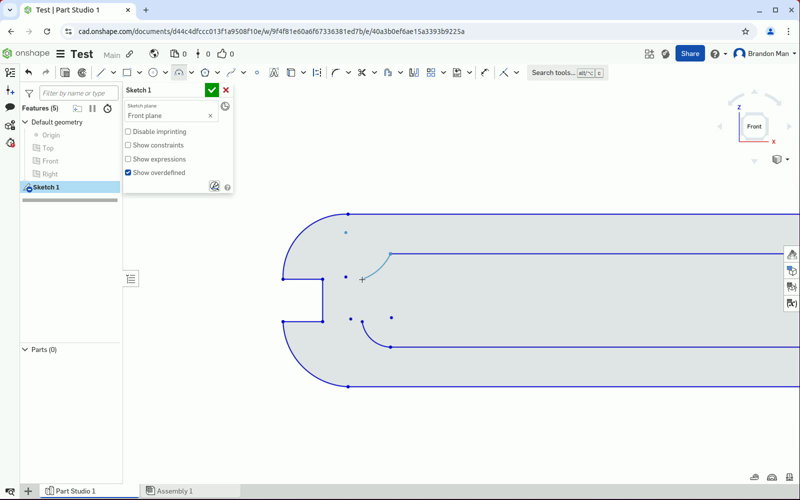
scroll(6)
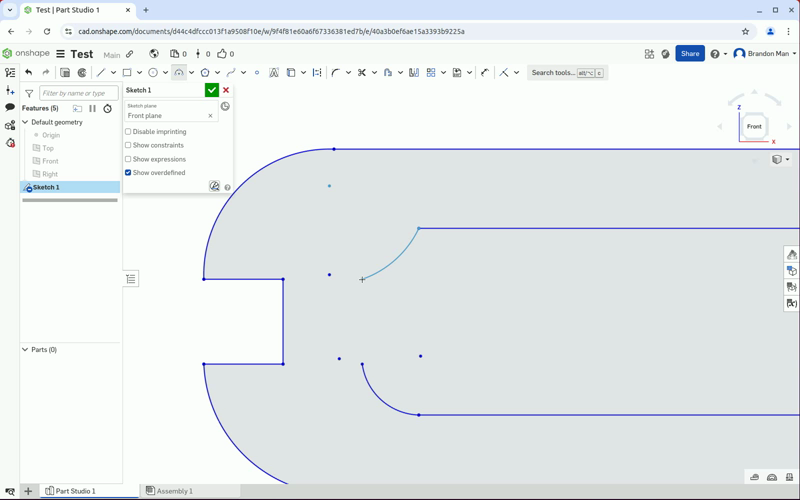
click(362, 279)
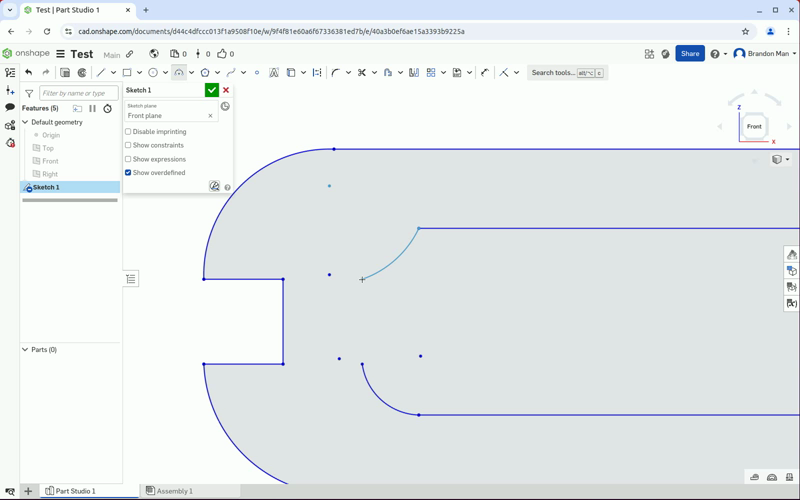
scroll(-6)
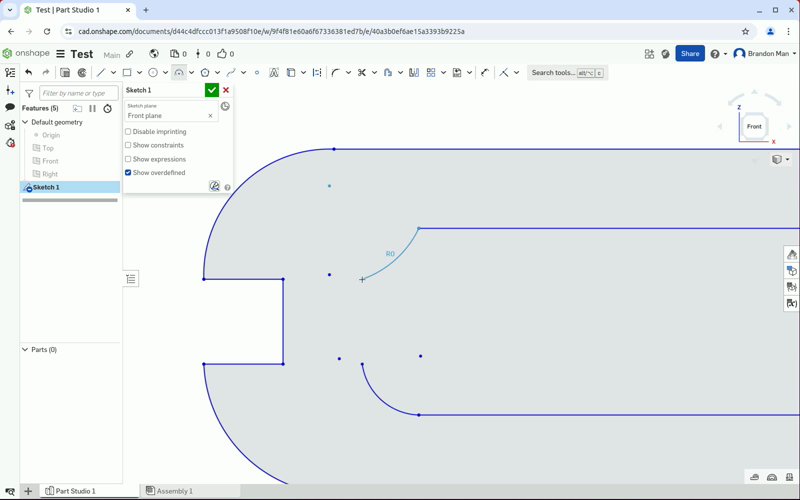
scroll(-6)
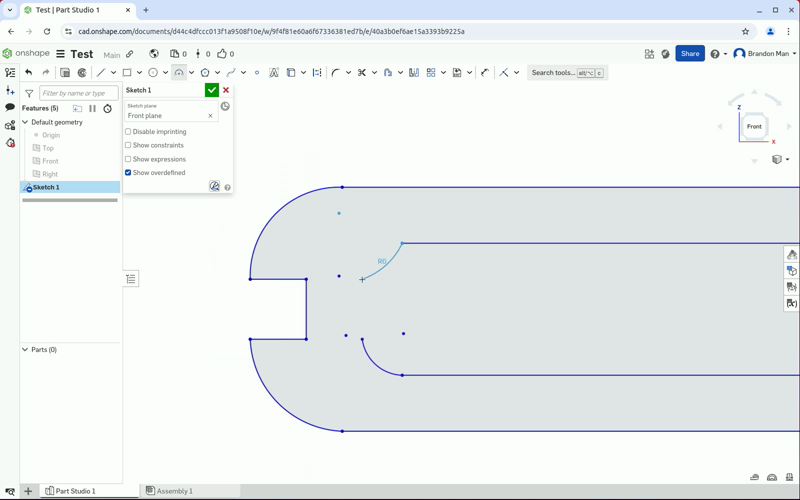
scroll(-6)
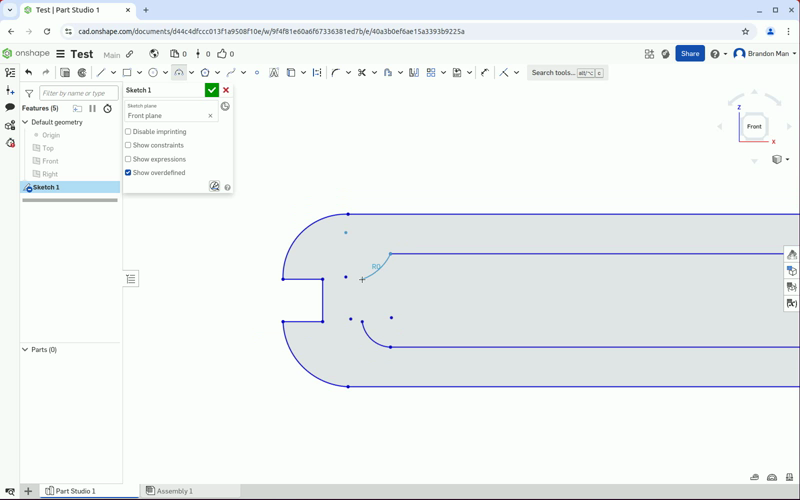
scroll(-6)
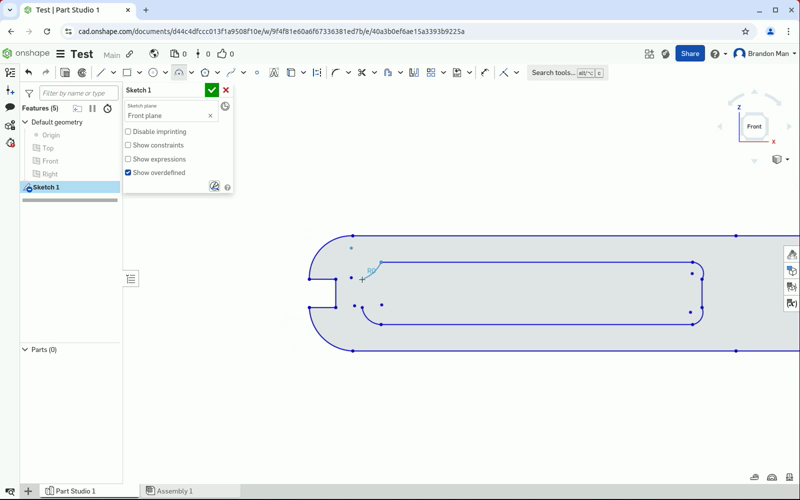
scroll(-6)
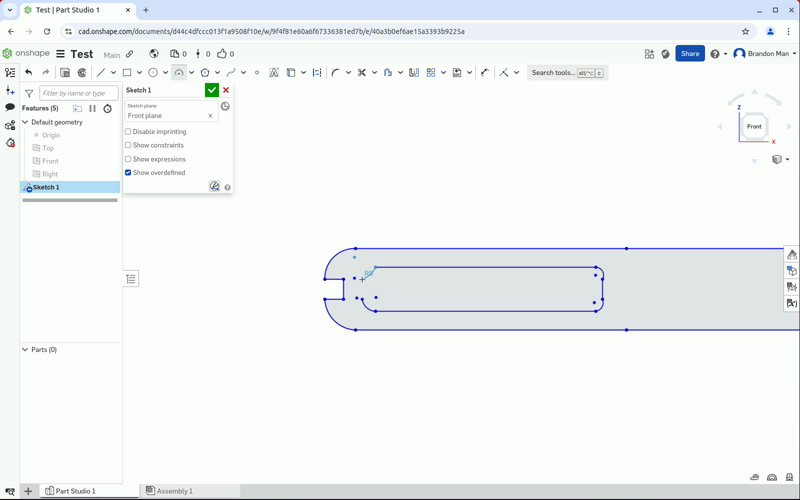
scroll(-6)
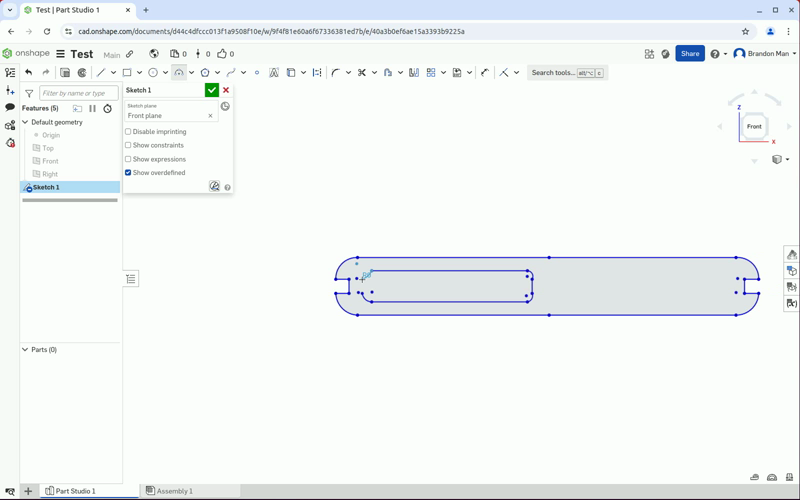
scroll(-6)
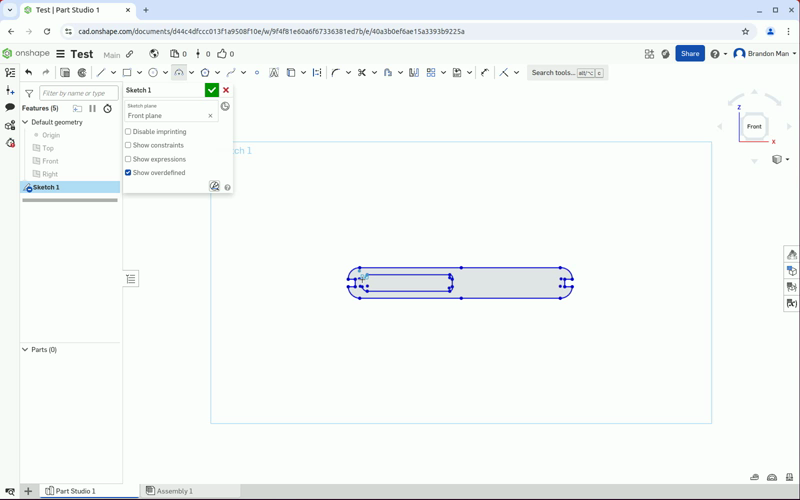
mouse_move(363, 276)
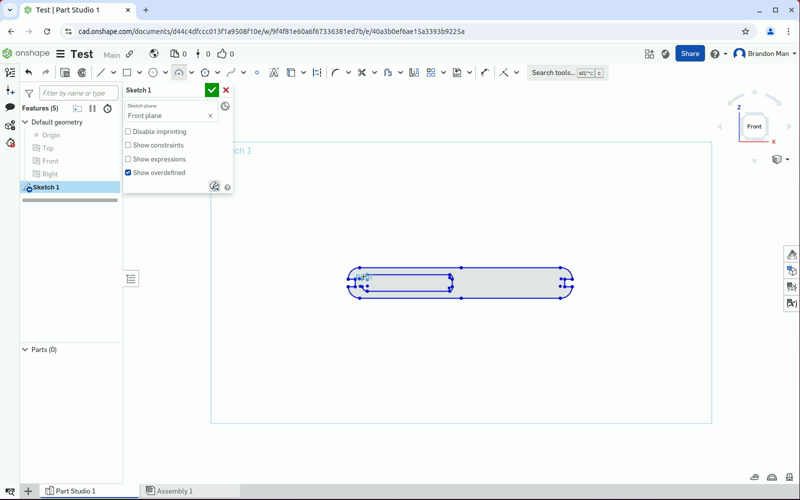
scroll(6)
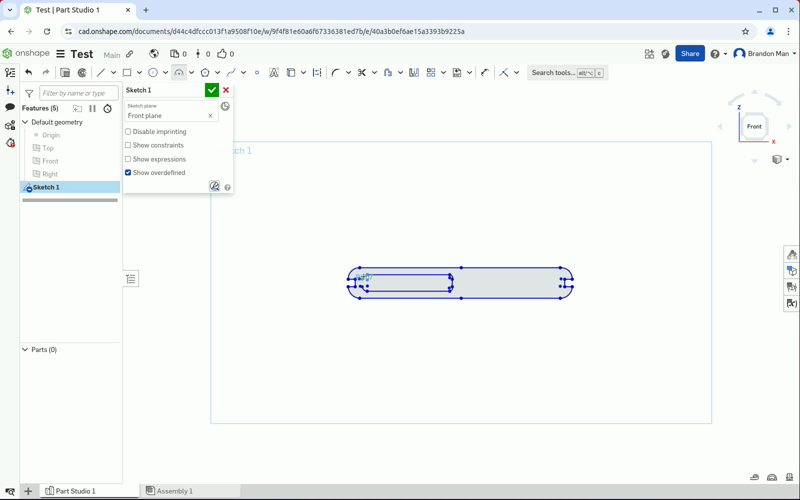
scroll(6)
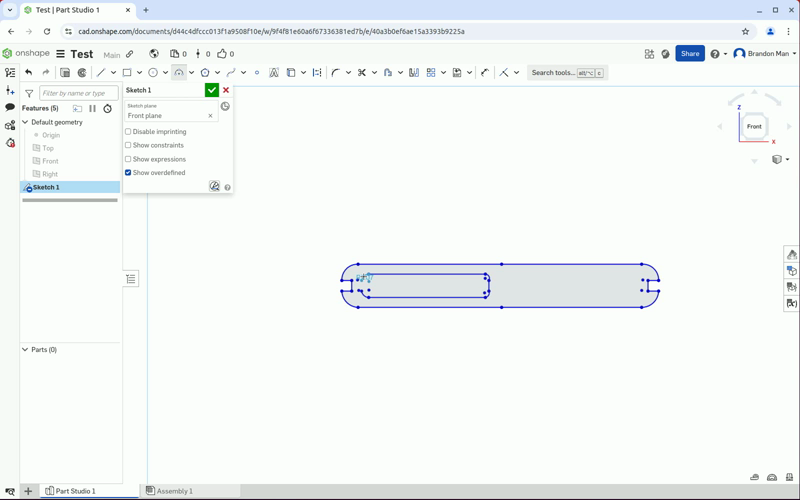
scroll(6)
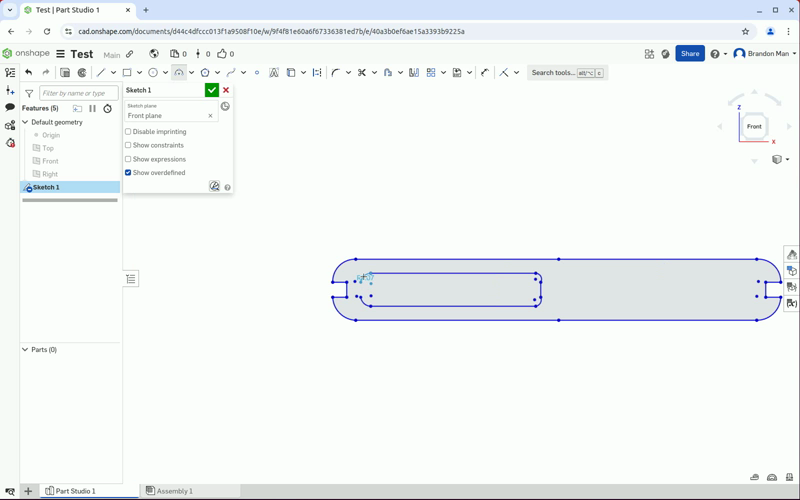
scroll(6)
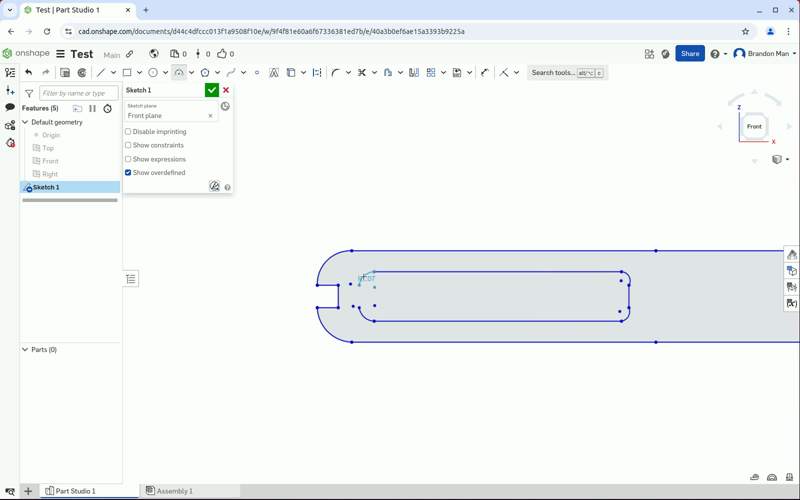
scroll(6)
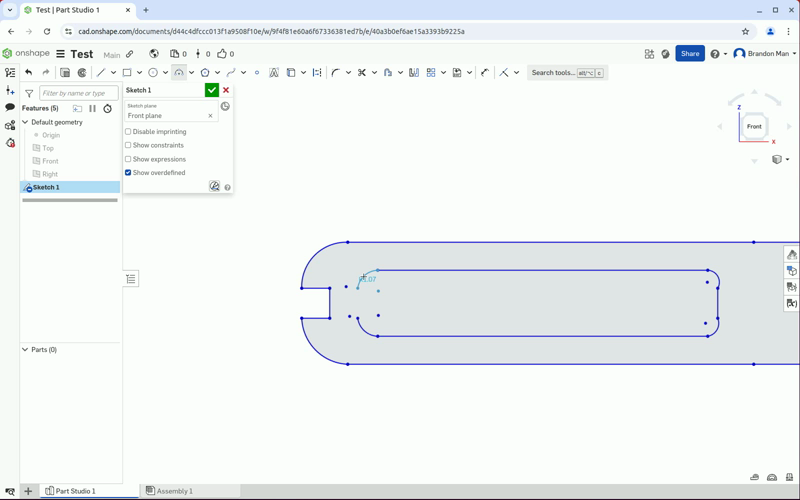
scroll(6)
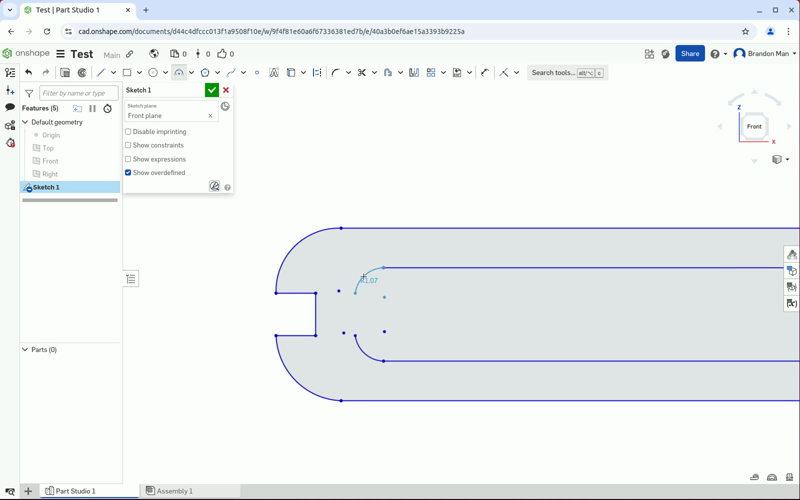
scroll(6)
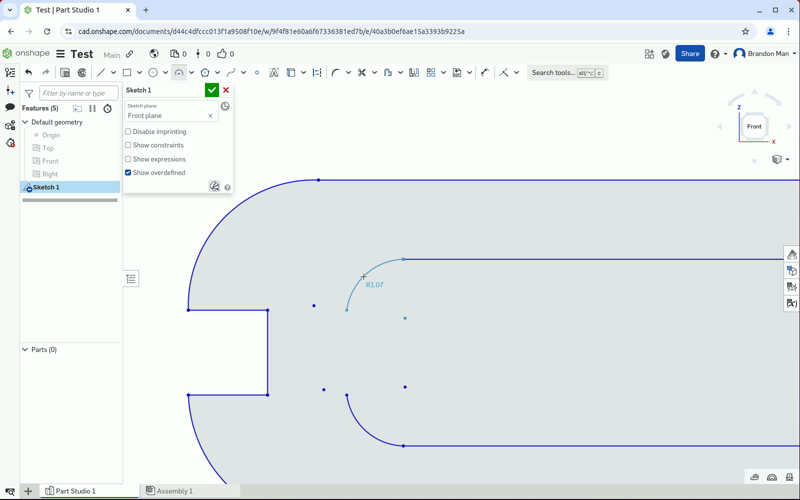
click(363, 276)
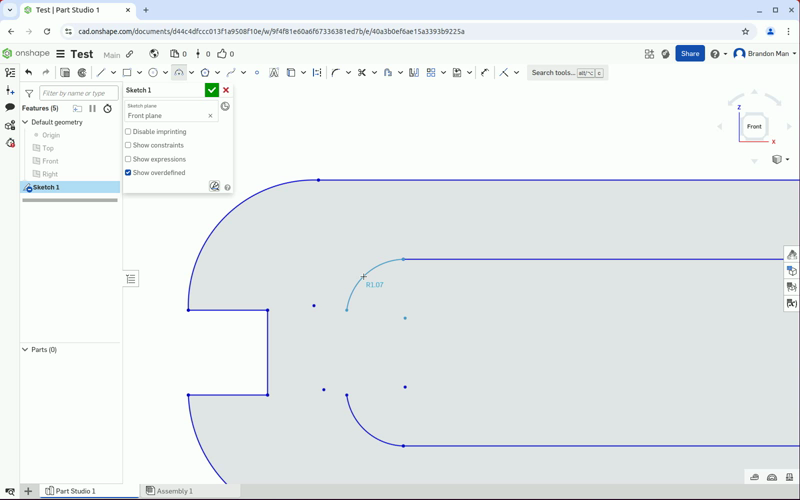
scroll(-6)
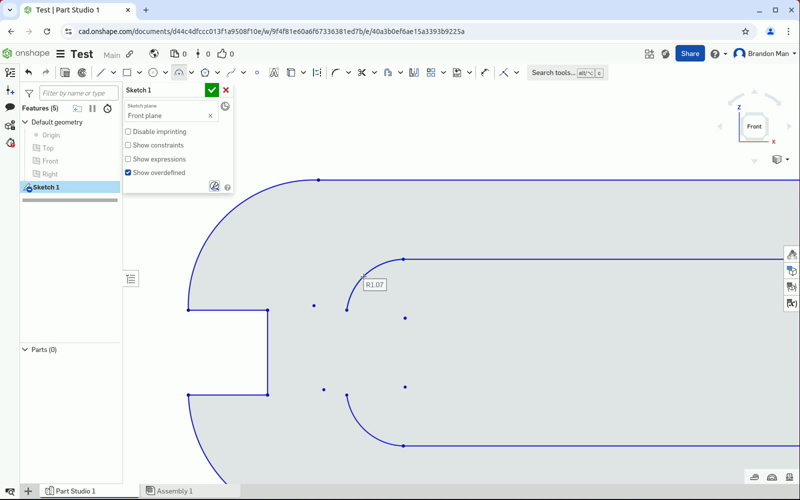
scroll(-6)
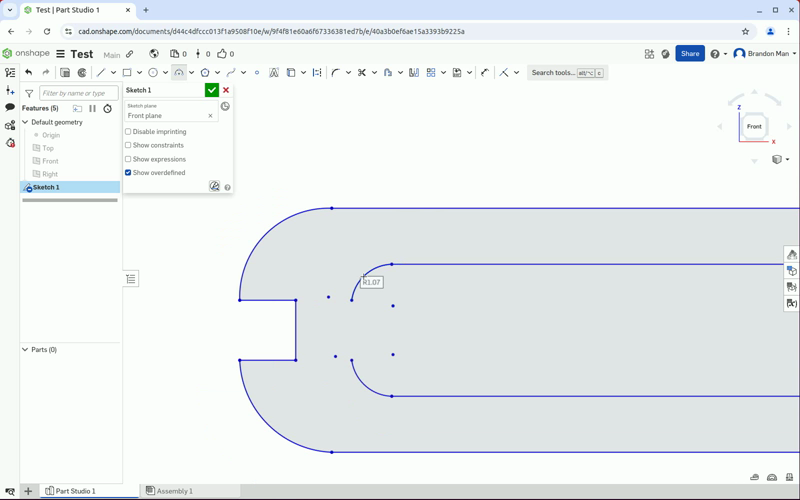
scroll(-6)
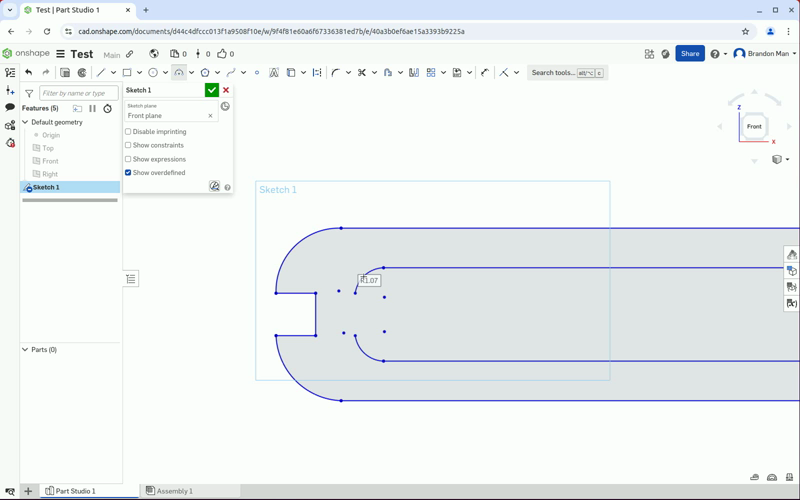
scroll(-6)
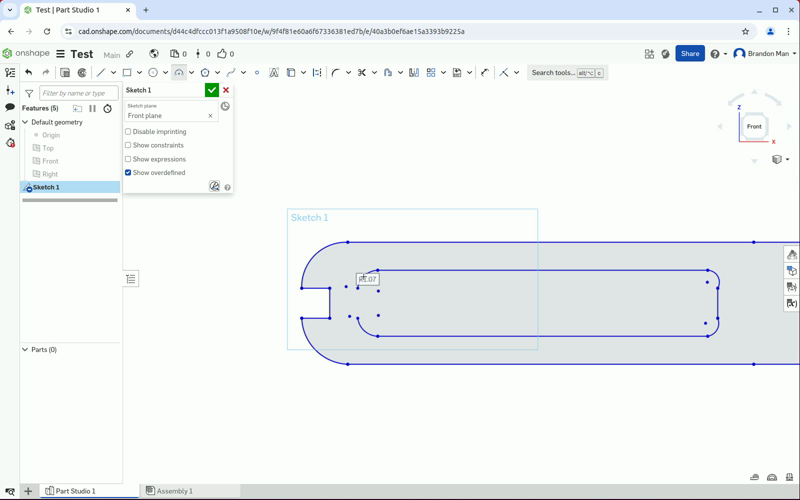
scroll(-6)
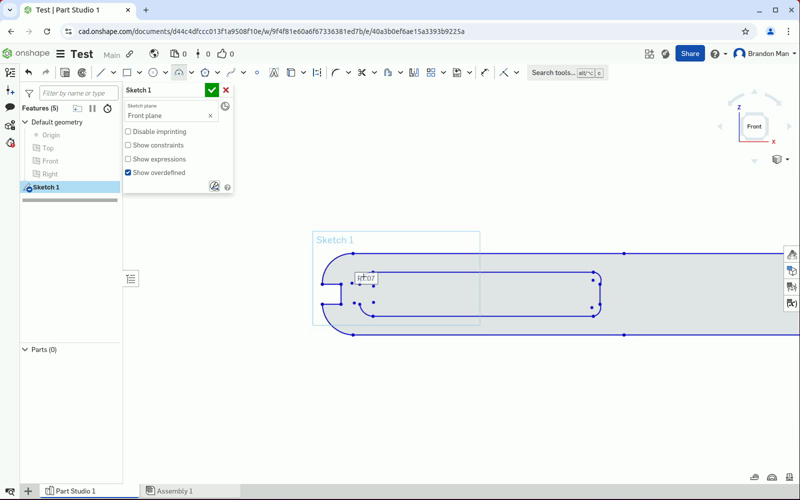
scroll(-6)
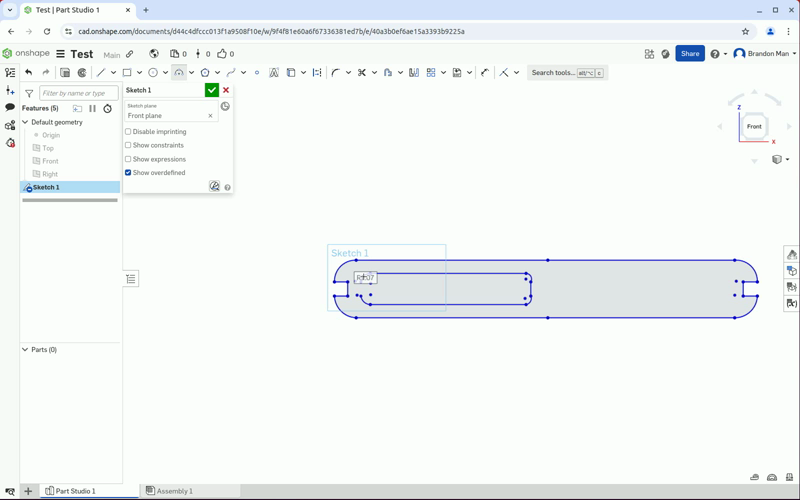
scroll(-6)
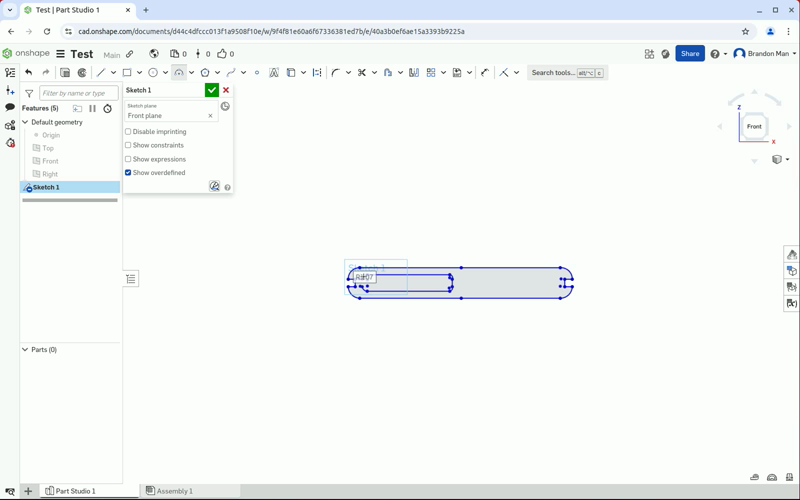
key_up(shift)
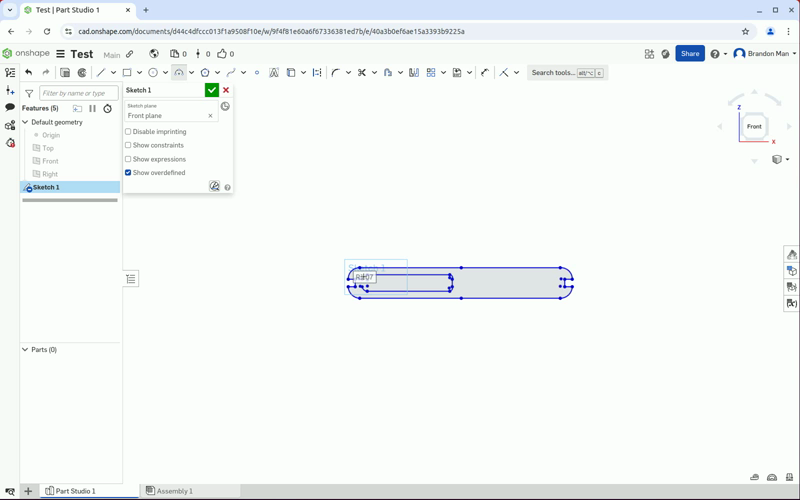
key(esc)
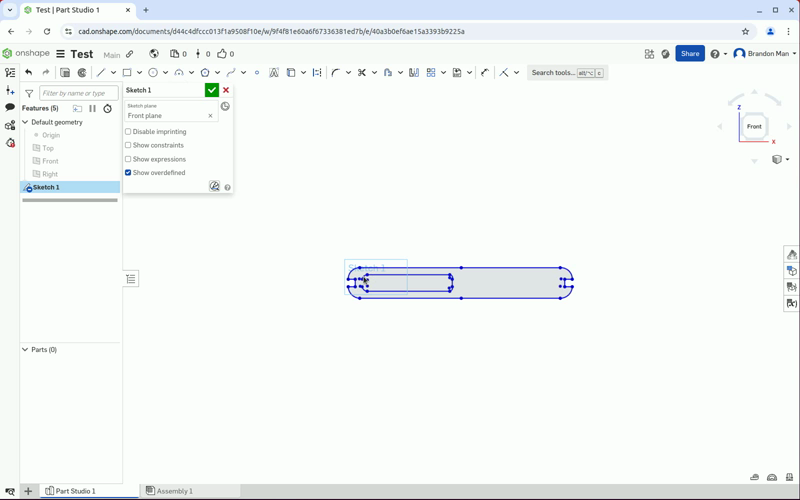
key(l)
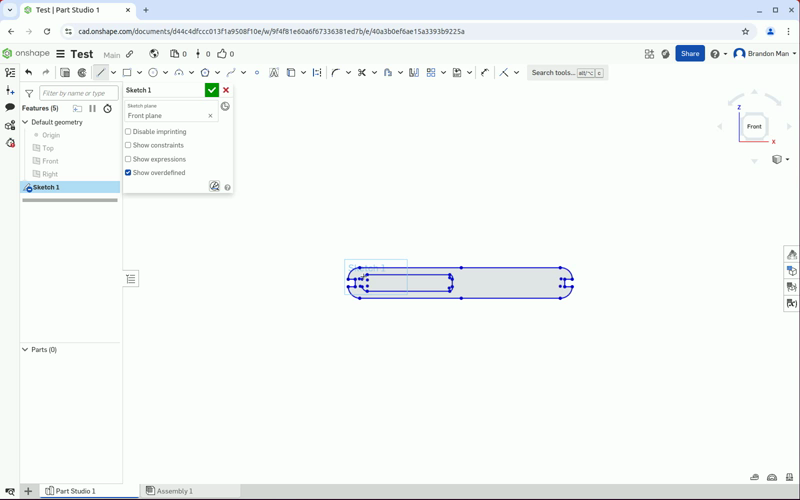
mouse_move(362, 279)
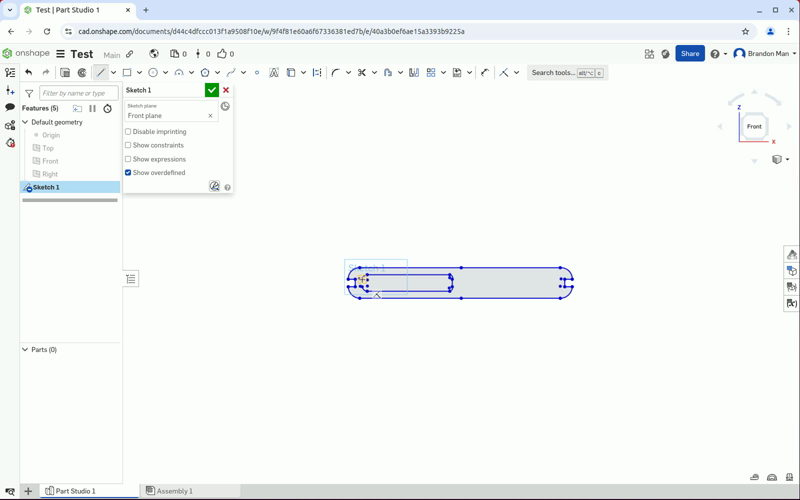
scroll(6)
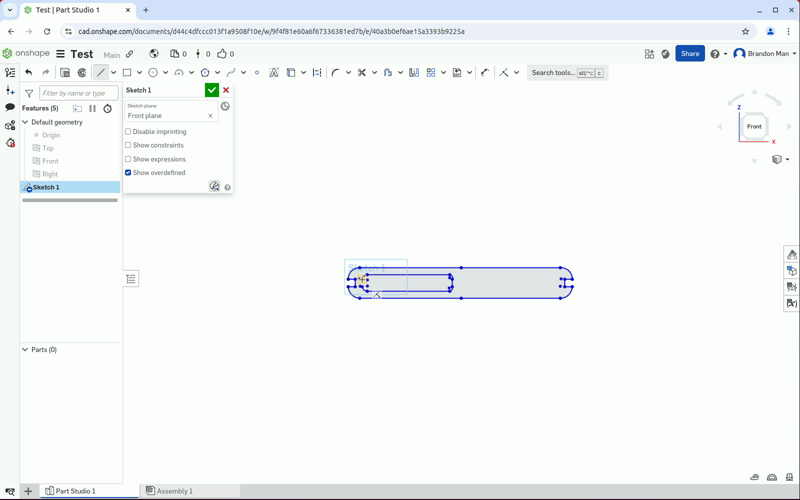
scroll(6)
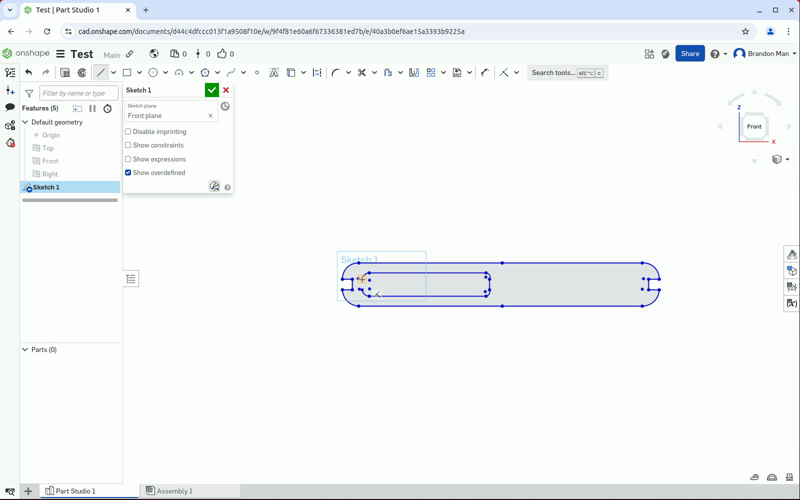
scroll(6)
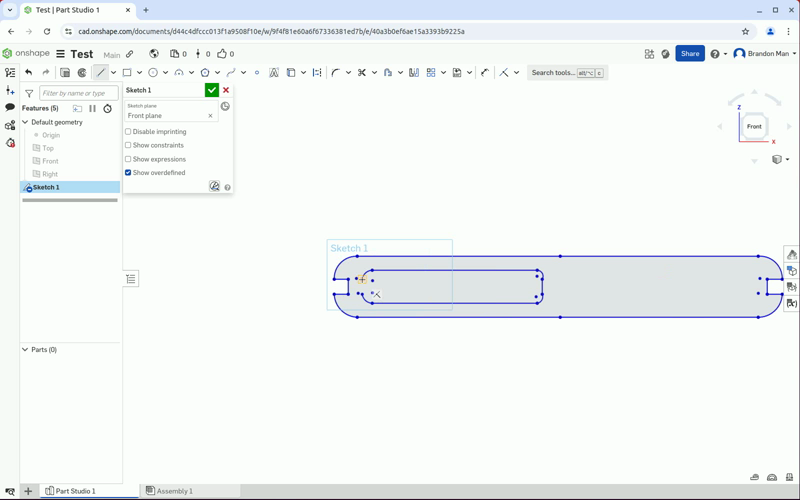
scroll(6)
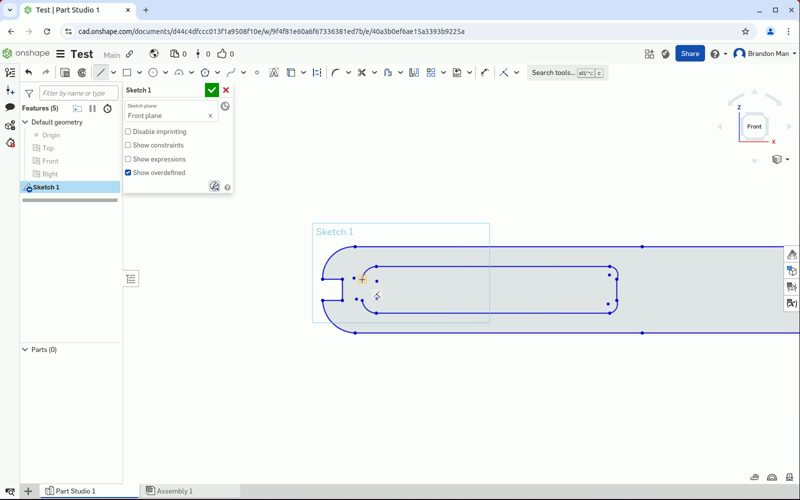
scroll(6)
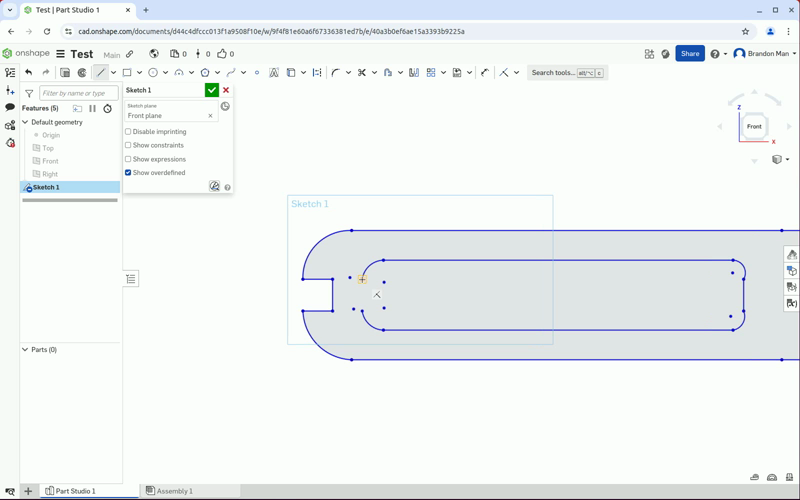
scroll(6)
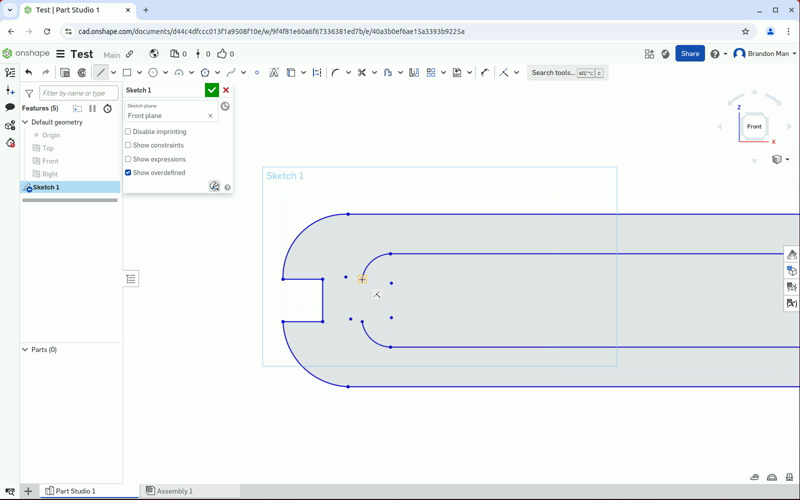
scroll(6)
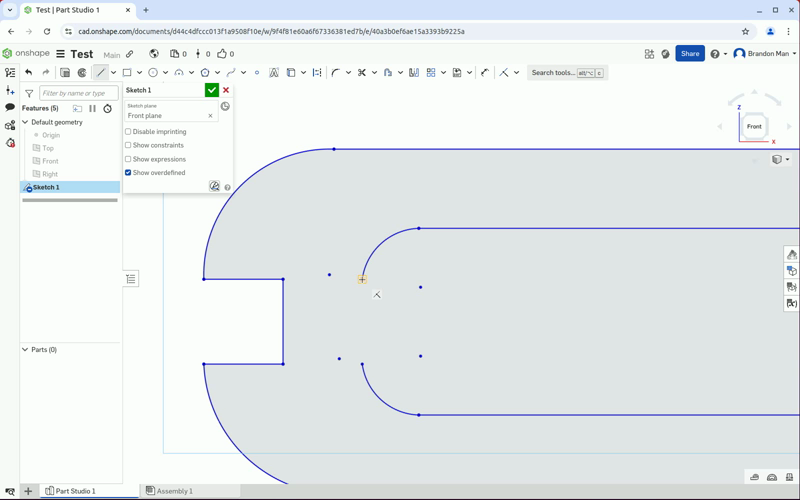
click(362, 279)
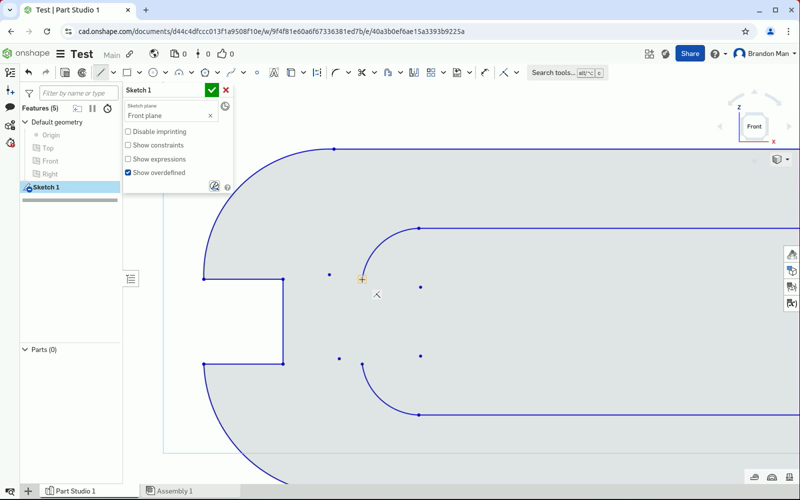
scroll(-6)
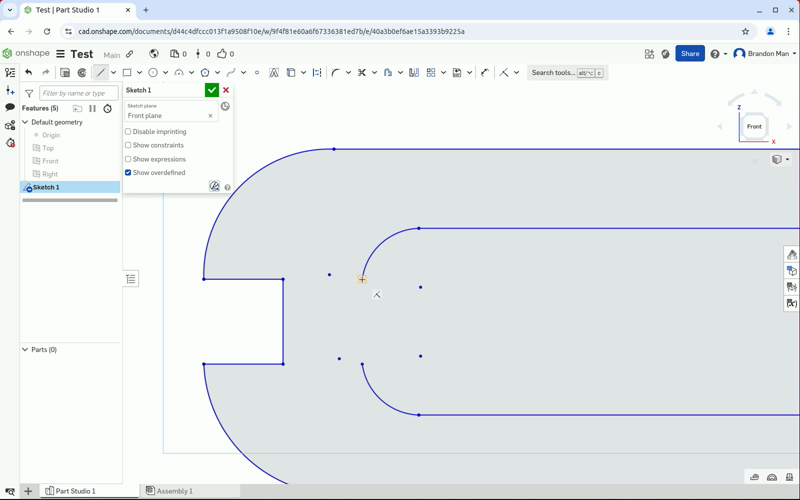
scroll(-6)
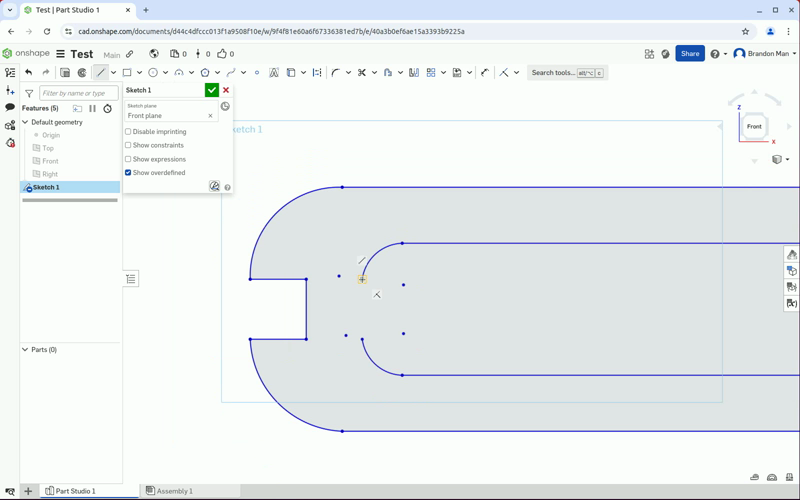
scroll(-6)
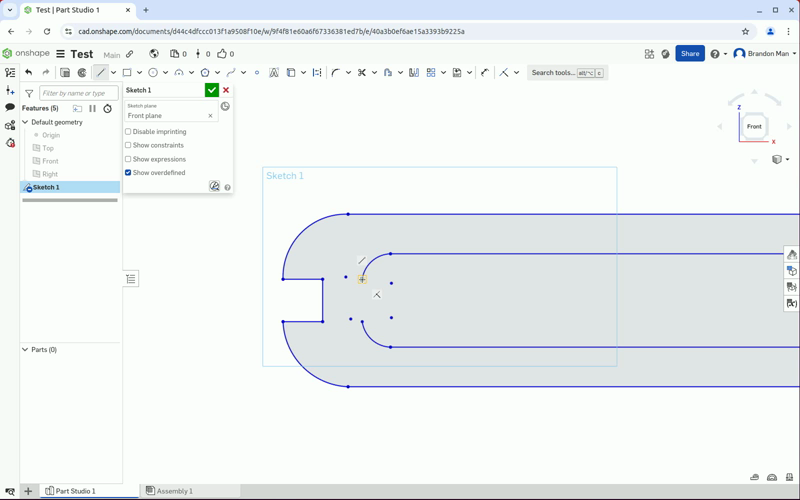
scroll(-6)
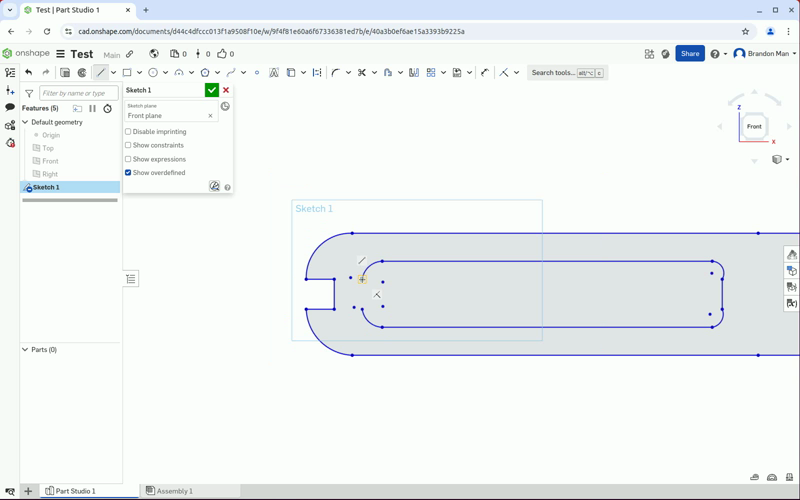
scroll(-6)
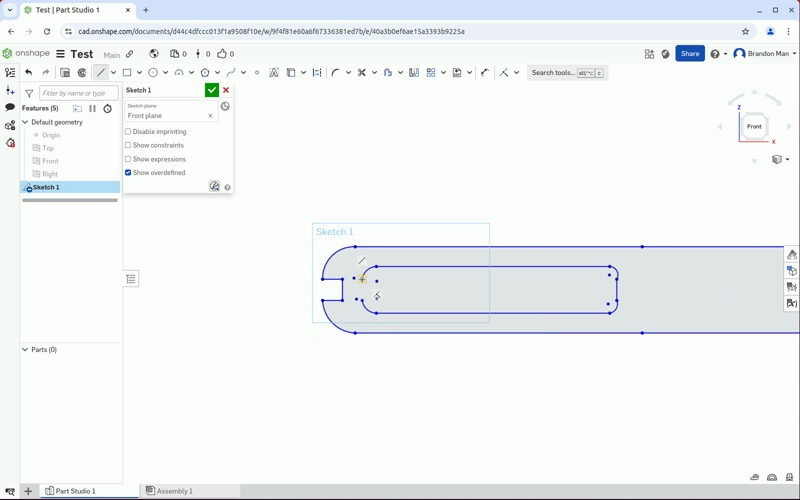
scroll(-6)
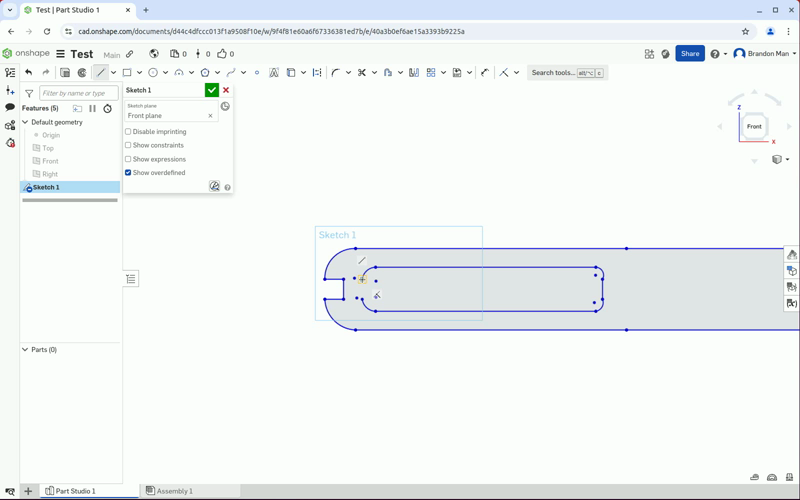
scroll(-6)
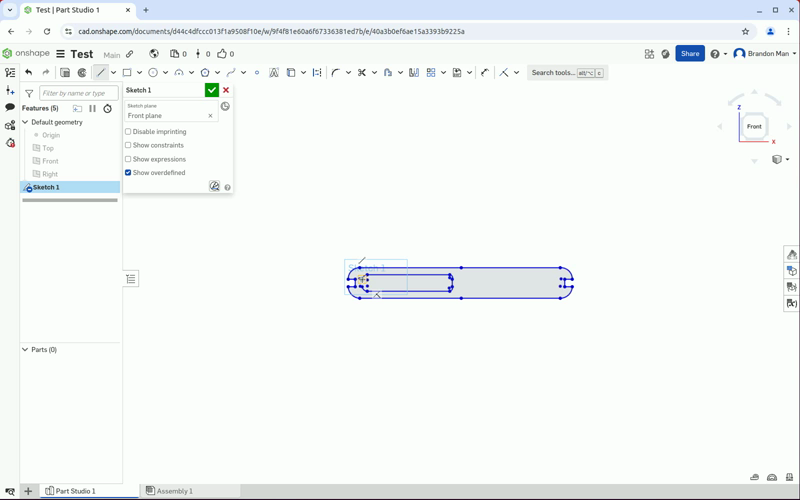
mouse_move(392, 279)
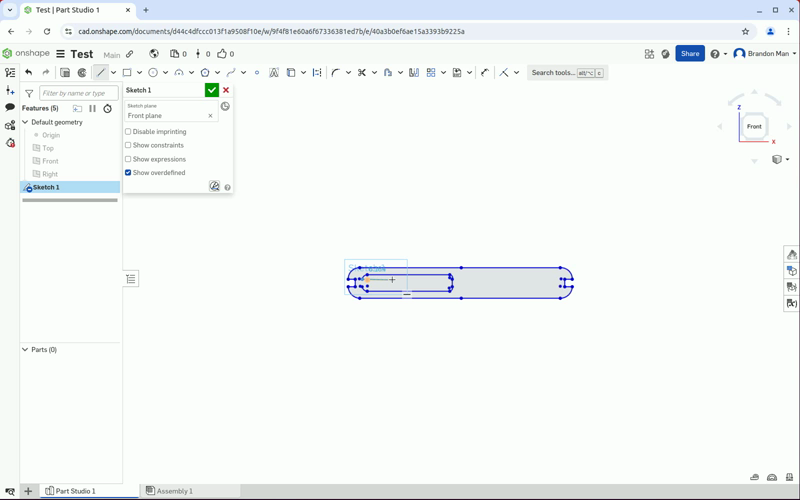
key_down(shift)
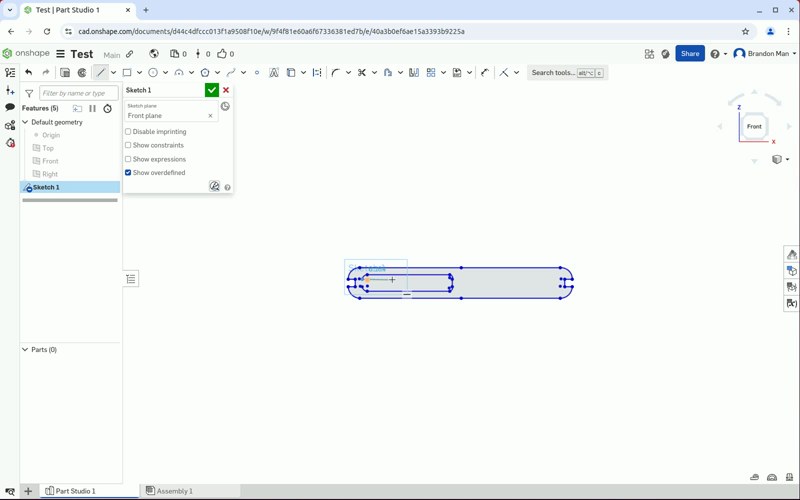
mouse_move(362, 286)
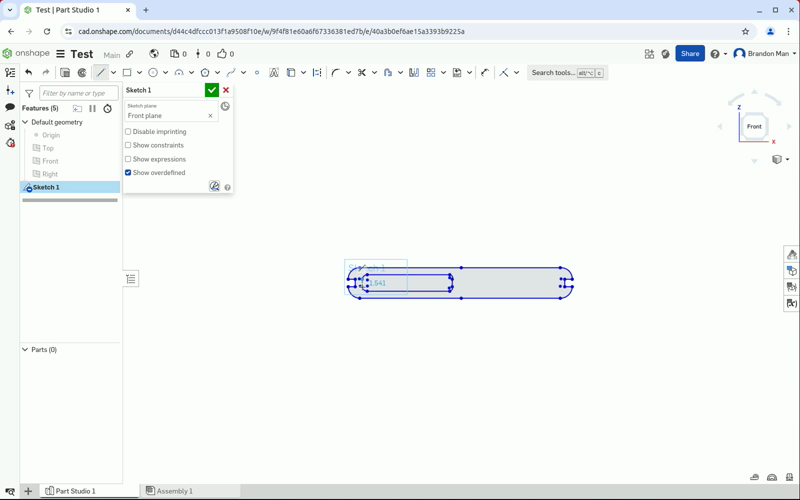
scroll(6)
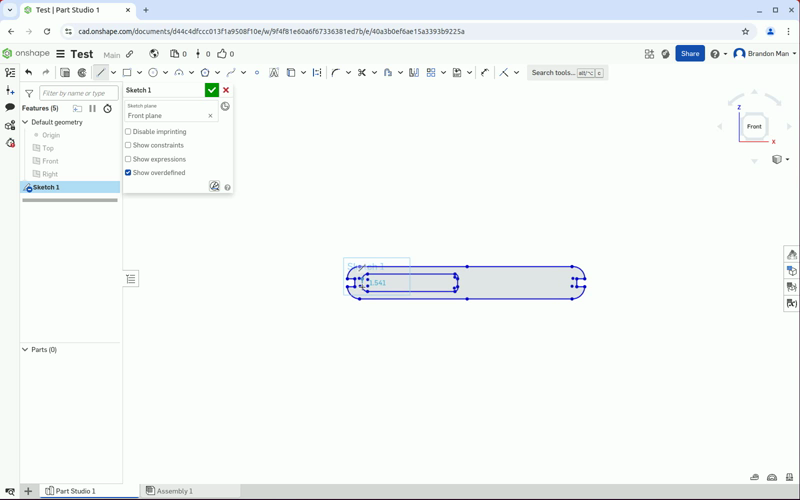
scroll(6)
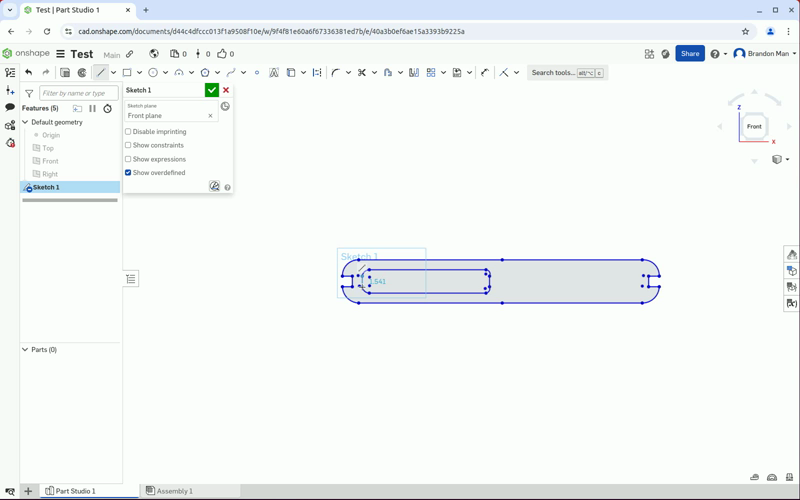
scroll(6)
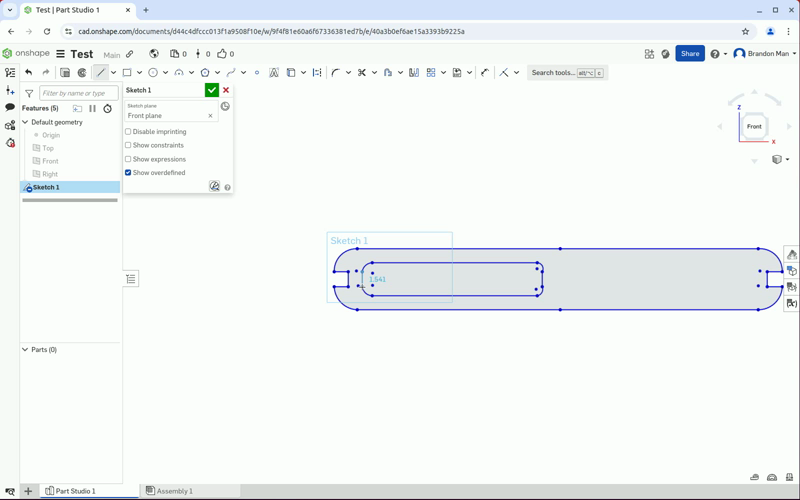
scroll(6)
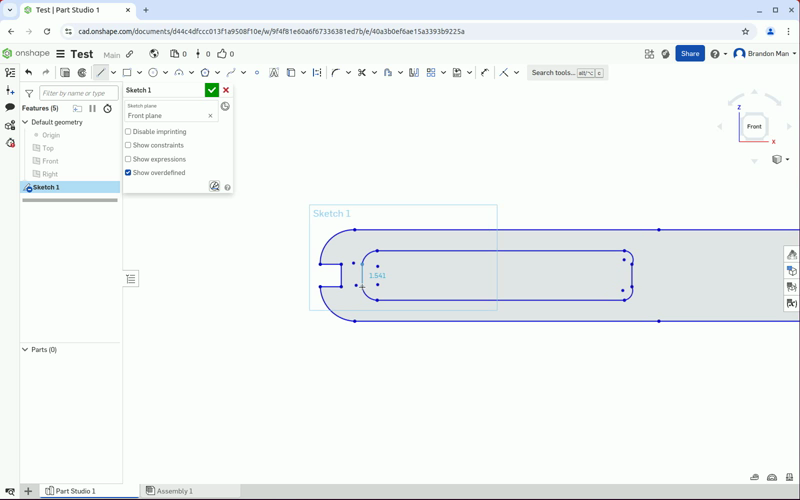
scroll(6)
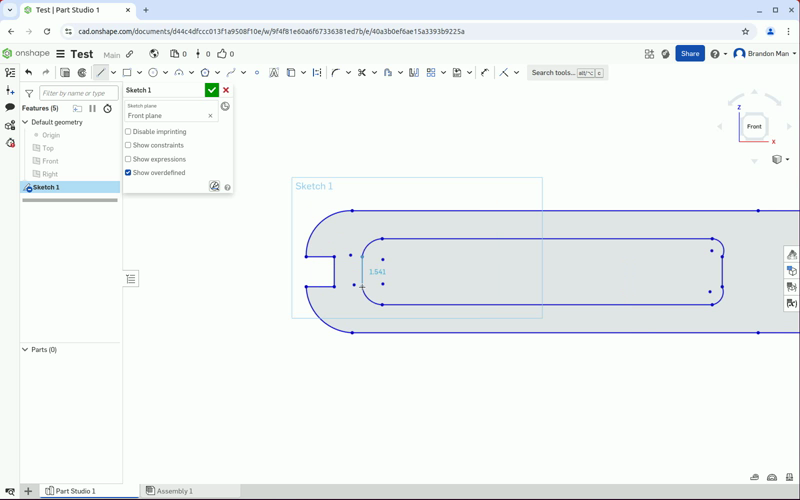
scroll(6)
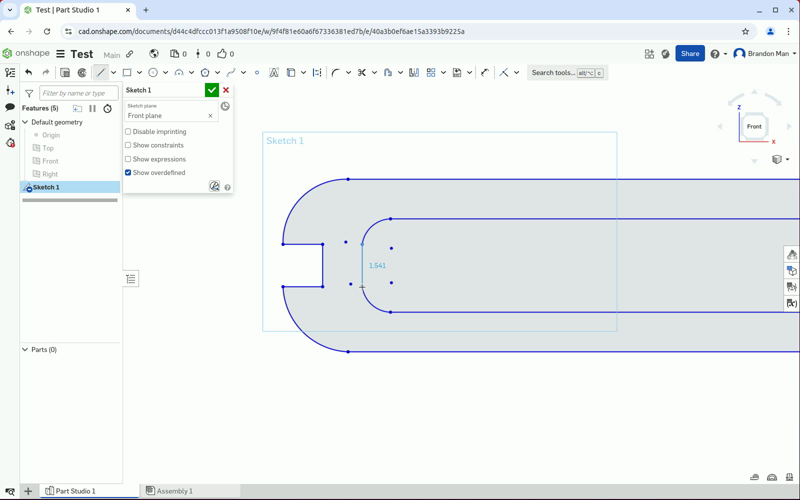
scroll(6)
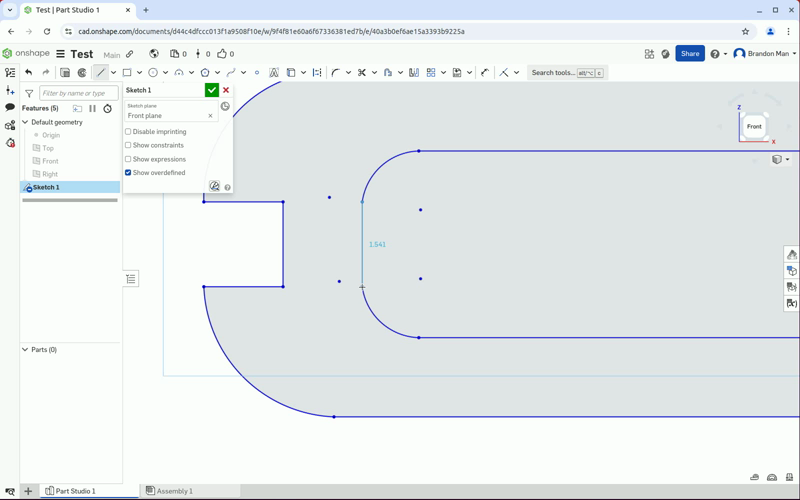
key_up(shift)
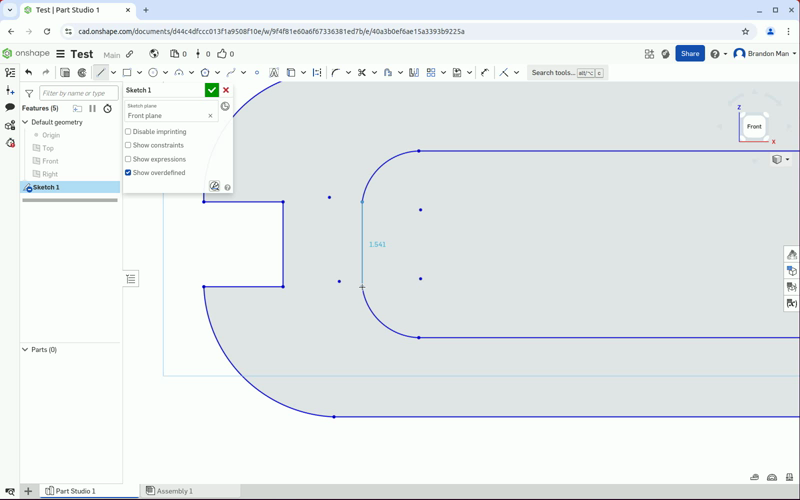
click(362, 286)
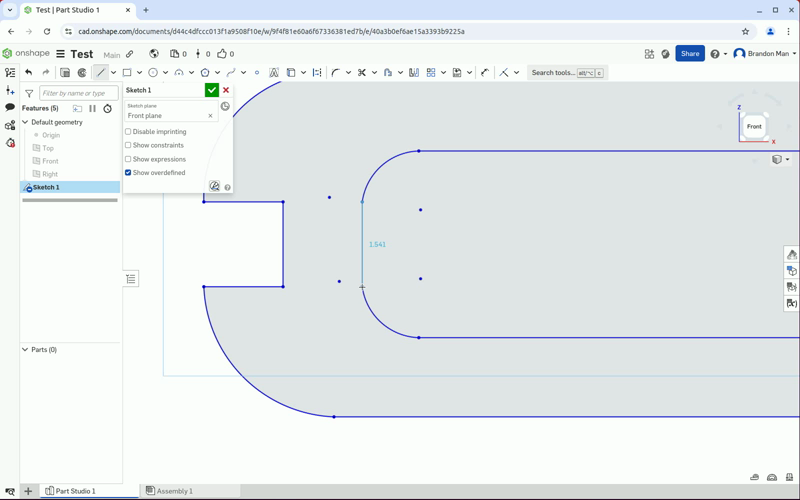
scroll(-6)
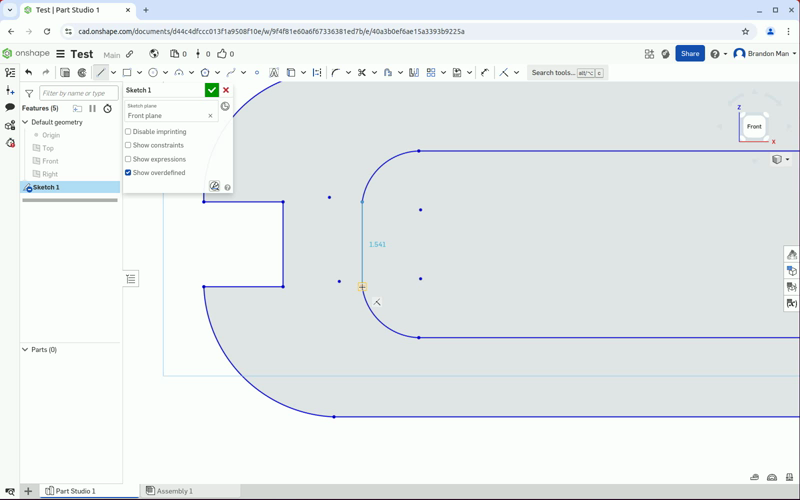
scroll(-6)
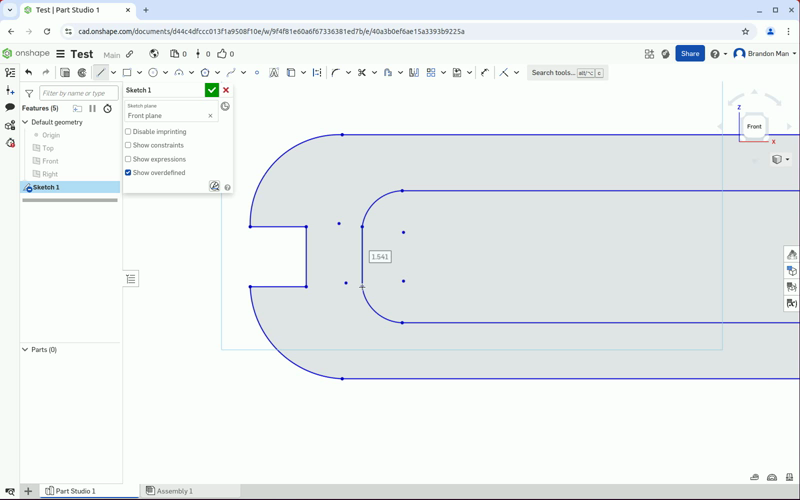
scroll(-6)
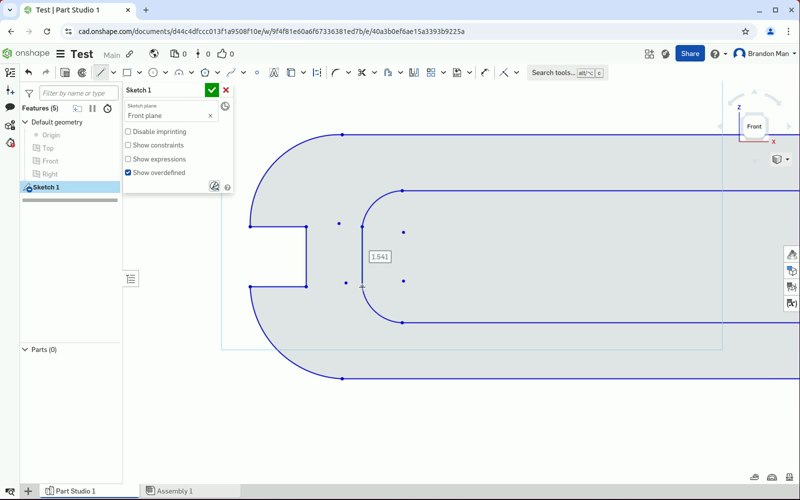
scroll(-6)
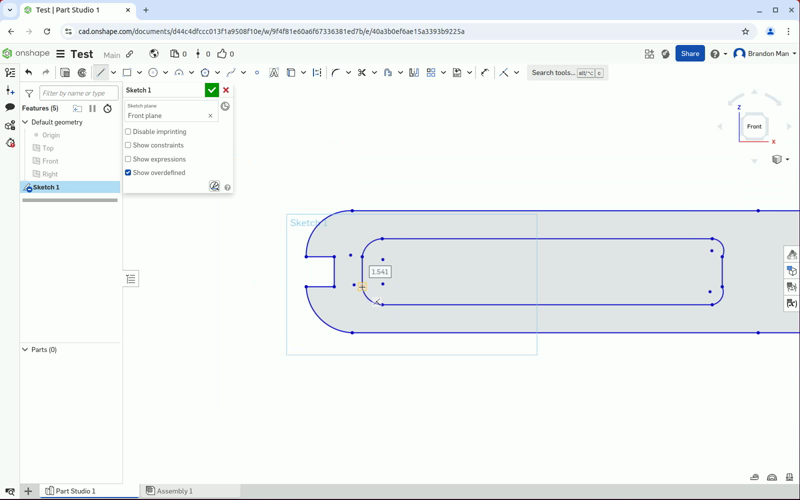
scroll(-6)
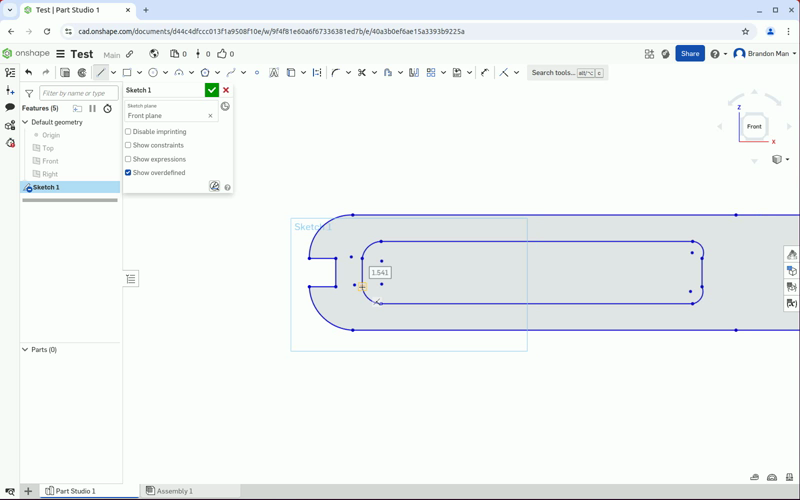
scroll(-6)
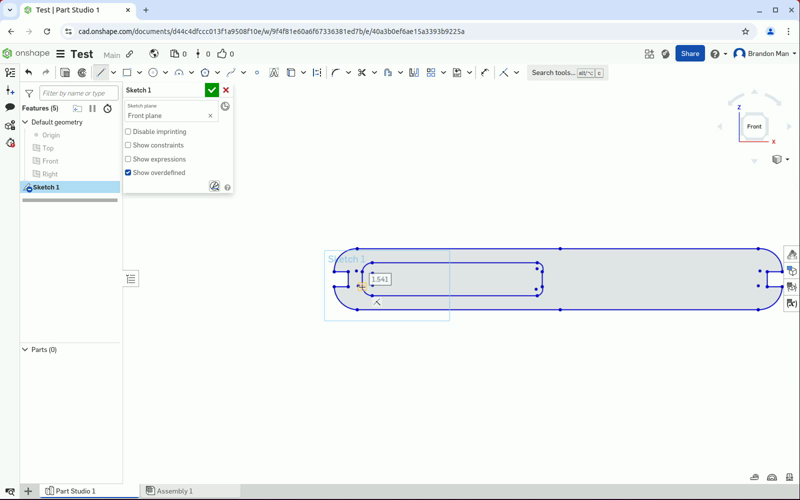
scroll(-6)
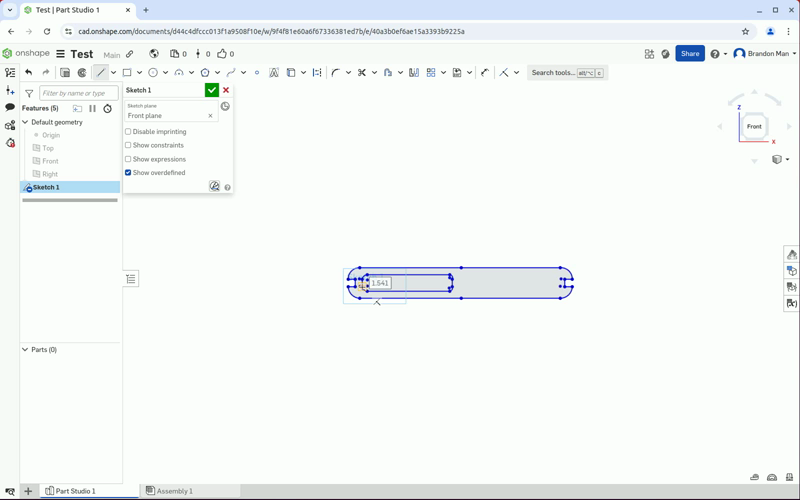
key(esc)
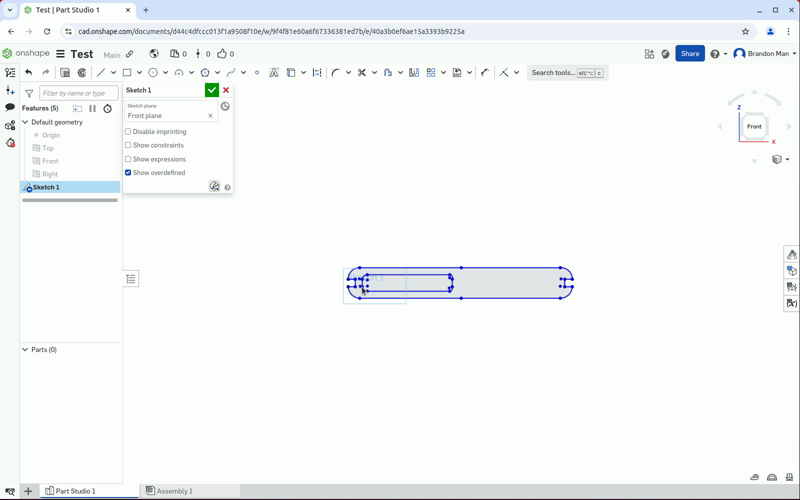
key(l)
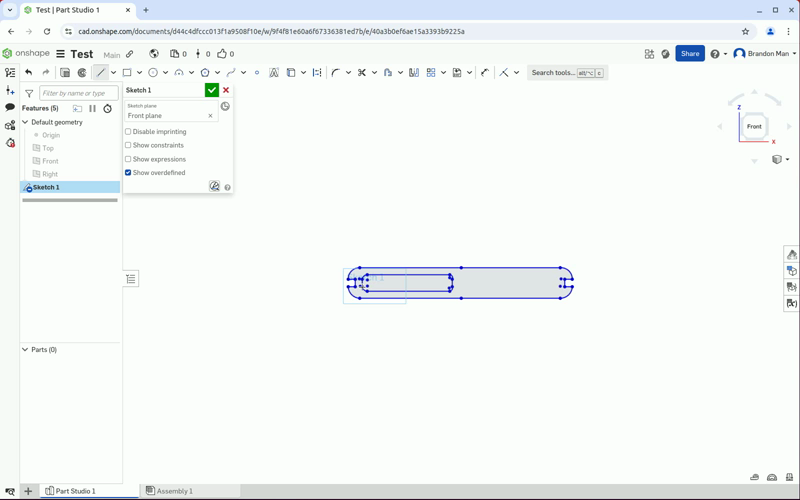
key_down(shift)
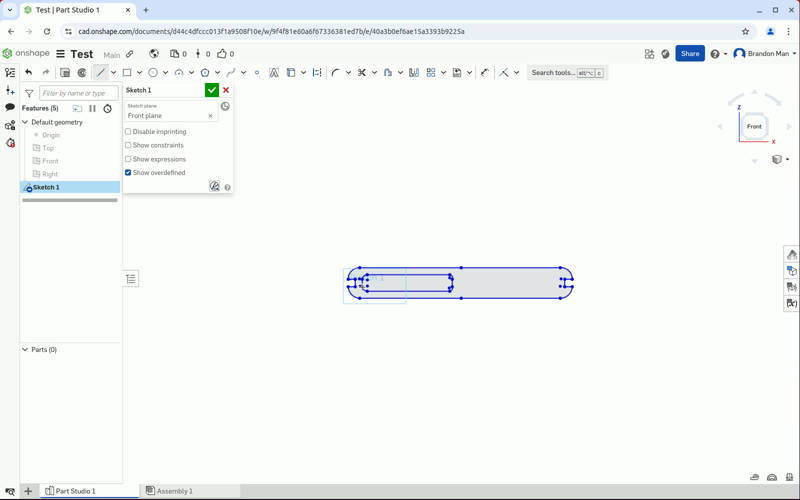
mouse_move(468, 286)
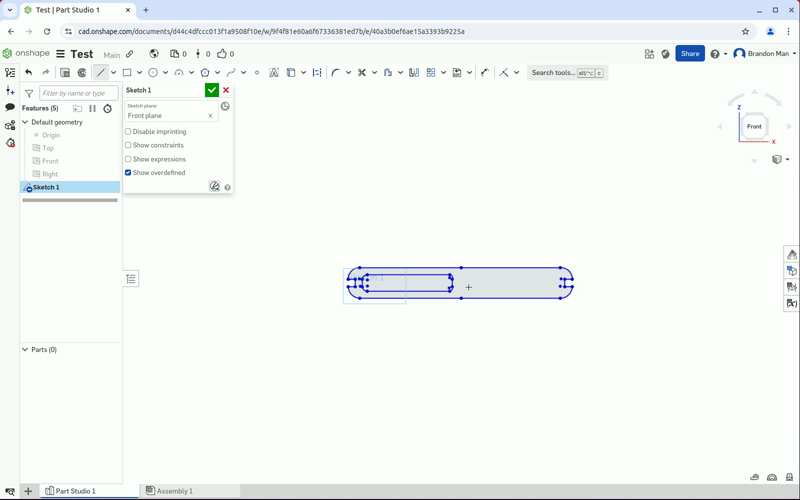
click(468, 286)
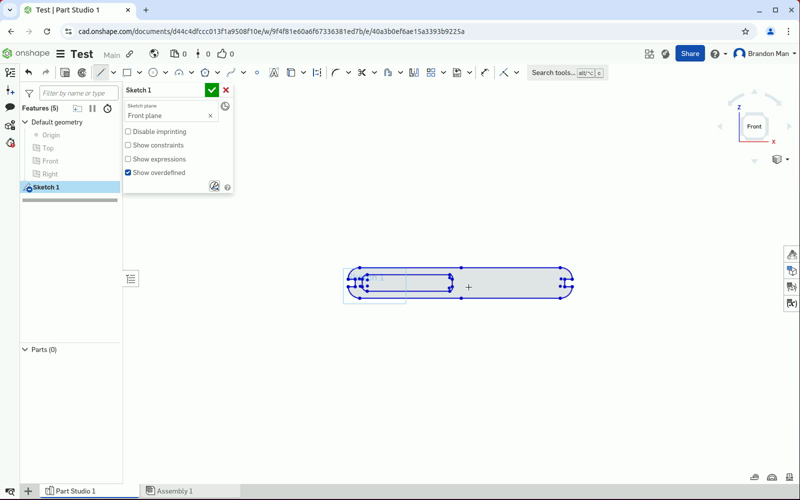
key_up(shift)
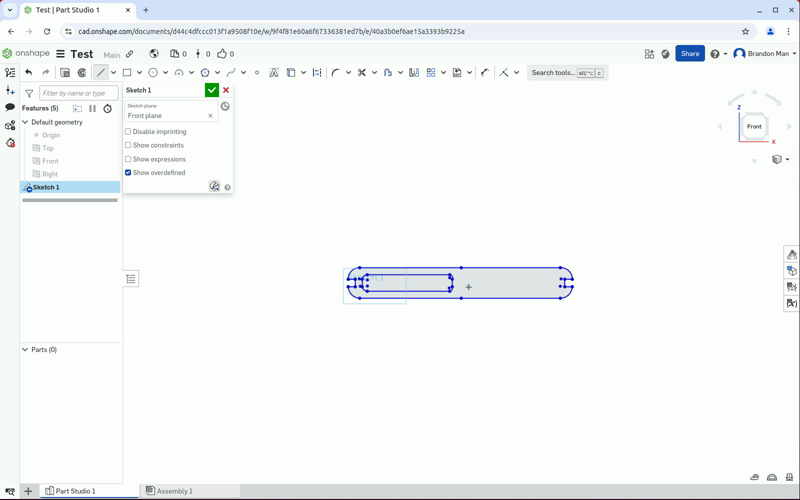
key_down(shift)
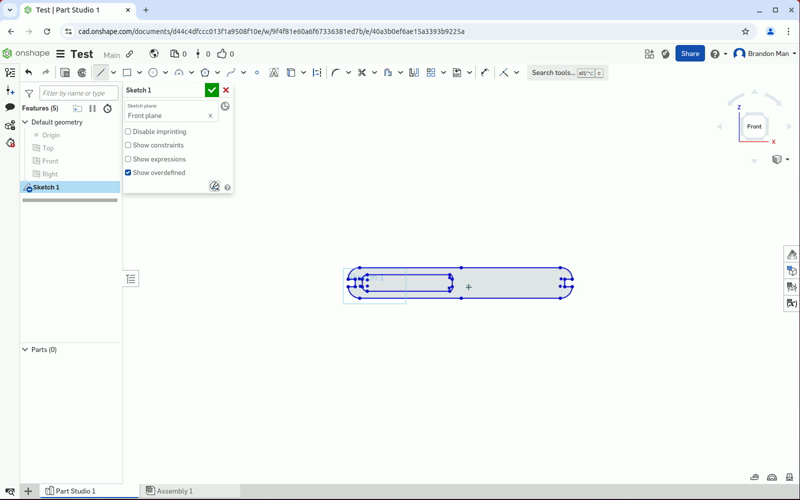
mouse_move(498, 286)
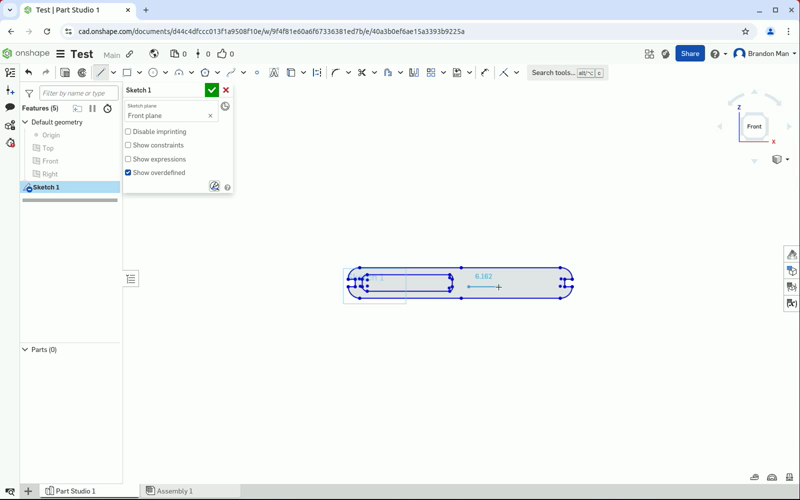
mouse_move(468, 279)
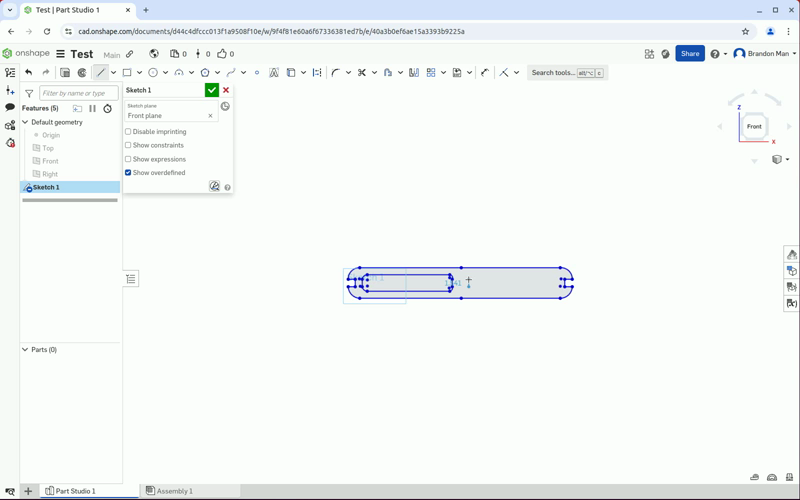
scroll(6)
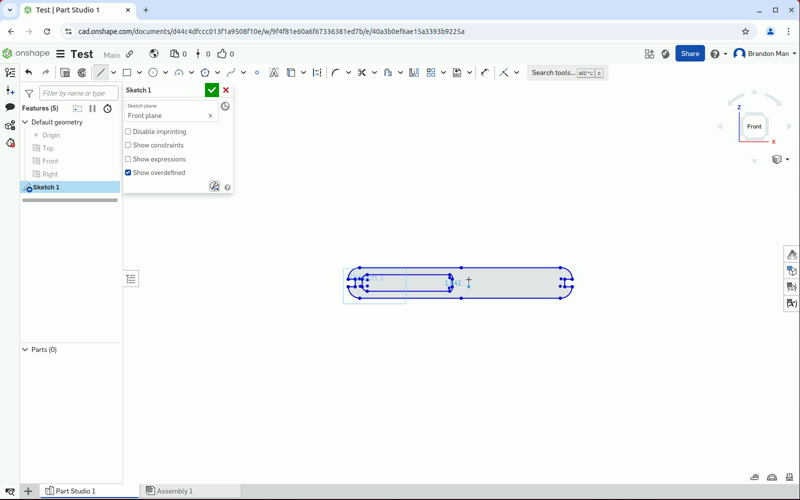
scroll(6)
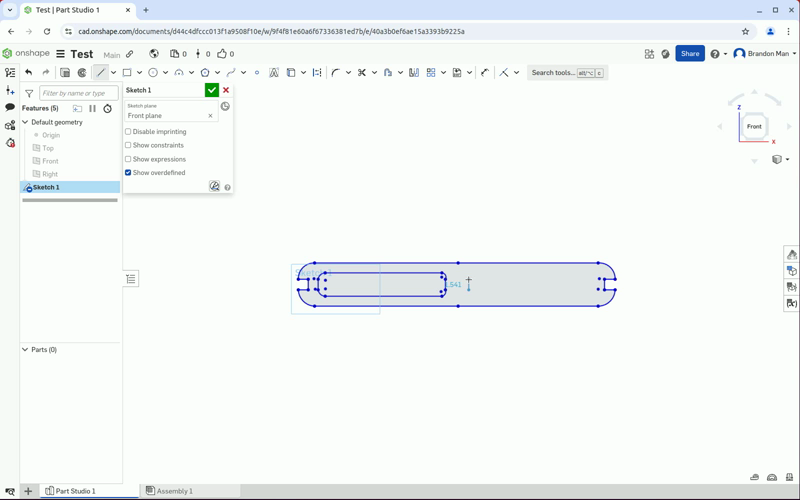
scroll(6)
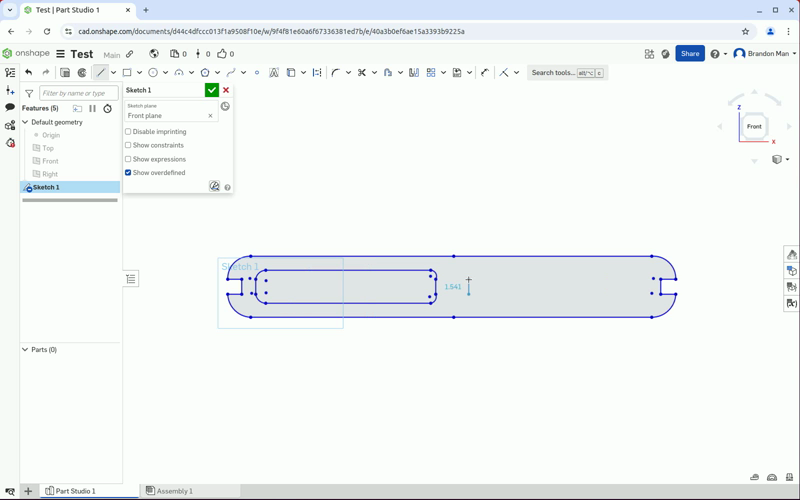
scroll(6)
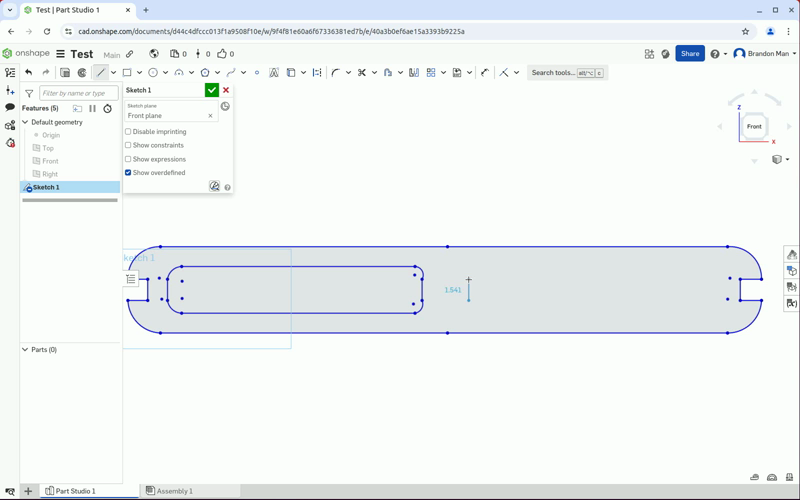
scroll(6)
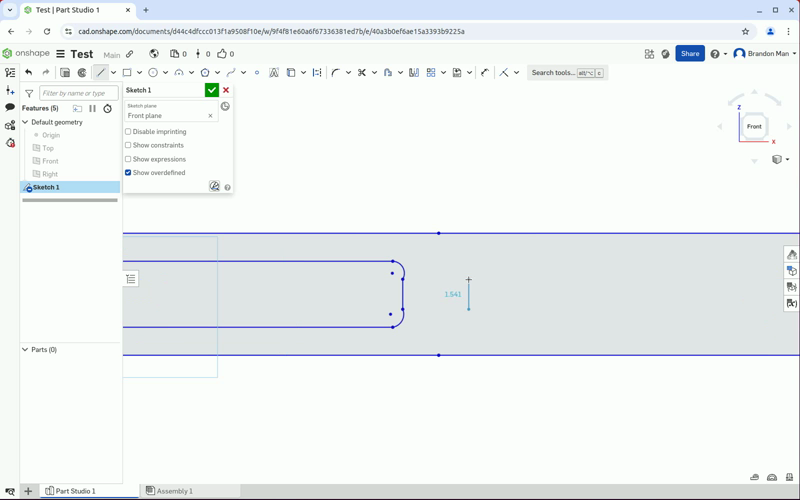
scroll(6)
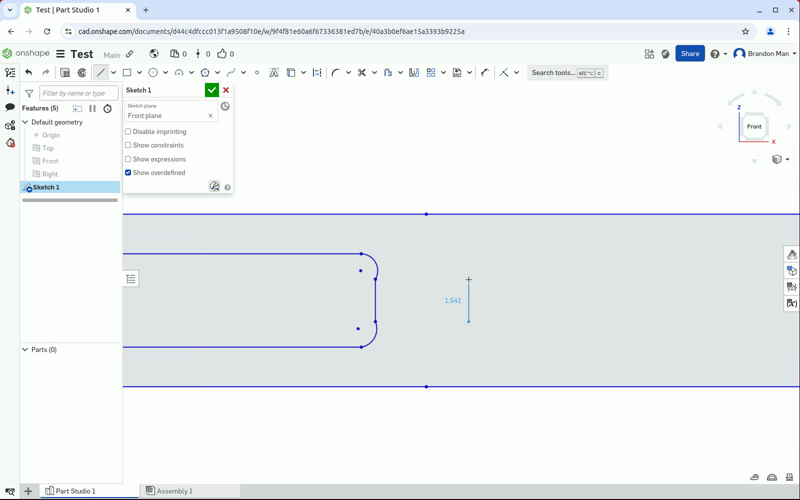
scroll(6)
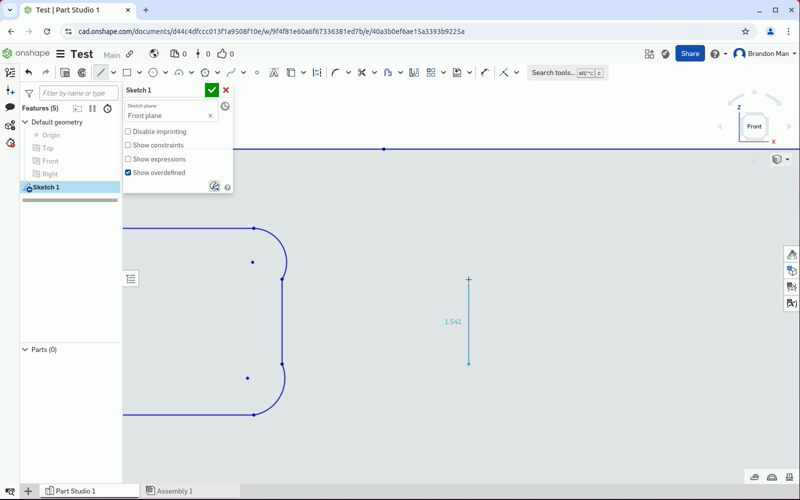
click(468, 279)
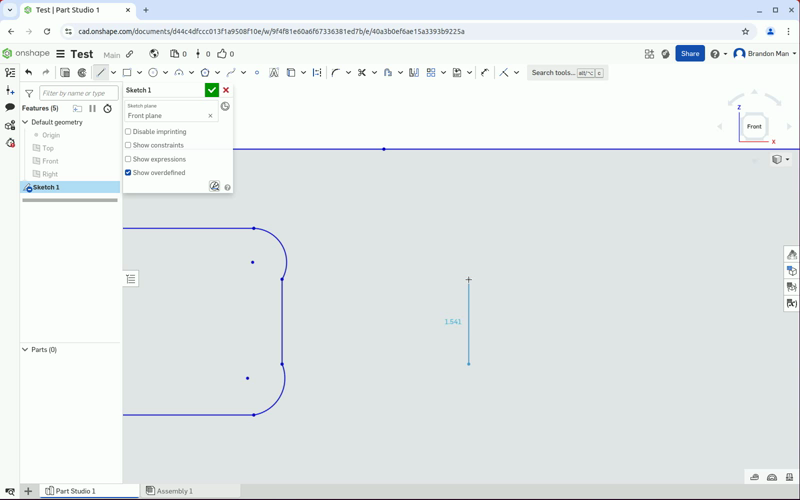
scroll(-6)
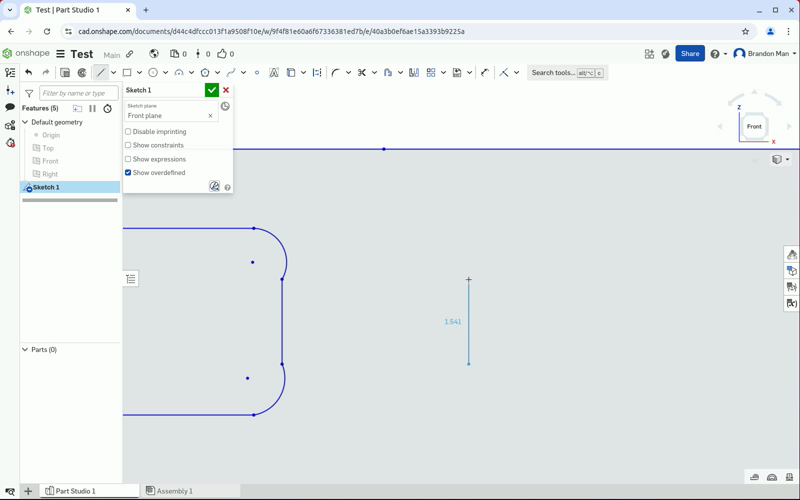
scroll(-6)
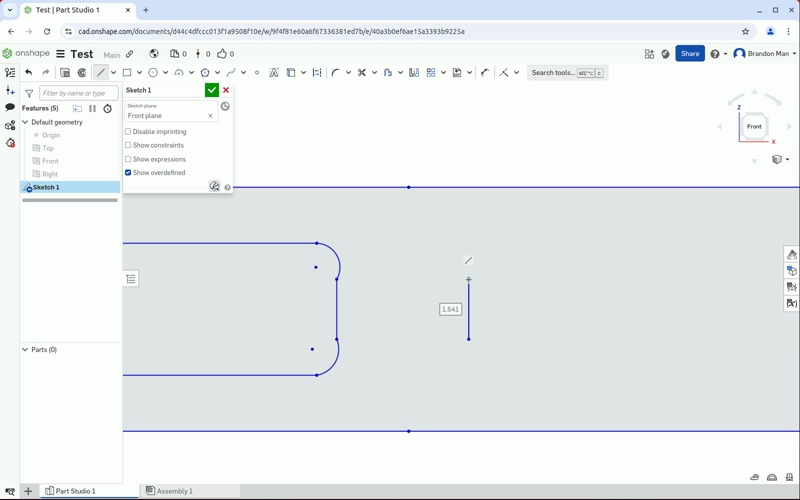
scroll(-6)
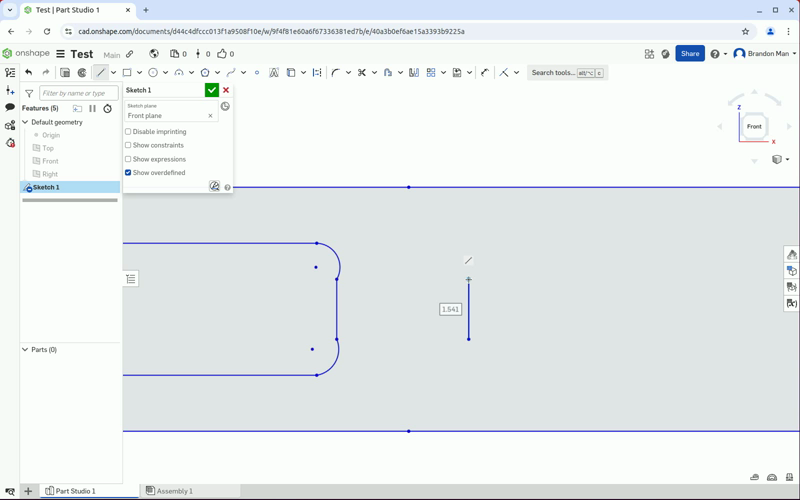
scroll(-6)
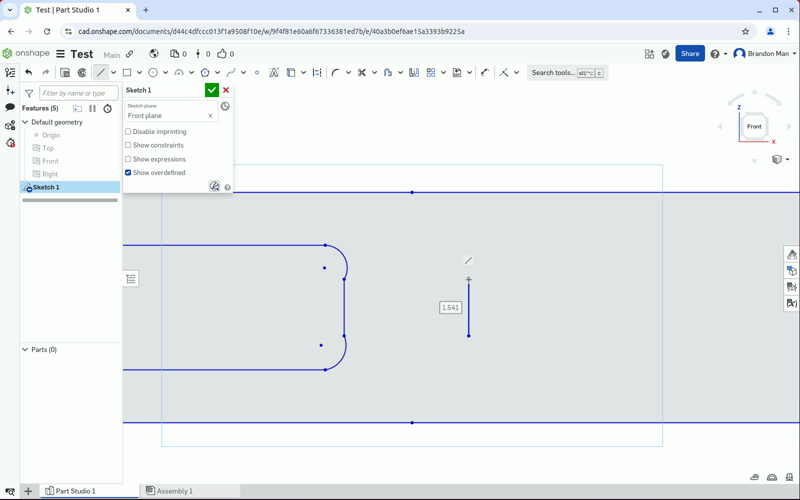
scroll(-6)
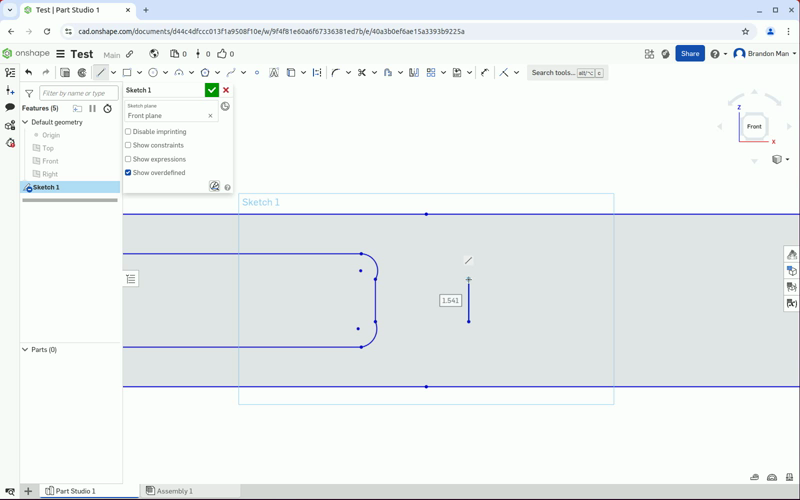
scroll(-6)
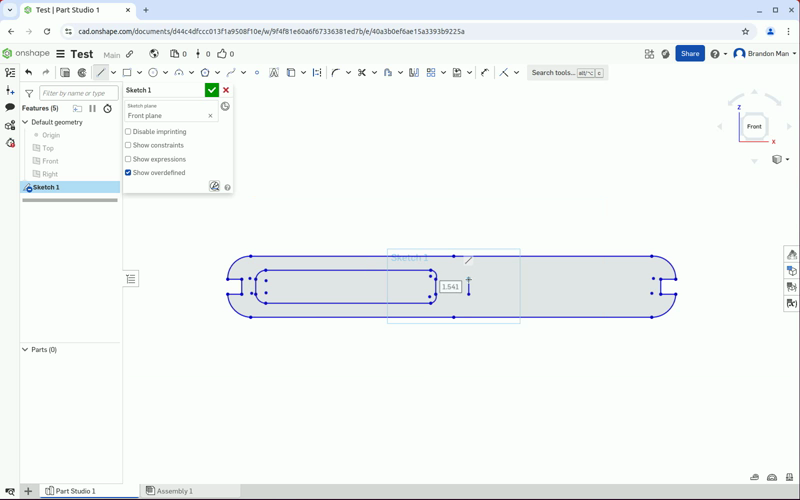
scroll(-6)
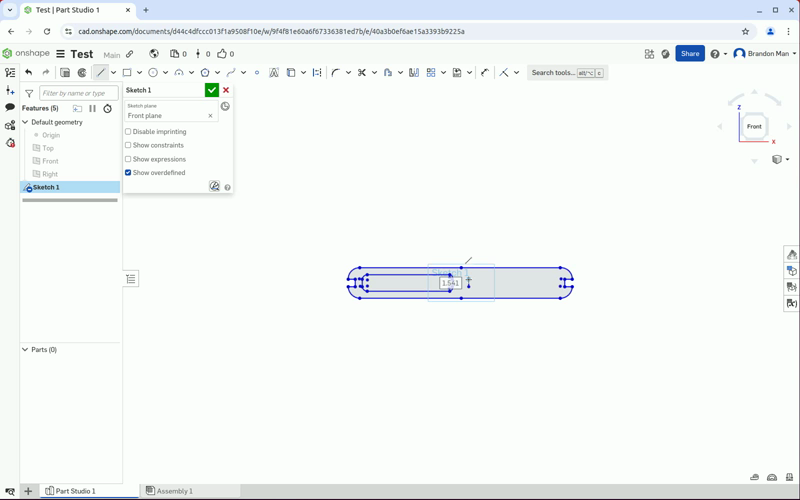
key_up(shift)
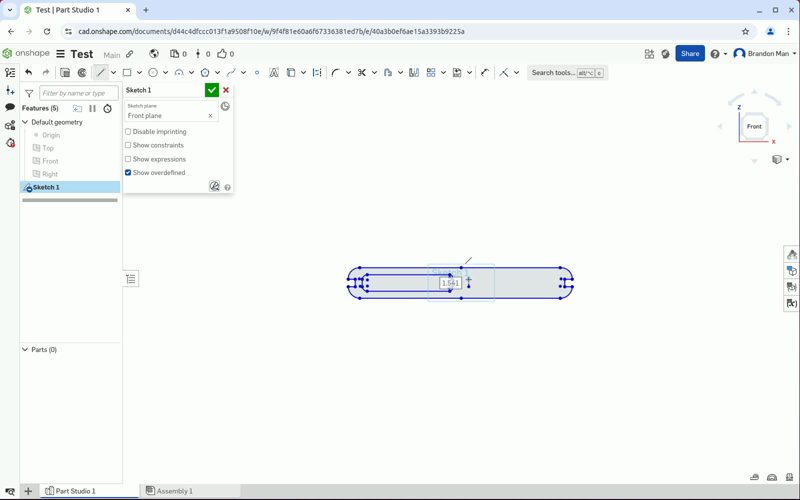
key(esc)
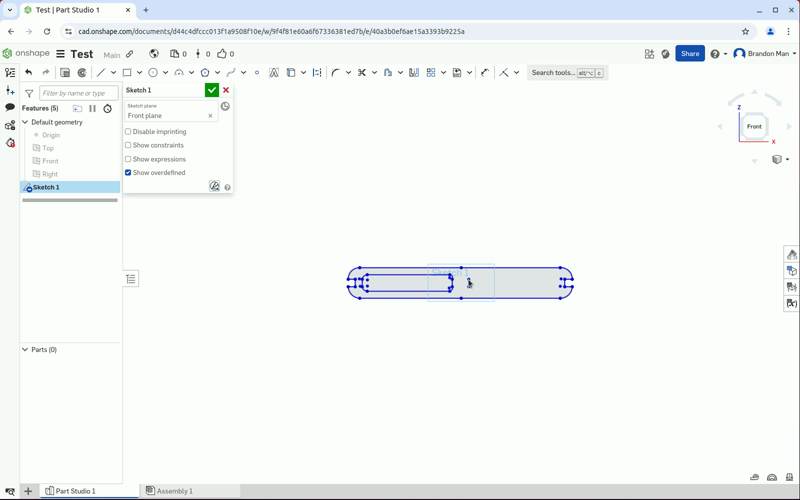
key(a)
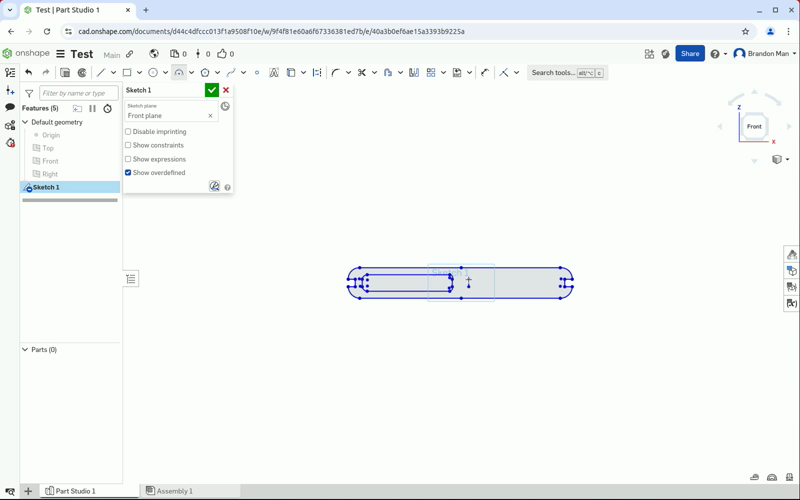
mouse_move(468, 279)
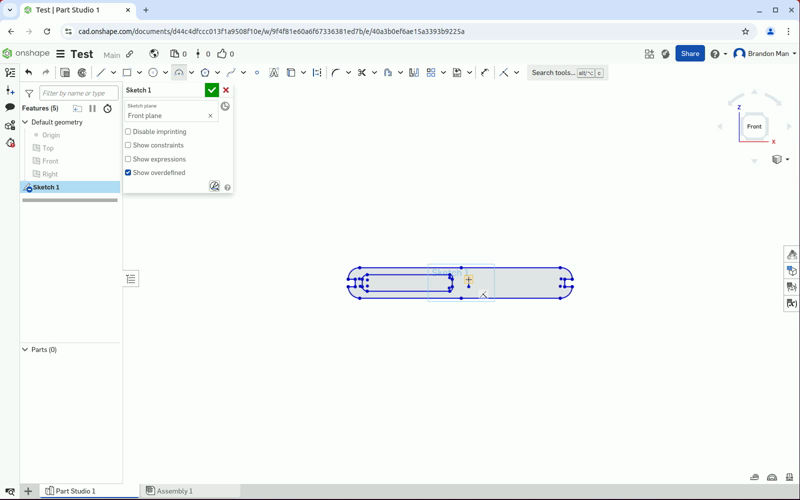
click(468, 279)
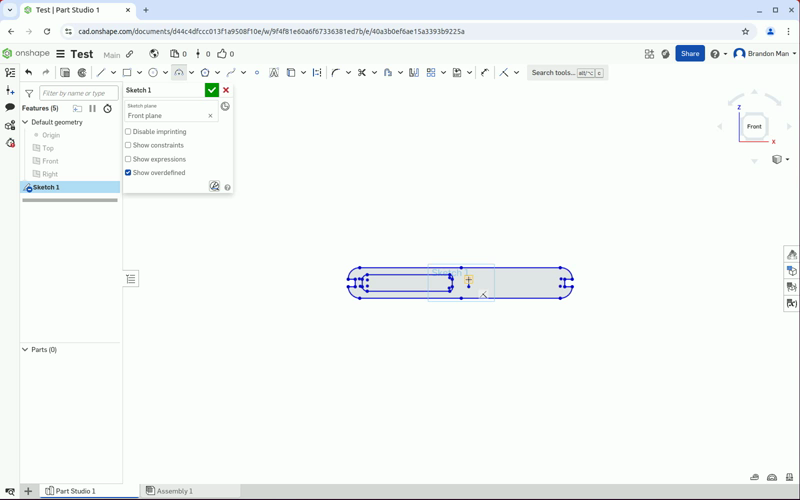
key_down(shift)
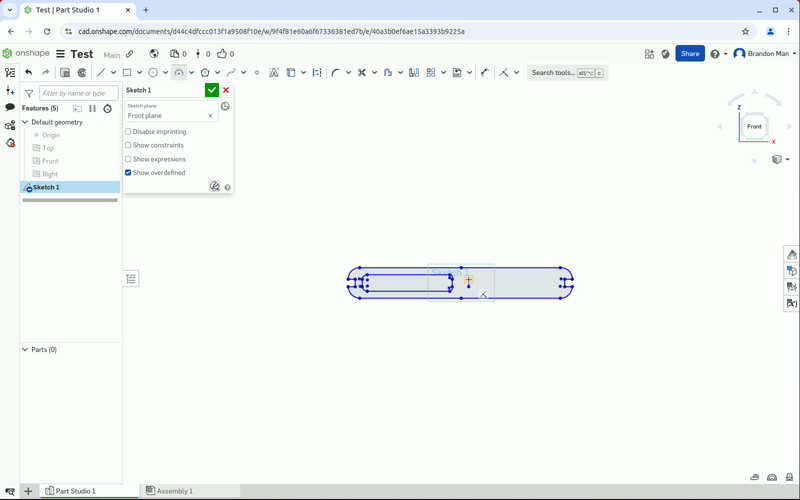
mouse_move(470, 274)
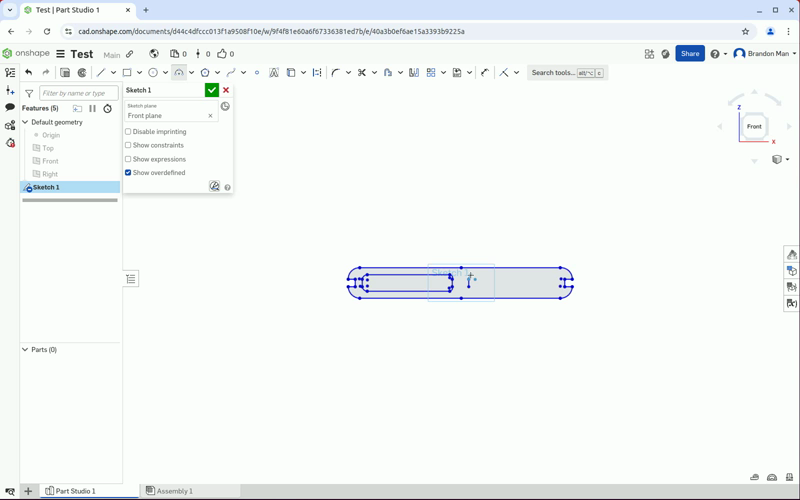
scroll(6)
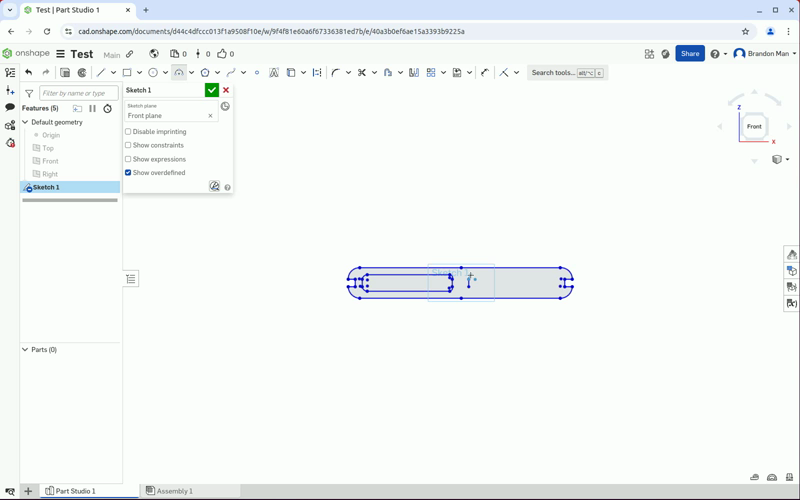
scroll(6)
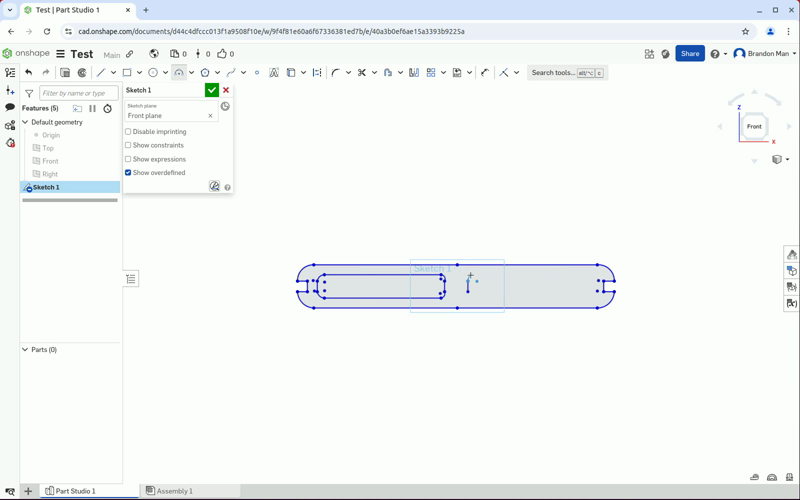
scroll(6)
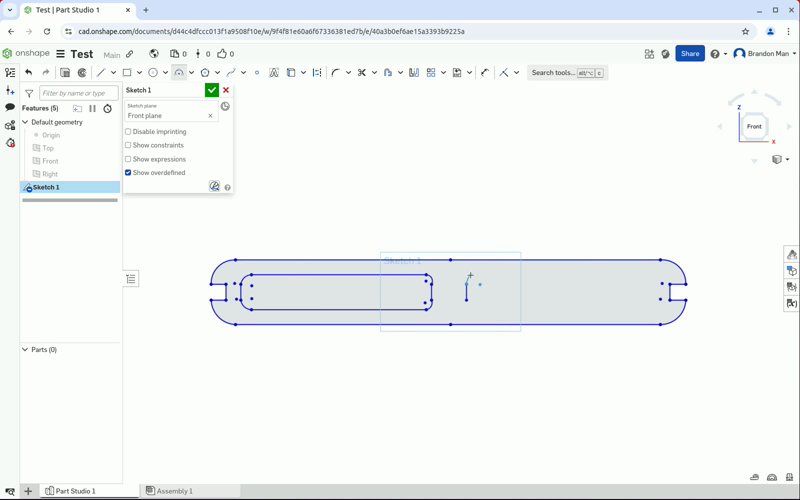
scroll(6)
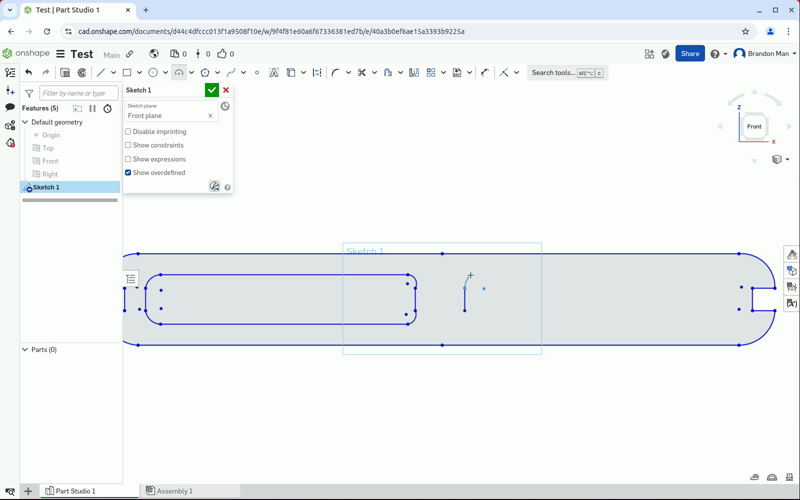
scroll(6)
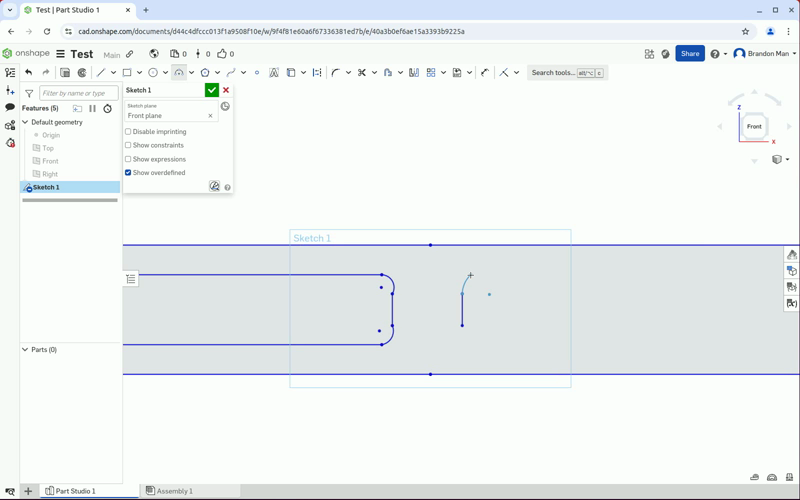
scroll(6)
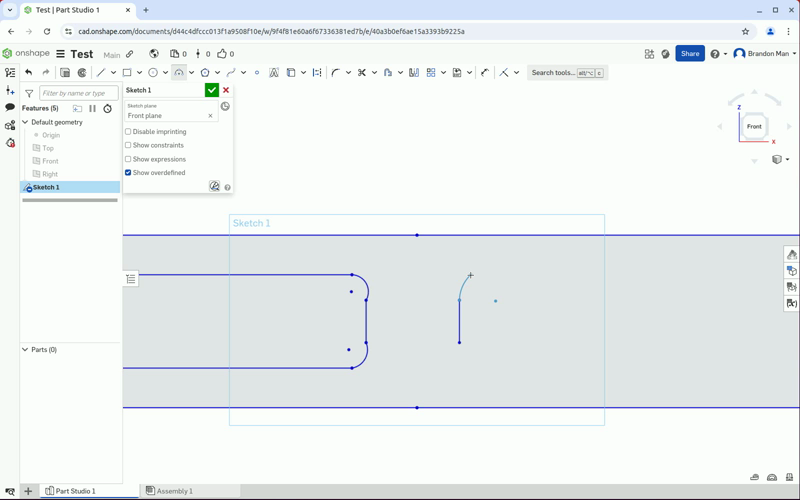
scroll(6)
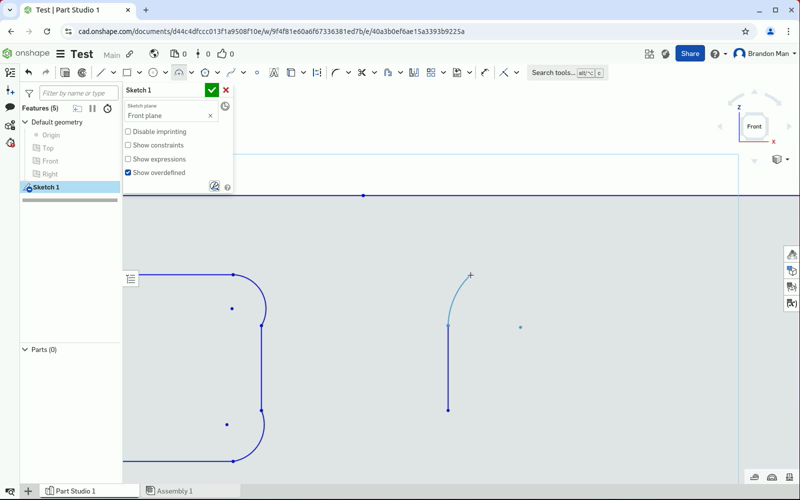
click(470, 274)
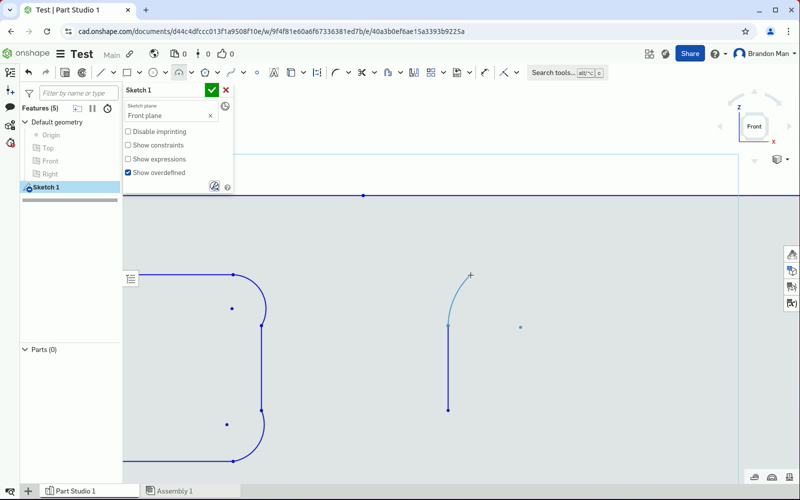
scroll(-6)
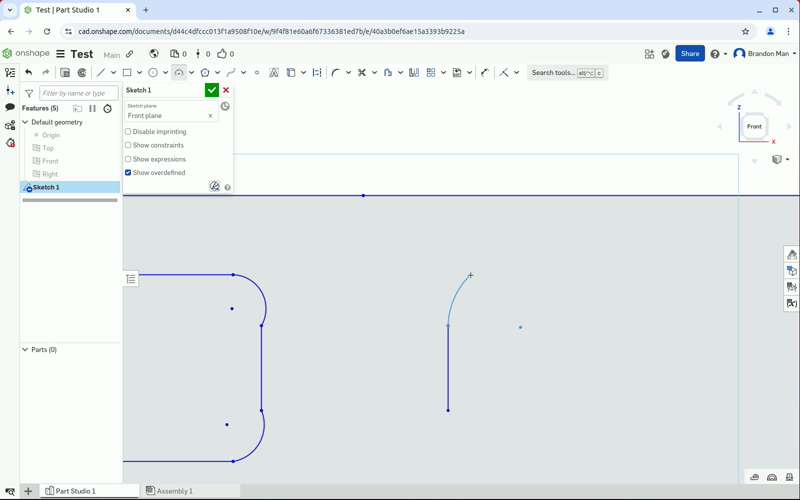
scroll(-6)
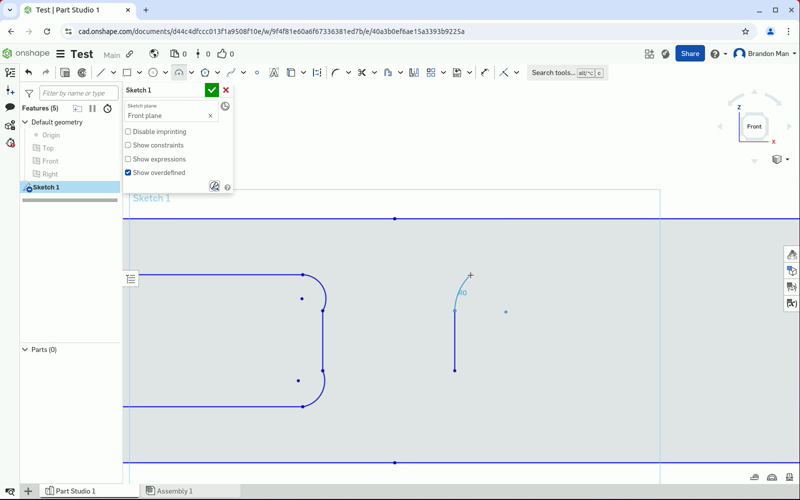
scroll(-6)
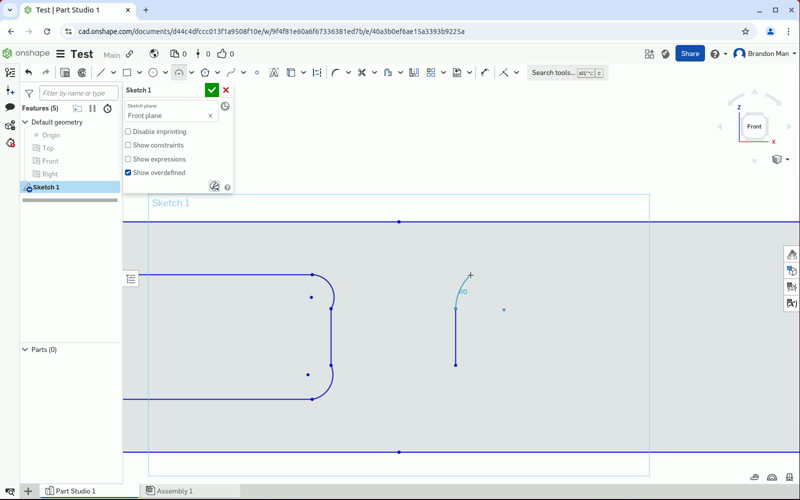
scroll(-6)
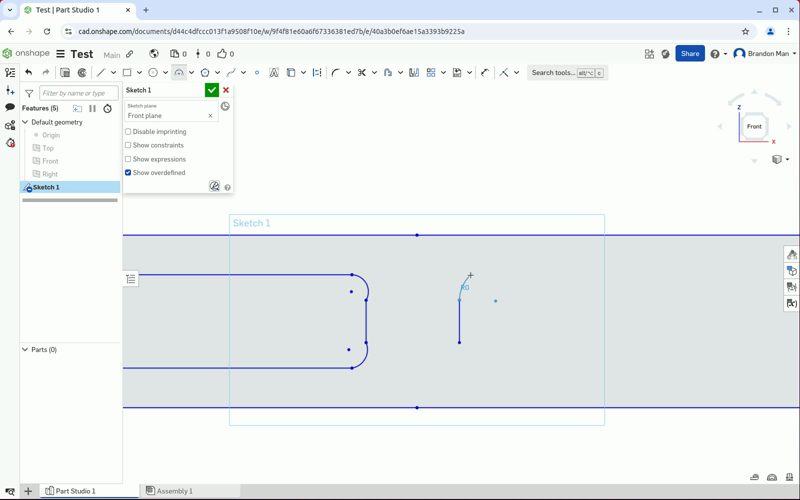
scroll(-6)
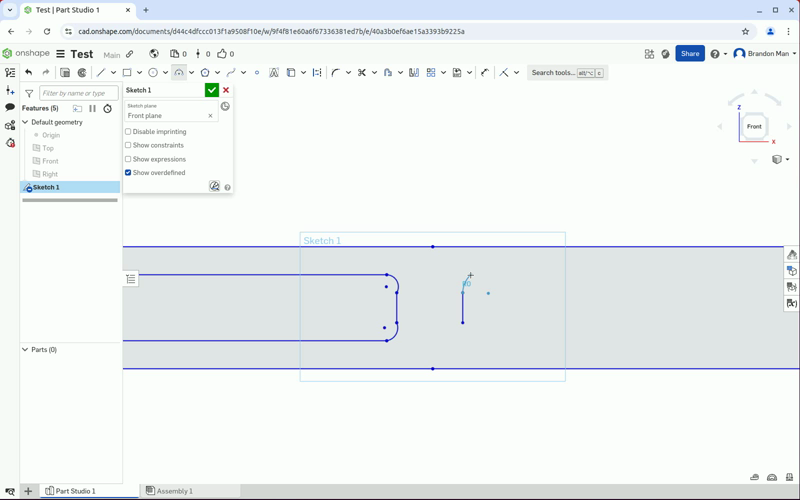
scroll(-6)
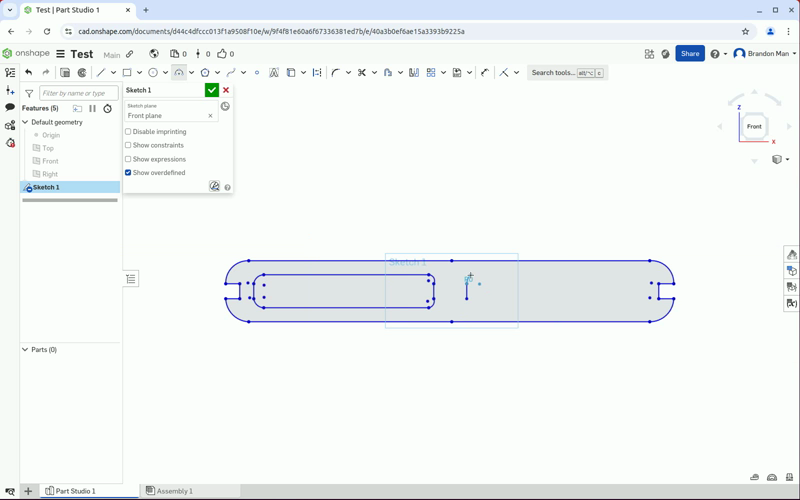
scroll(-6)
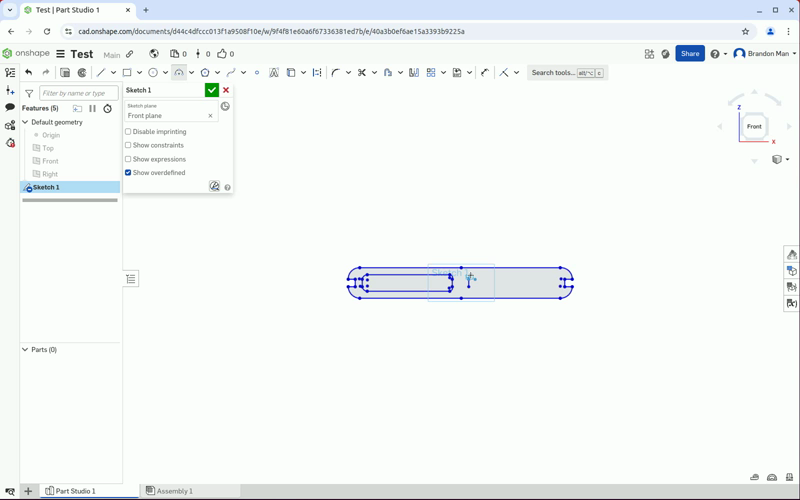
mouse_move(467, 276)
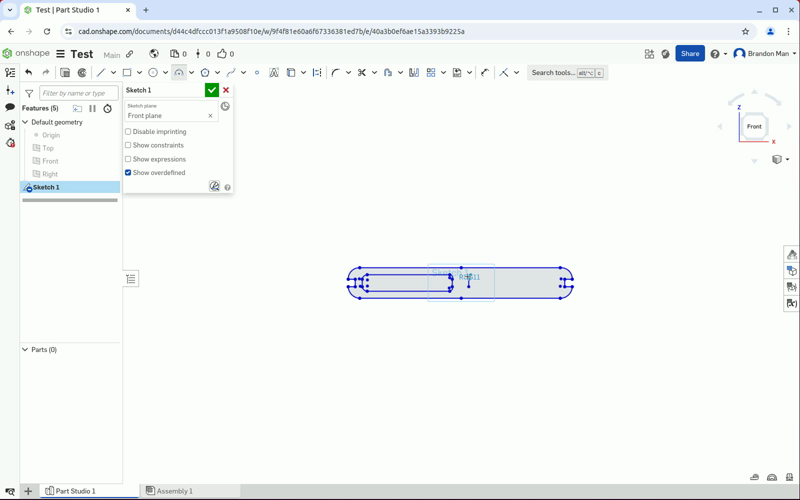
scroll(6)
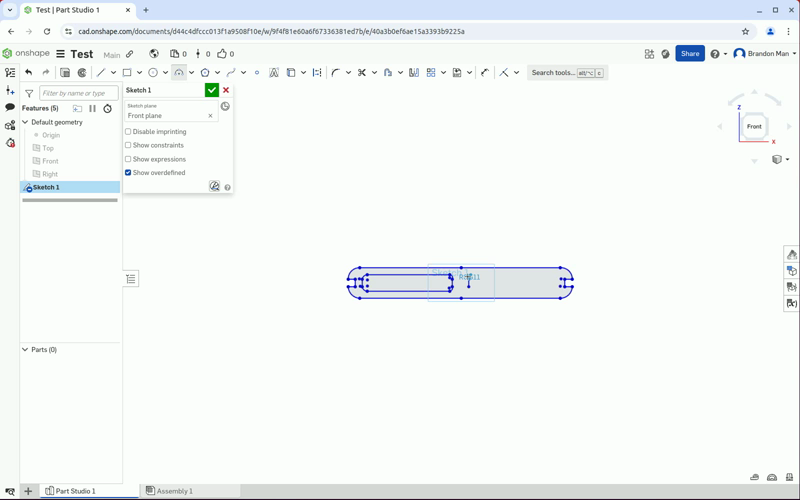
scroll(6)
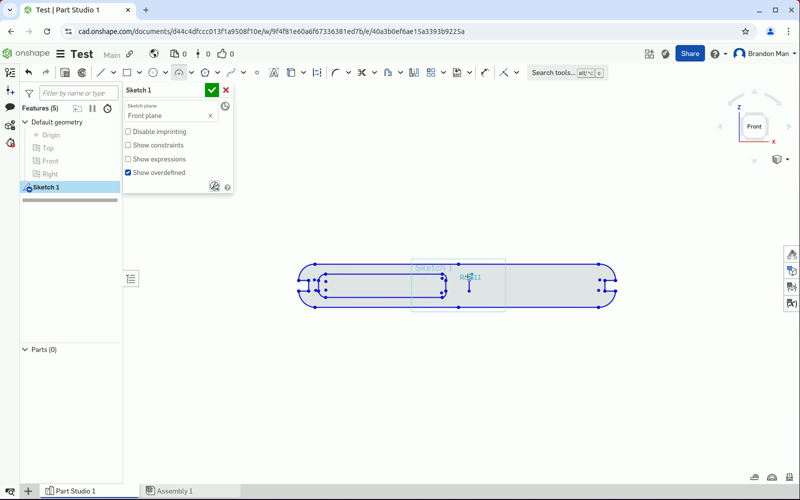
scroll(6)
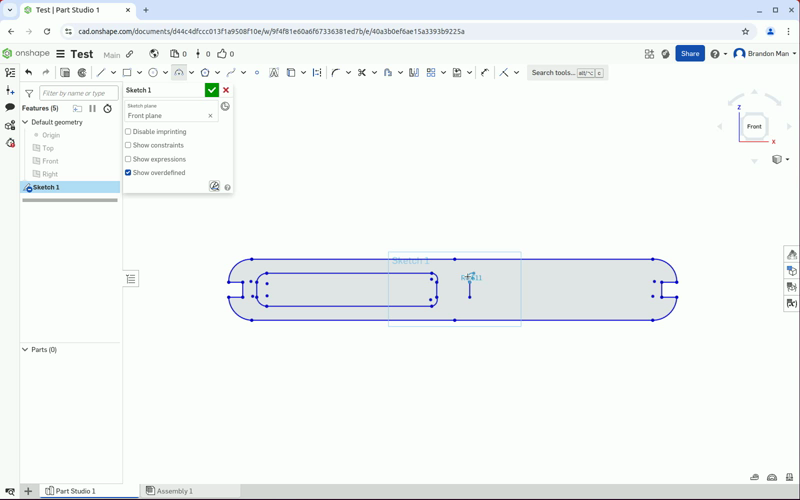
scroll(6)
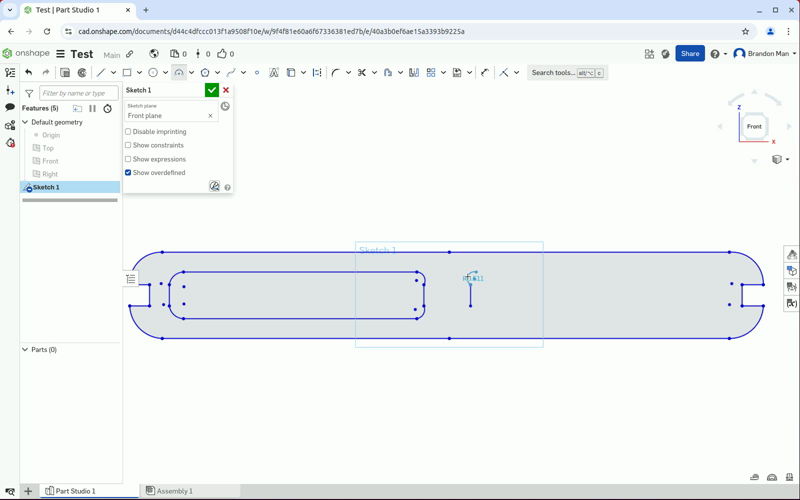
scroll(6)
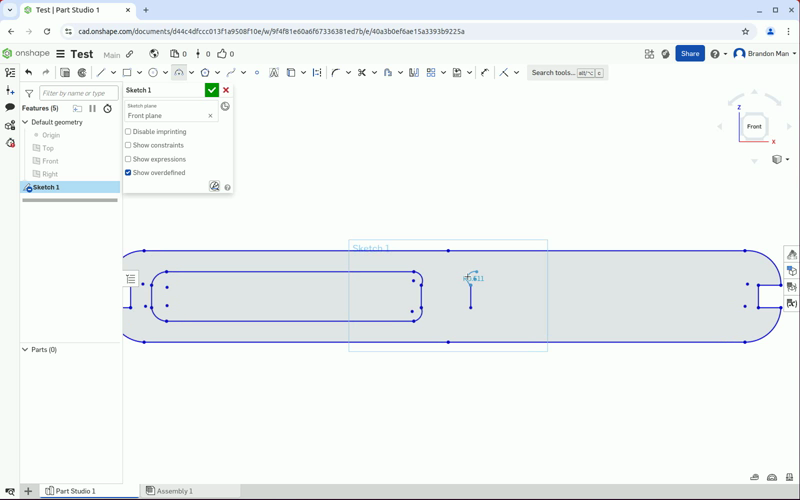
scroll(6)
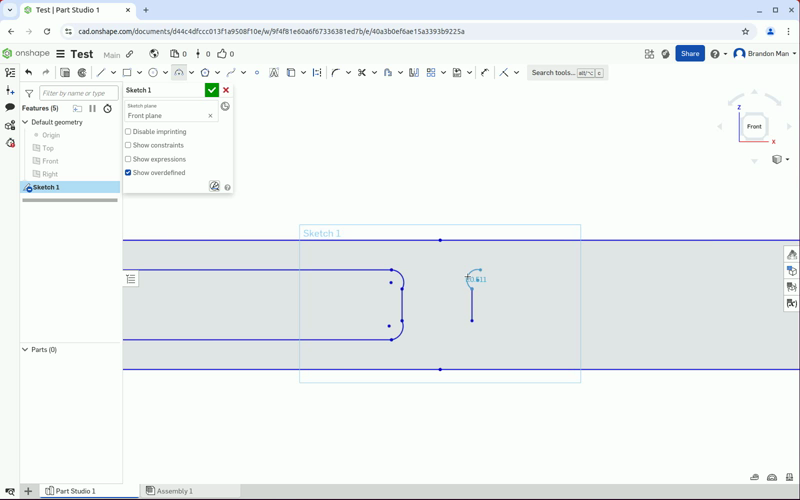
scroll(6)
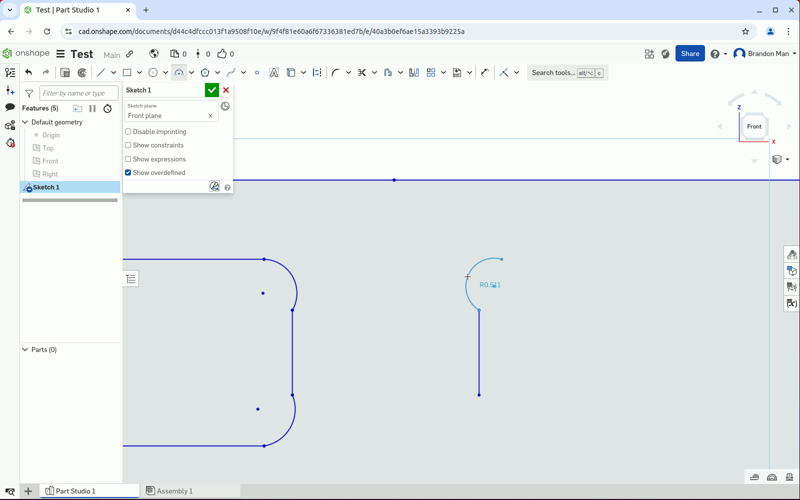
click(467, 276)
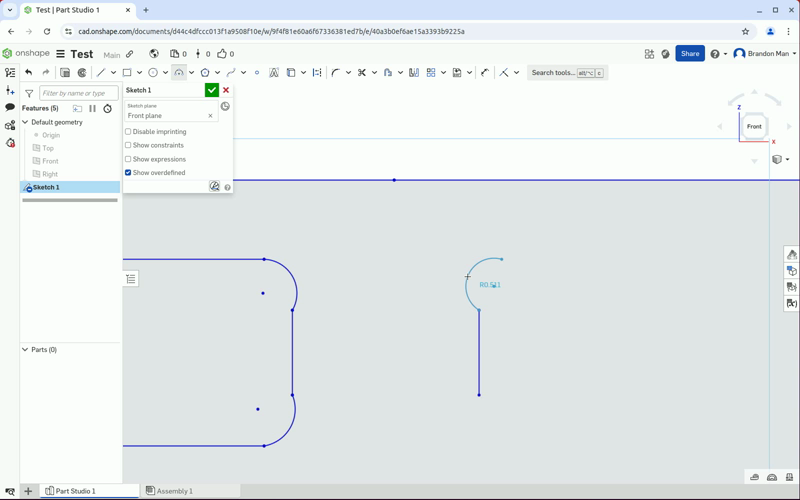
scroll(-6)
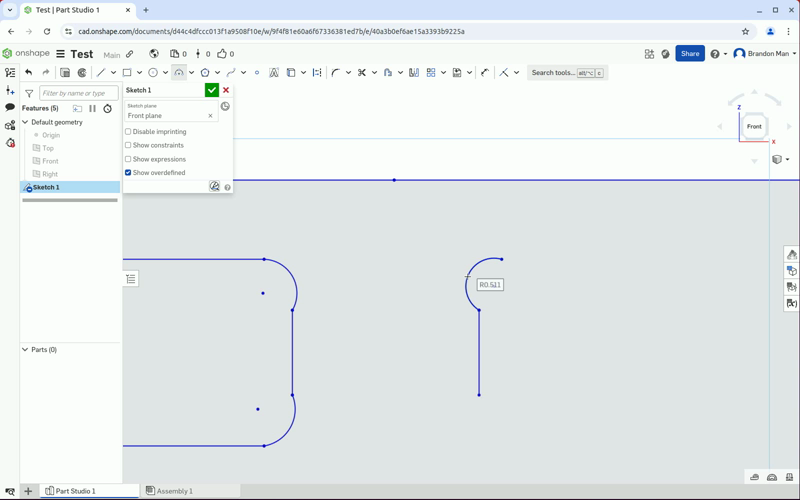
scroll(-6)
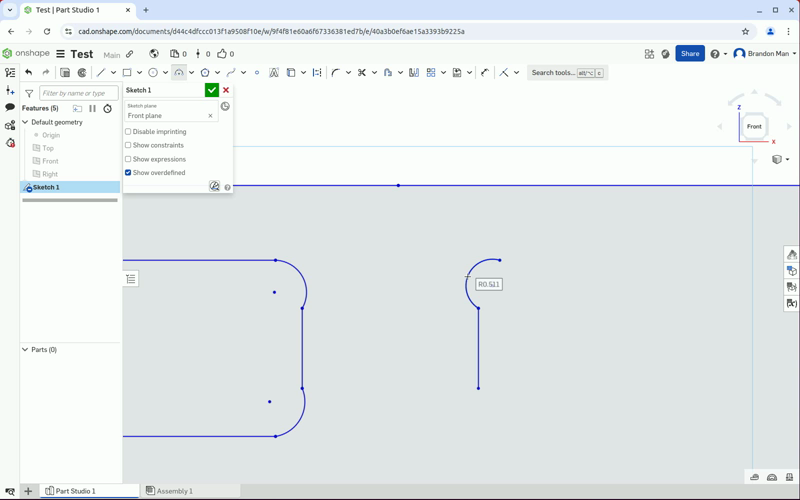
scroll(-6)
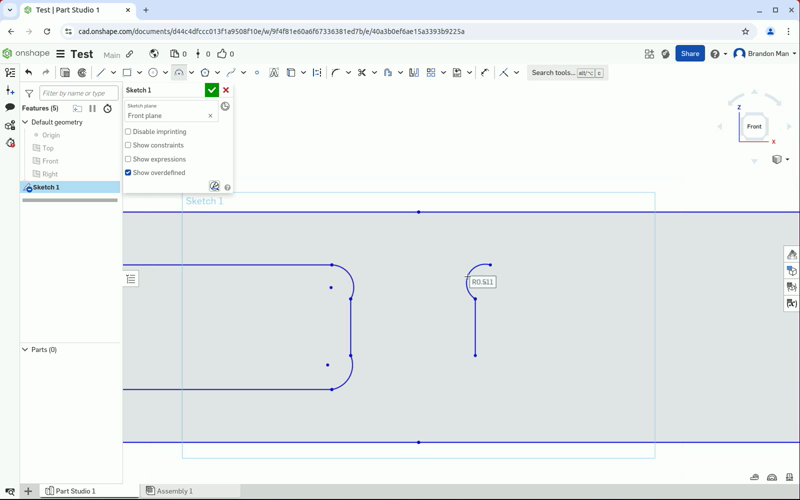
scroll(-6)
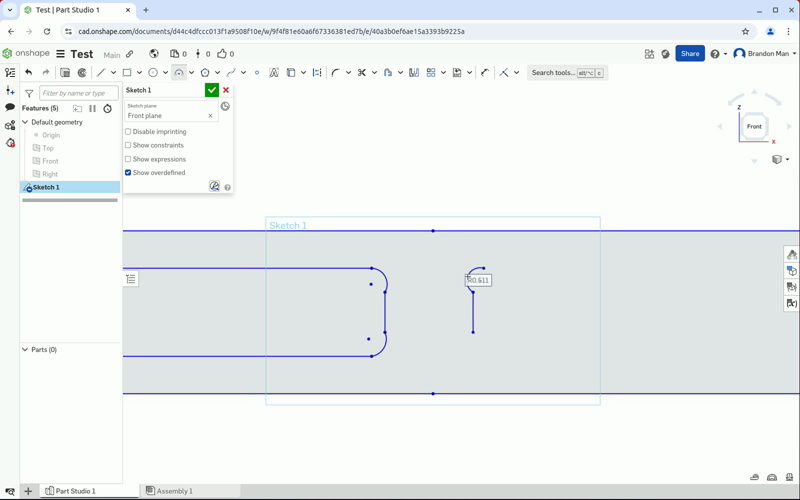
scroll(-6)
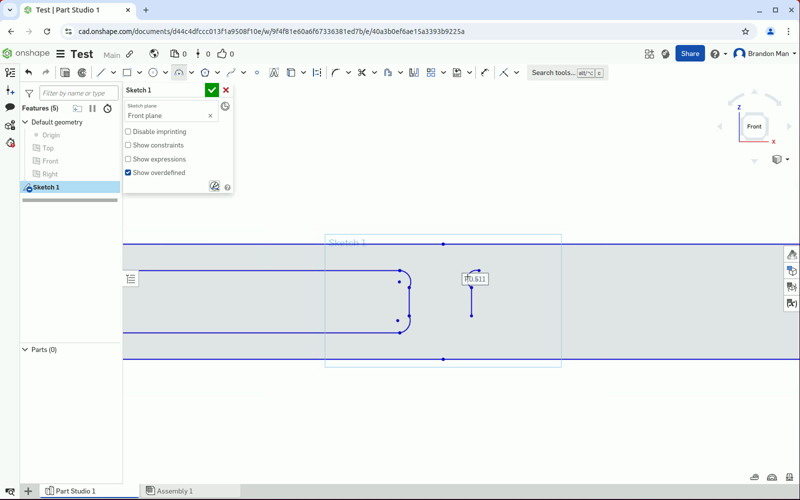
scroll(-6)
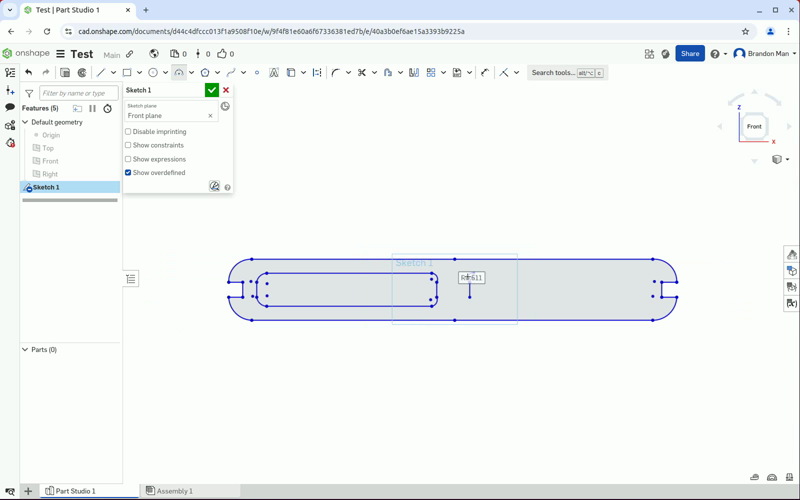
scroll(-6)
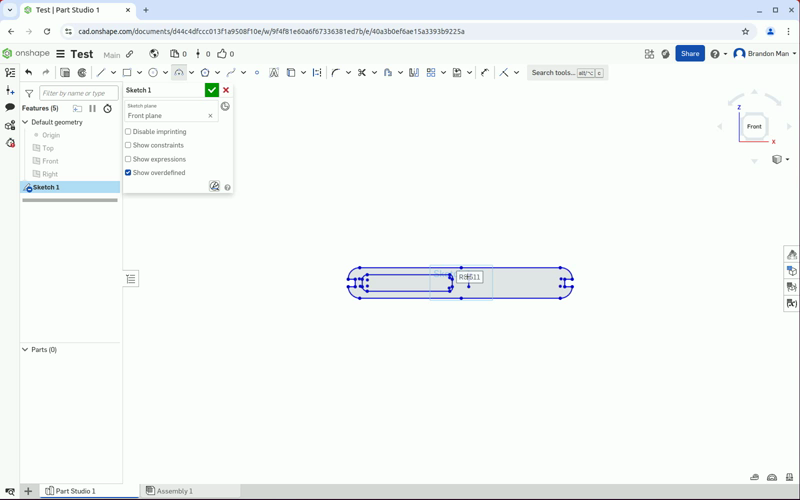
key_up(shift)
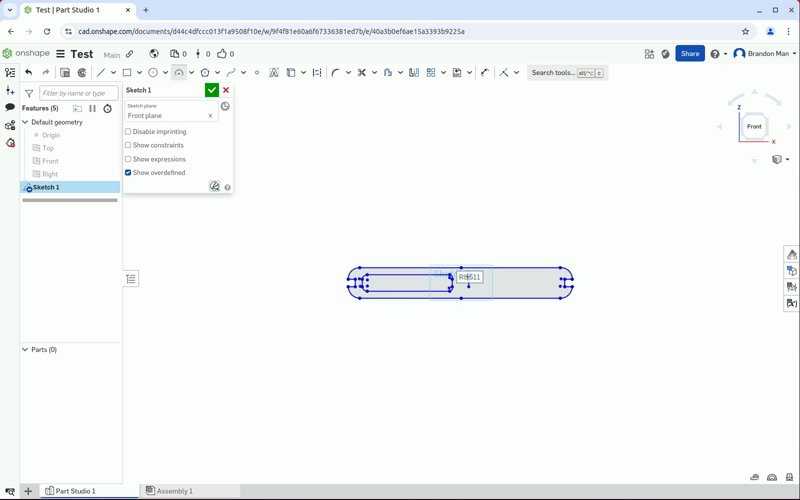
key(esc)
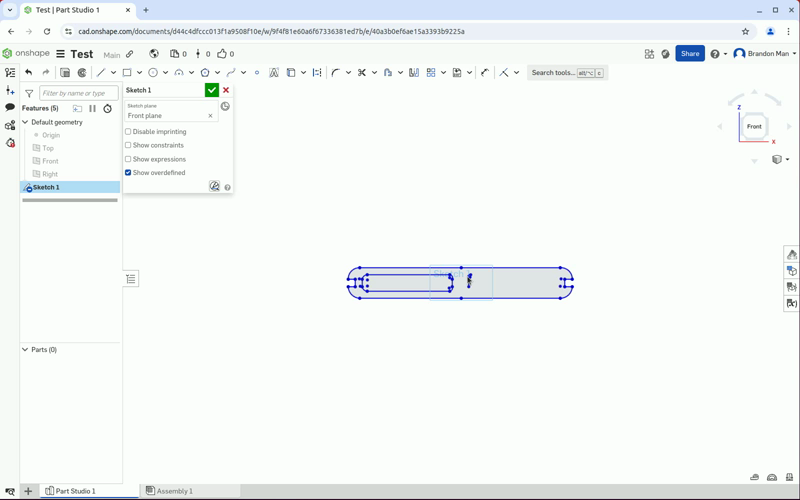
key(l)
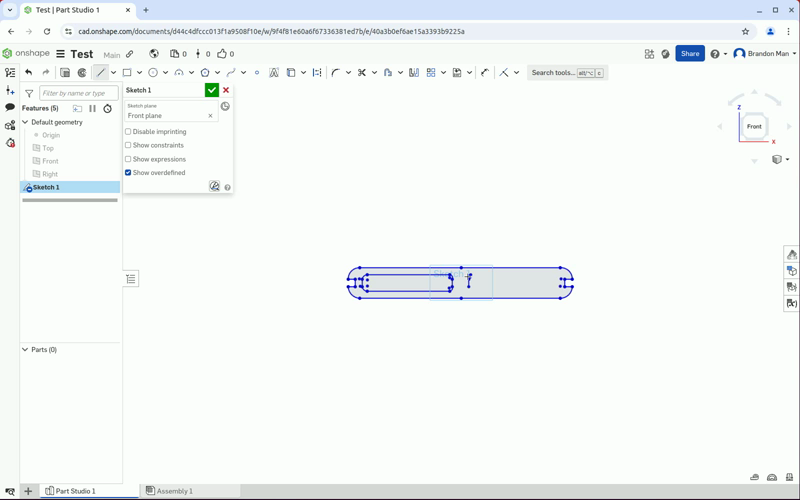
mouse_move(470, 274)
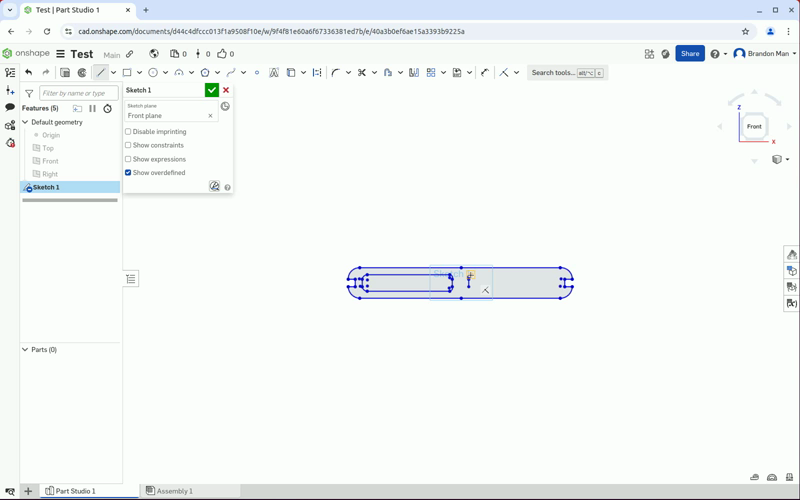
scroll(6)
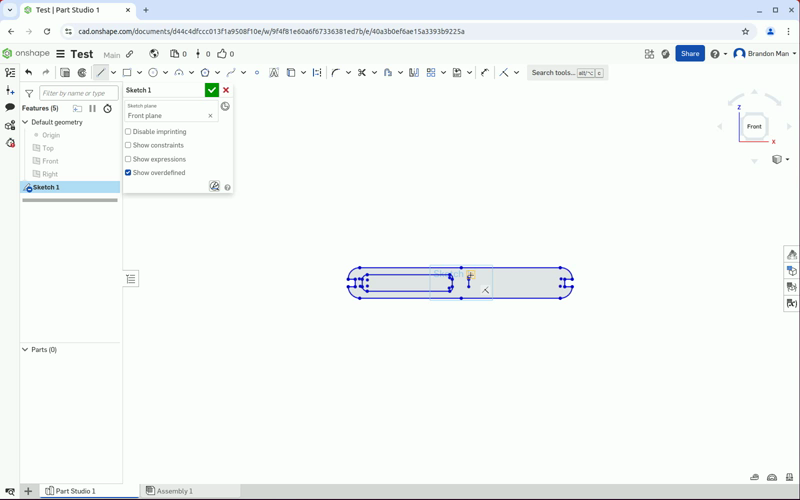
scroll(6)
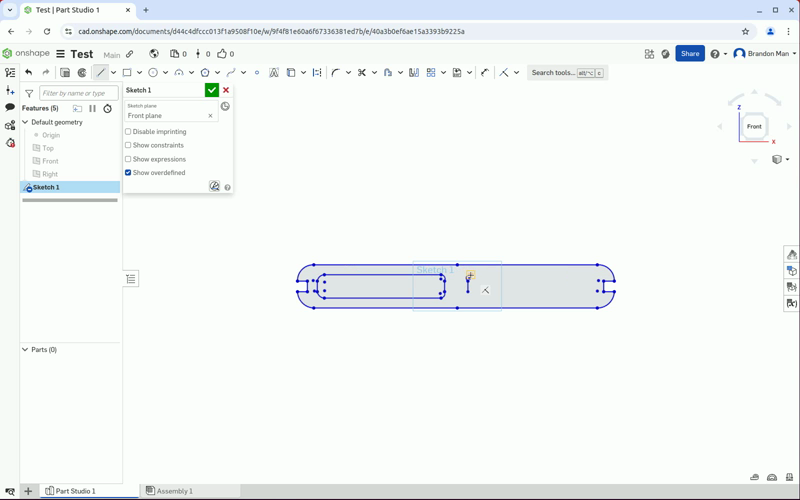
scroll(6)
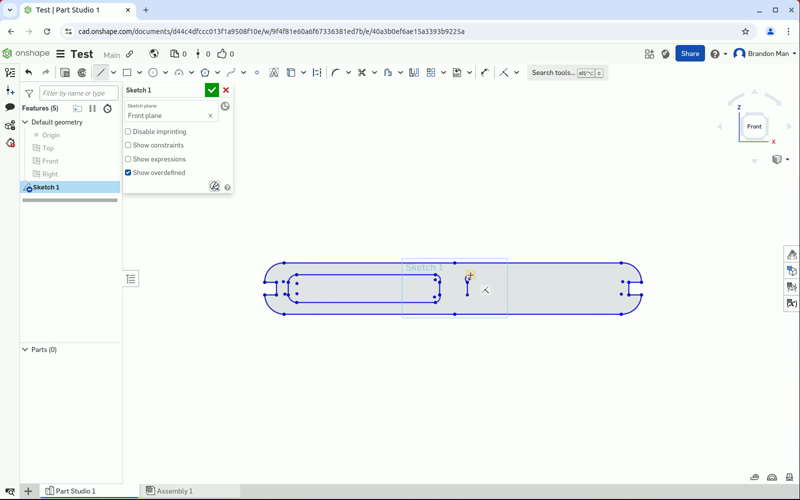
scroll(6)
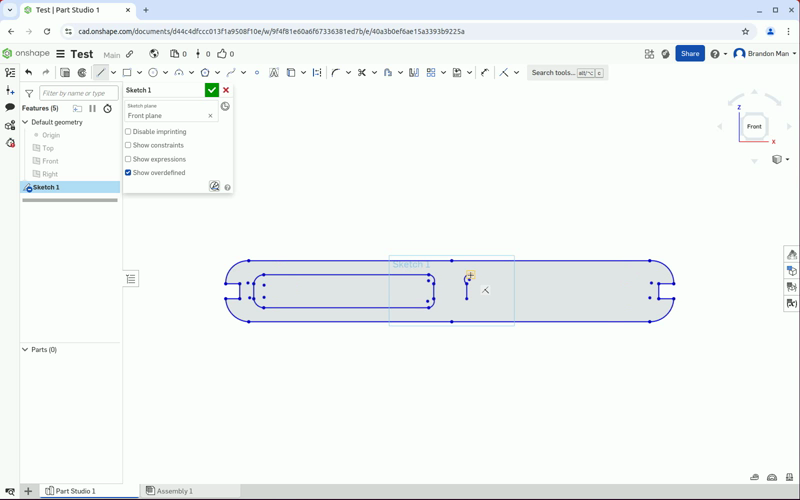
scroll(6)
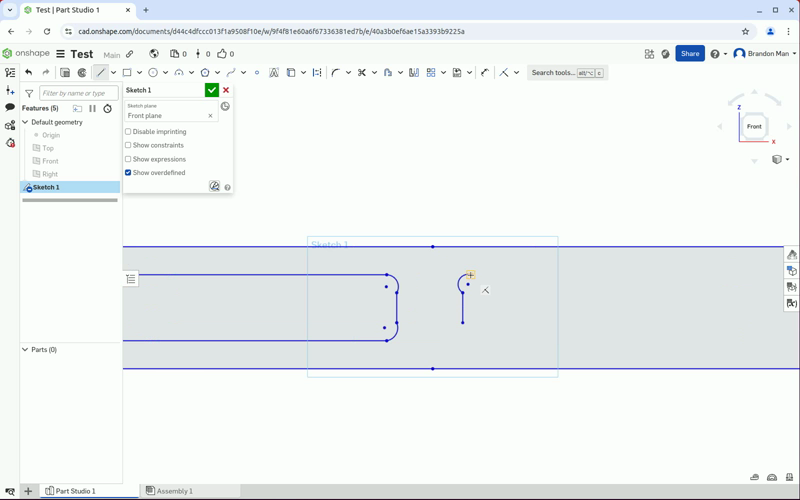
scroll(6)
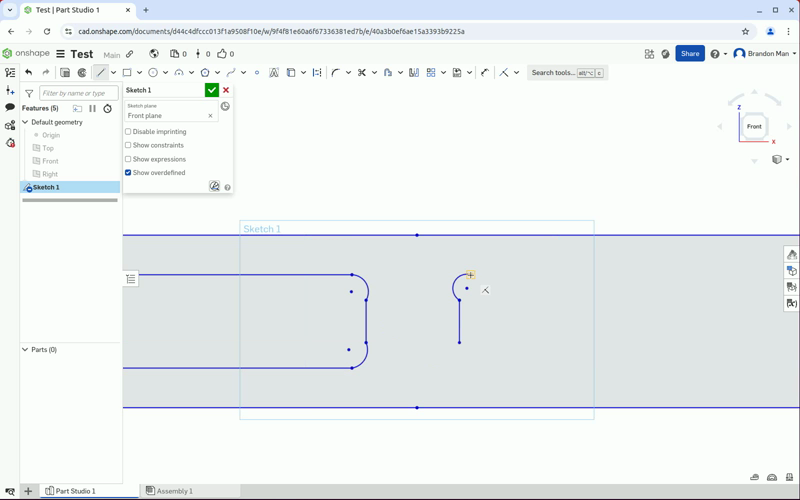
scroll(6)
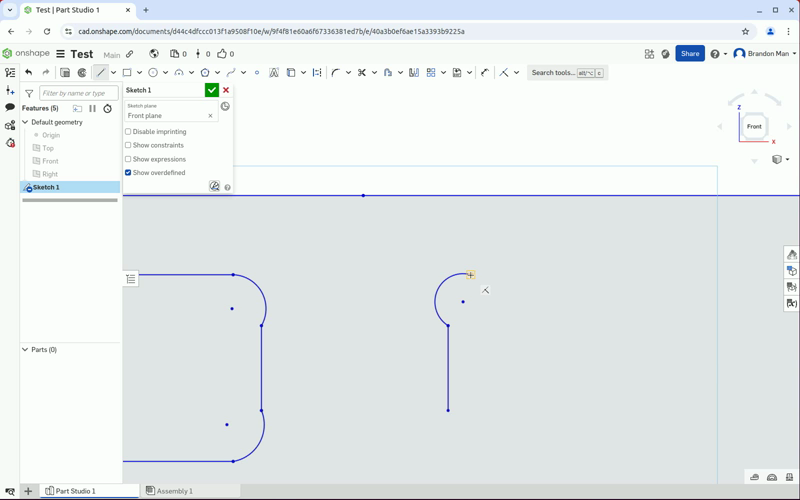
click(470, 274)
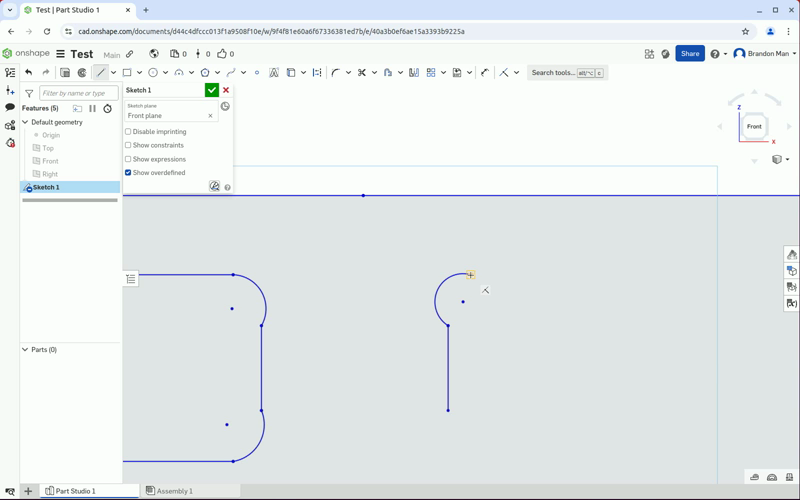
scroll(-6)
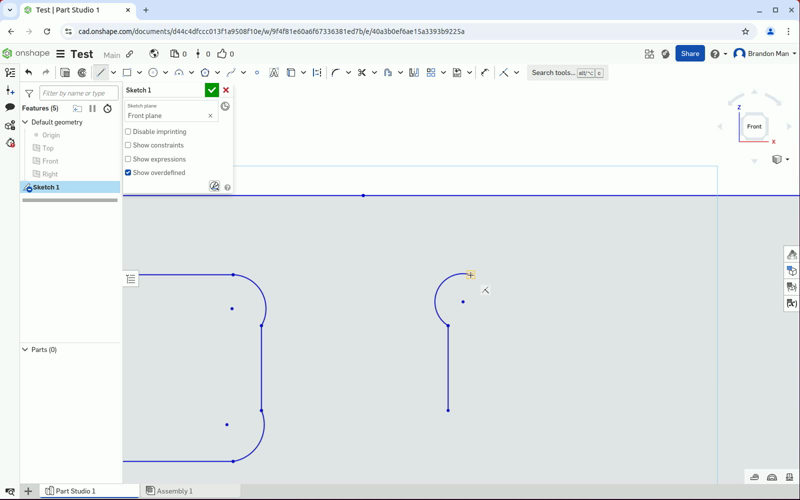
scroll(-6)
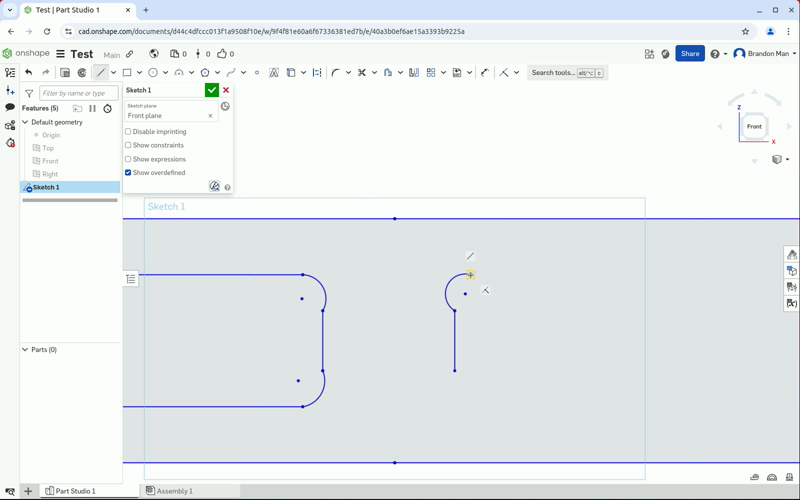
scroll(-6)
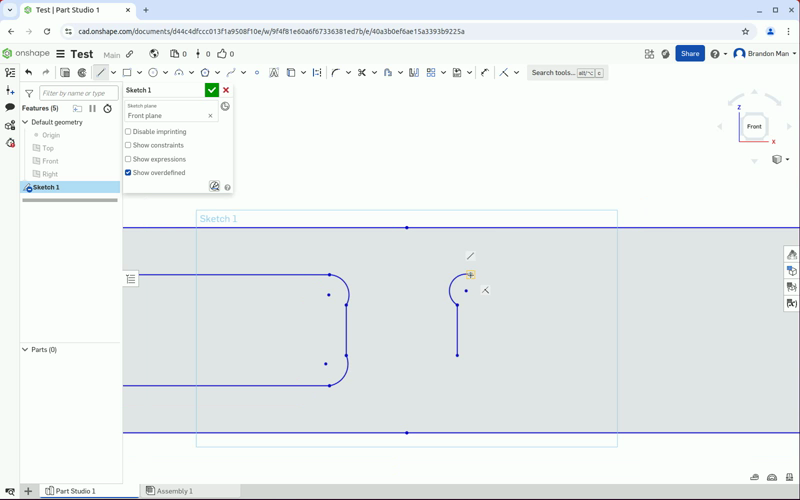
scroll(-6)
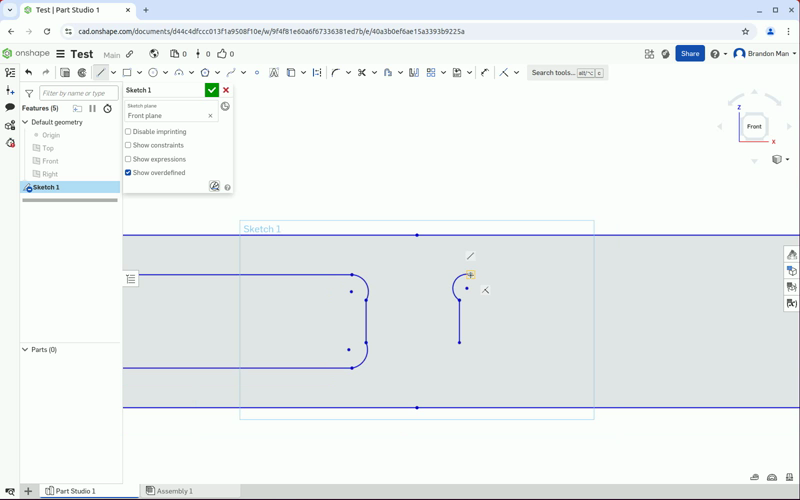
scroll(-6)
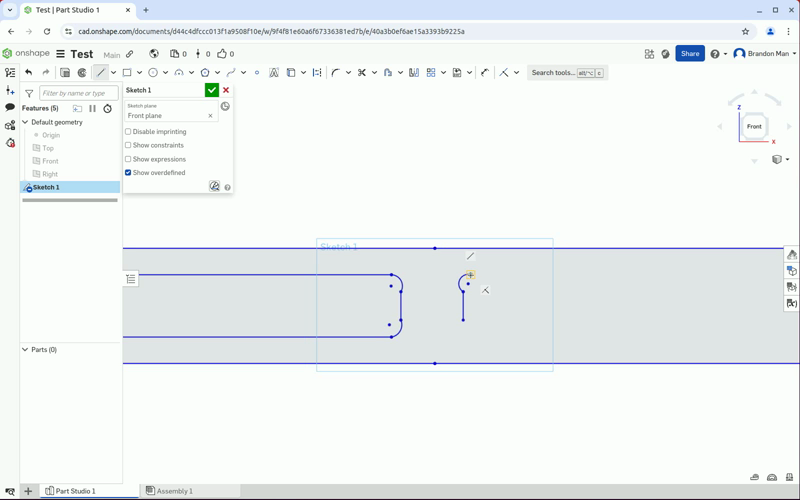
scroll(-6)
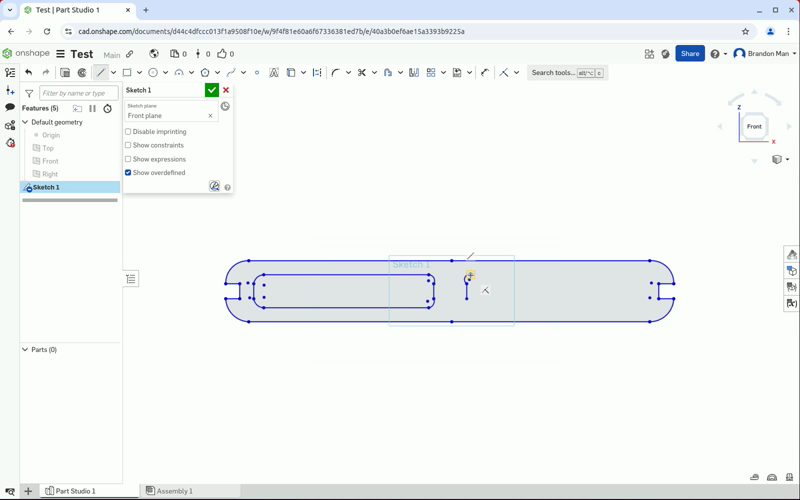
scroll(-6)
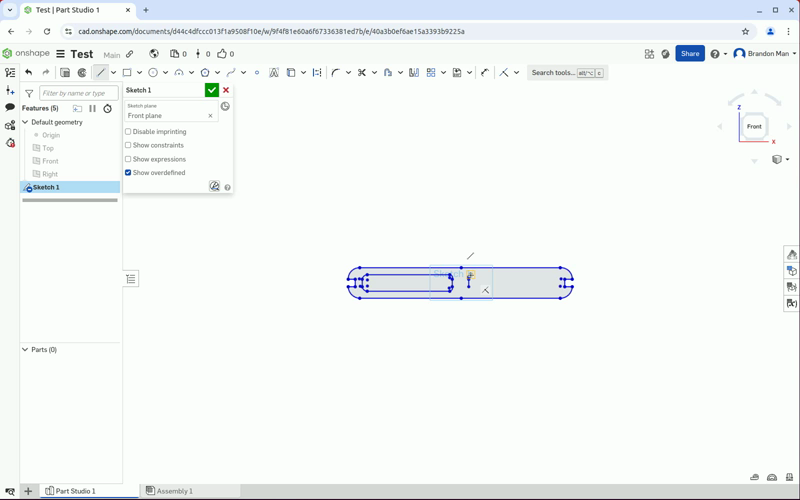
key_down(shift)
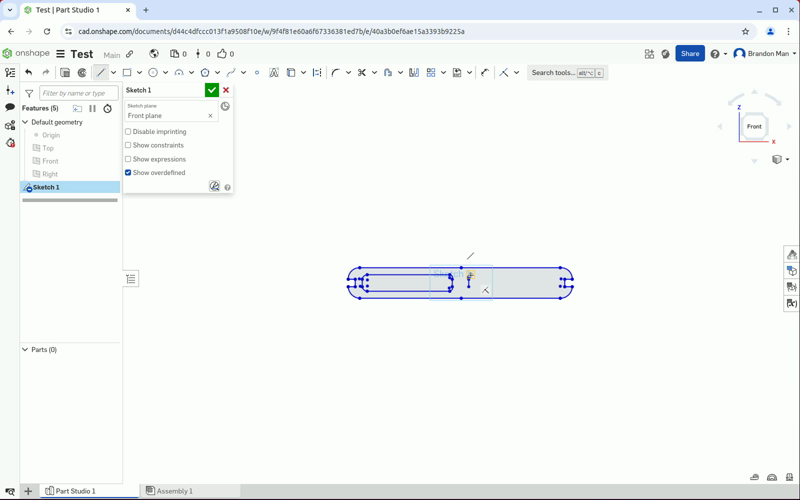
mouse_move(553, 274)
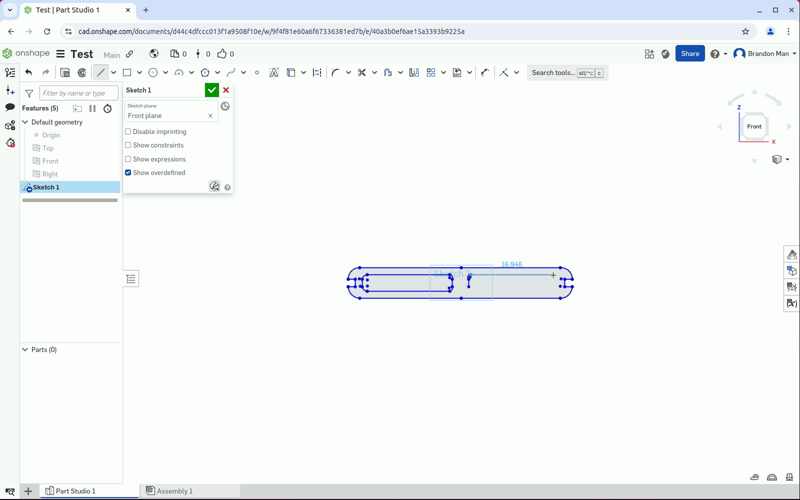
click(553, 274)
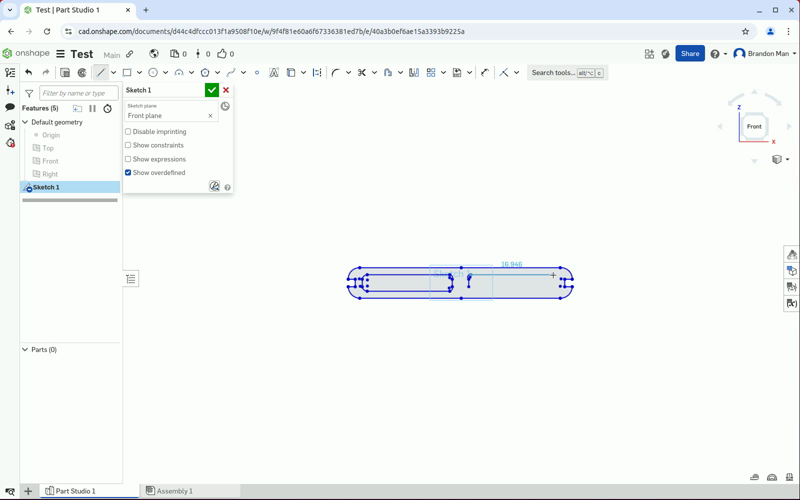
key_up(shift)
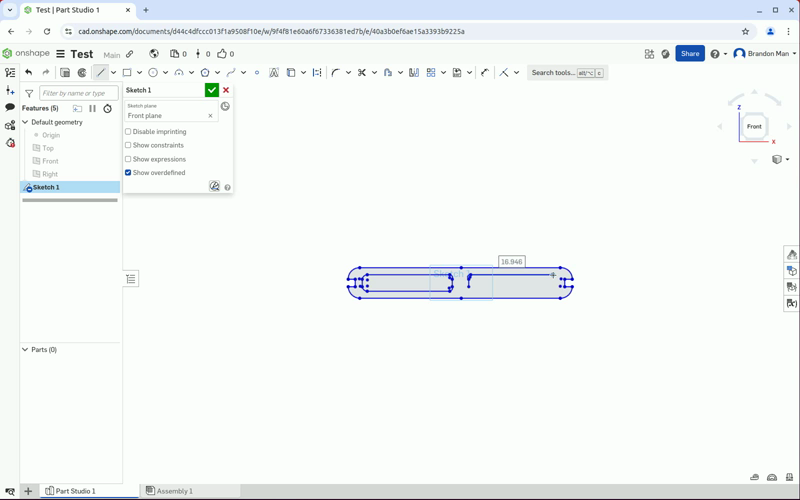
key(esc)
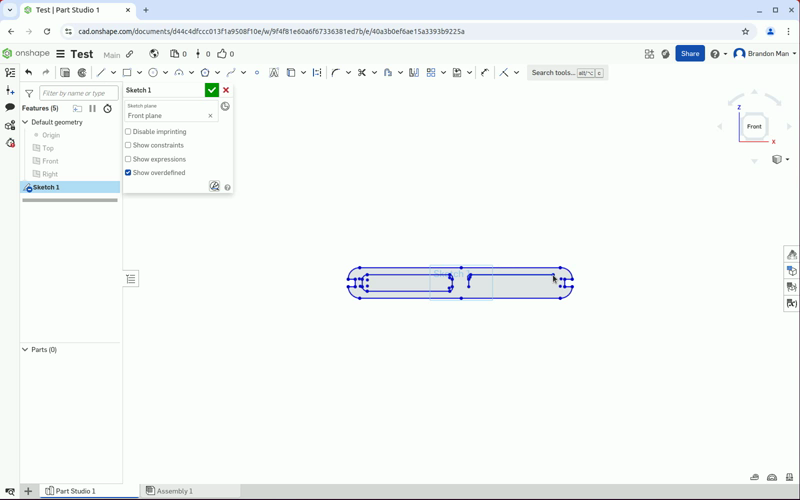
key(a)
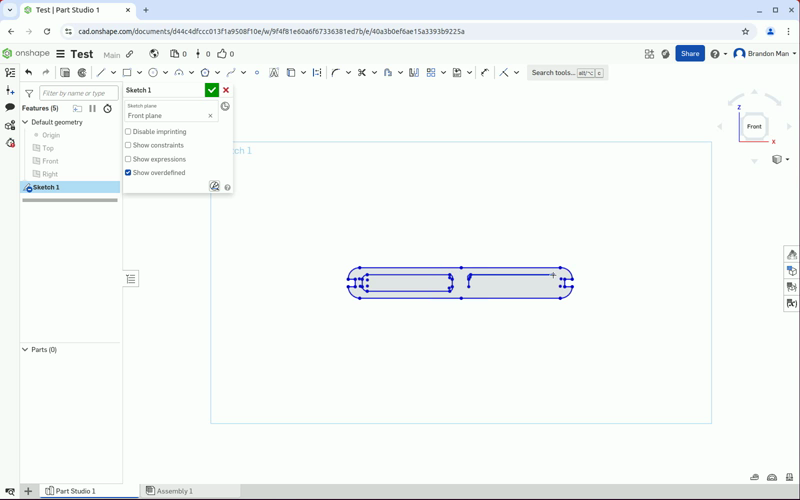
mouse_move(553, 274)
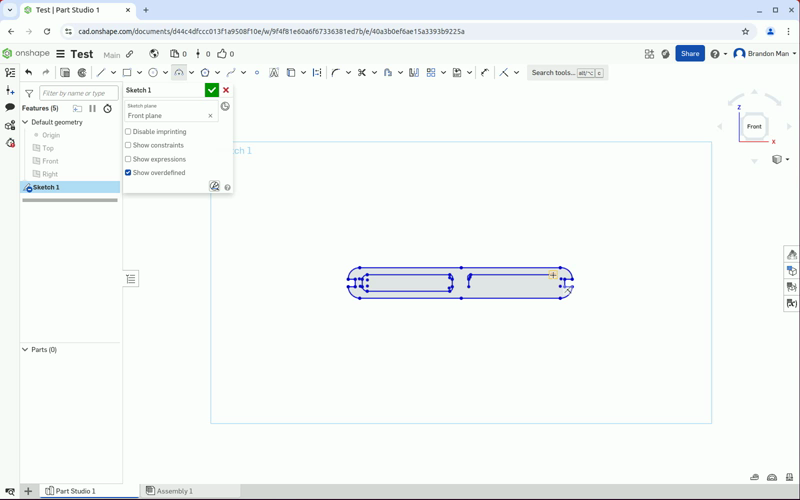
click(553, 274)
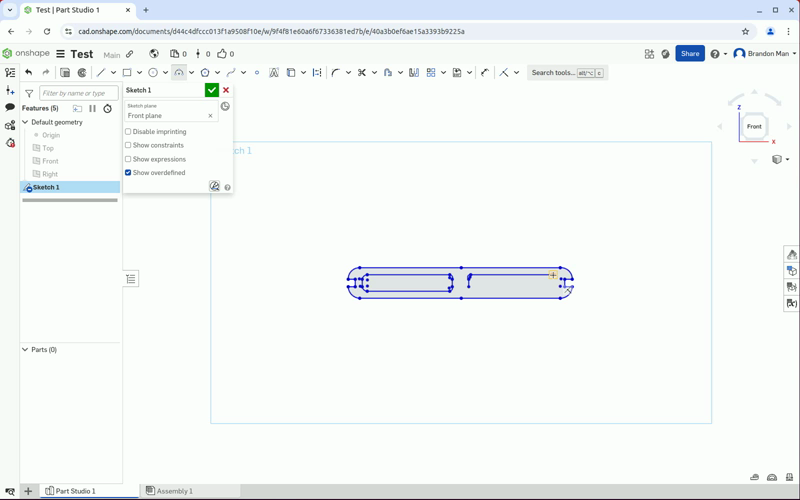
key_down(shift)
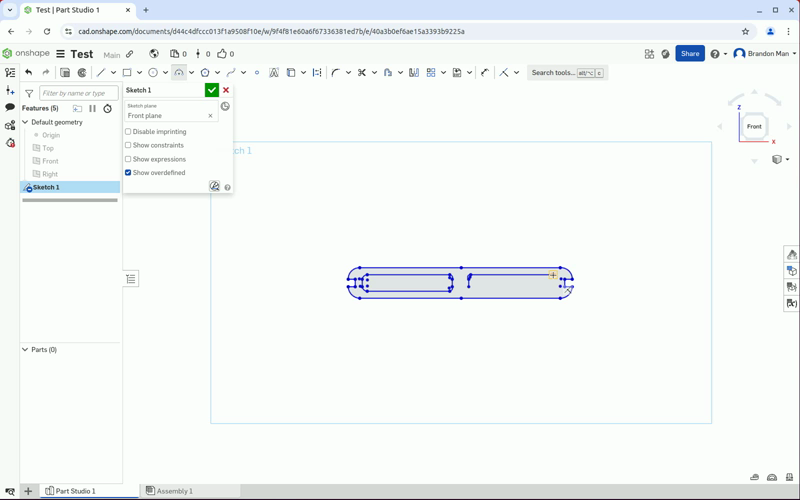
mouse_move(558, 279)
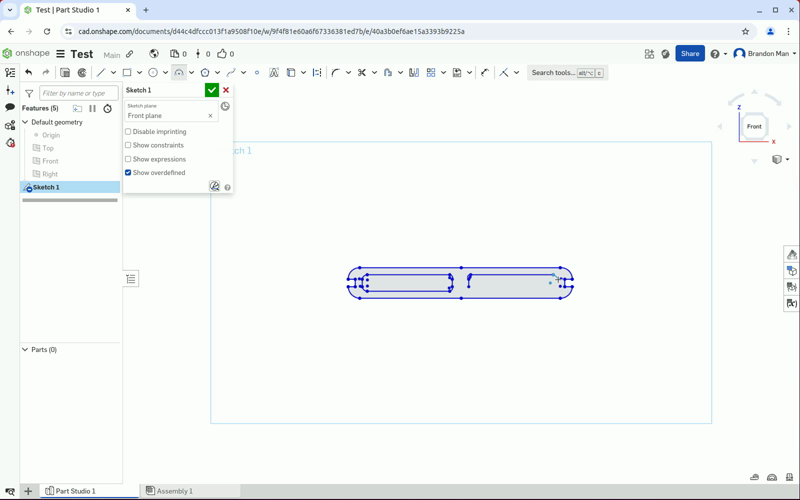
scroll(6)
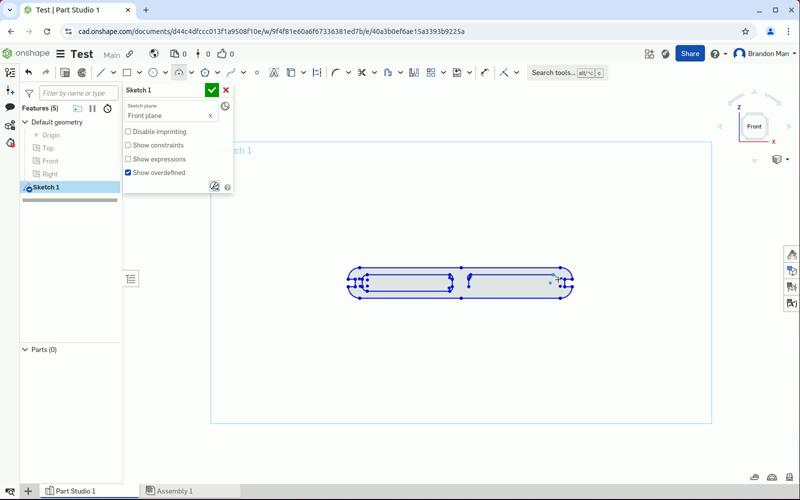
scroll(6)
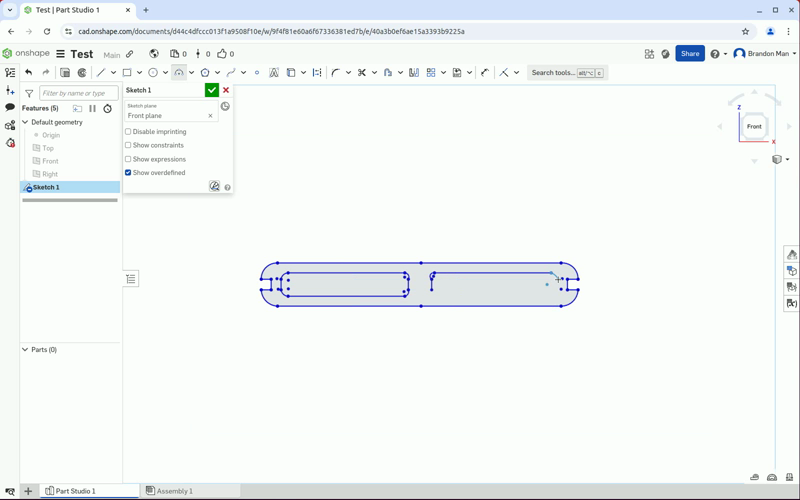
scroll(6)
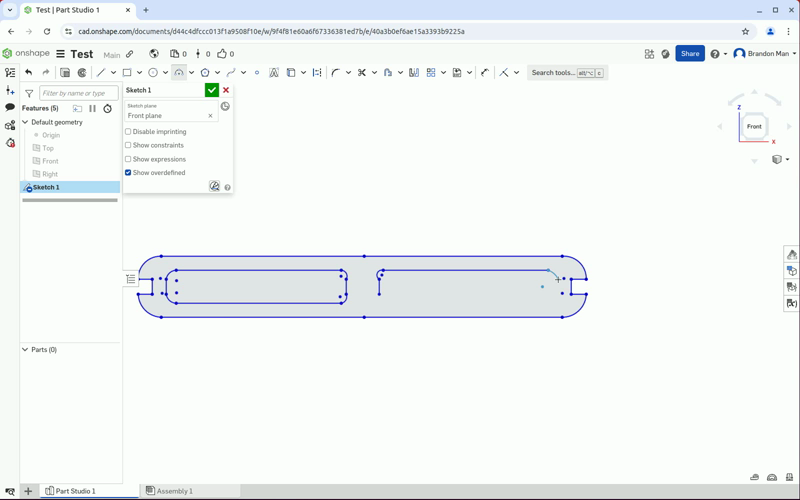
scroll(6)
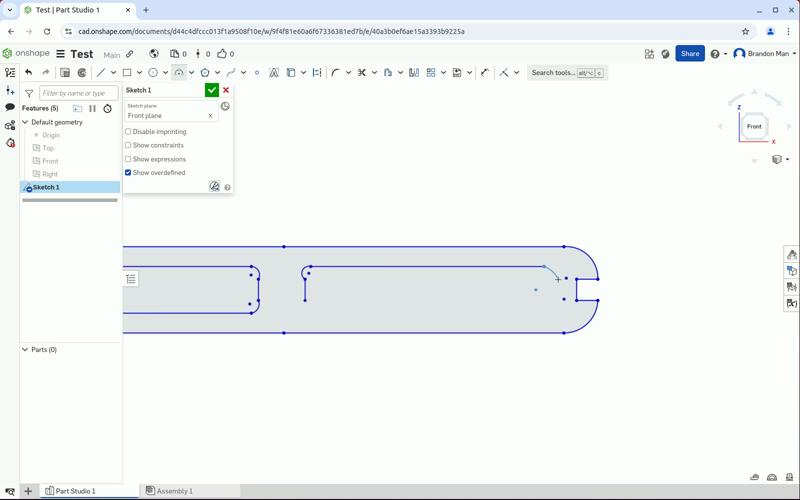
scroll(6)
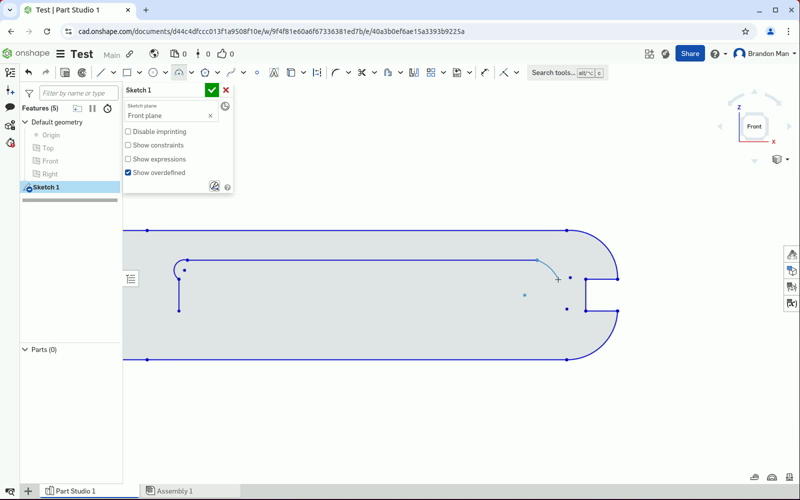
scroll(6)
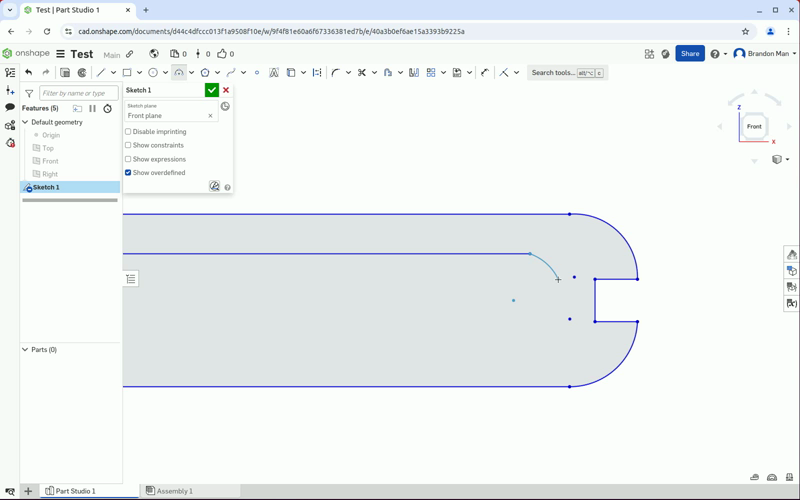
scroll(6)
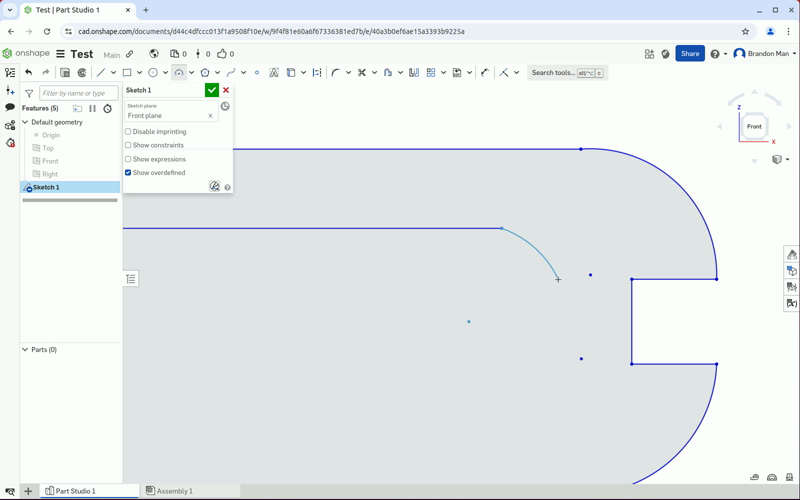
click(558, 279)
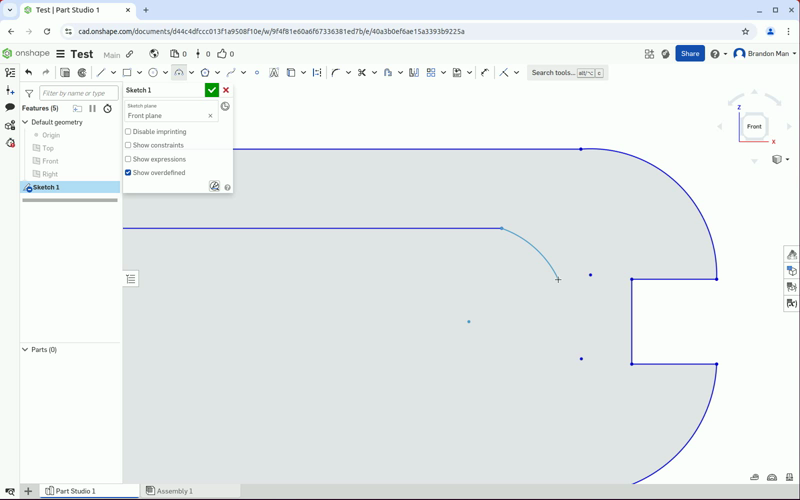
scroll(-6)
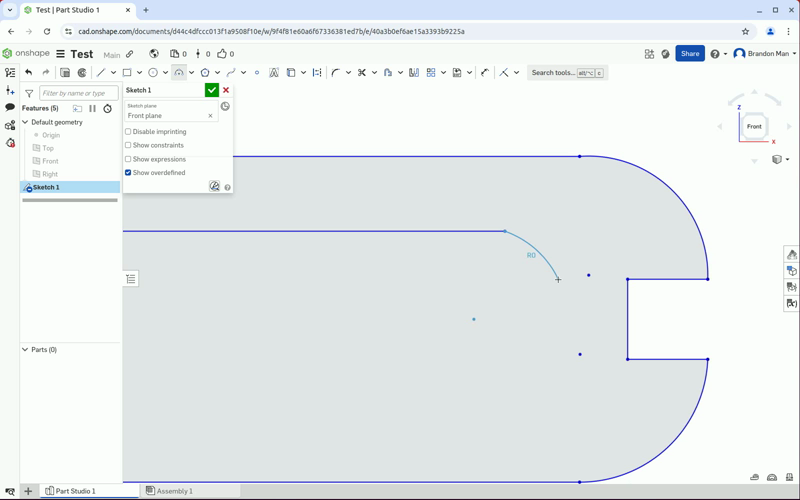
scroll(-6)
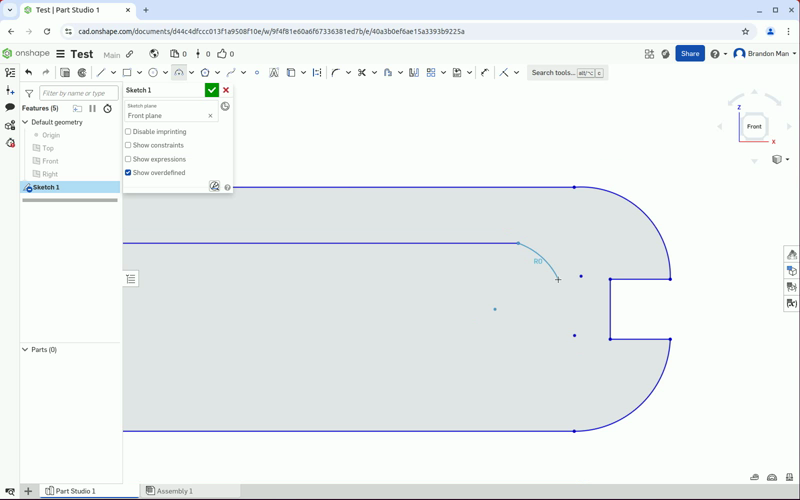
scroll(-6)
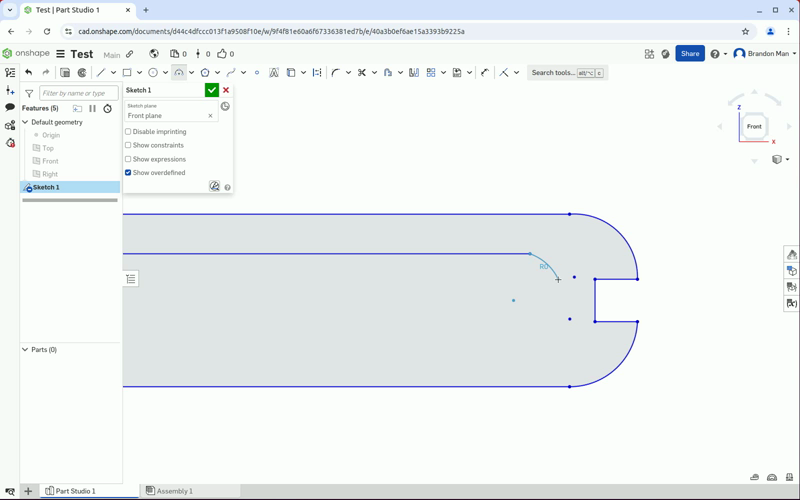
scroll(-6)
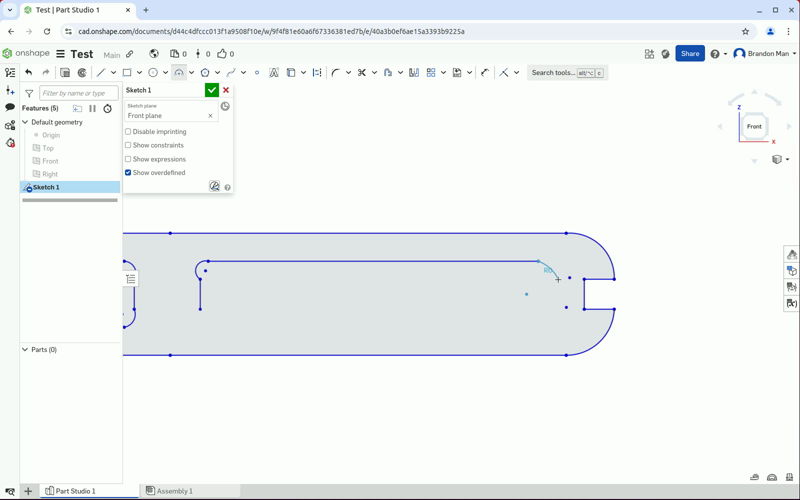
scroll(-6)
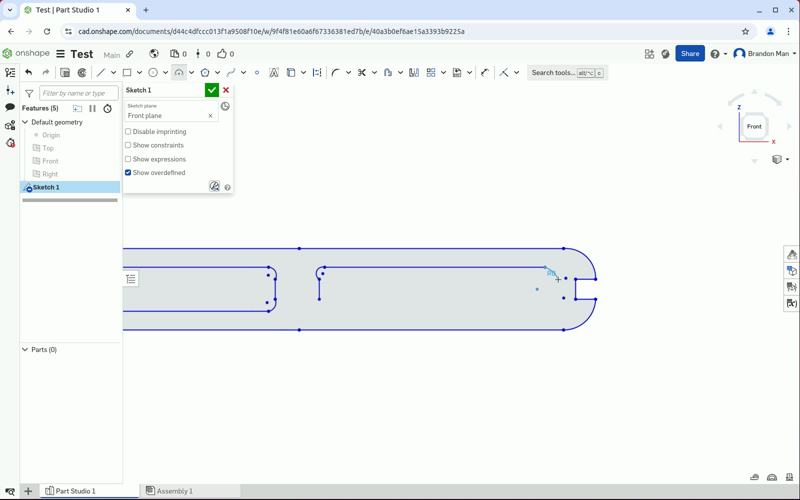
scroll(-6)
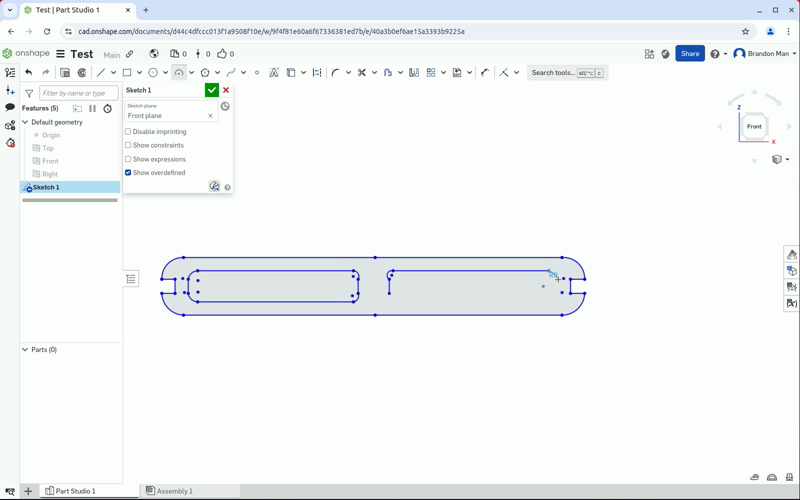
scroll(-6)
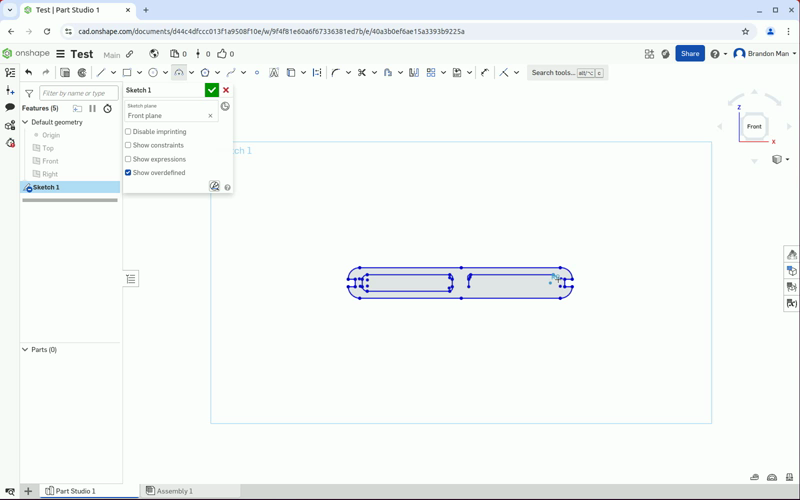
mouse_move(556, 276)
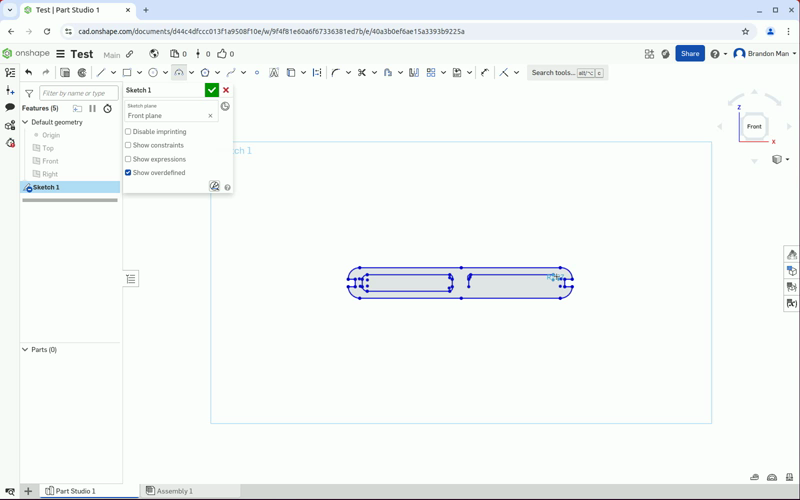
scroll(6)
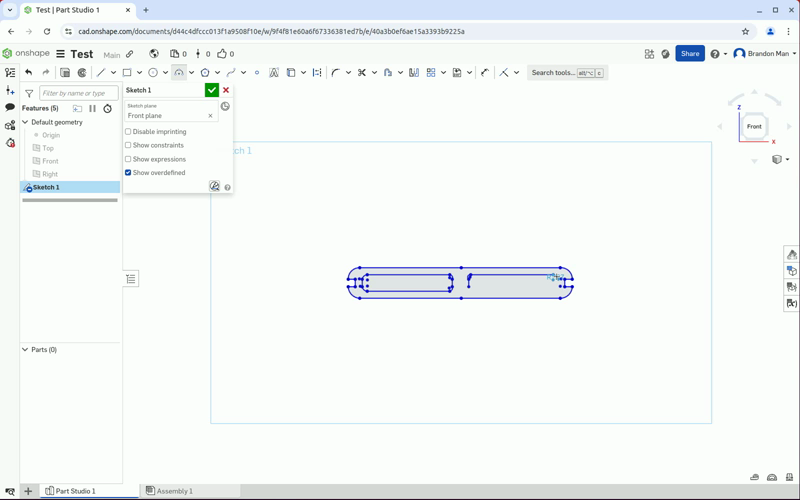
scroll(6)
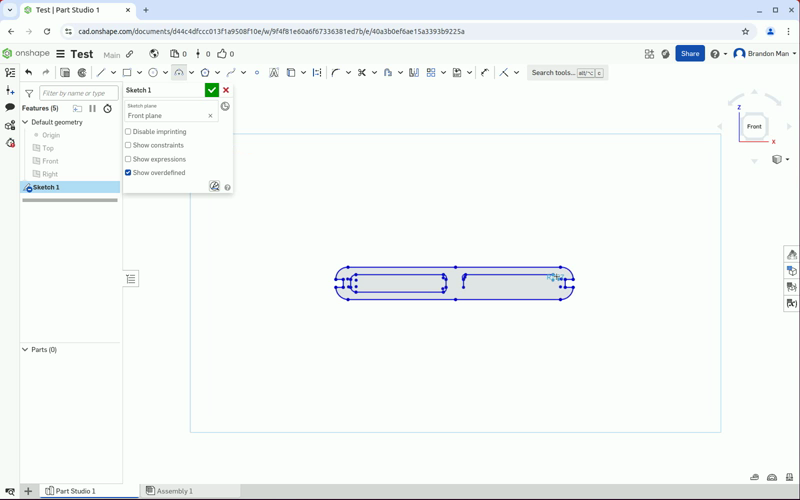
scroll(6)
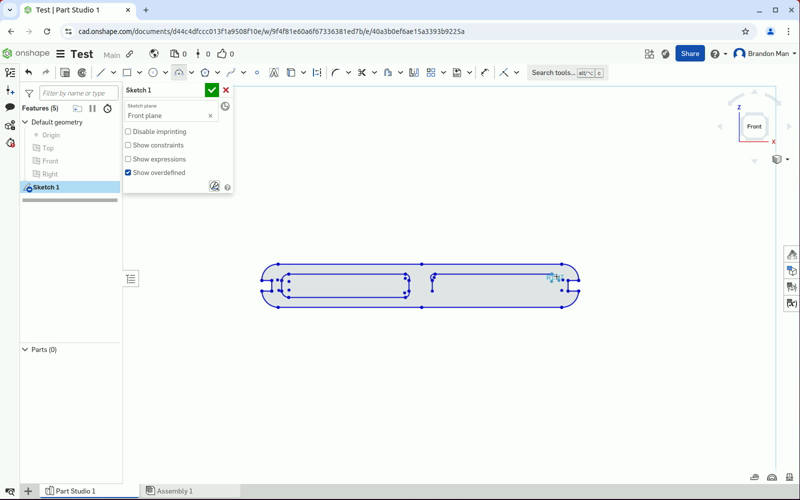
scroll(6)
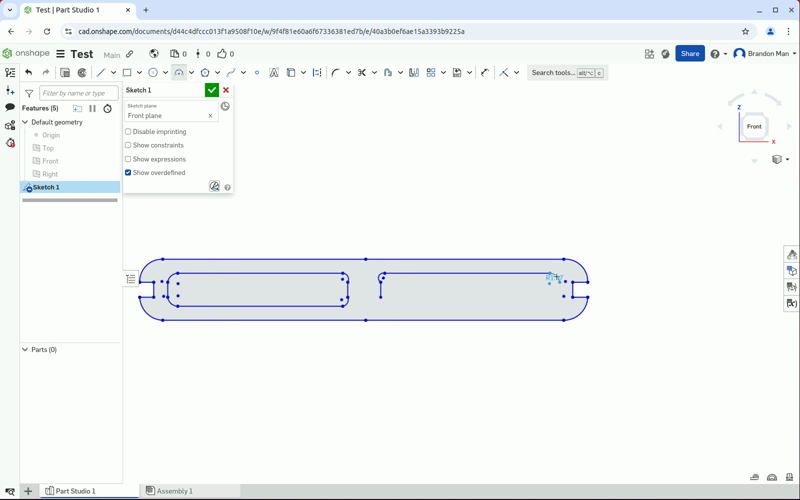
scroll(6)
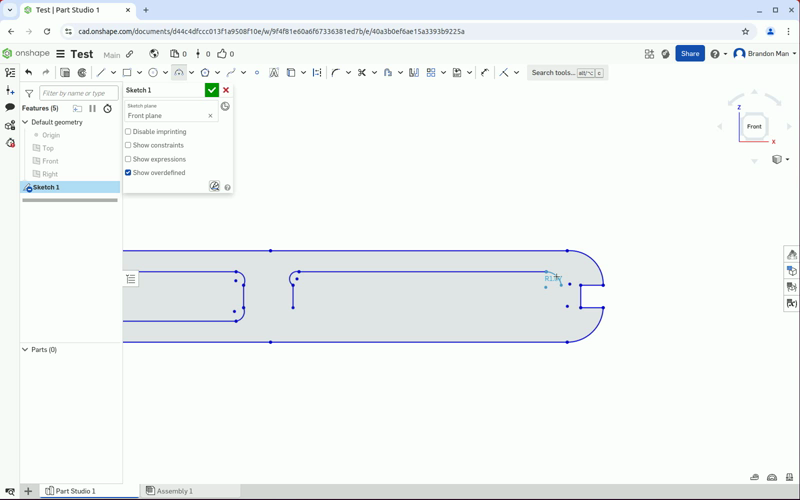
scroll(6)
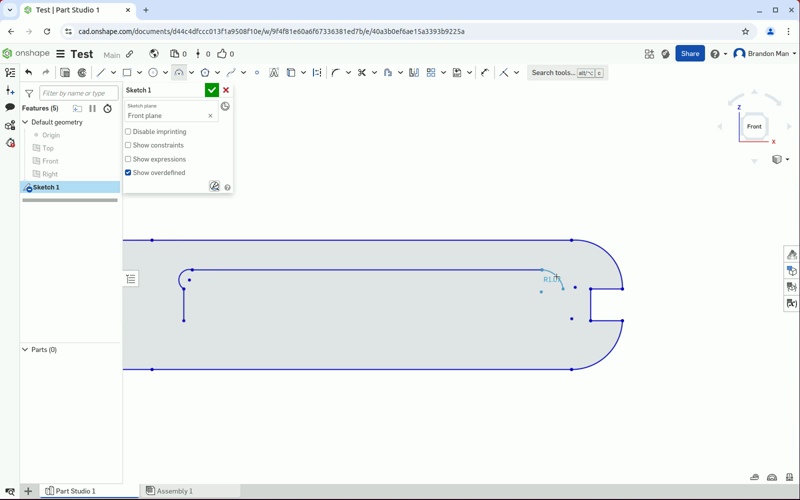
scroll(6)
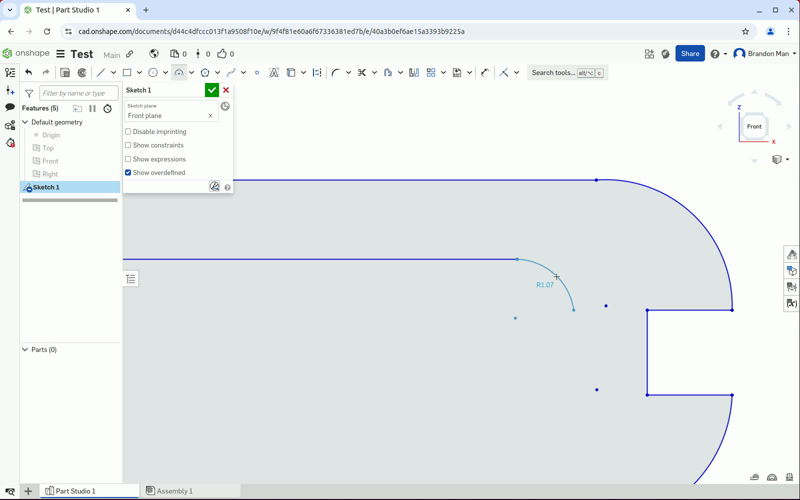
click(556, 276)
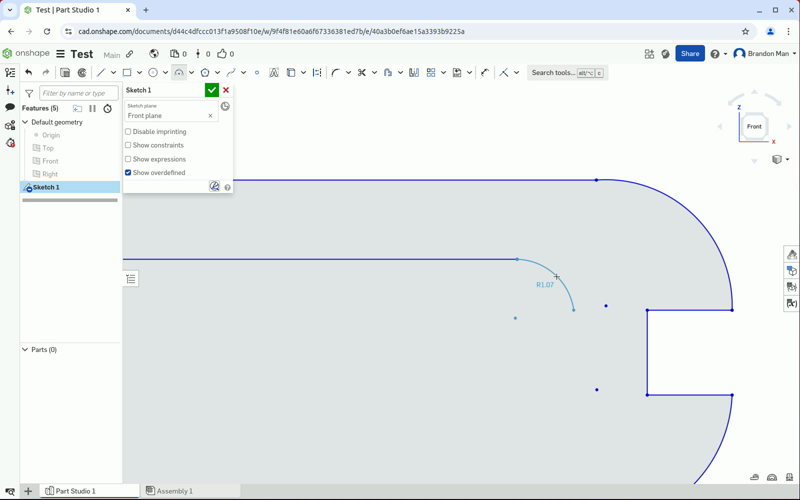
scroll(-6)
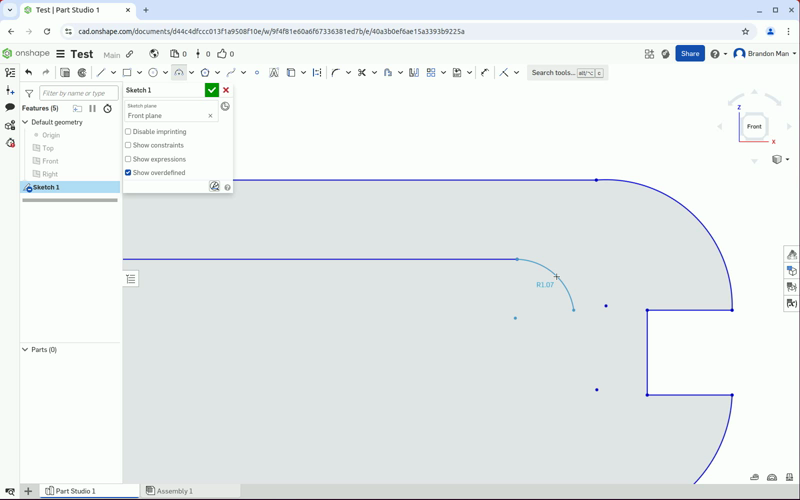
scroll(-6)
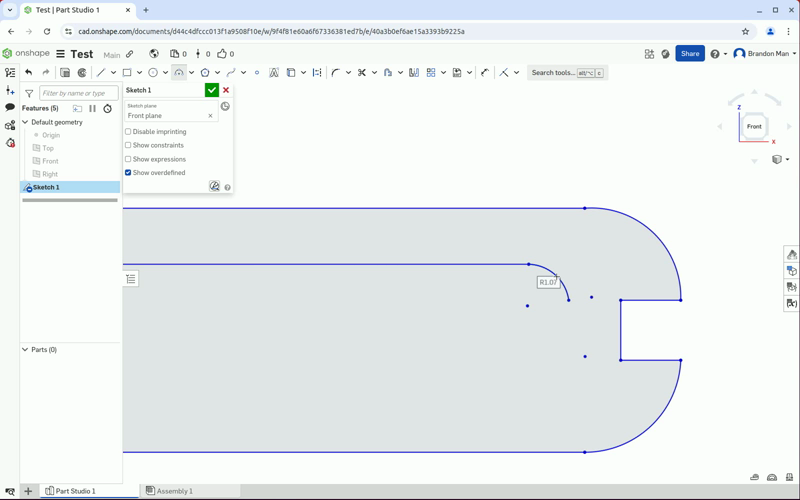
scroll(-6)
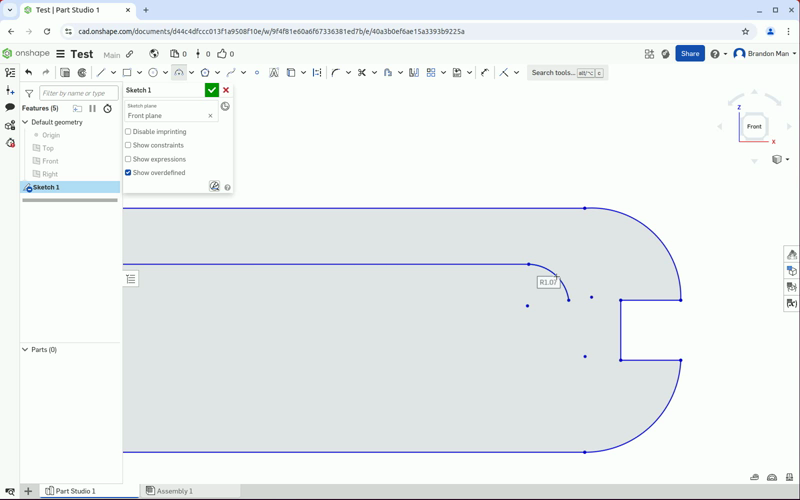
scroll(-6)
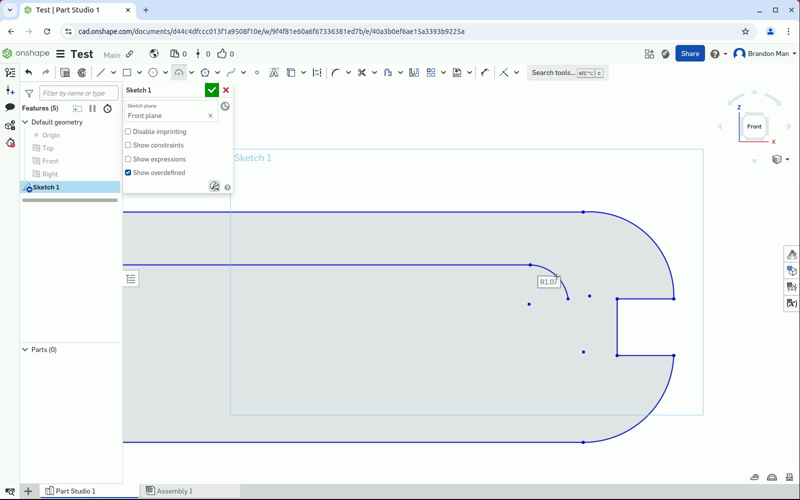
scroll(-6)
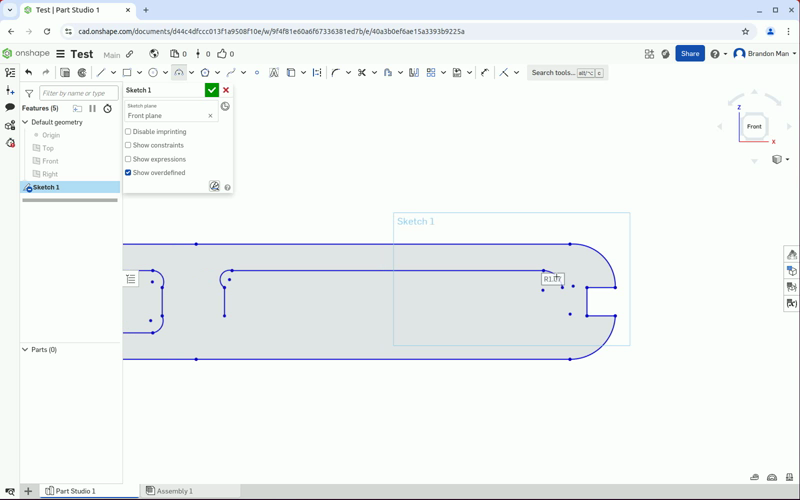
scroll(-6)
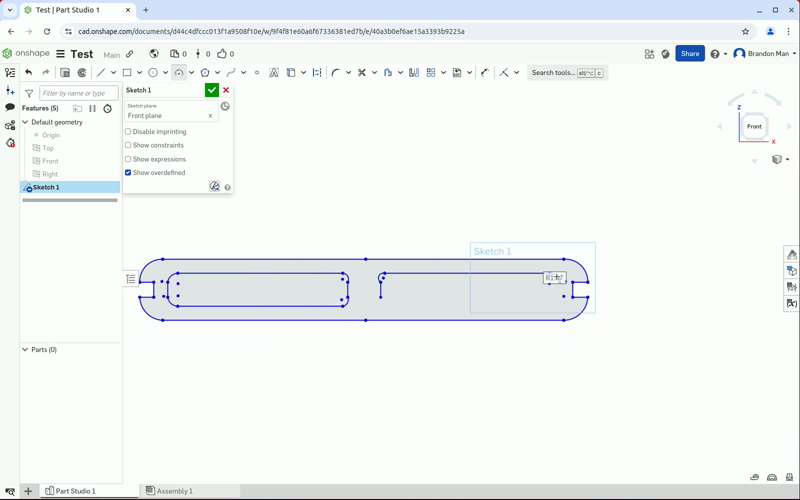
scroll(-6)
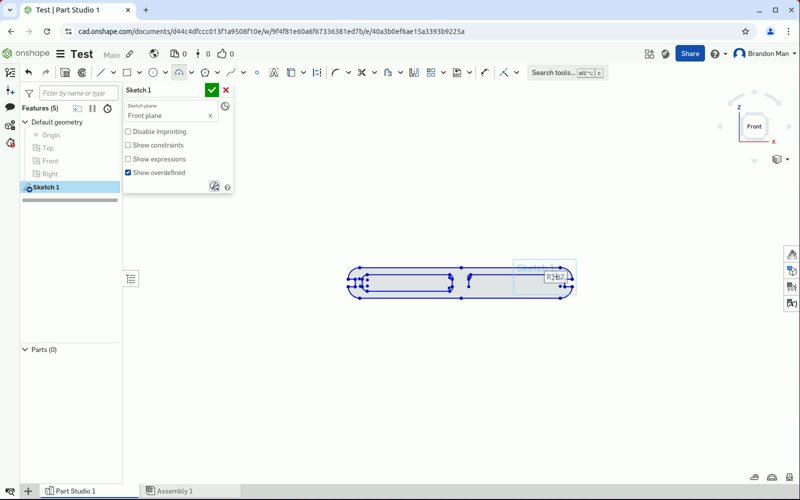
key_up(shift)
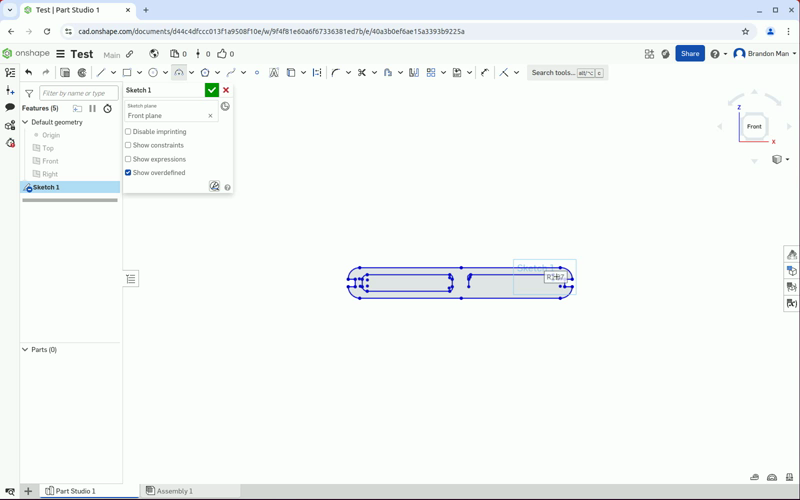
key(esc)
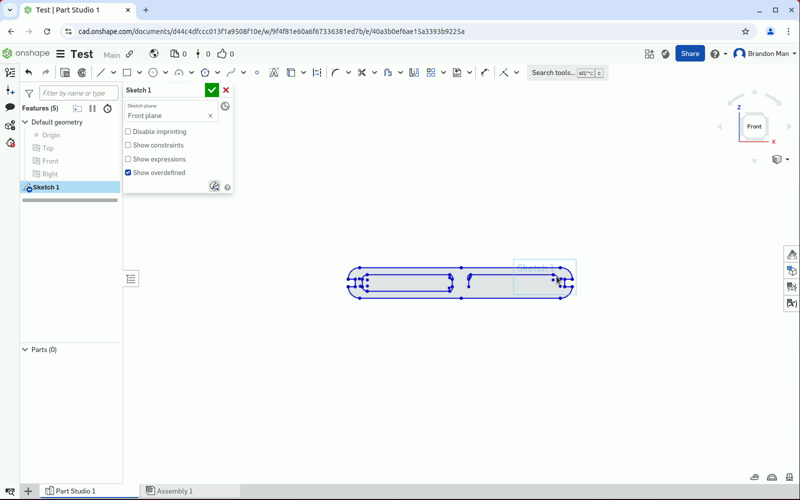
key(l)
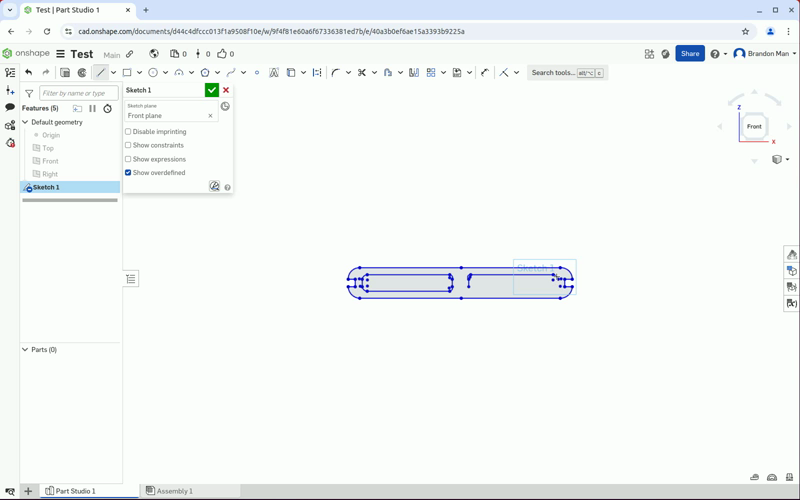
mouse_move(558, 279)
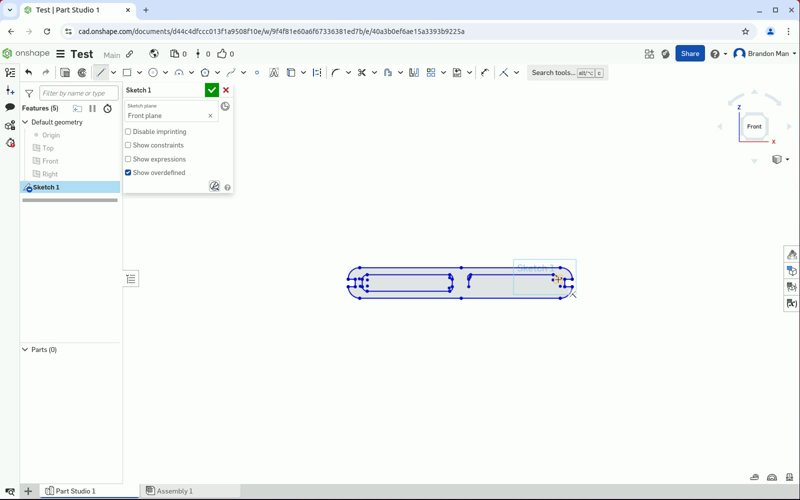
scroll(6)
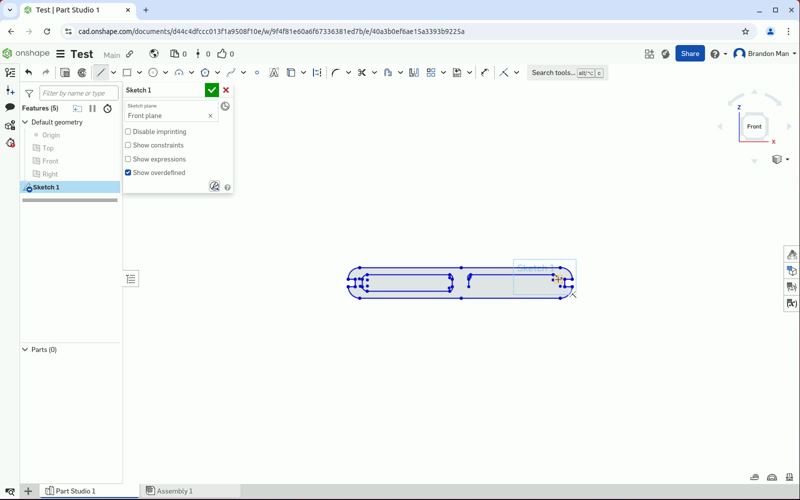
scroll(6)
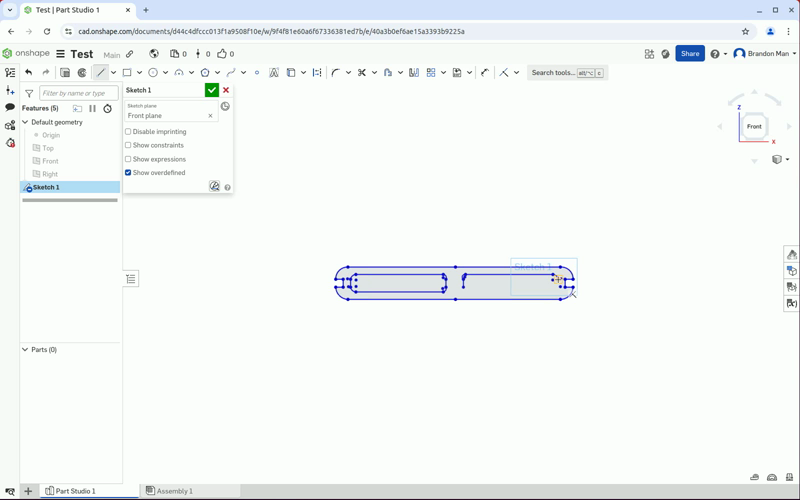
scroll(6)
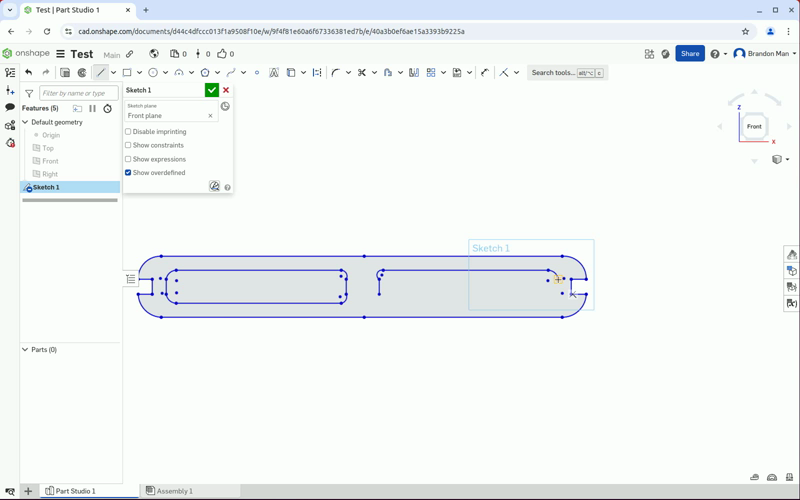
scroll(6)
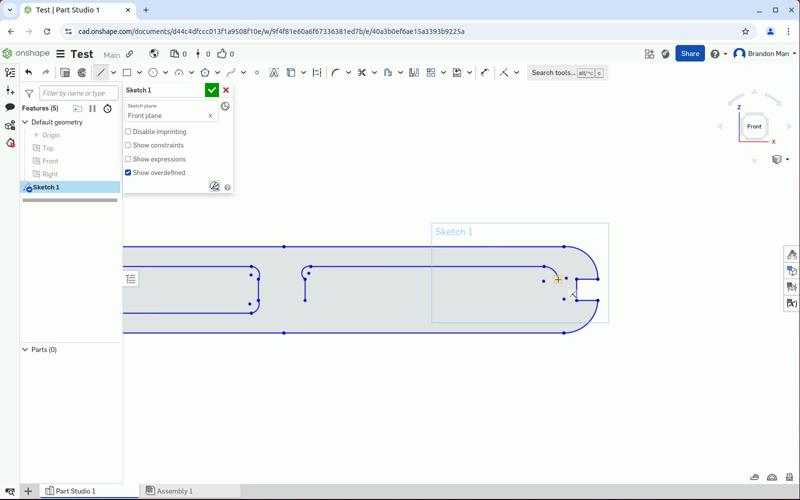
scroll(6)
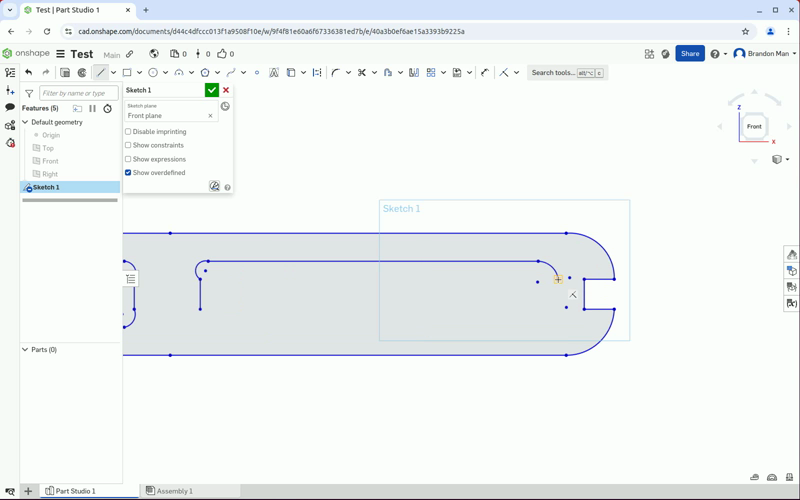
scroll(6)
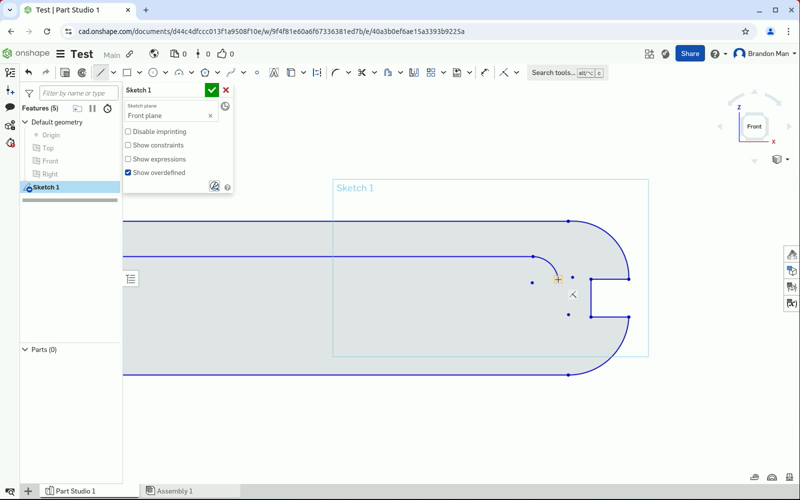
scroll(6)
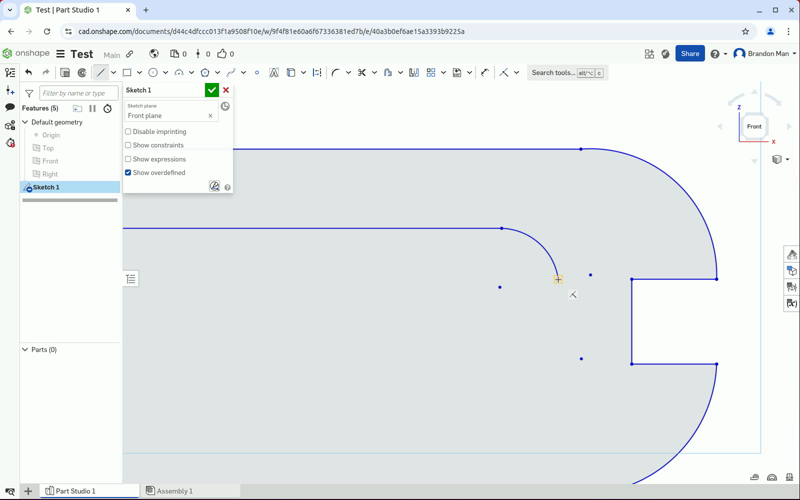
click(558, 279)
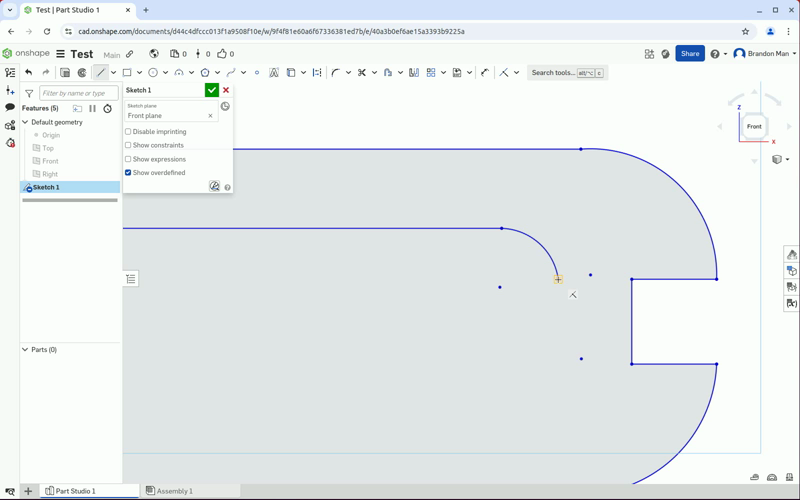
scroll(-6)
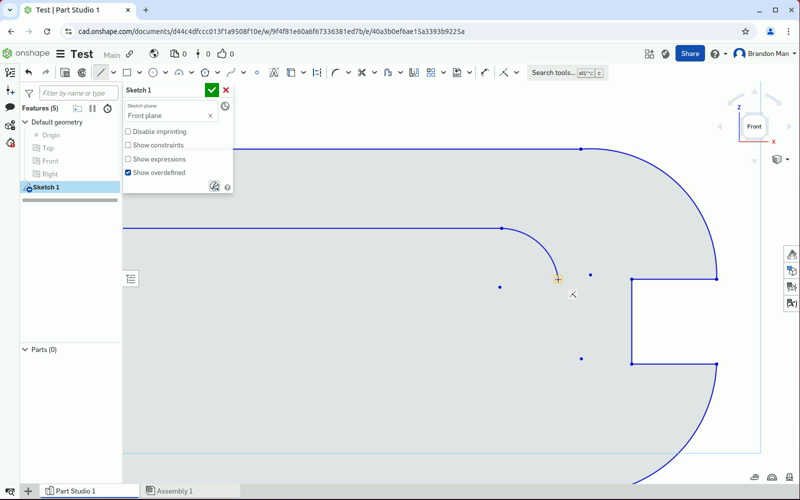
scroll(-6)
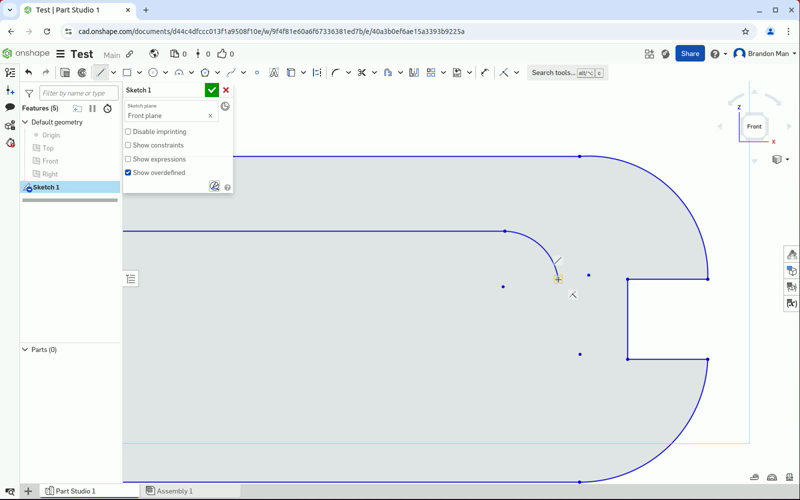
scroll(-6)
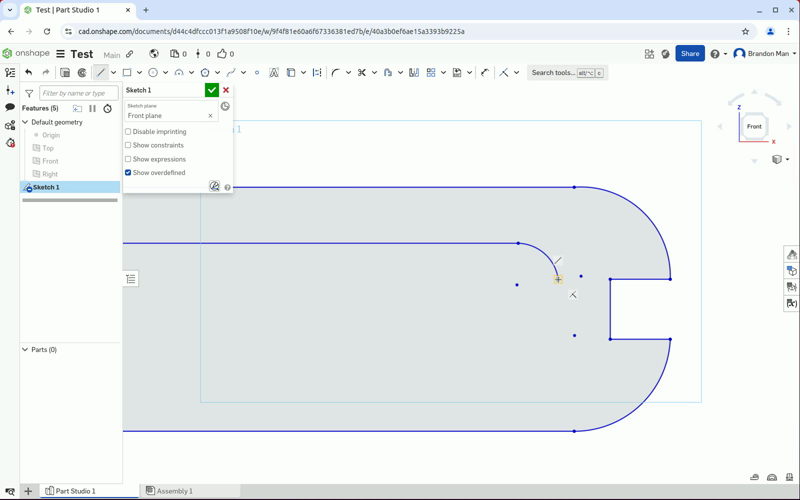
scroll(-6)
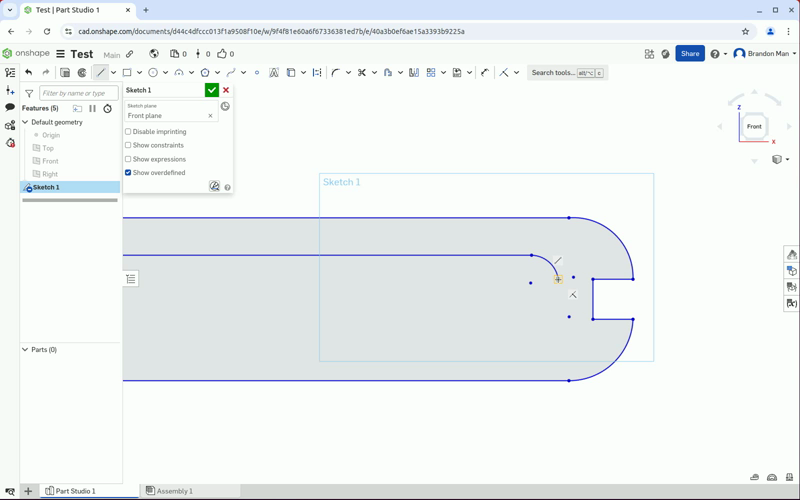
scroll(-6)
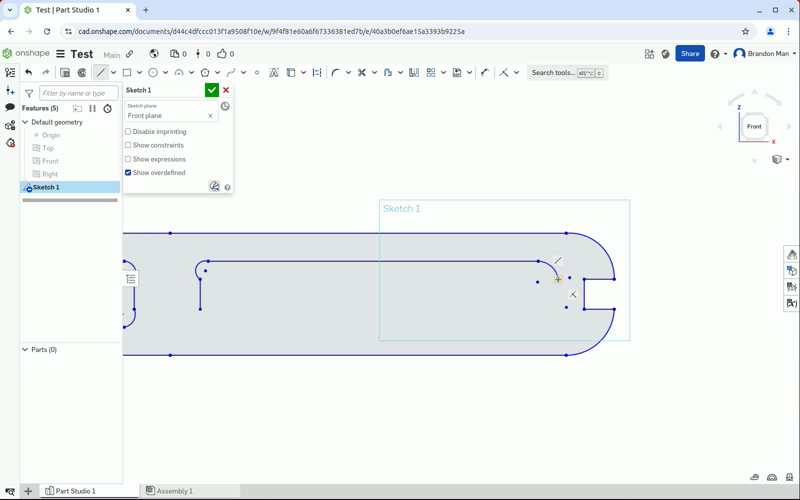
scroll(-6)
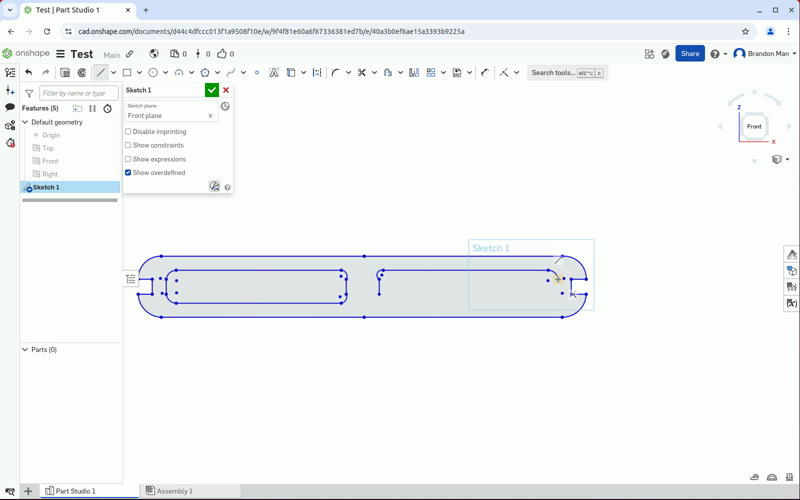
scroll(-6)
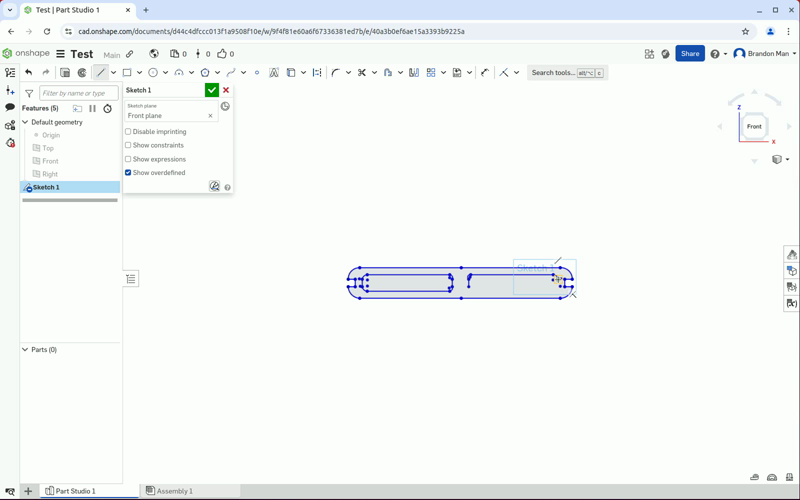
key_down(shift)
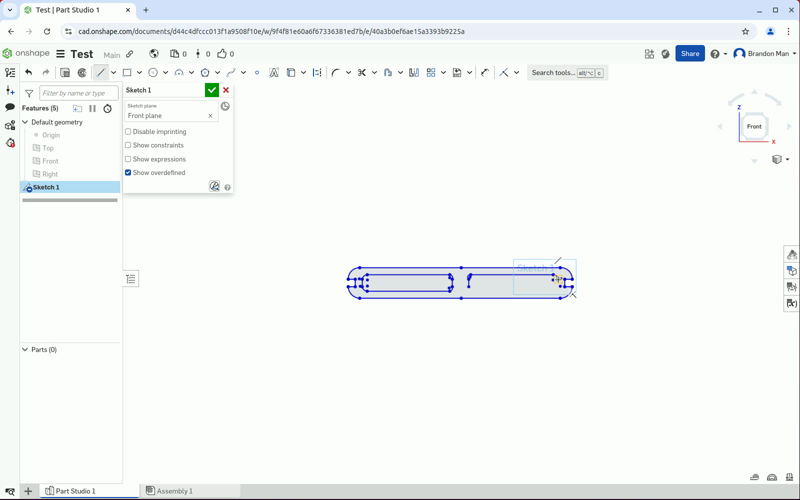
mouse_move(588, 279)
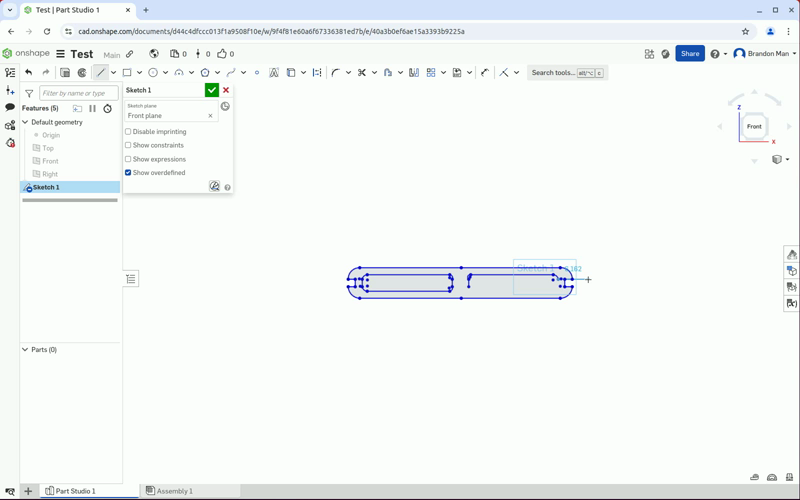
mouse_move(558, 286)
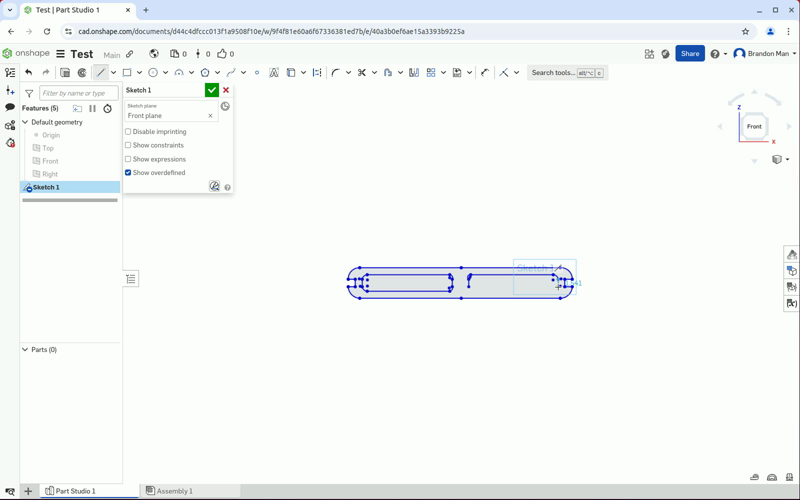
scroll(6)
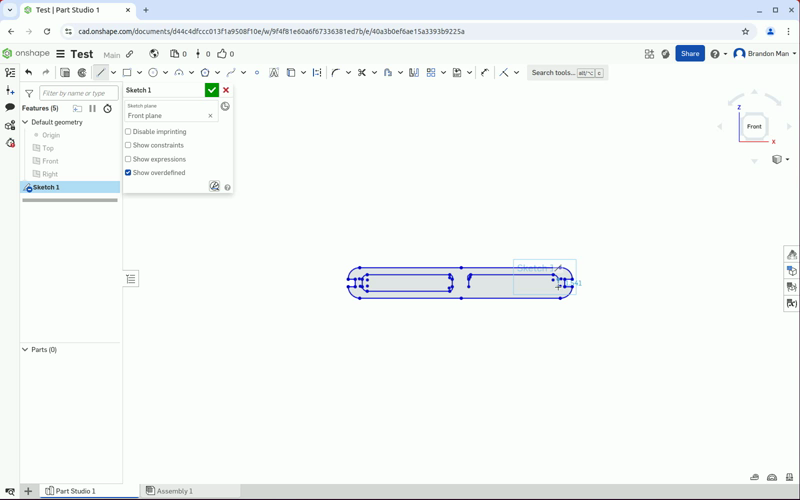
scroll(6)
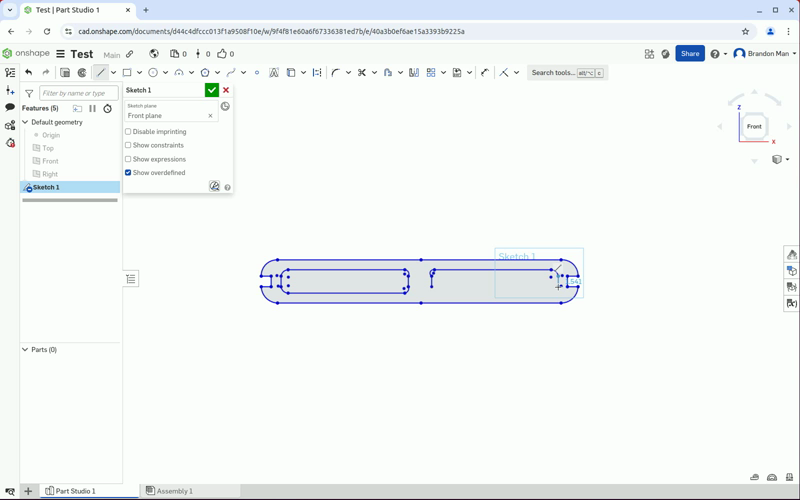
scroll(6)
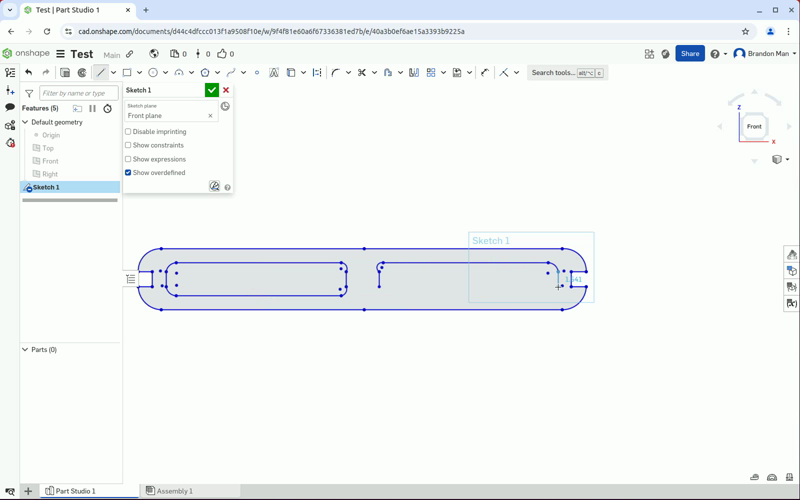
scroll(6)
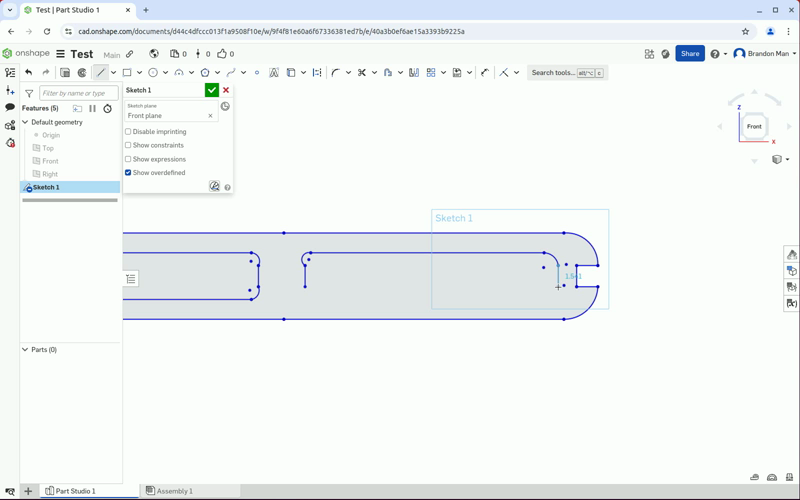
scroll(6)
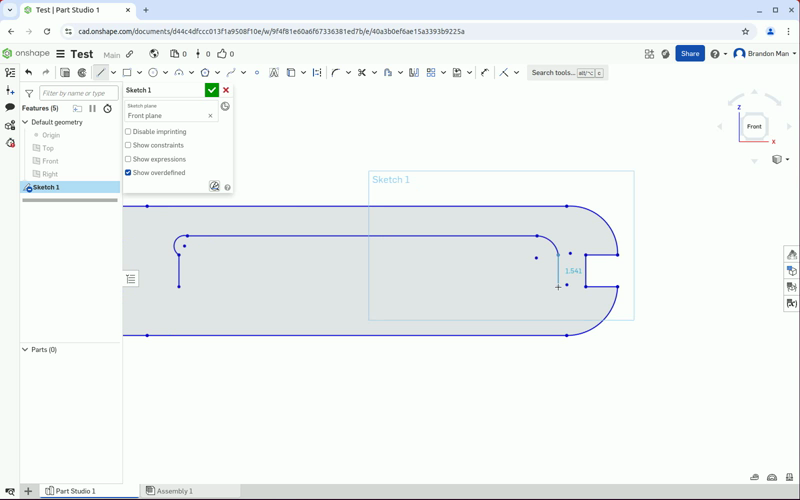
scroll(6)
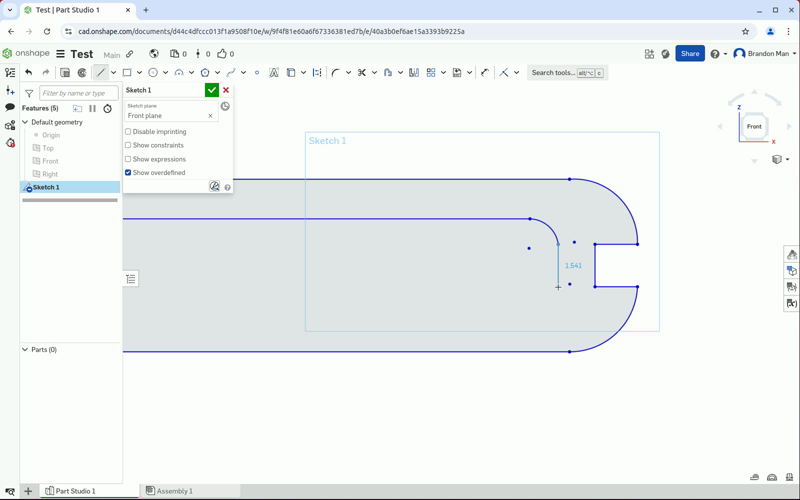
scroll(6)
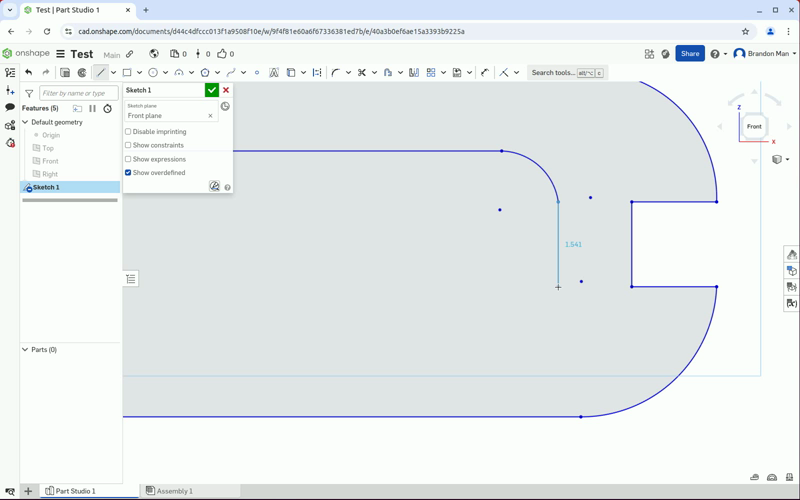
click(558, 286)
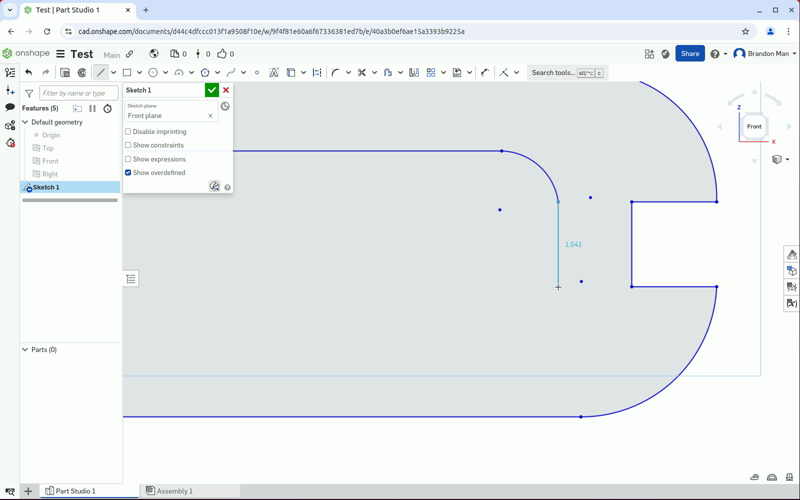
scroll(-6)
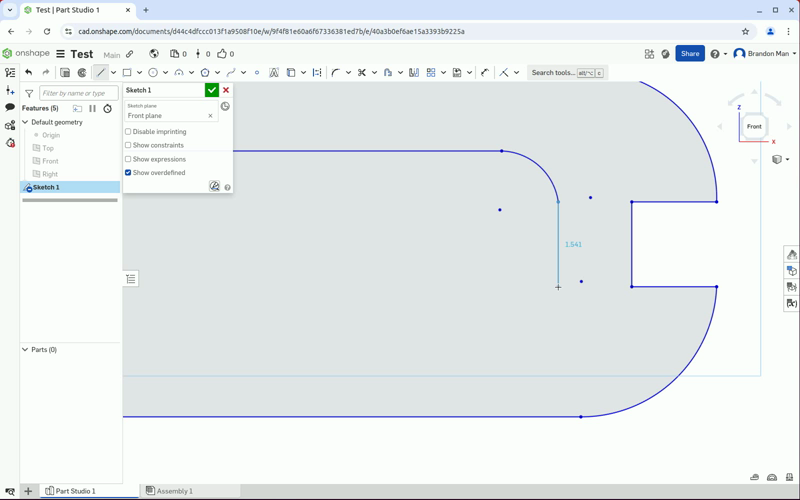
scroll(-6)
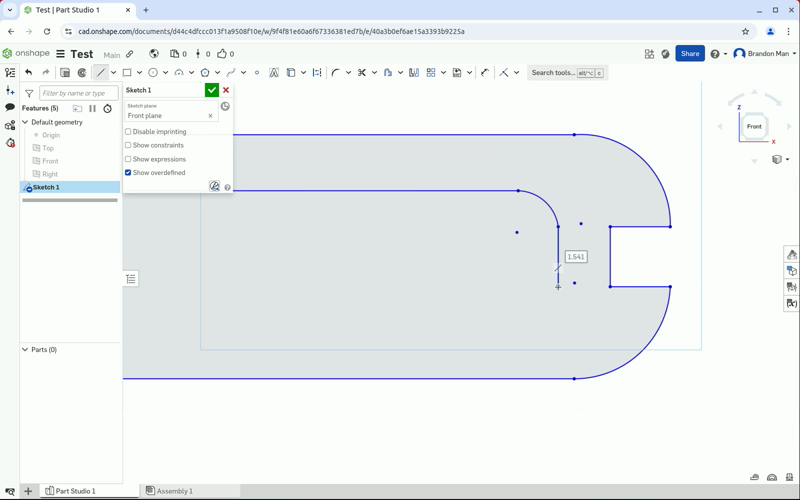
scroll(-6)
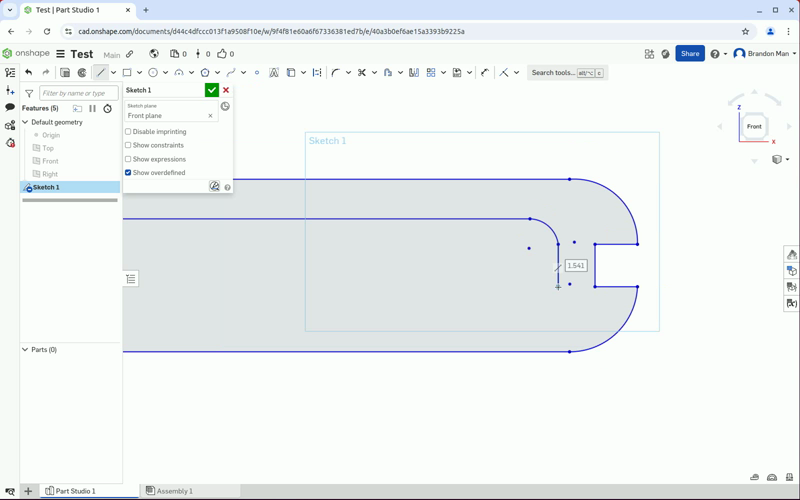
scroll(-6)
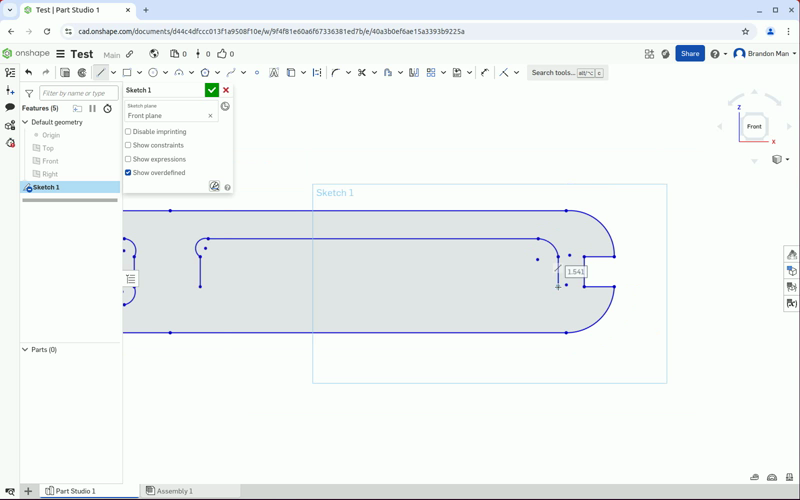
scroll(-6)
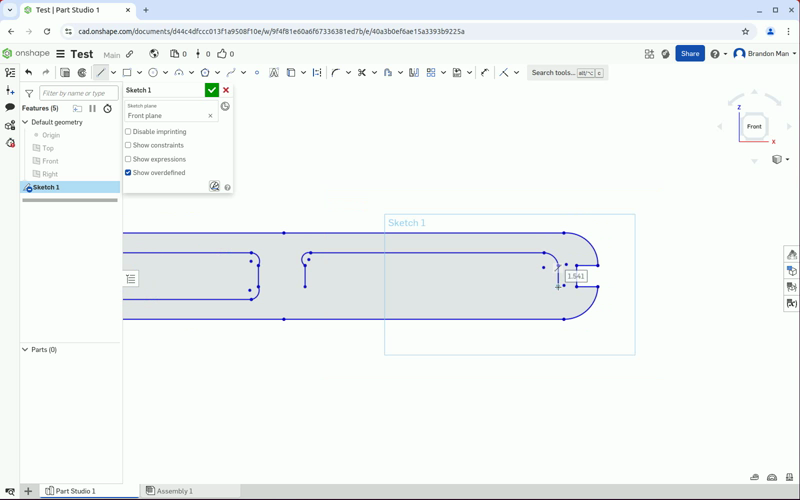
scroll(-6)
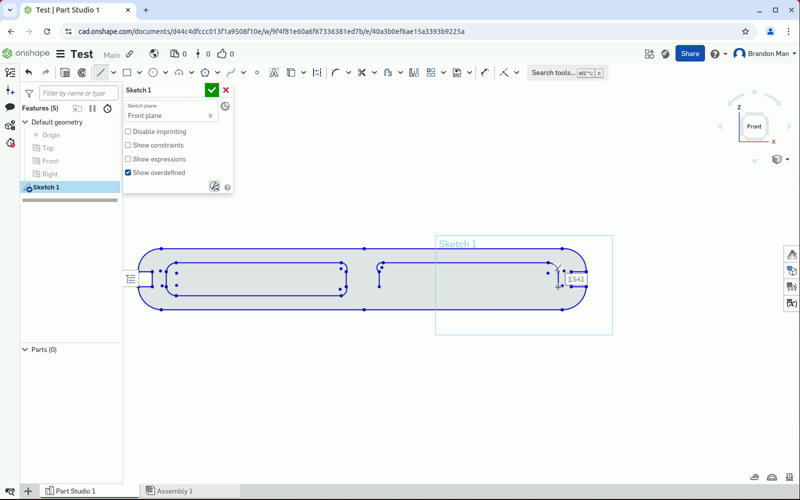
scroll(-6)
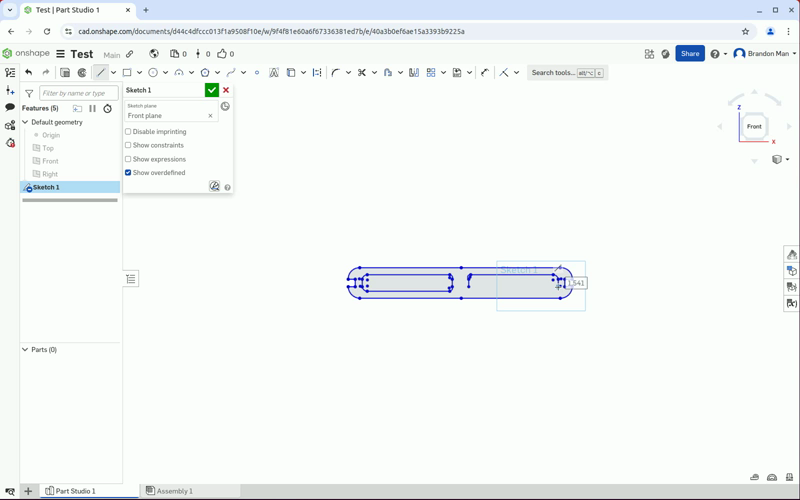
key_up(shift)
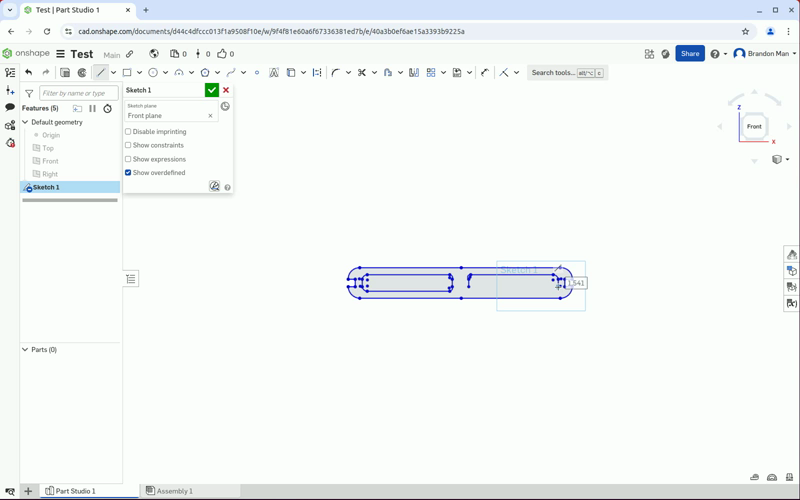
key(esc)
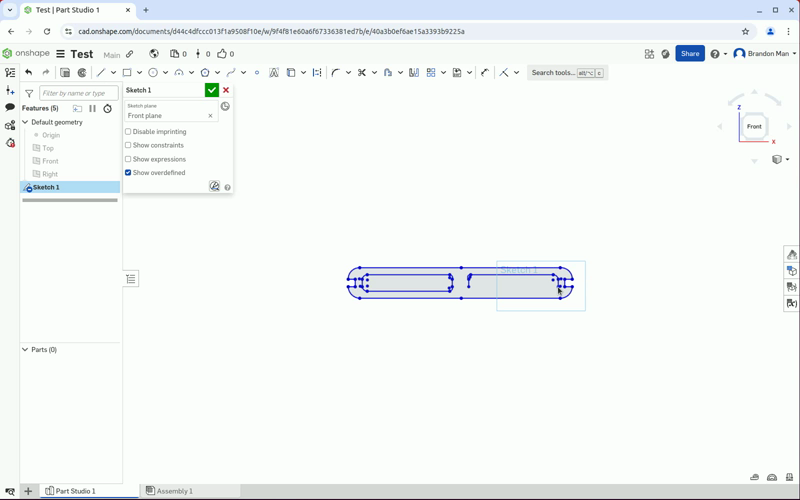
key(a)
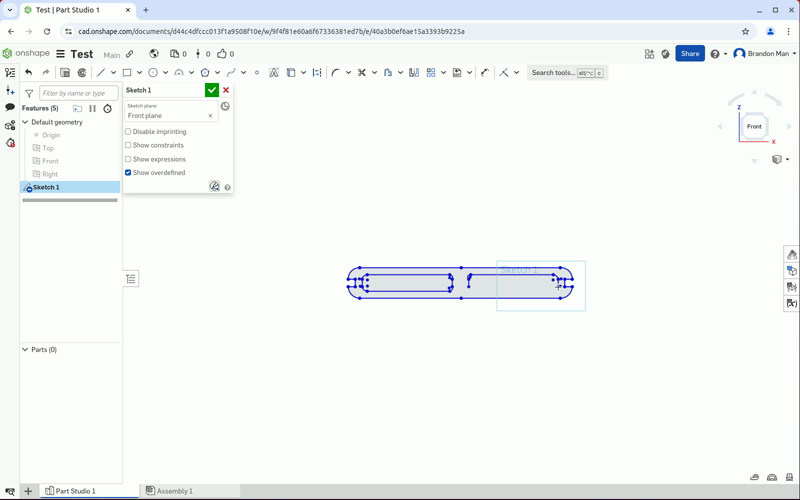
mouse_move(558, 286)
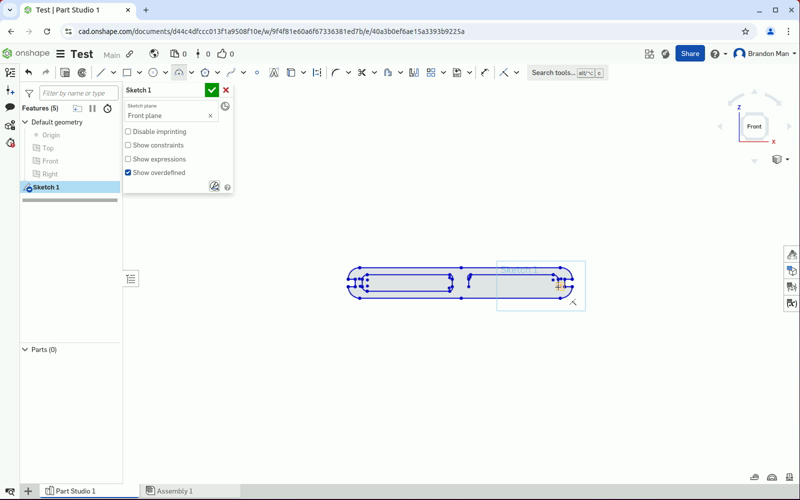
scroll(6)
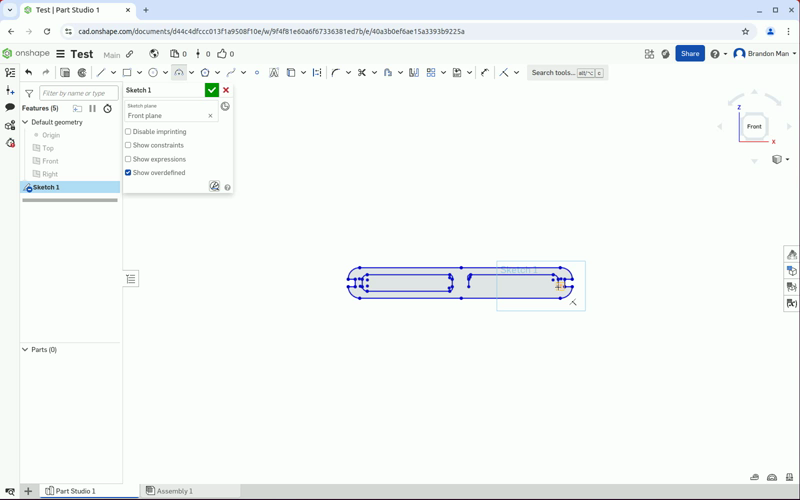
scroll(6)
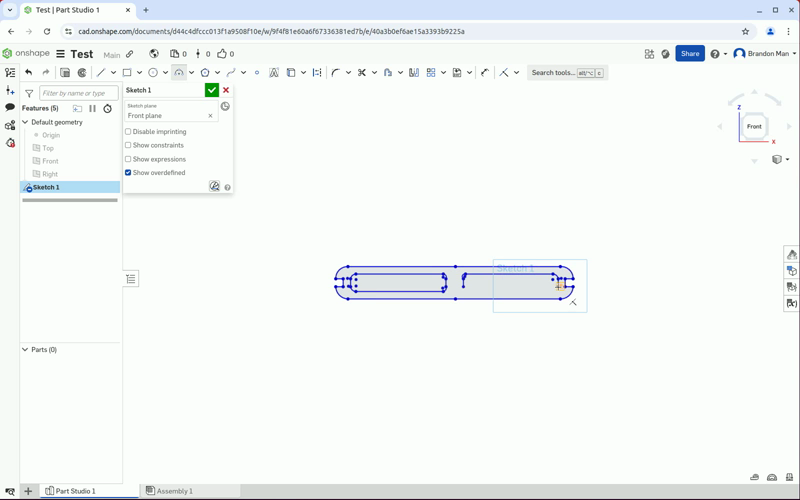
scroll(6)
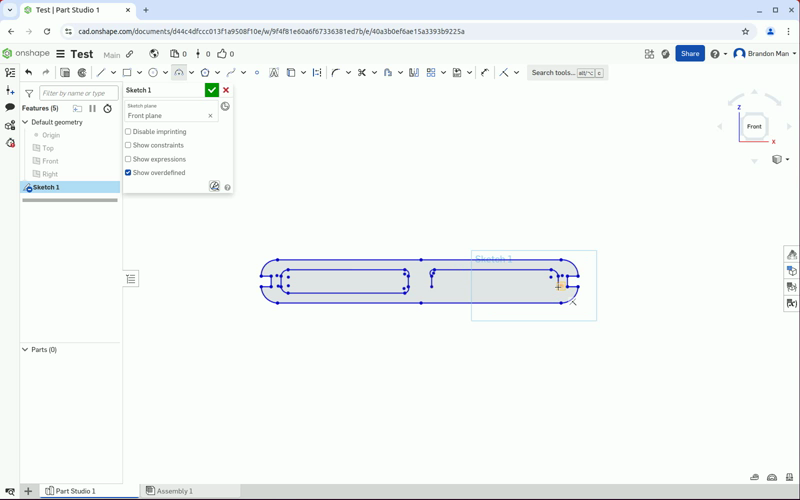
scroll(6)
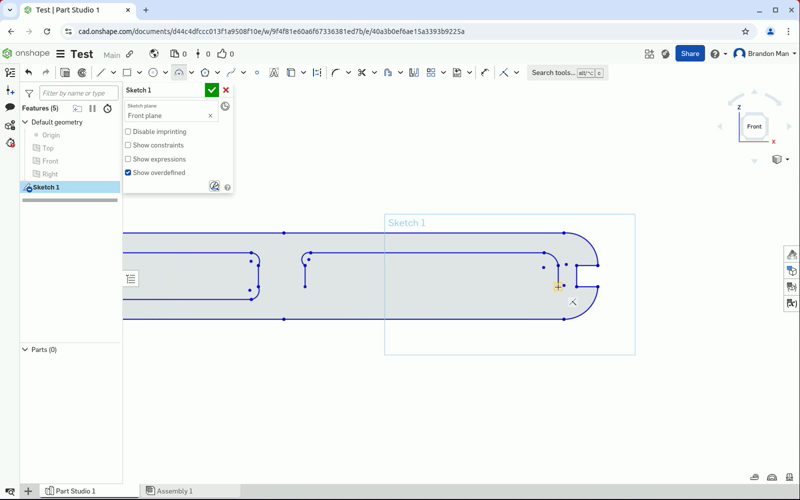
scroll(6)
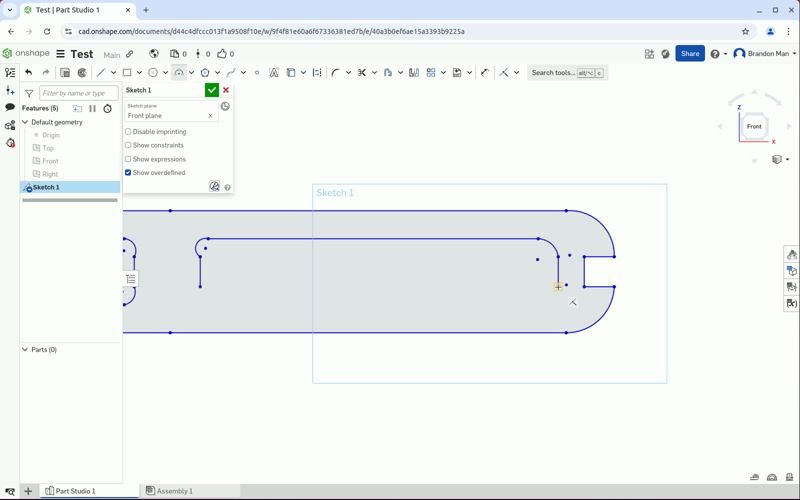
scroll(6)
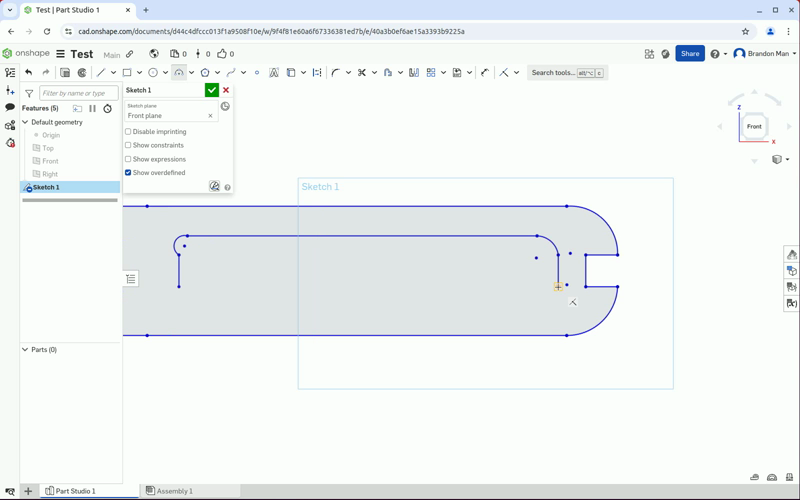
scroll(6)
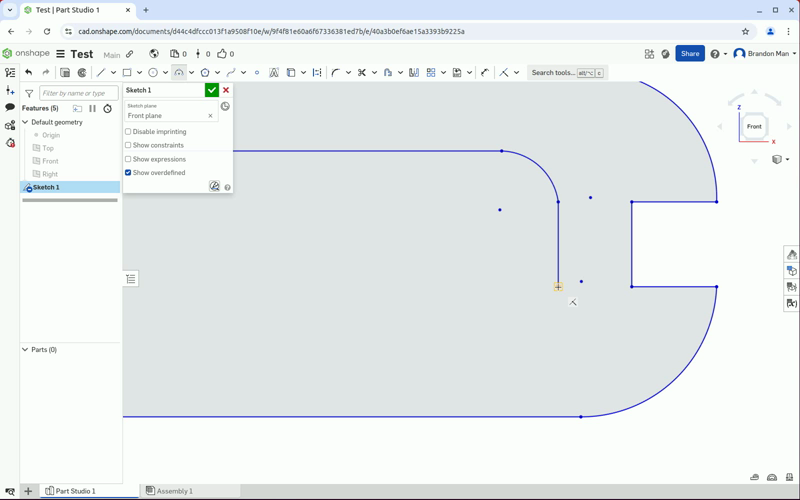
click(558, 286)
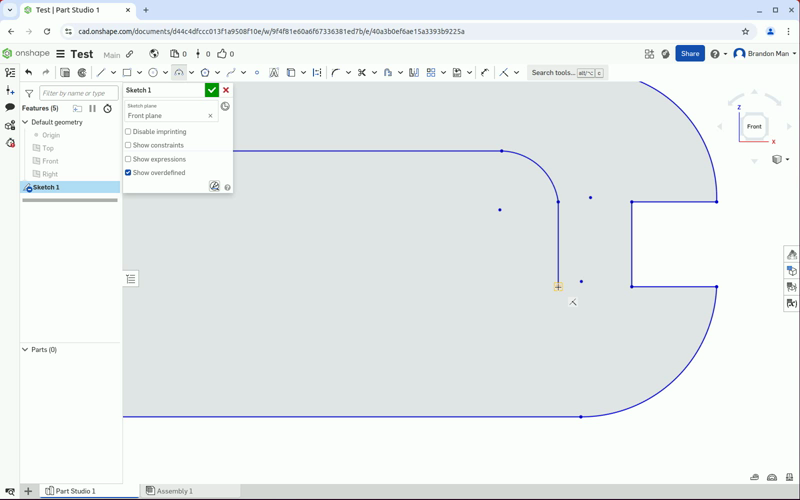
scroll(-6)
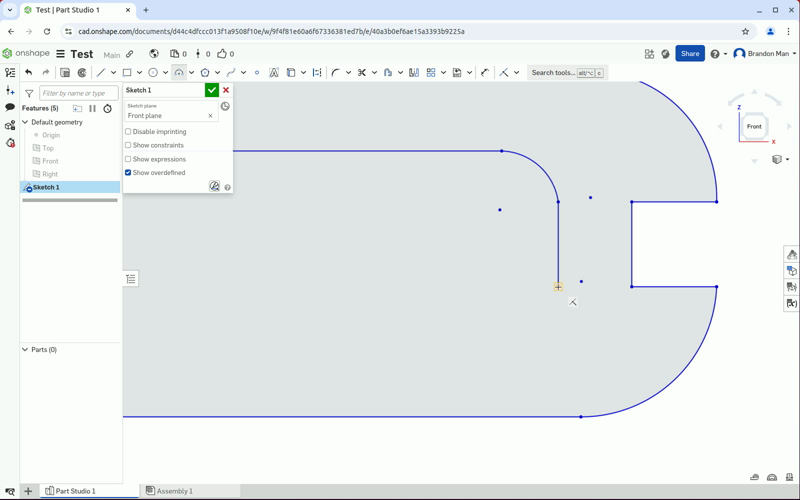
scroll(-6)
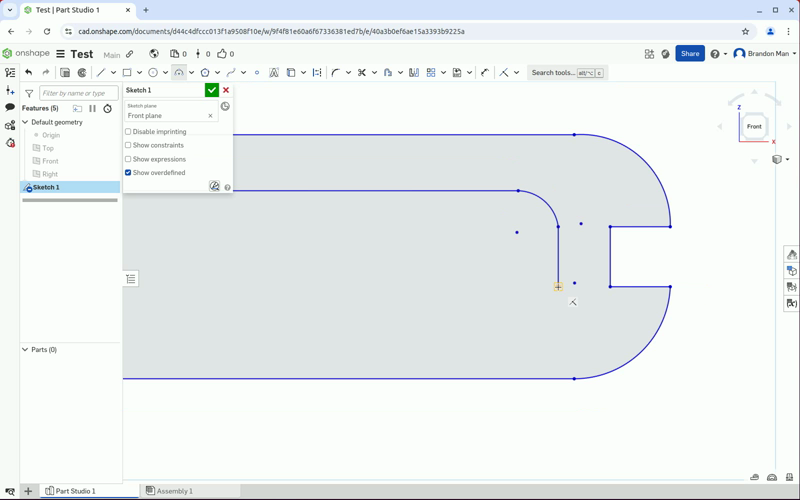
scroll(-6)
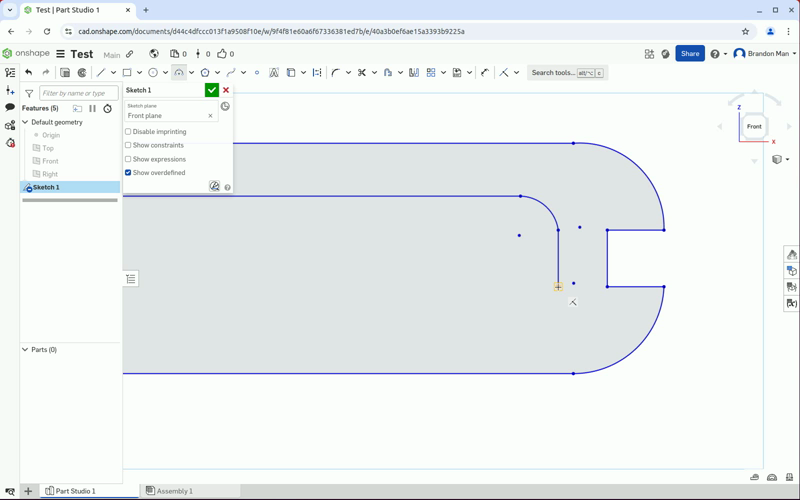
scroll(-6)
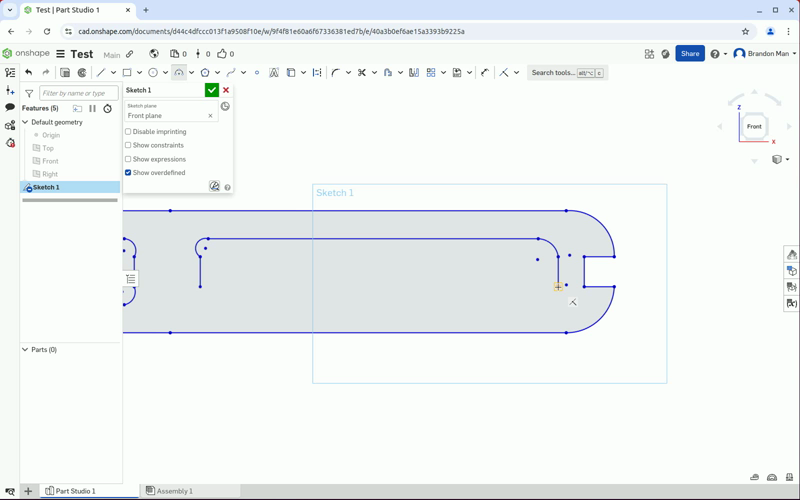
scroll(-6)
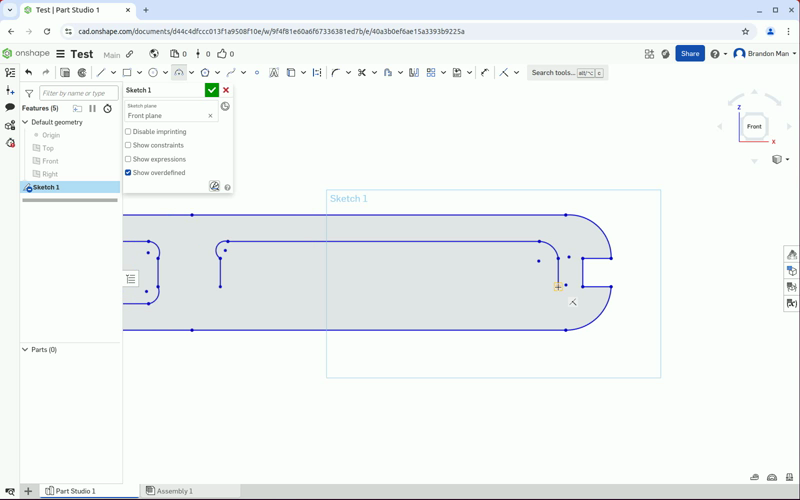
scroll(-6)
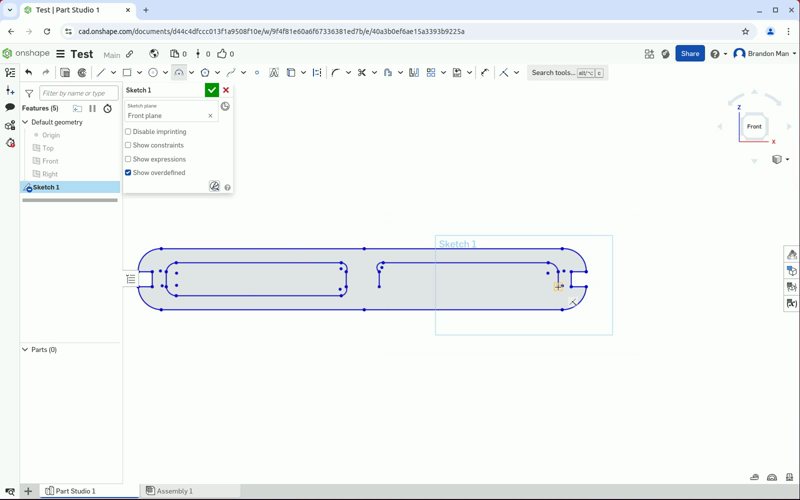
scroll(-6)
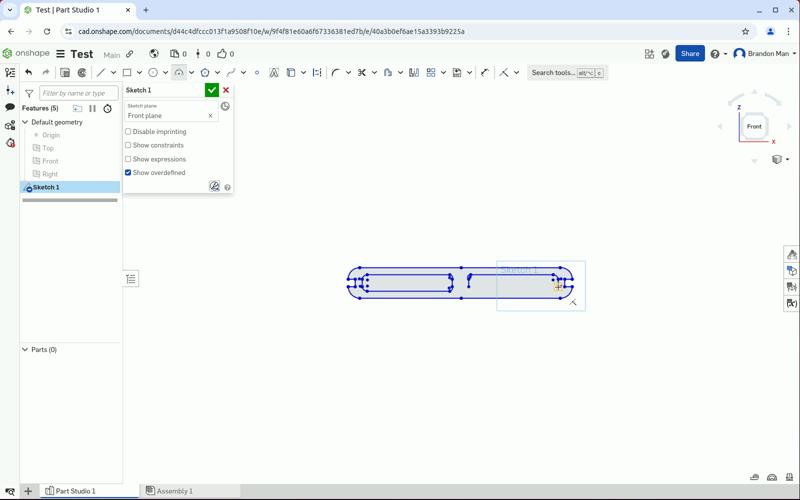
key_down(shift)
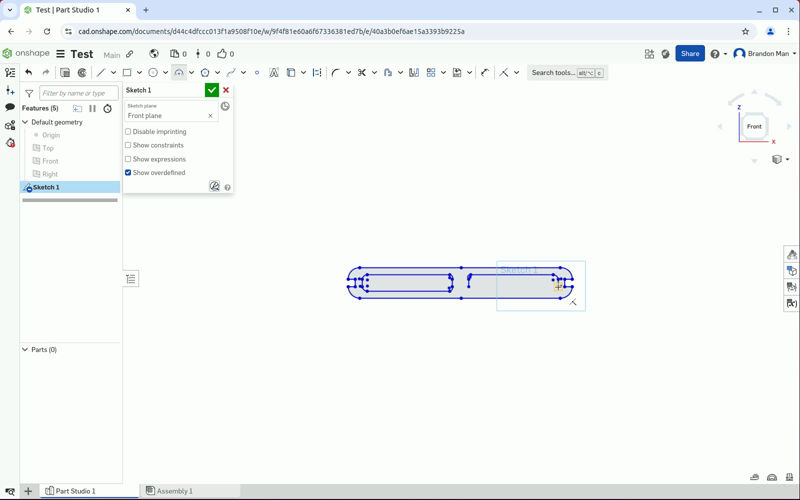
mouse_move(553, 291)
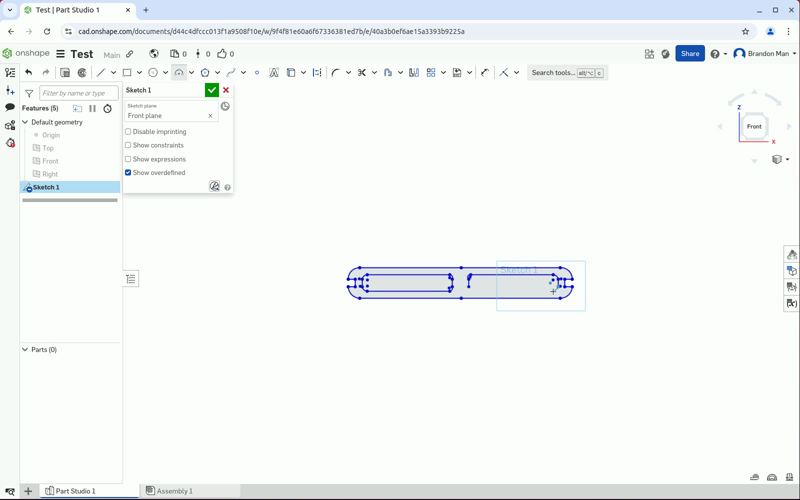
scroll(6)
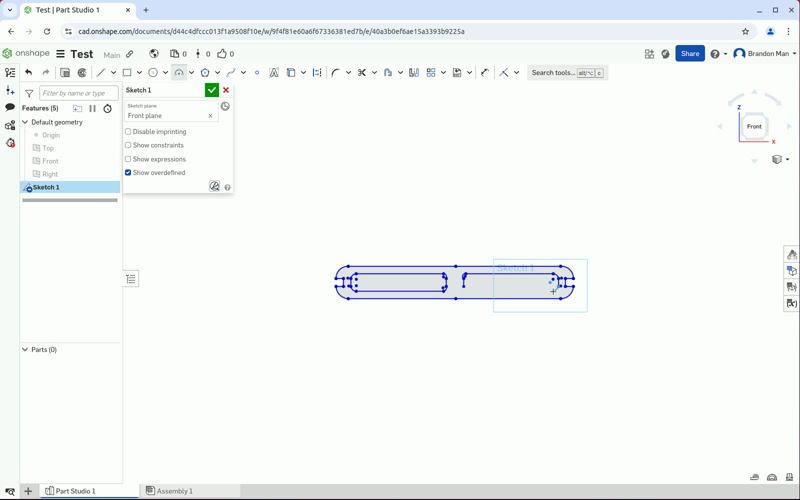
scroll(6)
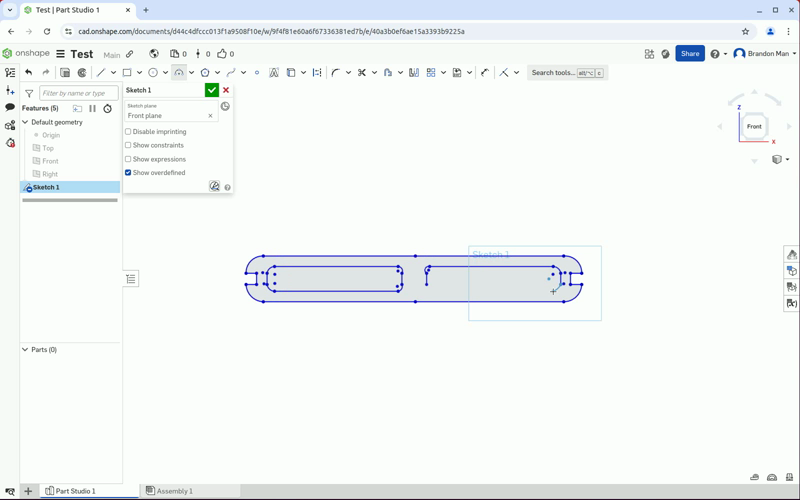
scroll(6)
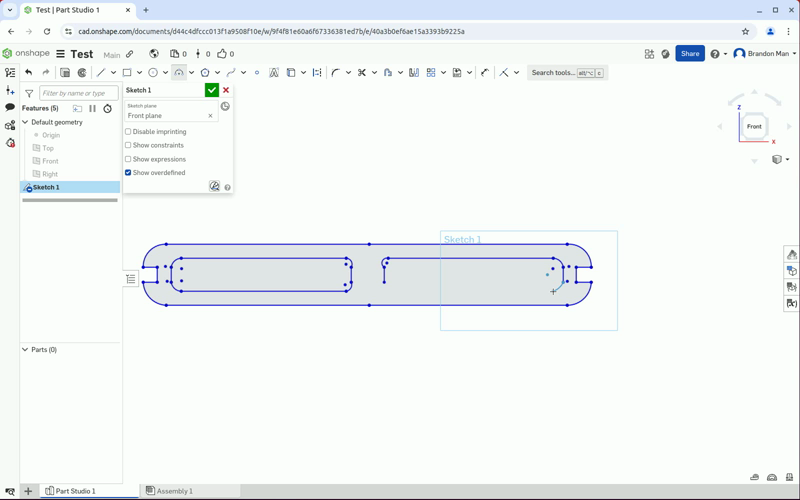
scroll(6)
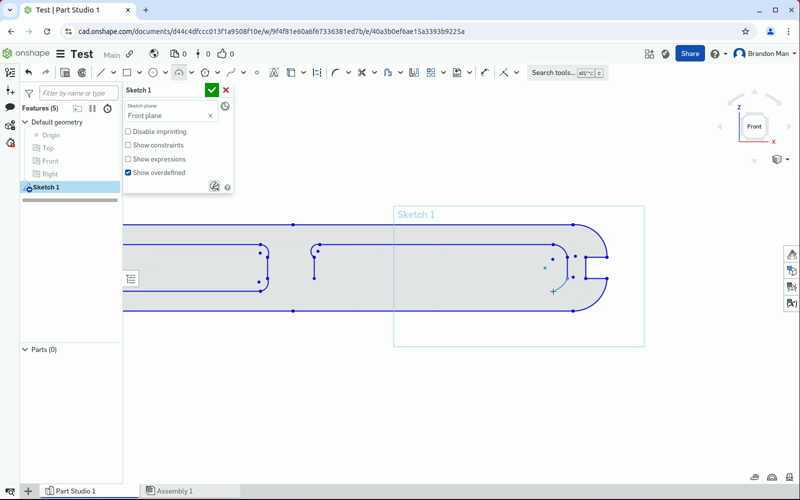
scroll(6)
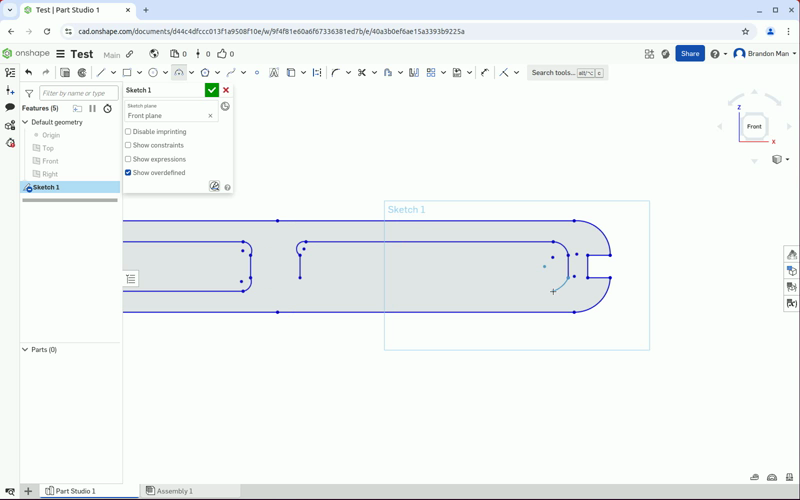
scroll(6)
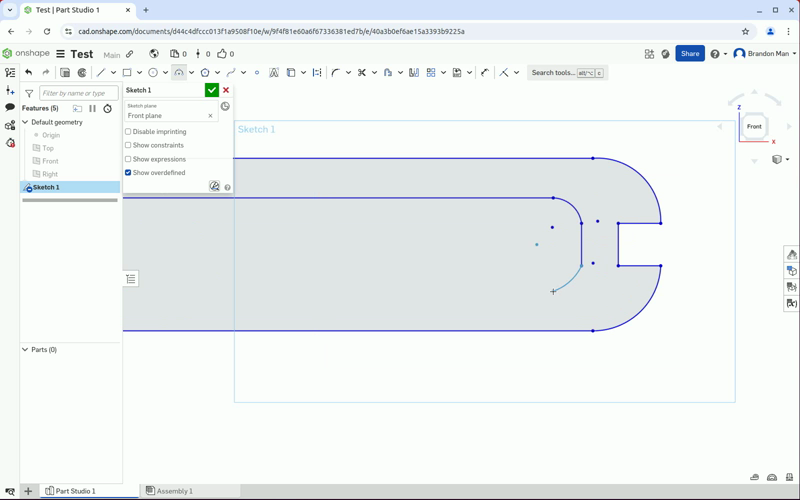
scroll(6)
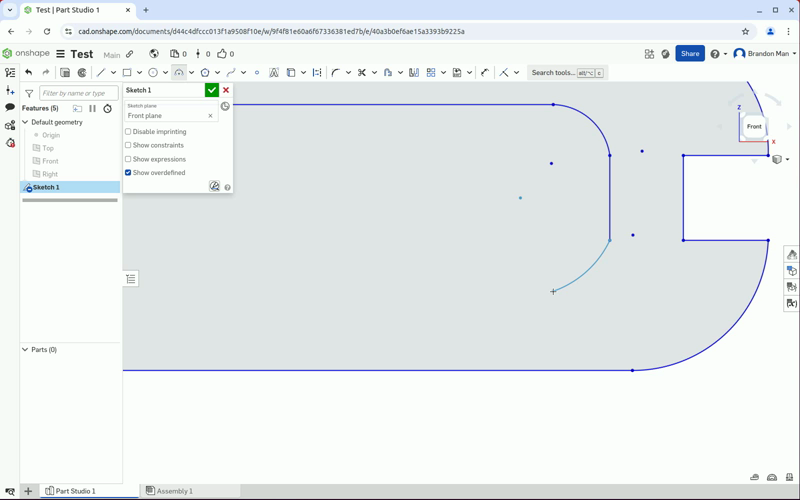
click(553, 291)
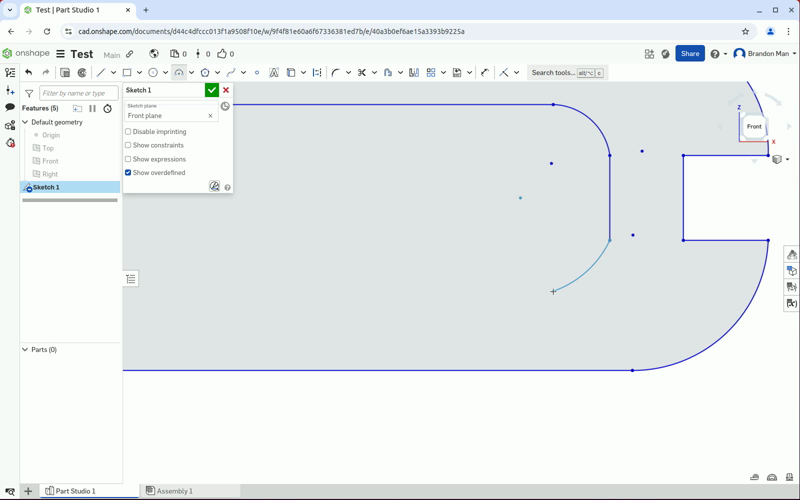
scroll(-6)
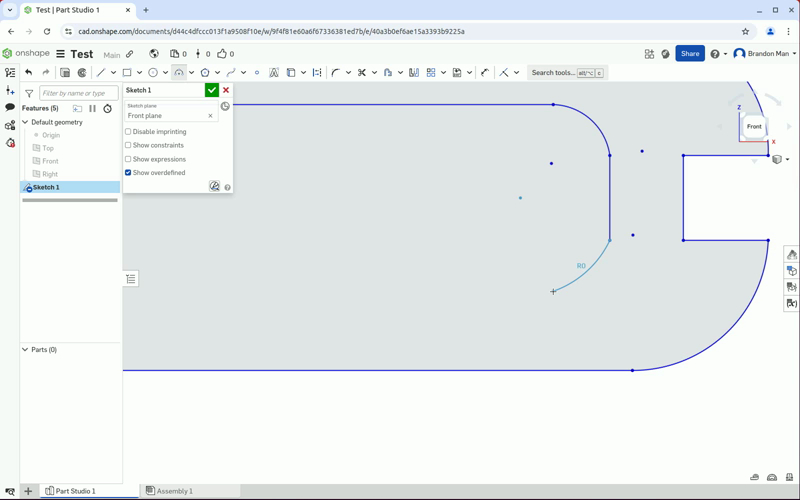
scroll(-6)
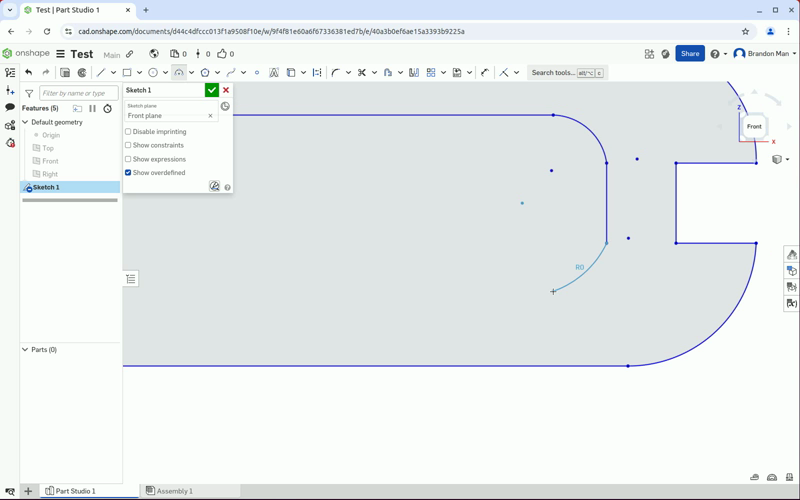
scroll(-6)
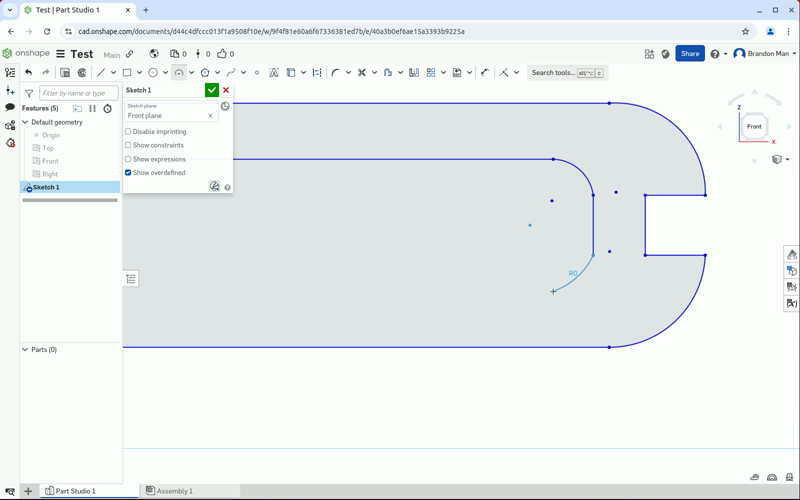
scroll(-6)
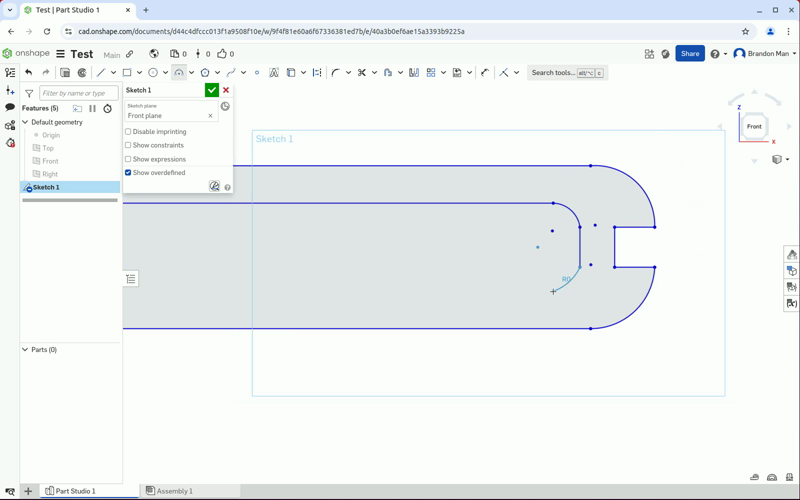
scroll(-6)
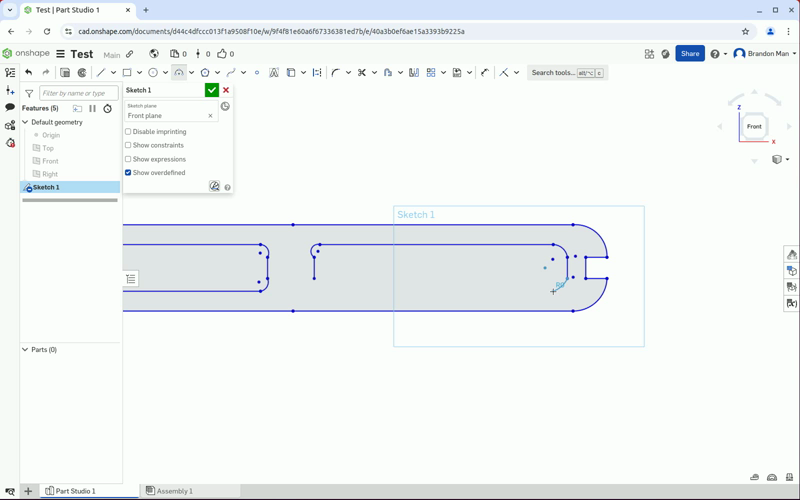
scroll(-6)
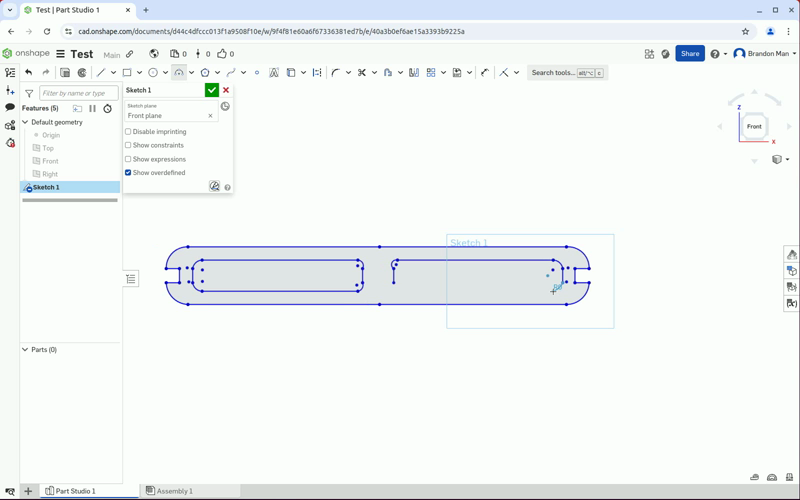
scroll(-6)
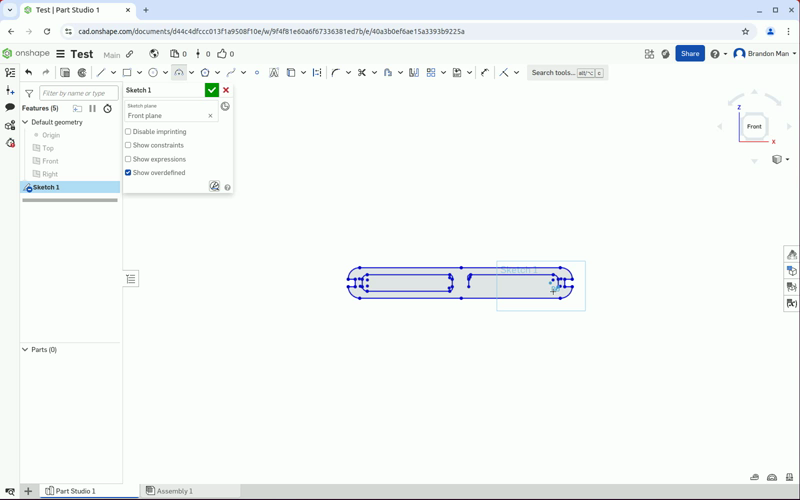
mouse_move(556, 289)
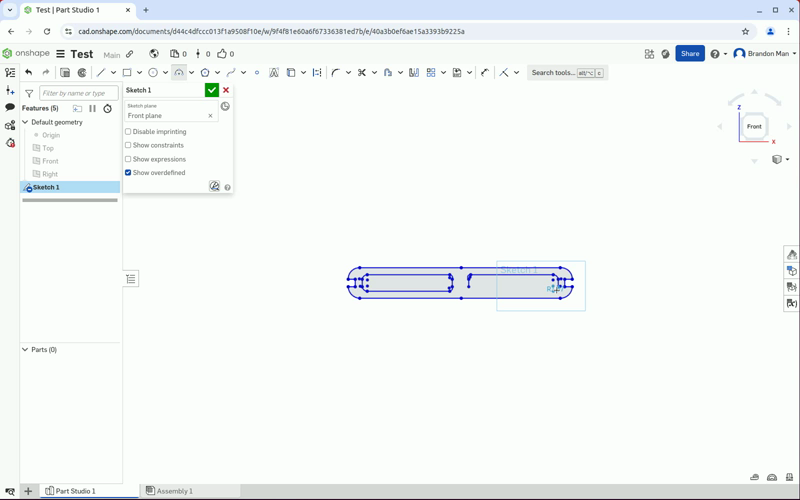
scroll(6)
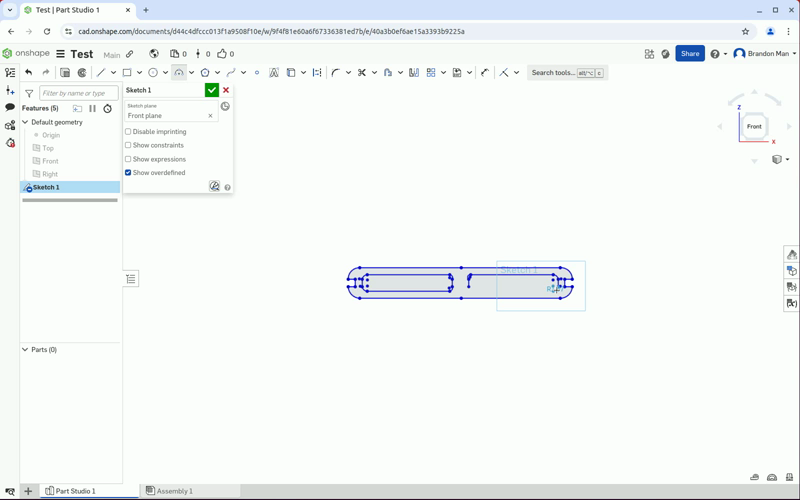
scroll(6)
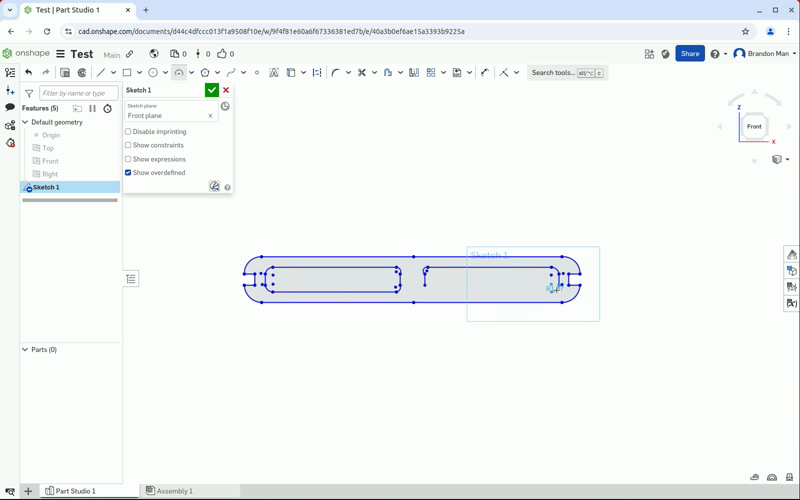
scroll(6)
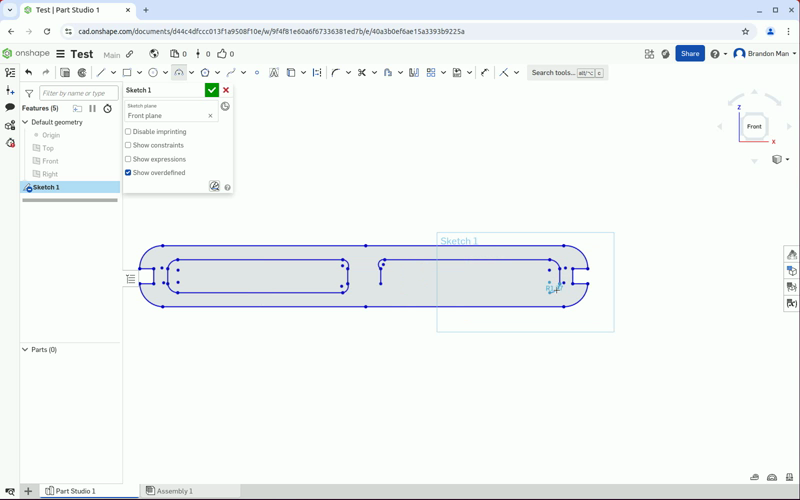
scroll(6)
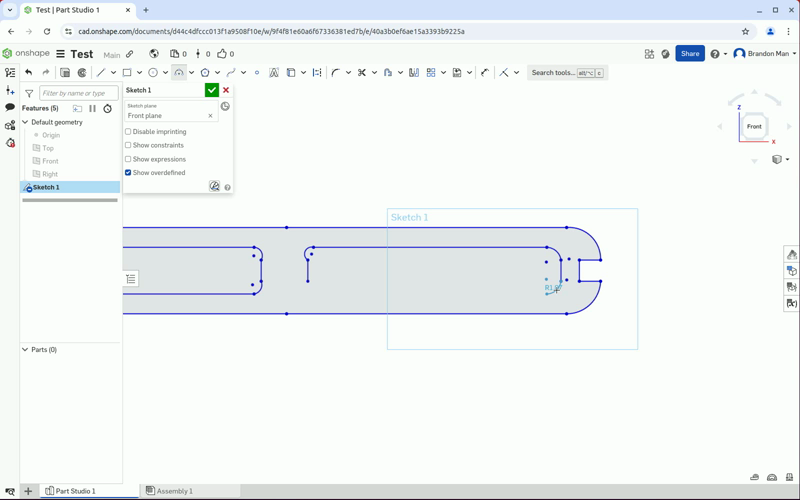
scroll(6)
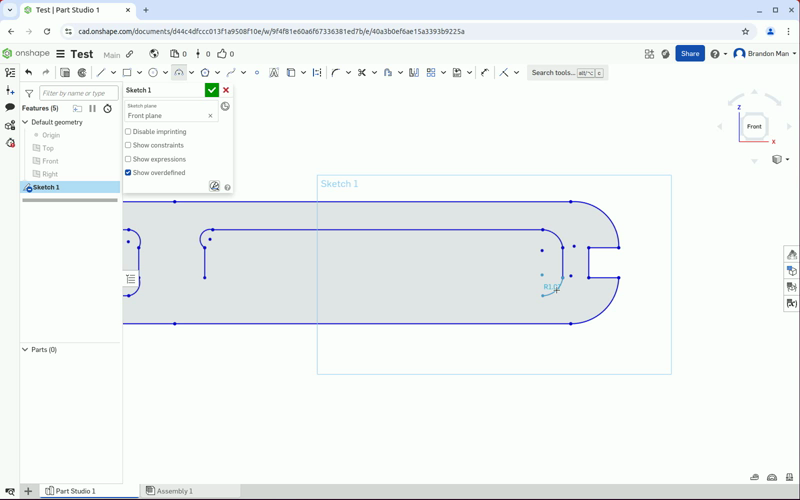
scroll(6)
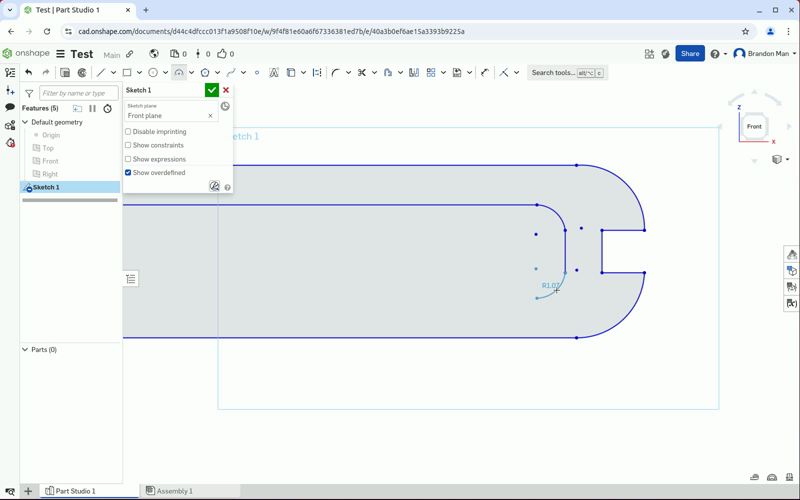
scroll(6)
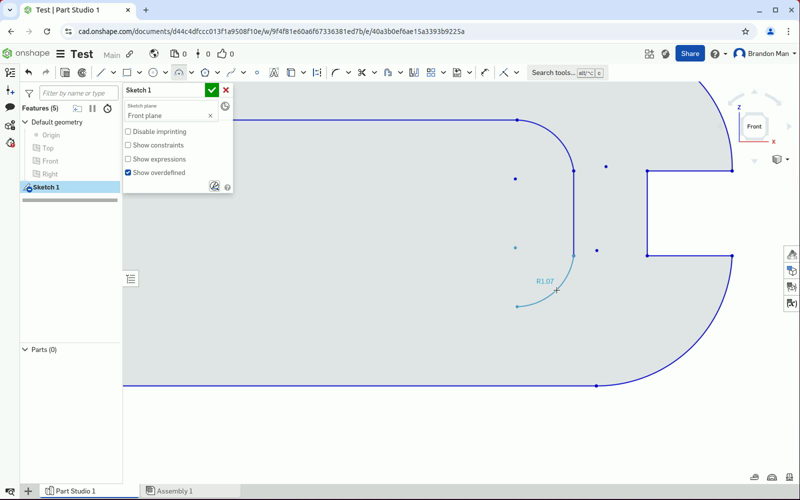
click(556, 289)
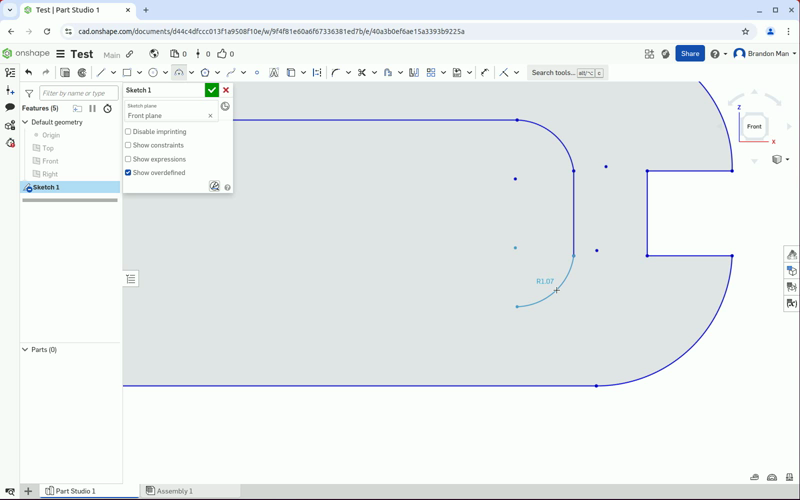
scroll(-6)
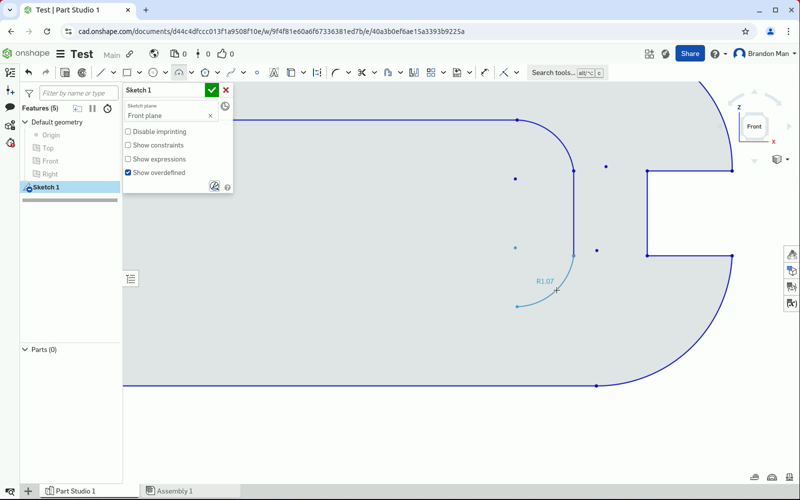
scroll(-6)
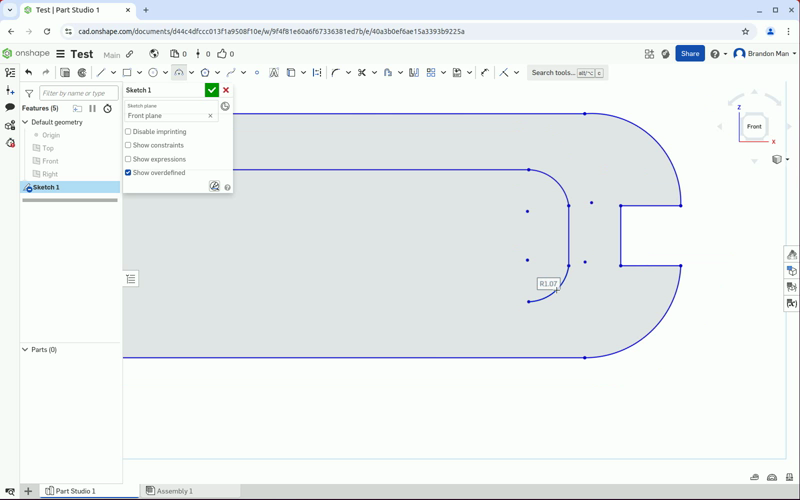
scroll(-6)
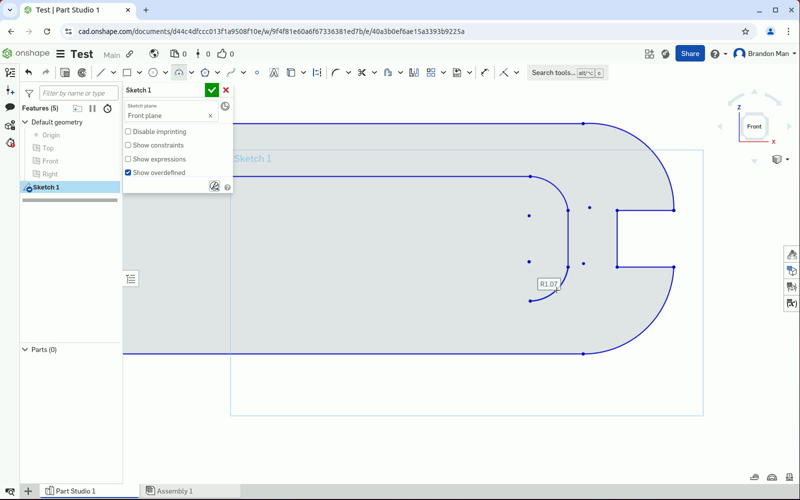
scroll(-6)
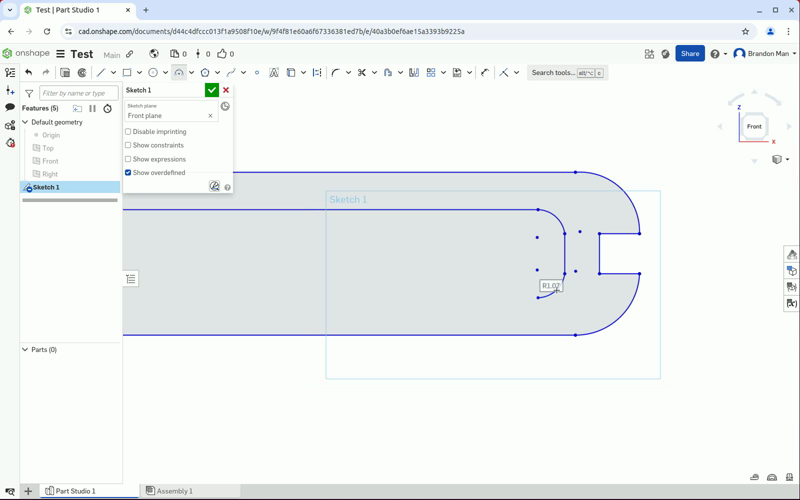
scroll(-6)
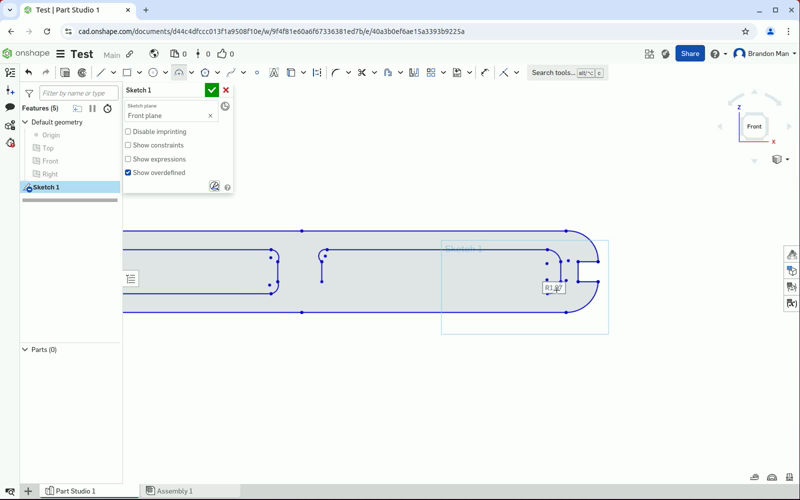
scroll(-6)
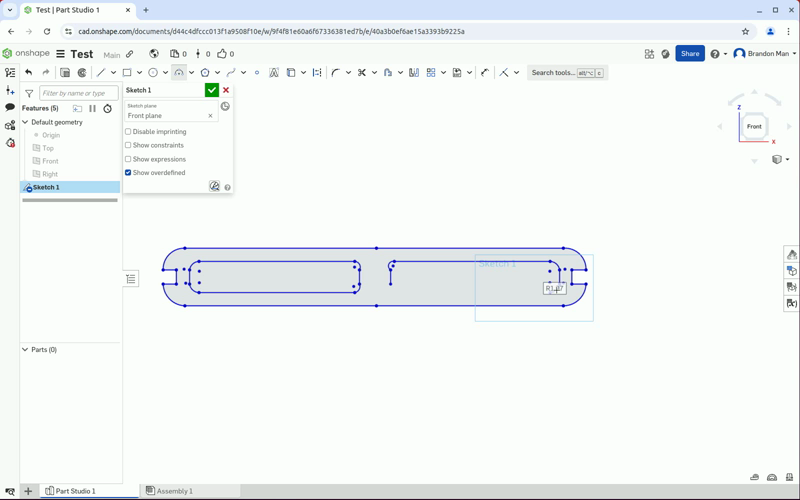
scroll(-6)
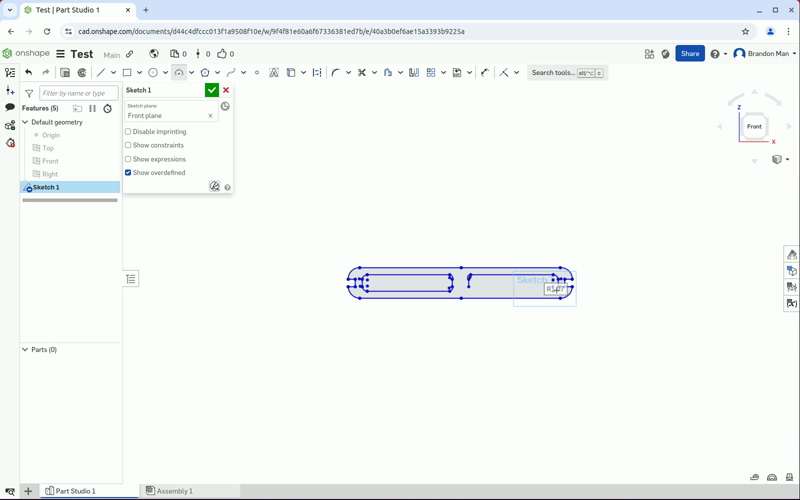
key_up(shift)
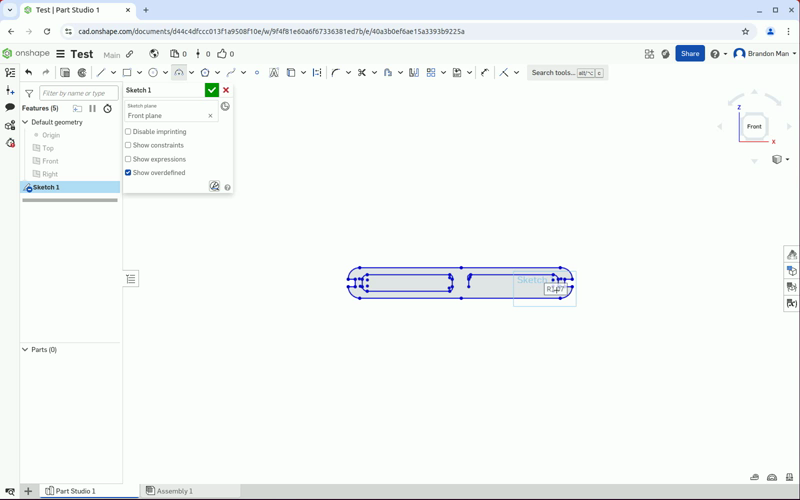
key(esc)
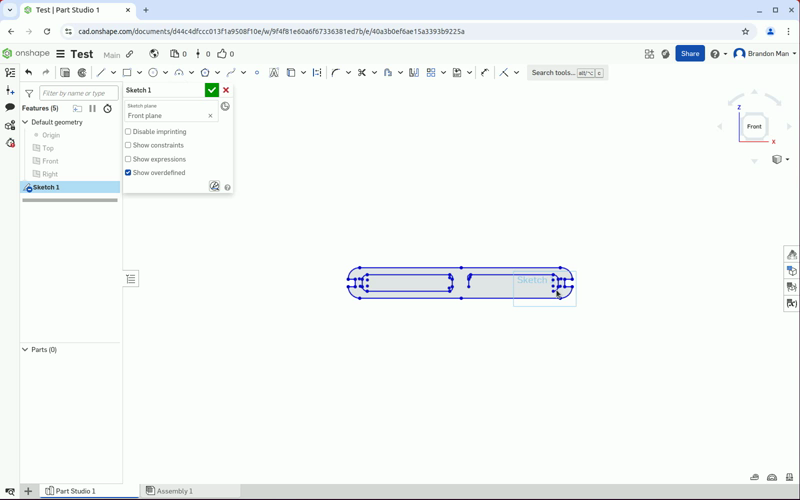
key(l)
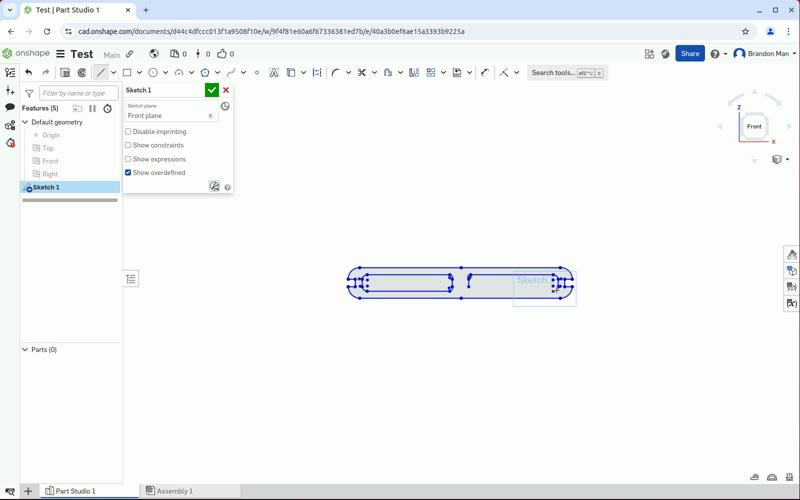
mouse_move(553, 291)
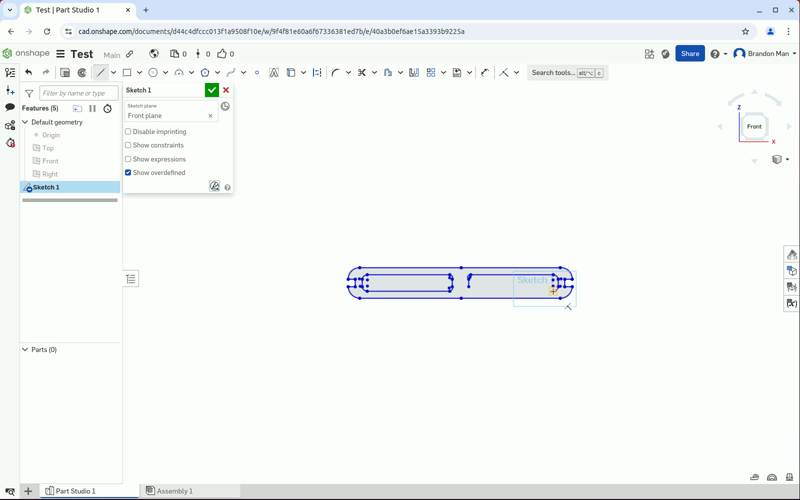
scroll(6)
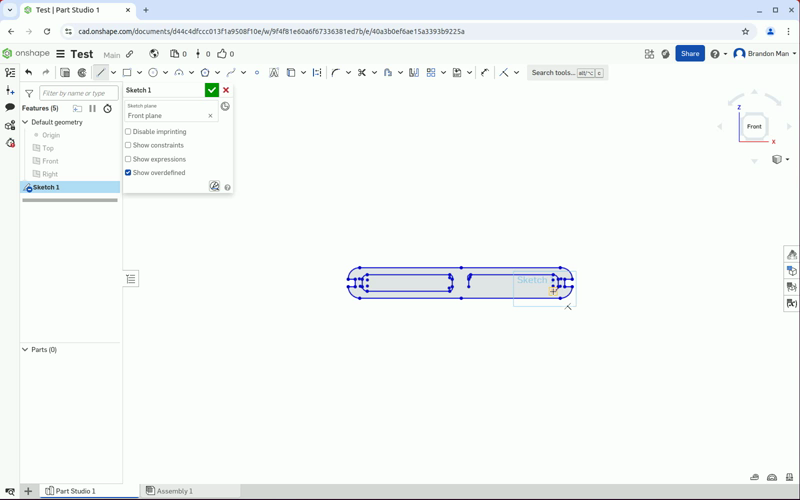
scroll(6)
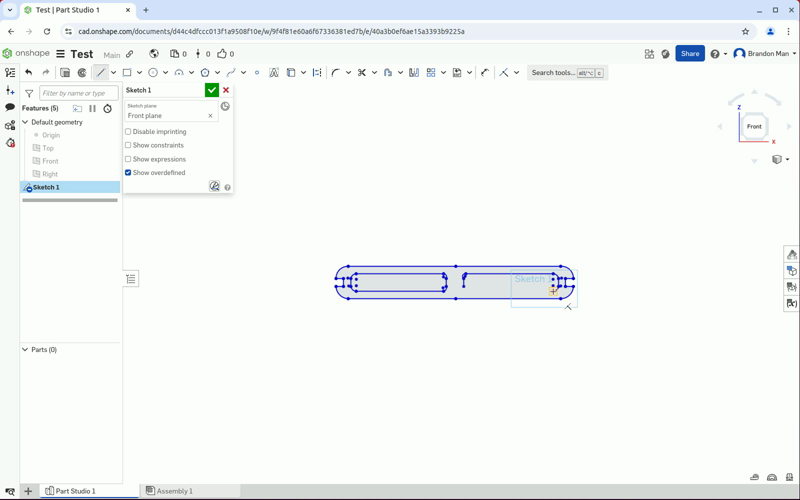
scroll(6)
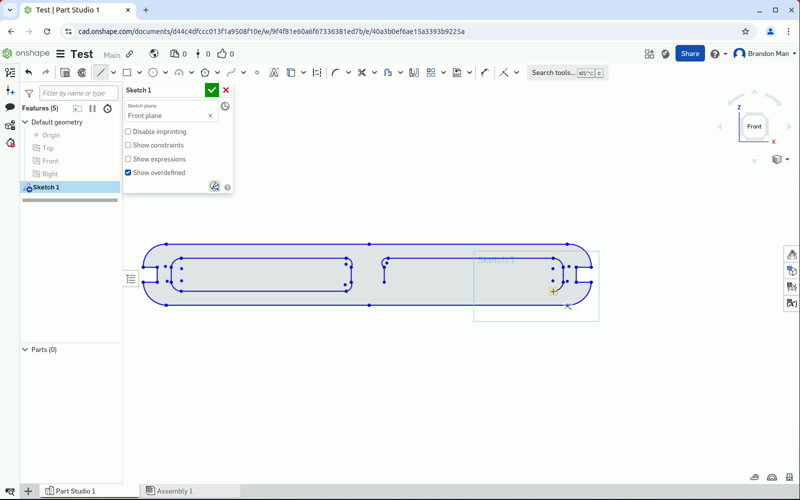
scroll(6)
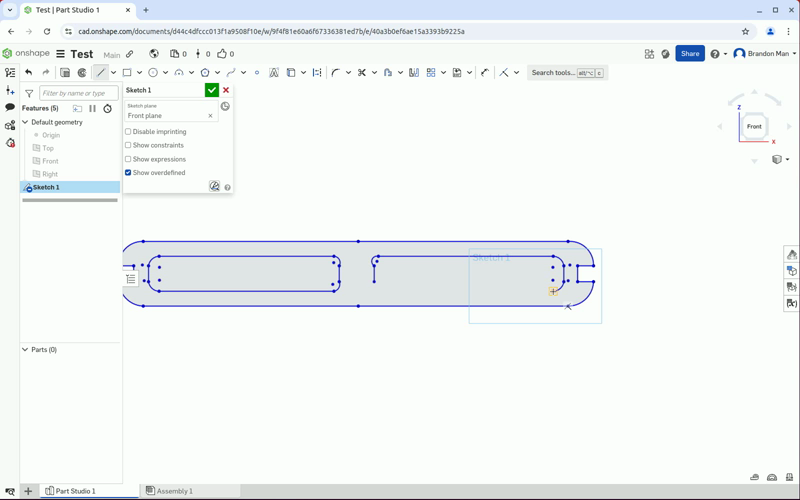
scroll(6)
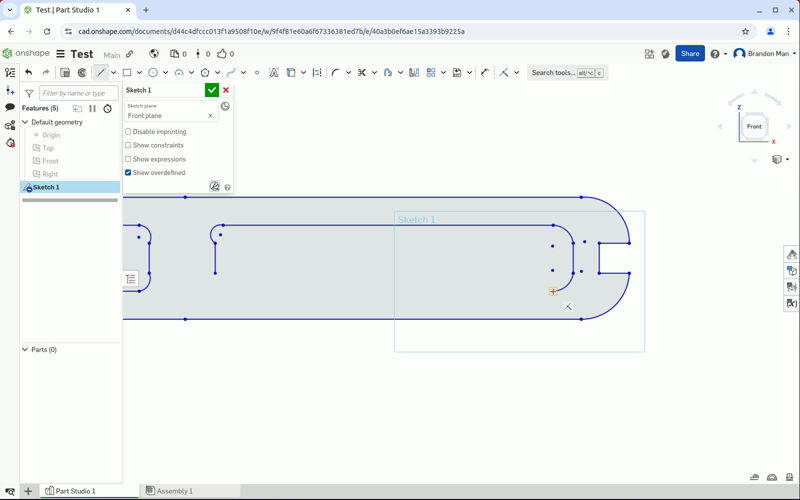
scroll(6)
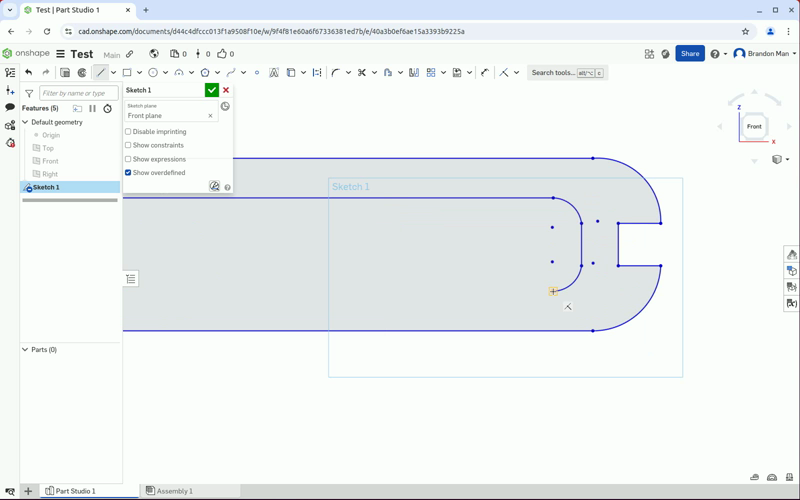
scroll(6)
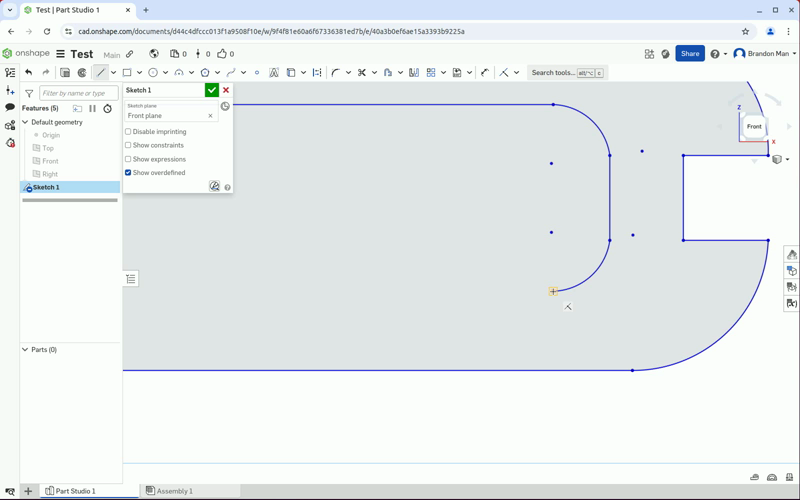
click(553, 291)
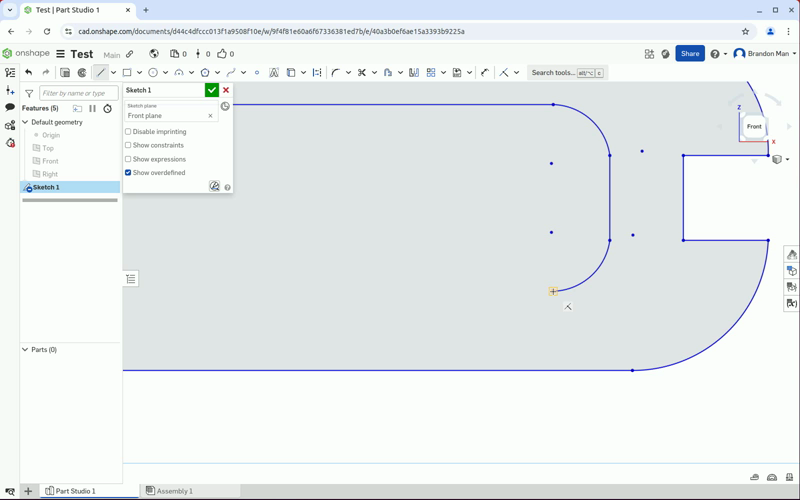
scroll(-6)
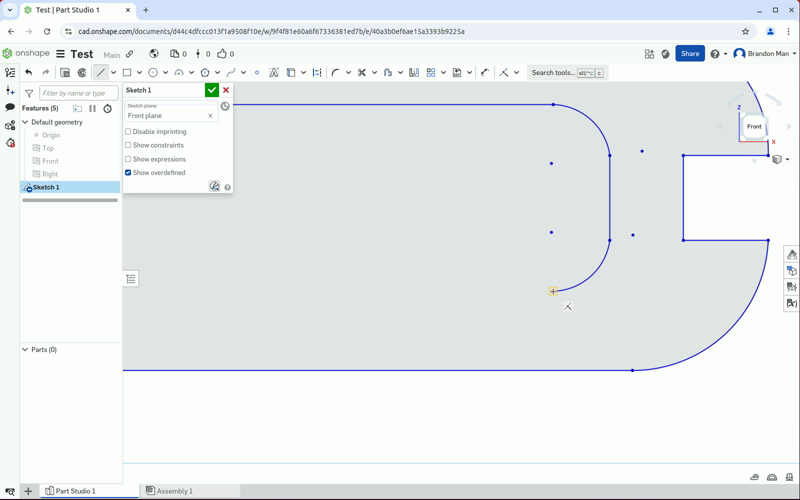
scroll(-6)
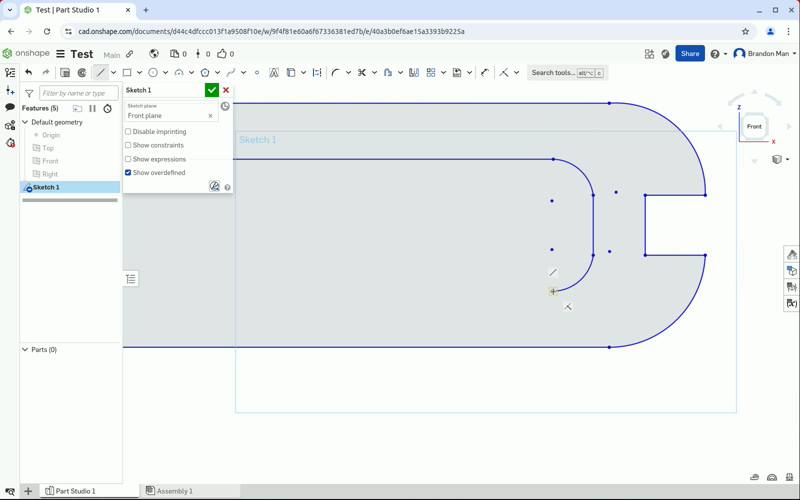
scroll(-6)
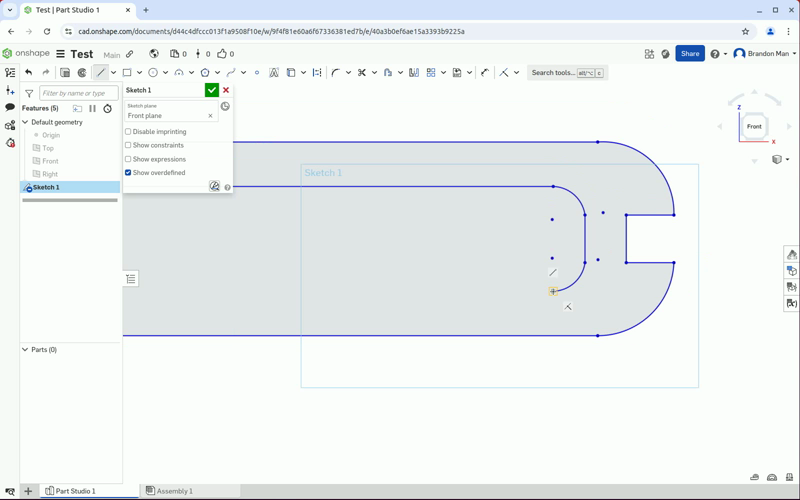
scroll(-6)
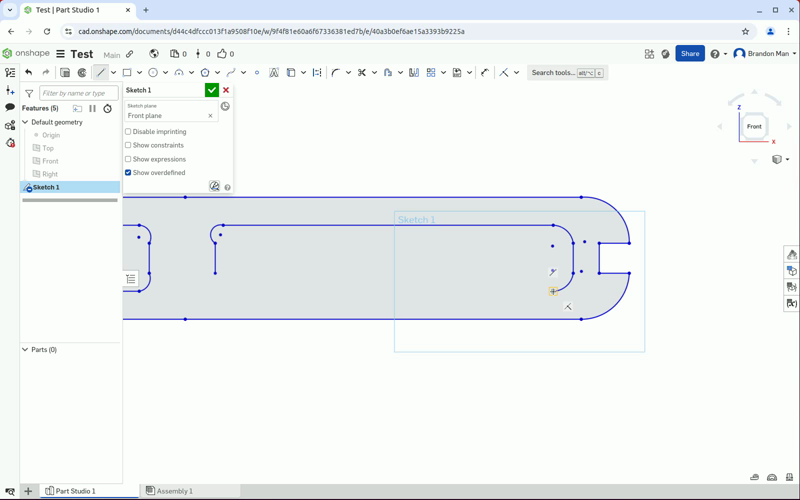
scroll(-6)
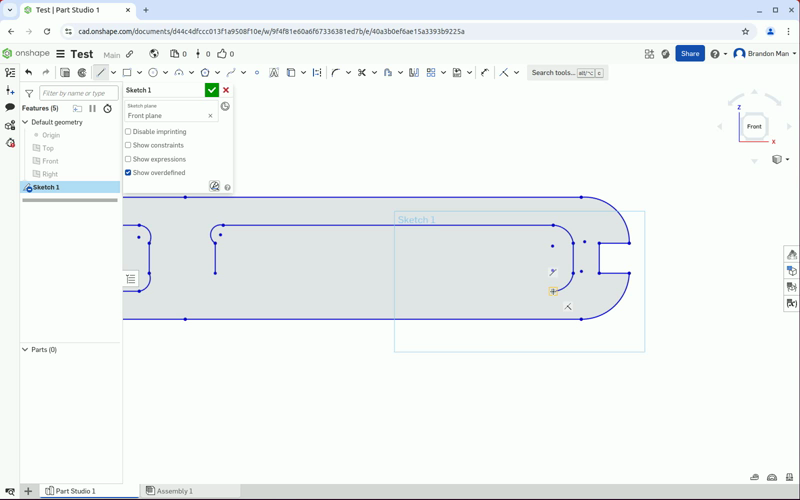
scroll(-6)
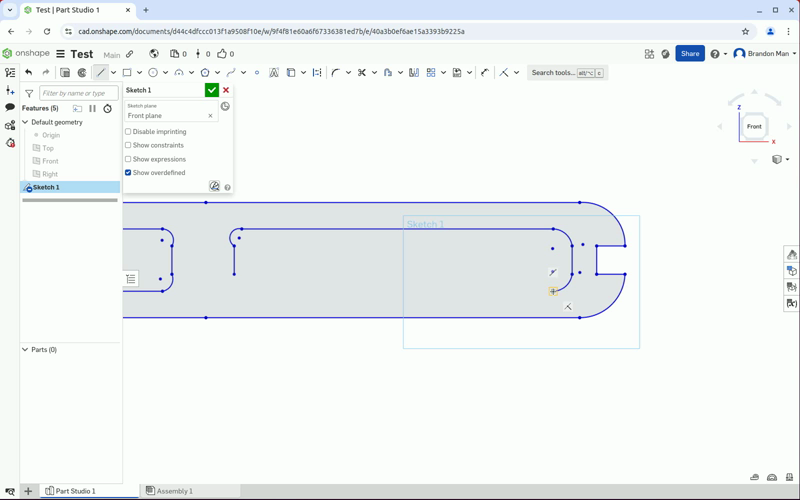
scroll(-6)
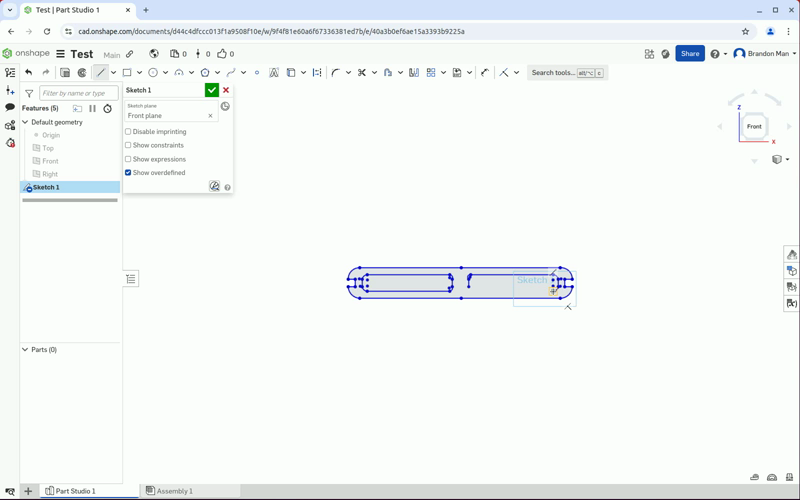
key_down(shift)
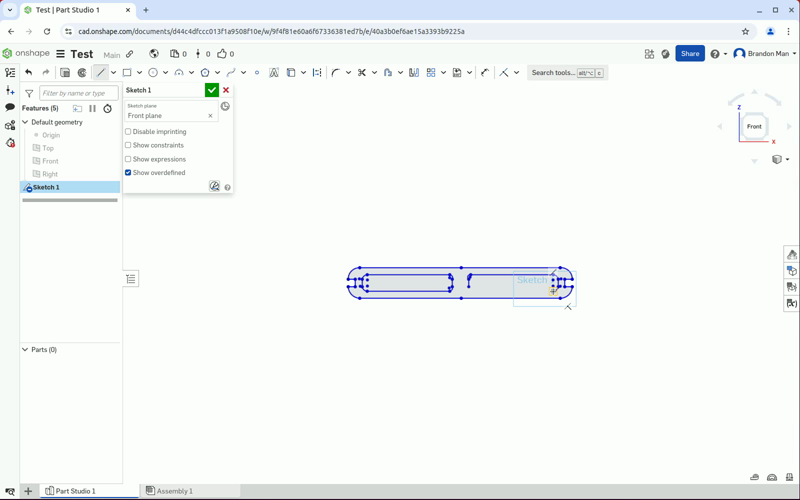
mouse_move(470, 291)
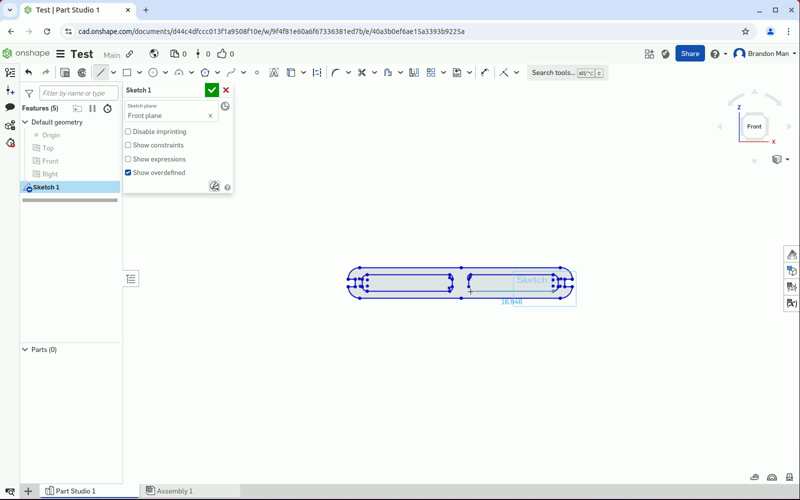
click(470, 291)
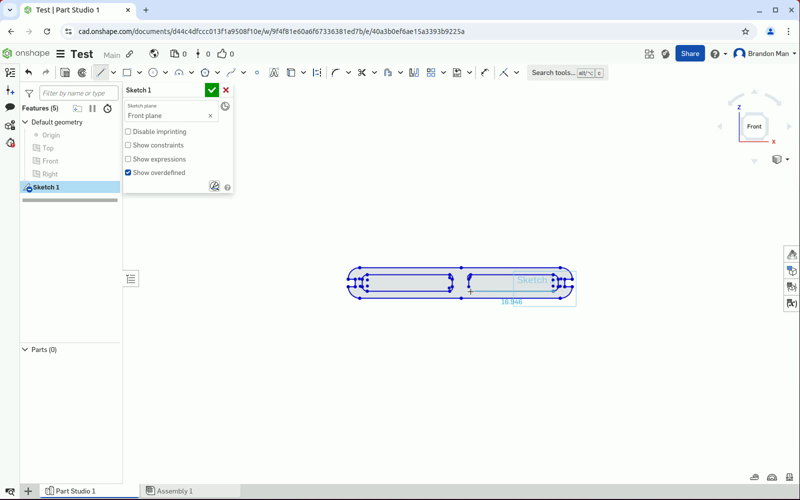
key_up(shift)
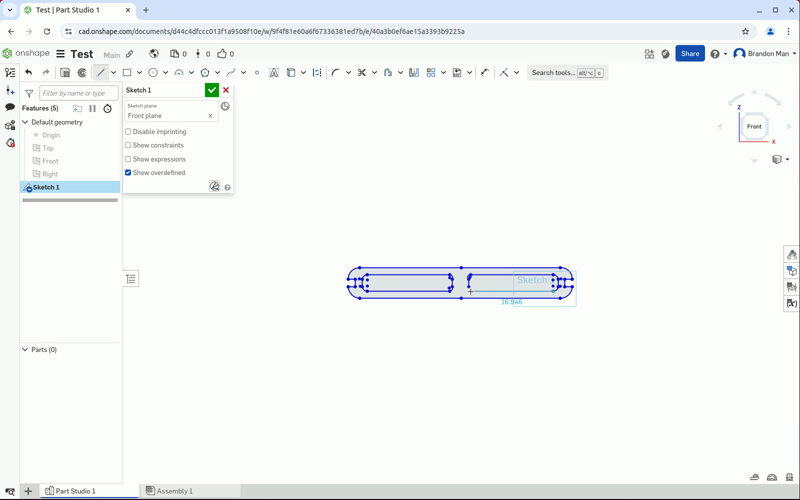
key(esc)
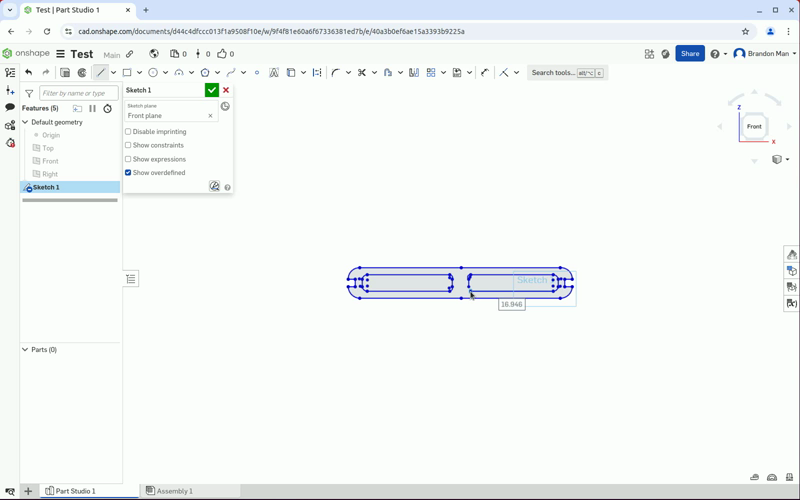
key(a)
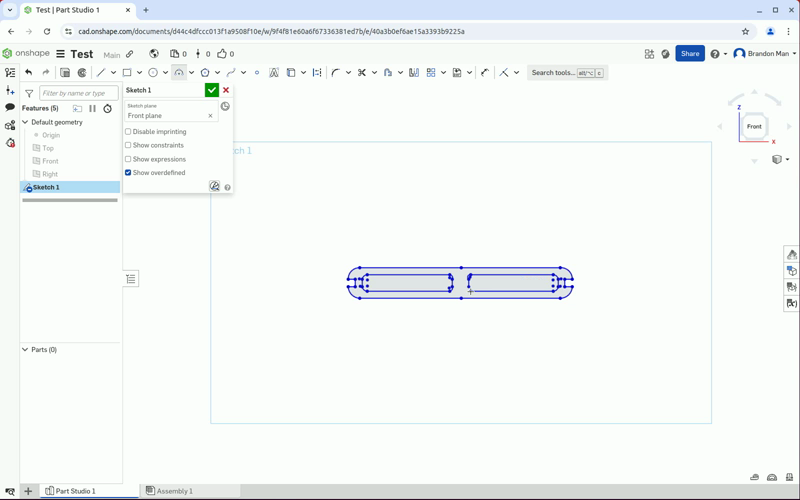
mouse_move(470, 291)
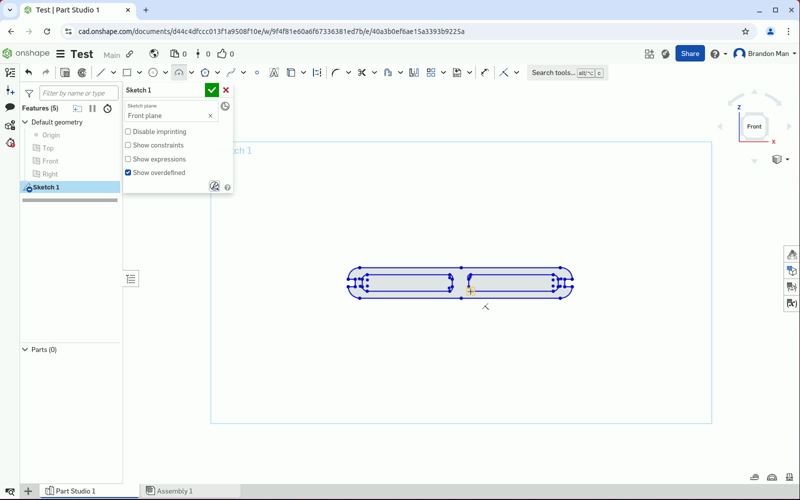
click(470, 291)
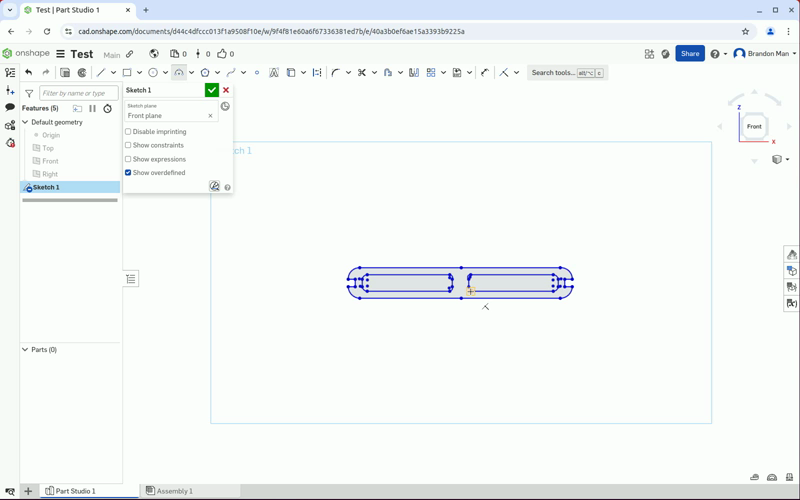
mouse_move(468, 286)
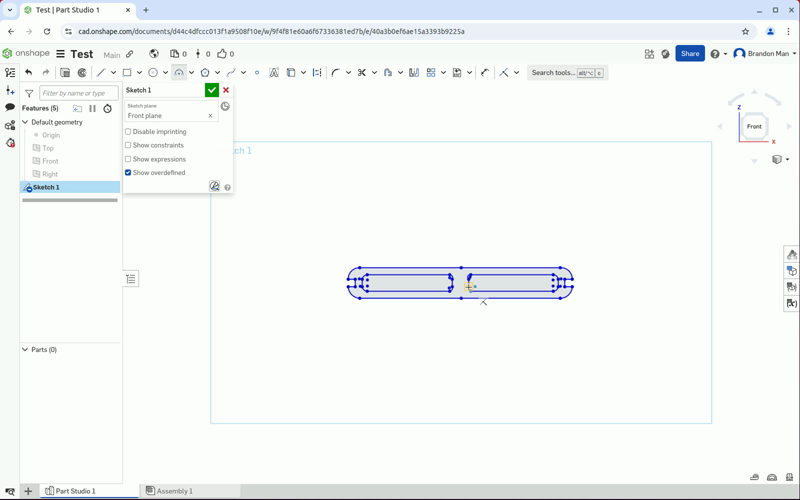
scroll(6)
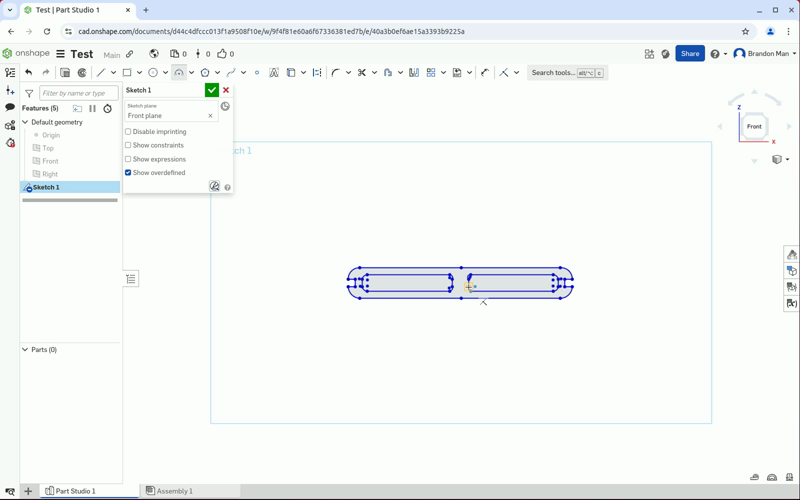
scroll(6)
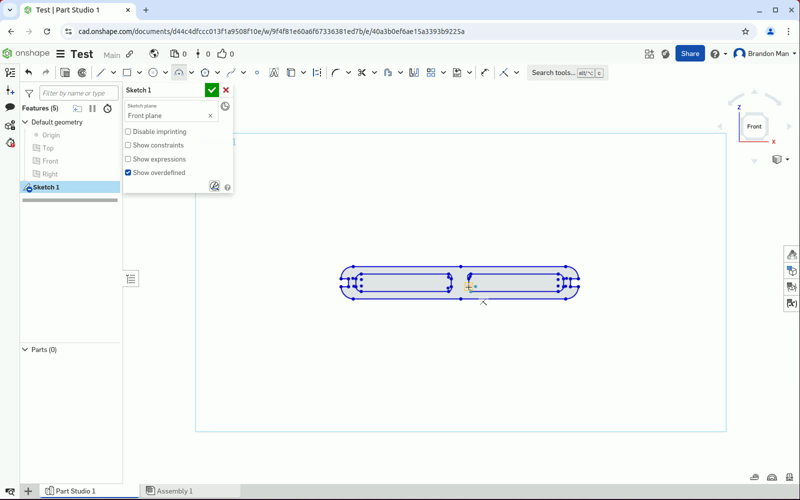
scroll(6)
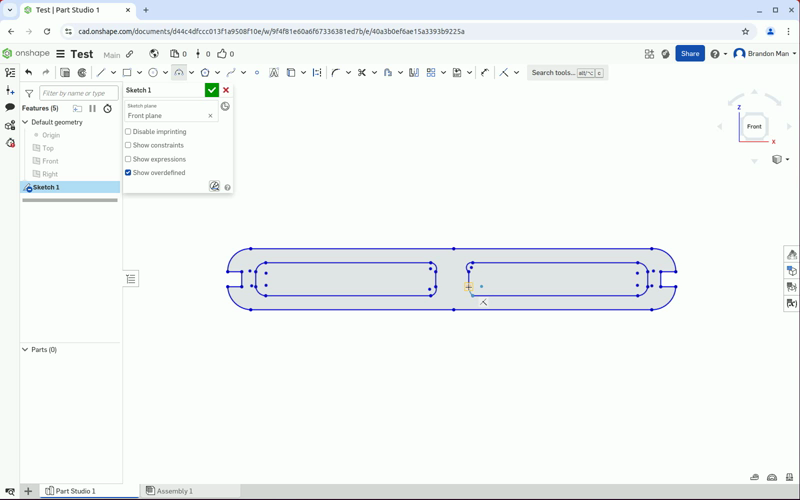
scroll(6)
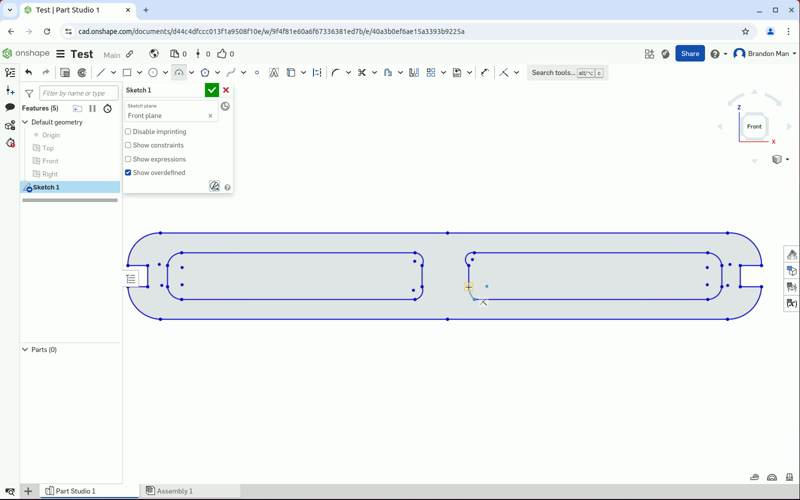
scroll(6)
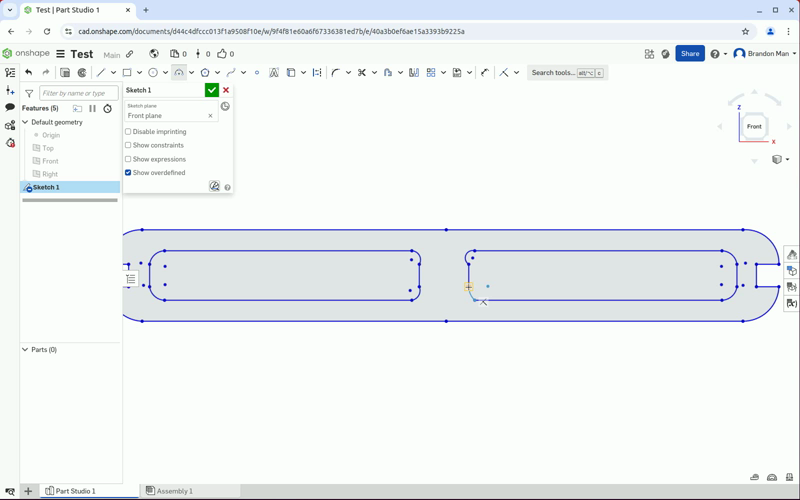
scroll(6)
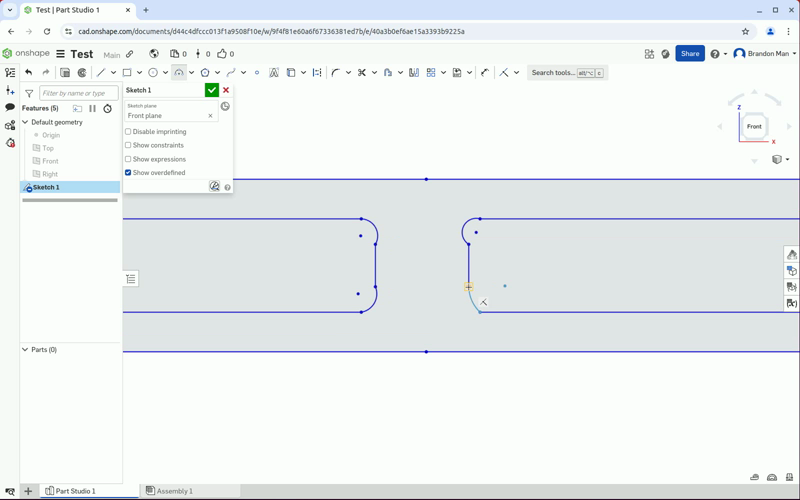
scroll(6)
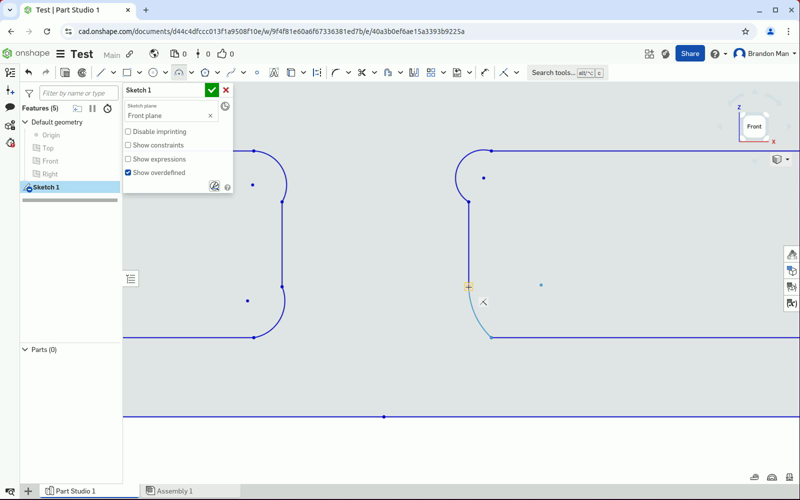
click(468, 286)
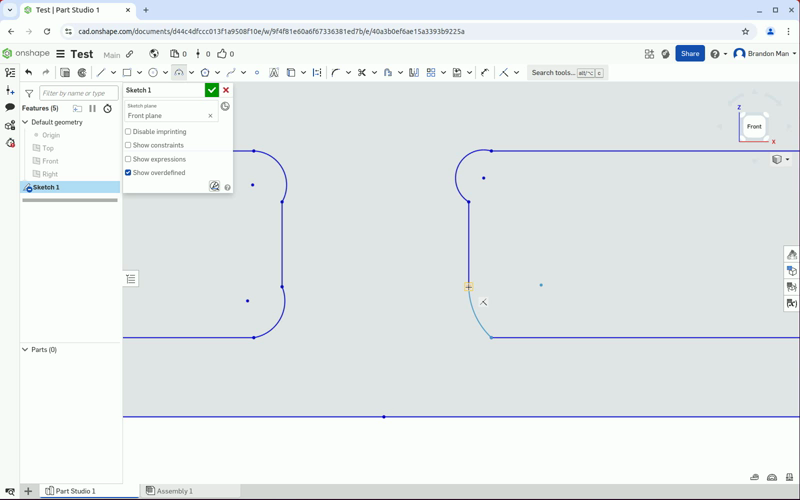
scroll(-6)
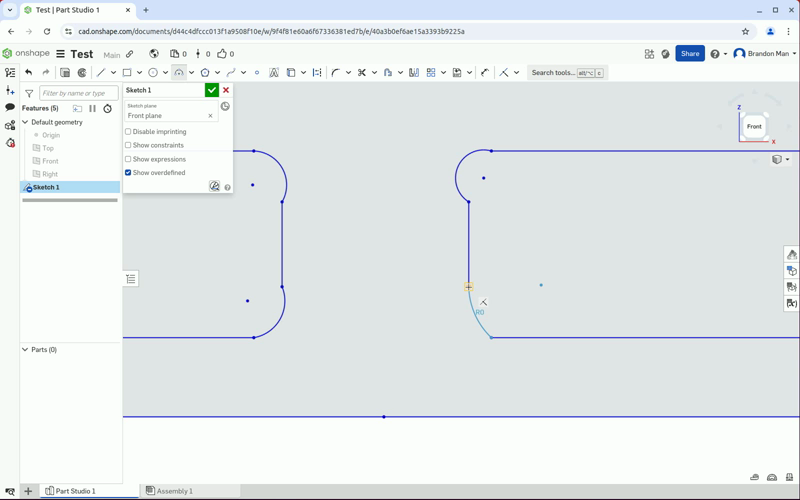
scroll(-6)
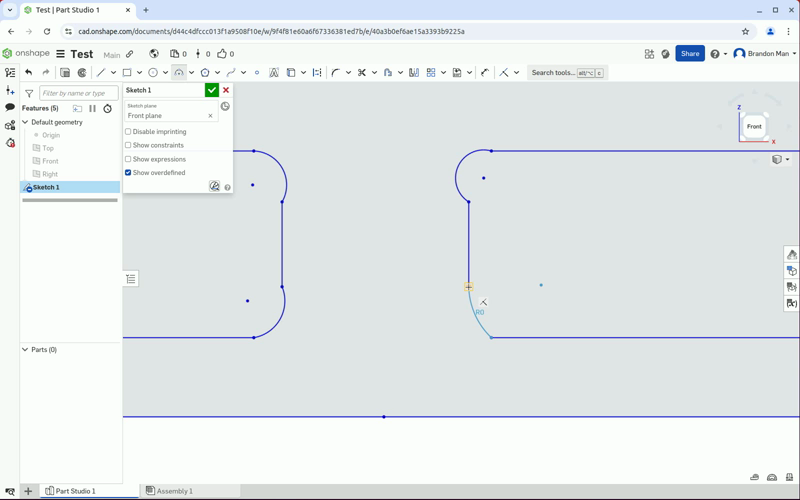
scroll(-6)
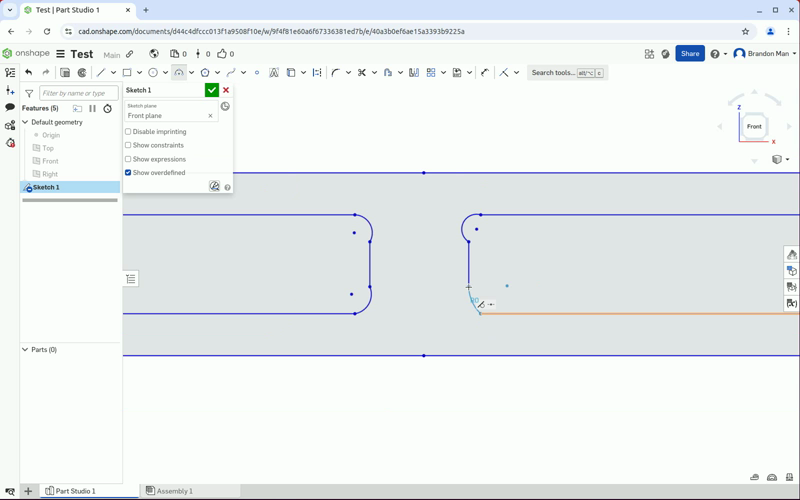
scroll(-6)
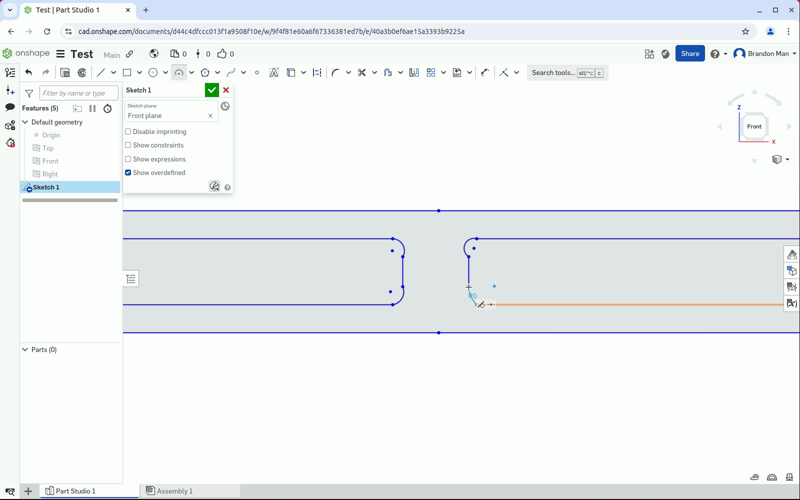
scroll(-6)
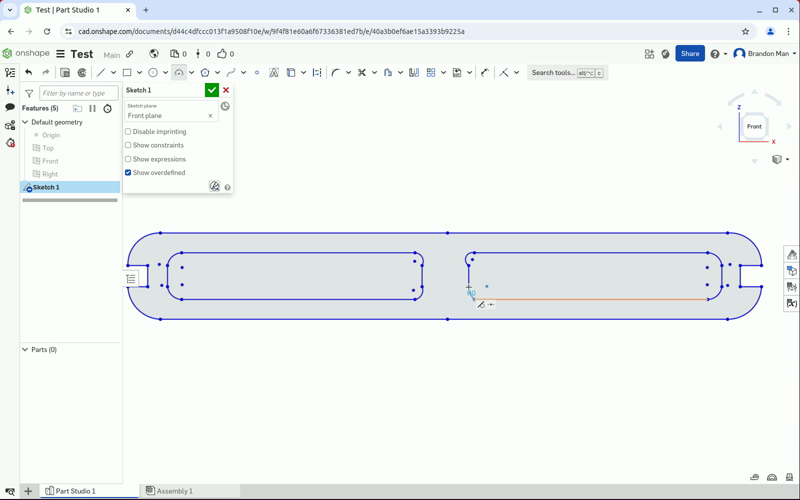
scroll(-6)
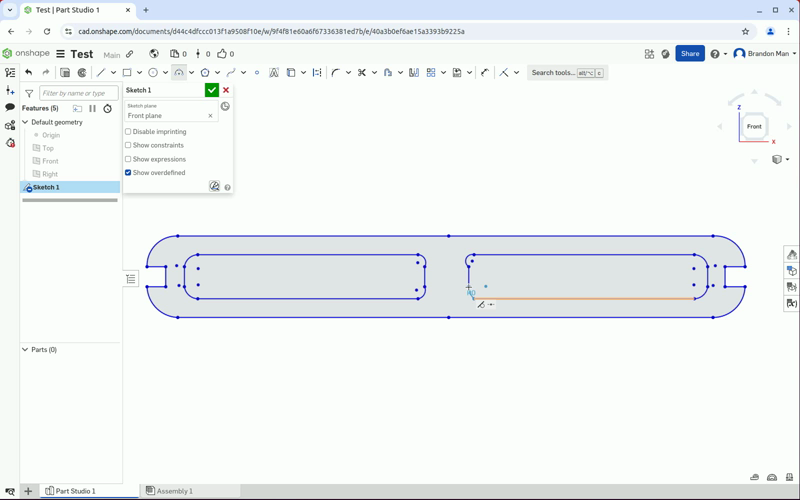
scroll(-6)
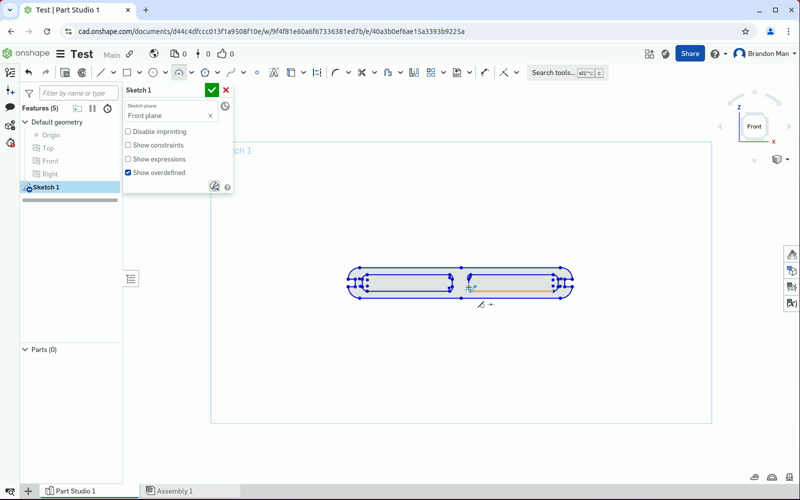
key_down(shift)
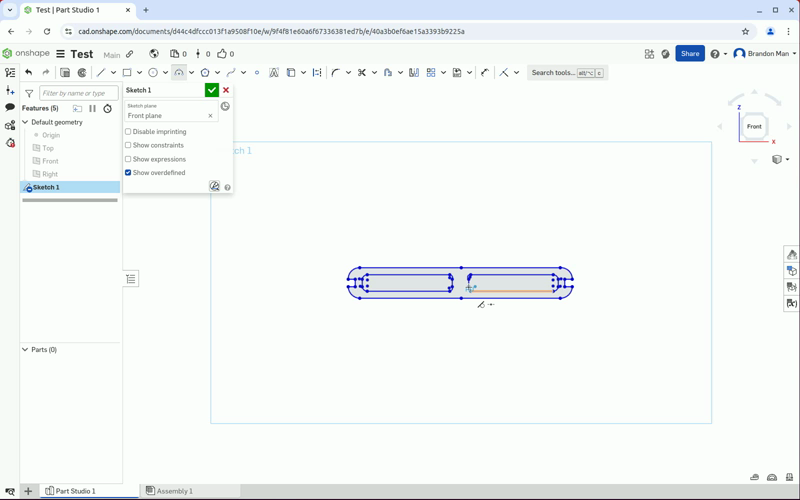
mouse_move(467, 289)
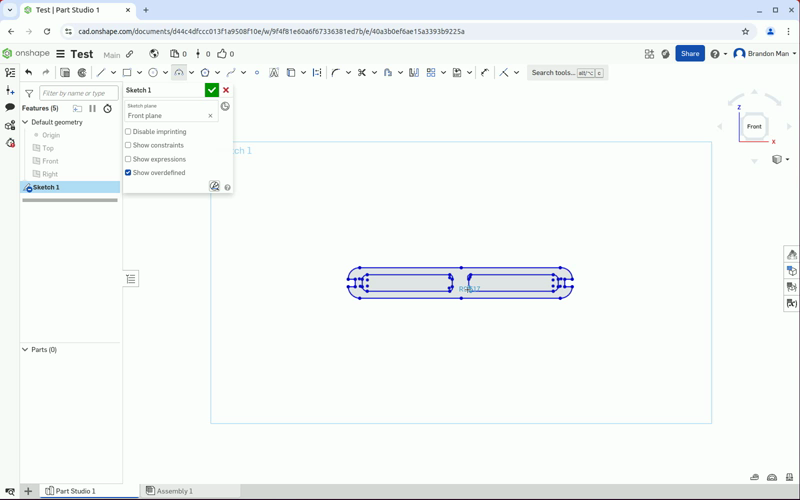
scroll(6)
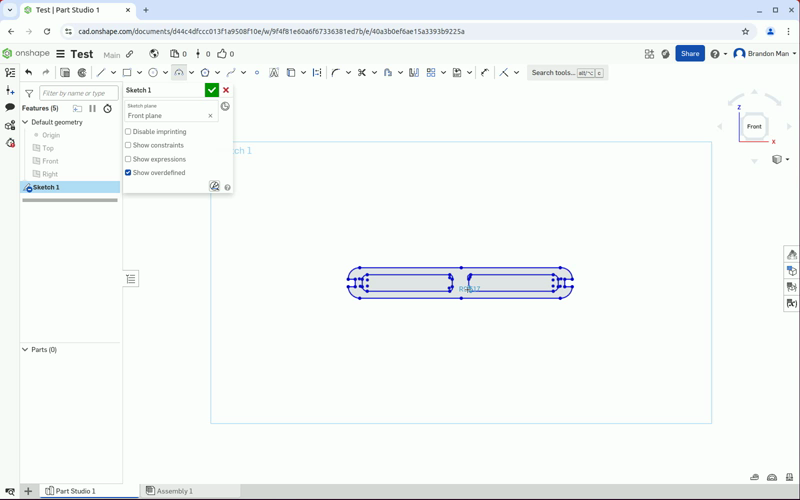
scroll(6)
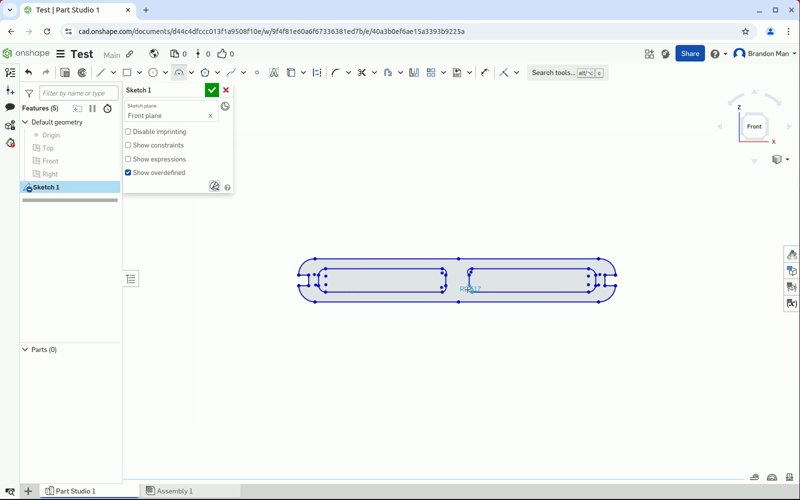
scroll(6)
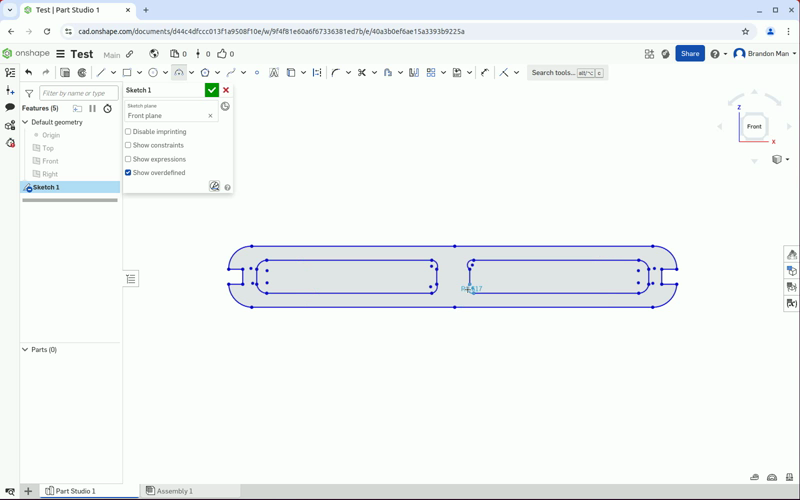
scroll(6)
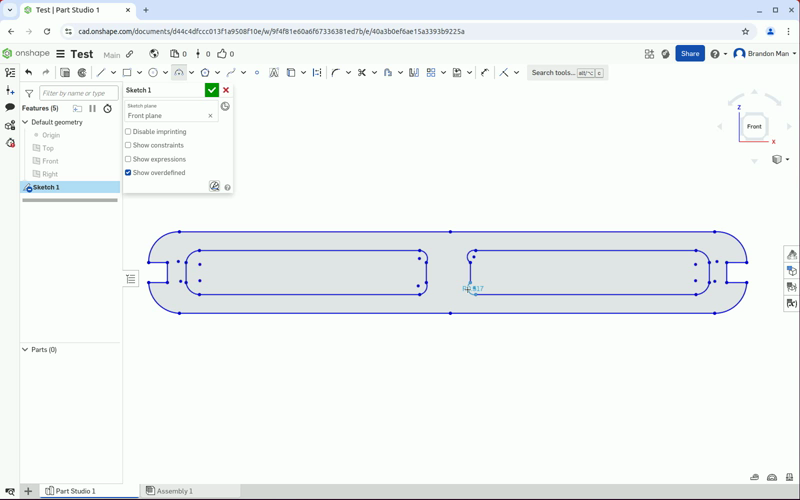
scroll(6)
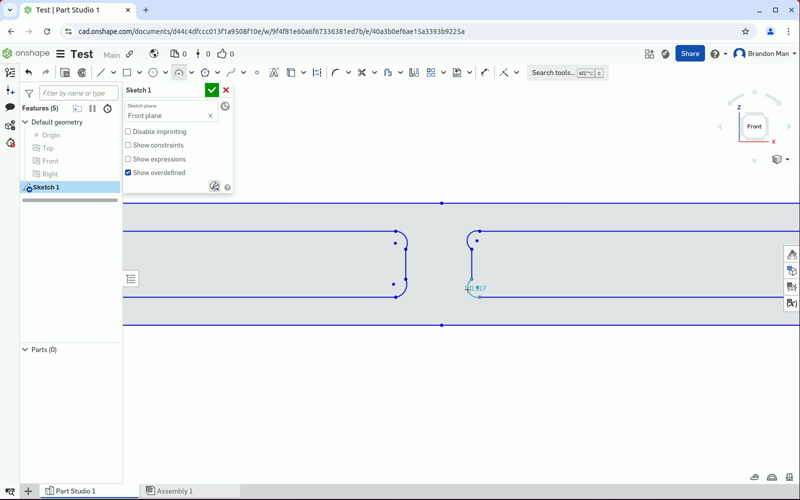
scroll(6)
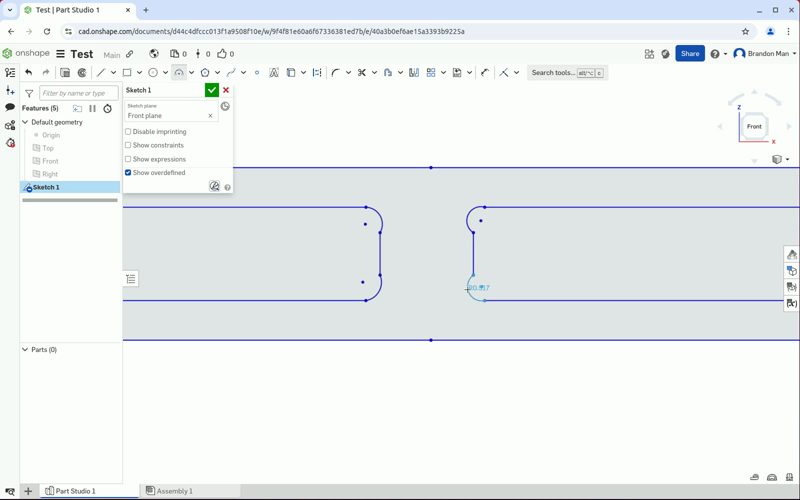
scroll(6)
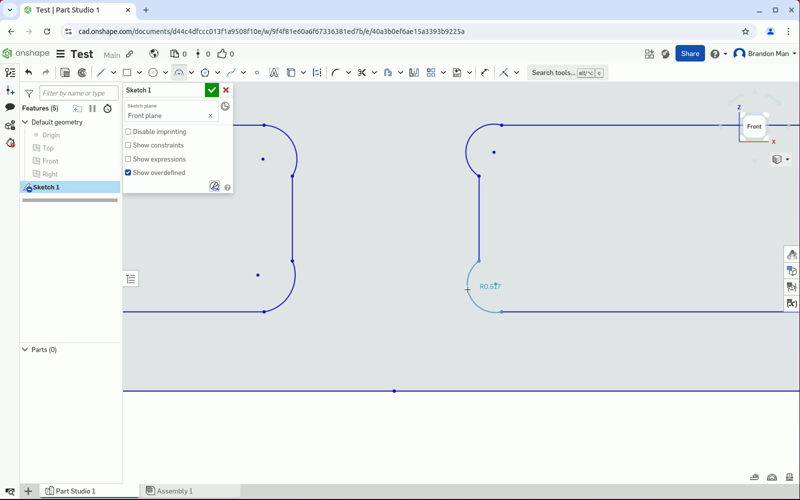
click(467, 289)
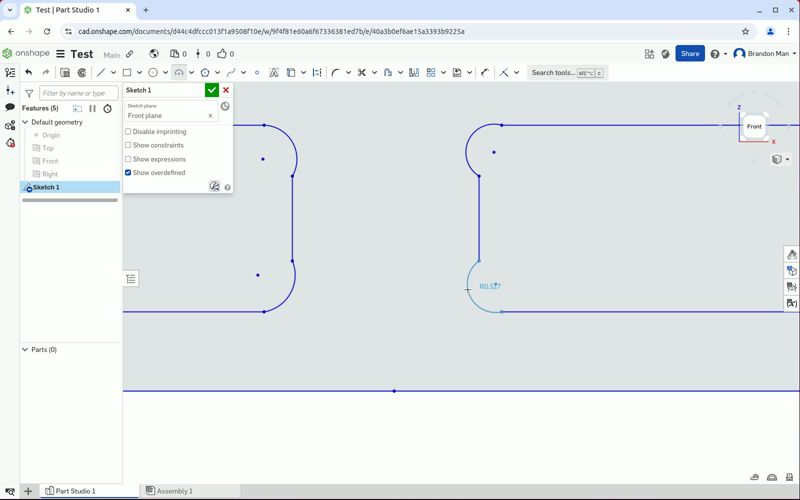
scroll(-6)
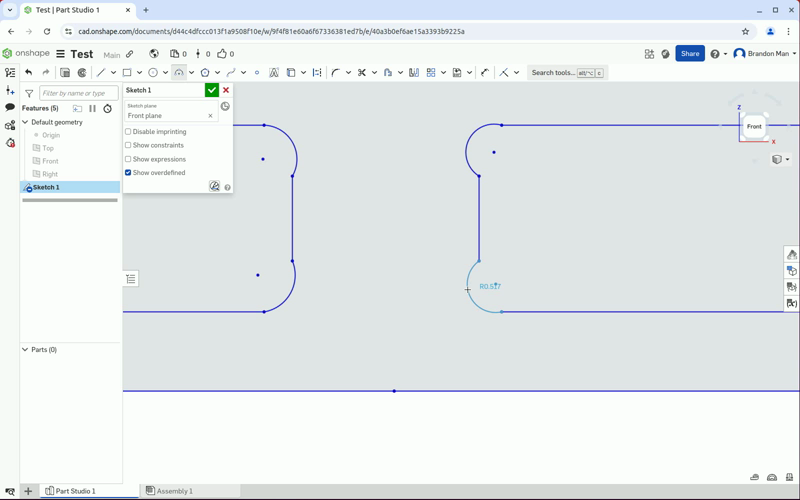
scroll(-6)
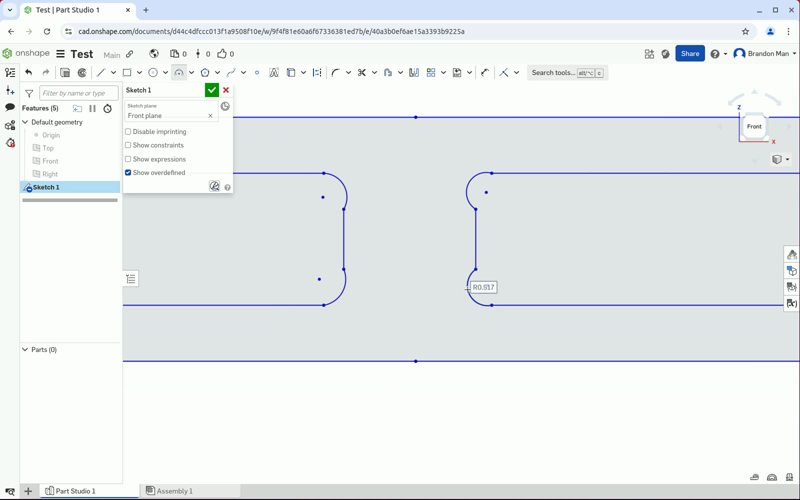
scroll(-6)
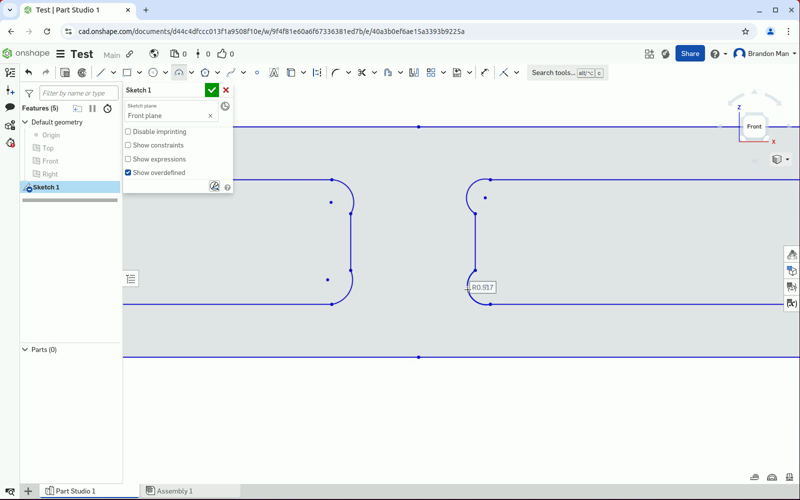
scroll(-6)
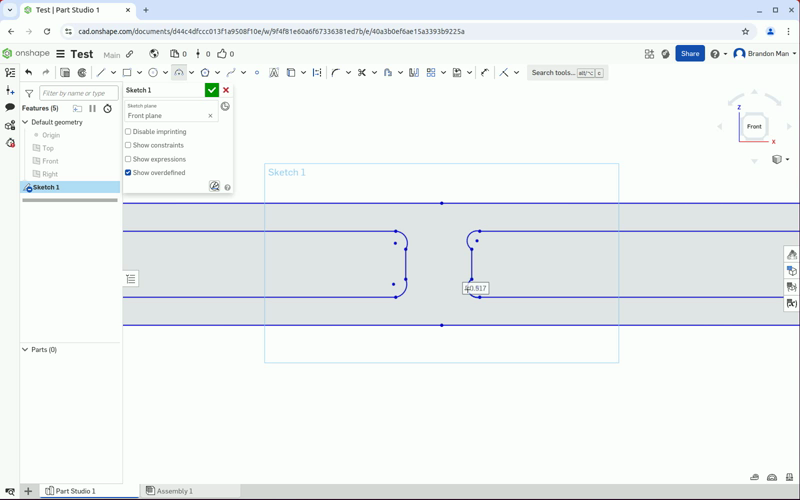
scroll(-6)
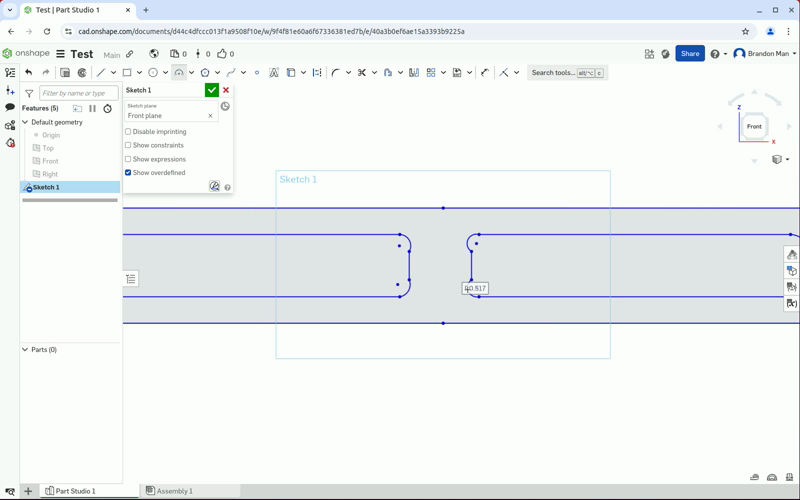
scroll(-6)
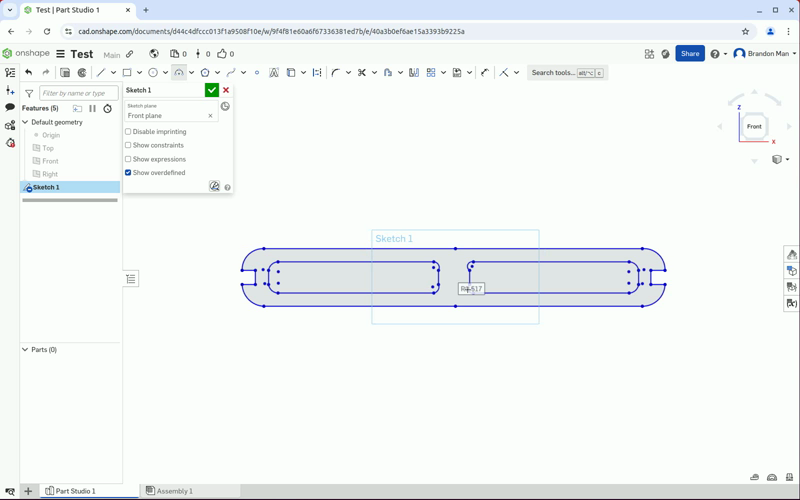
scroll(-6)
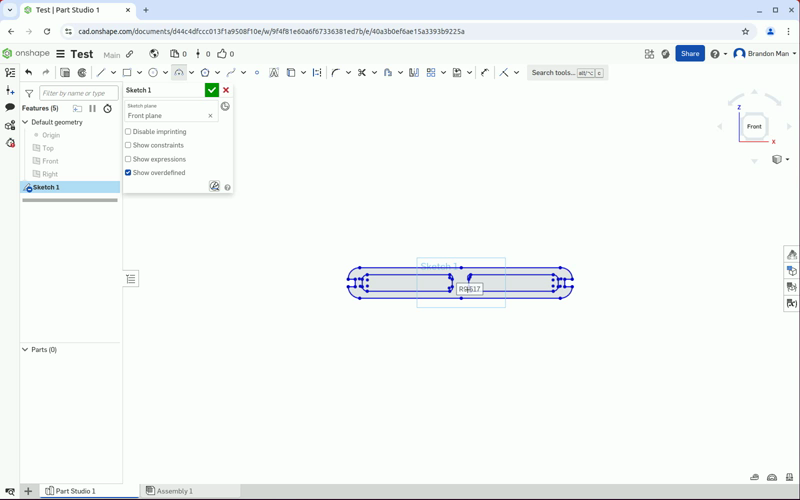
key_up(shift)
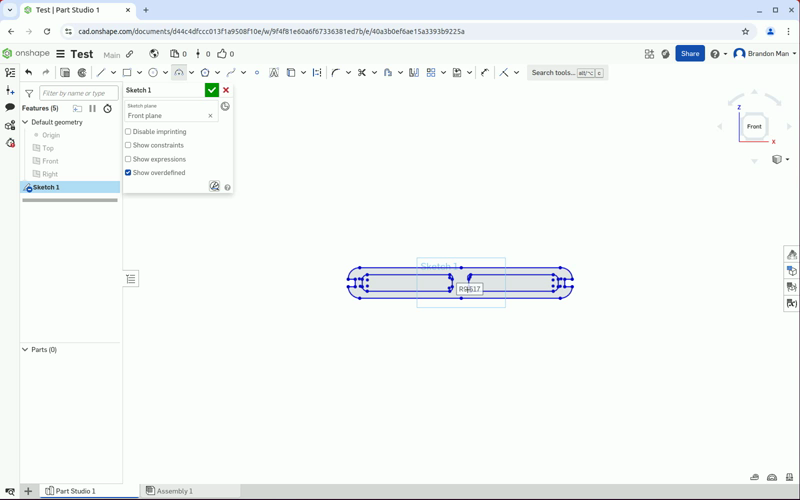
key(esc)
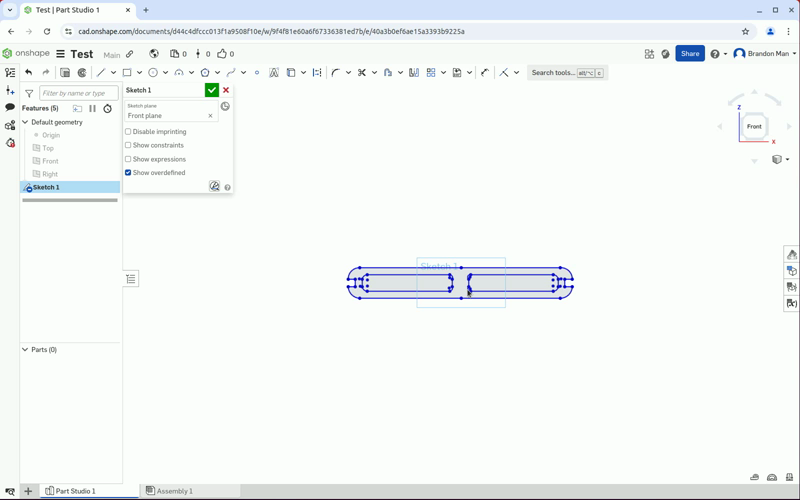
mouse_move(562, 277)
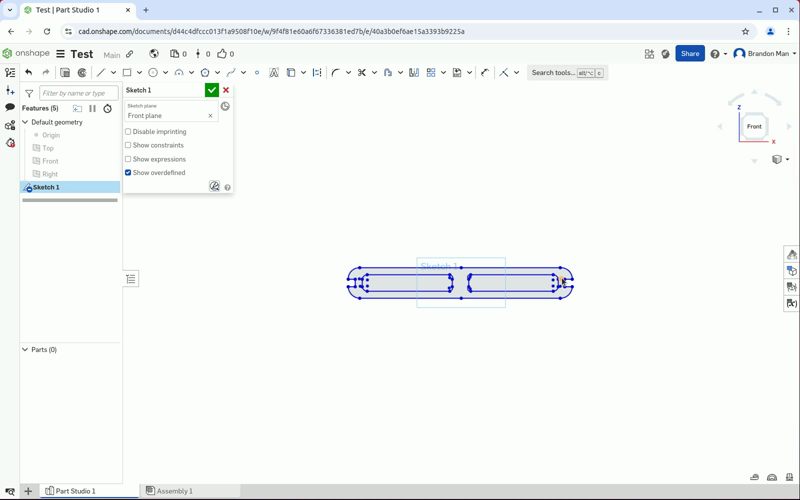
click(562, 277)
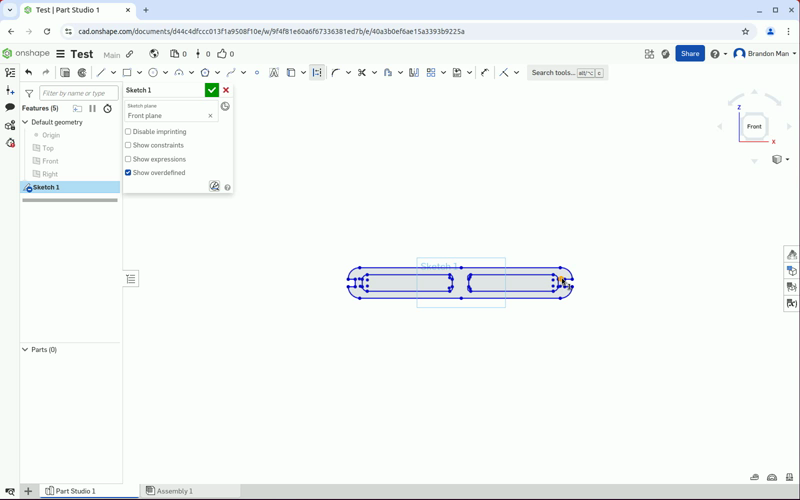
mouse_move(73, 352)
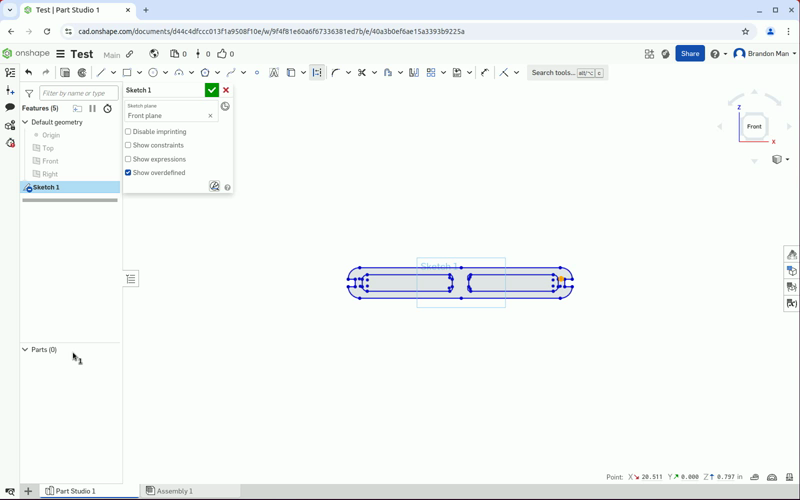
key(shift+y)
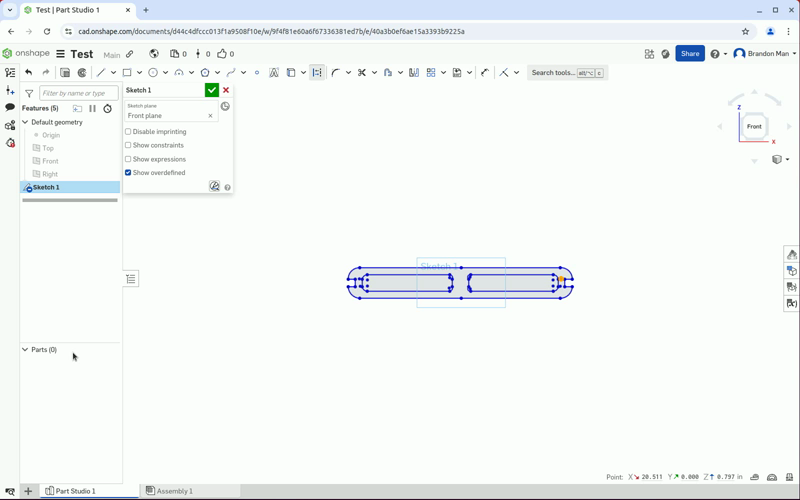
key(shift+e)
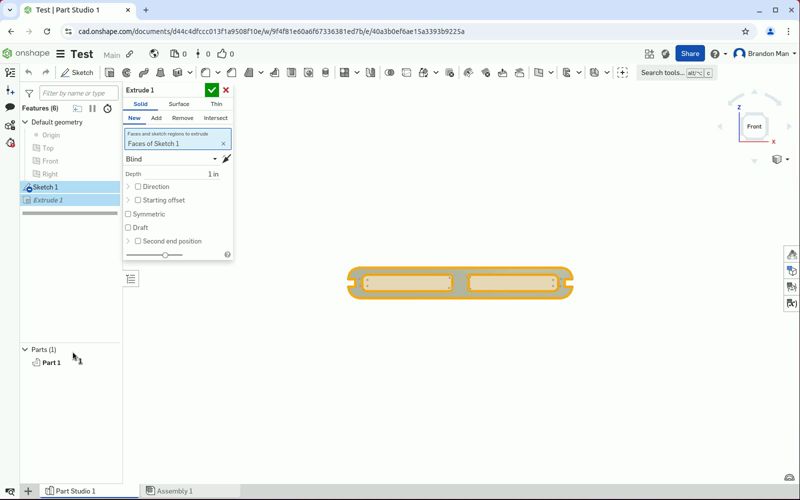
mouse_move(143, 106)
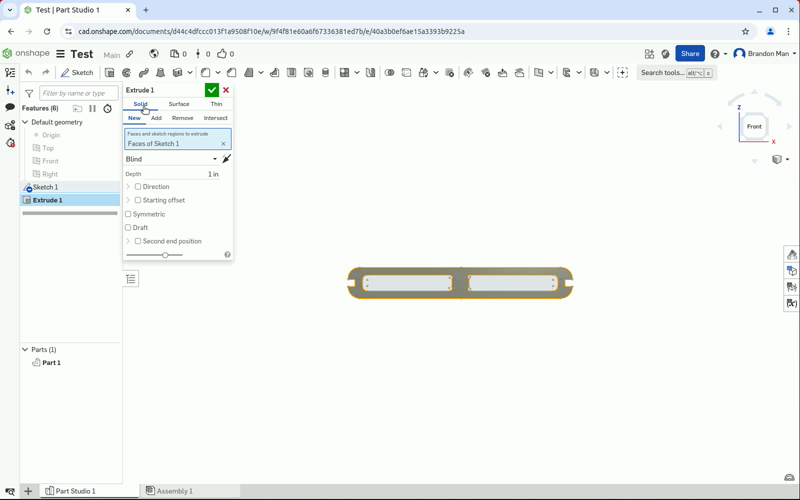
click(143, 106)
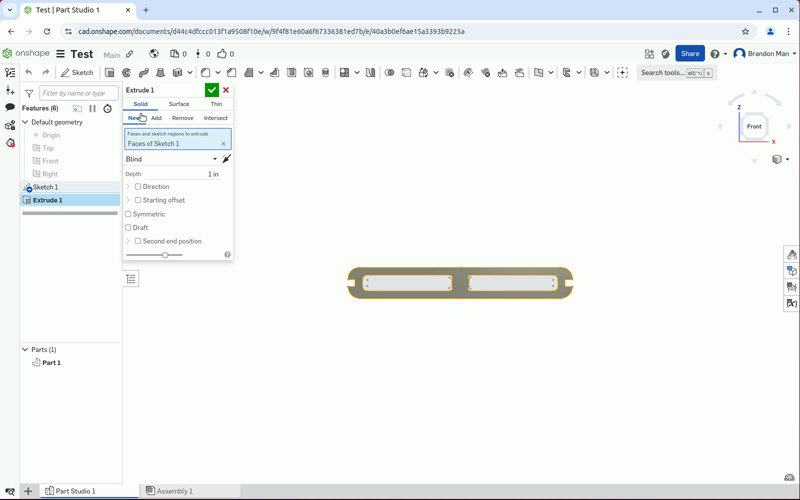
mouse_move(137, 120)
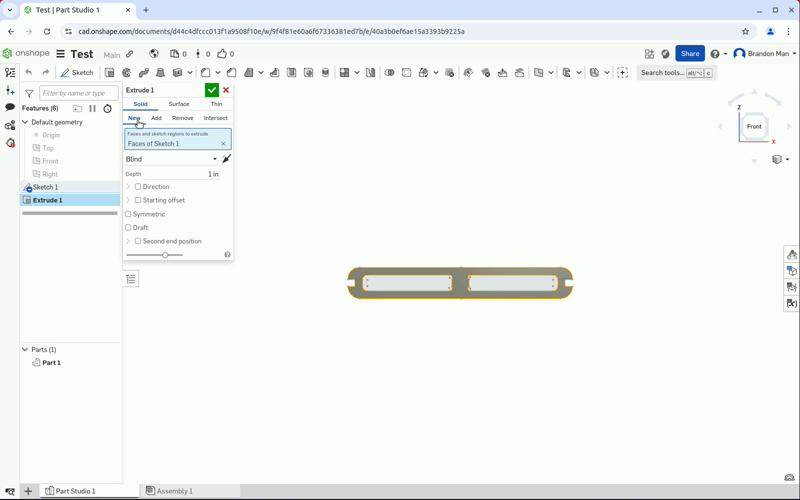
click(137, 120)
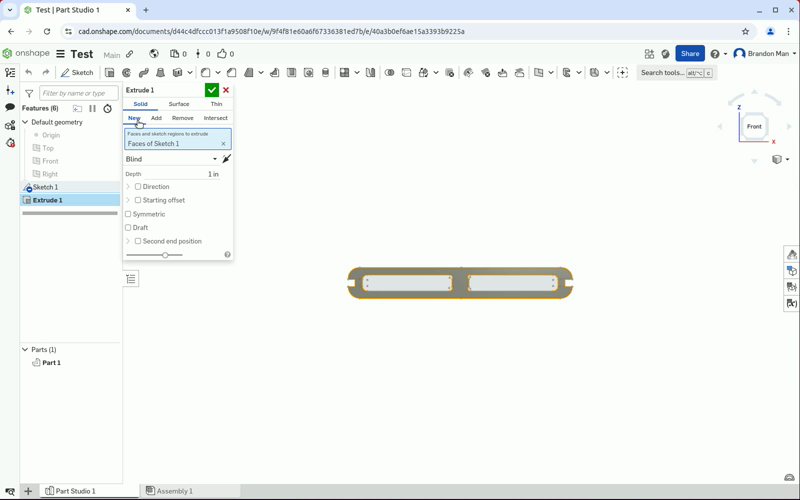
key(tab, 4)
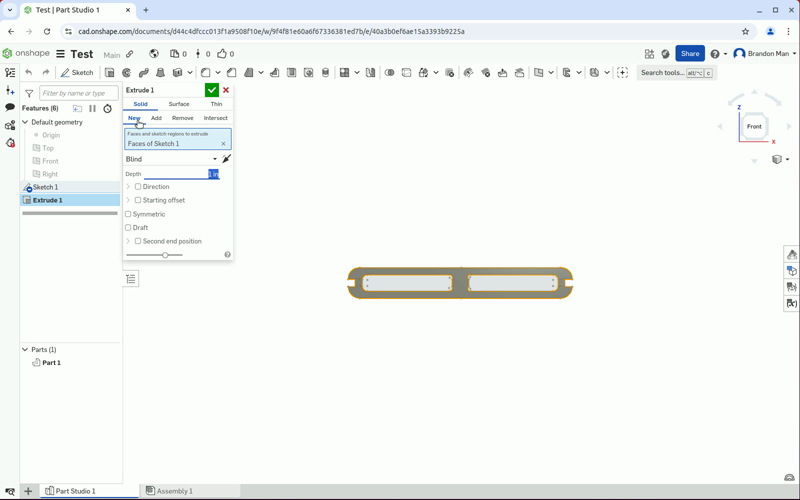
text(1.685)
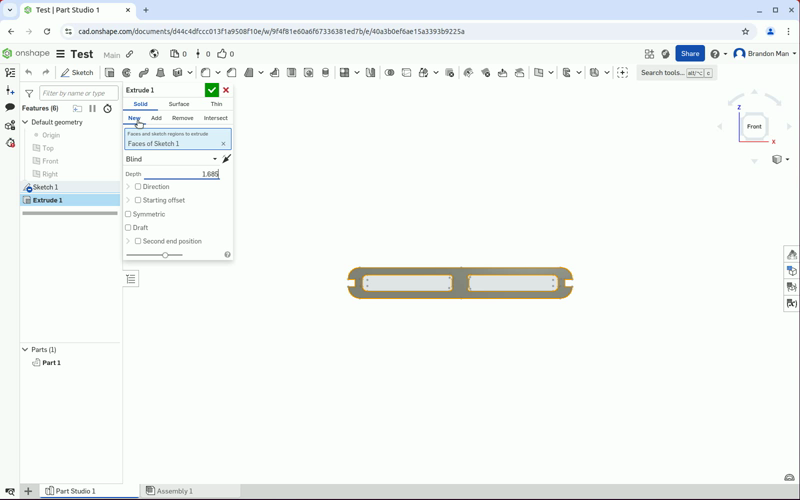
key(enter)
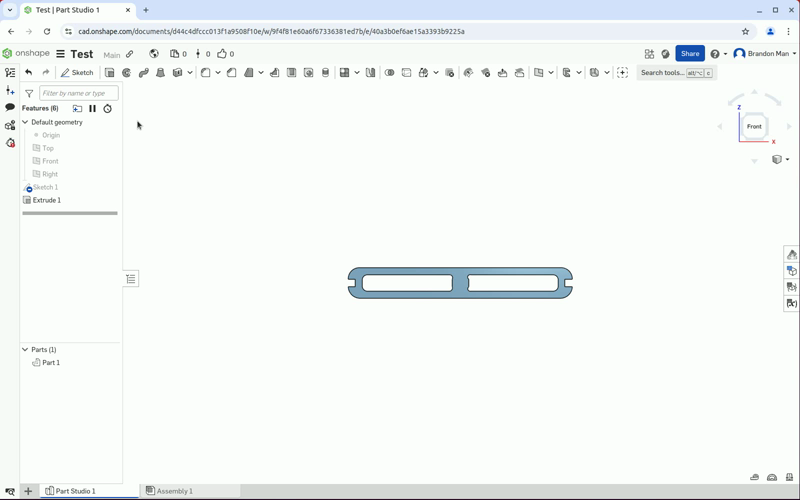
key(shift+h)
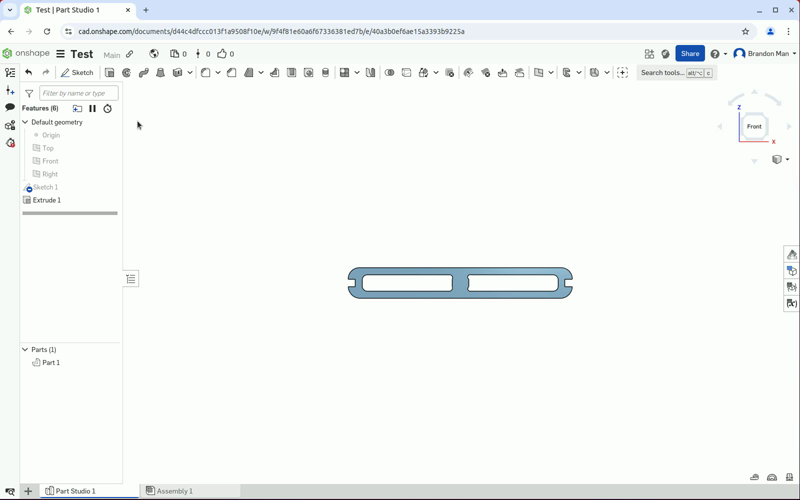
key(shift+h)
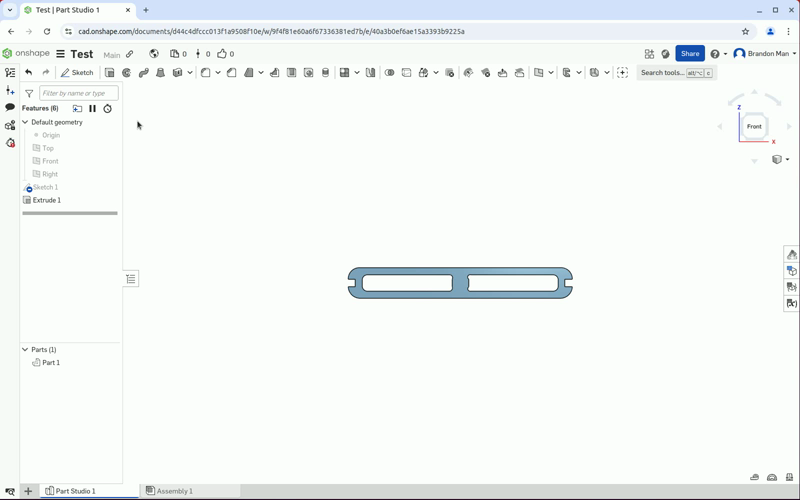
mouse_move(73, 189)
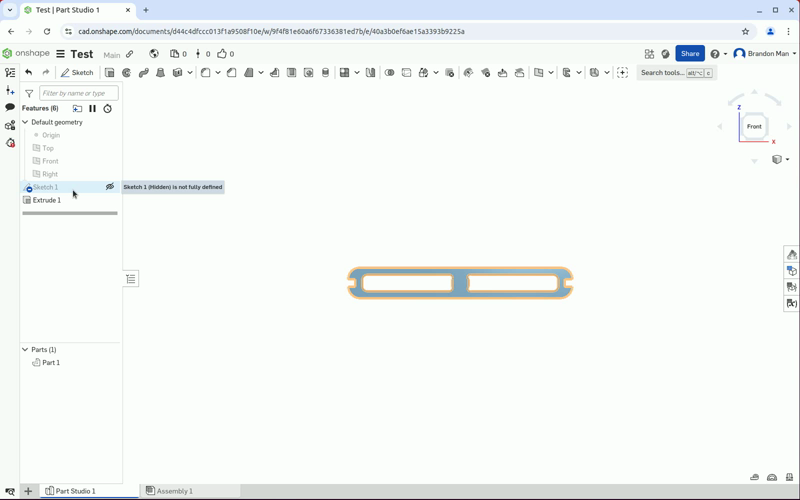
click(73, 189)
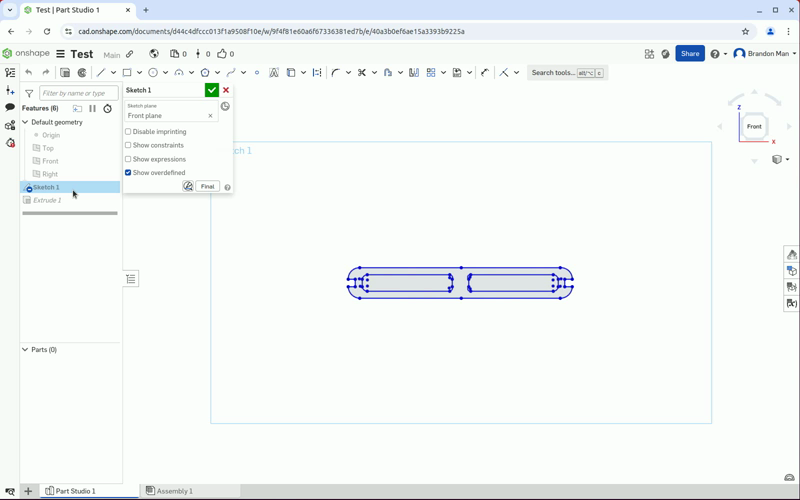
mouse_move(229, 92)
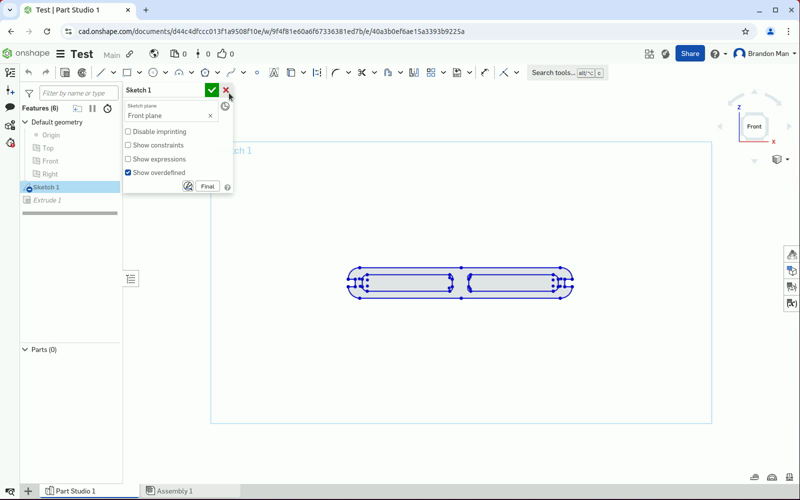
click(229, 92)
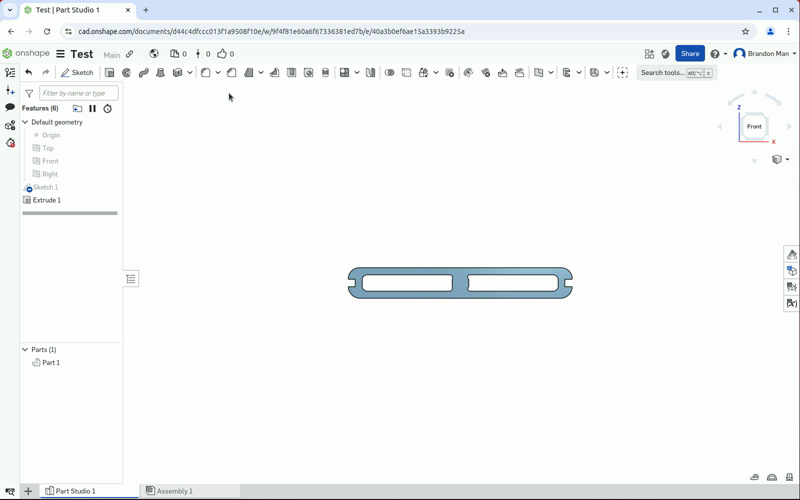
mouse_move(541, 75)
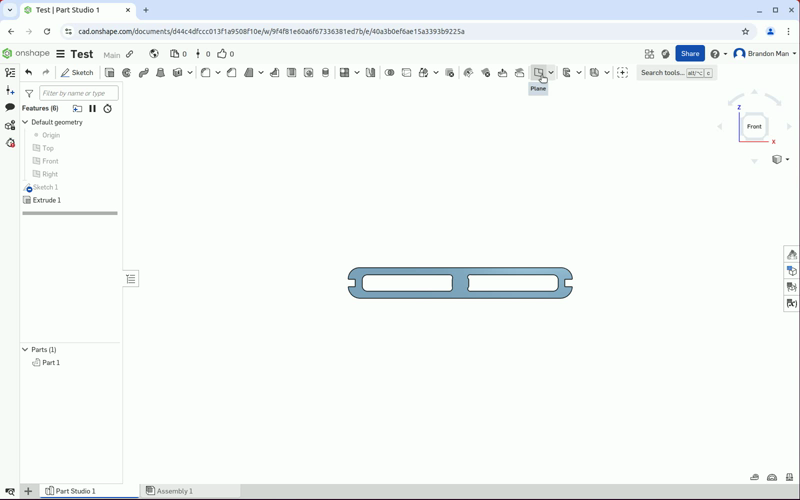
click(541, 75)
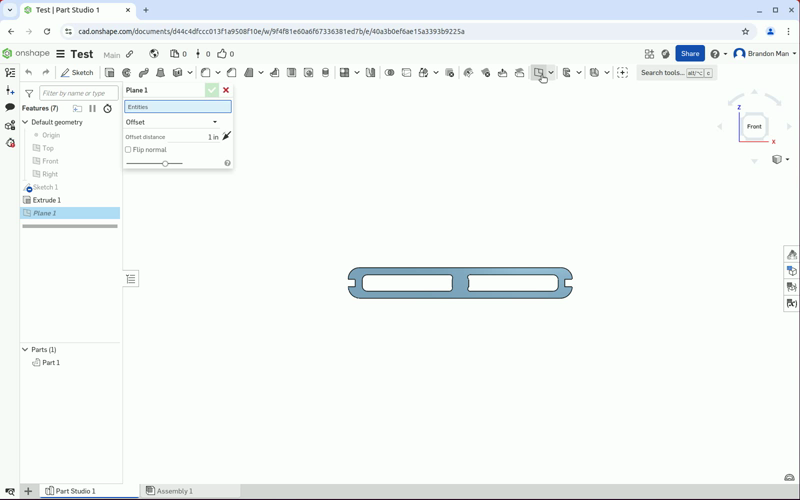
mouse_move(73, 163)
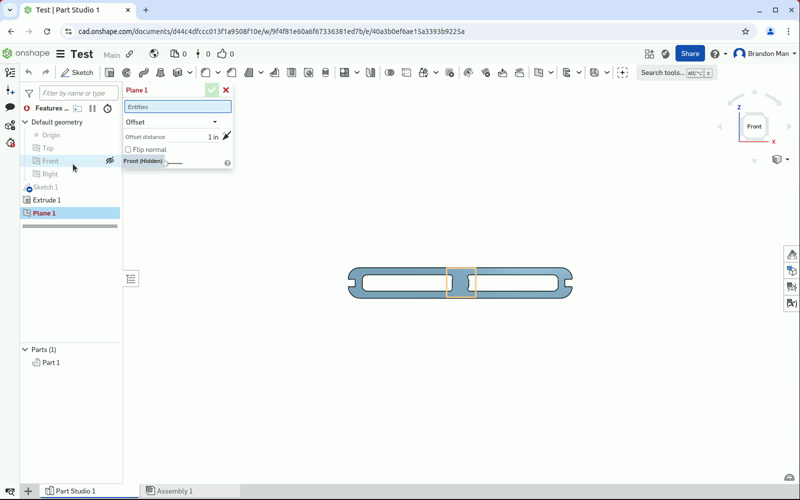
click(73, 163)
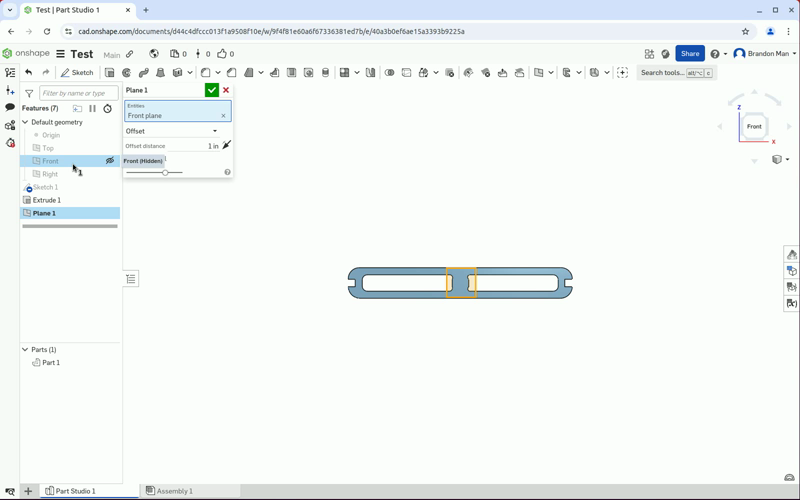
key(tab, 2)
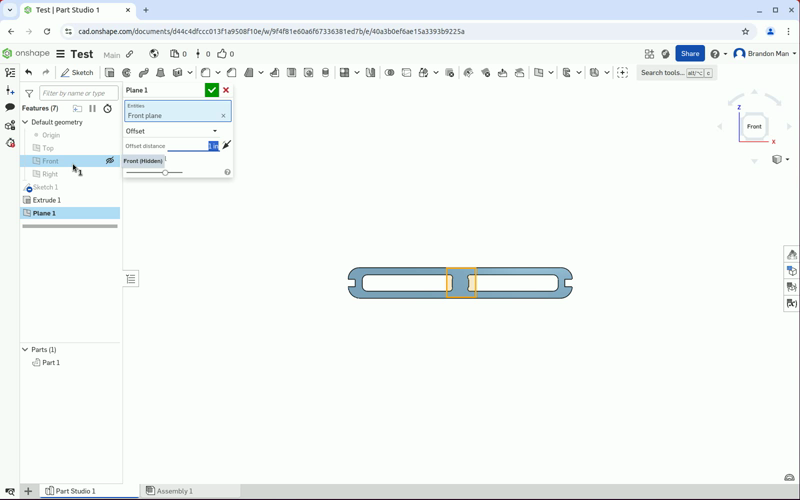
text(1.695)
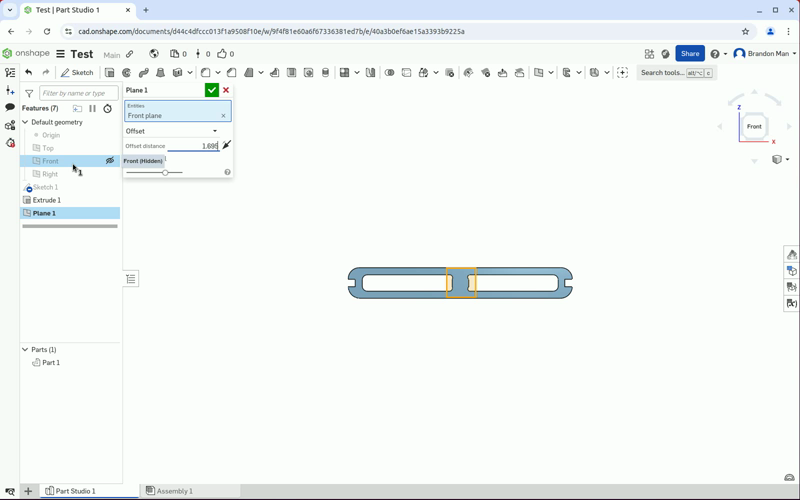
key(enter, 2)
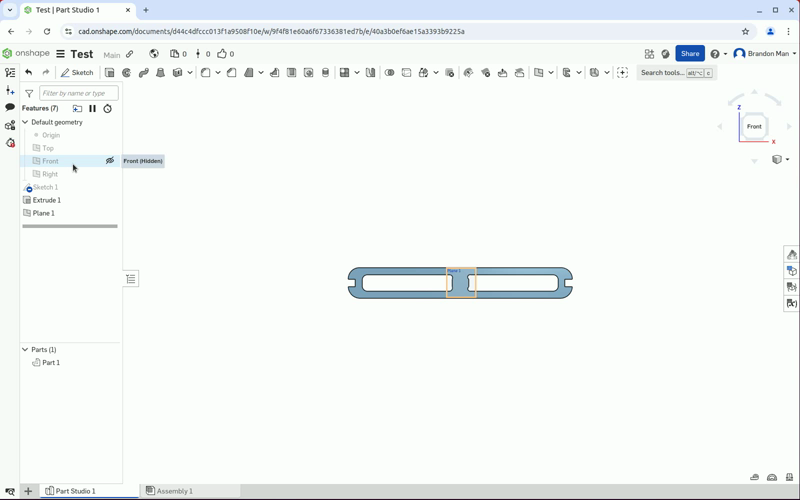
key(shift+s)
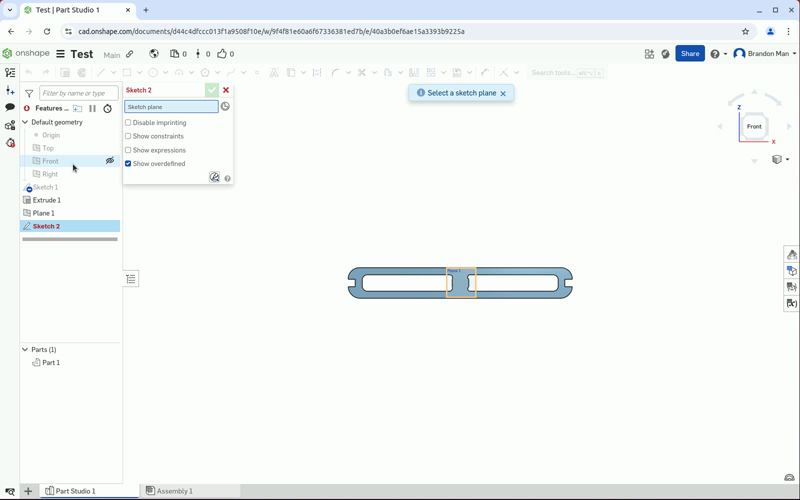
mouse_move(73, 215)
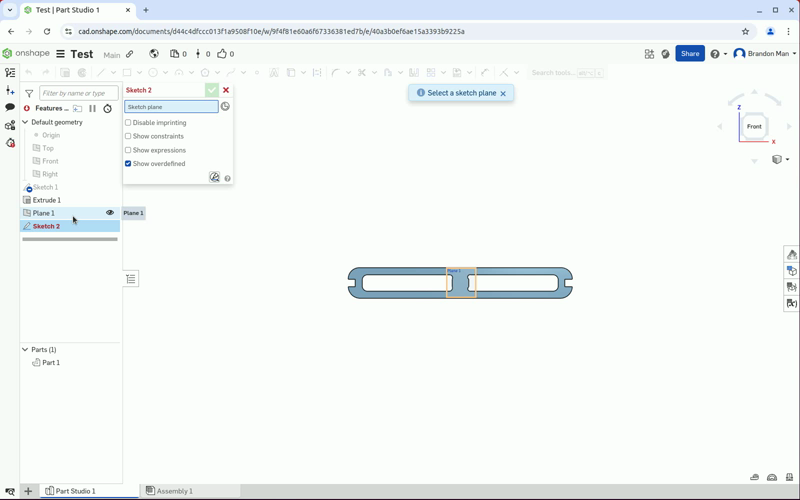
click(73, 215)
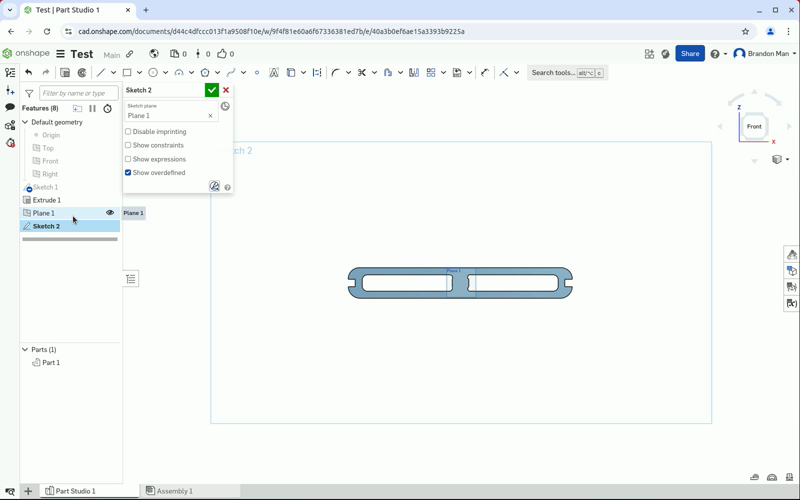
mouse_move(73, 352)
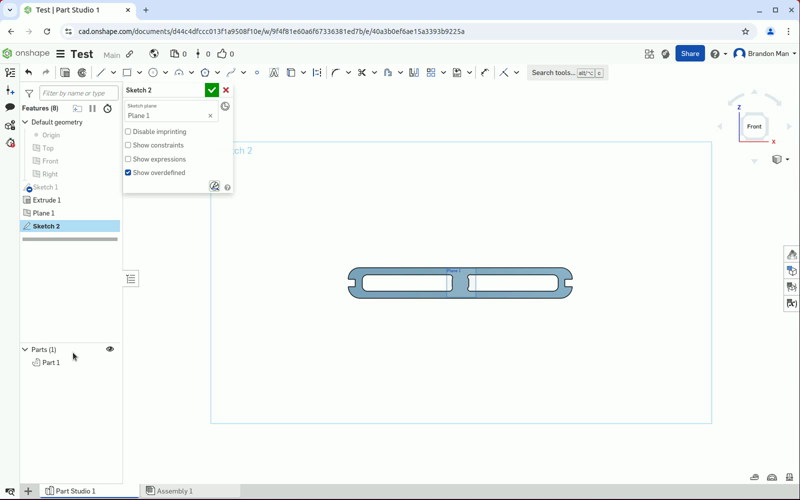
key(y)
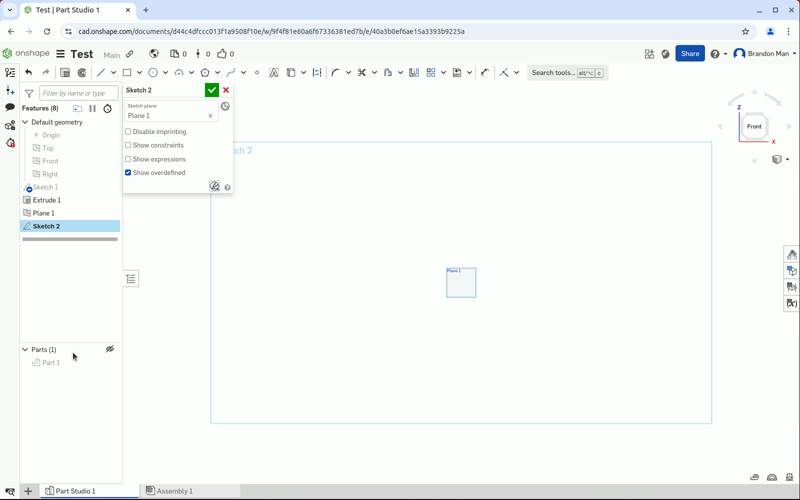
key(l)
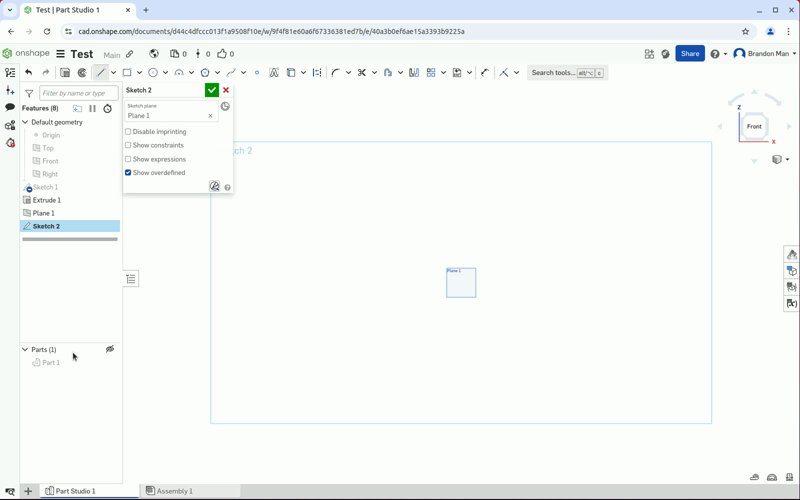
key_down(shift)
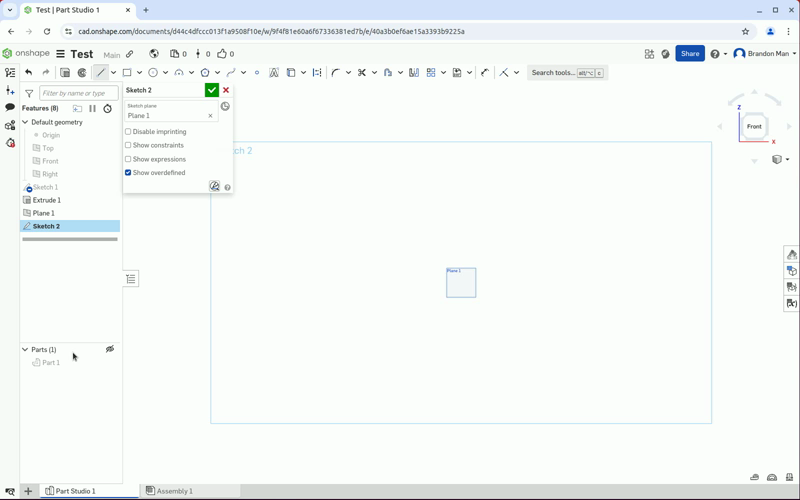
mouse_move(457, 274)
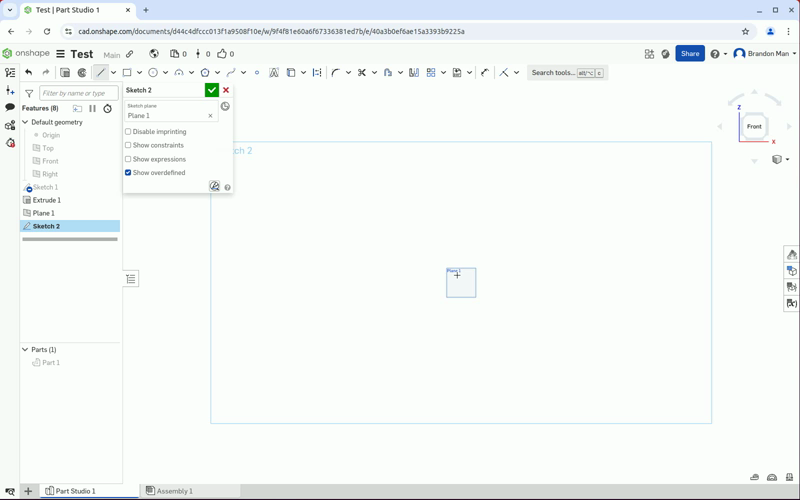
click(457, 274)
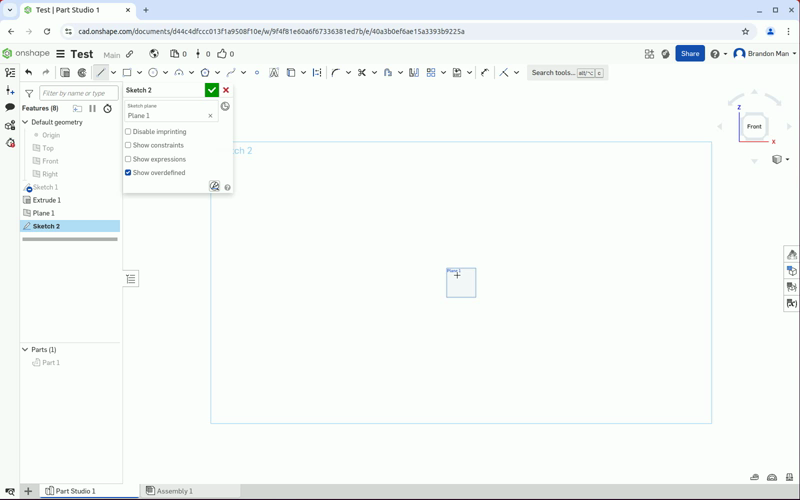
key_up(shift)
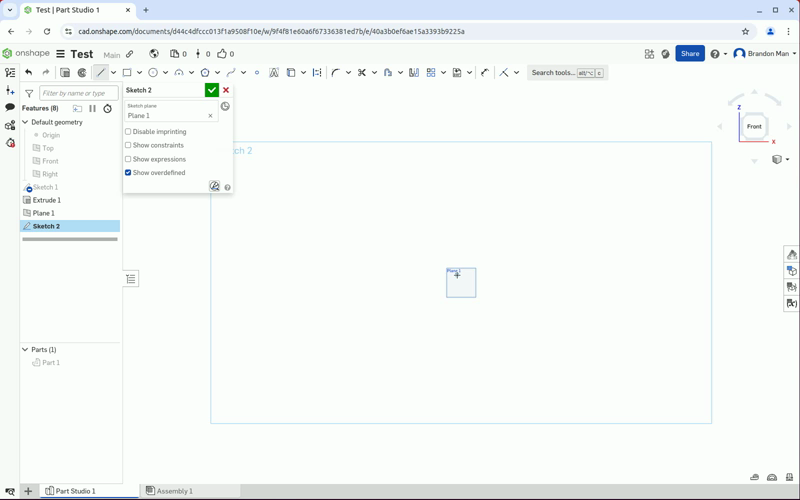
key_down(shift)
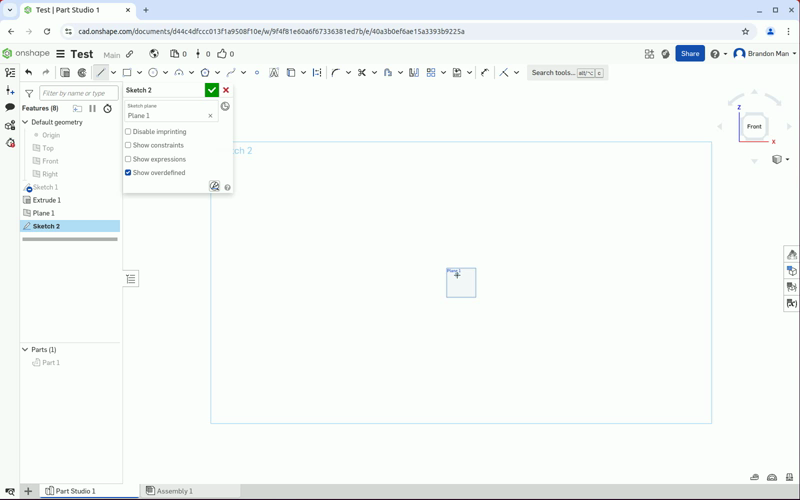
mouse_move(487, 274)
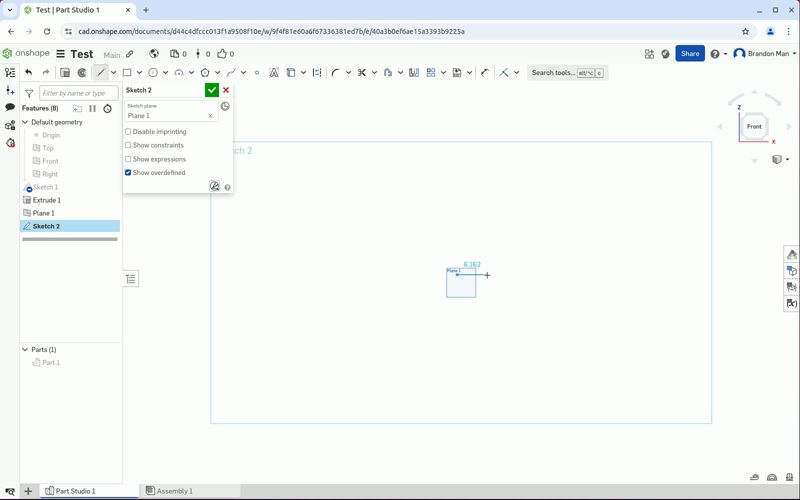
mouse_move(466, 274)
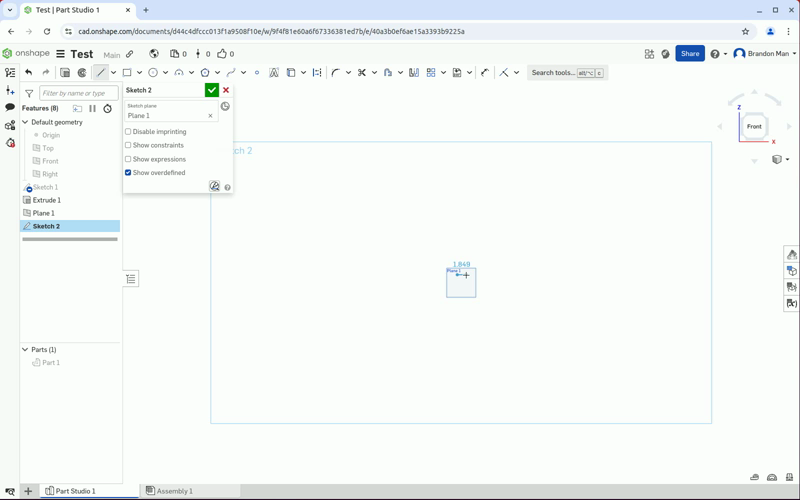
click(466, 274)
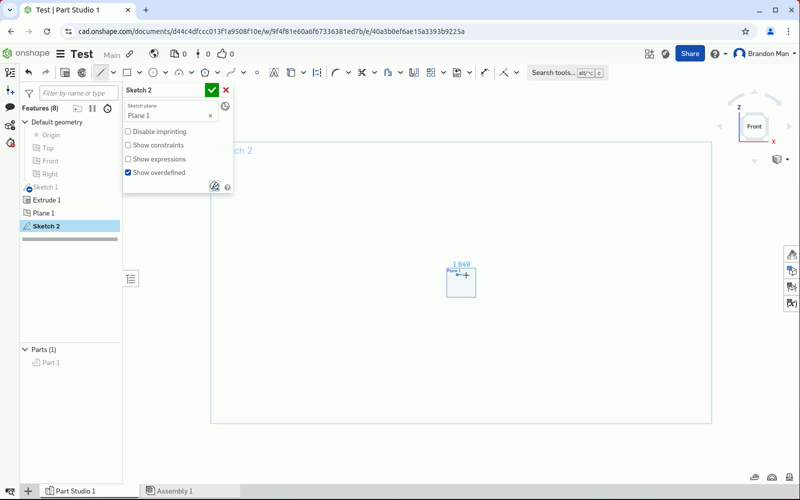
key_up(shift)
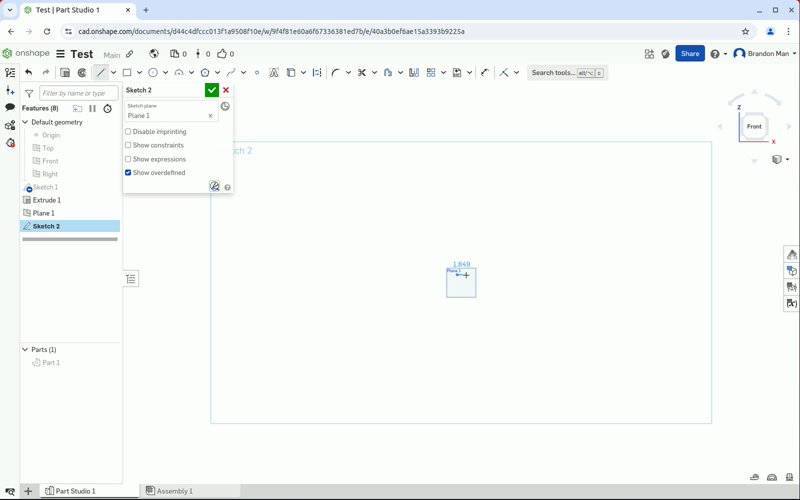
key_down(shift)
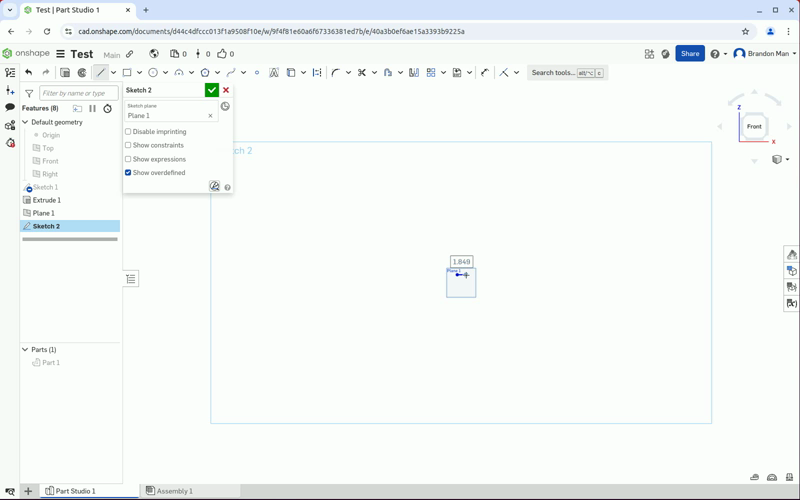
mouse_move(496, 274)
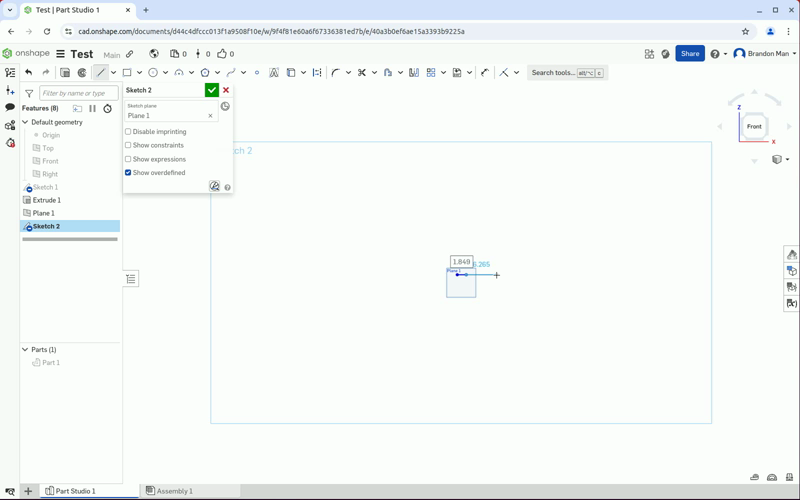
mouse_move(466, 265)
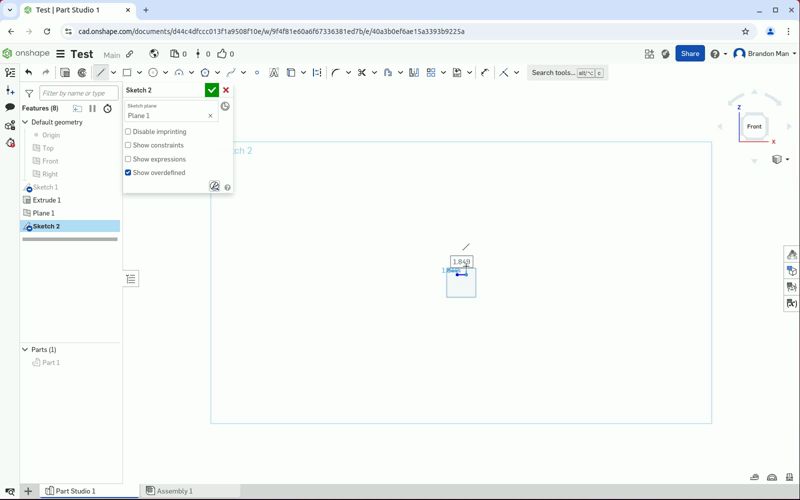
click(466, 265)
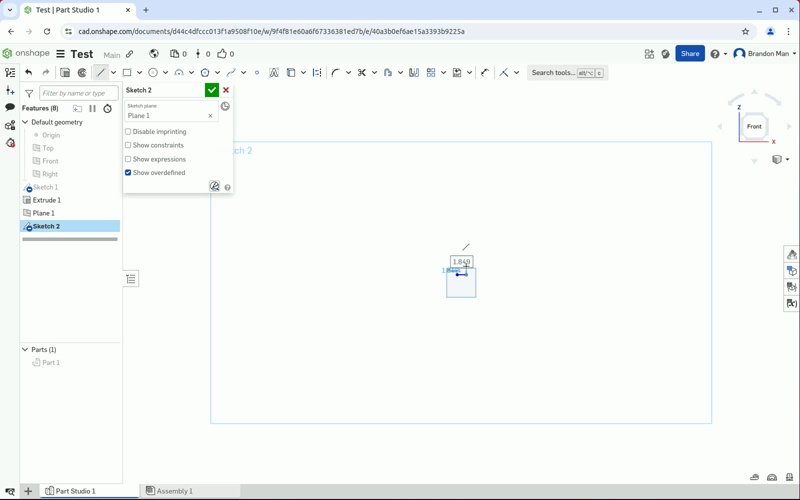
key_up(shift)
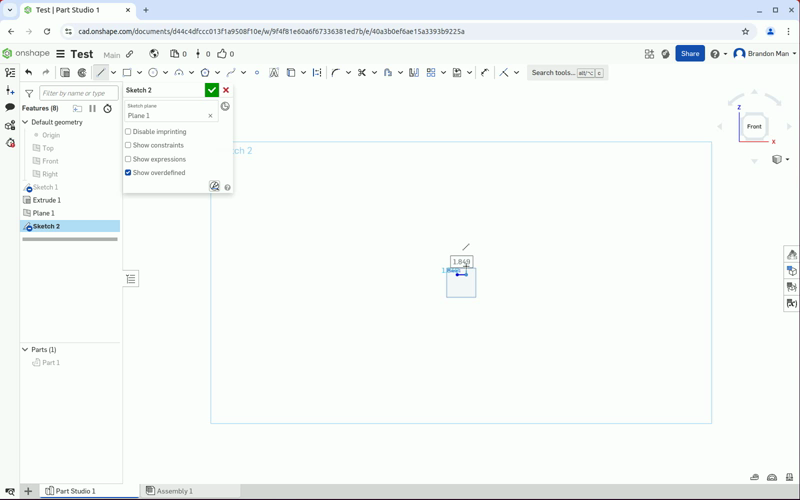
key_down(shift)
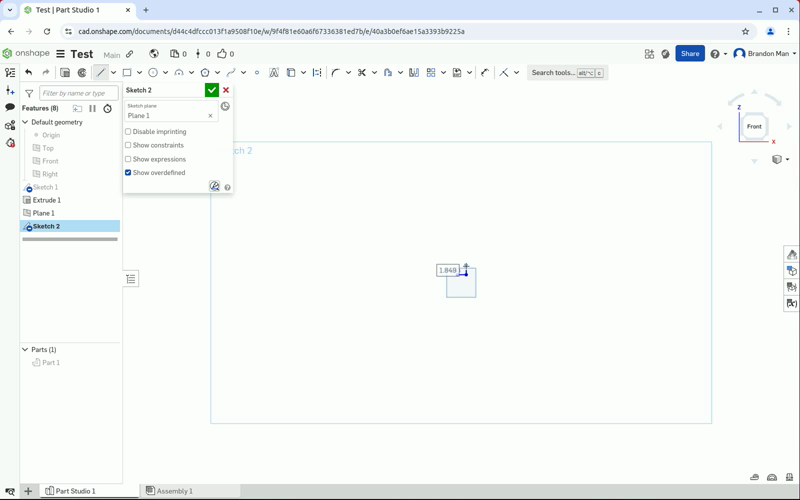
mouse_move(496, 265)
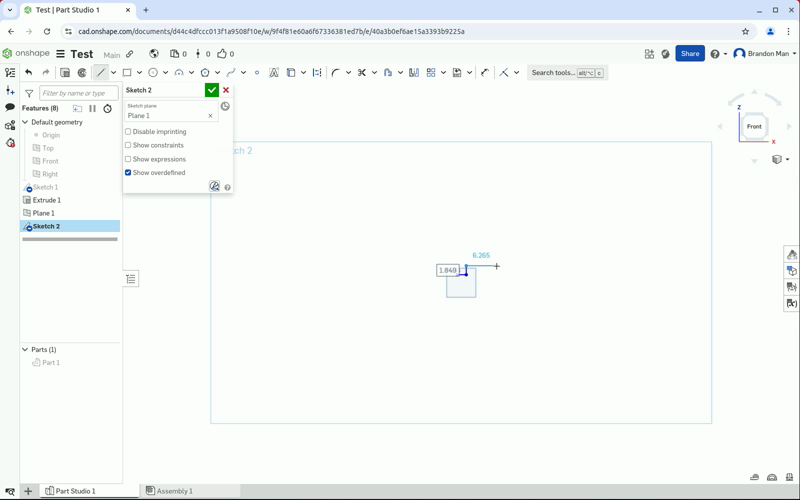
mouse_move(457, 265)
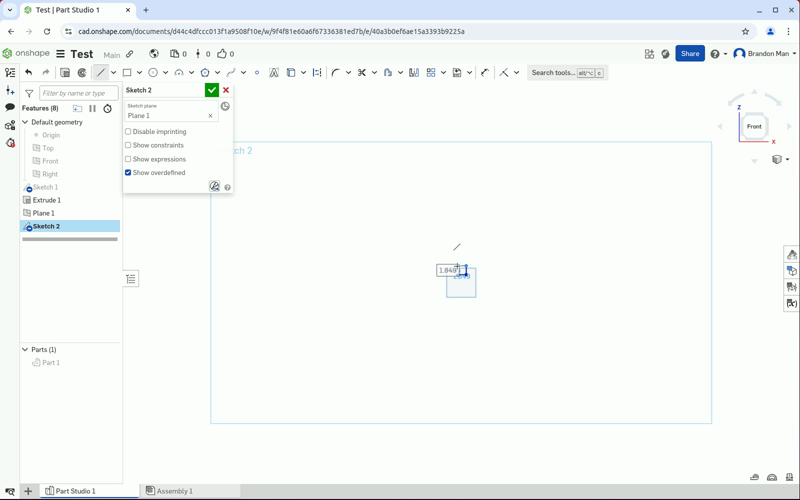
click(457, 265)
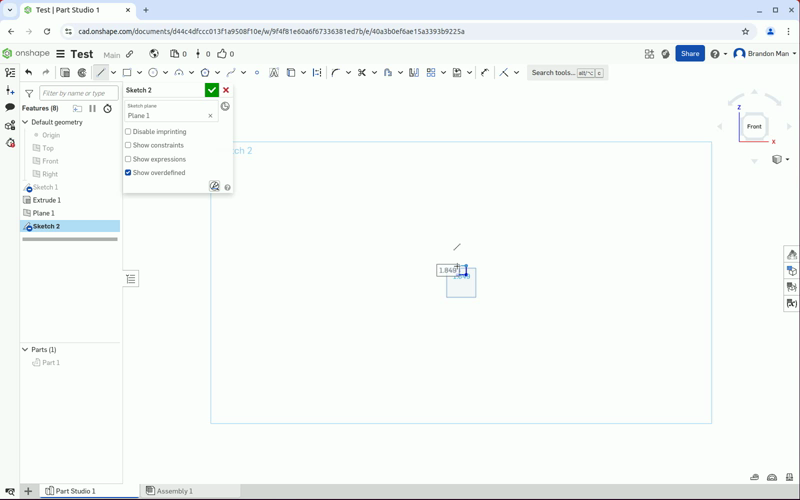
key_up(shift)
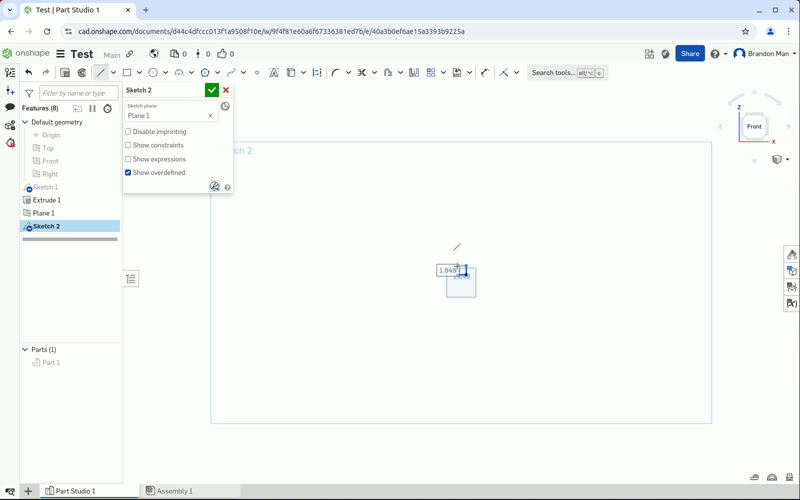
mouse_move(487, 265)
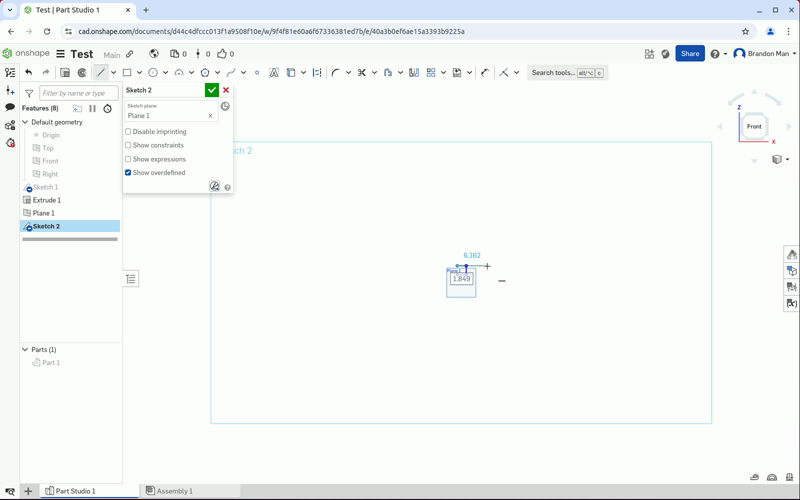
key_down(shift)
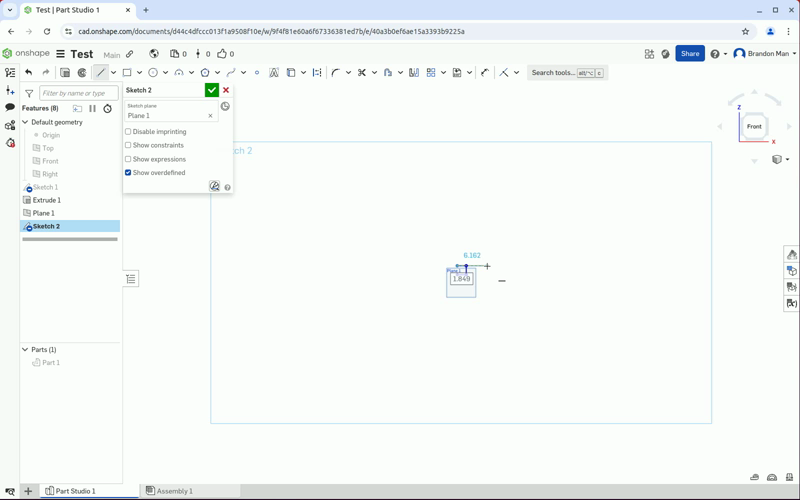
mouse_move(457, 274)
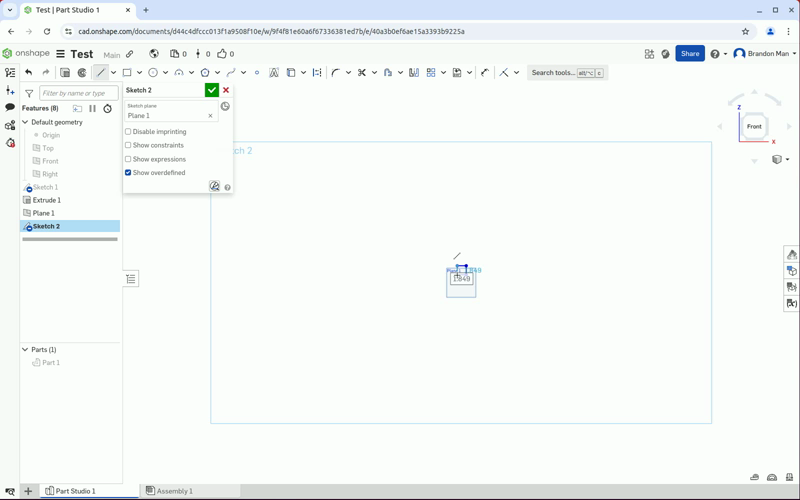
key_up(shift)
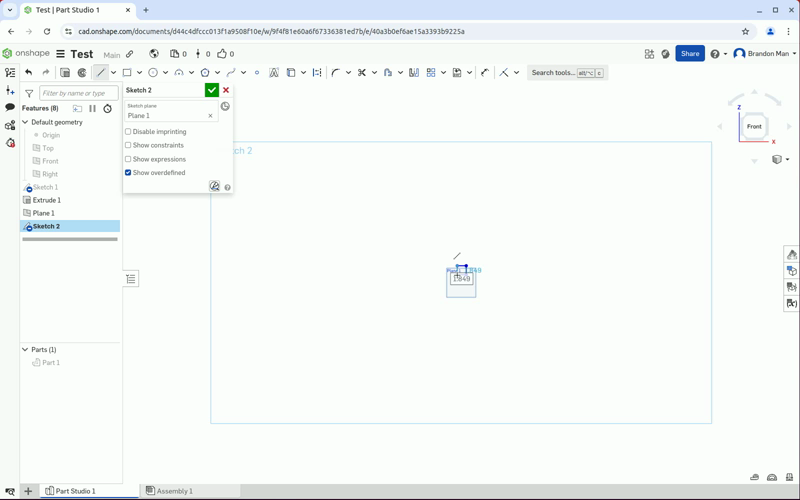
click(457, 274)
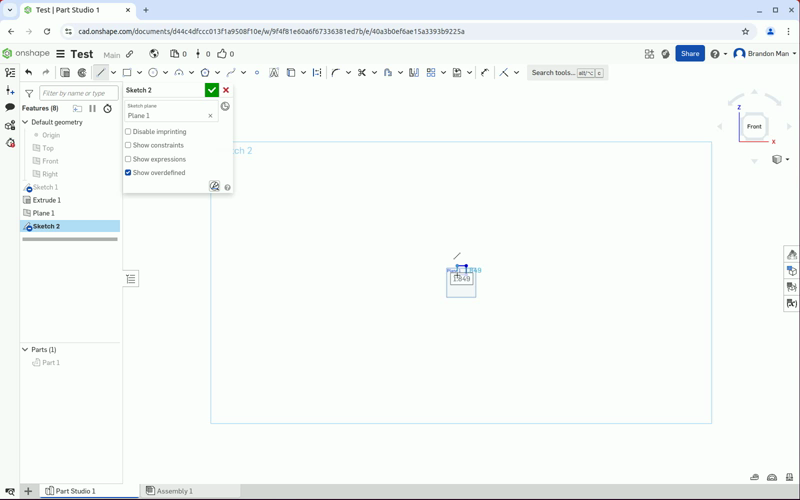
key(esc)
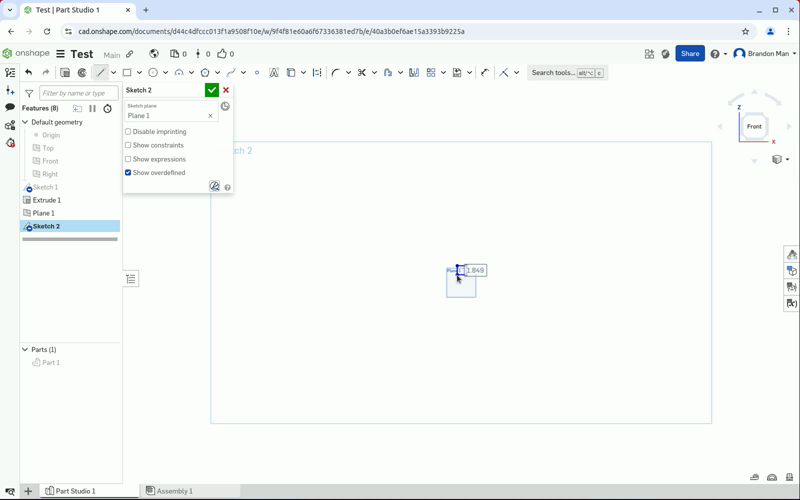
mouse_move(462, 272)
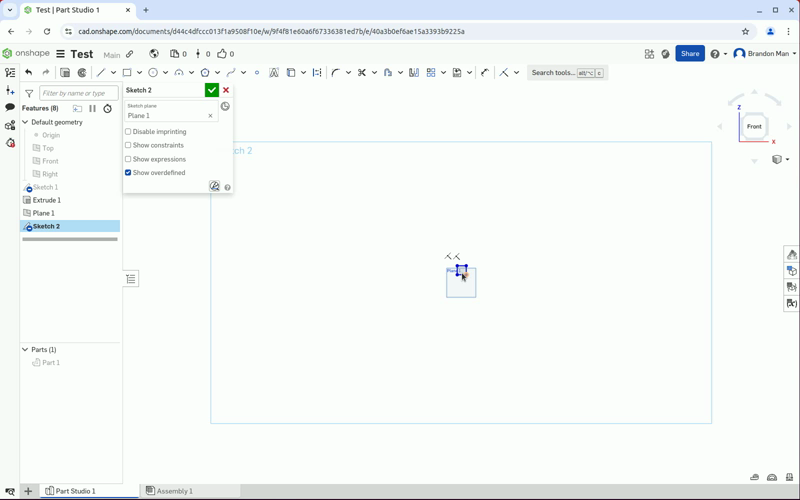
scroll(6)
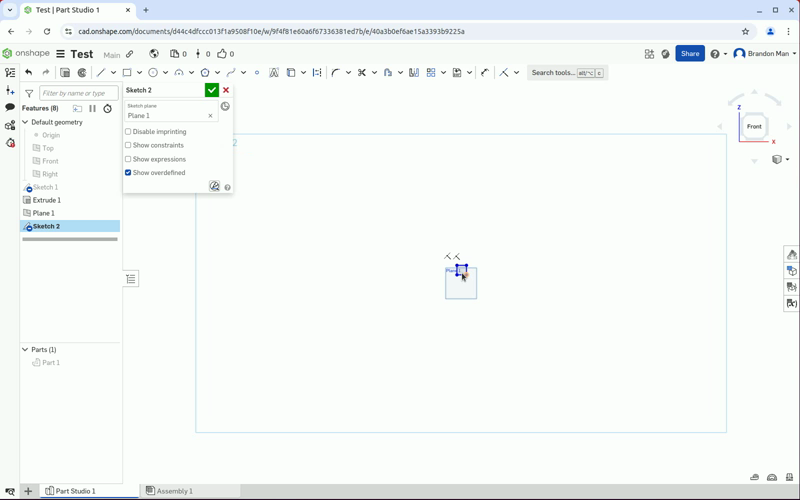
scroll(6)
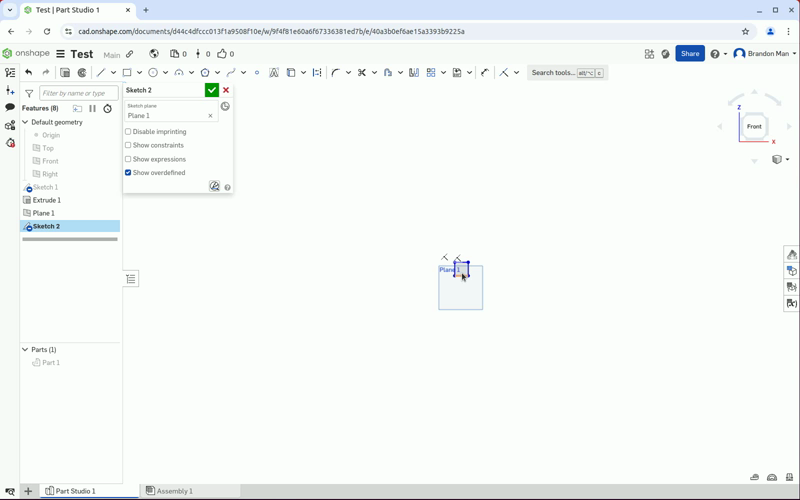
scroll(6)
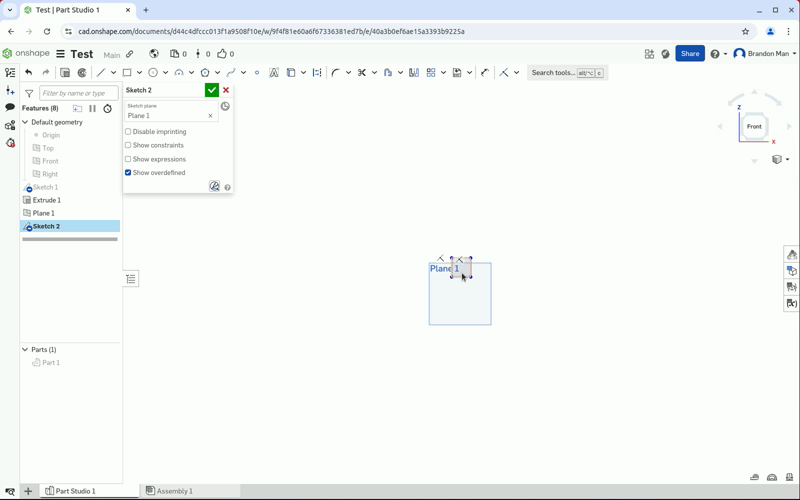
scroll(6)
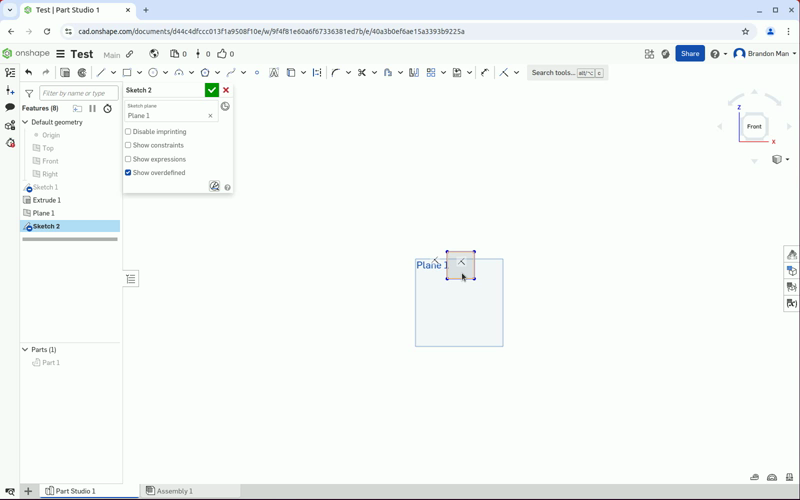
scroll(6)
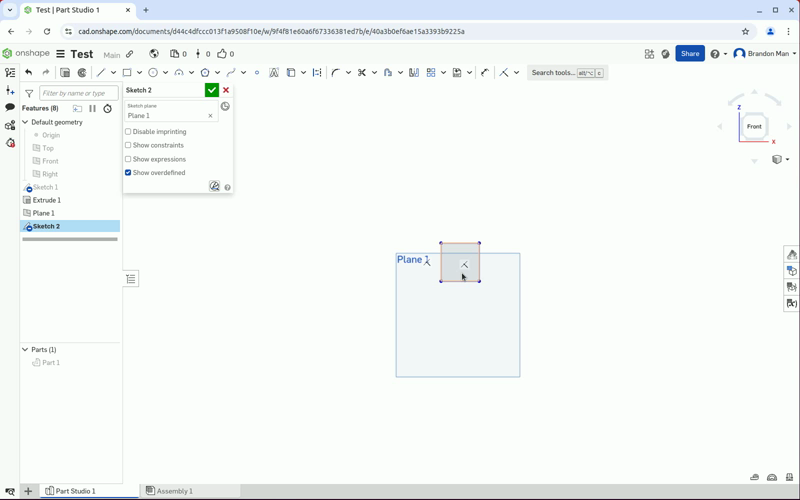
scroll(6)
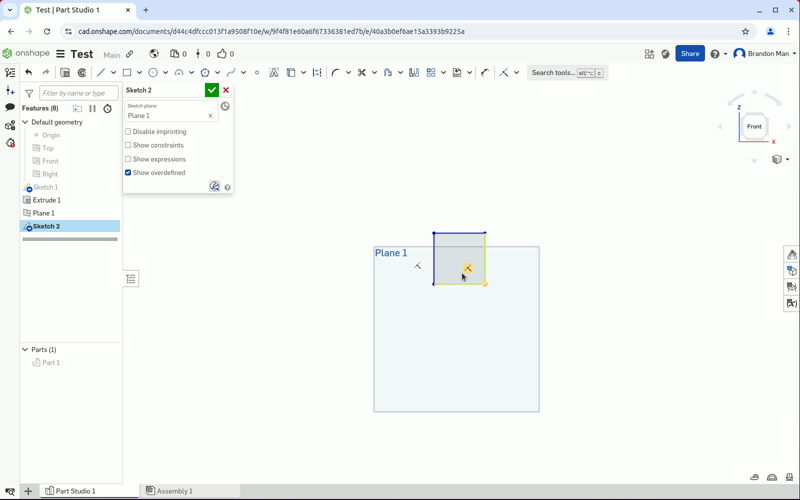
scroll(6)
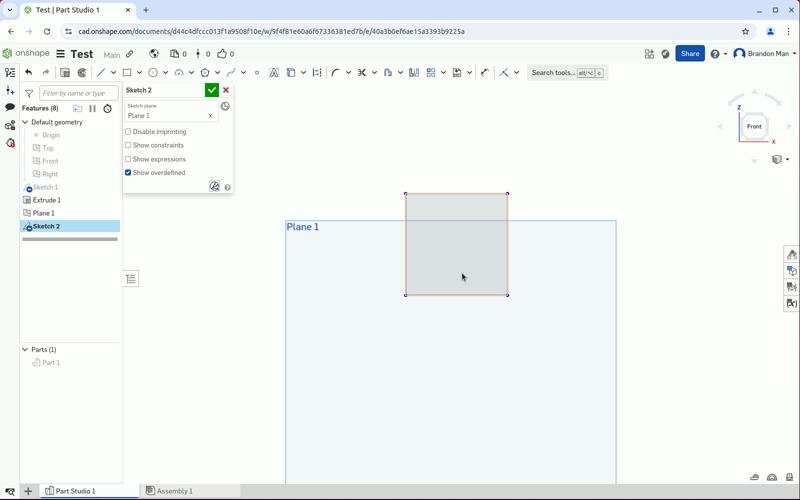
click(462, 272)
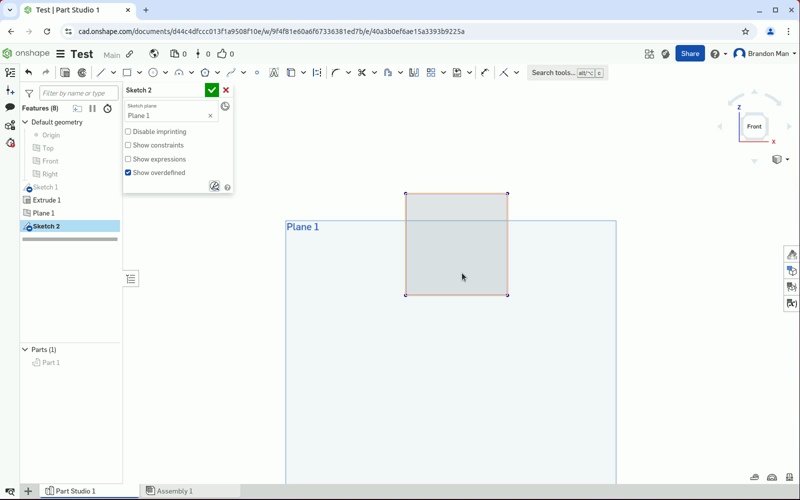
scroll(-6)
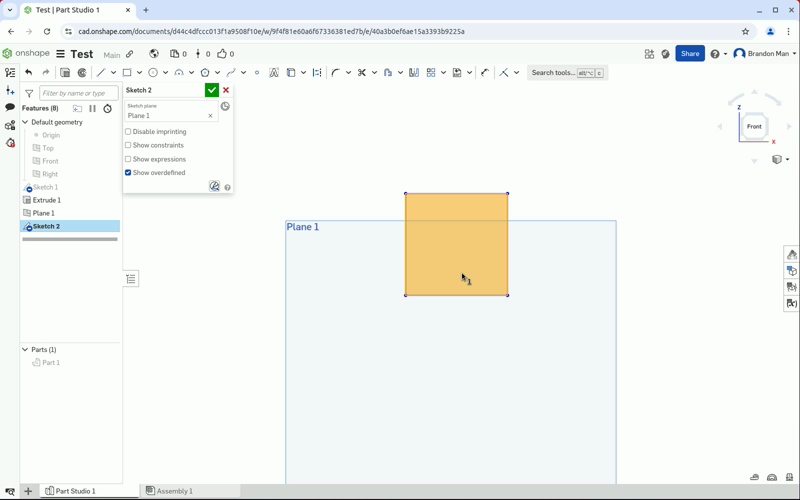
scroll(-6)
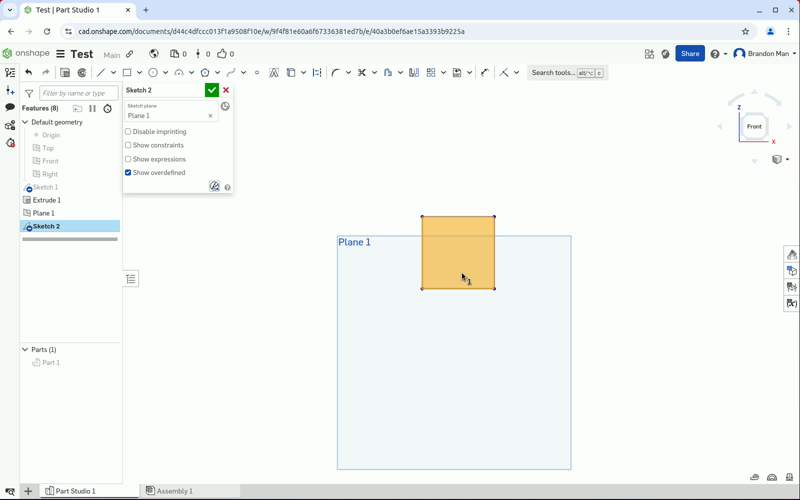
scroll(-6)
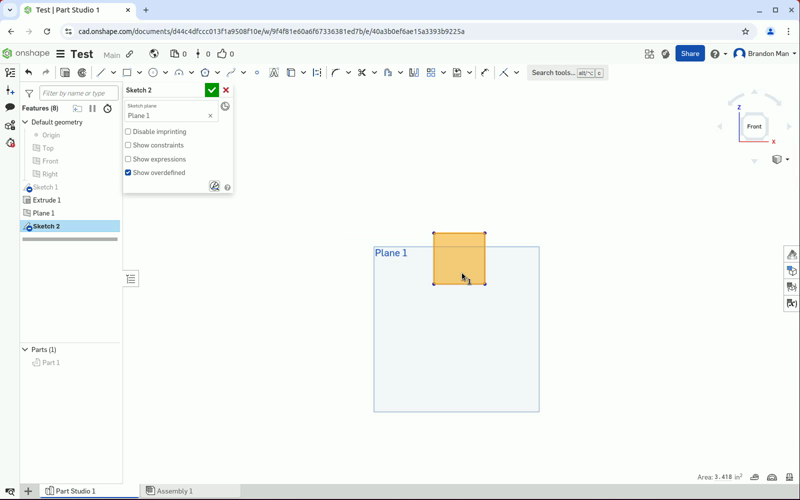
scroll(-6)
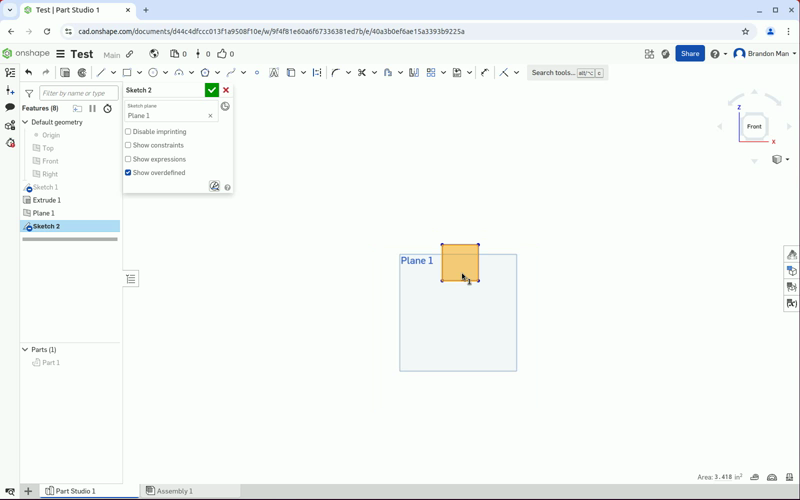
scroll(-6)
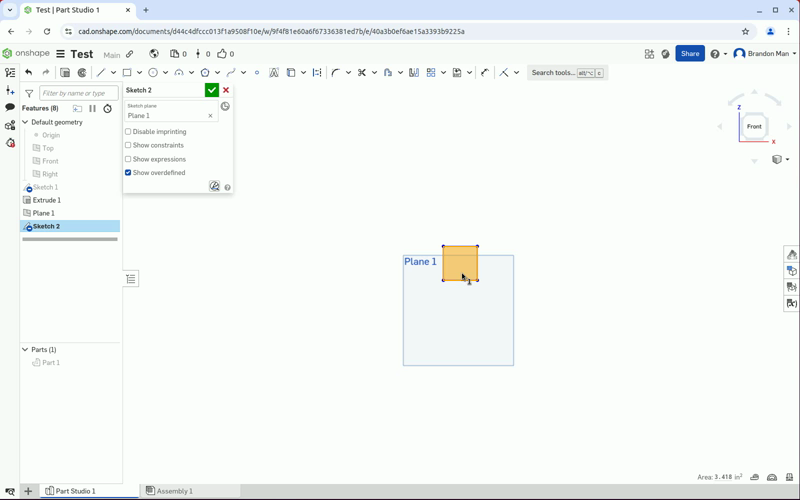
scroll(-6)
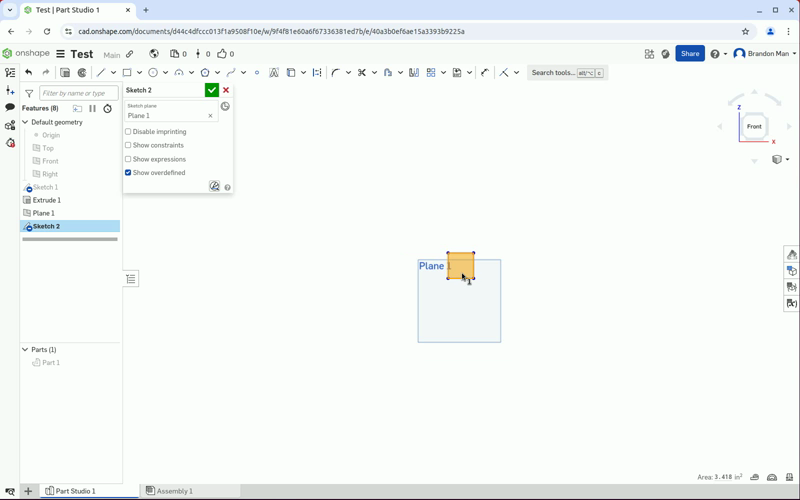
scroll(-6)
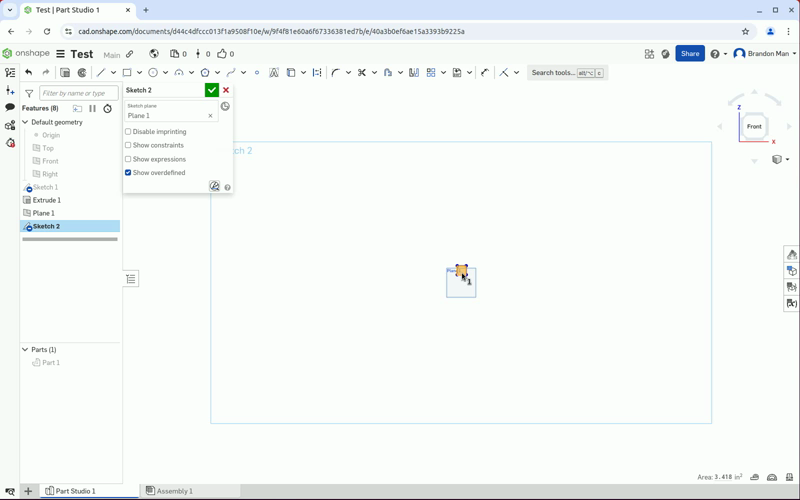
mouse_move(73, 352)
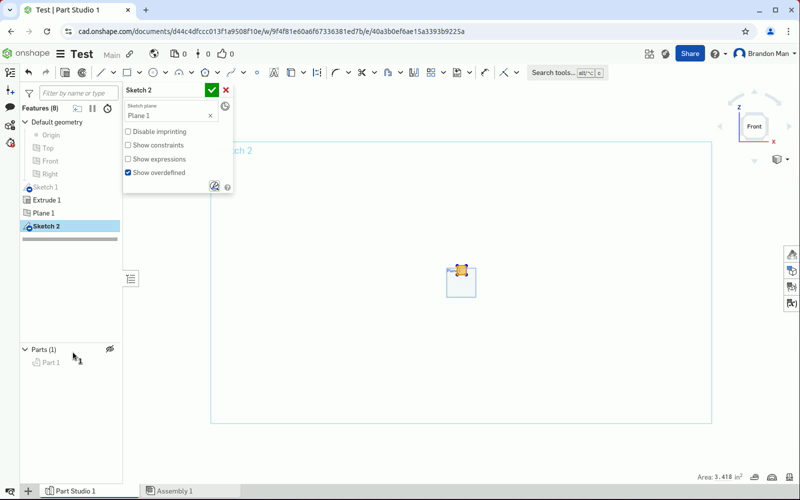
key(shift+y)
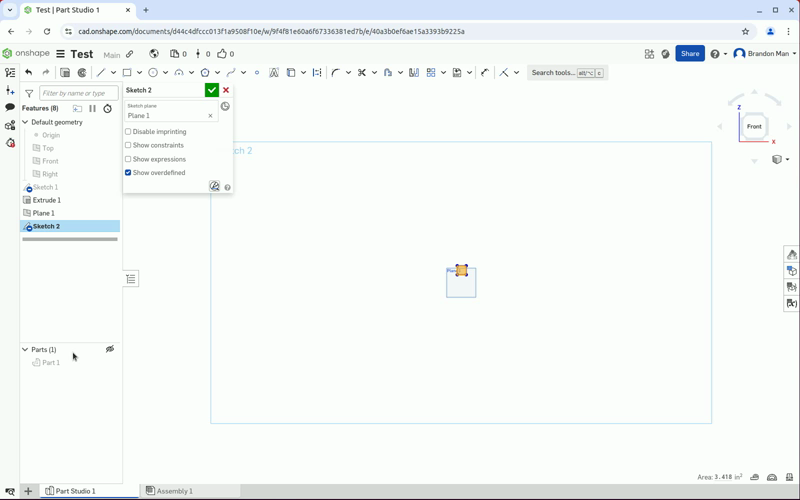
key(shift+e)
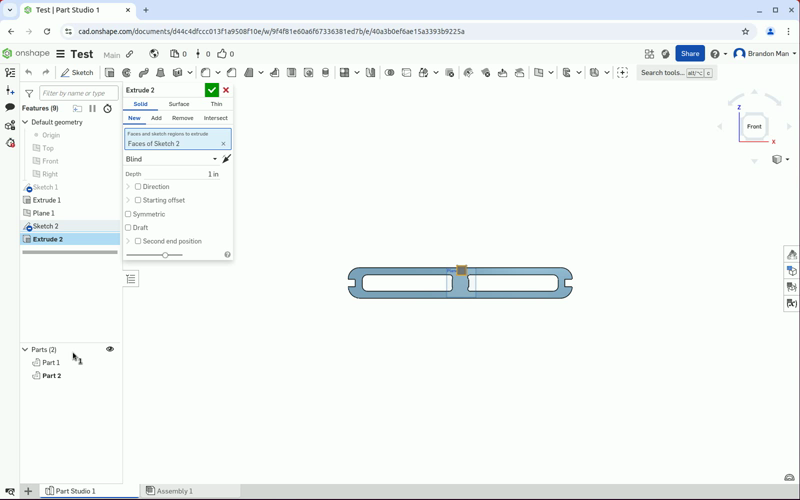
mouse_move(143, 106)
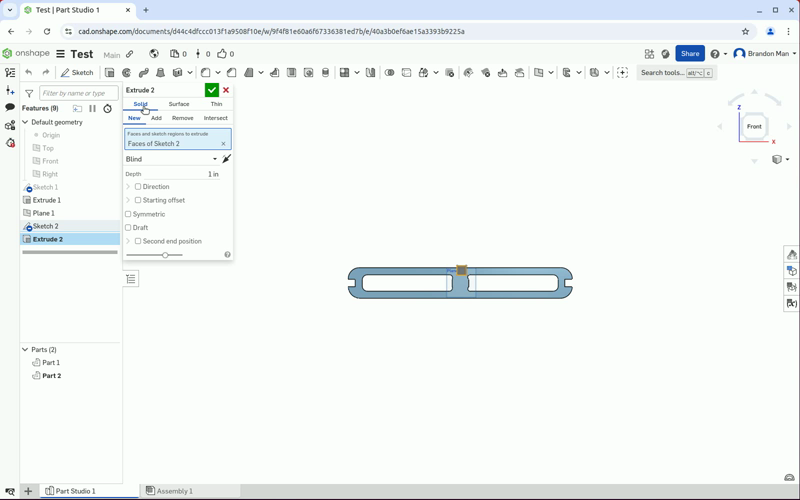
click(143, 106)
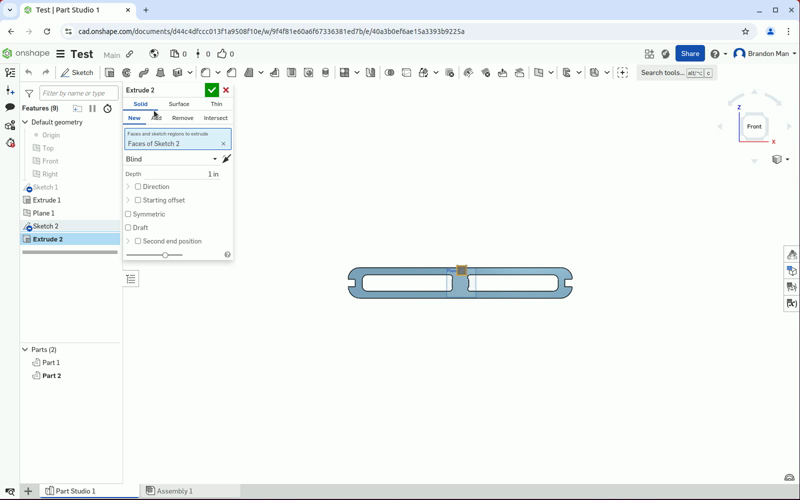
mouse_move(186, 120)
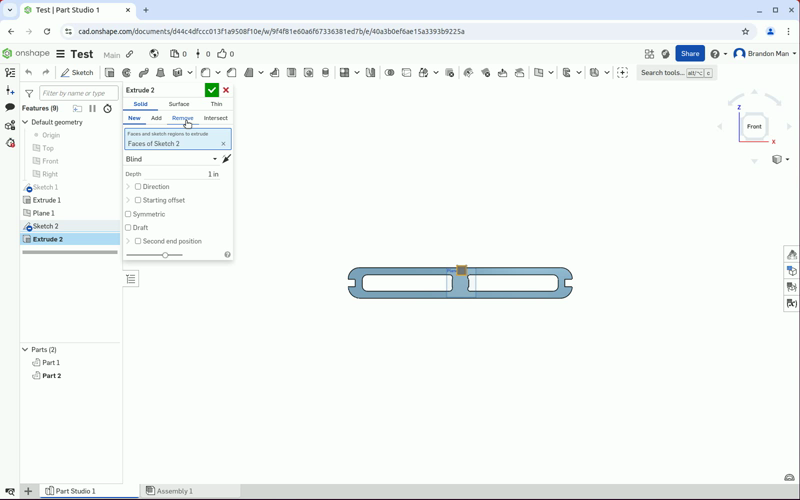
click(186, 120)
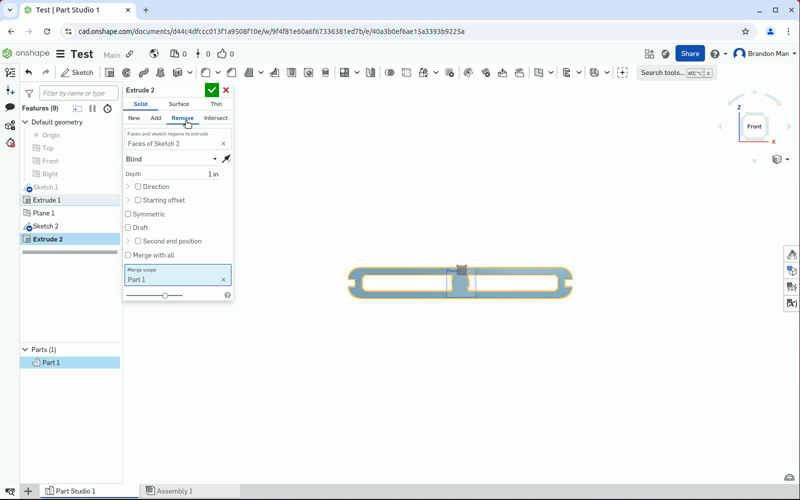
key(tab, 4)
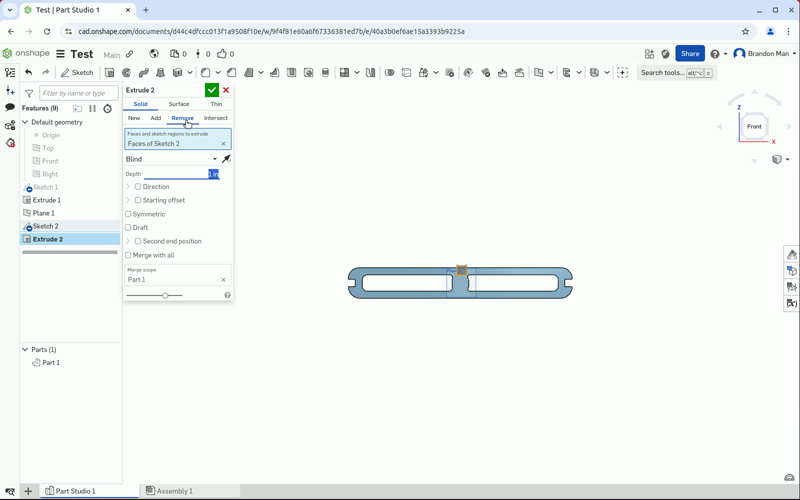
text(1.685)
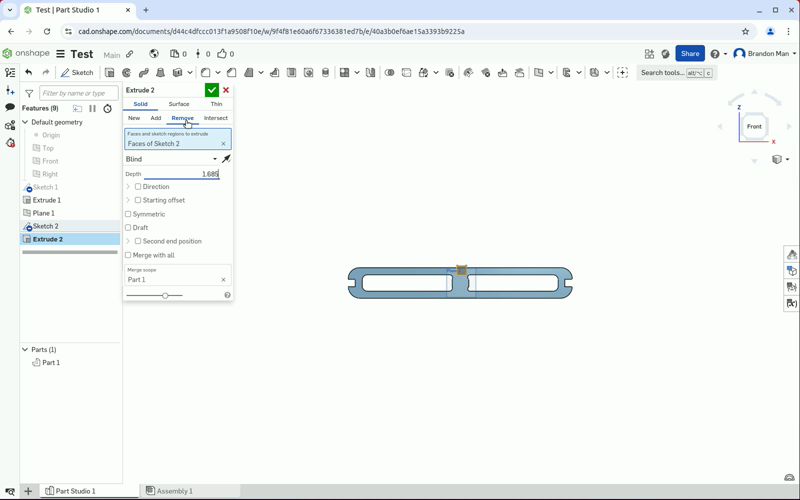
key(tab, 6)
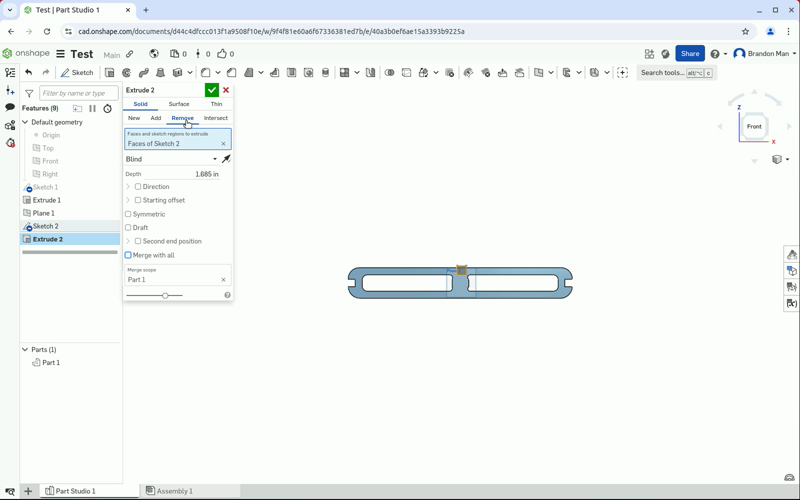
key(space)
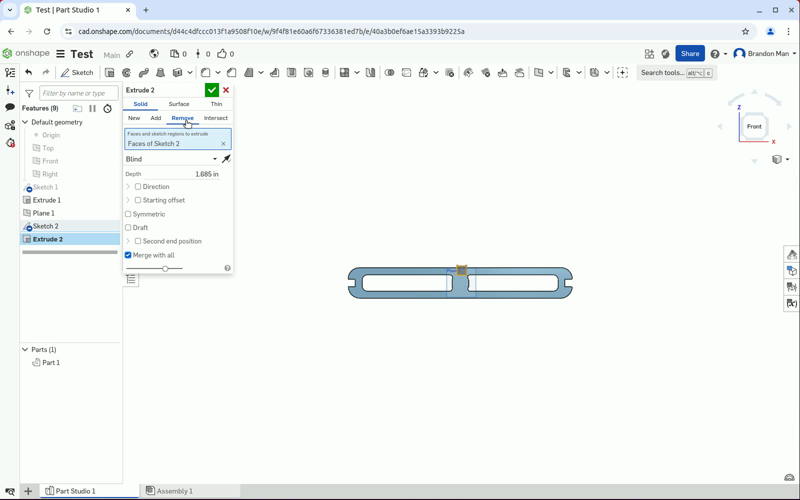
key(enter)
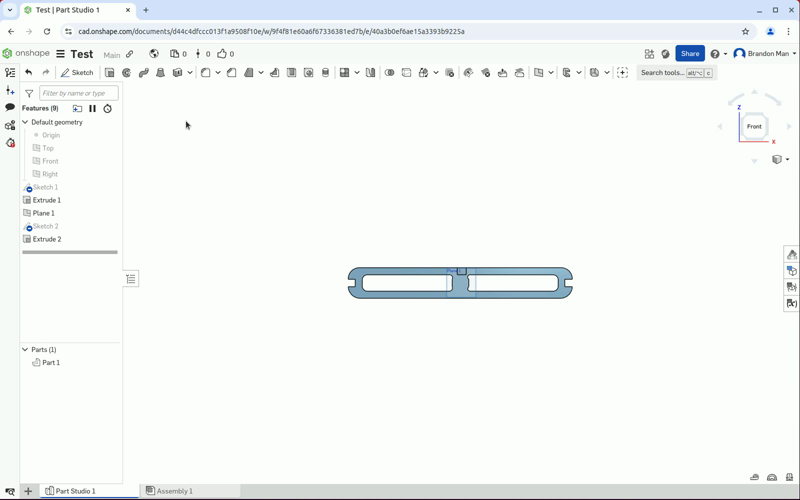
key(shift+h)
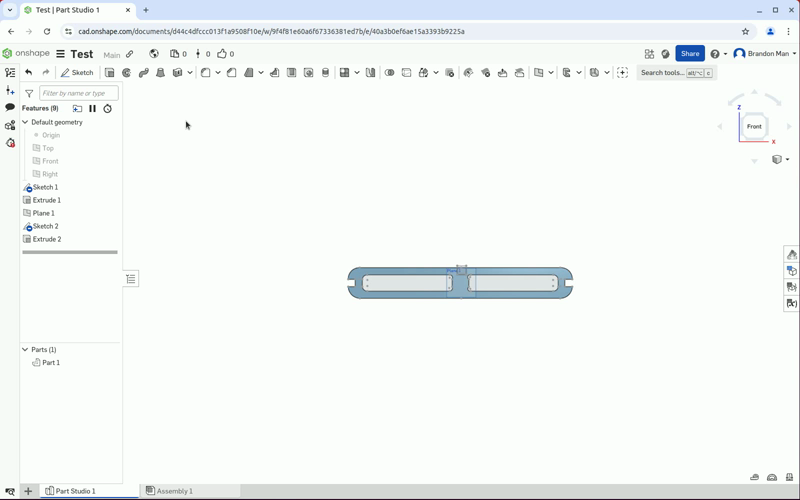
key(shift+h)
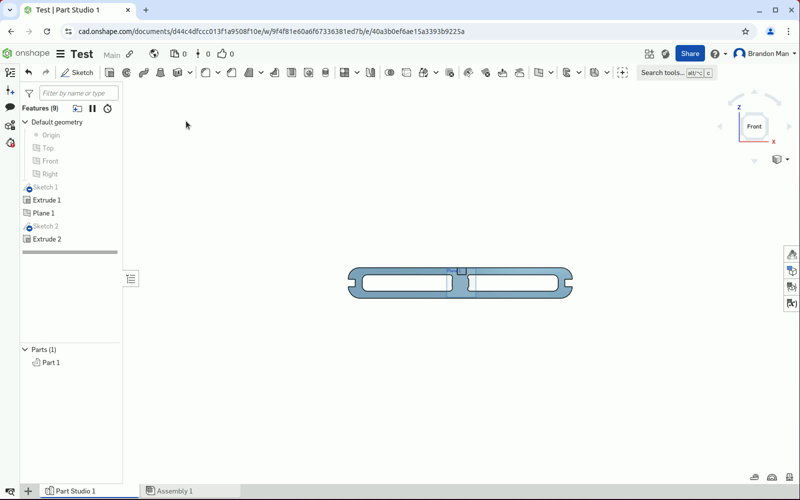
mouse_move(73, 189)
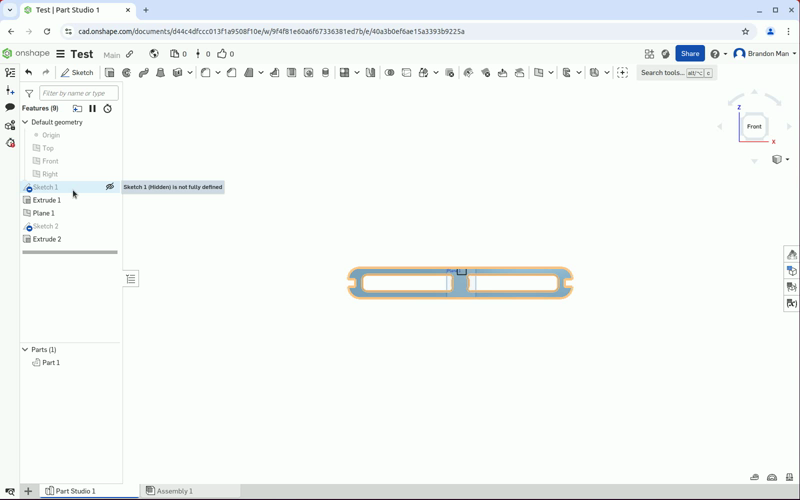
click(73, 189)
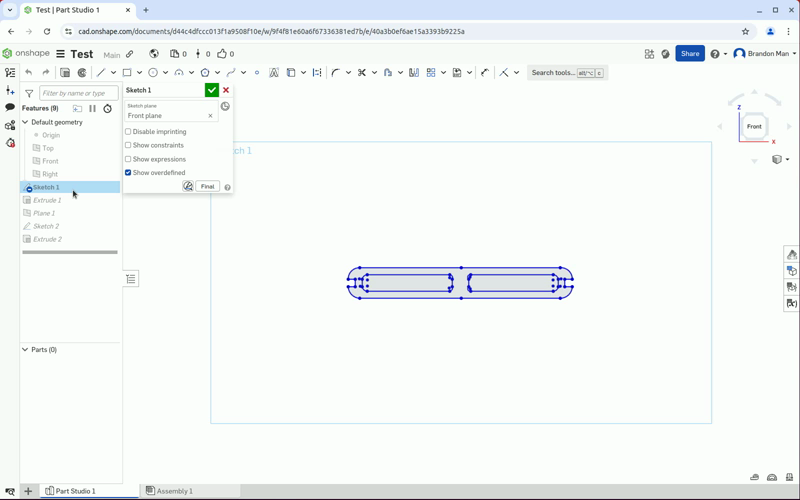
mouse_move(229, 92)
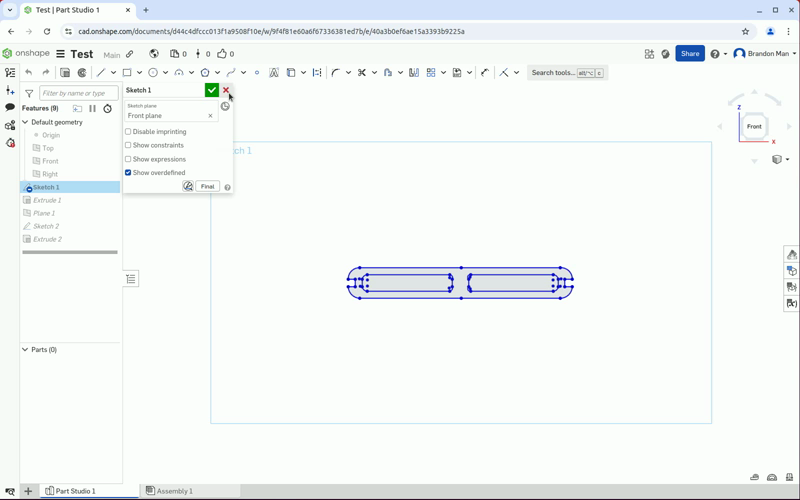
click(229, 92)
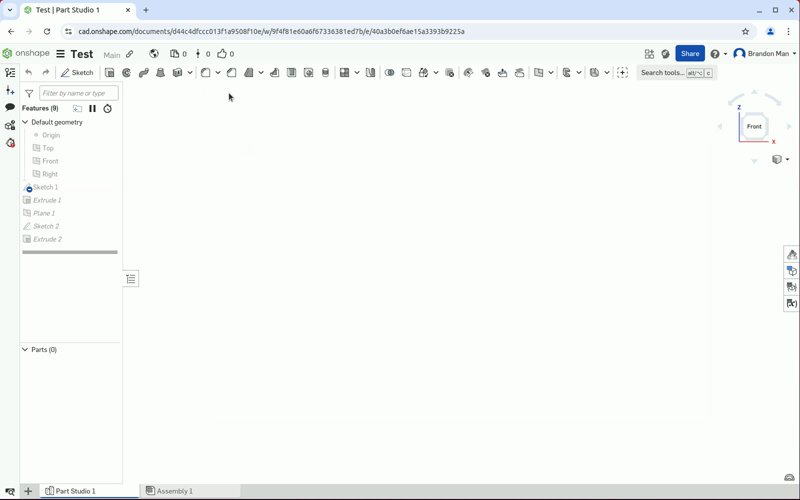
key(shift+s)
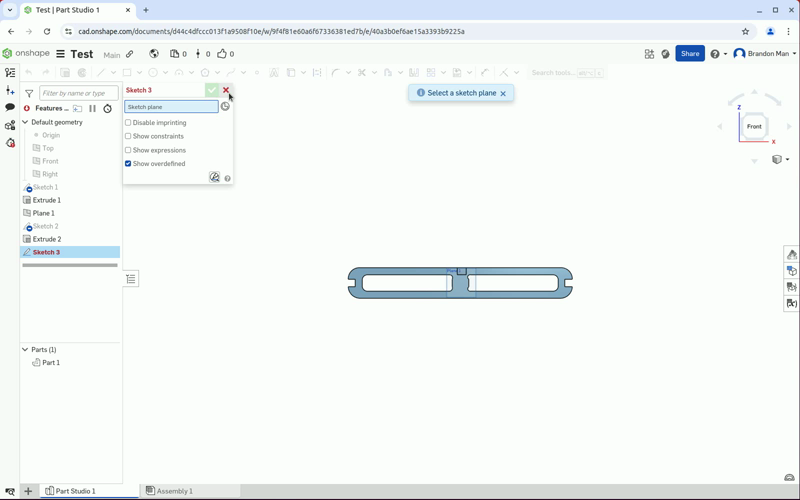
mouse_move(73, 215)
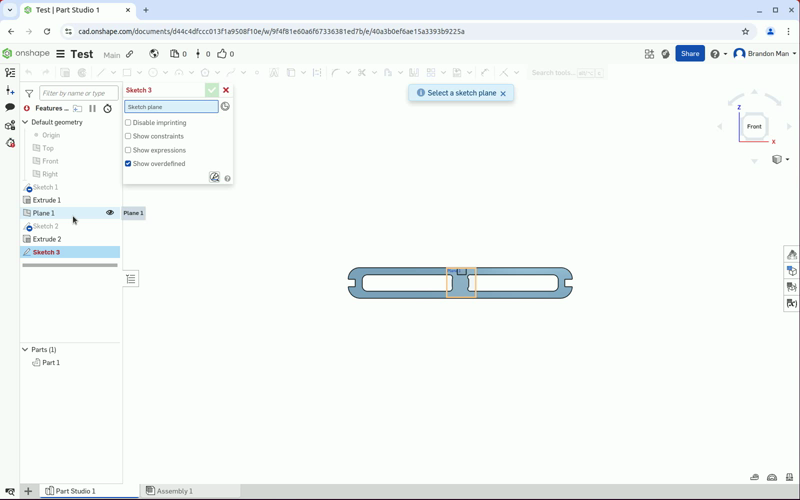
click(73, 215)
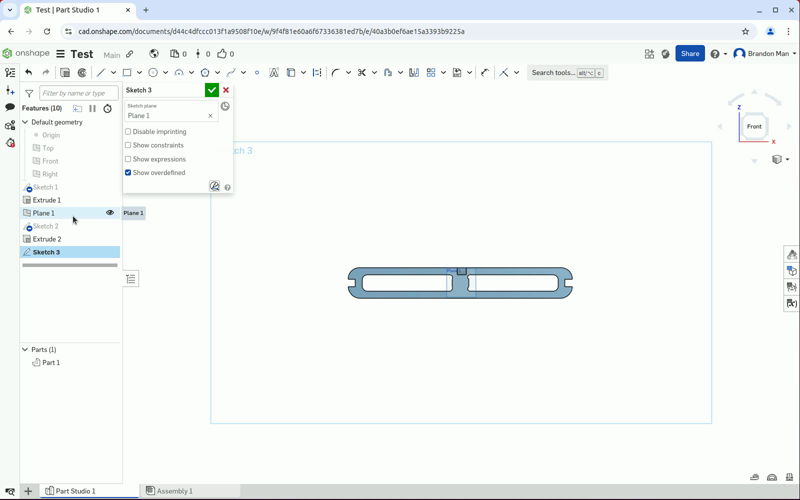
mouse_move(73, 352)
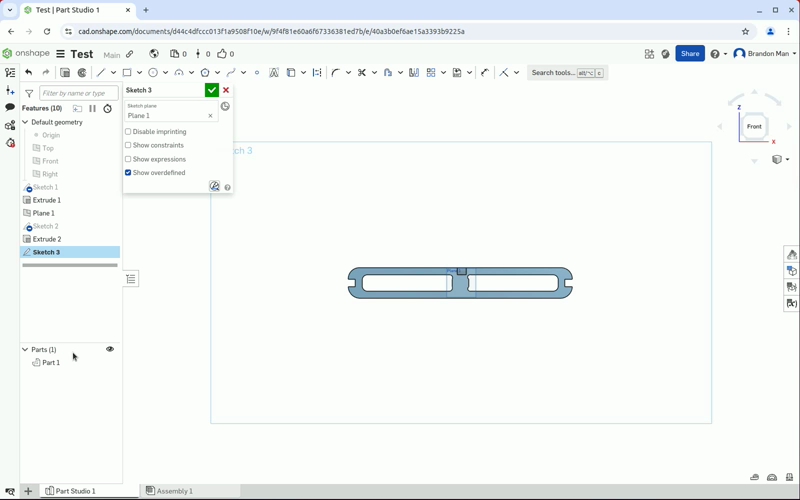
key(y)
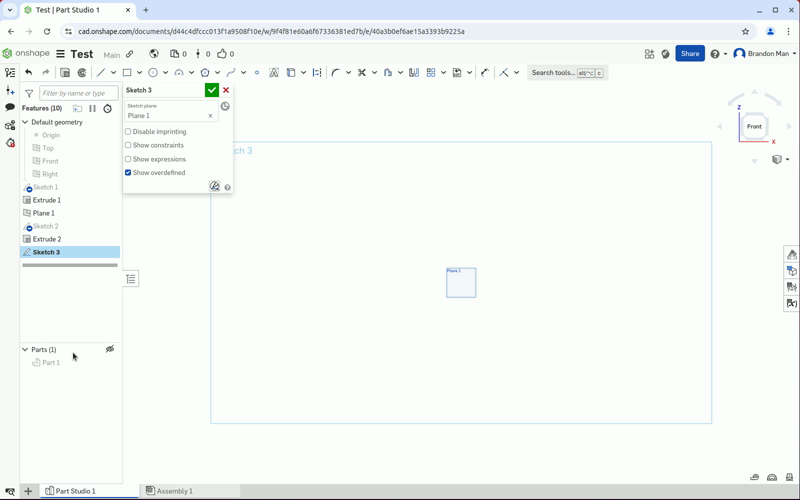
key(l)
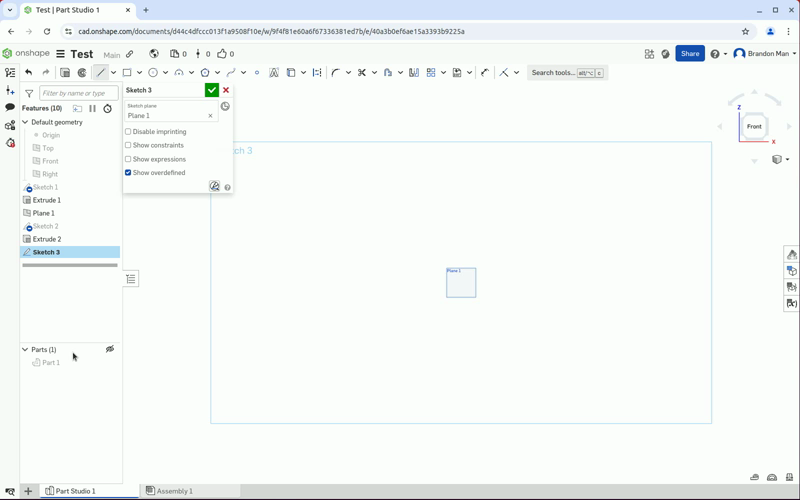
key_down(shift)
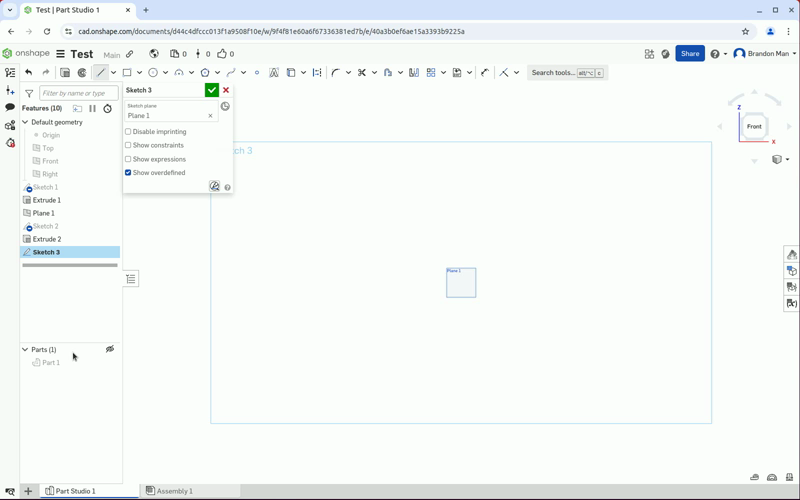
mouse_move(457, 298)
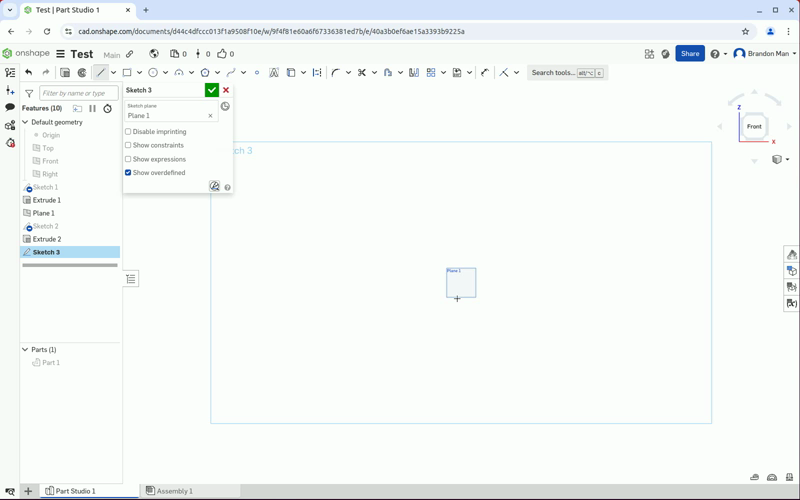
click(457, 298)
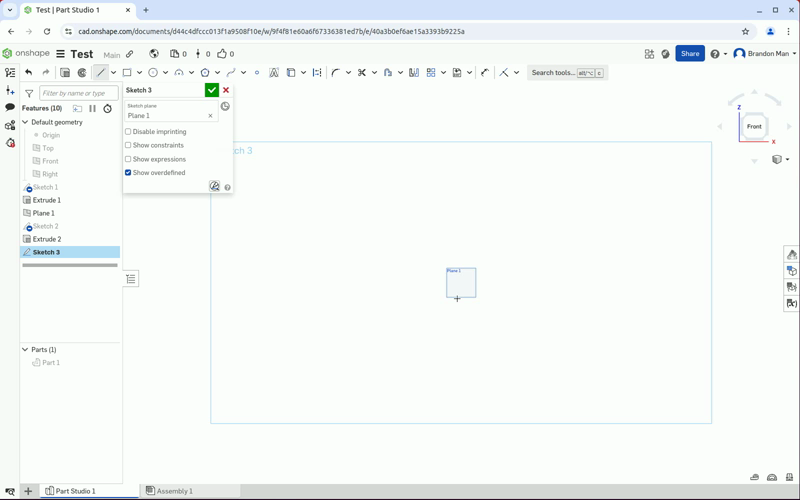
key_up(shift)
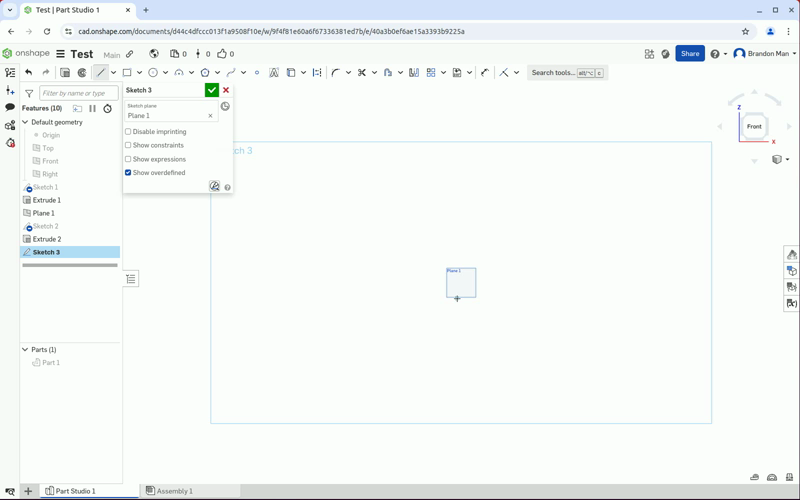
key_down(shift)
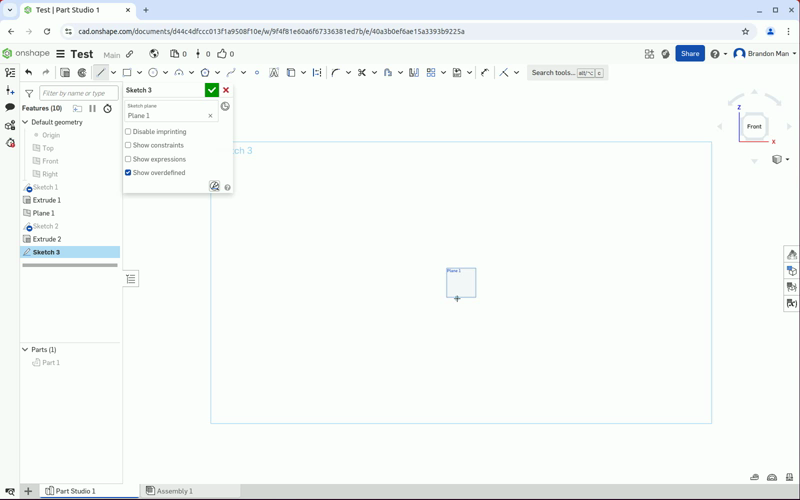
mouse_move(487, 298)
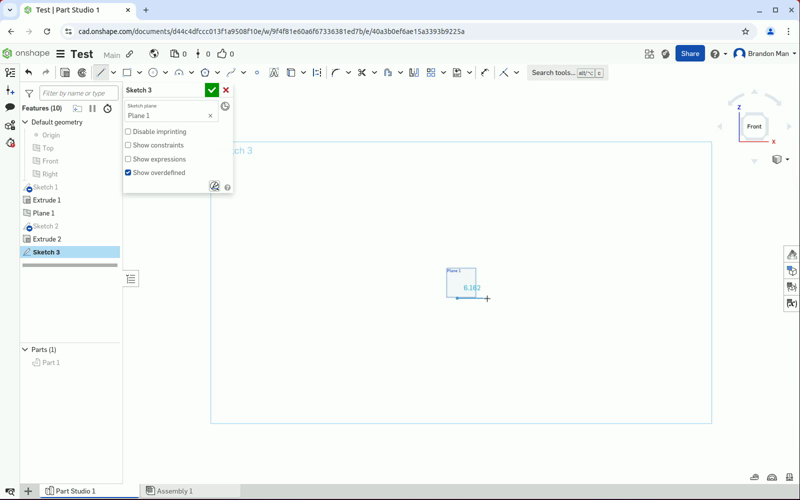
mouse_move(466, 298)
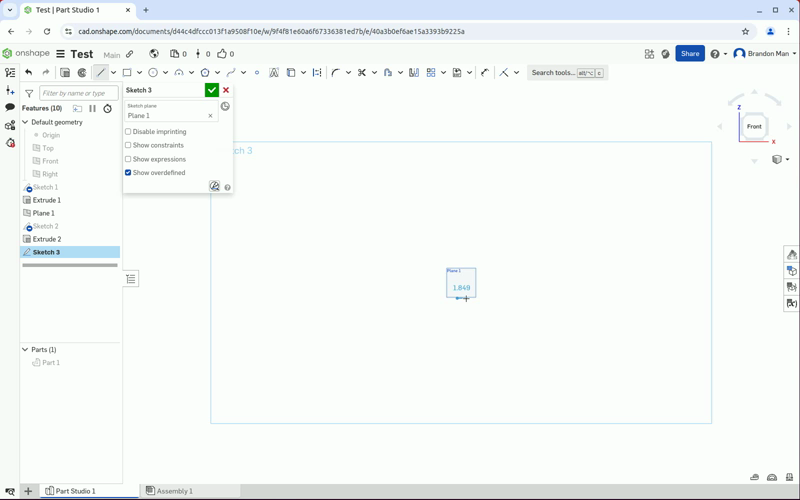
click(466, 298)
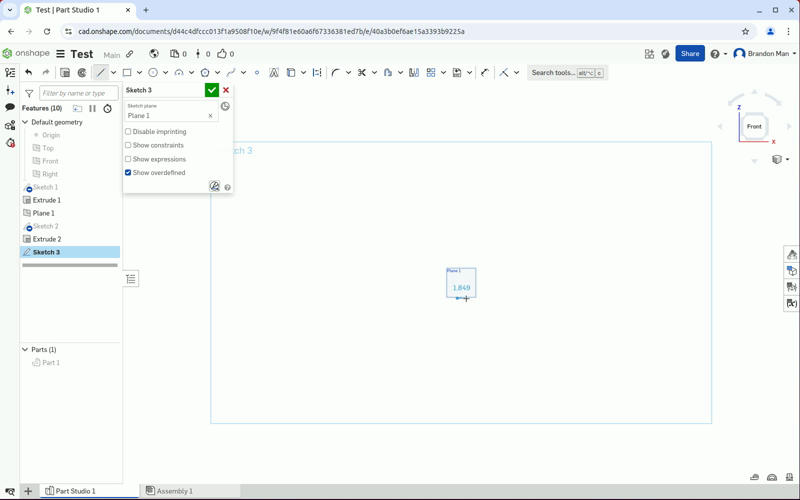
key_up(shift)
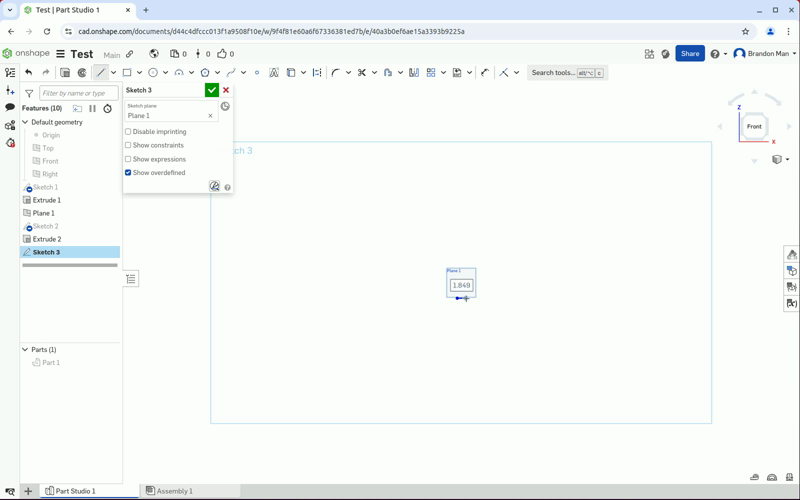
key_down(shift)
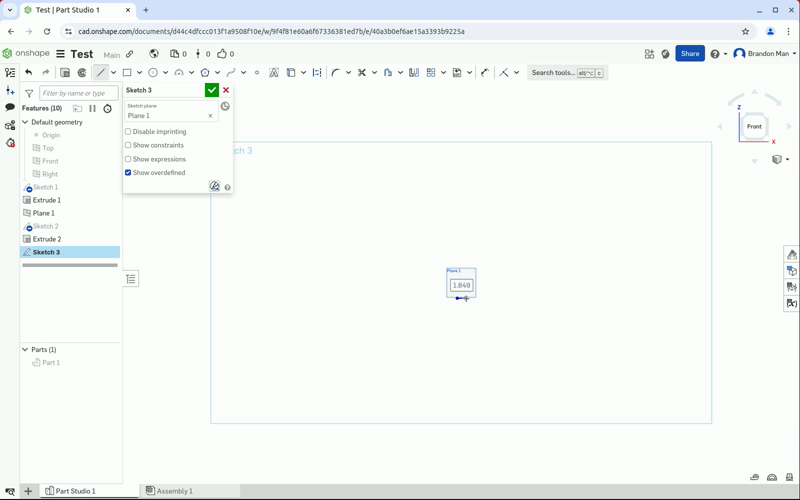
mouse_move(496, 298)
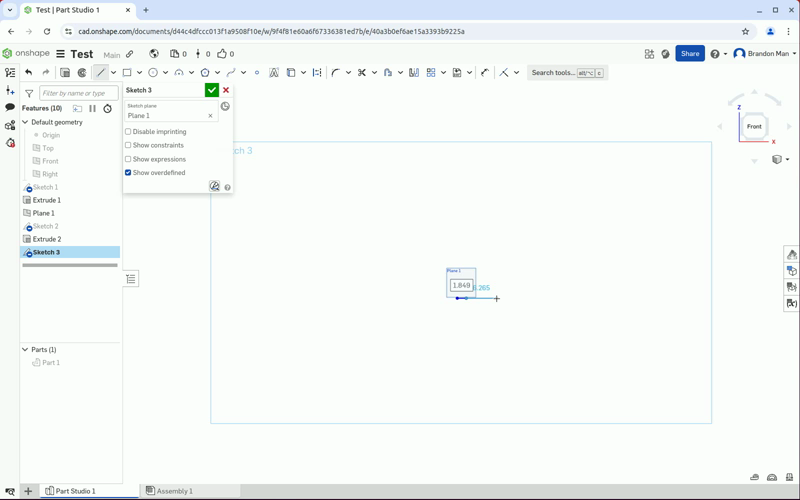
mouse_move(466, 288)
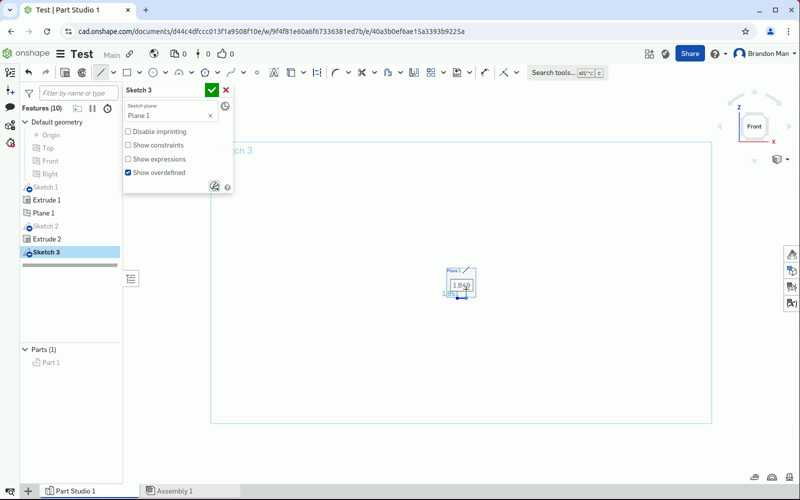
click(466, 288)
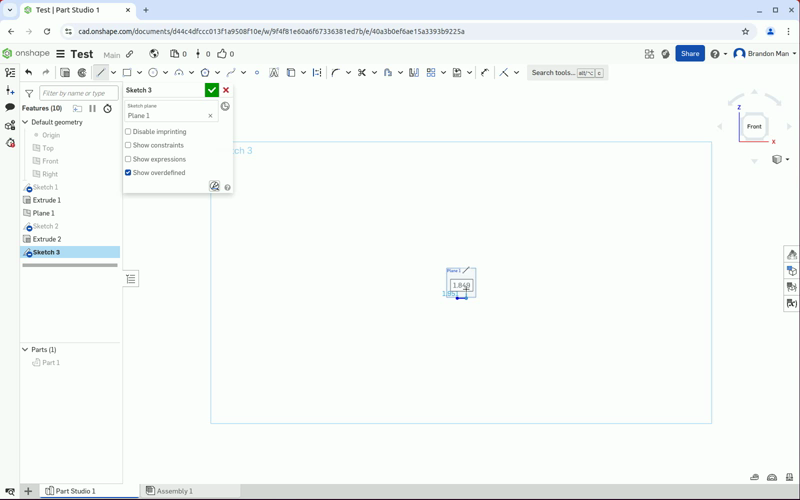
key_up(shift)
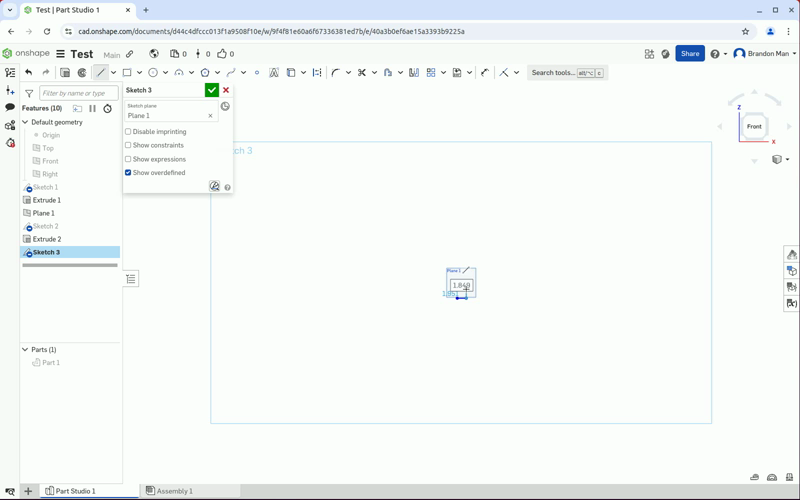
key_down(shift)
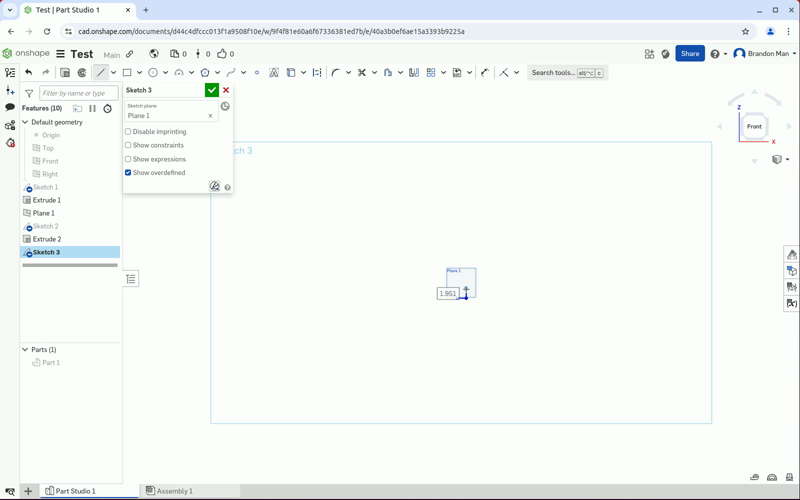
mouse_move(496, 288)
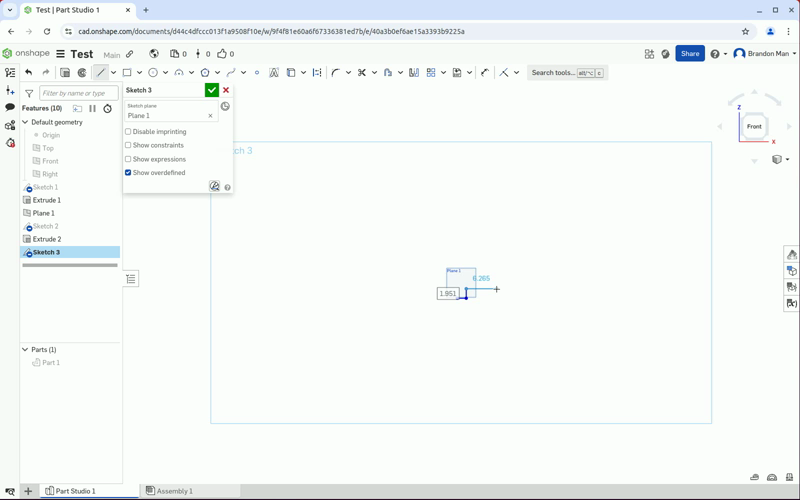
mouse_move(457, 288)
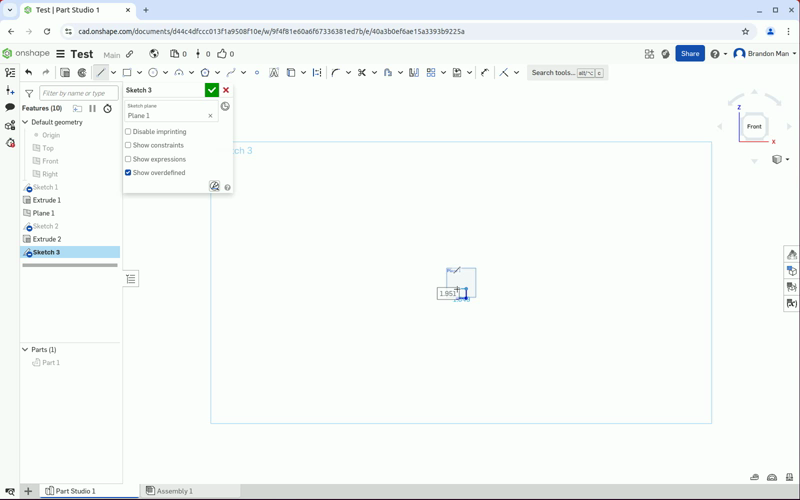
click(457, 288)
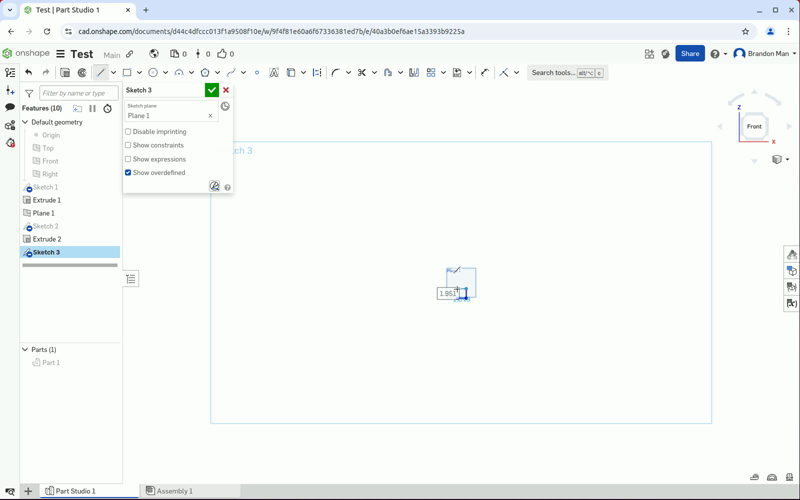
key_up(shift)
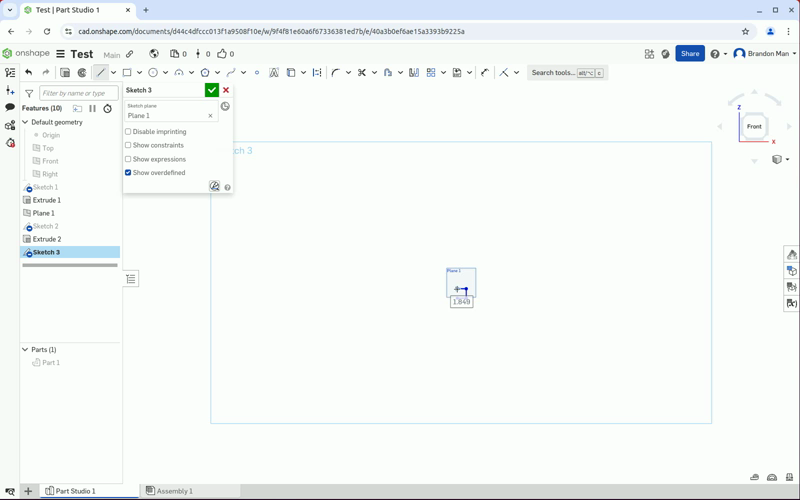
mouse_move(487, 288)
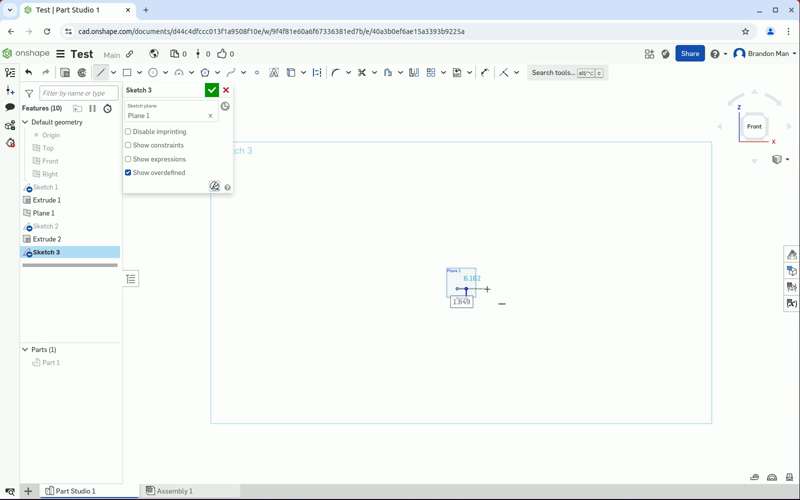
key_down(shift)
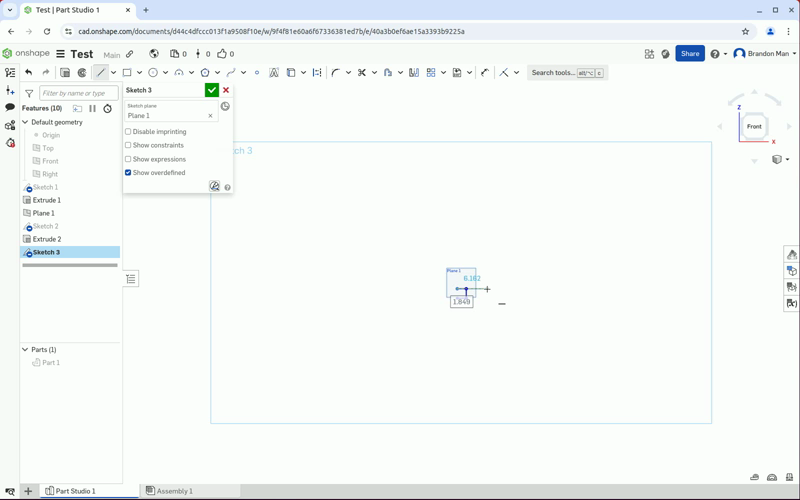
mouse_move(457, 298)
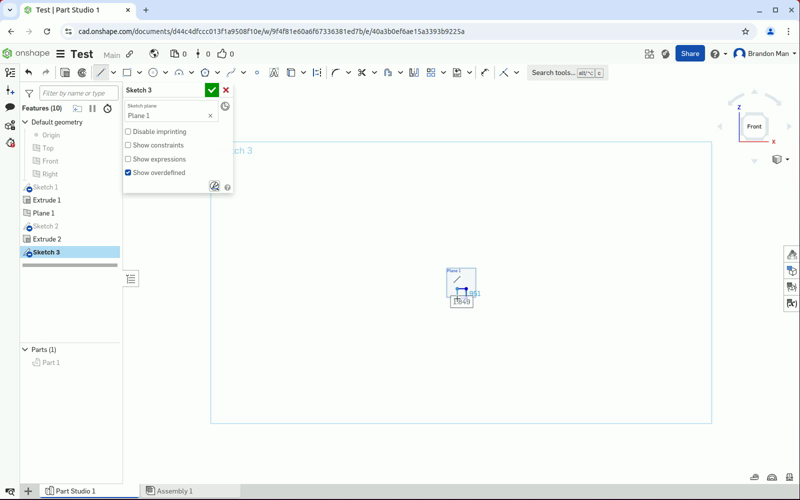
key_up(shift)
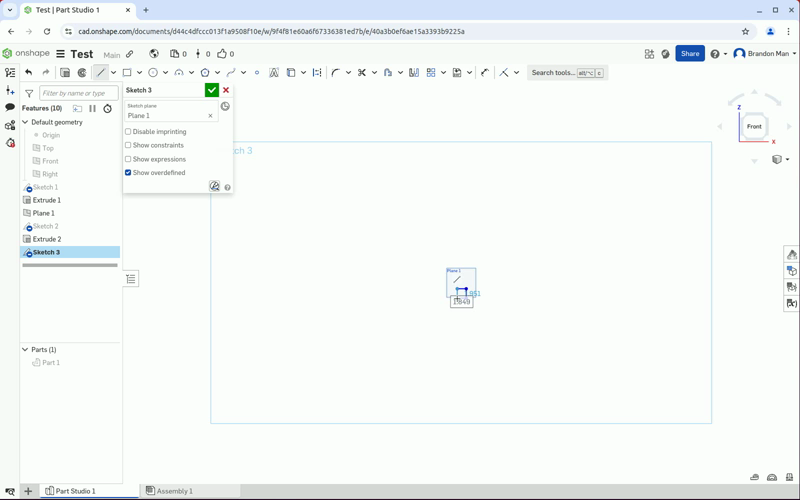
click(457, 298)
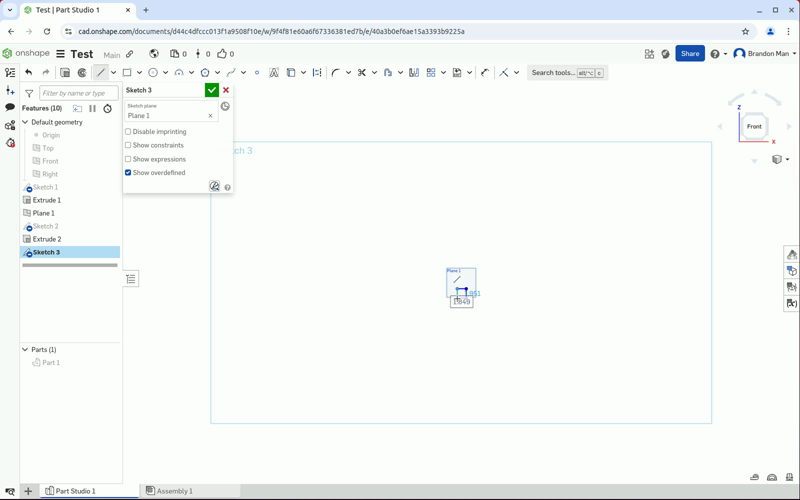
key(esc)
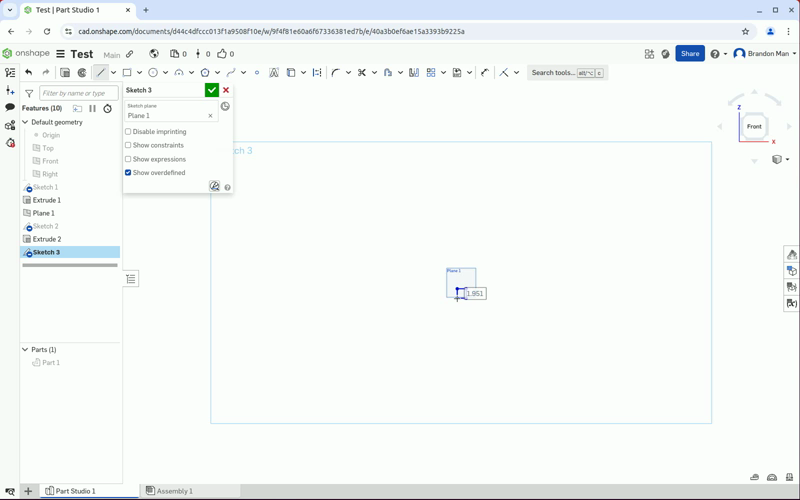
mouse_move(457, 291)
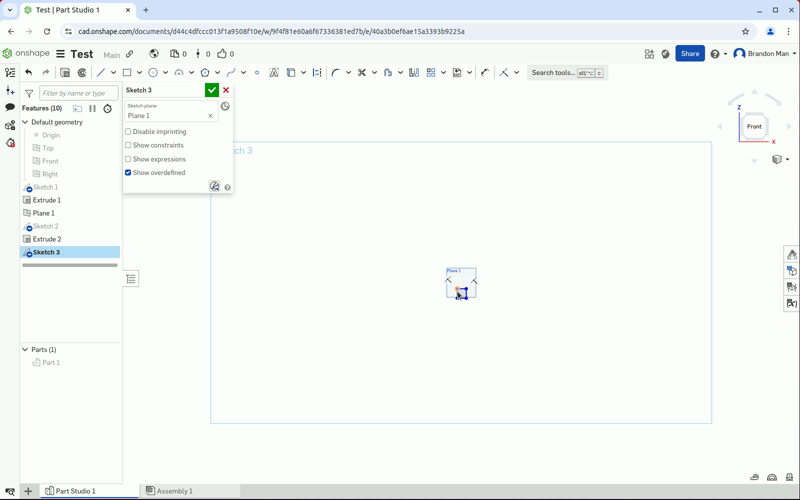
scroll(6)
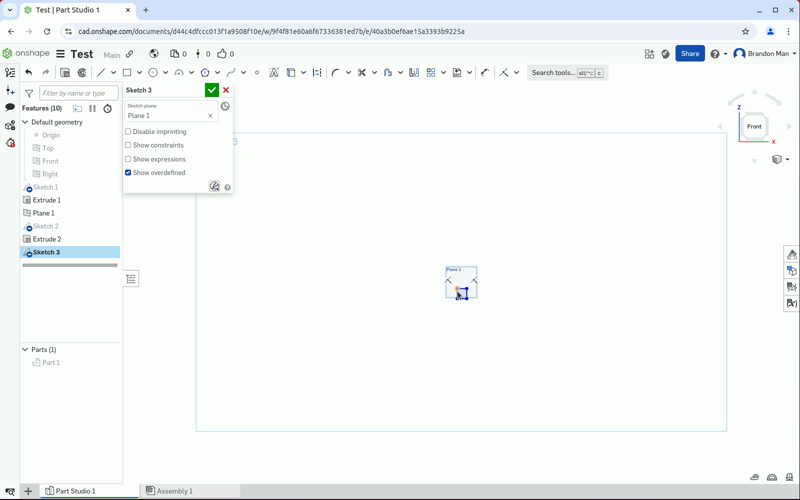
scroll(6)
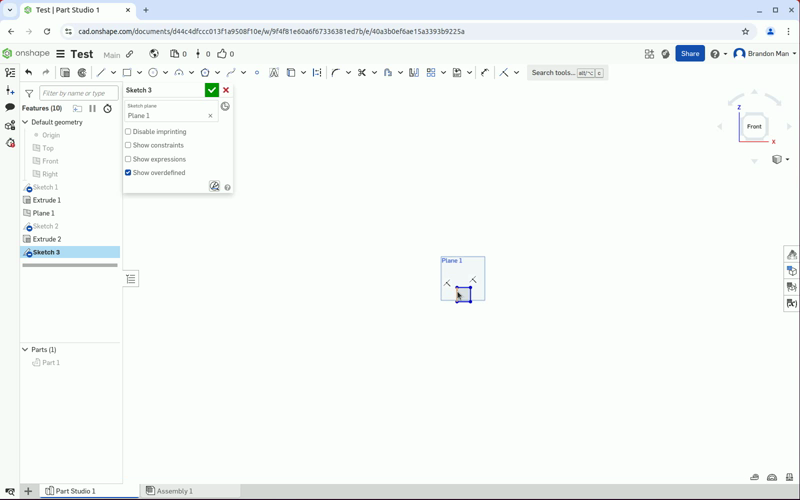
scroll(6)
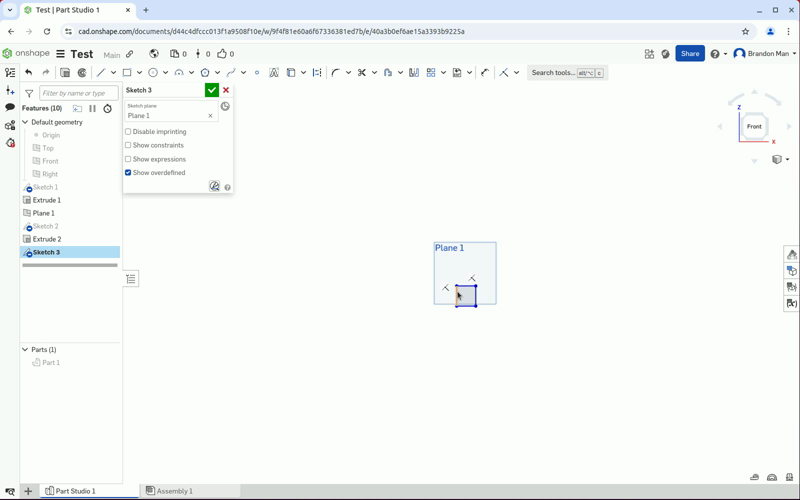
scroll(6)
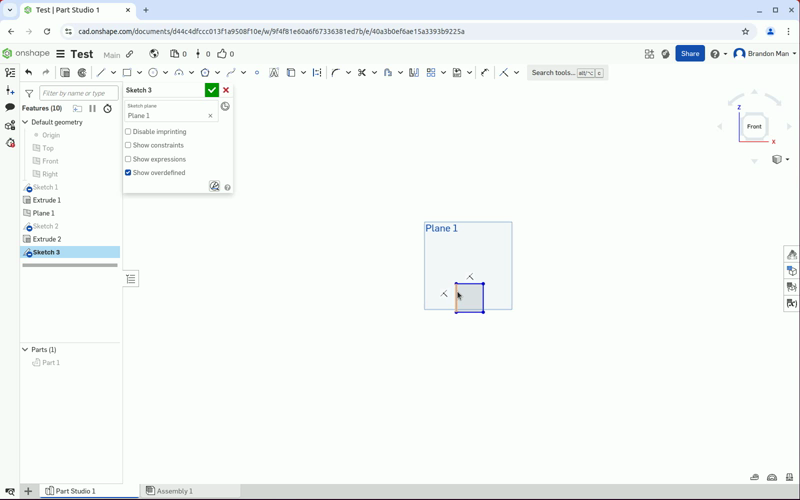
scroll(6)
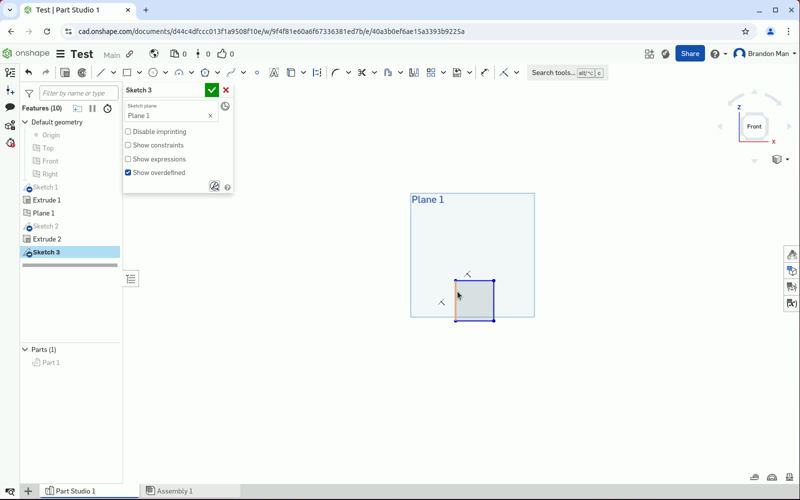
scroll(6)
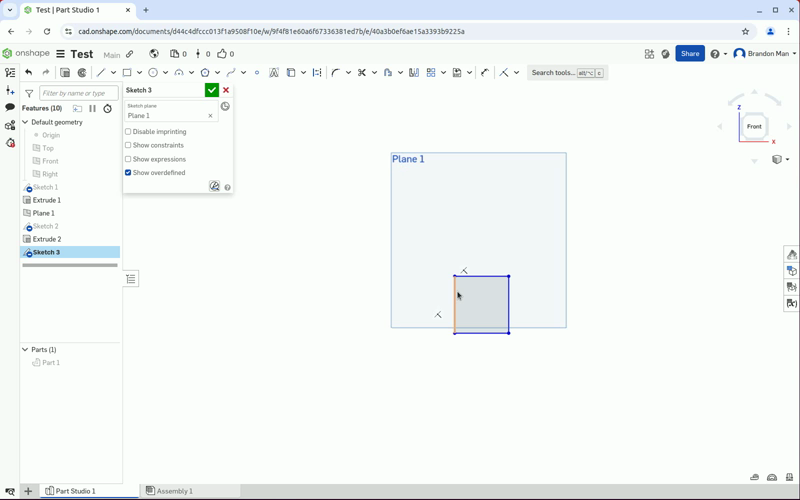
scroll(6)
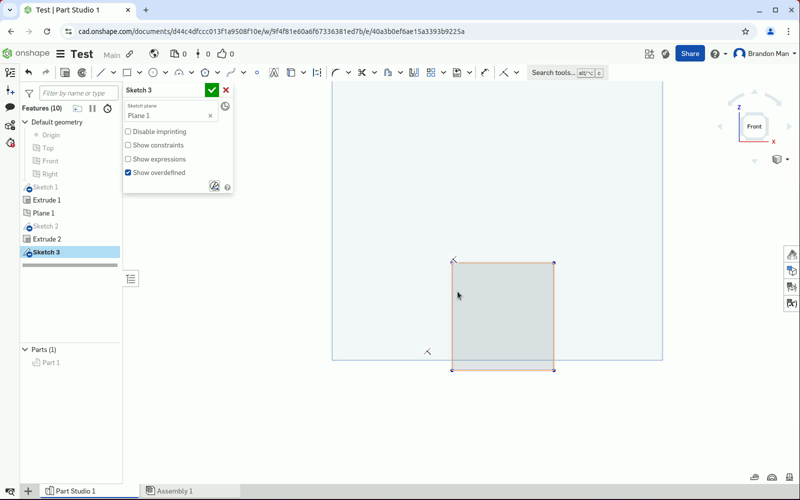
click(457, 291)
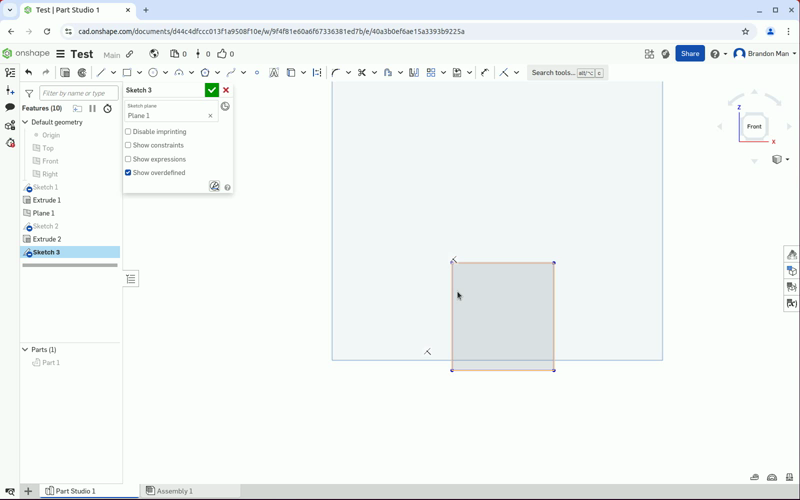
scroll(-6)
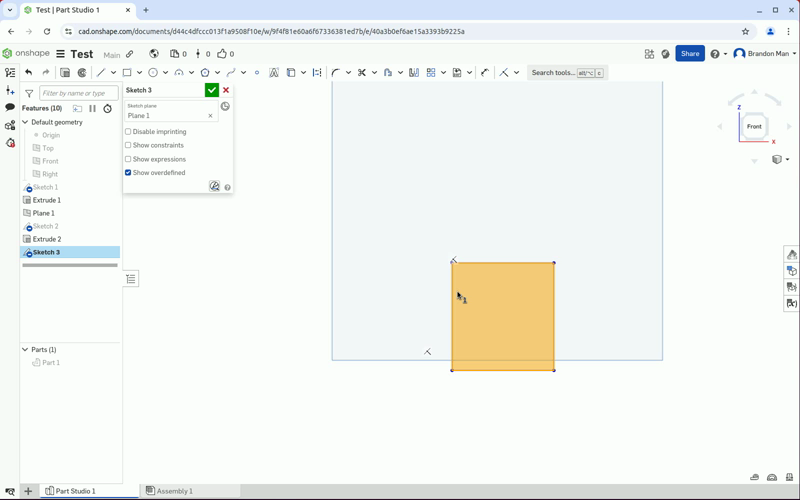
scroll(-6)
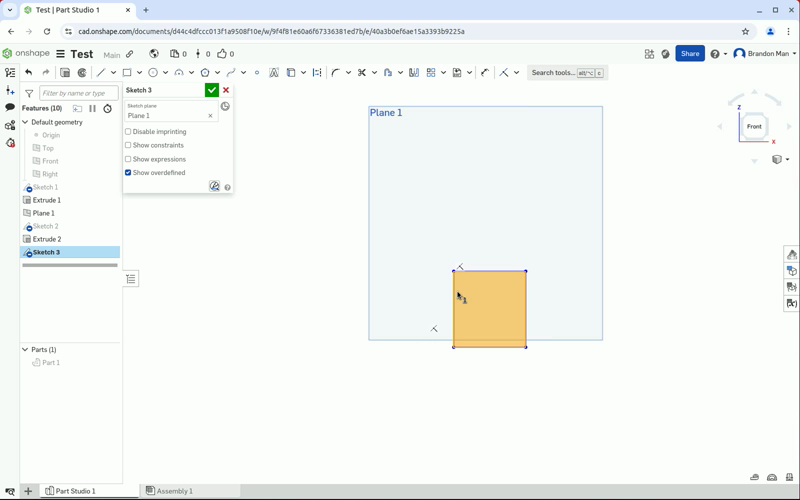
scroll(-6)
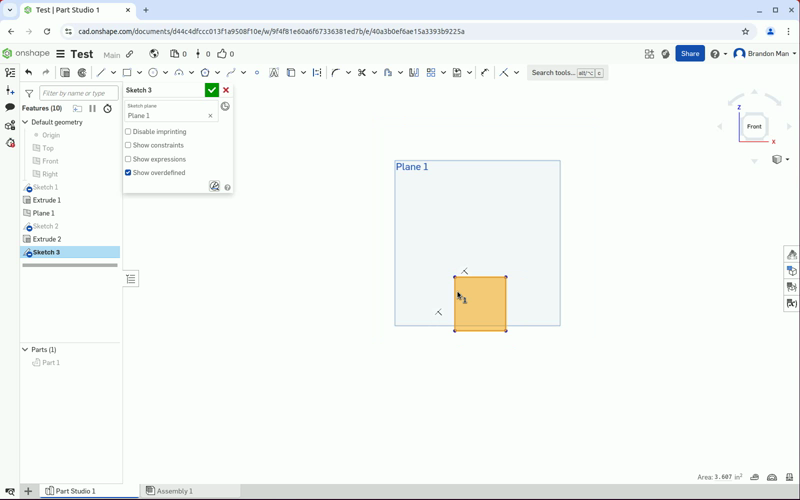
scroll(-6)
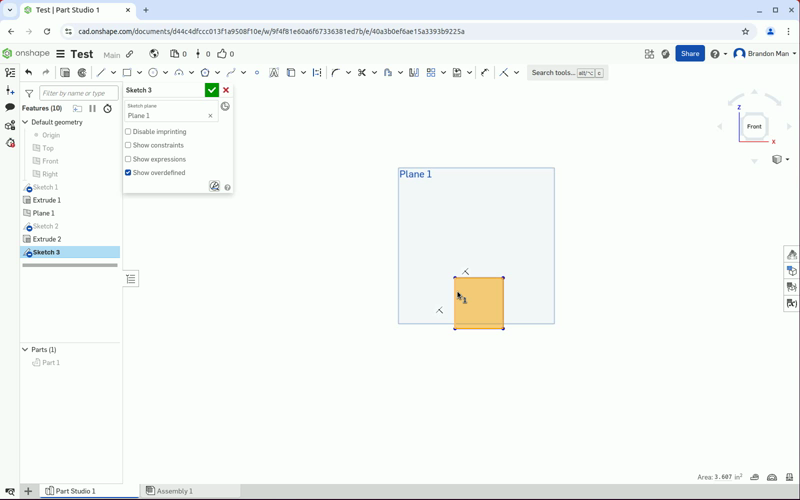
scroll(-6)
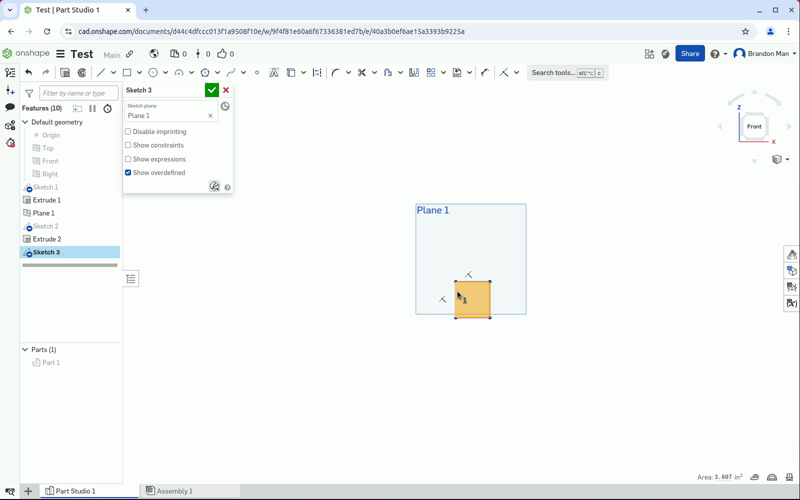
scroll(-6)
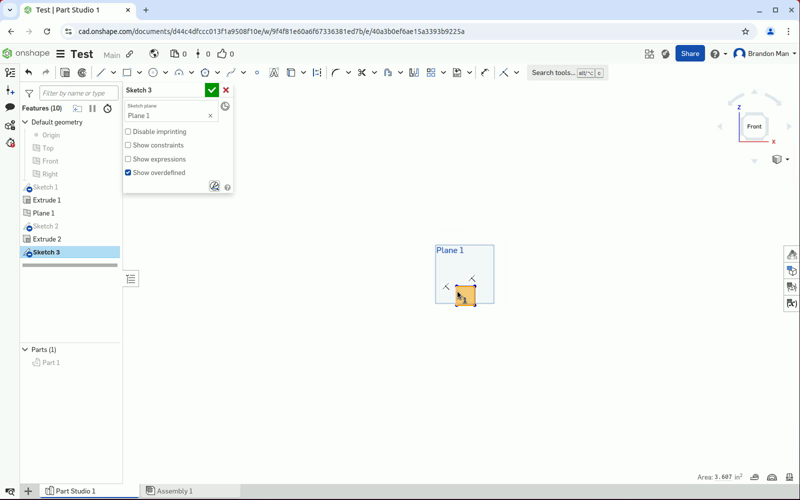
scroll(-6)
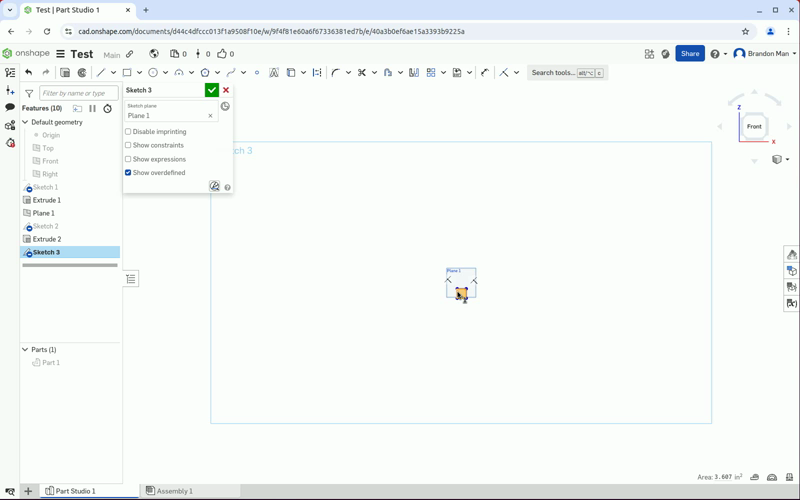
mouse_move(73, 352)
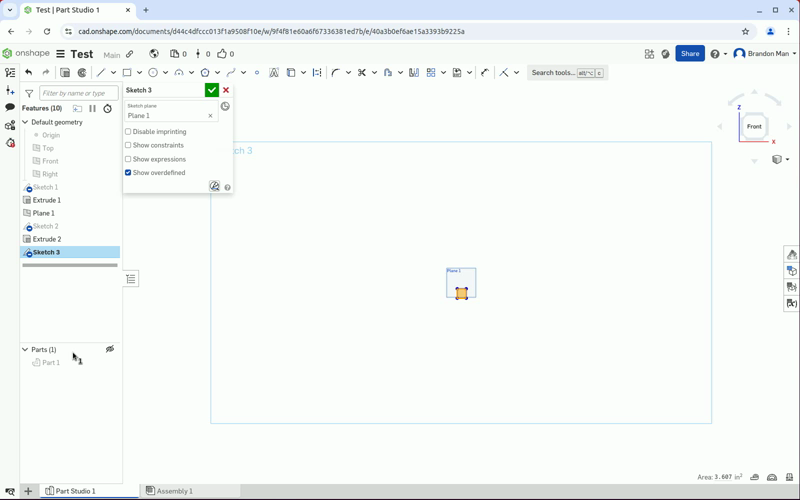
key(shift+y)
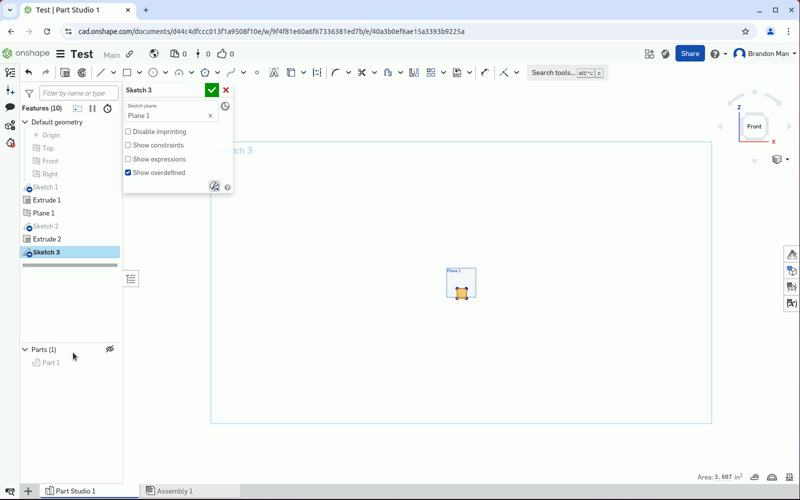
key(shift+e)
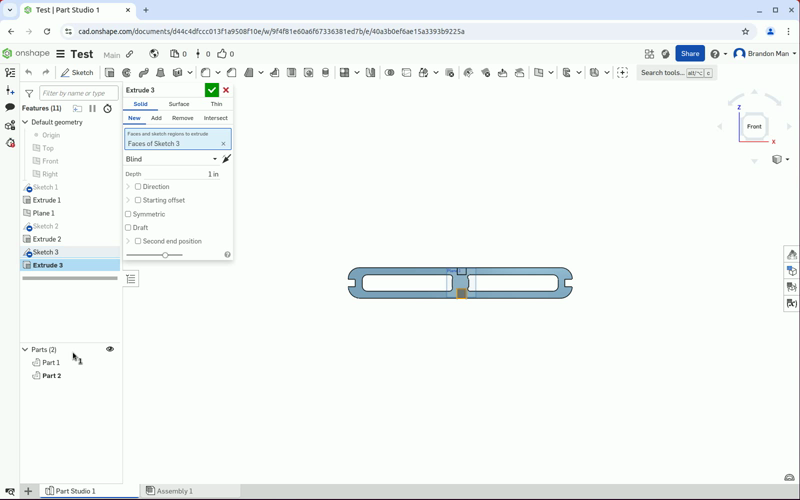
mouse_move(143, 106)
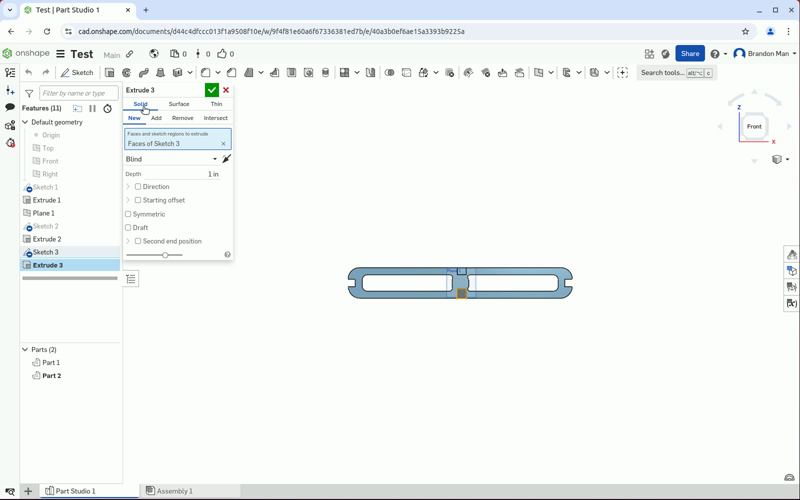
click(143, 106)
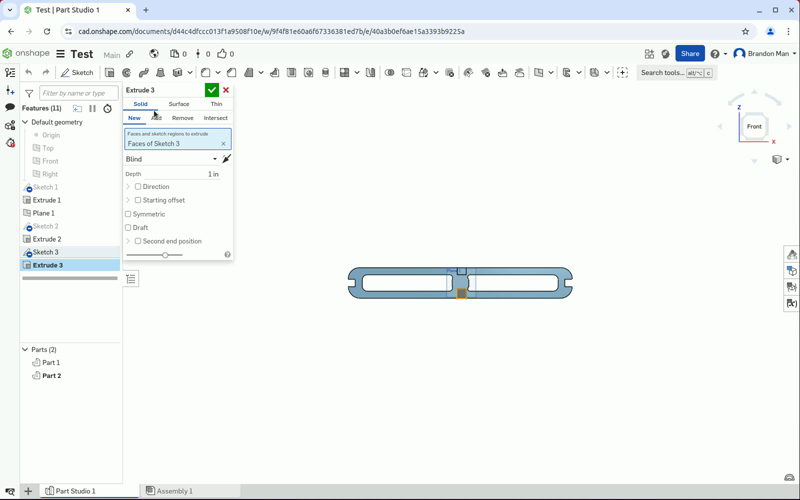
mouse_move(186, 120)
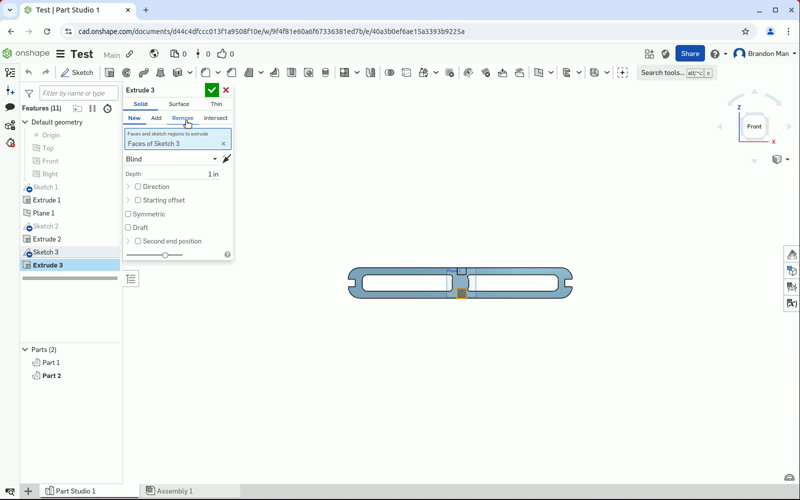
click(186, 120)
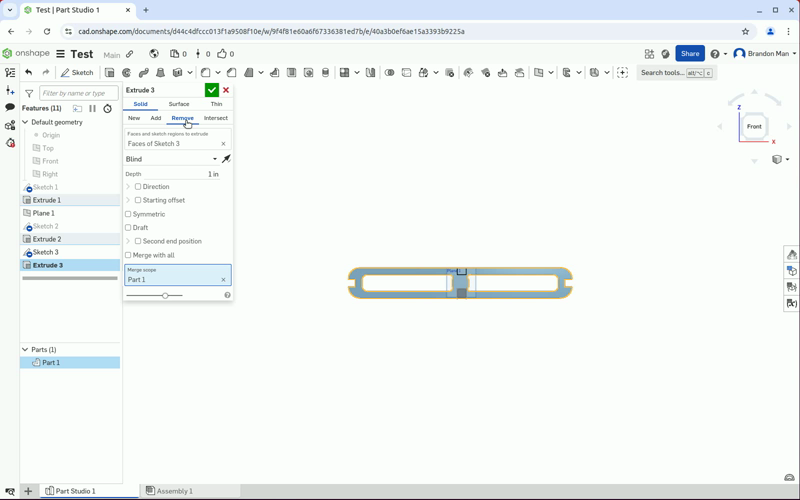
key(tab, 4)
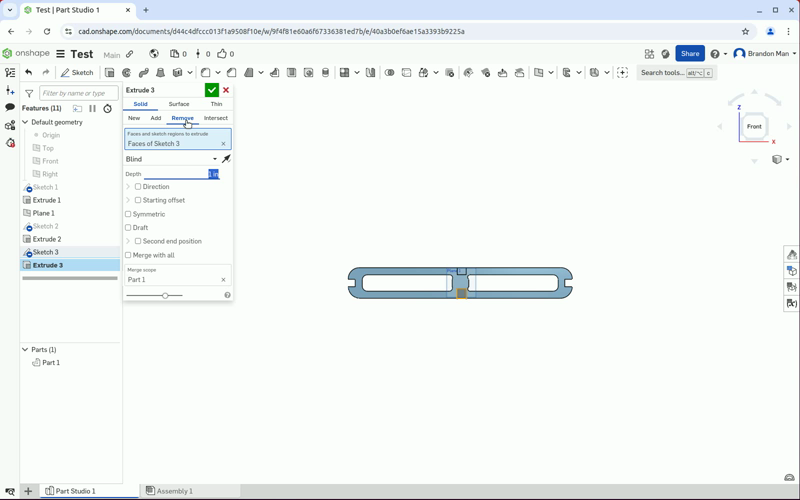
text(1.685)
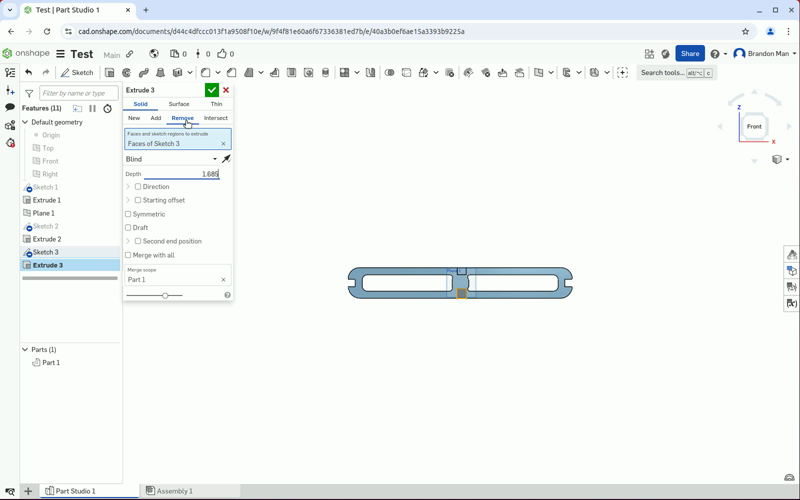
key(tab, 6)
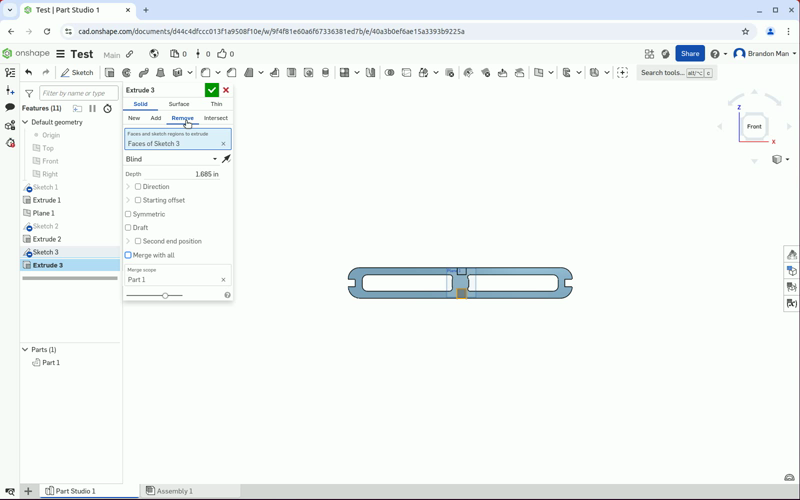
key(space)
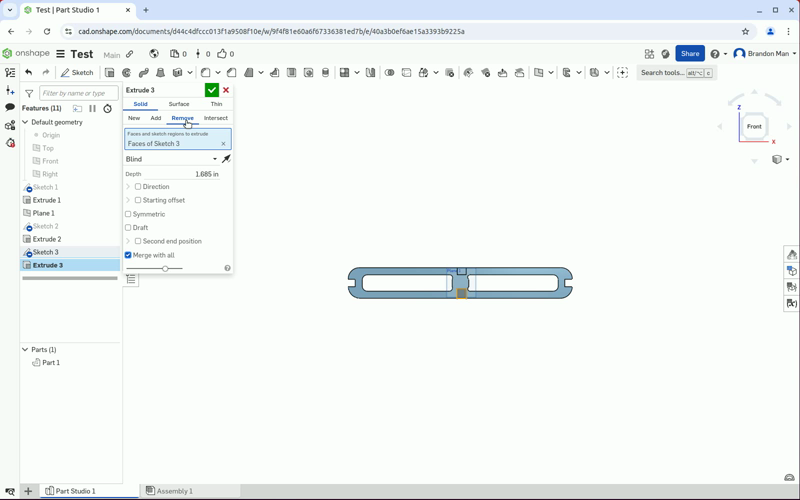
key(enter)
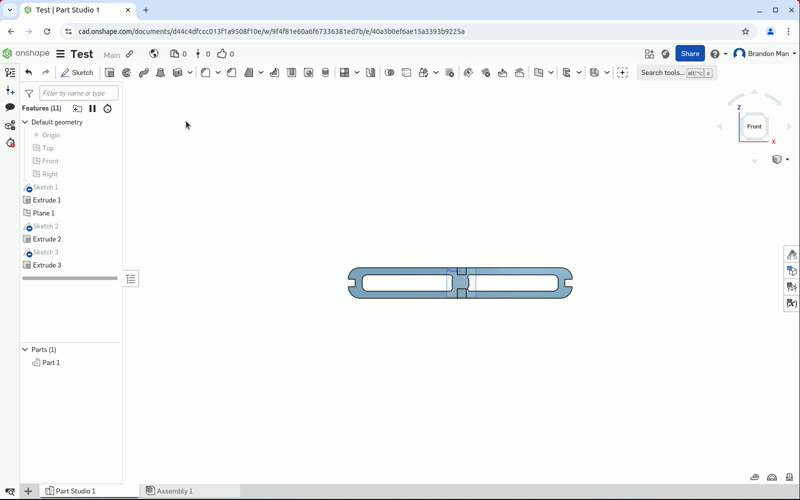
key(shift+h)
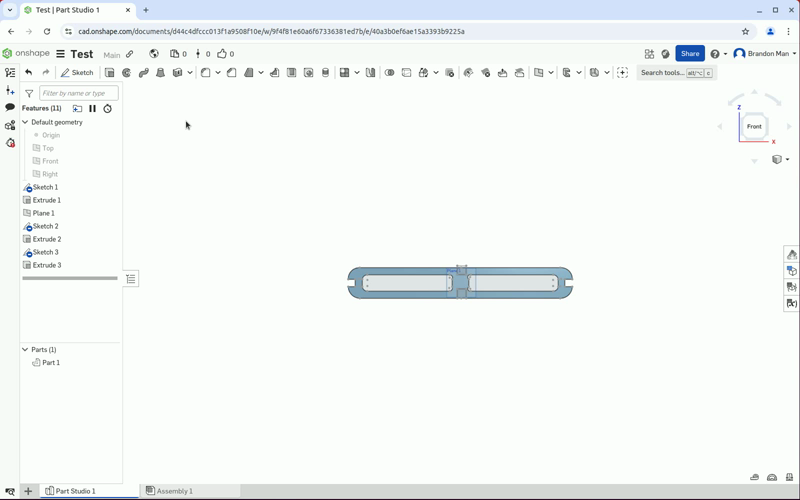
key(shift+h)
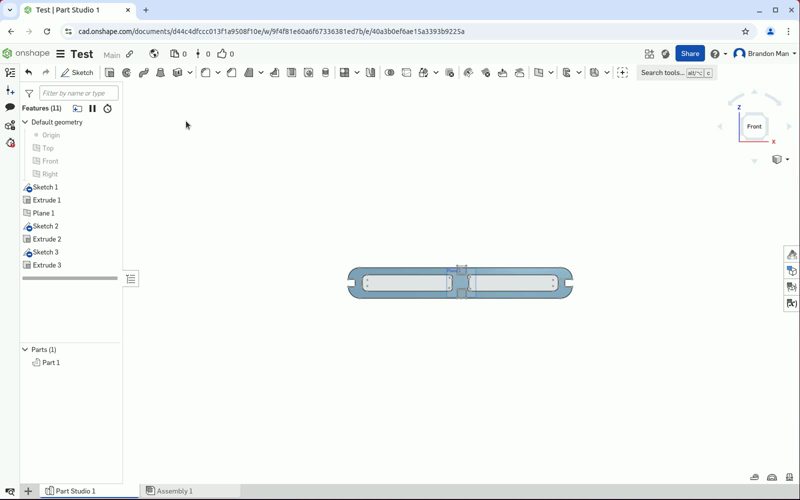
key(shift+7)
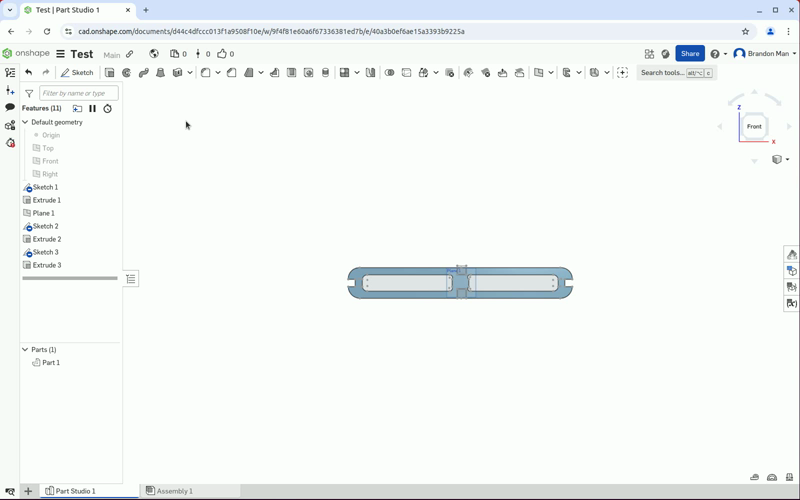
key(left, 2)
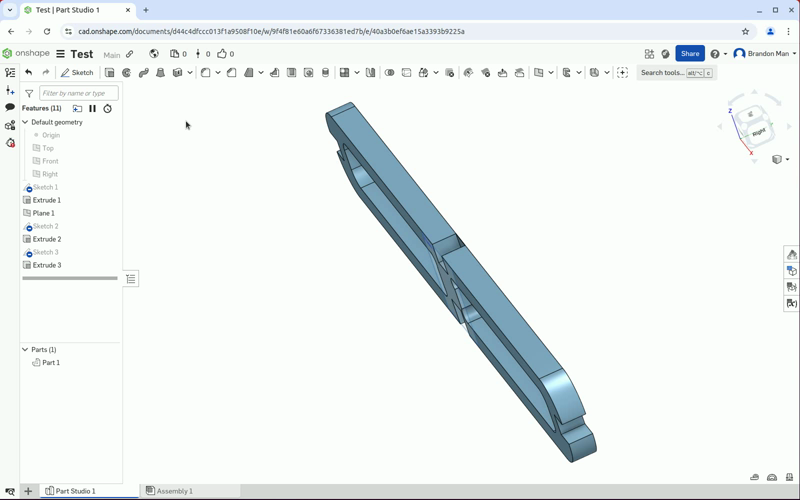
key(down, 2)
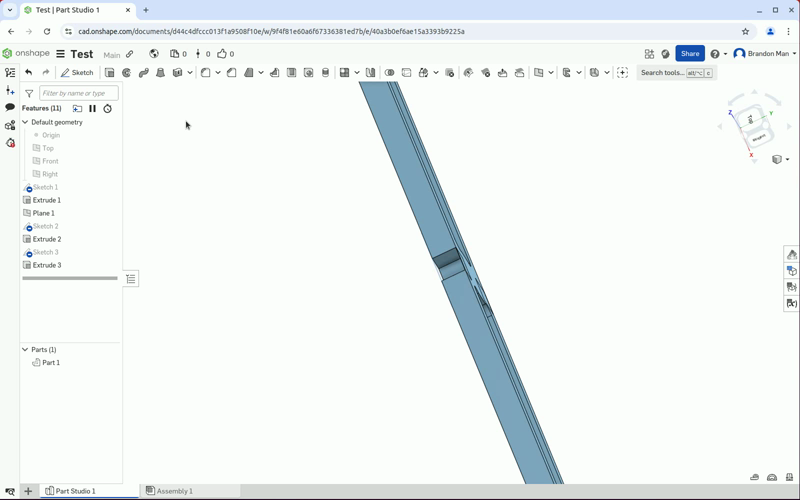
key(up, 2)
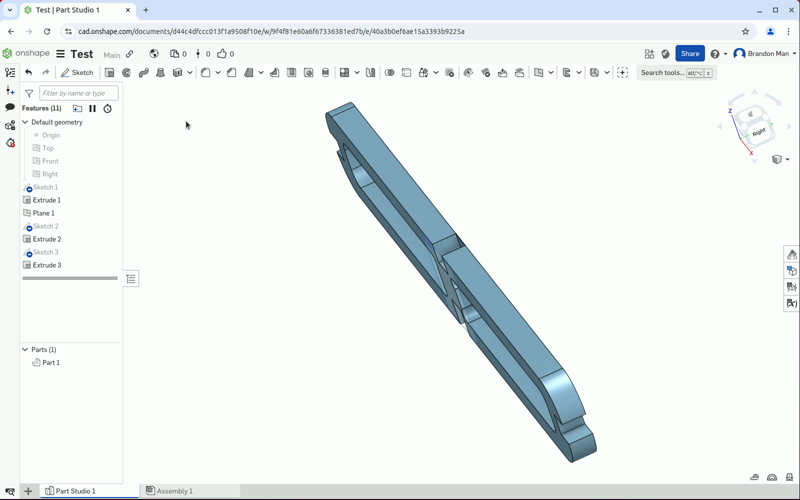
key(right, 2)
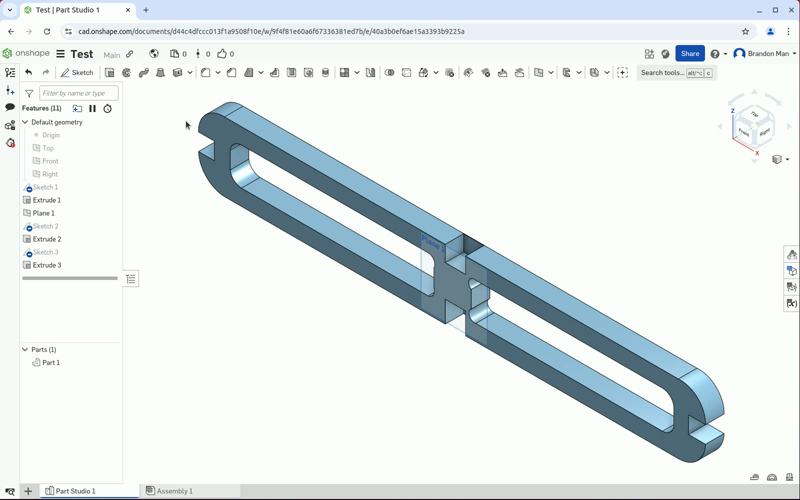
mouse_move(73, 189)
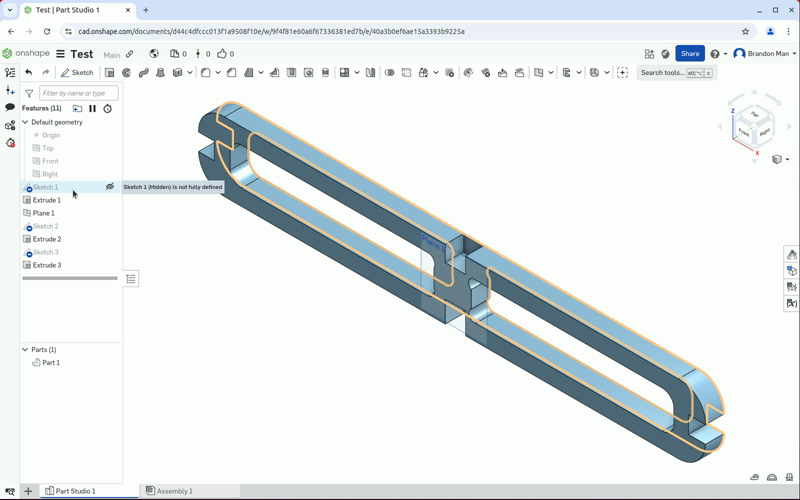
click(73, 189)